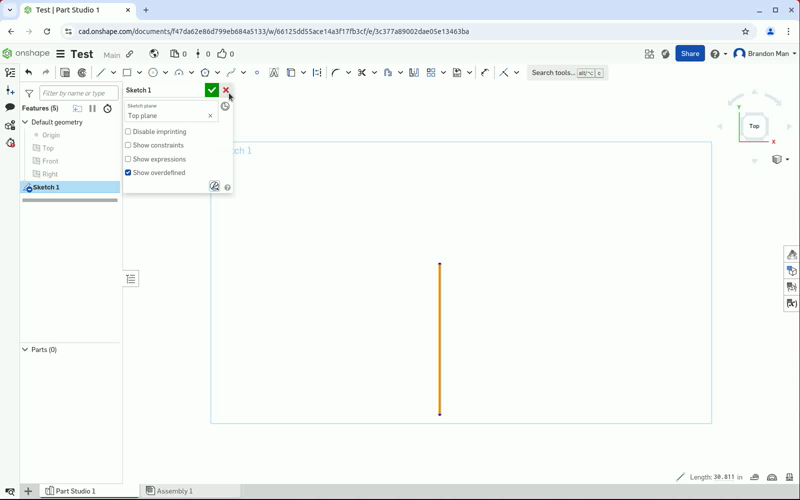
key(shift+h)
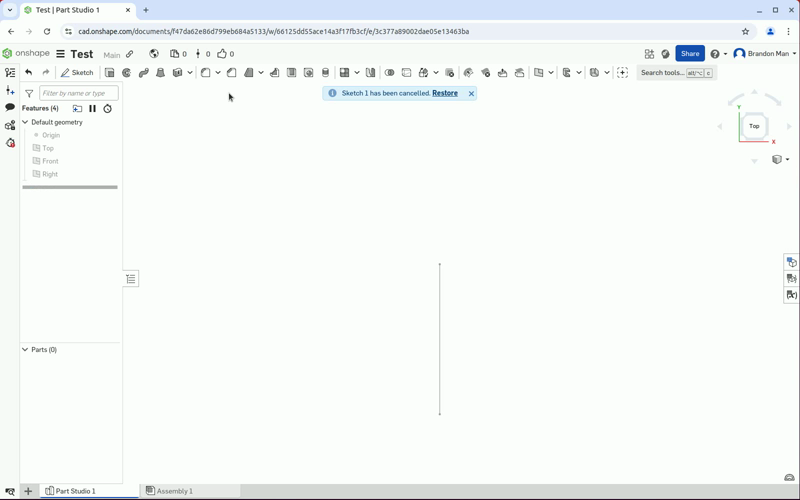
mouse_move(73, 352)
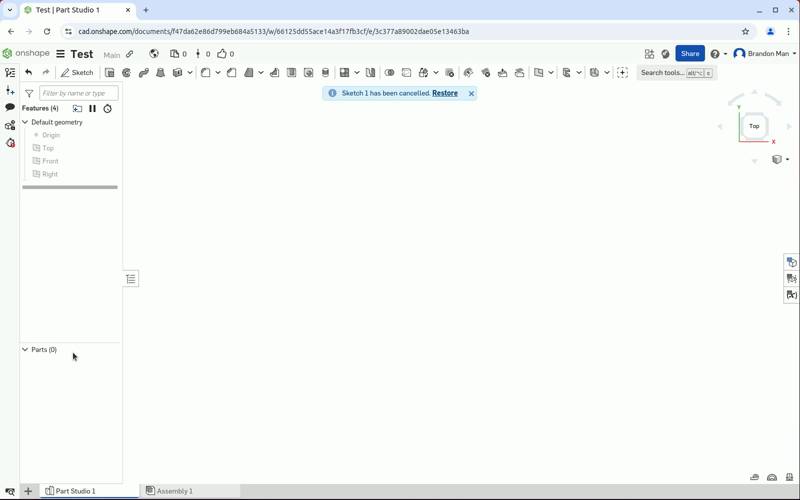
key(y)
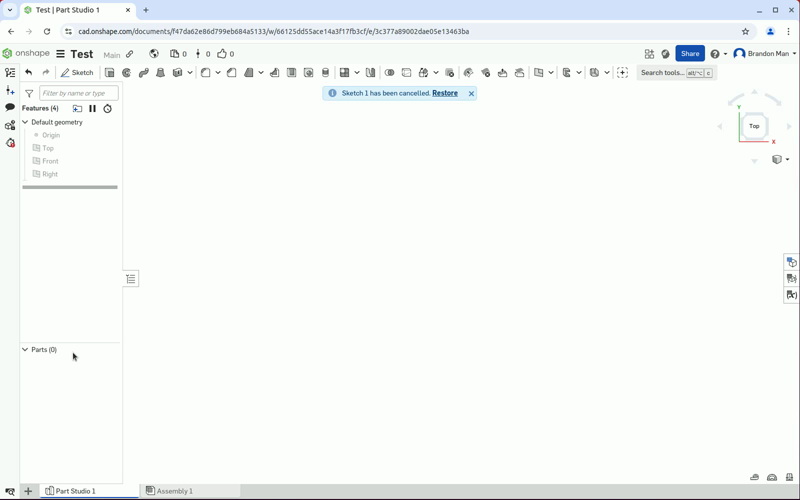
key(shift+p)
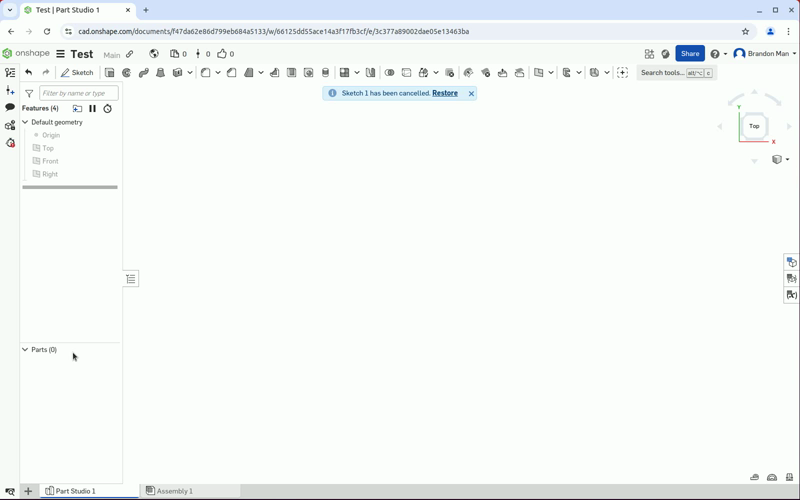
key(space)
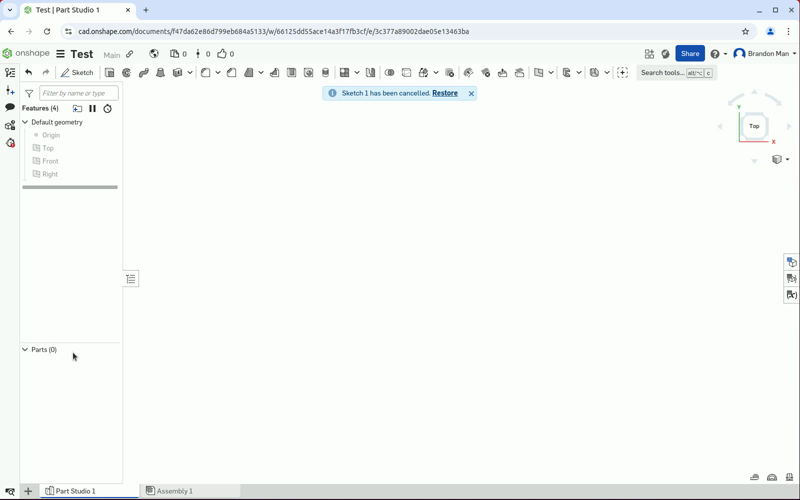
key_down(shift)
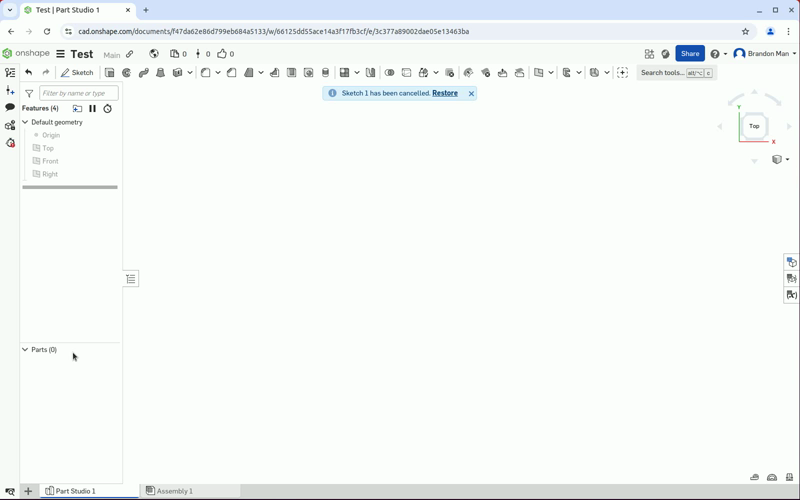
key(up)
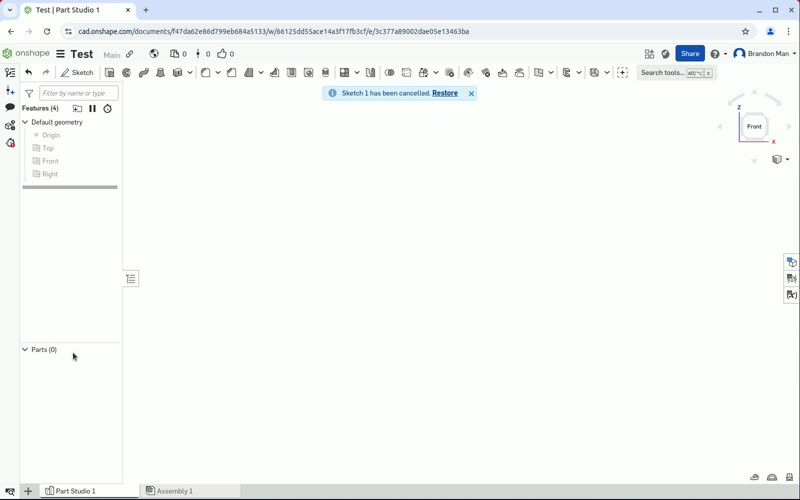
key_up(shift)
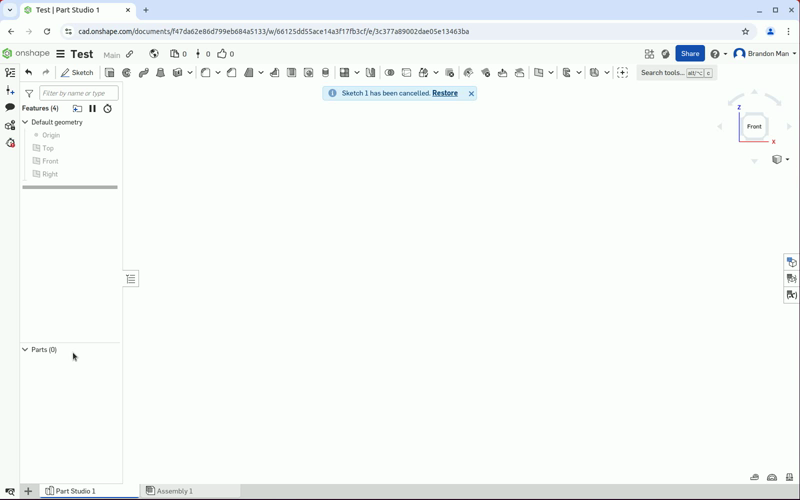
key(space)
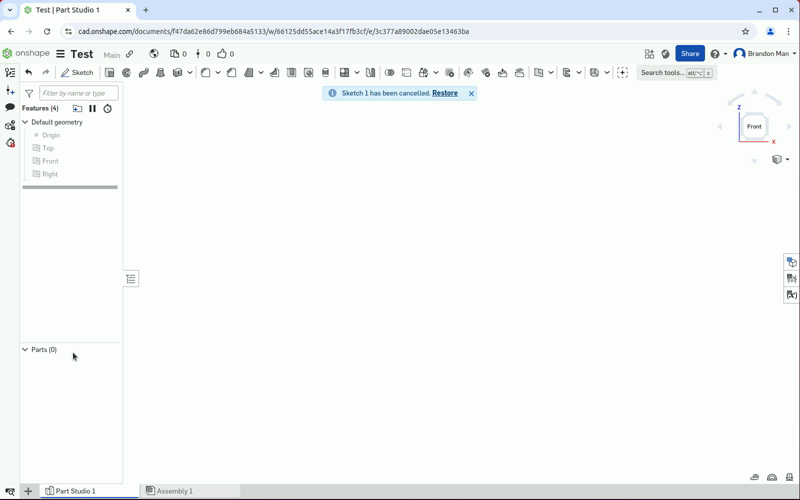
key_down(shift)
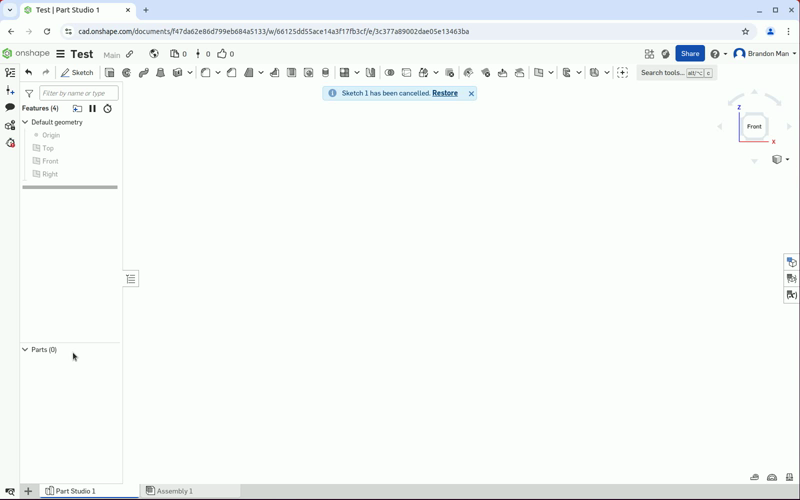
key(left)
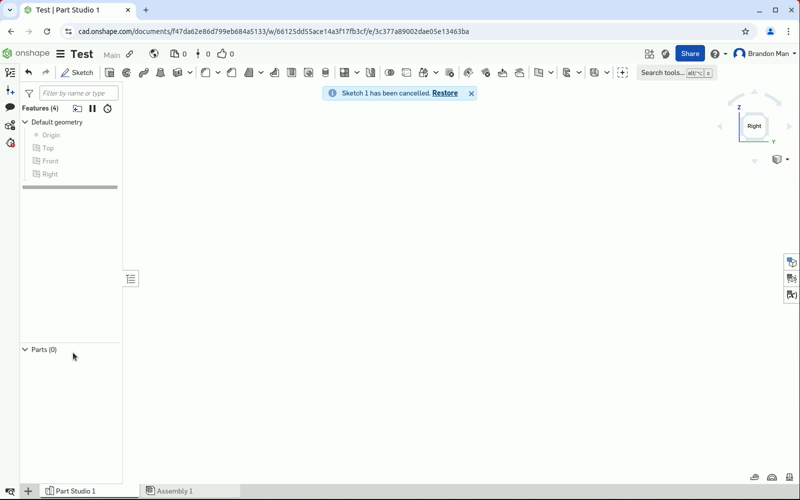
key_up(shift)
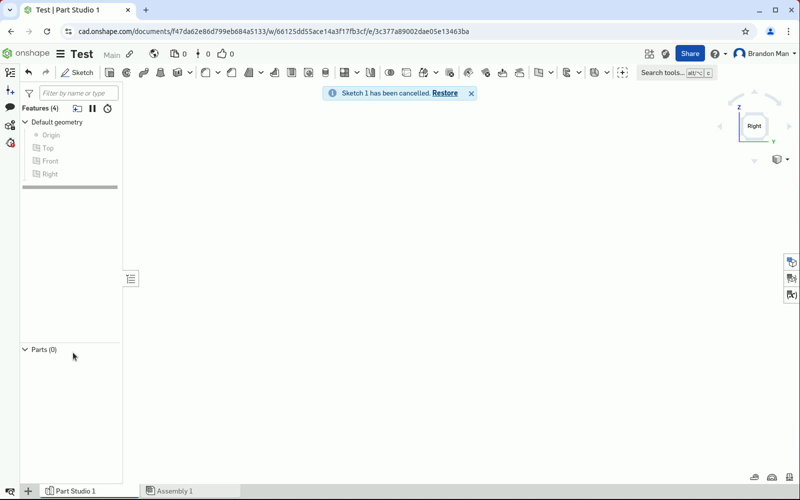
mouse_move(73, 352)
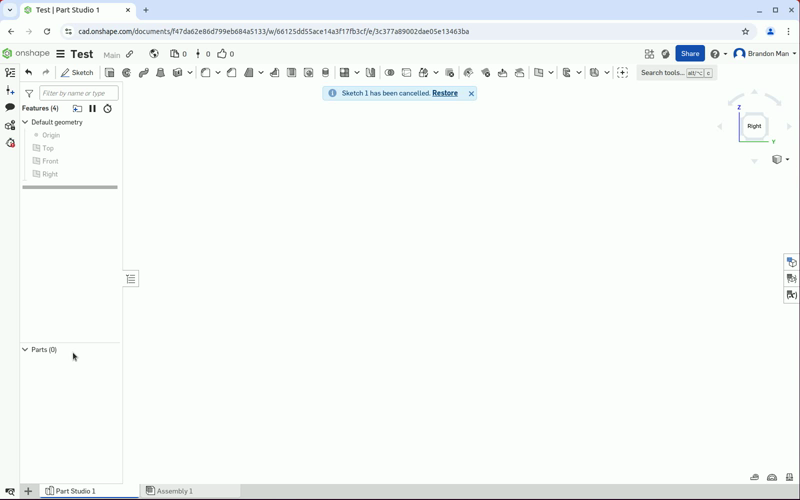
key(shift+y)
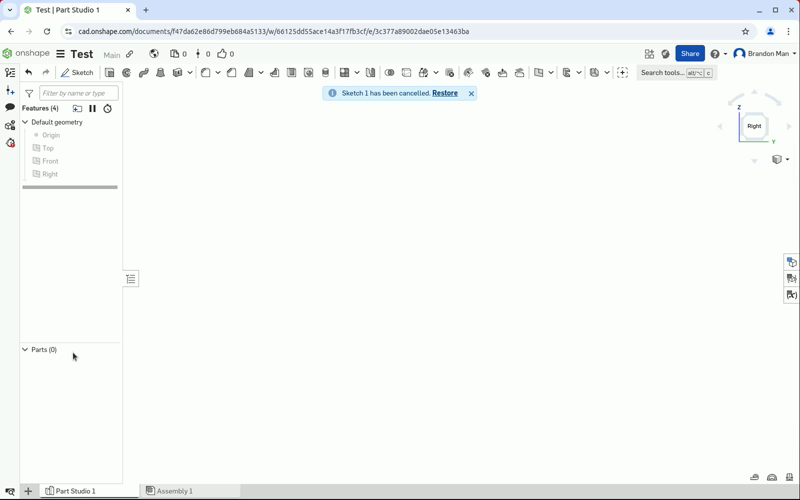
key(shift+s)
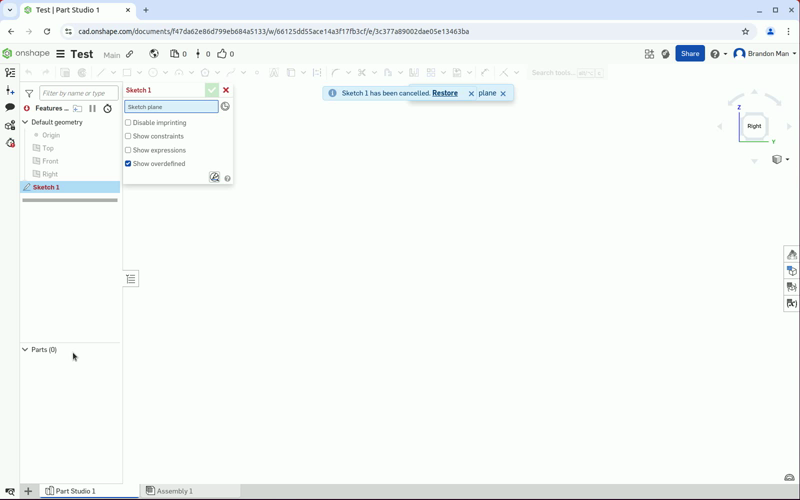
mouse_move(73, 176)
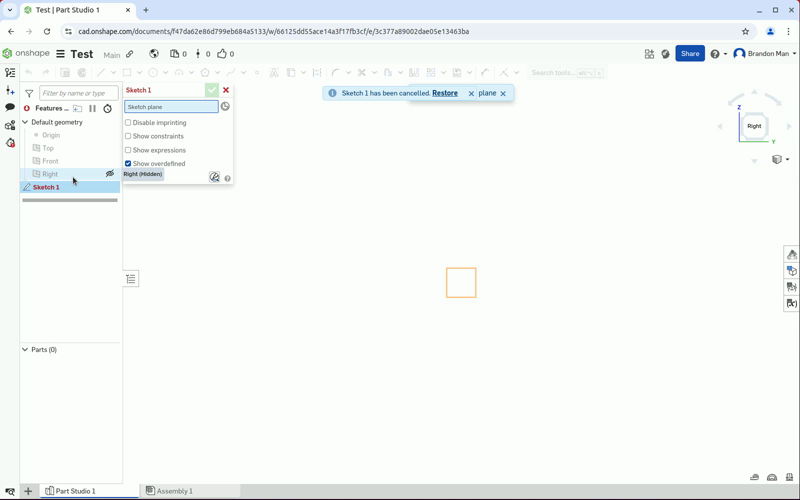
click(73, 176)
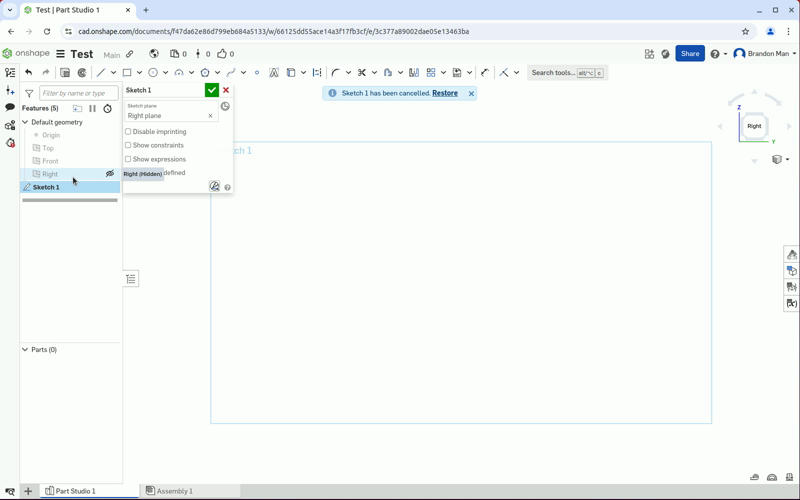
mouse_move(73, 352)
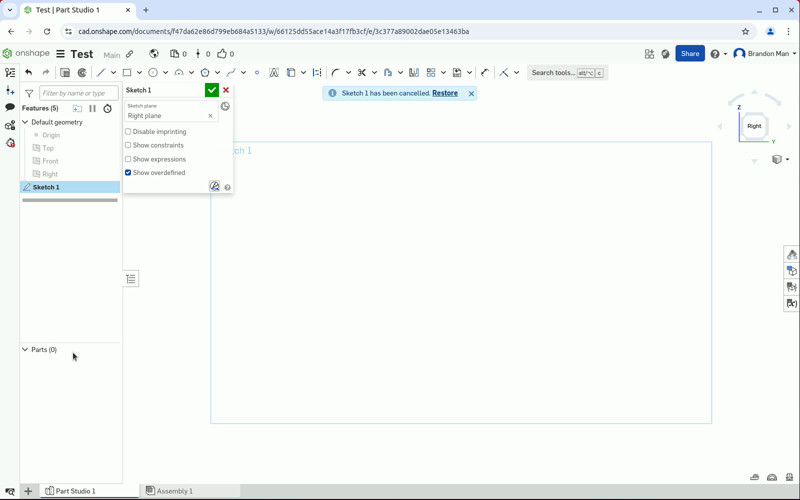
key(y)
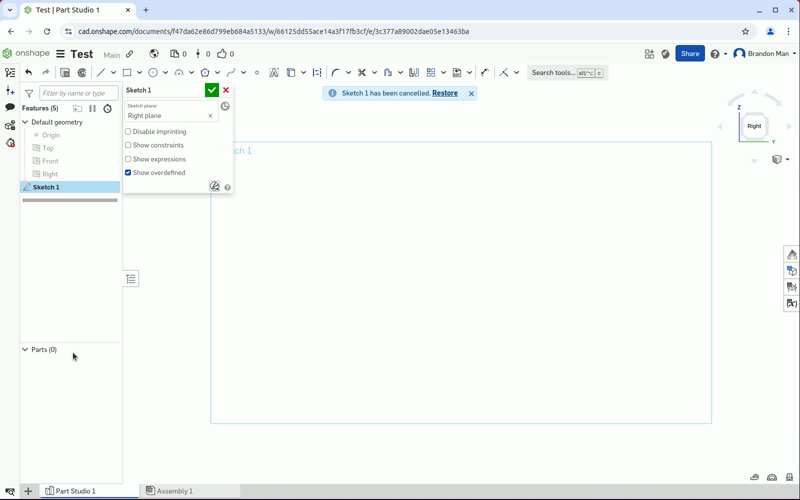
key(a)
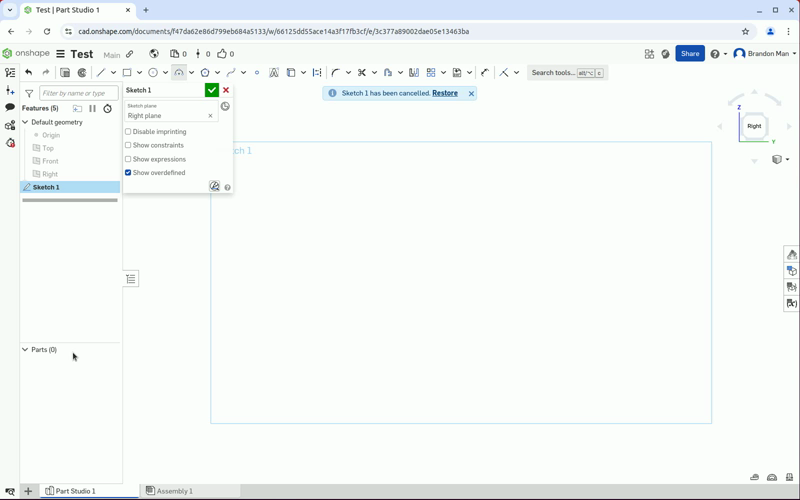
key_down(shift)
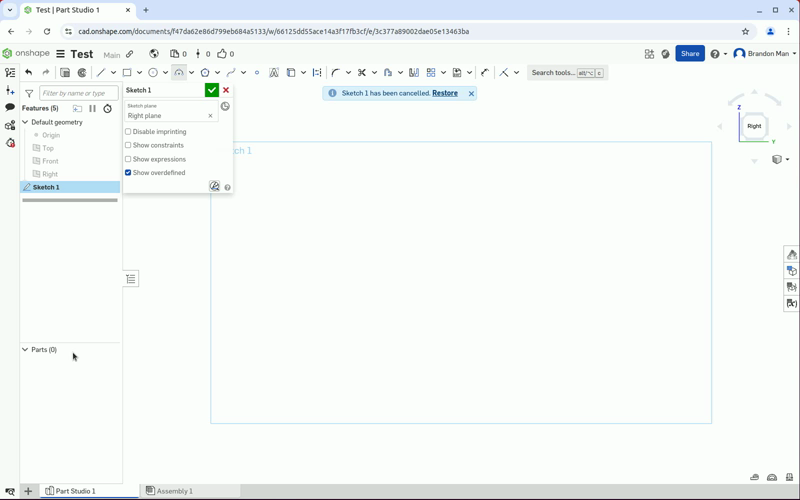
mouse_move(460, 282)
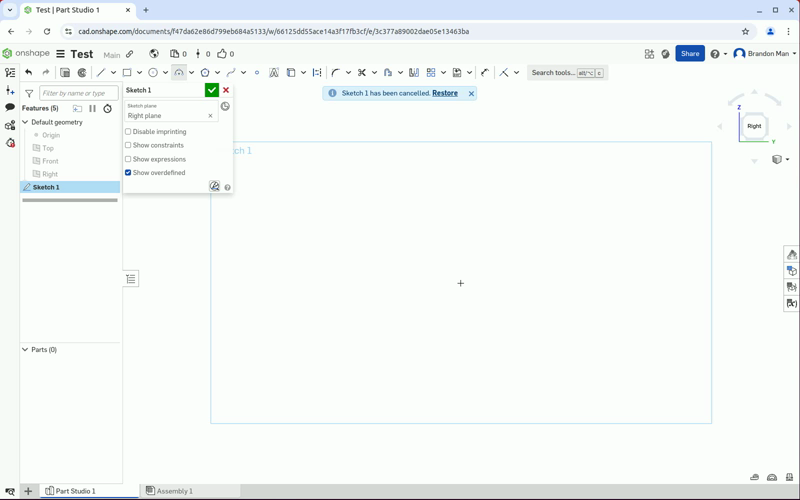
click(460, 282)
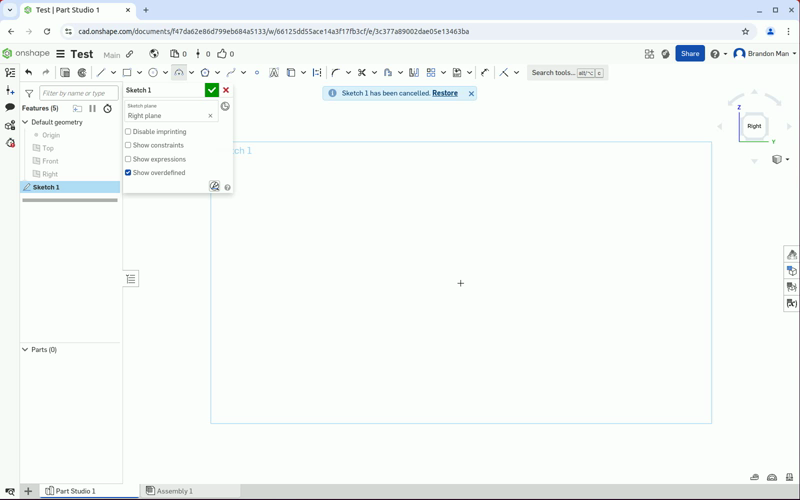
key_up(shift)
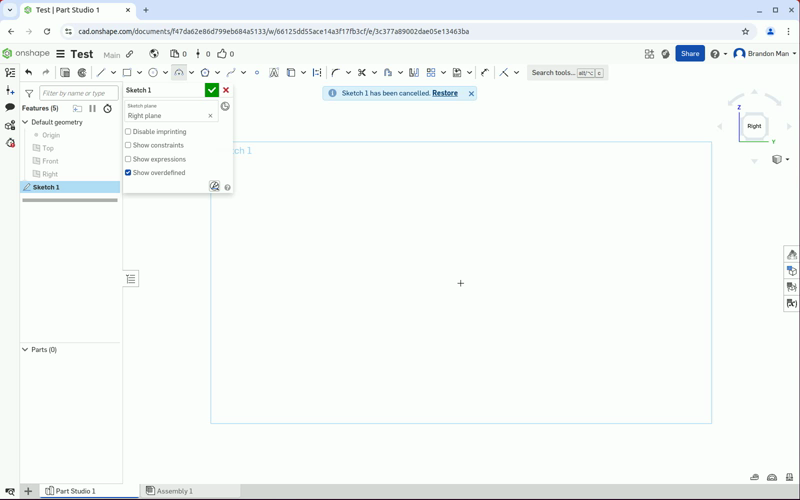
key_down(shift)
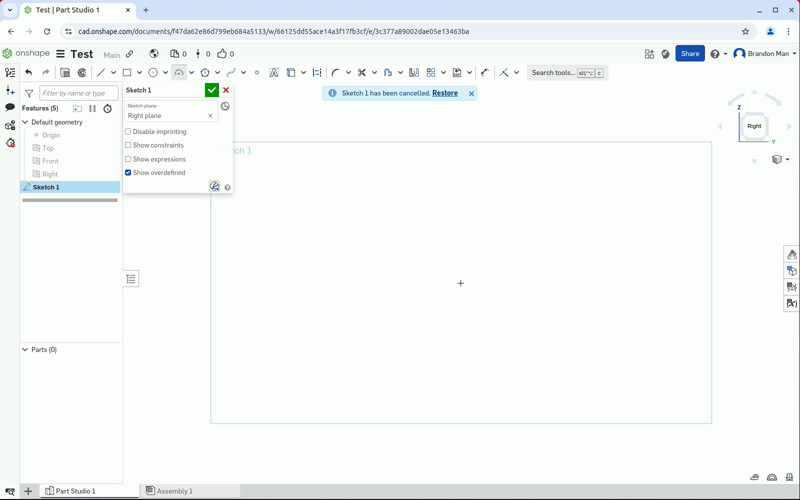
mouse_move(461, 283)
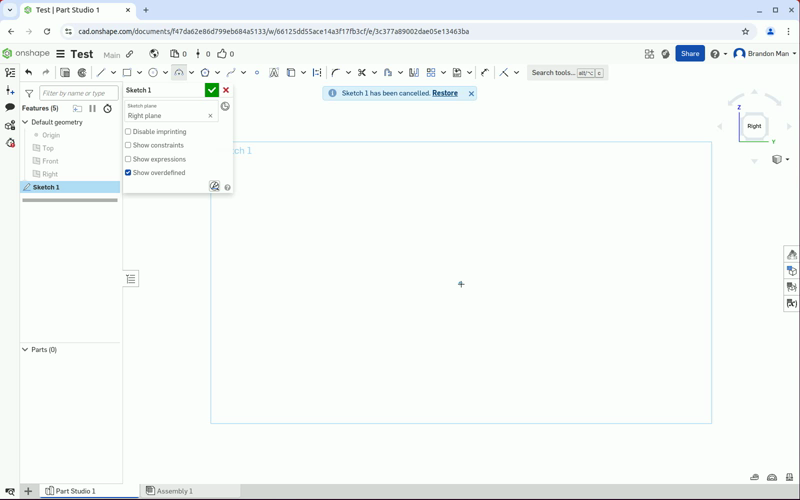
scroll(6)
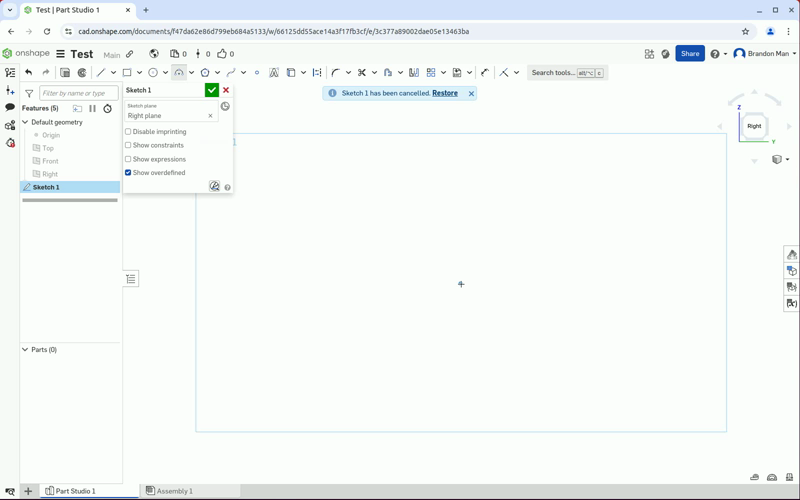
scroll(6)
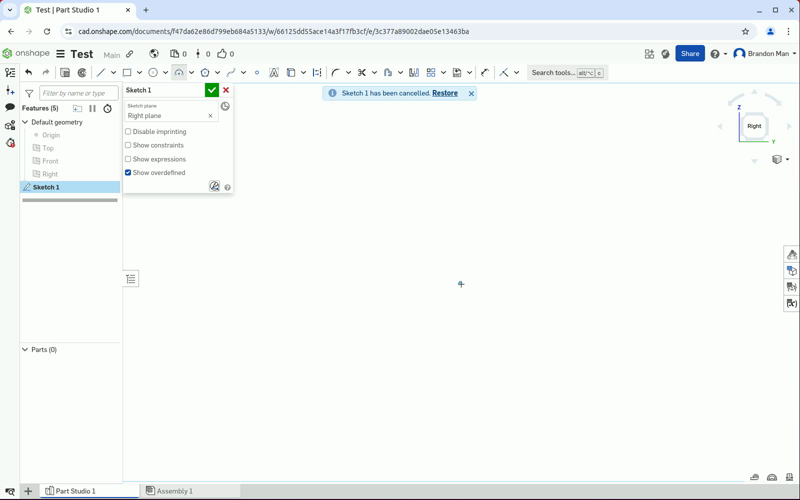
scroll(6)
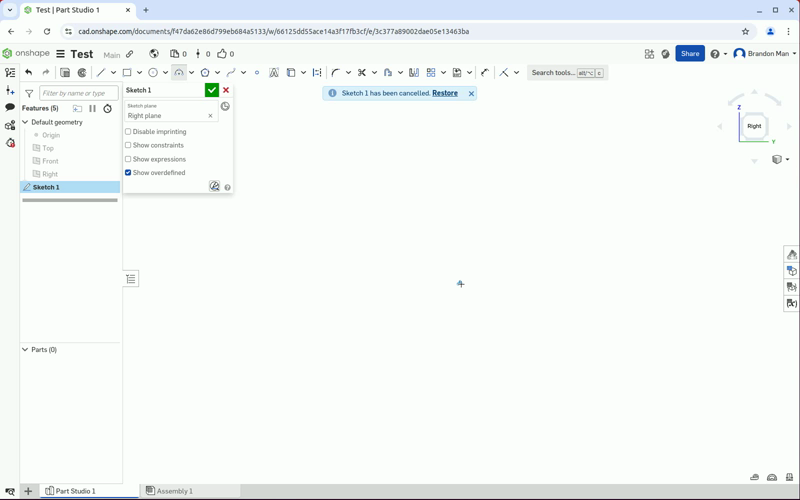
scroll(6)
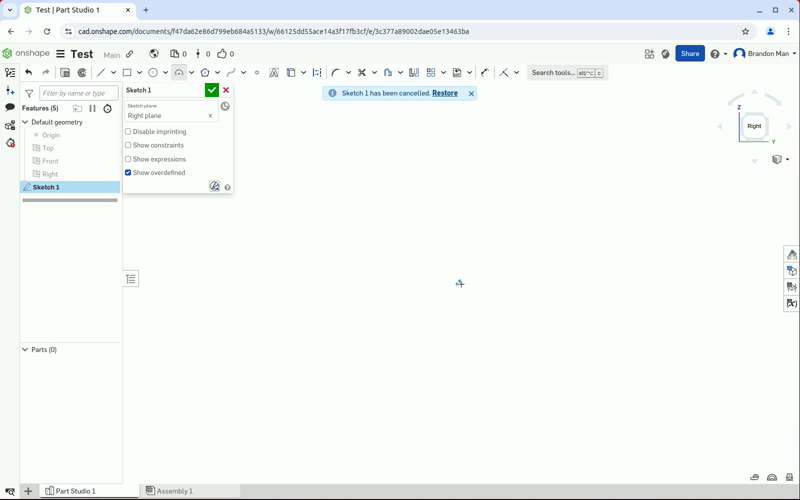
scroll(6)
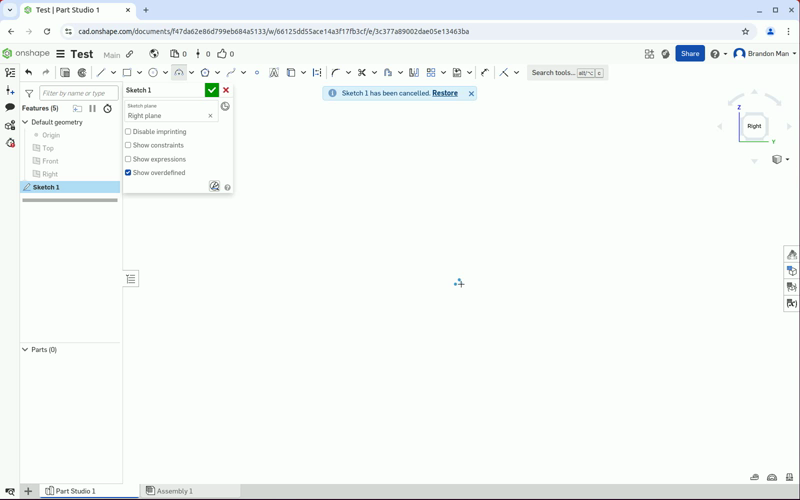
scroll(6)
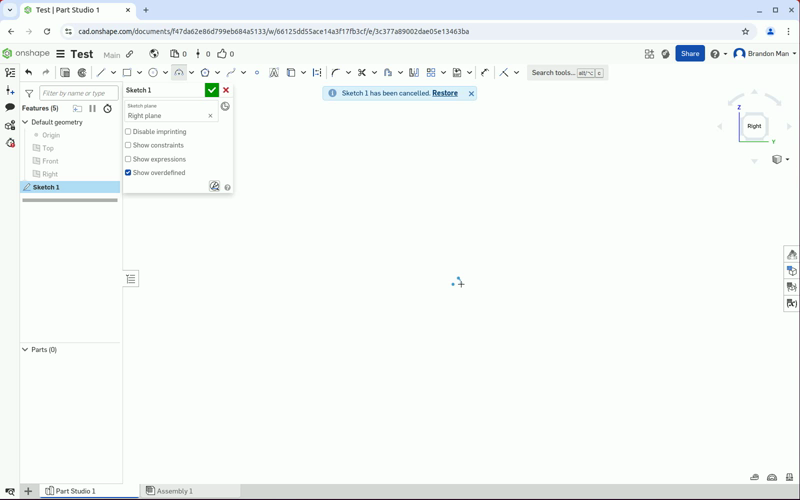
scroll(6)
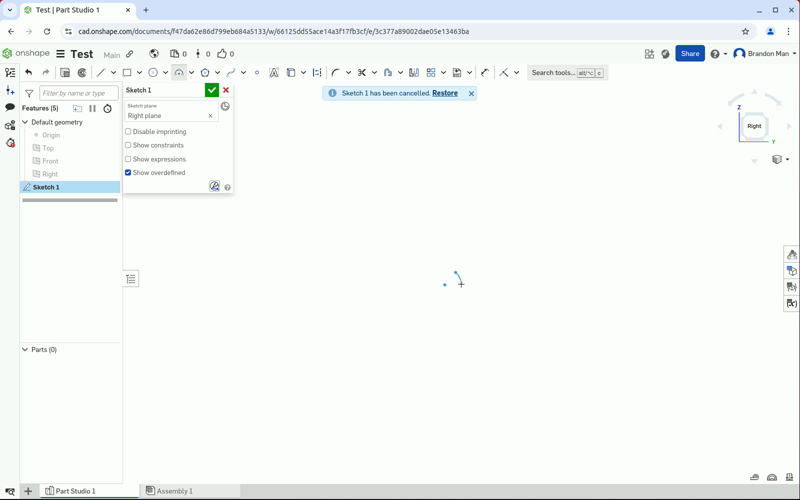
click(461, 283)
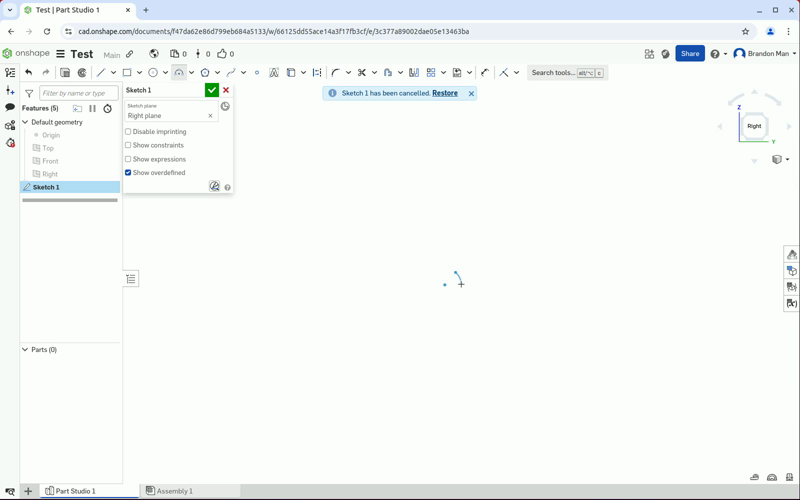
scroll(-6)
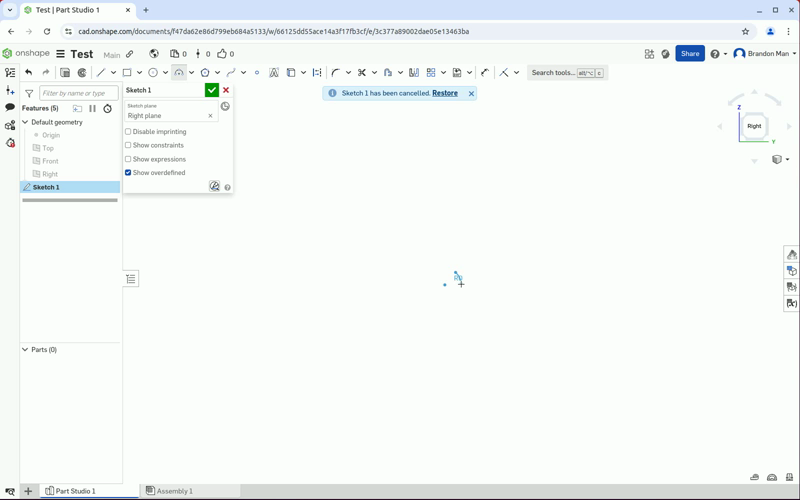
scroll(-6)
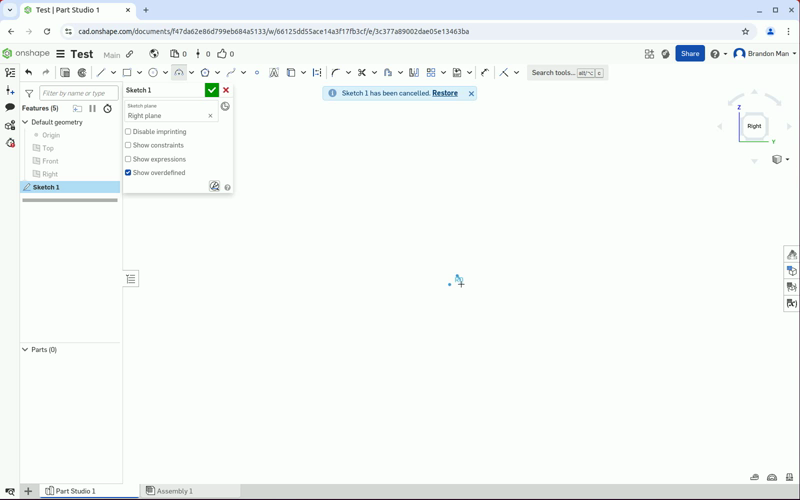
scroll(-6)
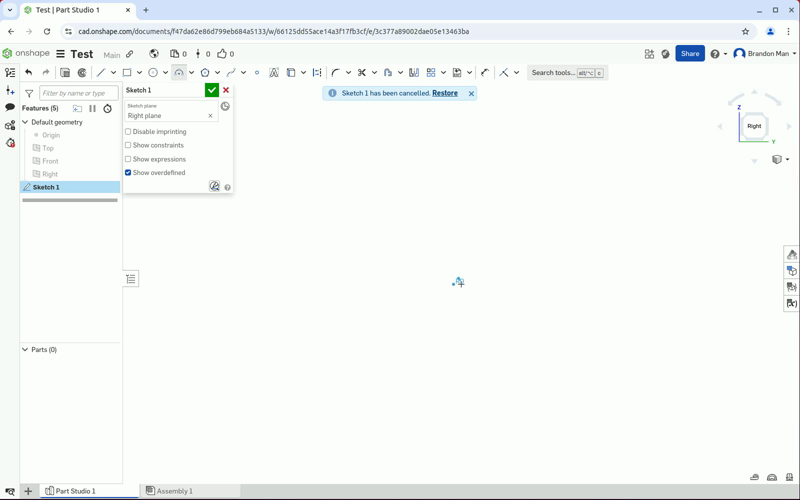
scroll(-6)
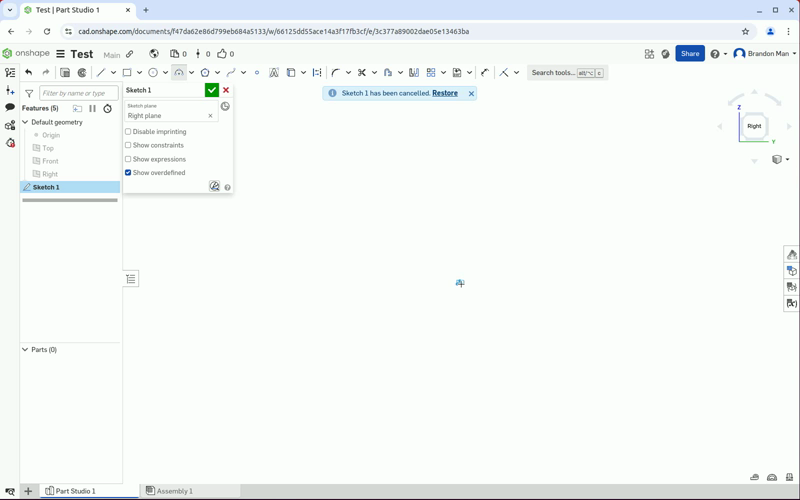
scroll(-6)
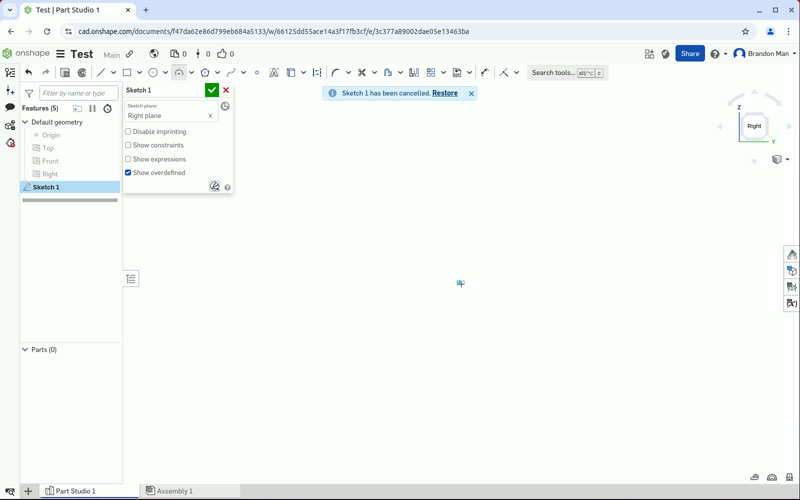
scroll(-6)
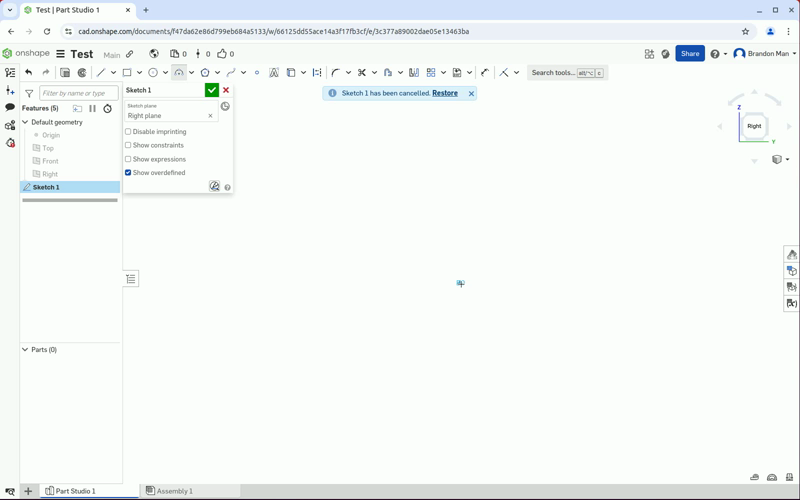
scroll(-6)
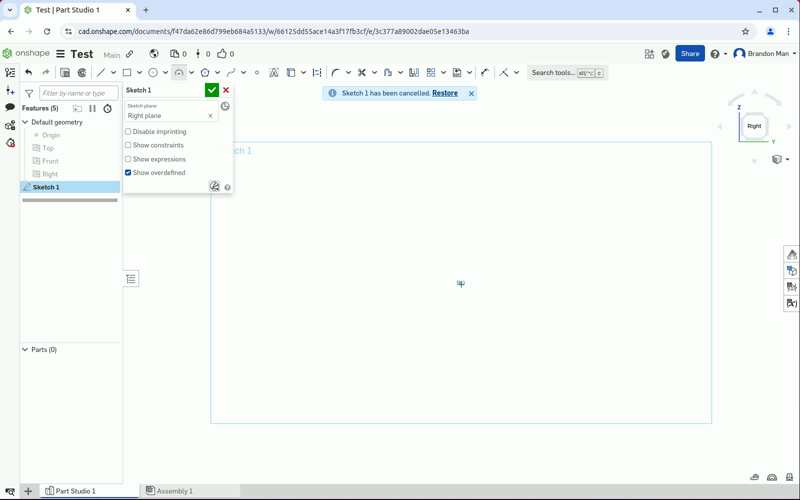
mouse_move(461, 283)
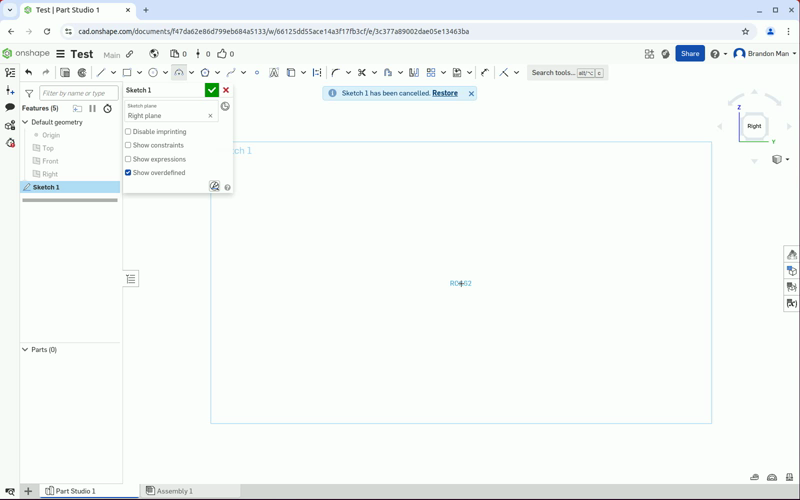
scroll(6)
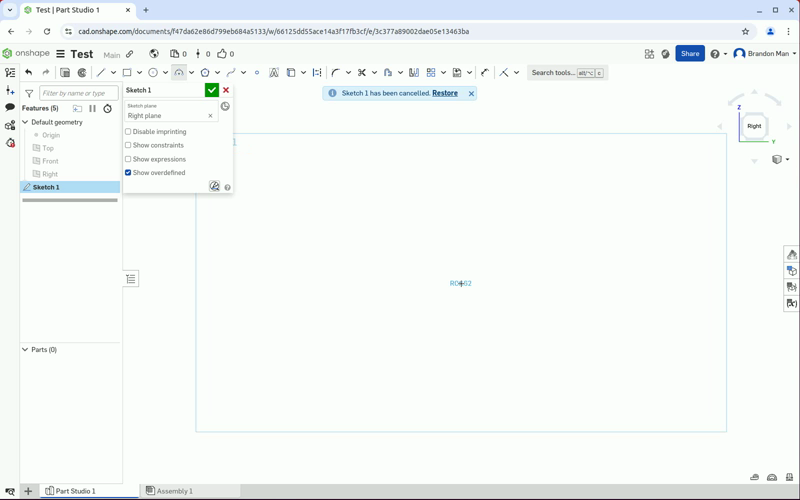
scroll(6)
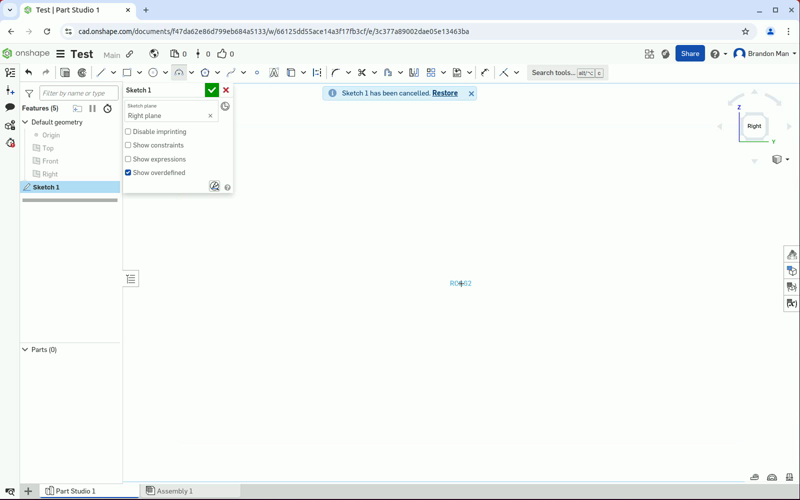
scroll(6)
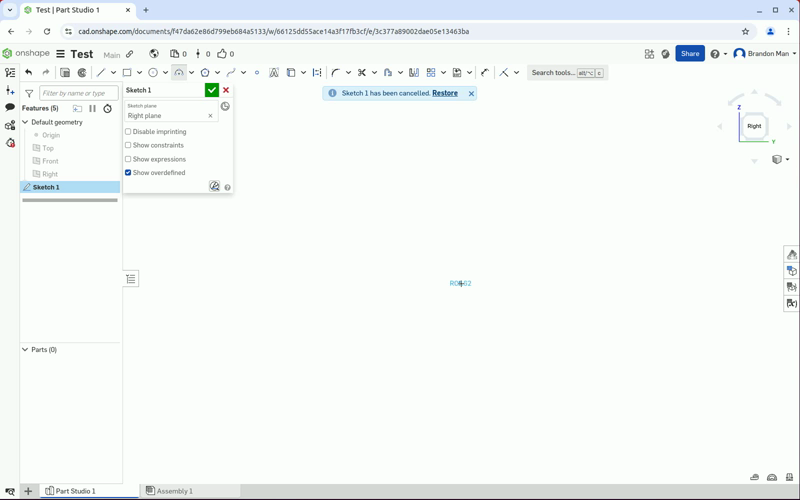
scroll(6)
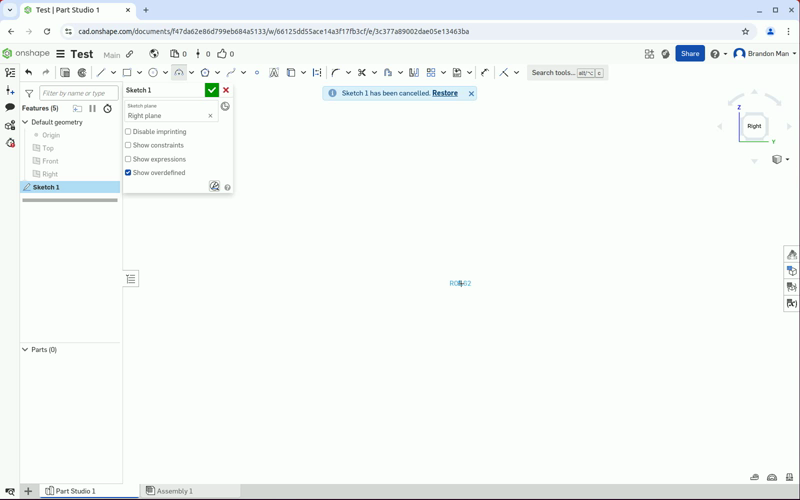
scroll(6)
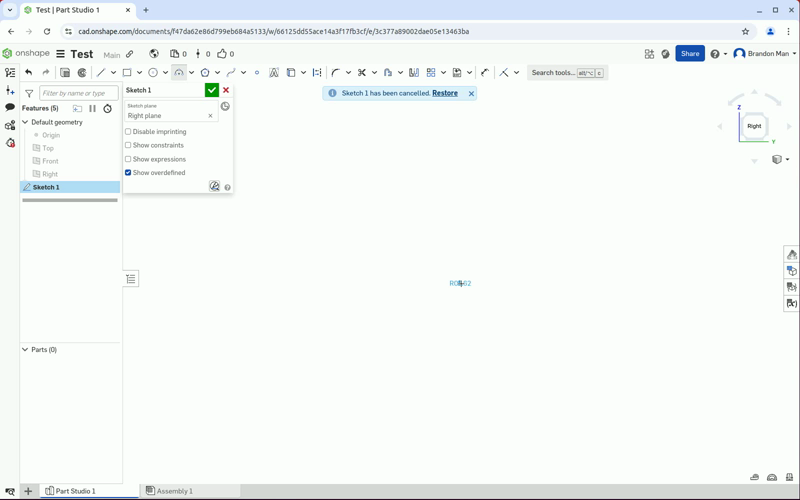
scroll(6)
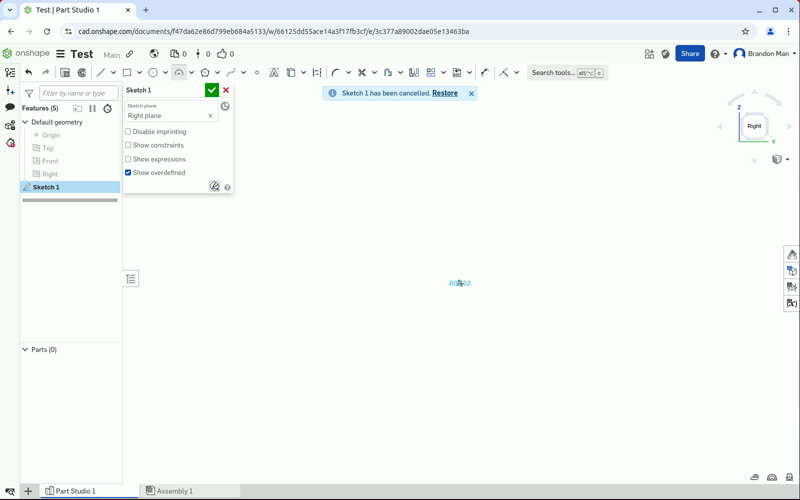
scroll(6)
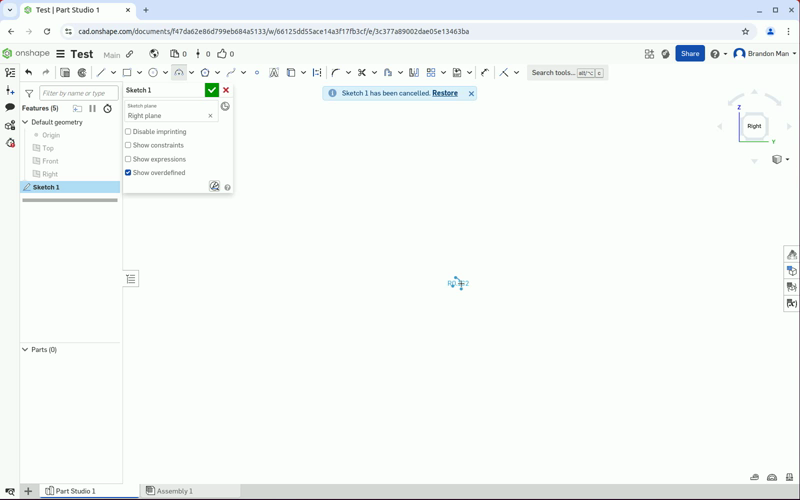
click(461, 283)
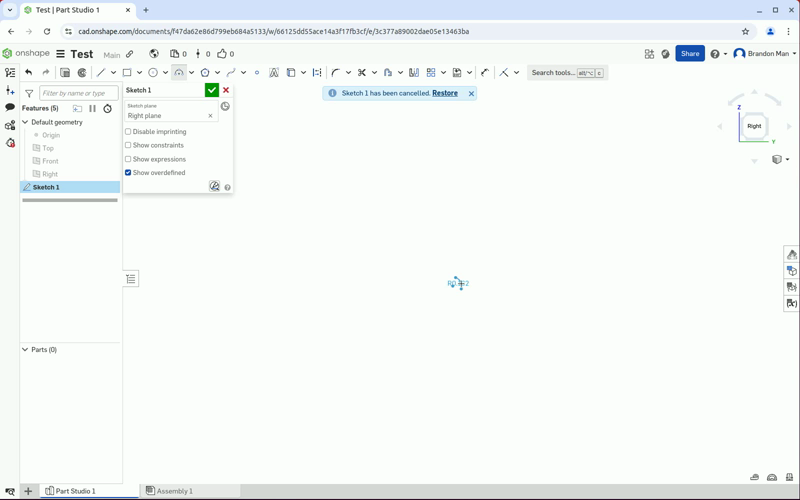
scroll(-6)
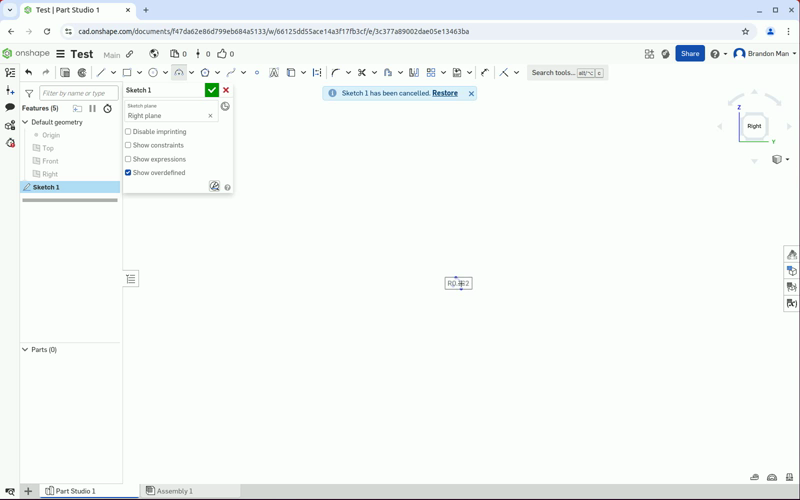
scroll(-6)
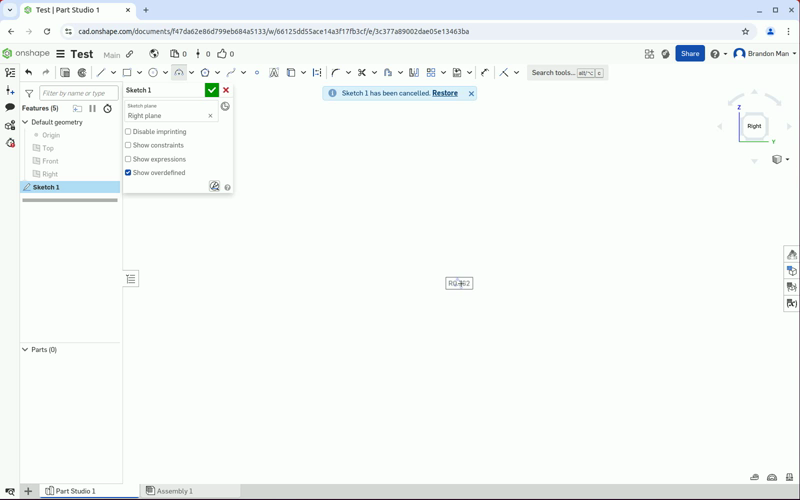
scroll(-6)
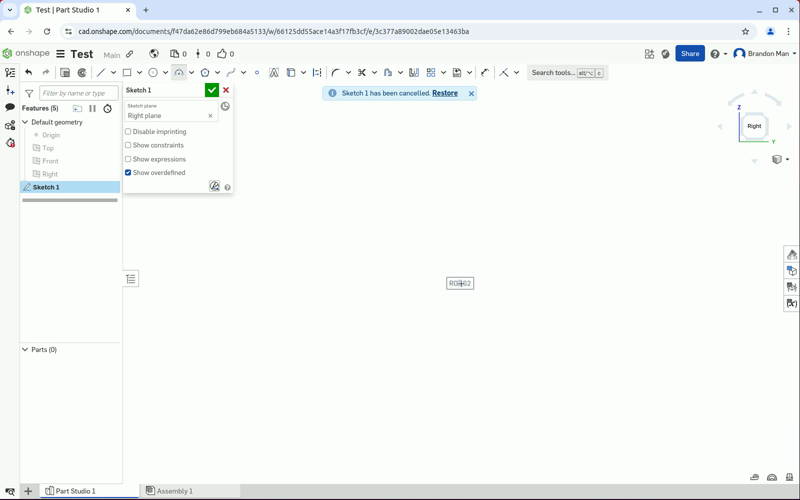
scroll(-6)
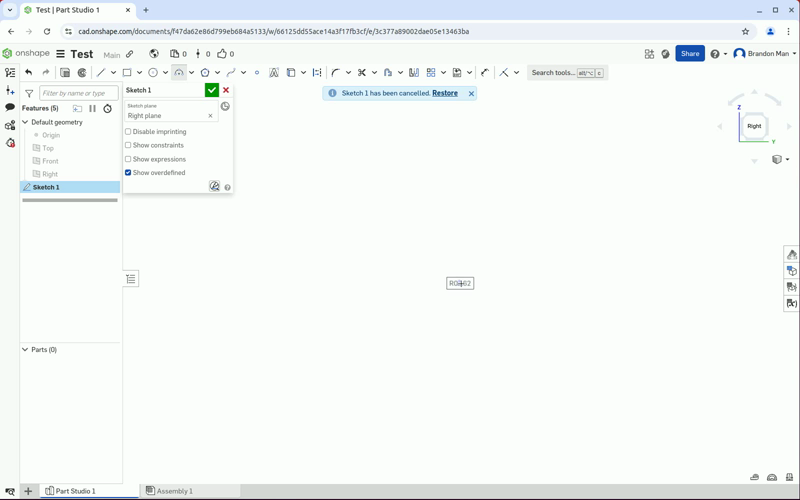
scroll(-6)
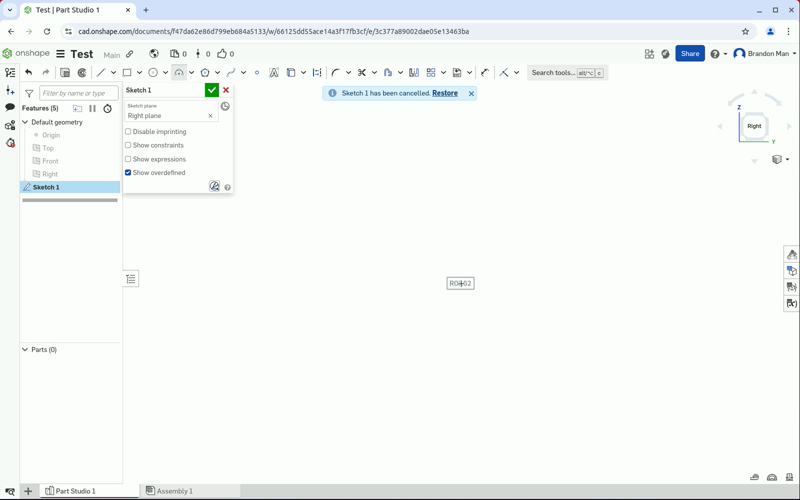
scroll(-6)
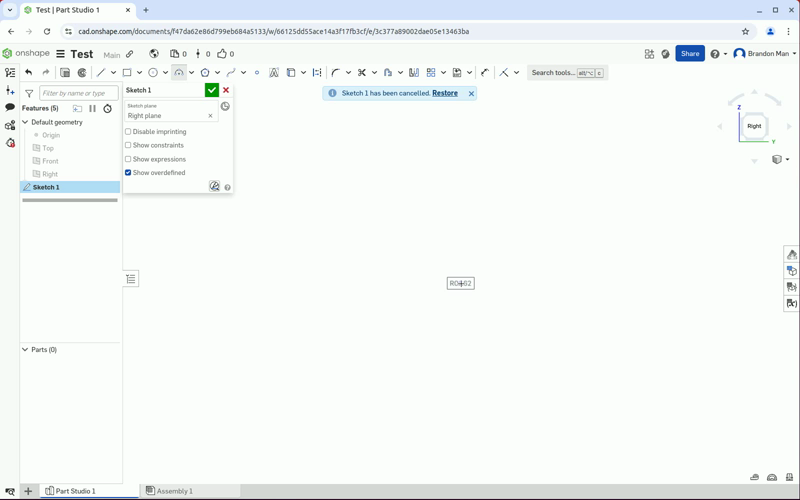
scroll(-6)
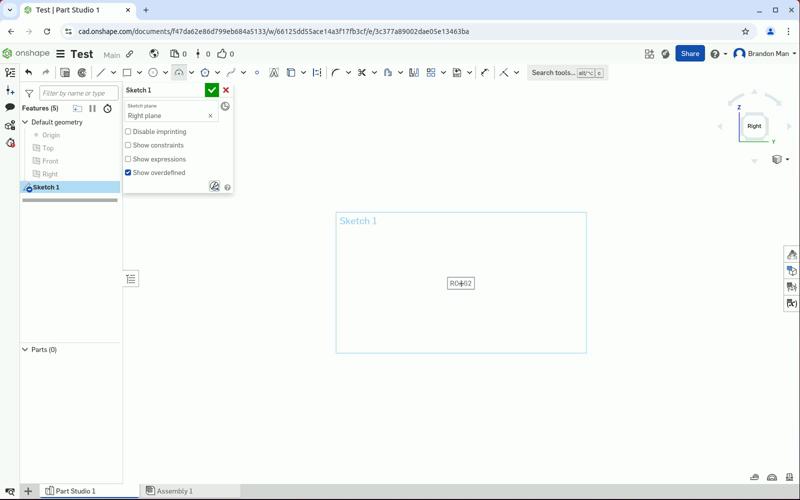
key_up(shift)
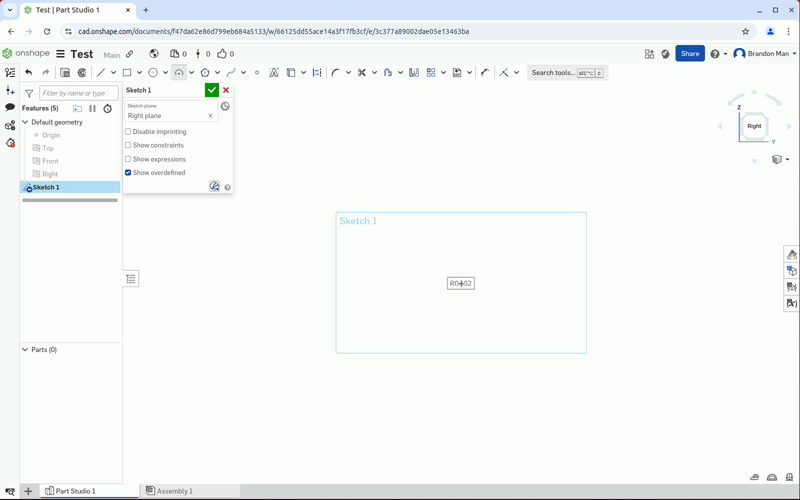
key(esc)
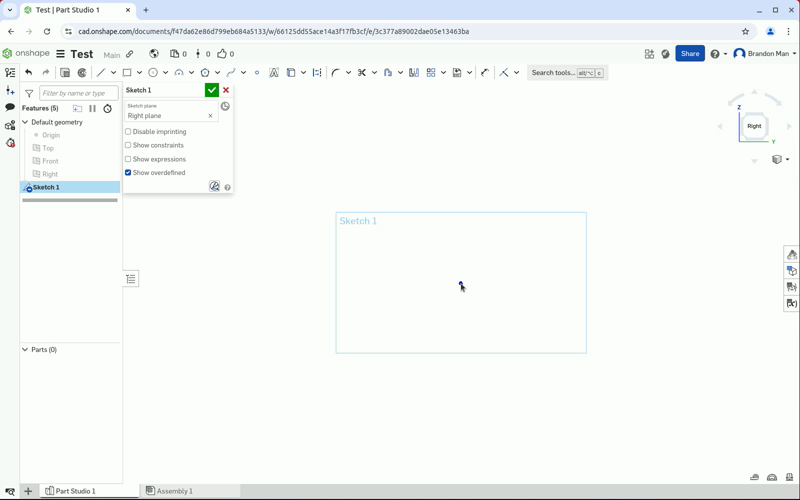
key(l)
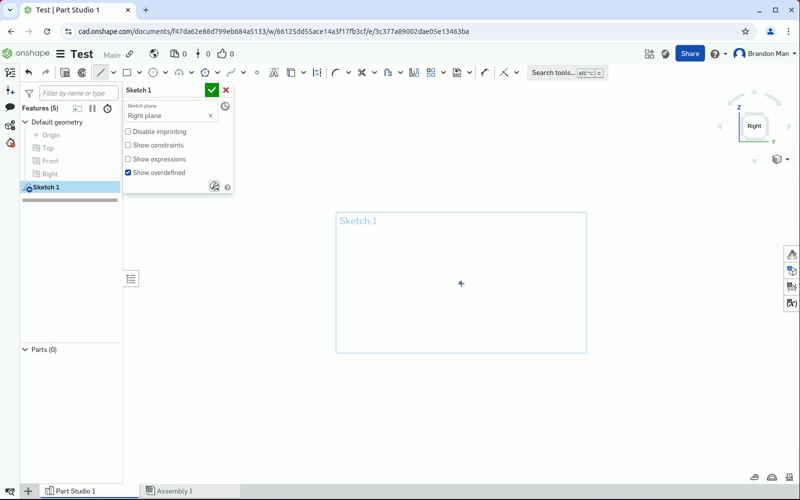
mouse_move(461, 283)
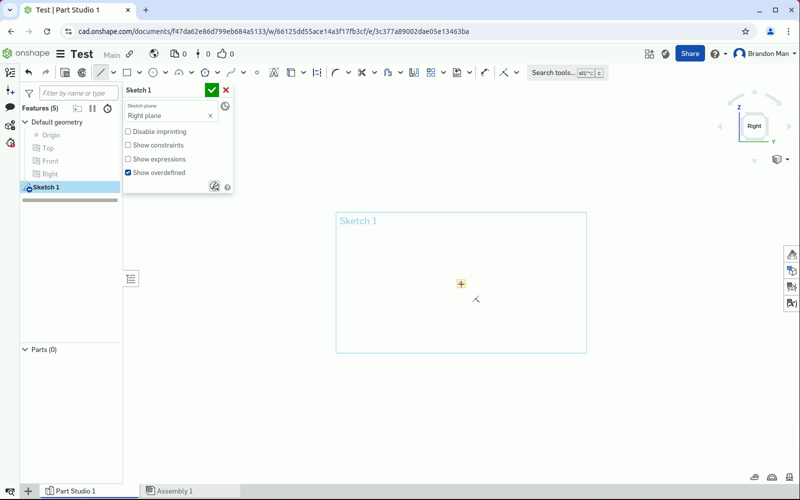
scroll(6)
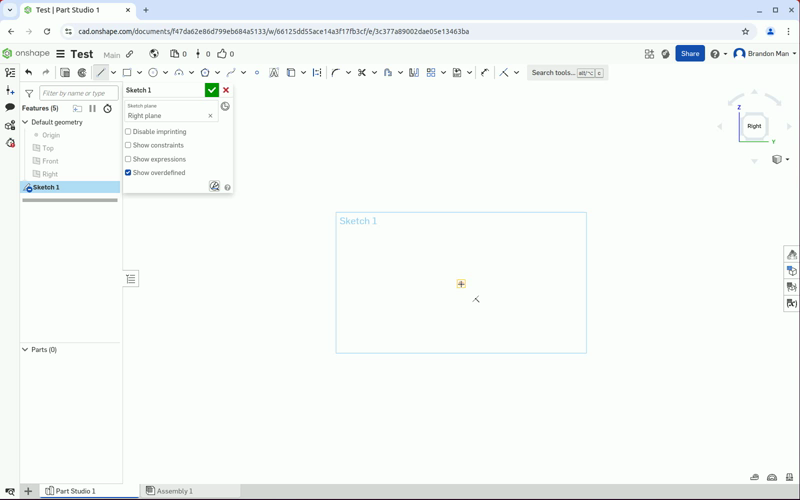
scroll(6)
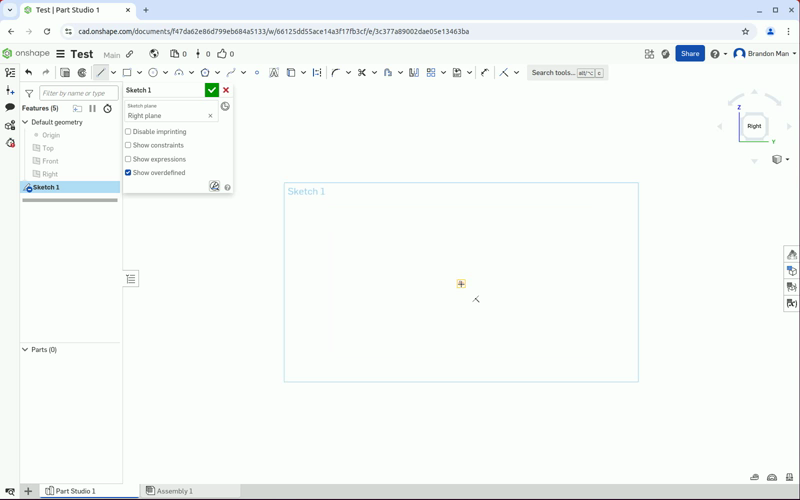
scroll(6)
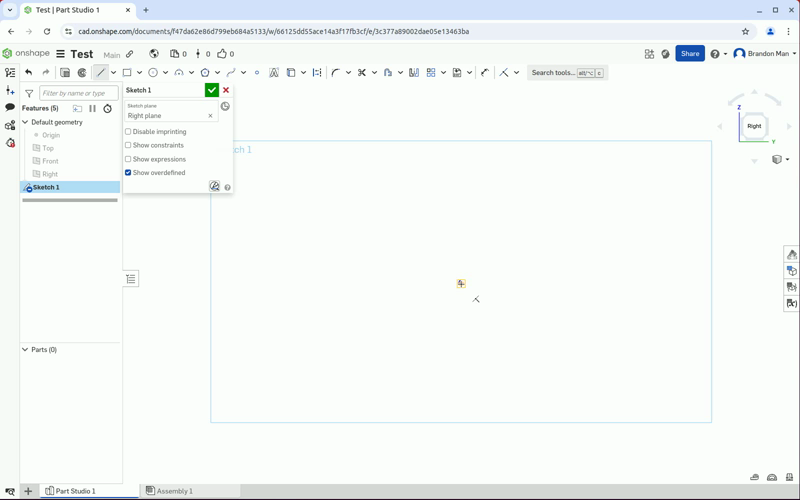
scroll(6)
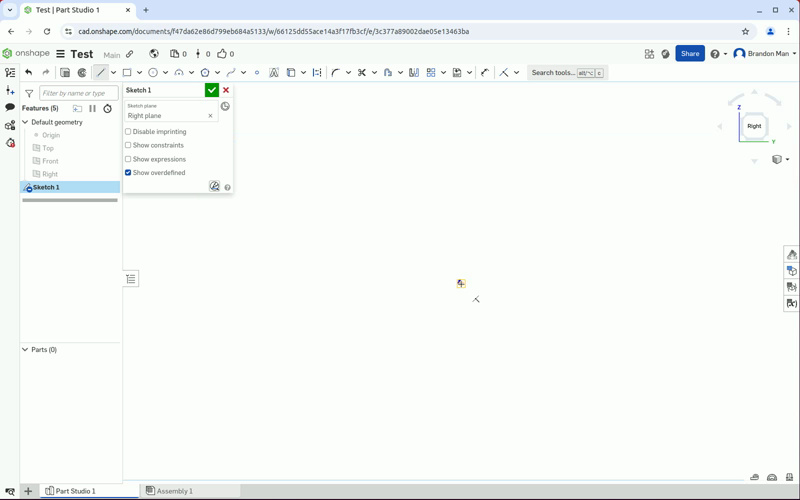
scroll(6)
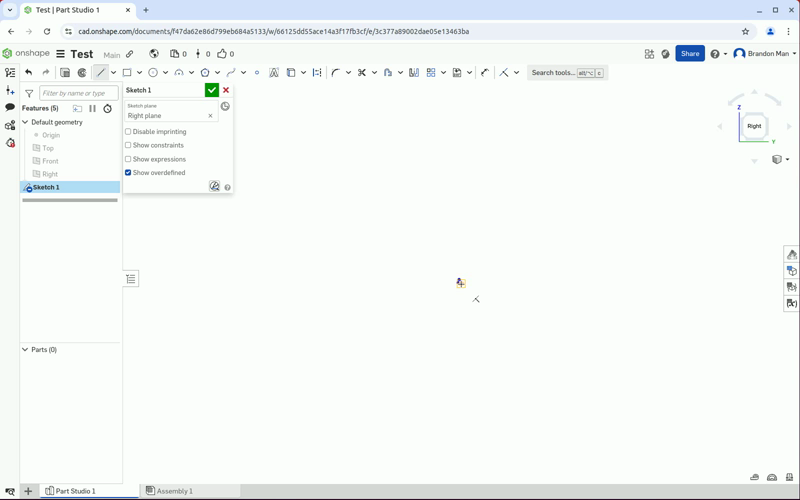
scroll(6)
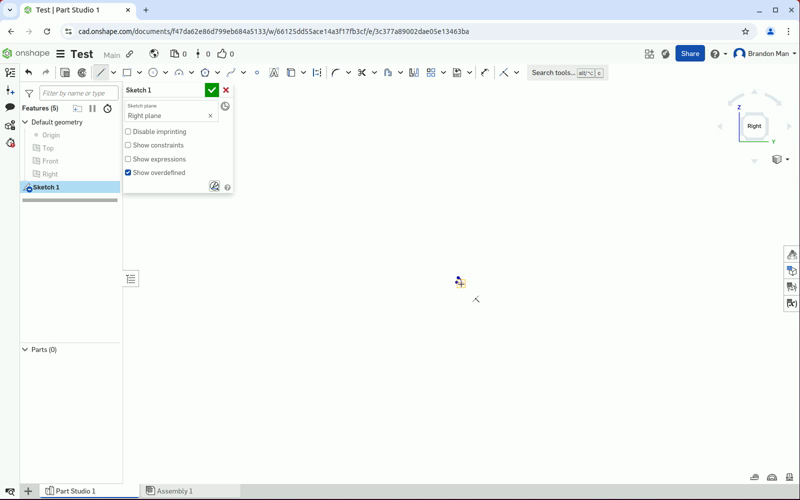
scroll(6)
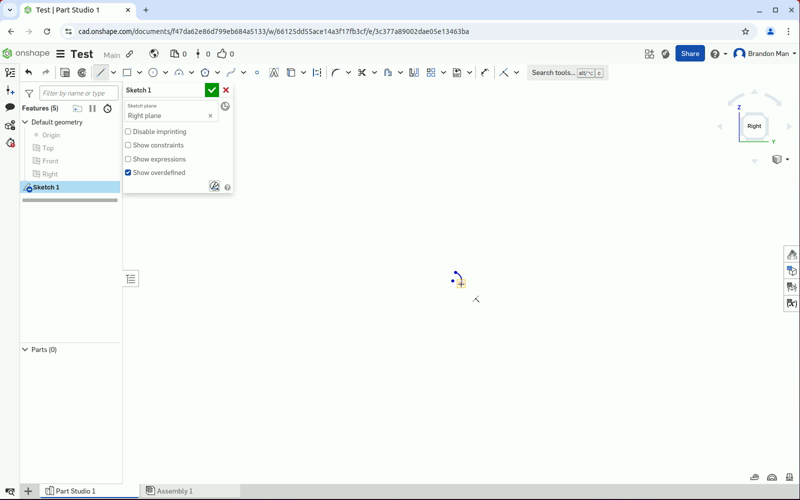
click(461, 283)
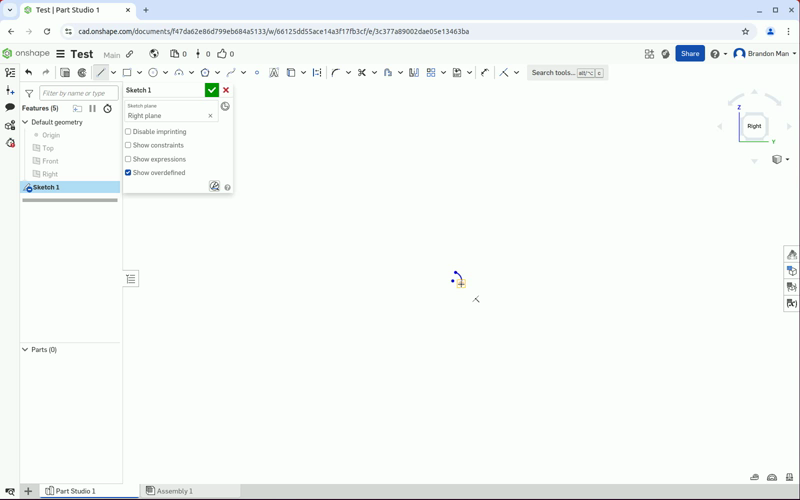
scroll(-6)
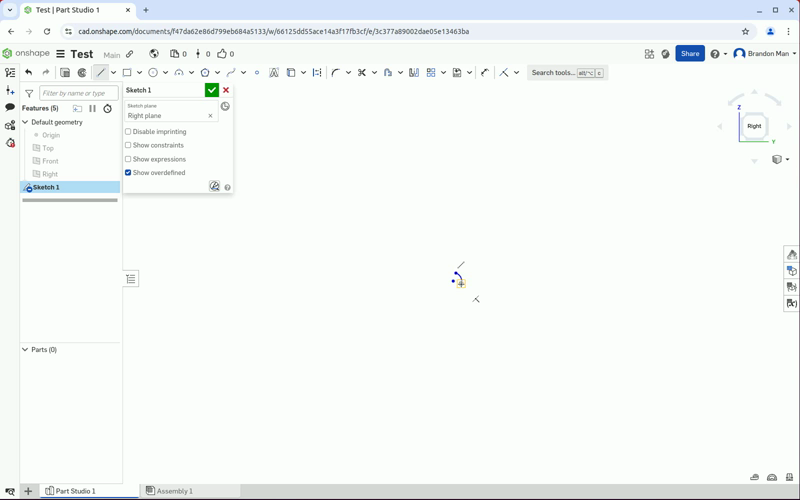
scroll(-6)
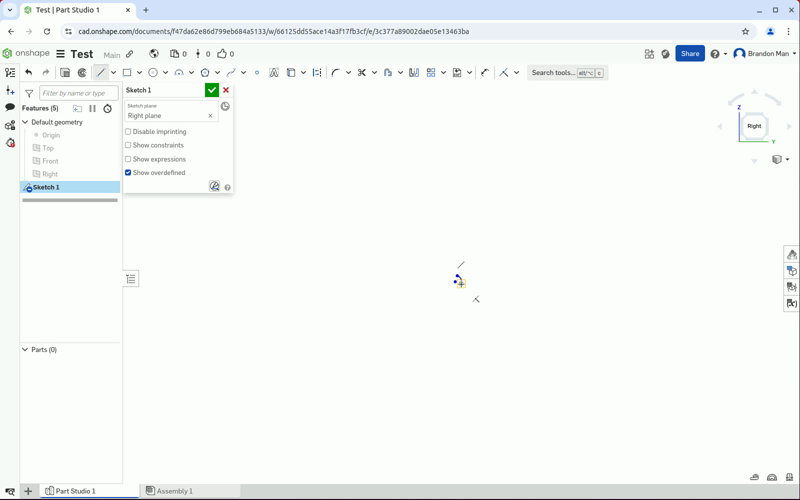
scroll(-6)
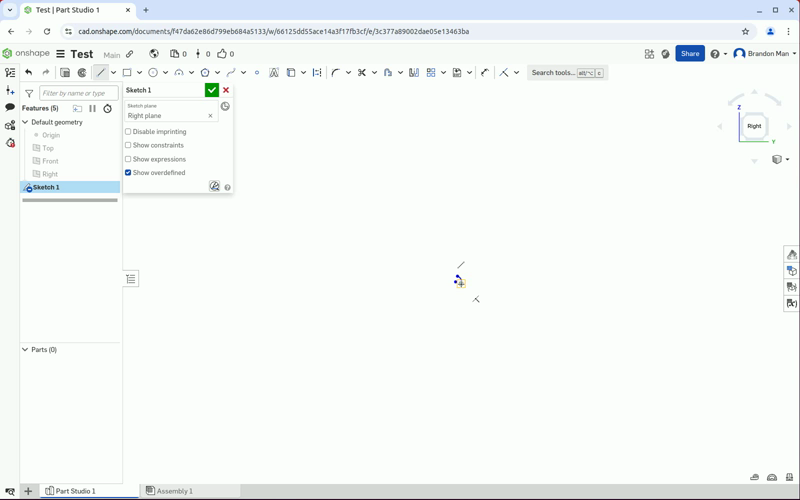
scroll(-6)
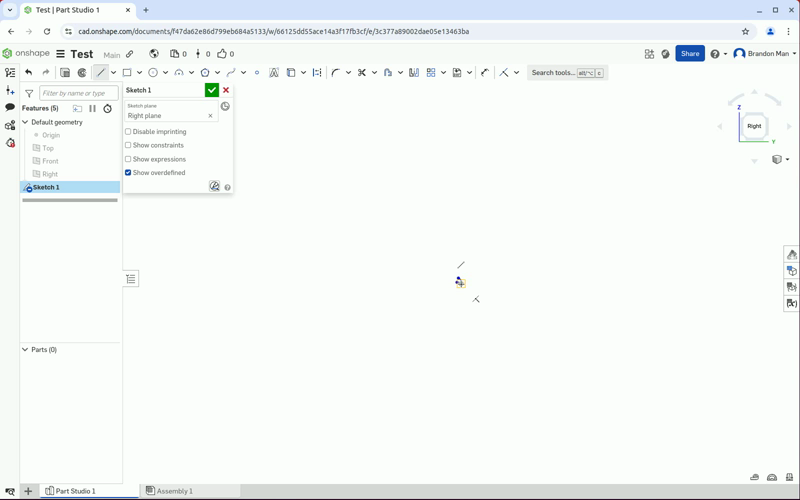
scroll(-6)
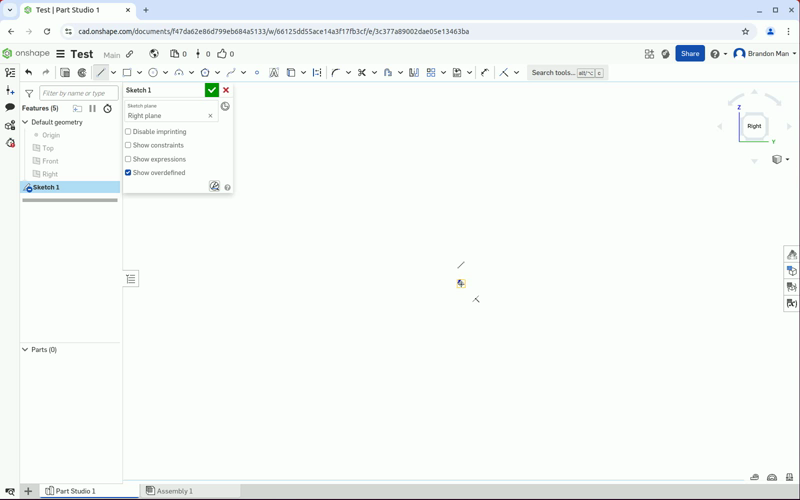
scroll(-6)
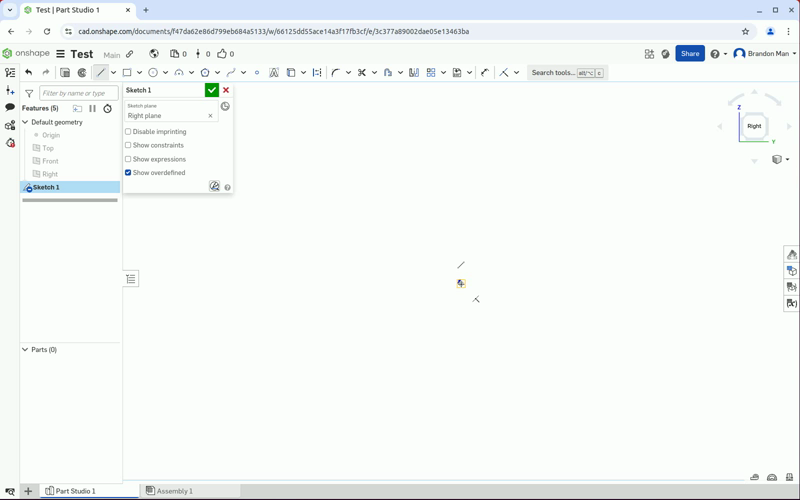
scroll(-6)
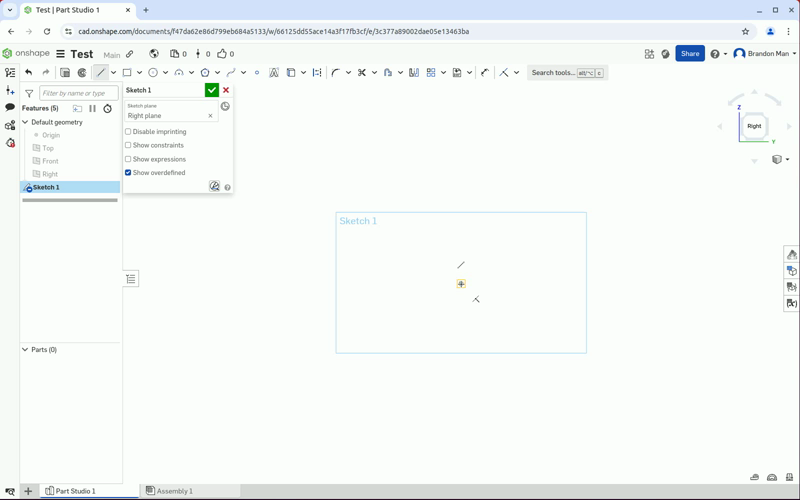
key_down(shift)
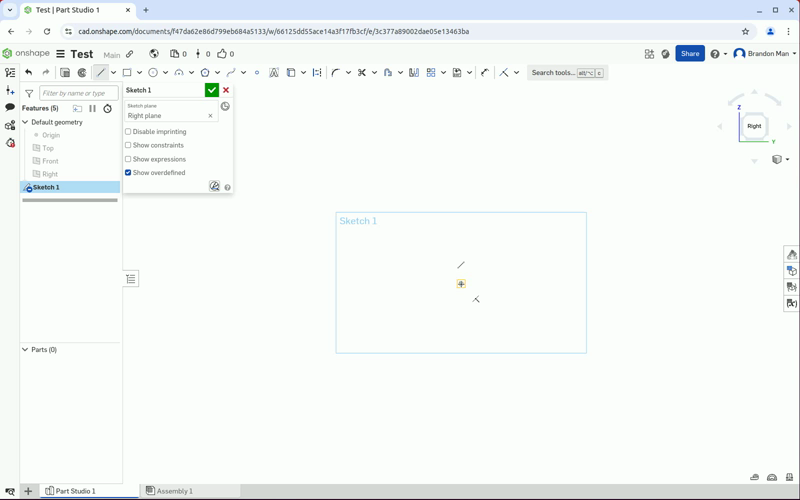
mouse_move(491, 283)
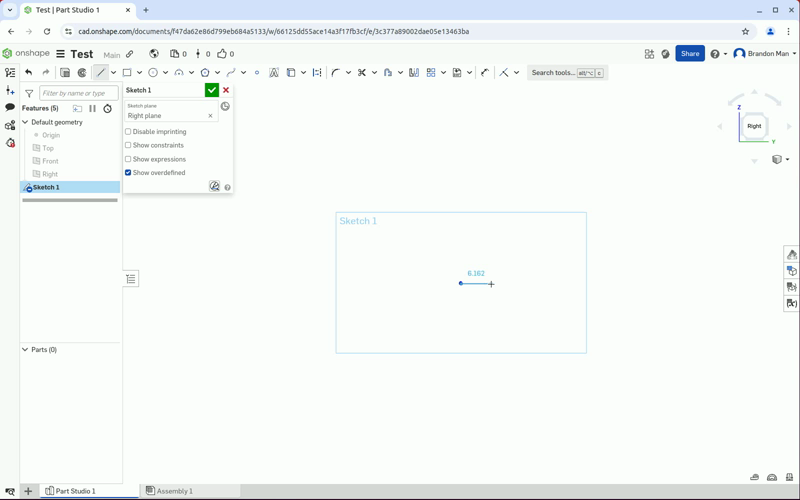
mouse_move(463, 283)
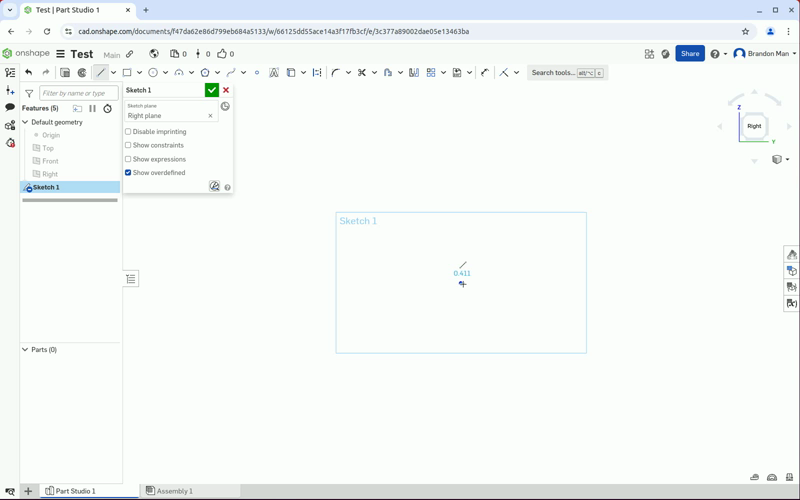
scroll(6)
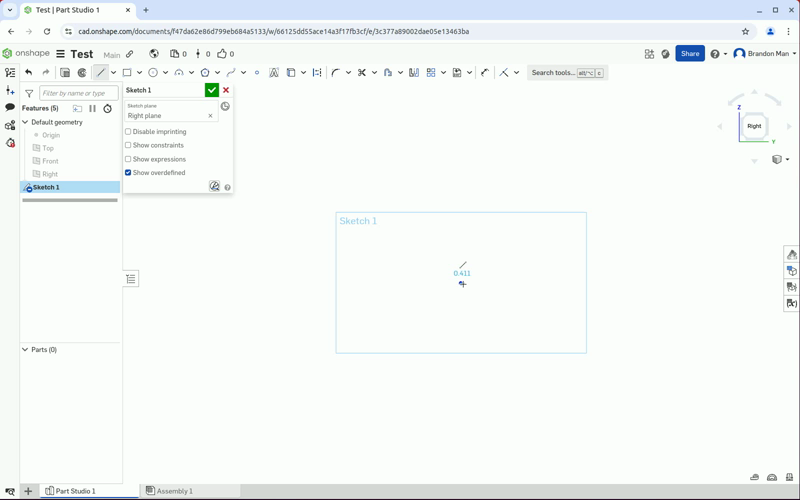
scroll(6)
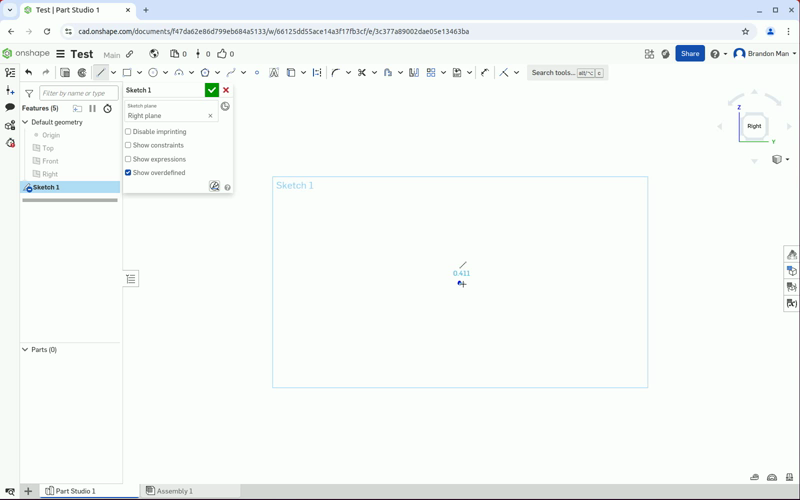
scroll(6)
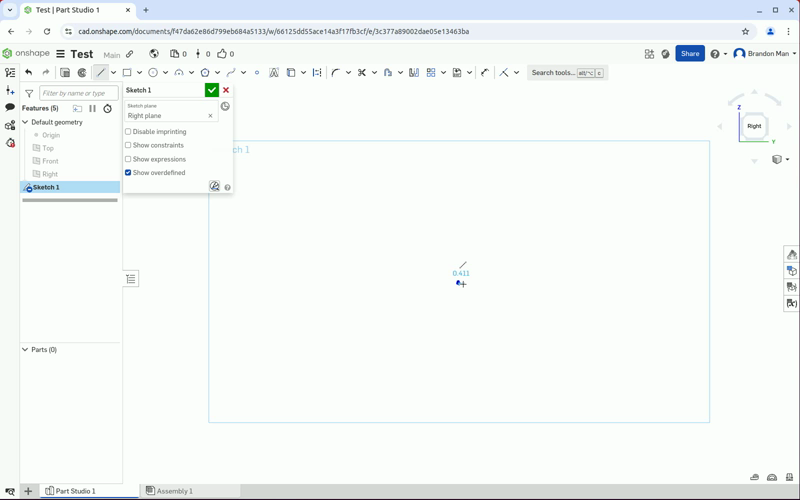
scroll(6)
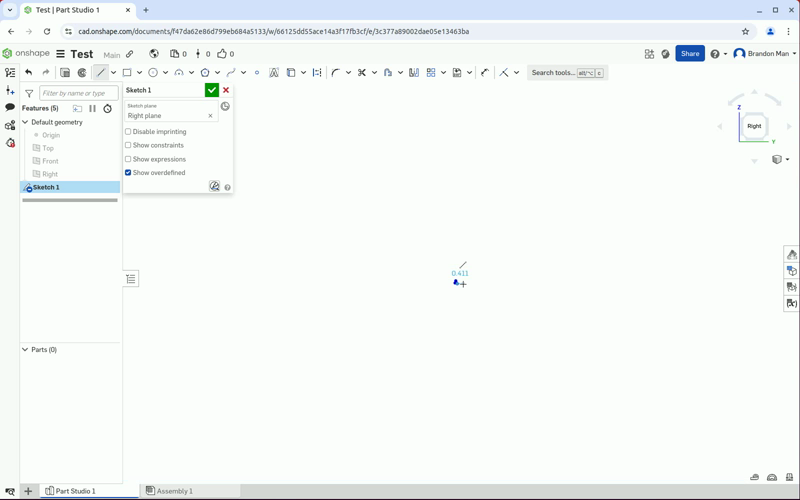
scroll(6)
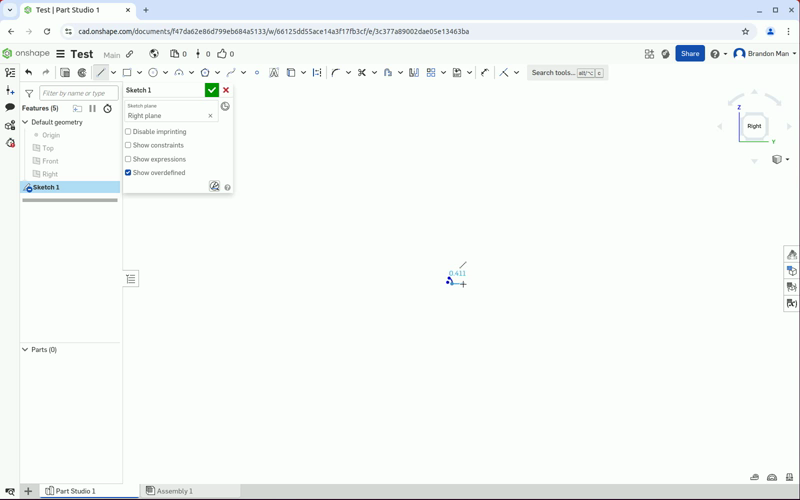
scroll(6)
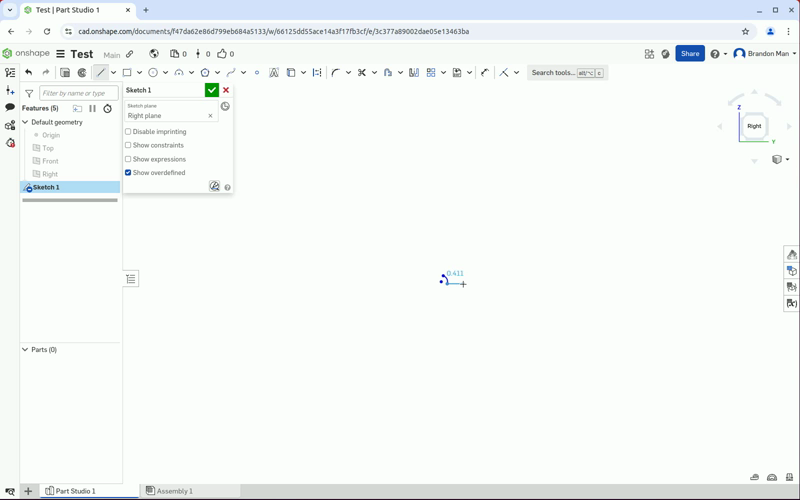
scroll(6)
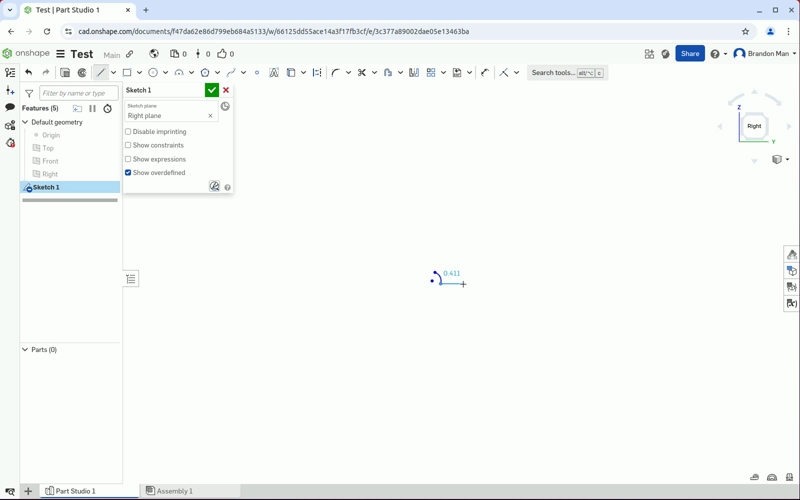
click(463, 283)
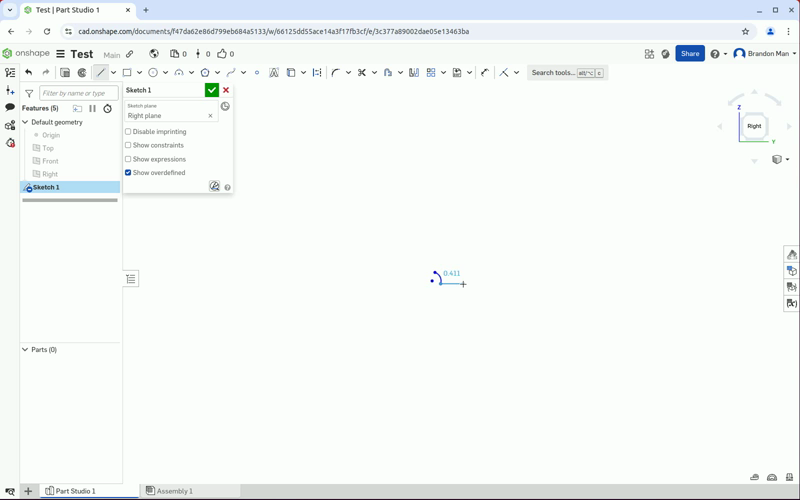
scroll(-6)
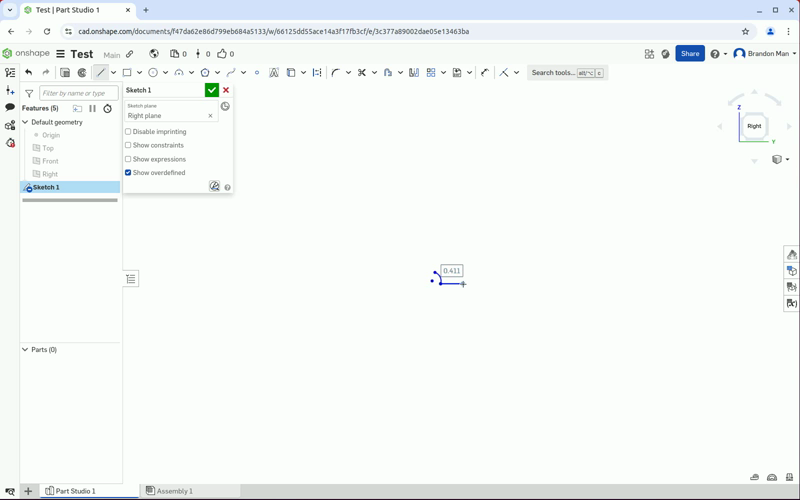
scroll(-6)
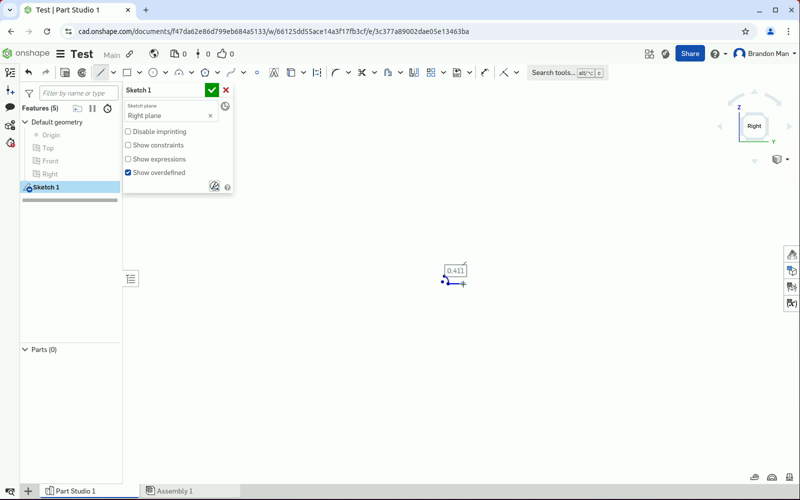
scroll(-6)
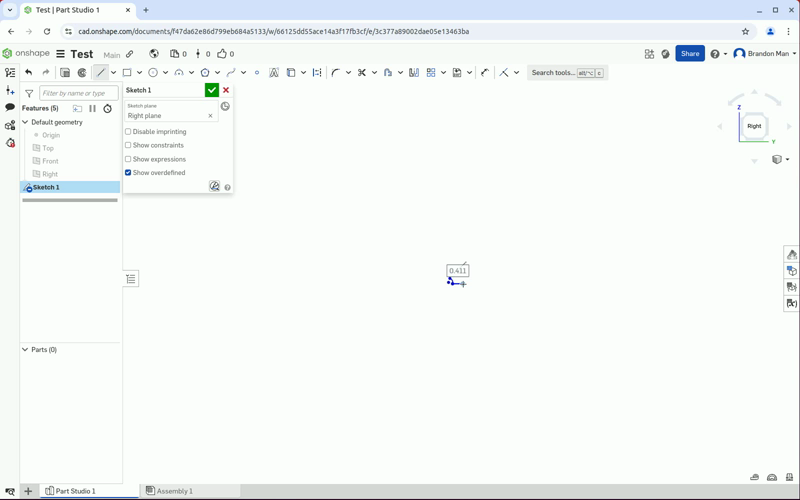
scroll(-6)
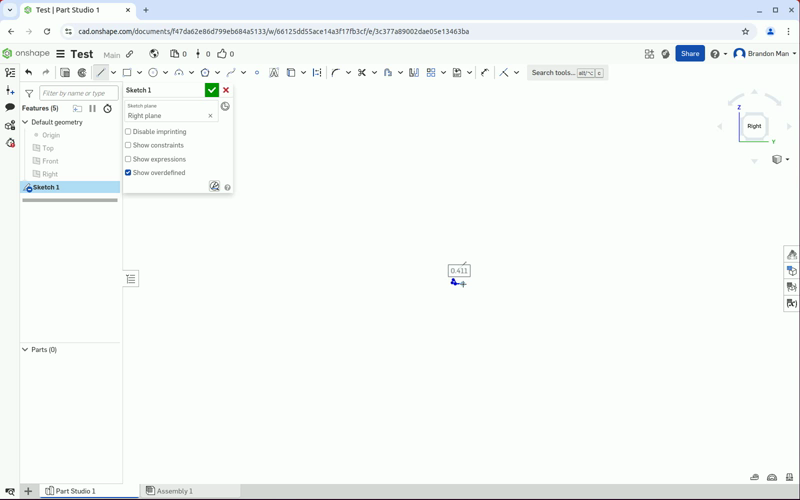
scroll(-6)
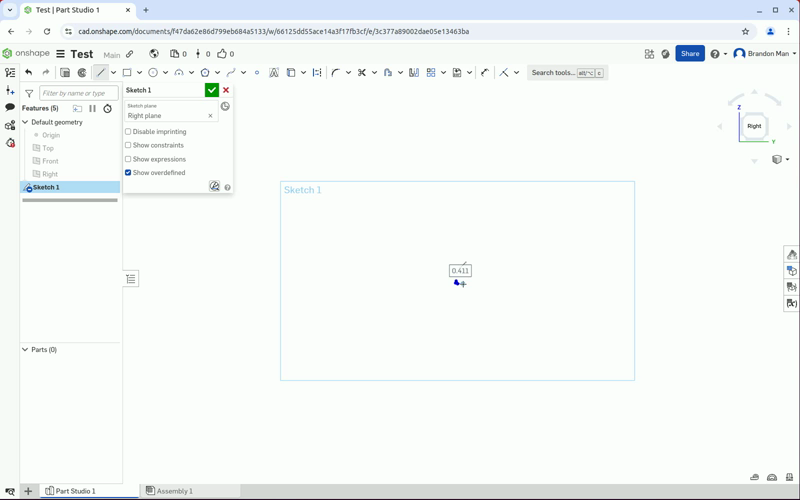
scroll(-6)
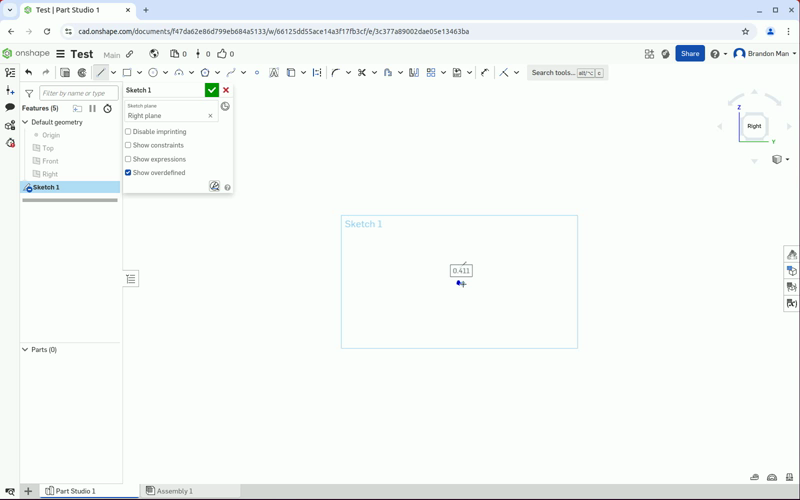
scroll(-6)
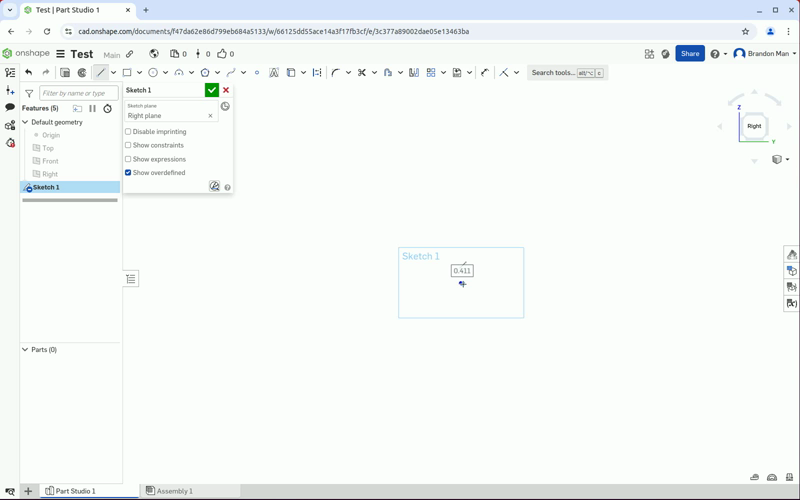
key_up(shift)
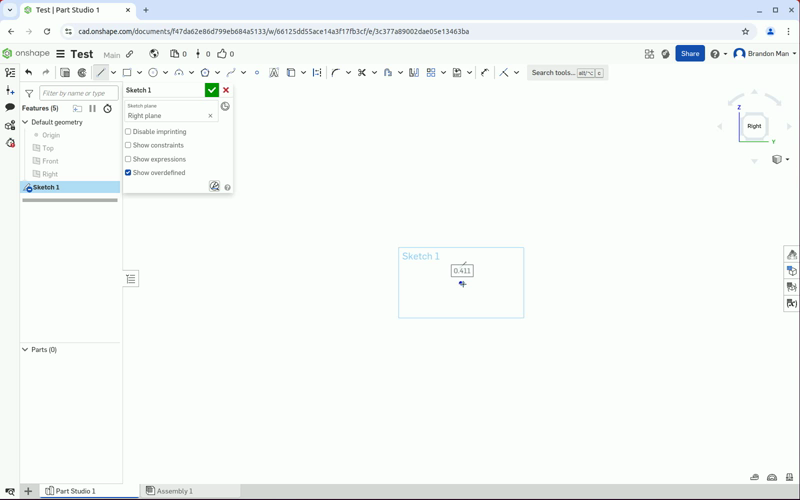
key_down(shift)
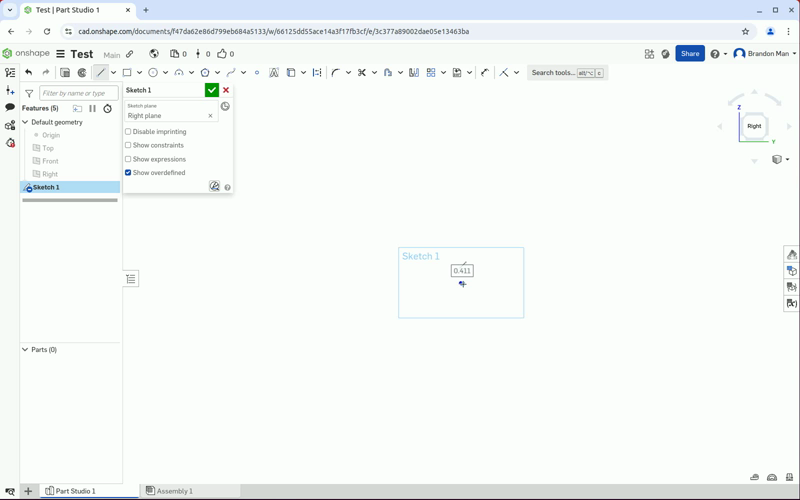
key_up(shift)
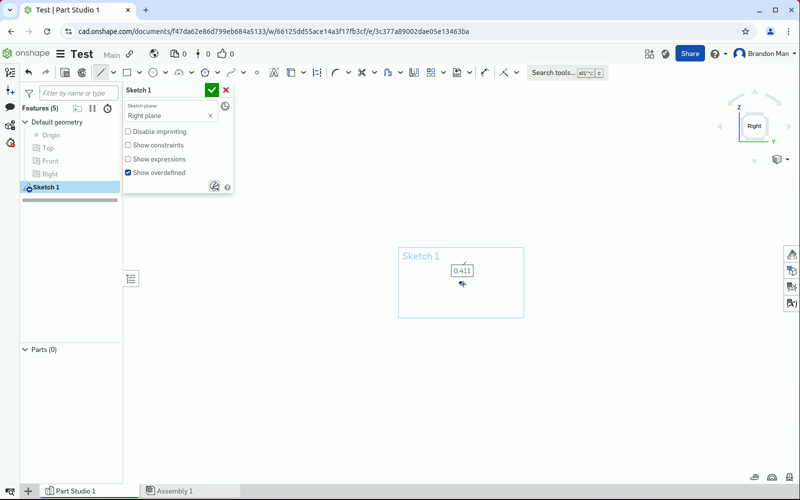
key_down(shift)
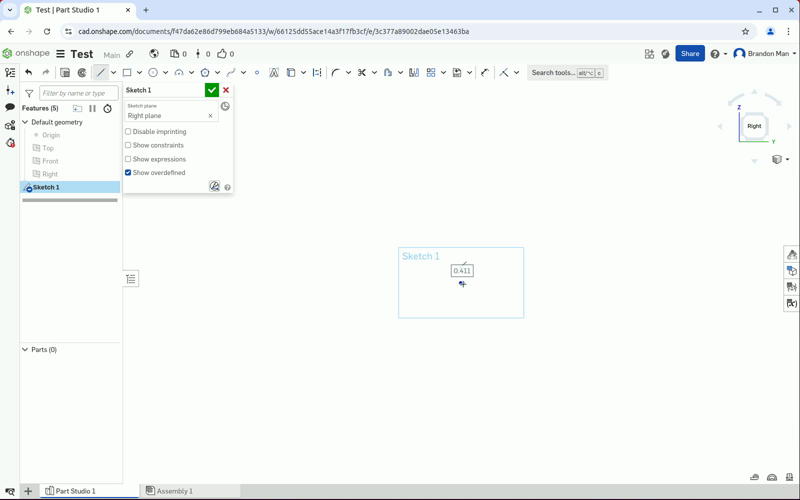
mouse_move(493, 283)
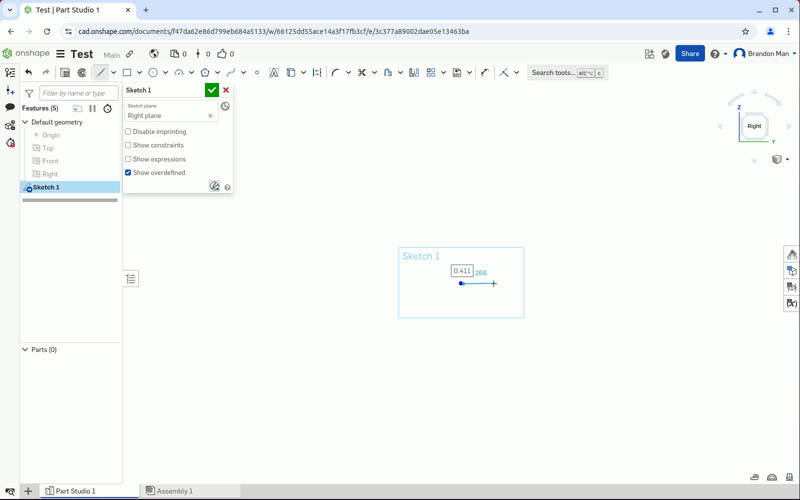
mouse_move(461, 283)
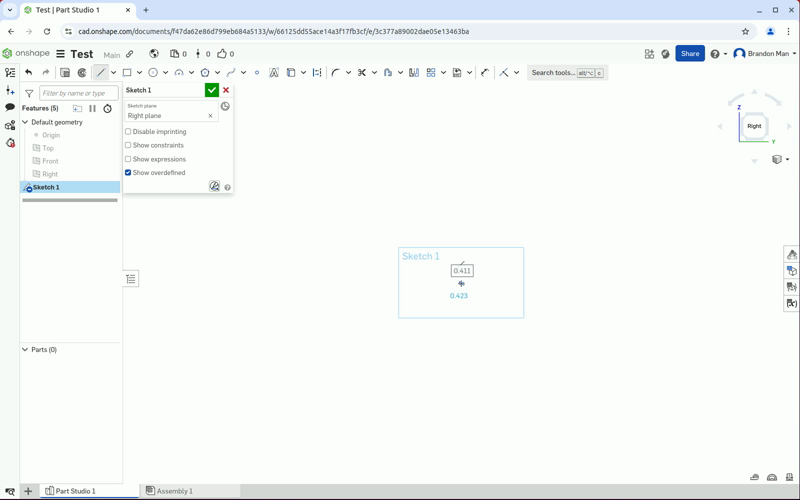
scroll(6)
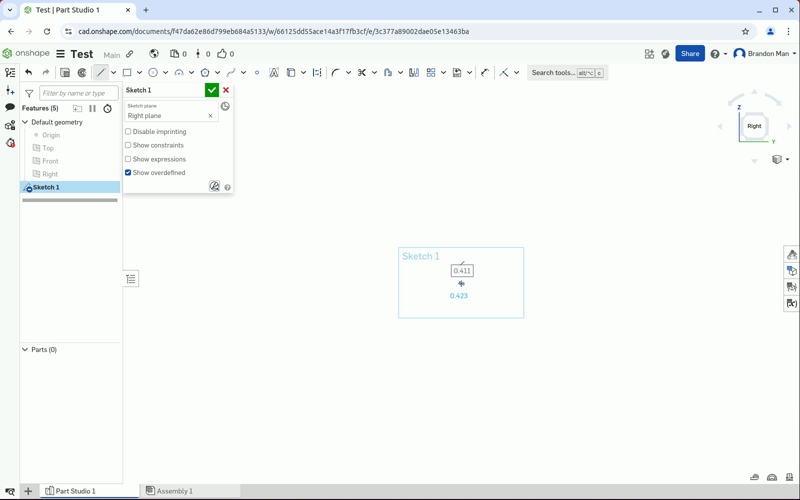
scroll(6)
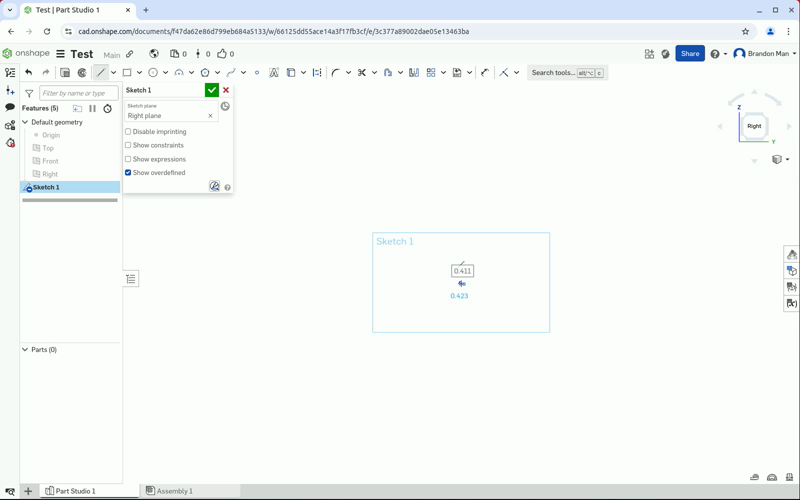
scroll(6)
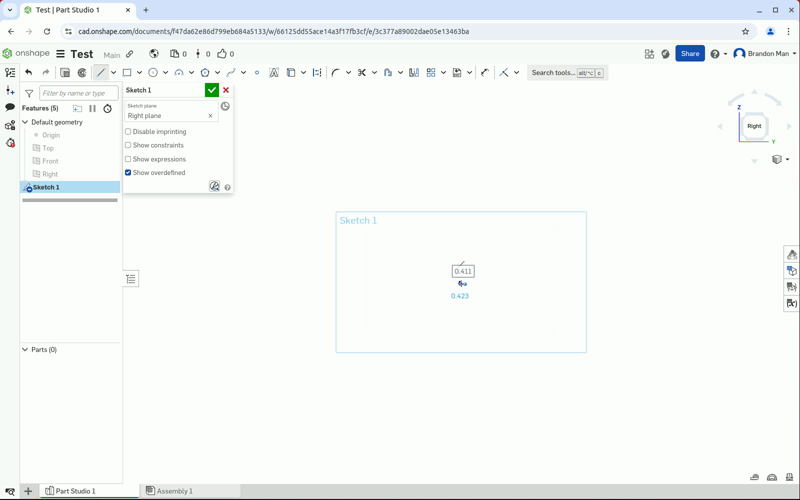
scroll(6)
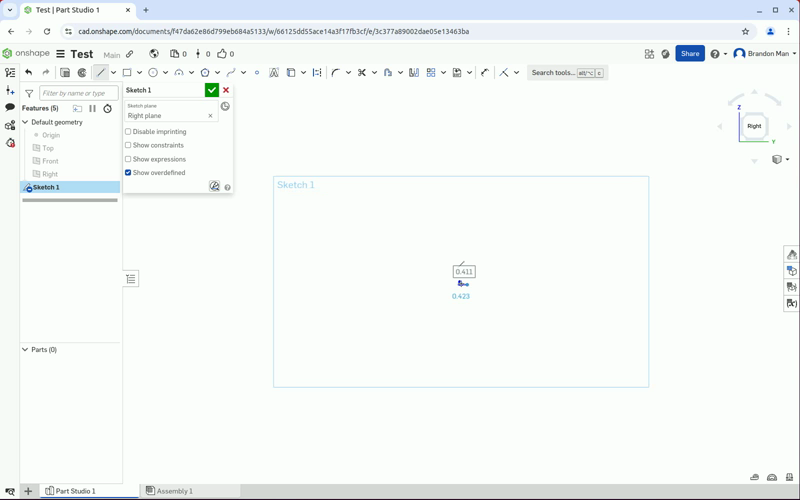
scroll(6)
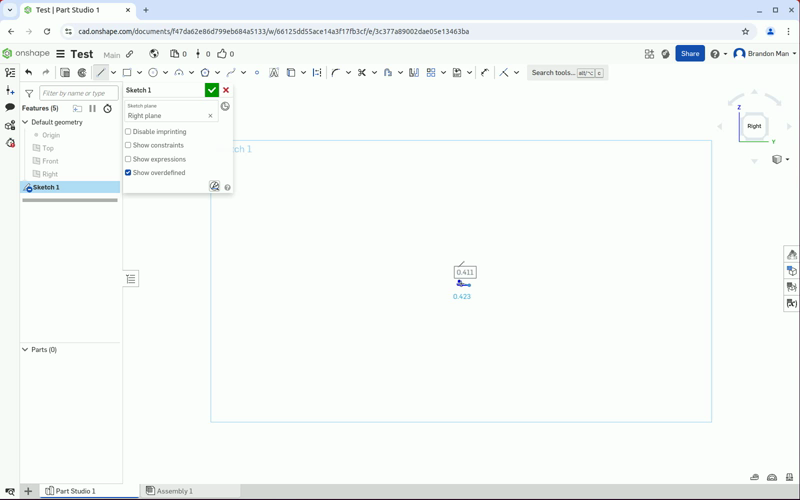
scroll(6)
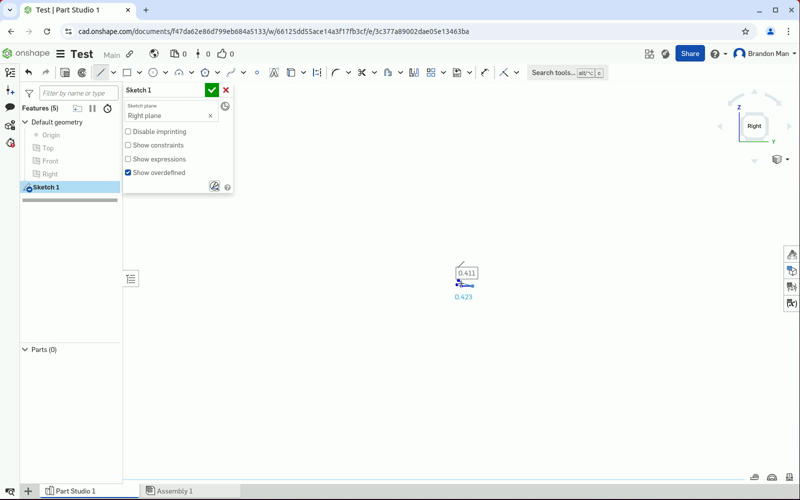
scroll(6)
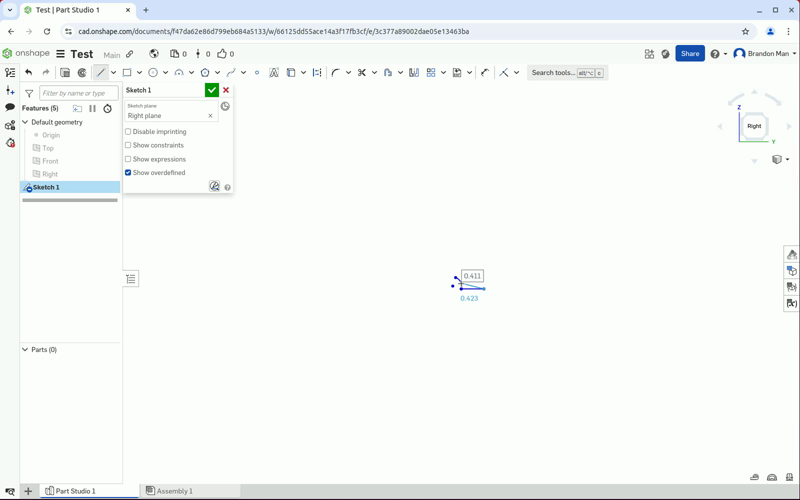
click(461, 283)
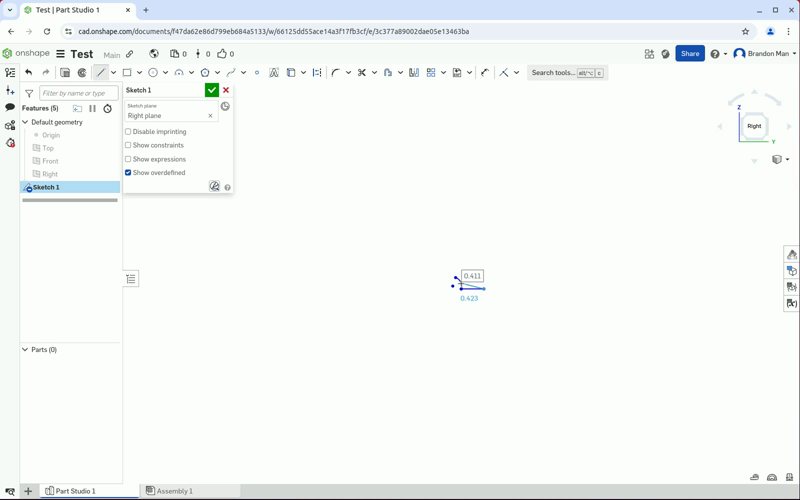
scroll(-6)
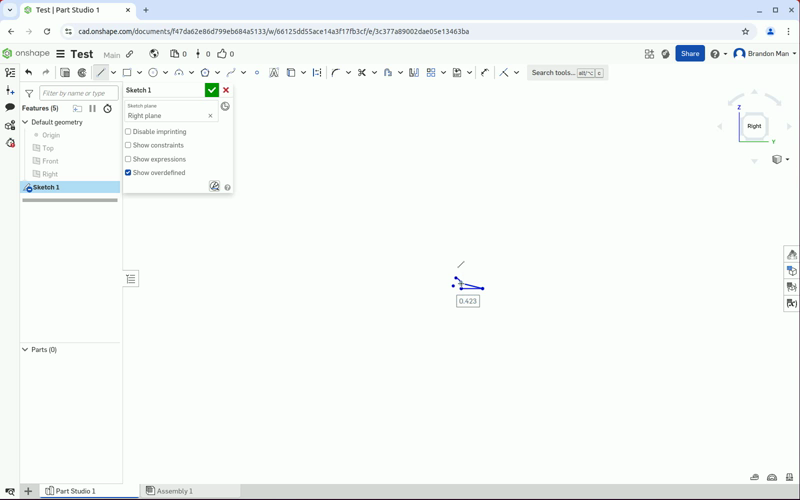
scroll(-6)
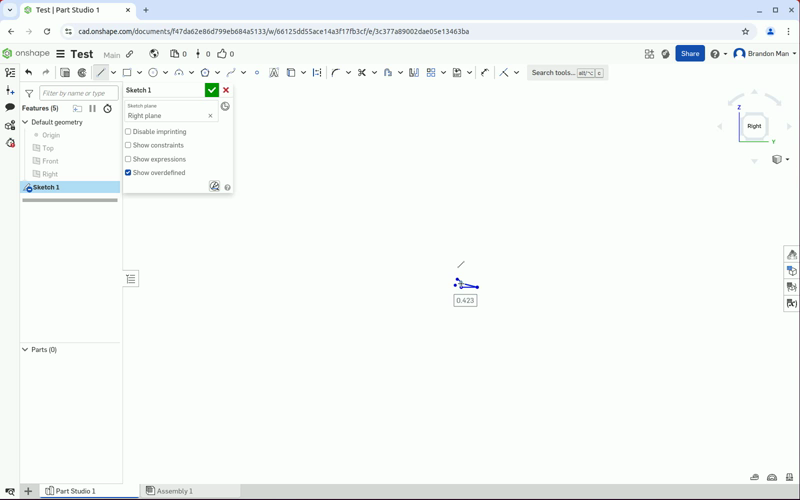
scroll(-6)
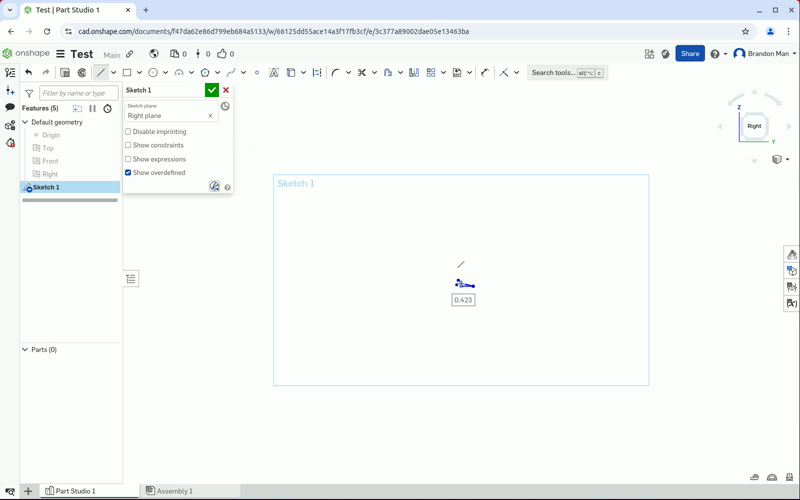
scroll(-6)
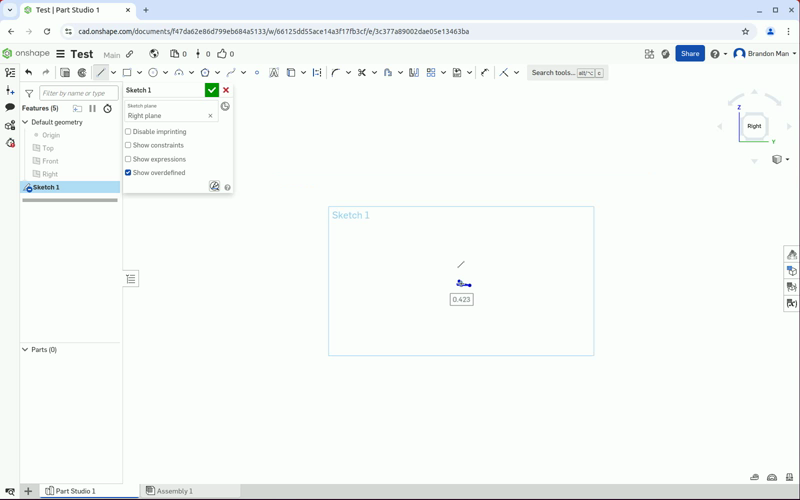
scroll(-6)
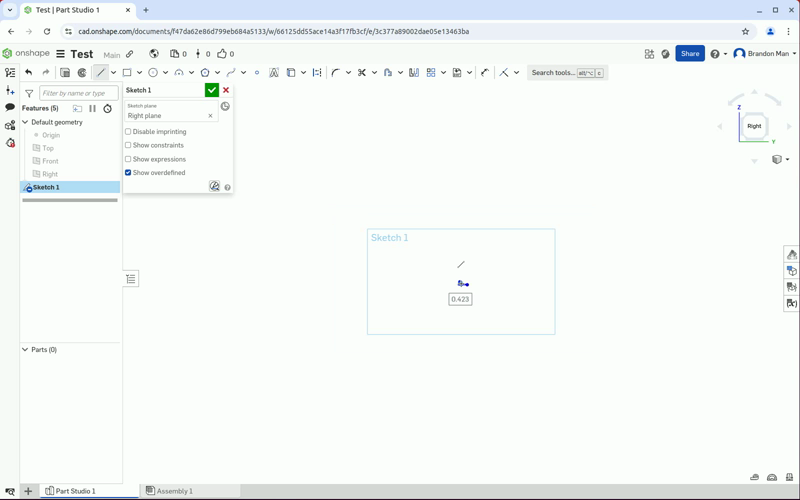
scroll(-6)
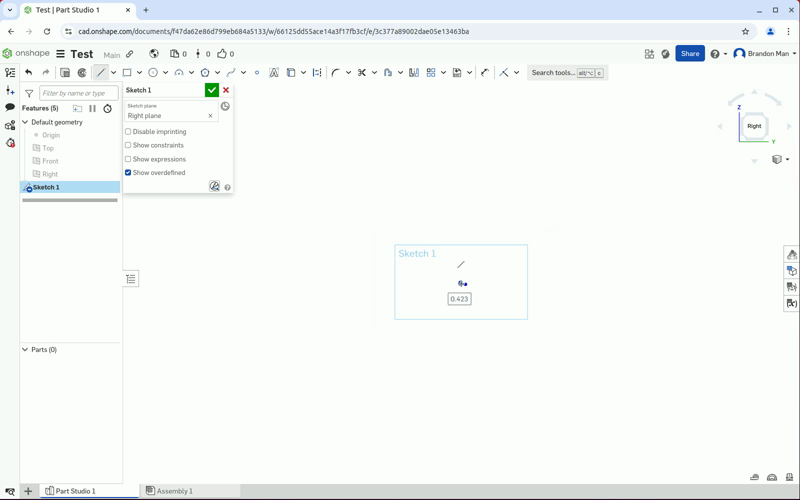
scroll(-6)
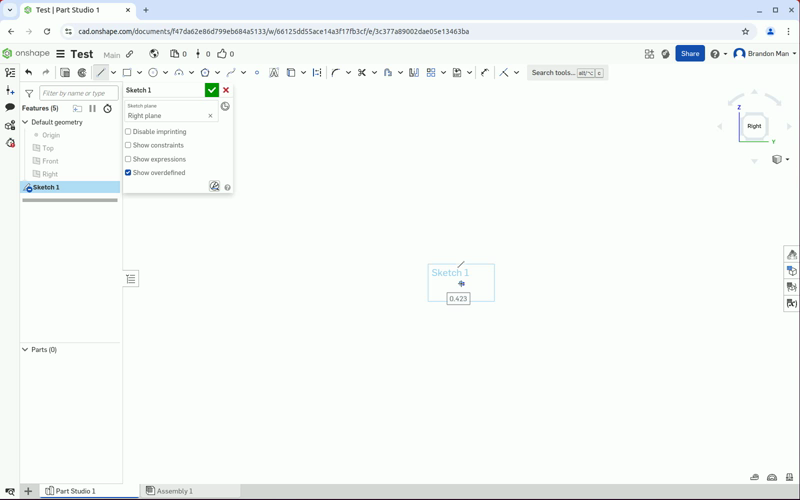
key_up(shift)
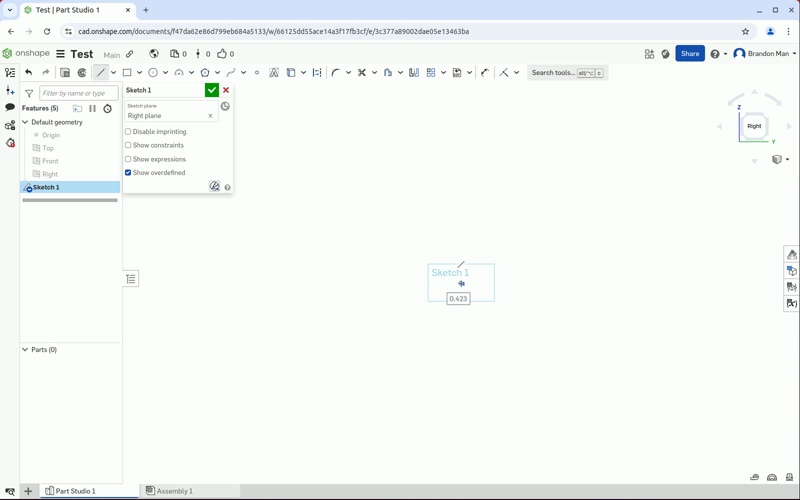
key(esc)
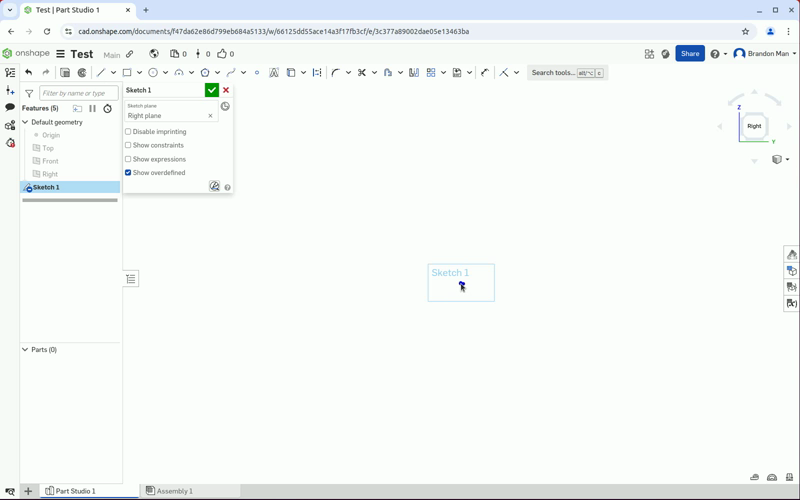
key(a)
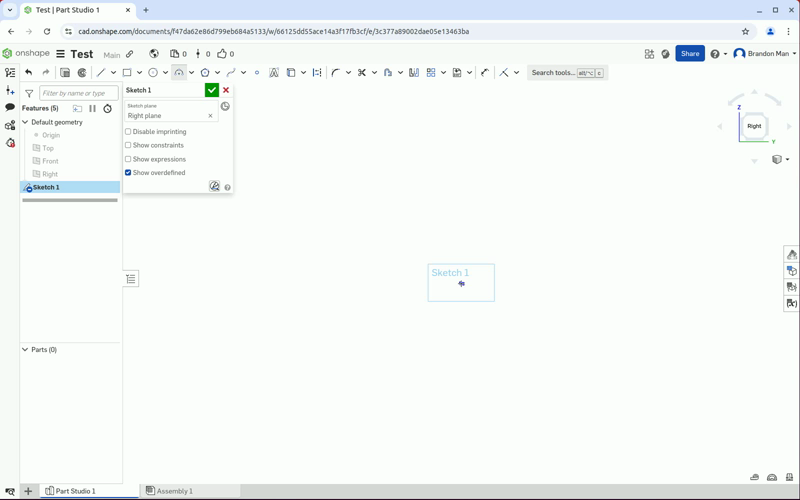
mouse_move(461, 283)
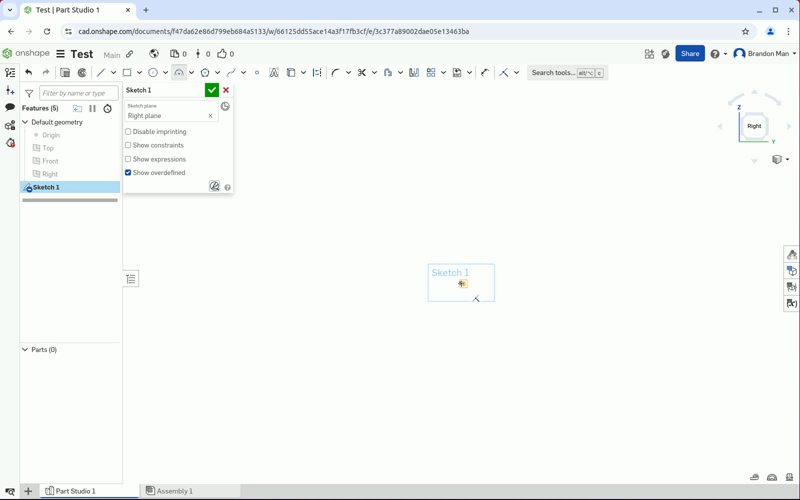
scroll(6)
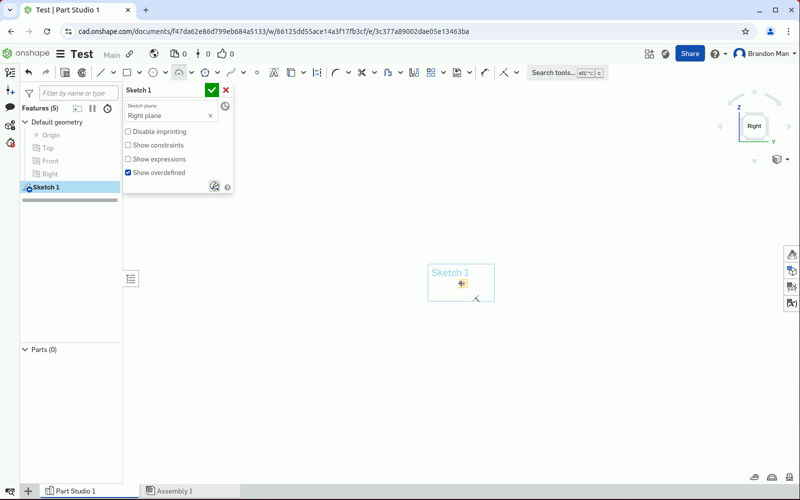
scroll(6)
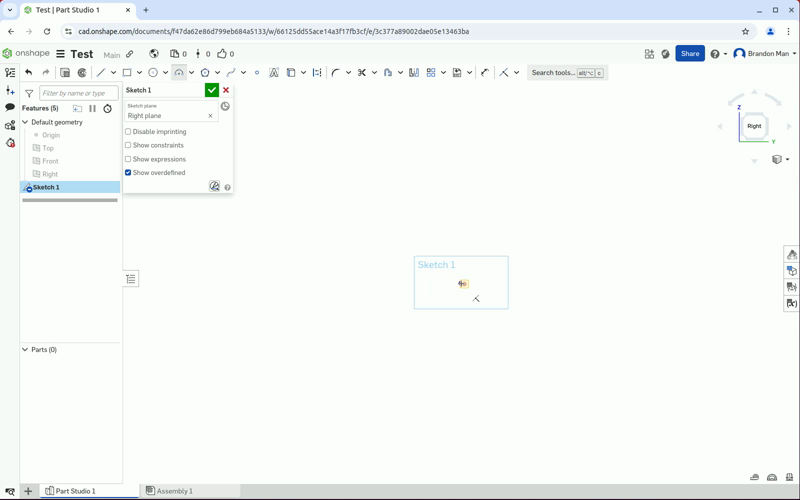
scroll(6)
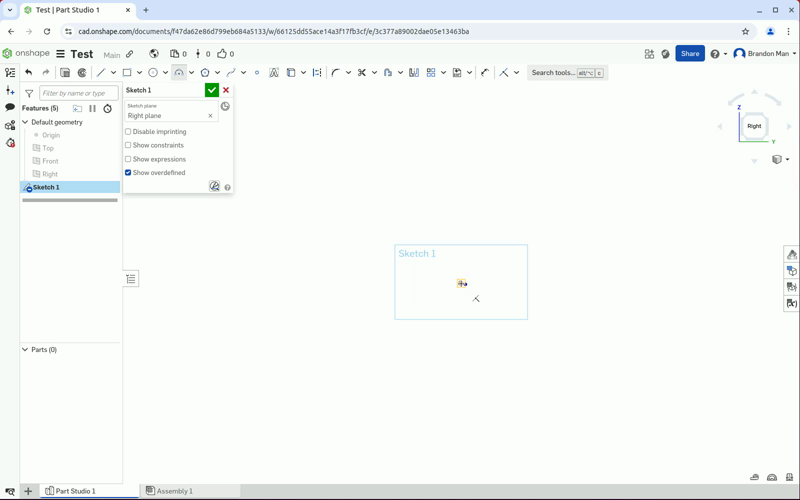
scroll(6)
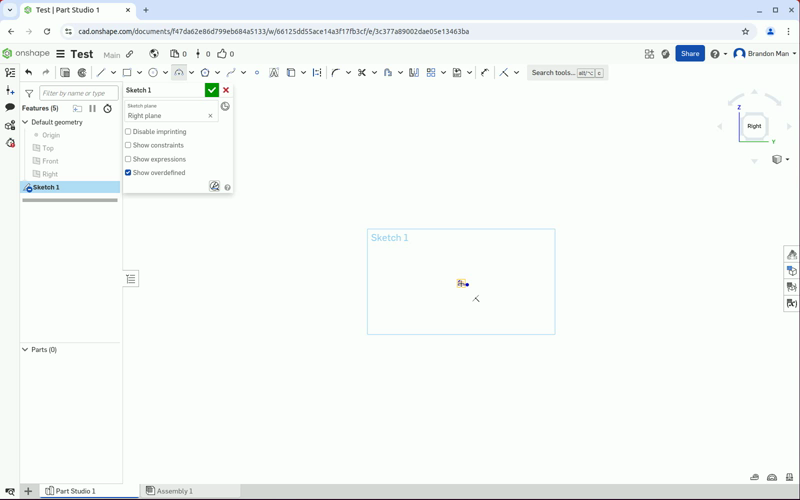
scroll(6)
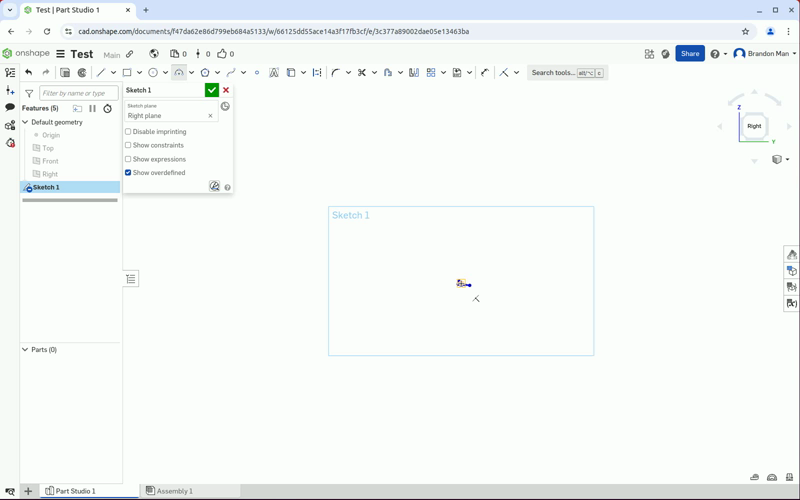
scroll(6)
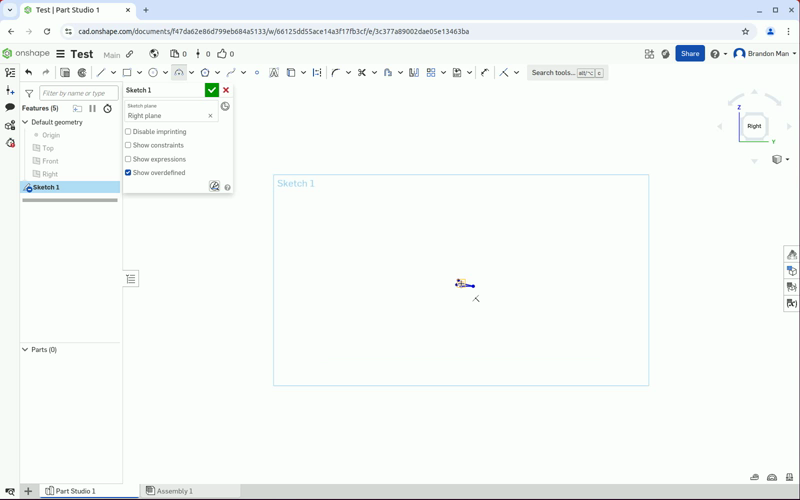
scroll(6)
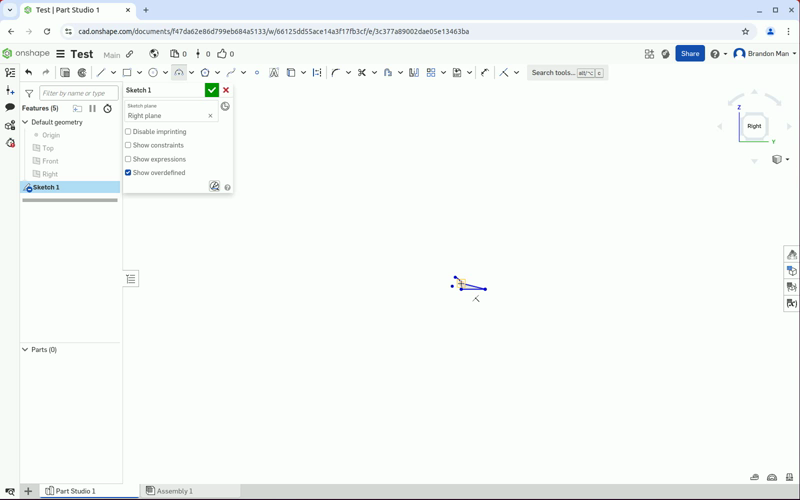
click(461, 283)
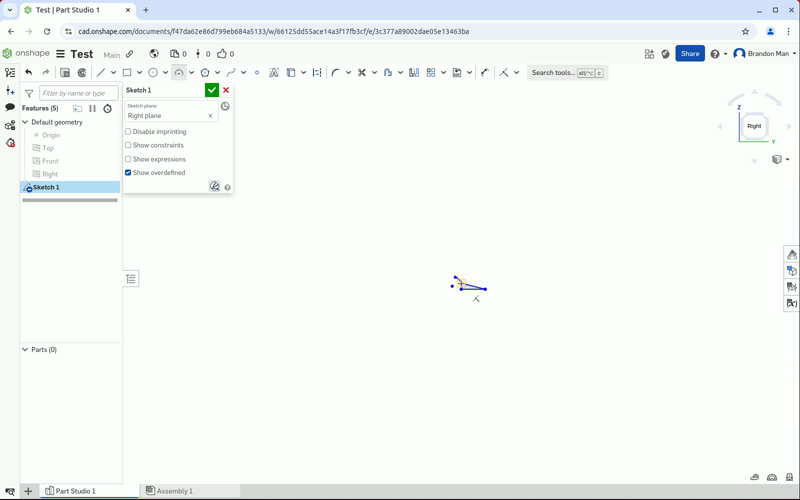
scroll(-6)
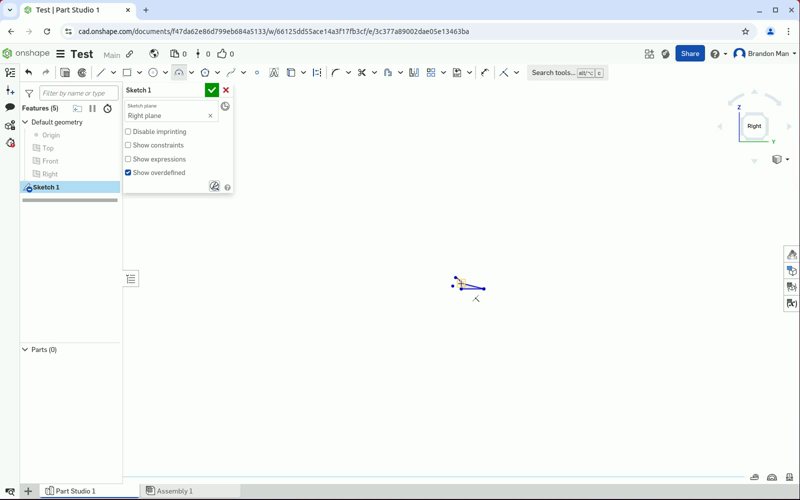
scroll(-6)
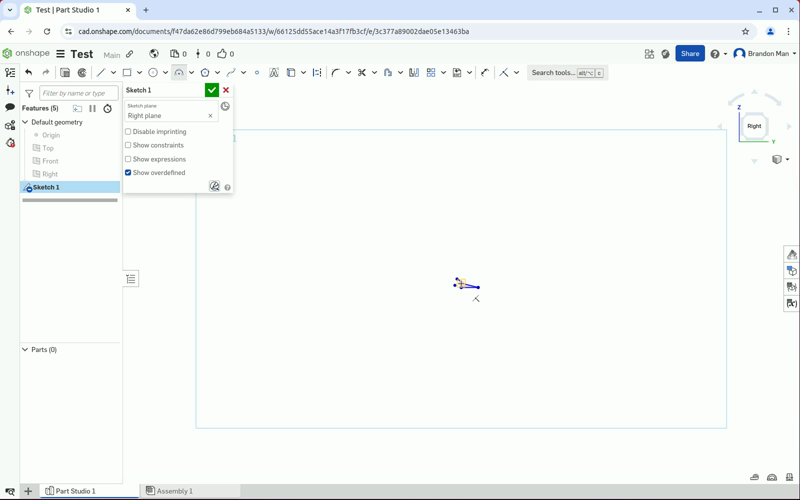
scroll(-6)
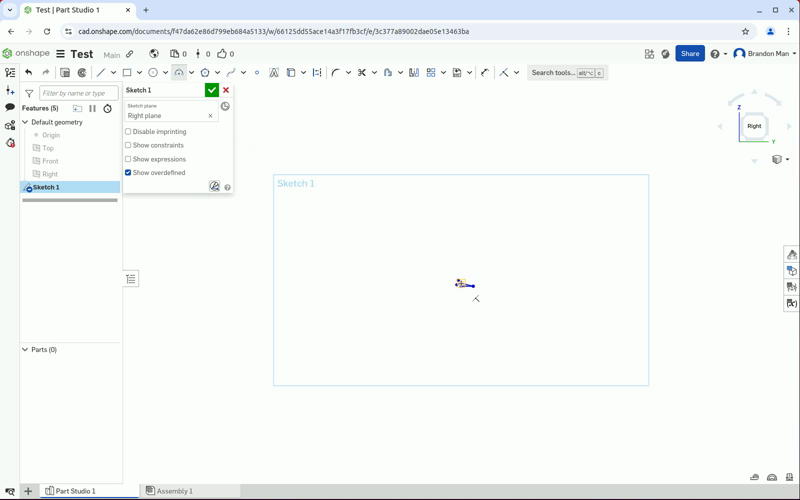
scroll(-6)
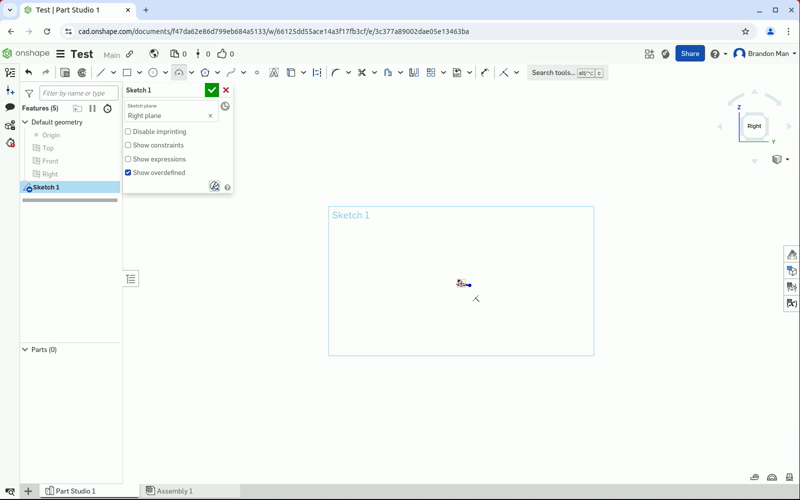
scroll(-6)
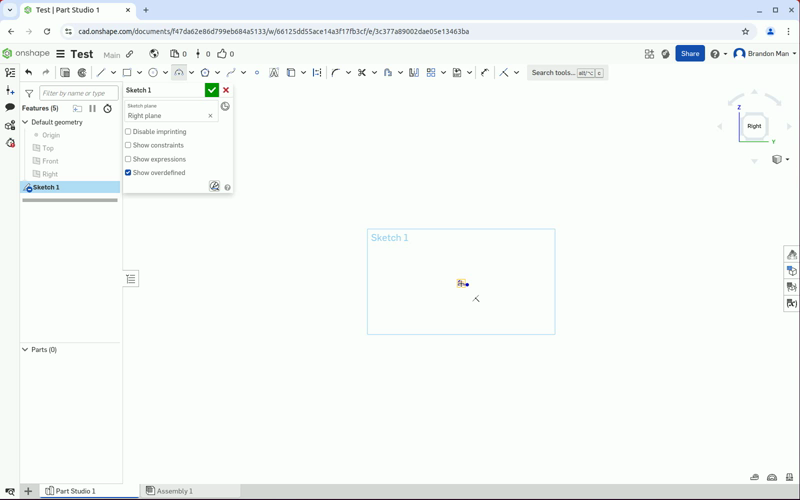
scroll(-6)
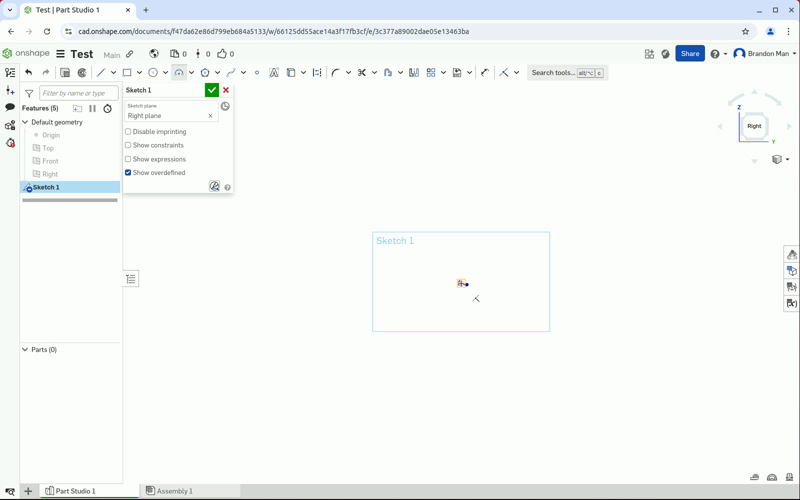
scroll(-6)
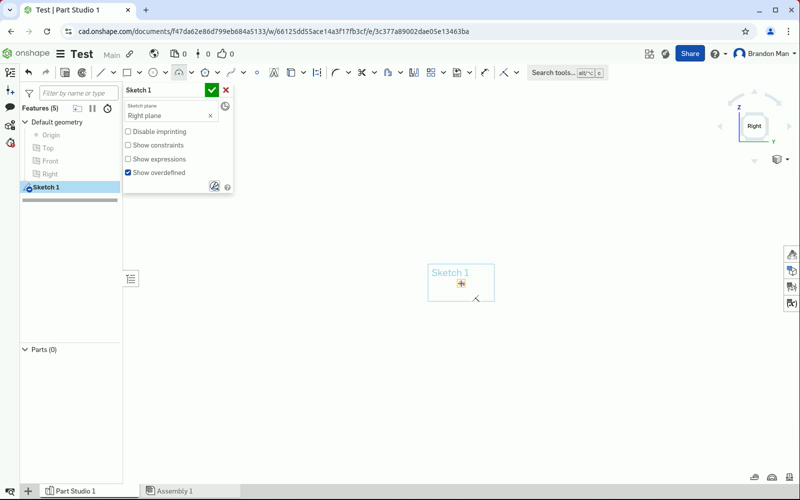
key_down(shift)
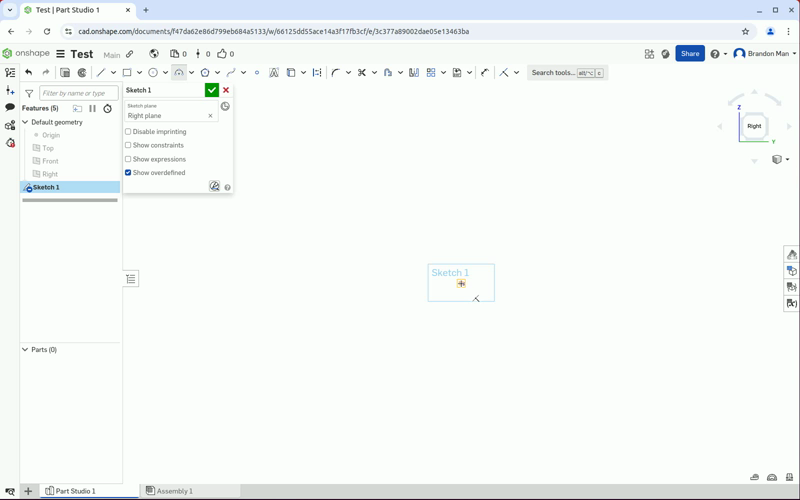
mouse_move(461, 282)
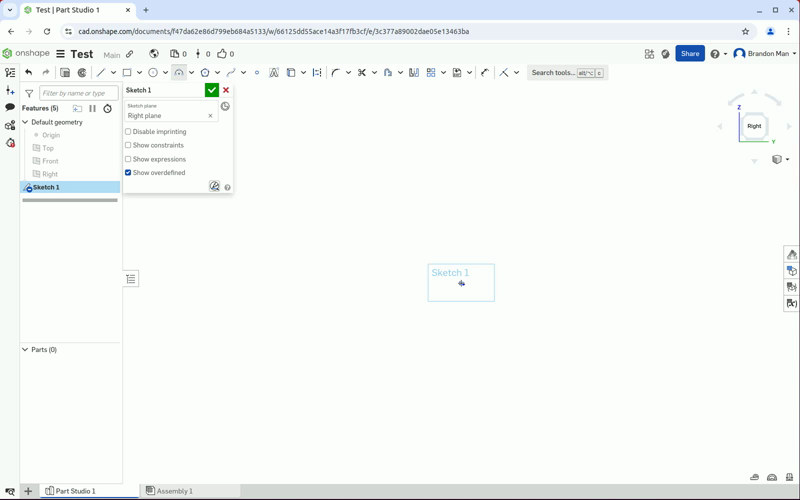
scroll(6)
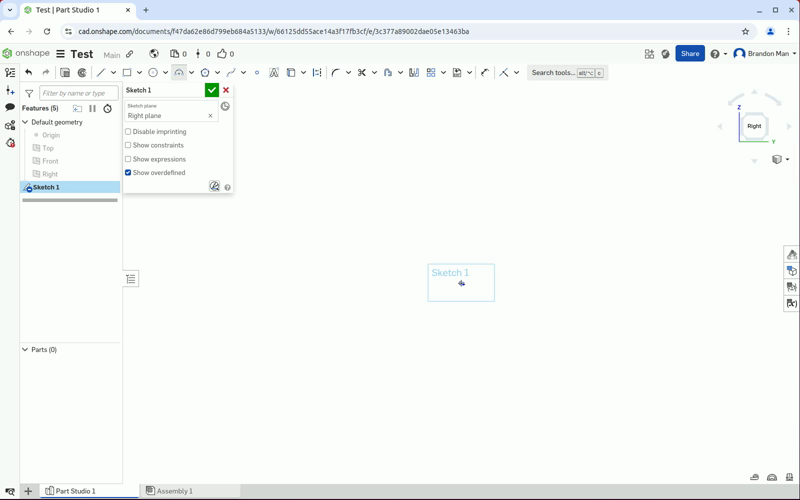
scroll(6)
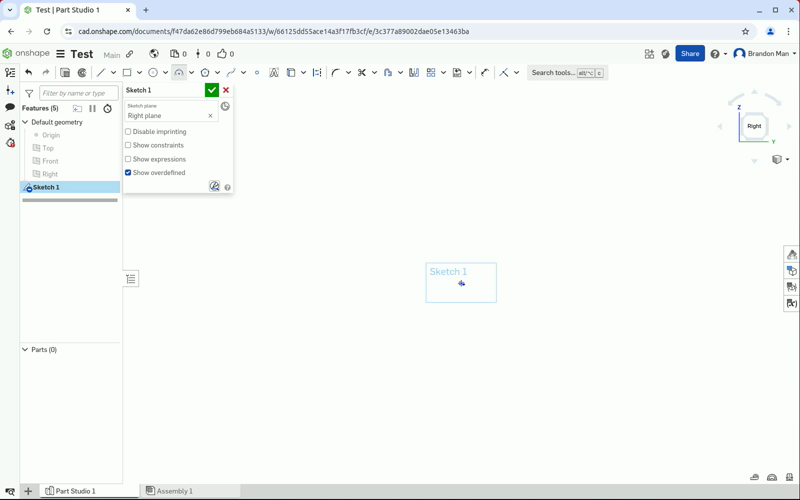
scroll(6)
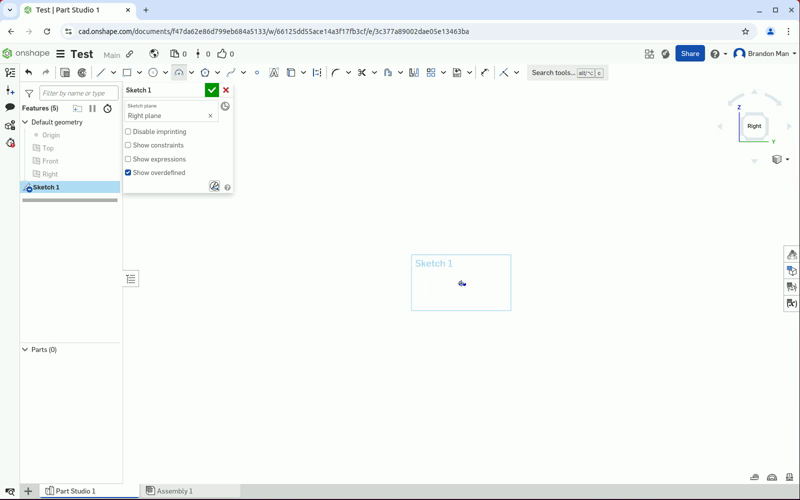
scroll(6)
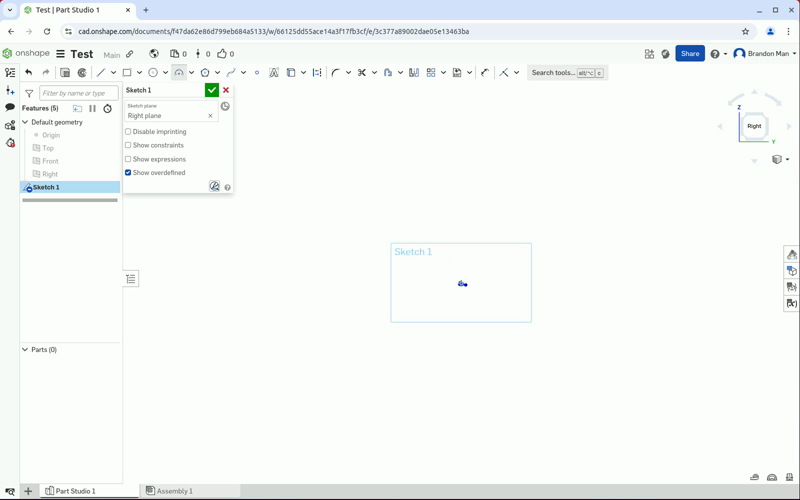
scroll(6)
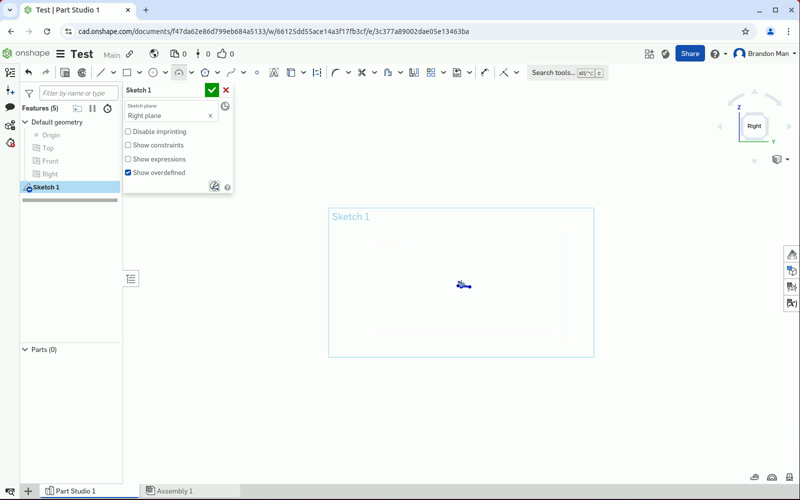
scroll(6)
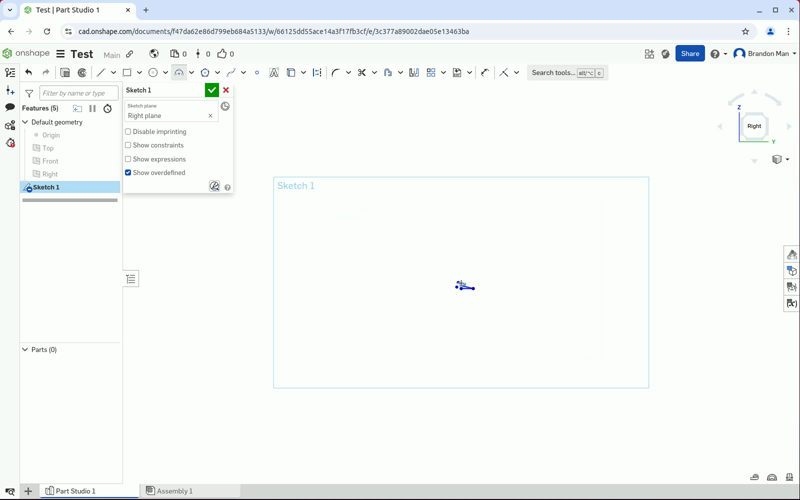
scroll(6)
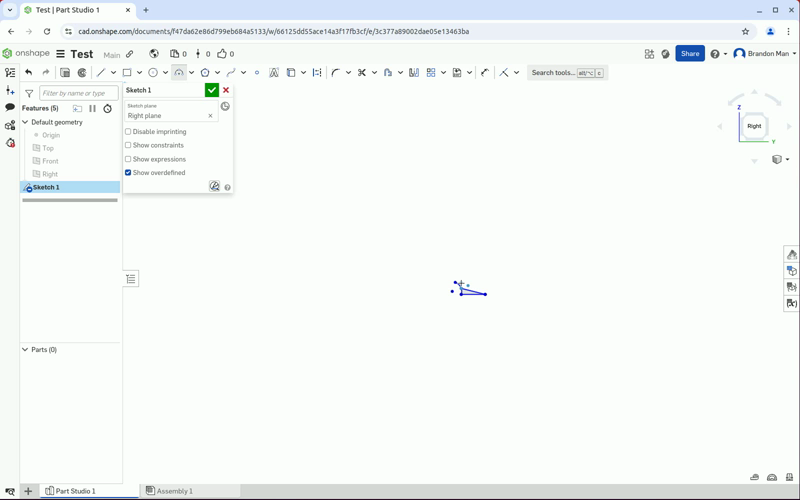
click(461, 282)
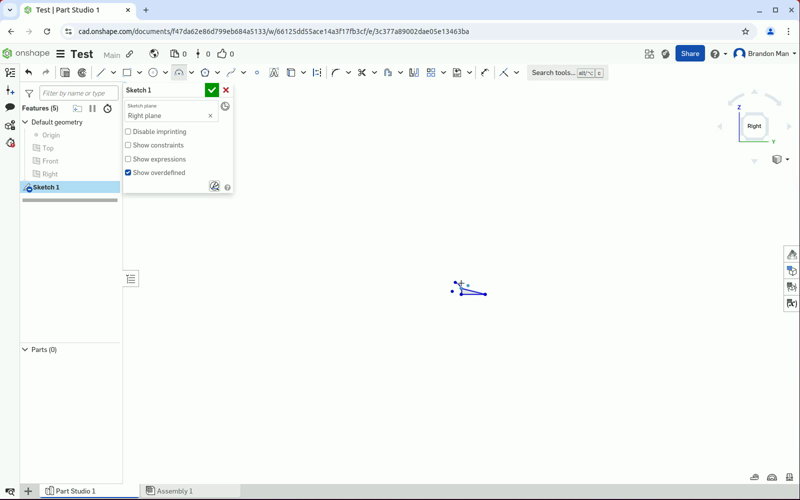
scroll(-6)
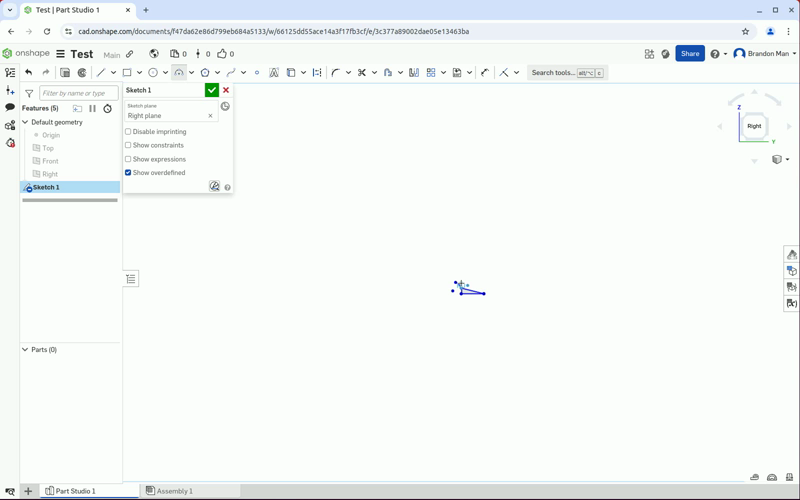
scroll(-6)
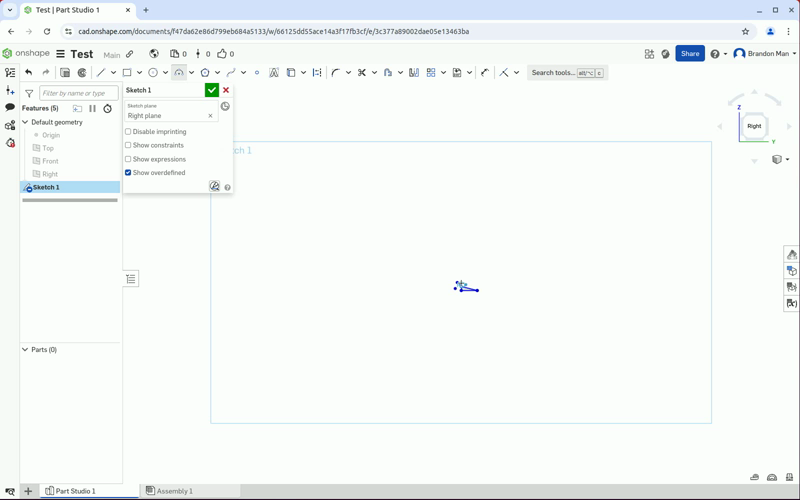
scroll(-6)
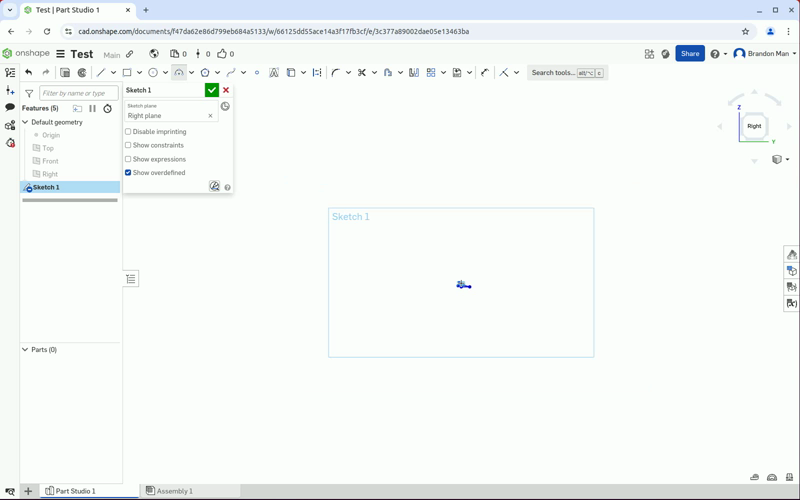
scroll(-6)
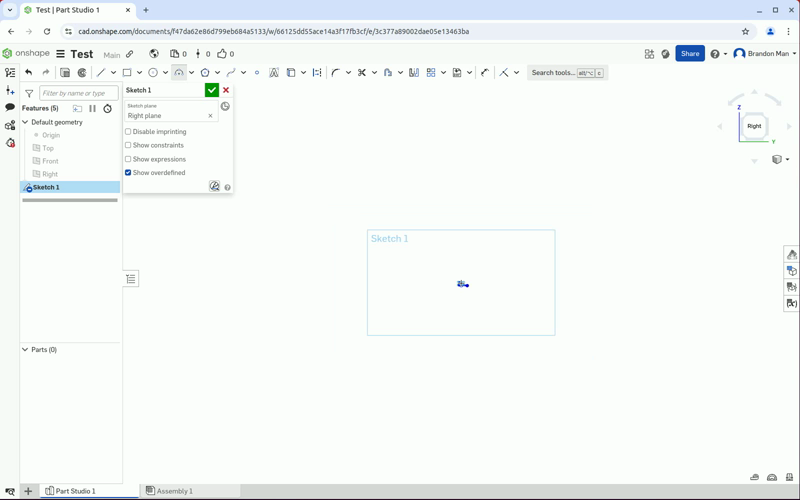
scroll(-6)
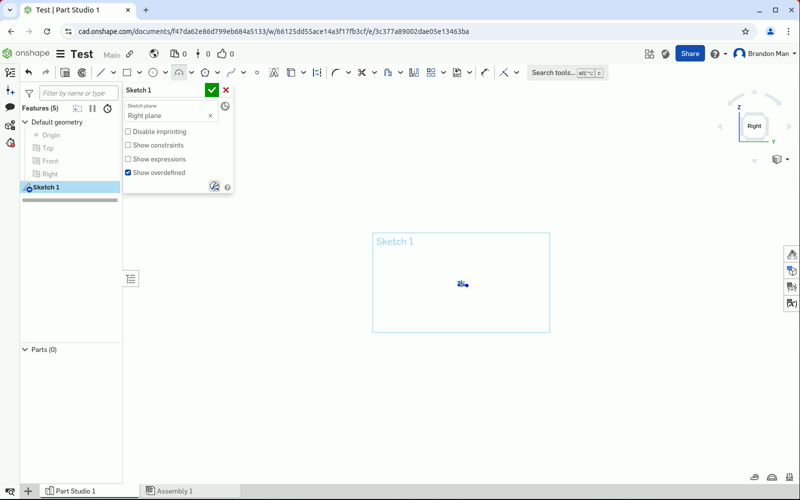
scroll(-6)
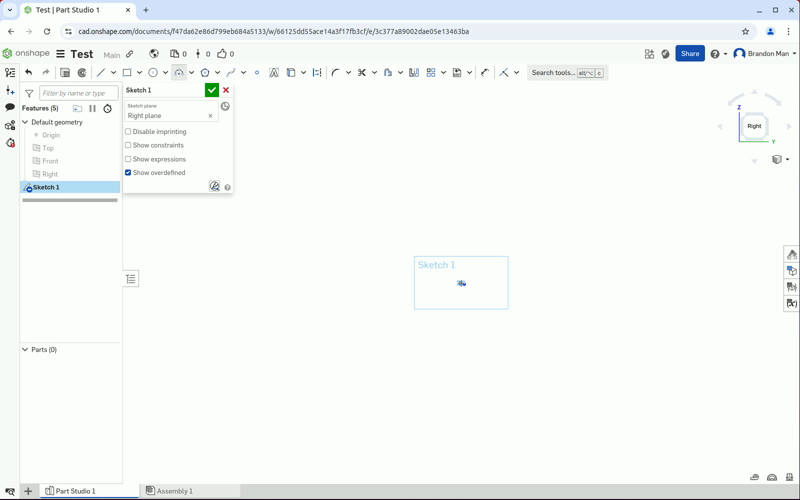
scroll(-6)
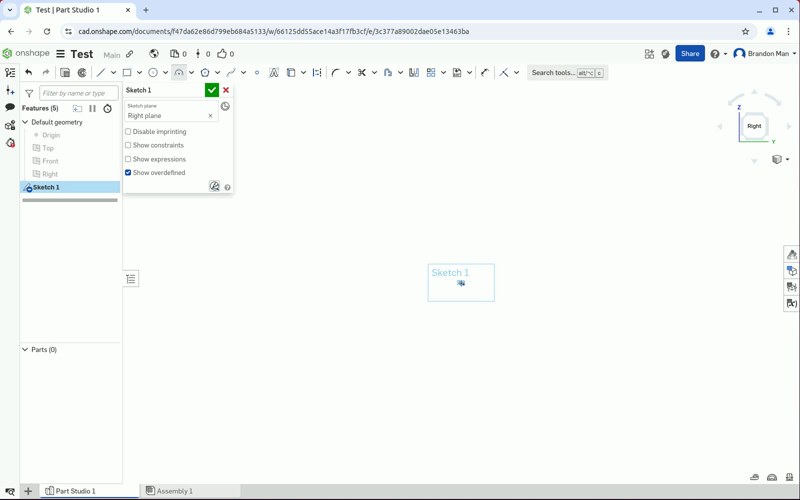
mouse_move(461, 283)
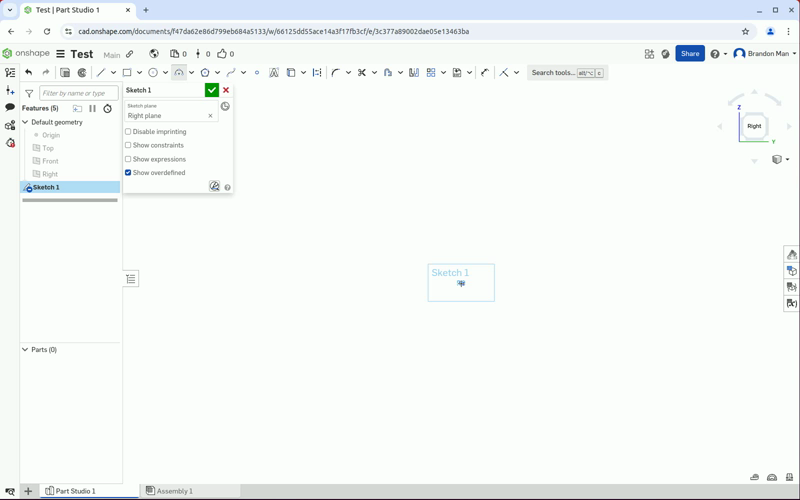
scroll(6)
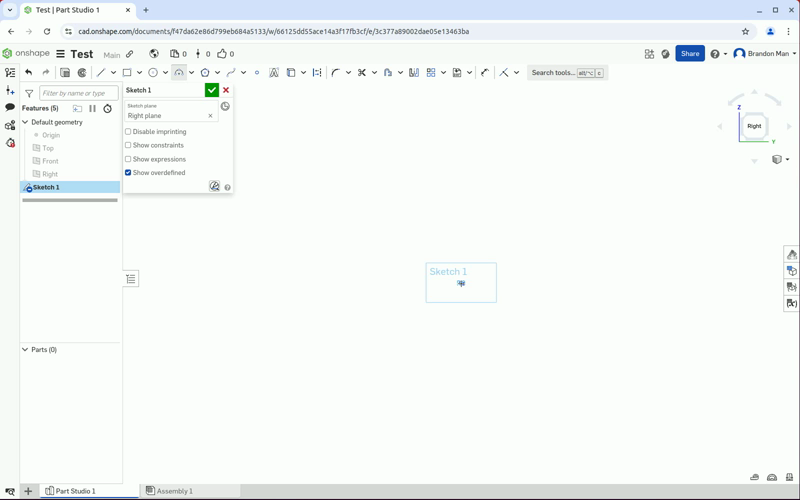
scroll(6)
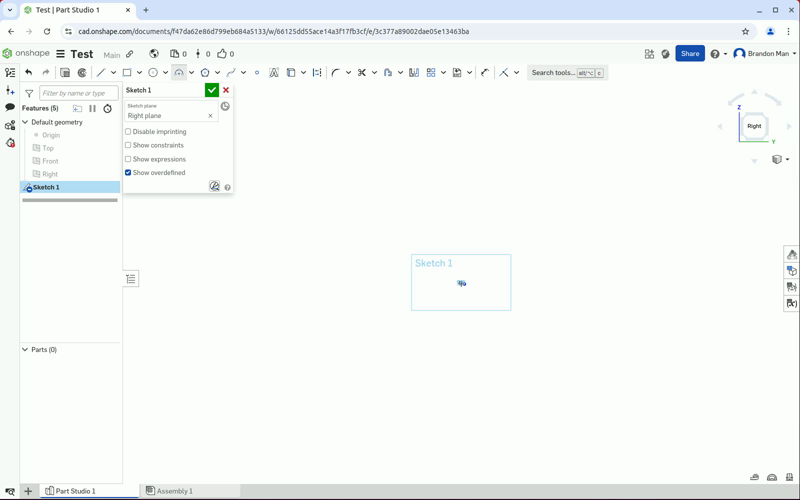
scroll(6)
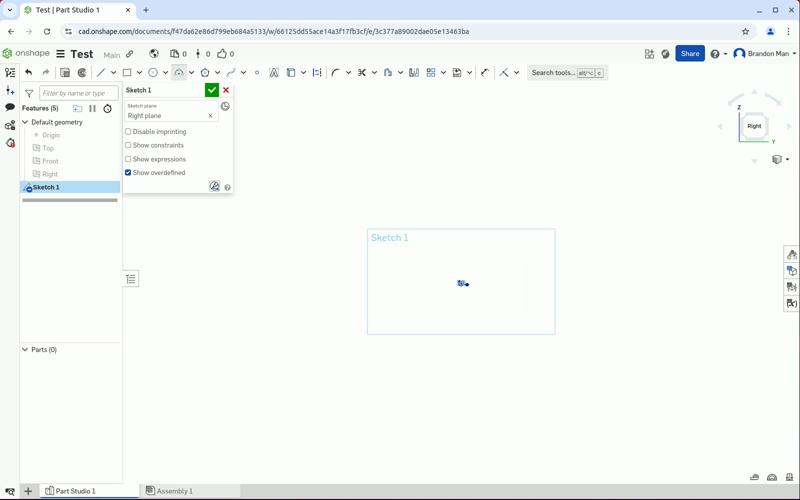
scroll(6)
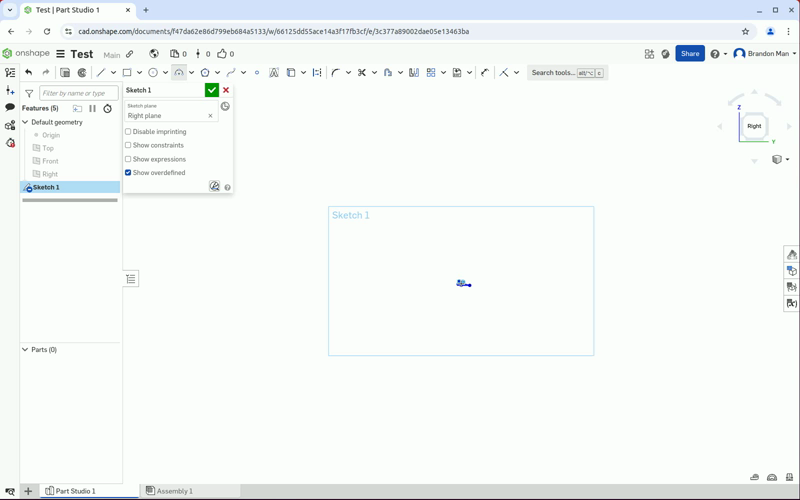
scroll(6)
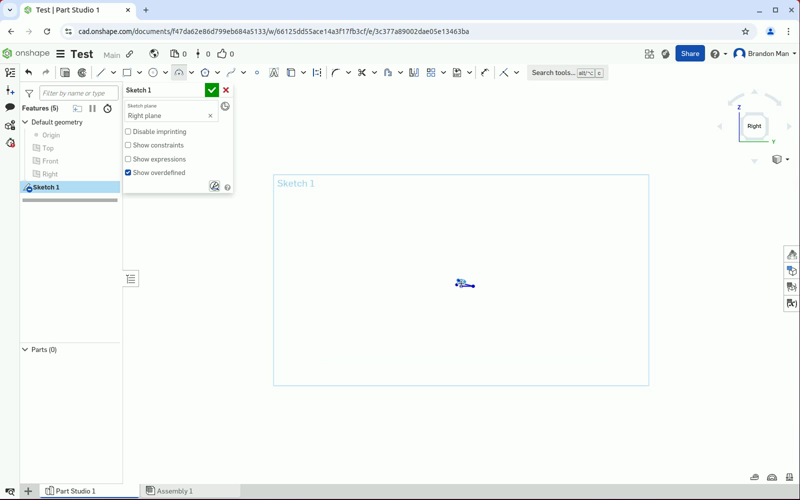
scroll(6)
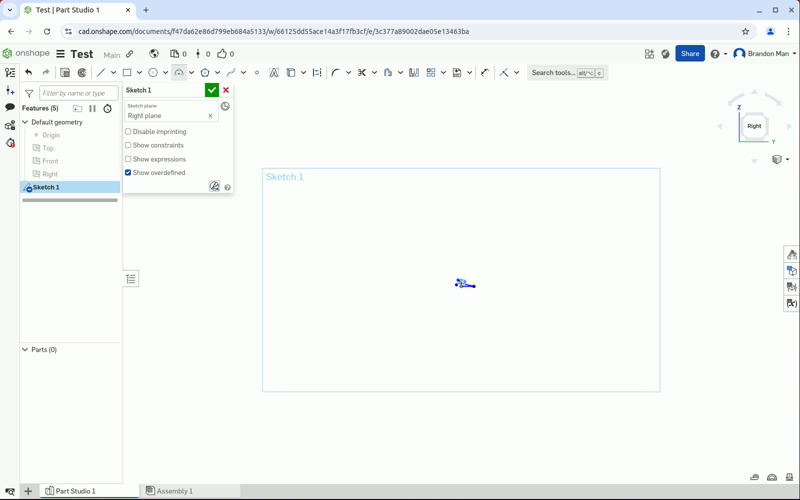
scroll(6)
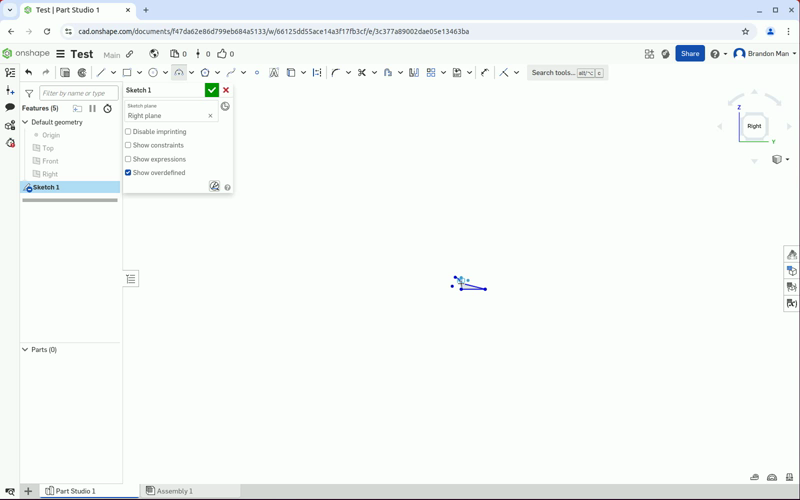
click(461, 283)
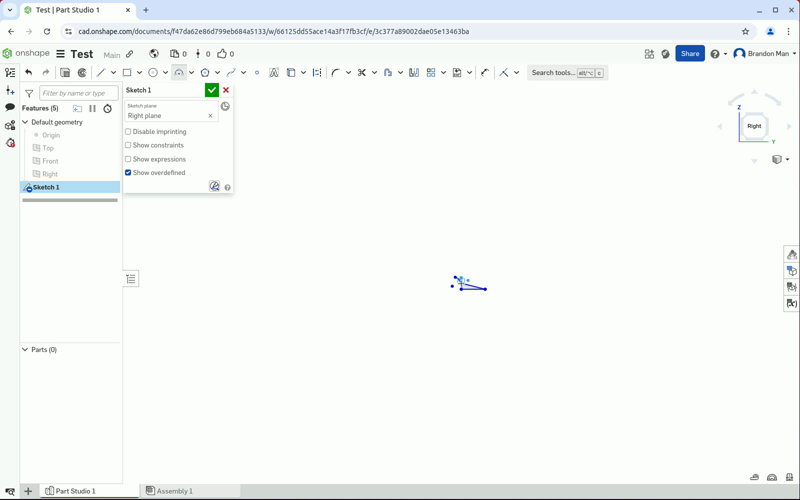
scroll(-6)
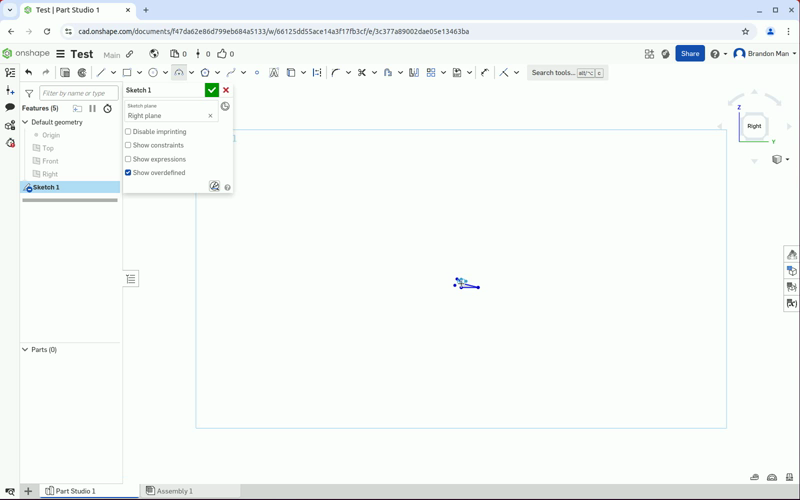
scroll(-6)
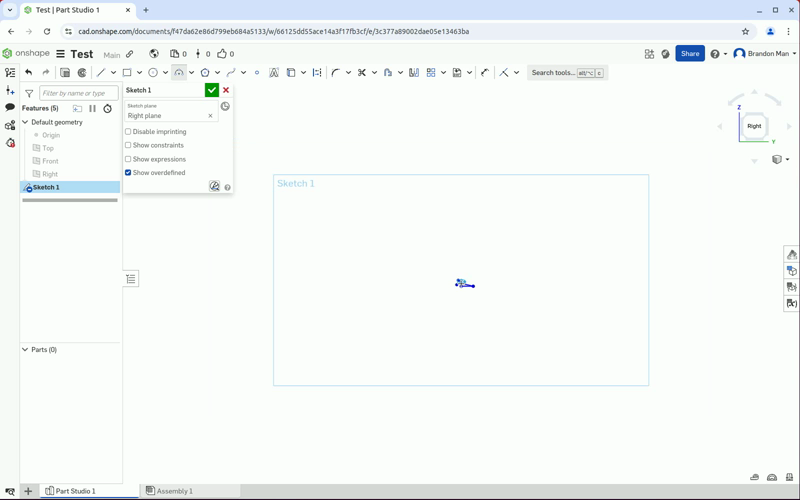
scroll(-6)
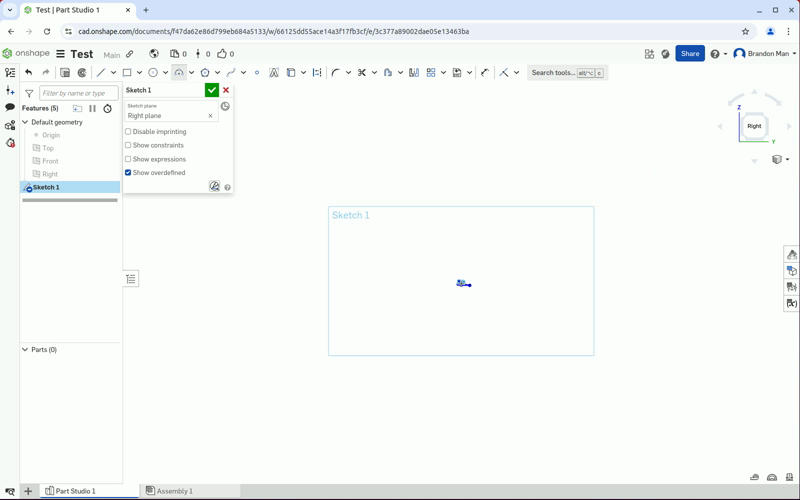
scroll(-6)
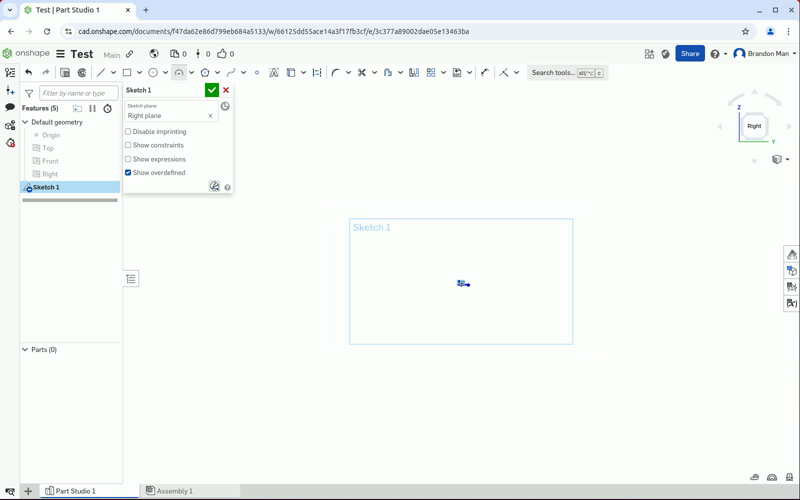
scroll(-6)
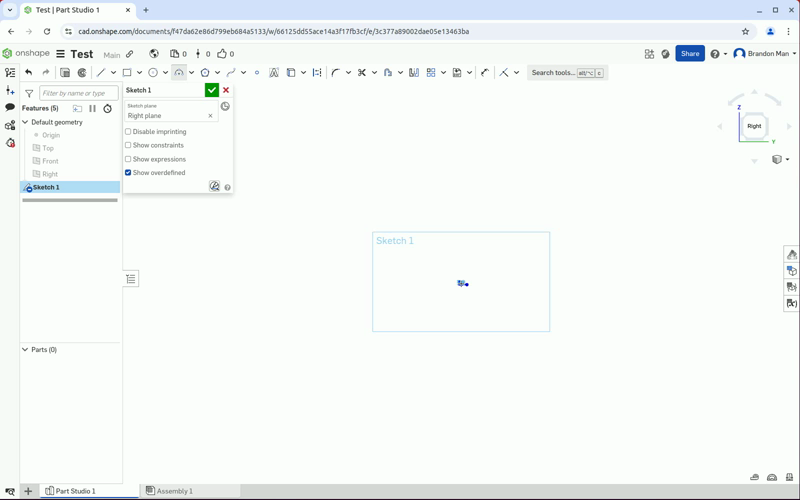
scroll(-6)
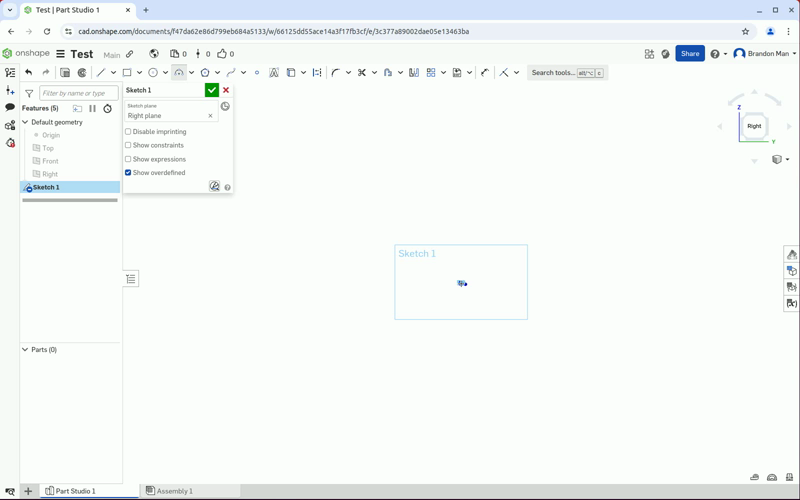
scroll(-6)
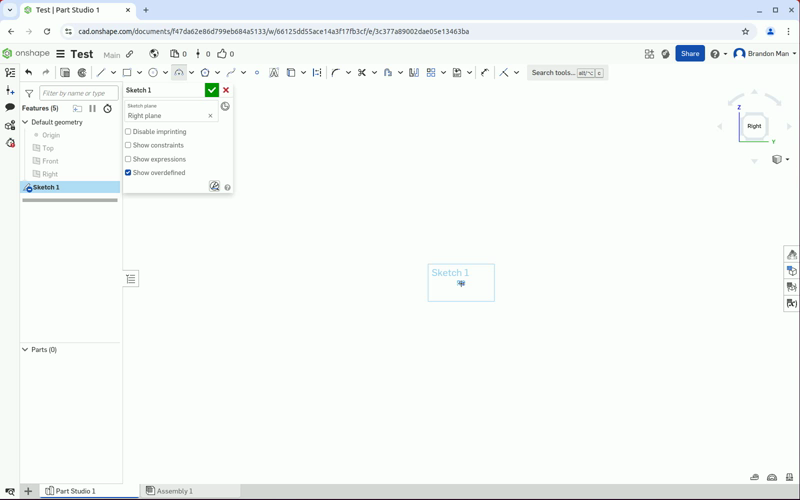
key_up(shift)
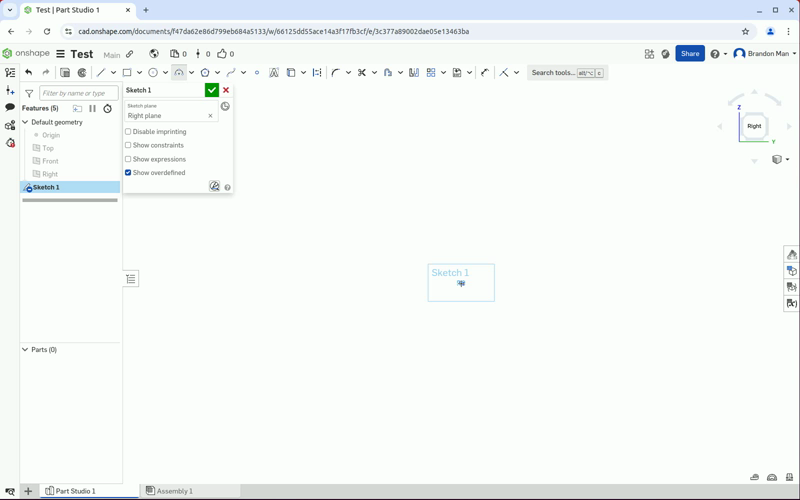
key(esc)
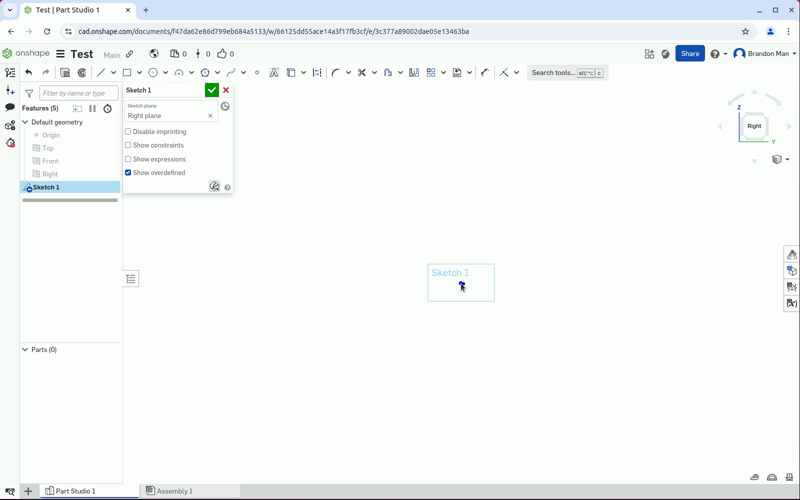
key(l)
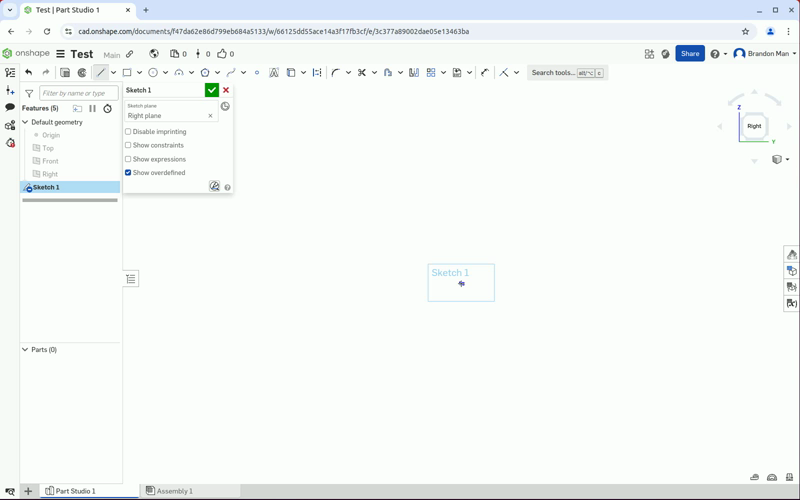
mouse_move(461, 282)
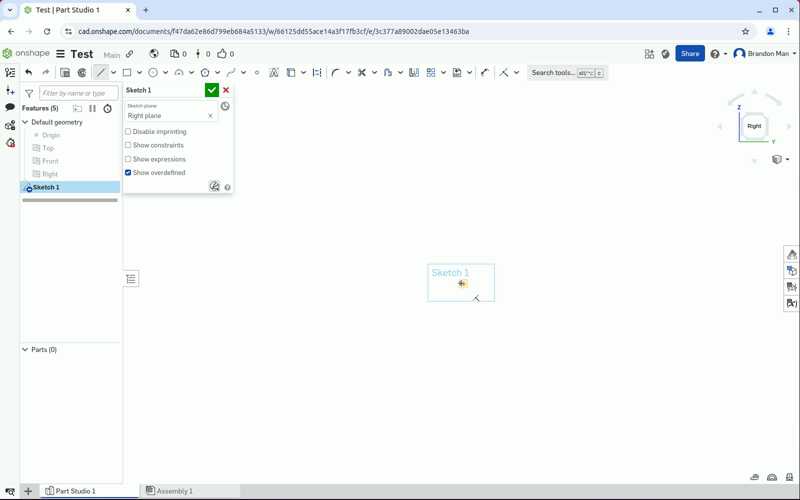
scroll(6)
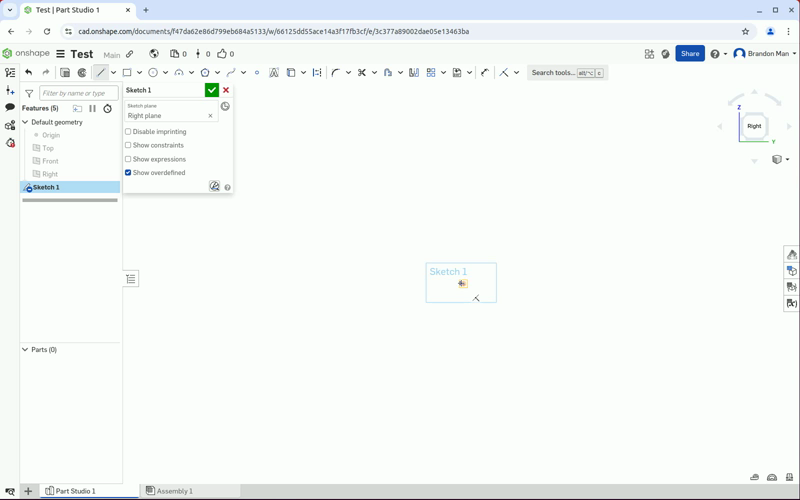
scroll(6)
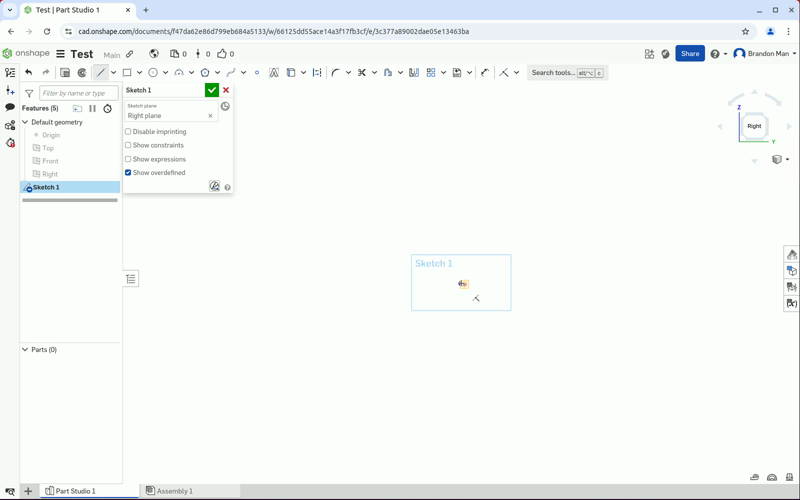
scroll(6)
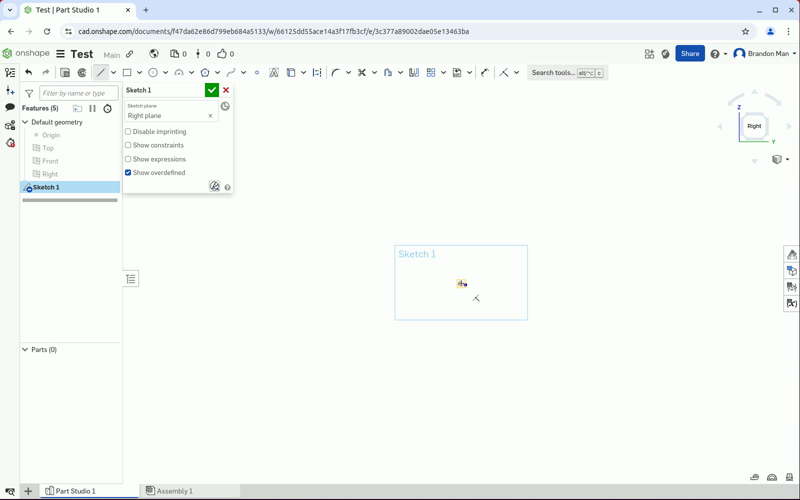
scroll(6)
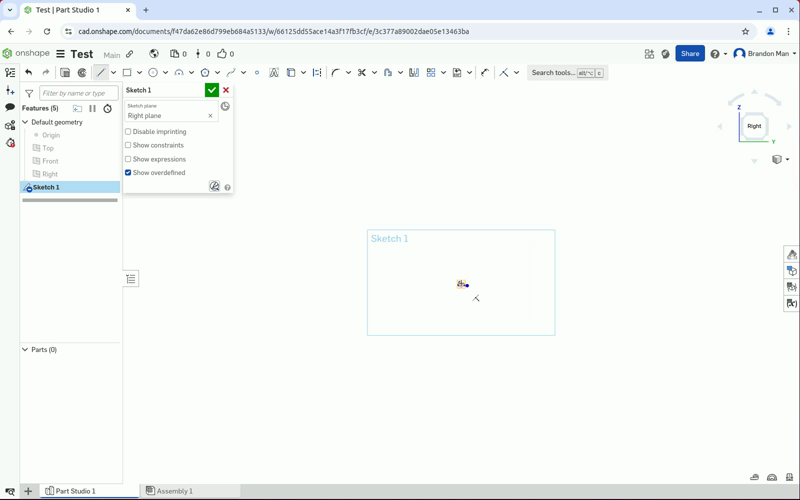
scroll(6)
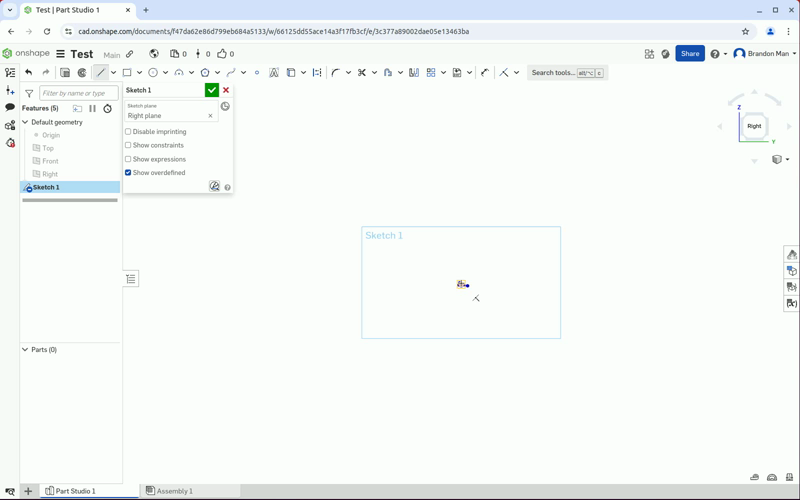
scroll(6)
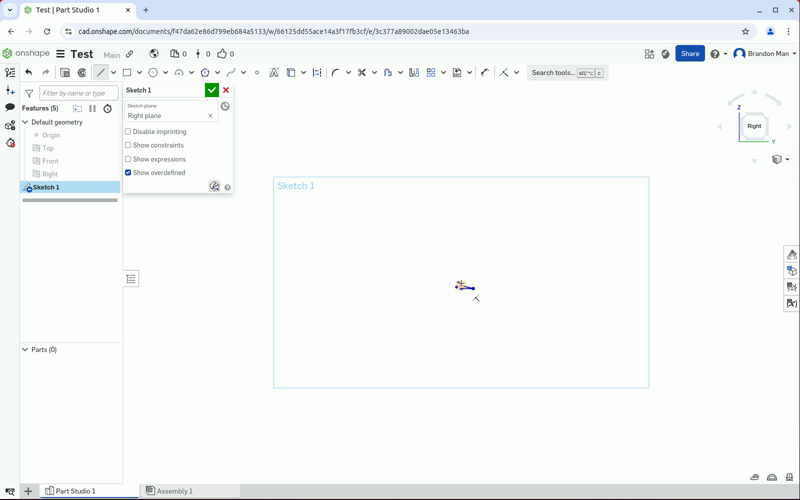
scroll(6)
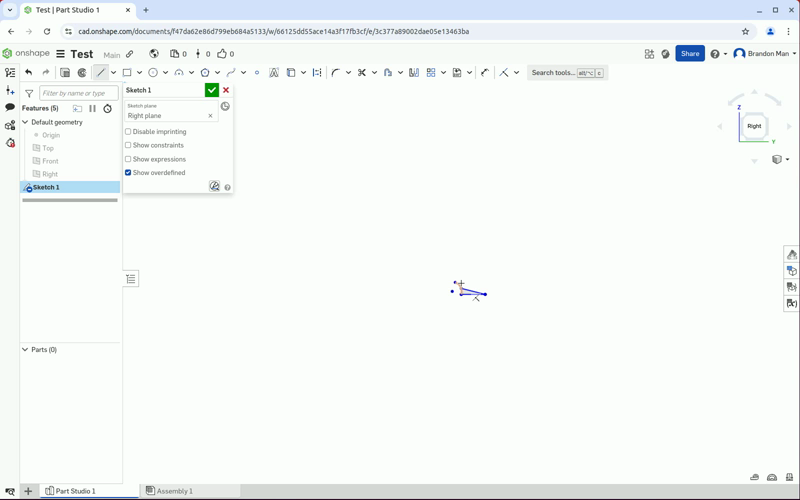
click(461, 282)
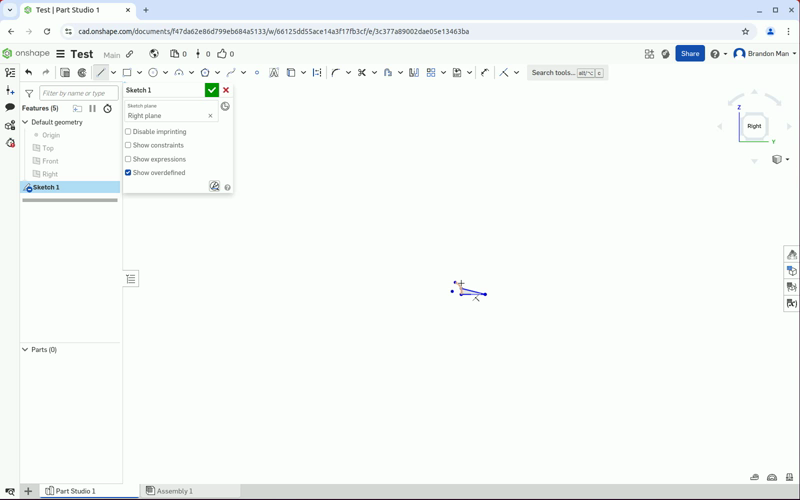
scroll(-6)
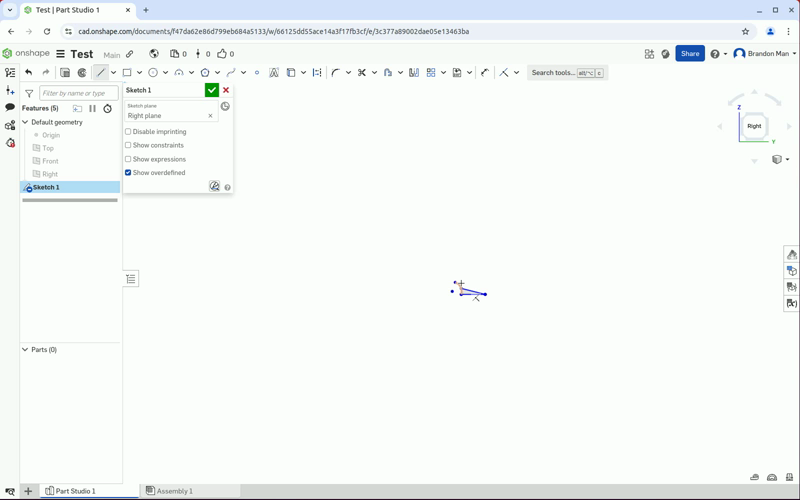
scroll(-6)
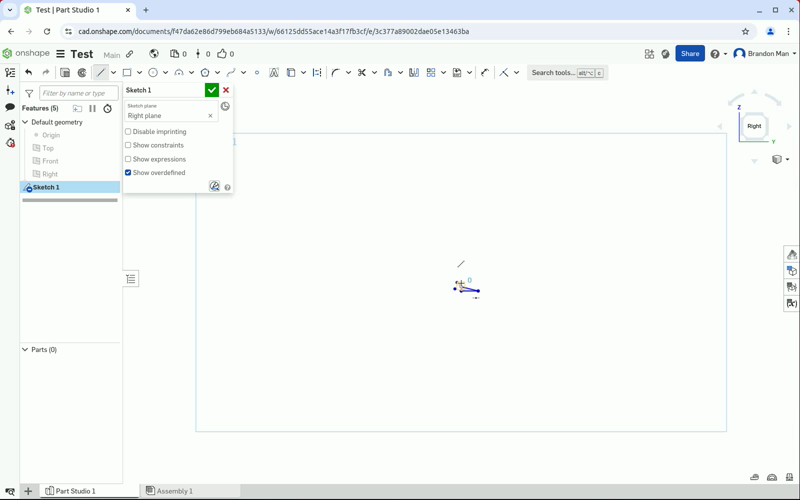
scroll(-6)
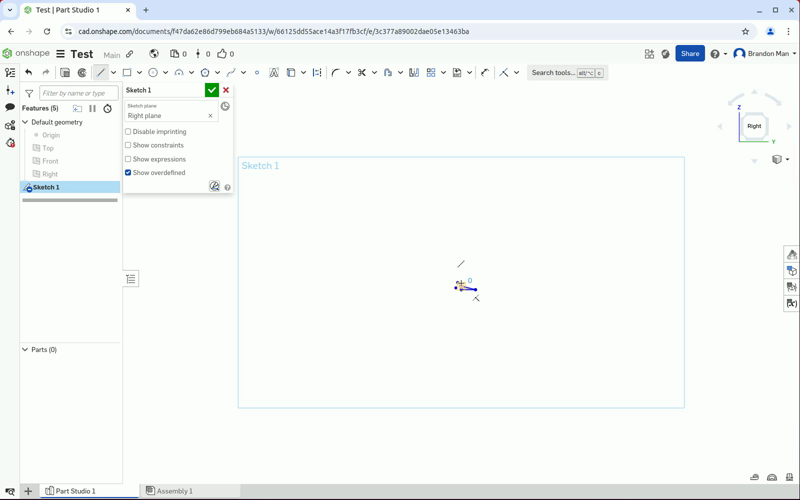
scroll(-6)
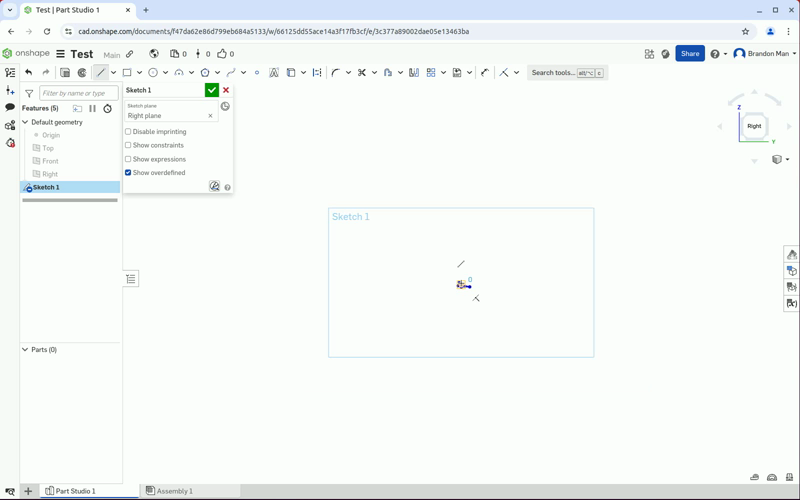
scroll(-6)
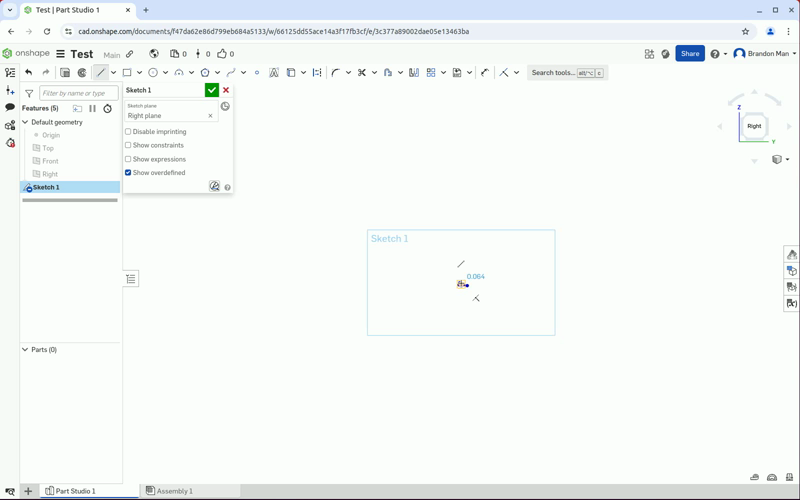
scroll(-6)
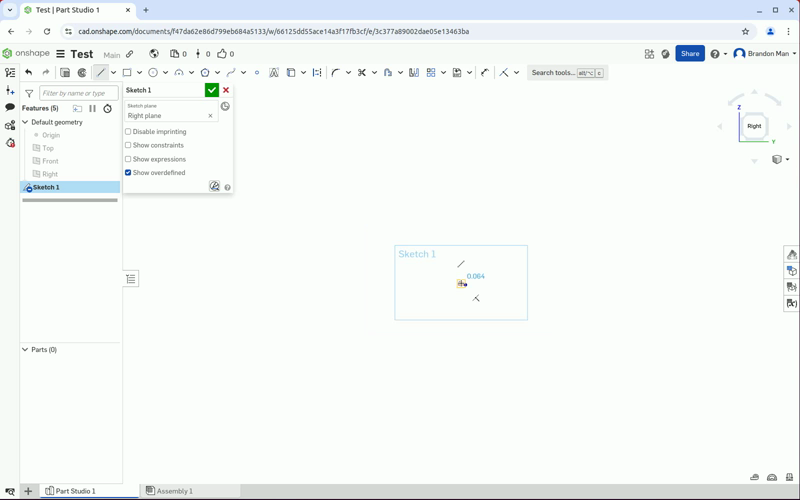
scroll(-6)
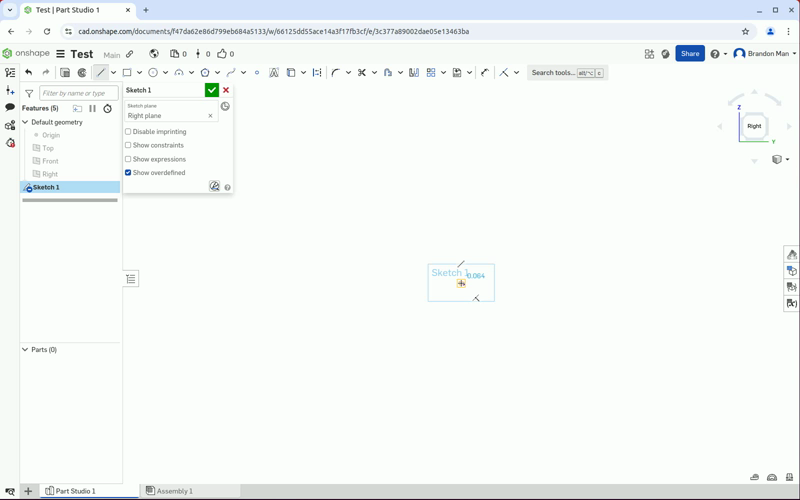
key_down(shift)
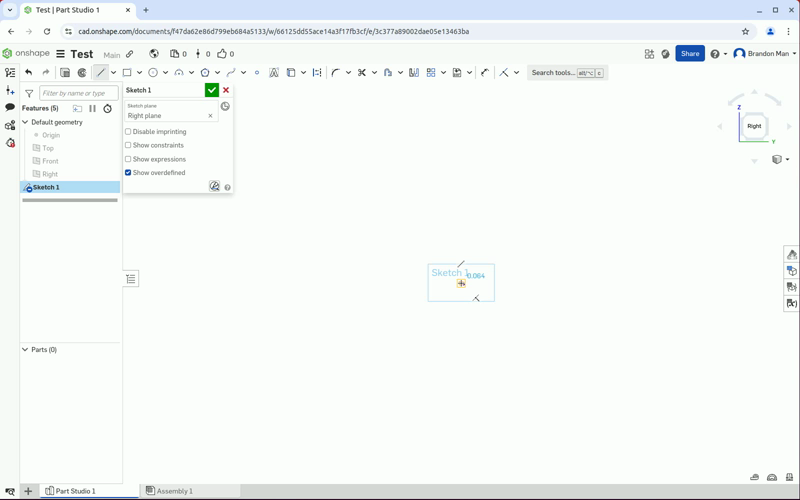
mouse_move(491, 282)
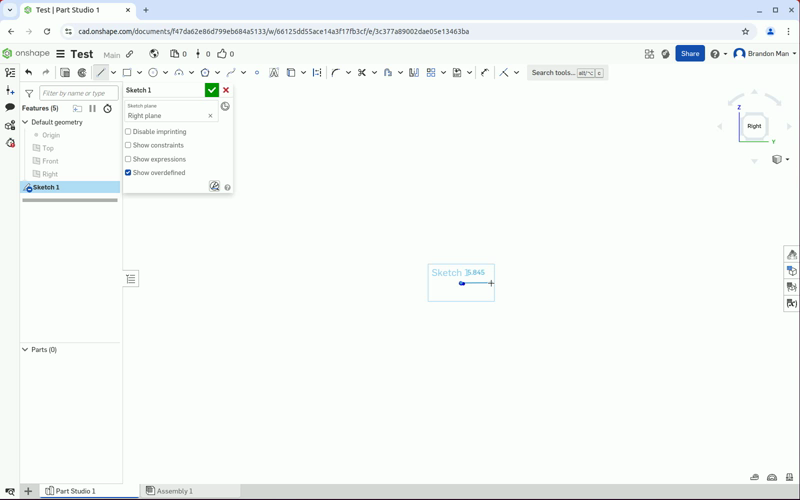
mouse_move(461, 276)
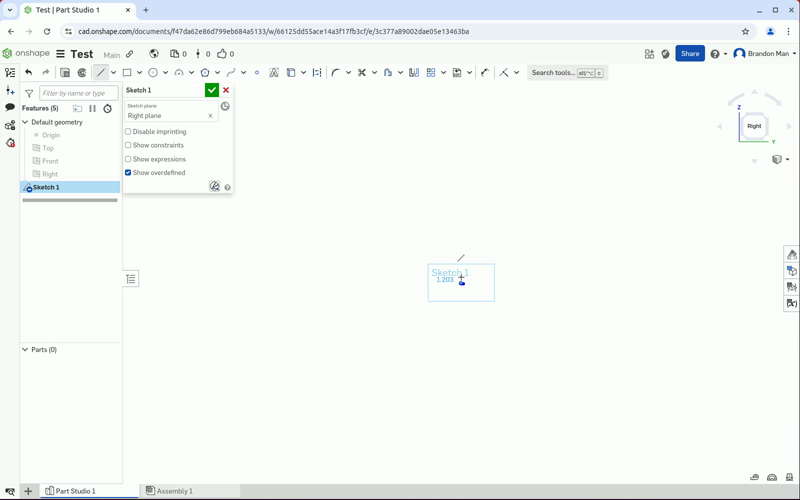
scroll(6)
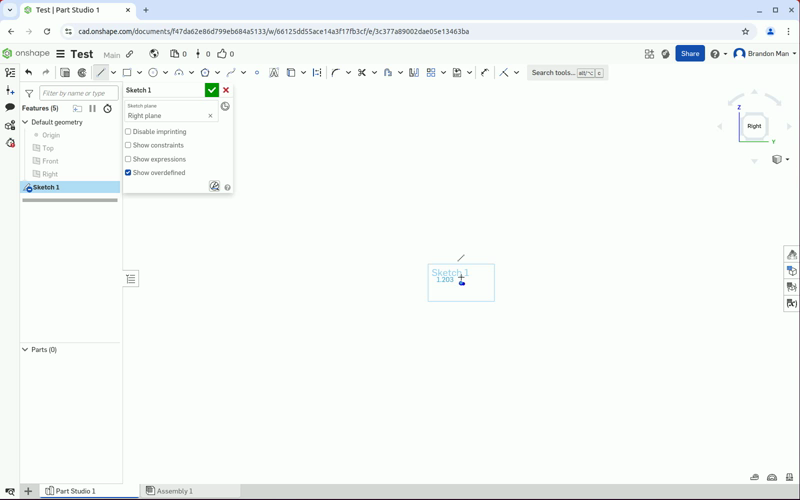
scroll(6)
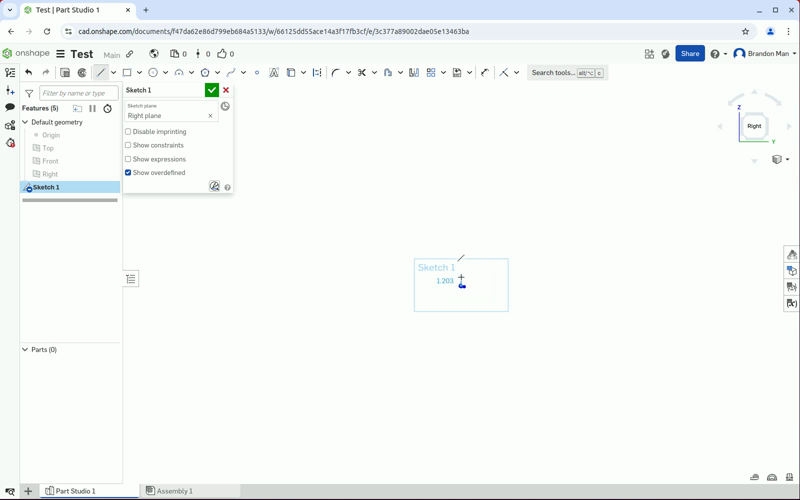
scroll(6)
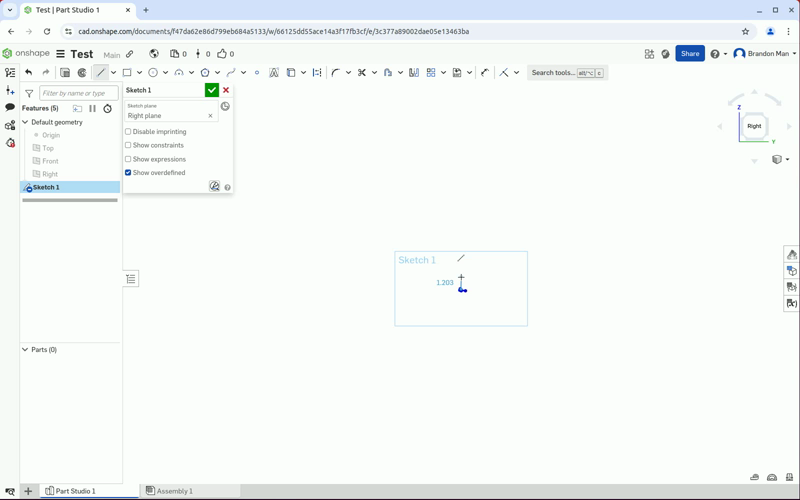
scroll(6)
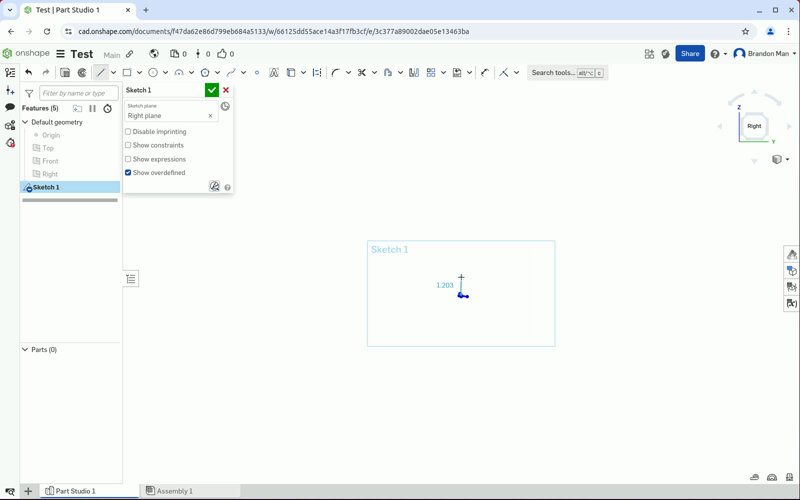
scroll(6)
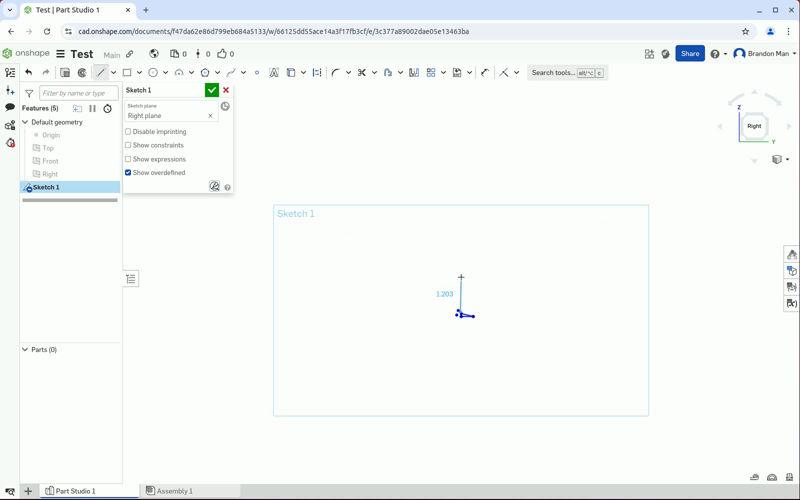
scroll(6)
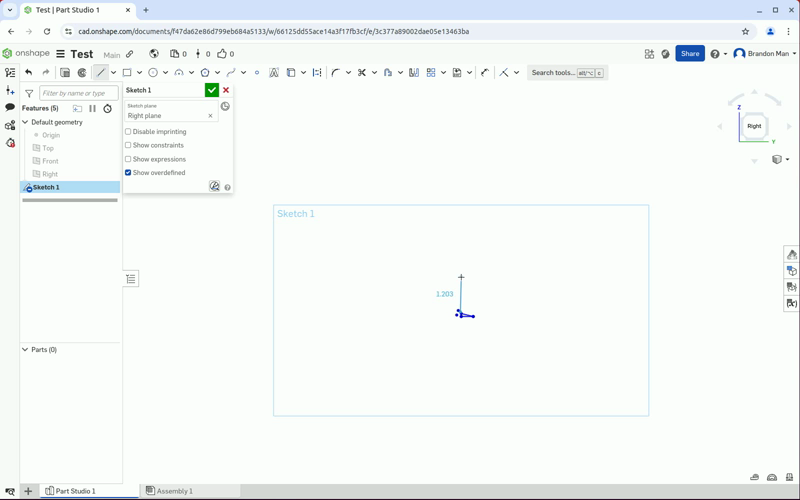
scroll(6)
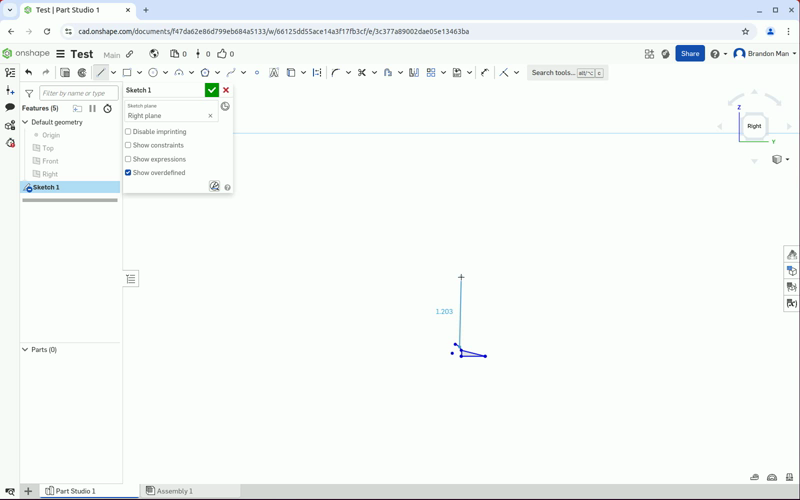
click(461, 276)
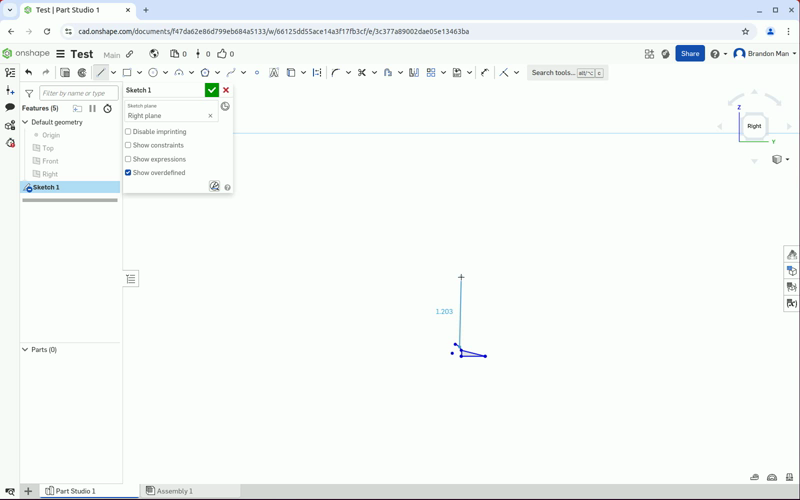
scroll(-6)
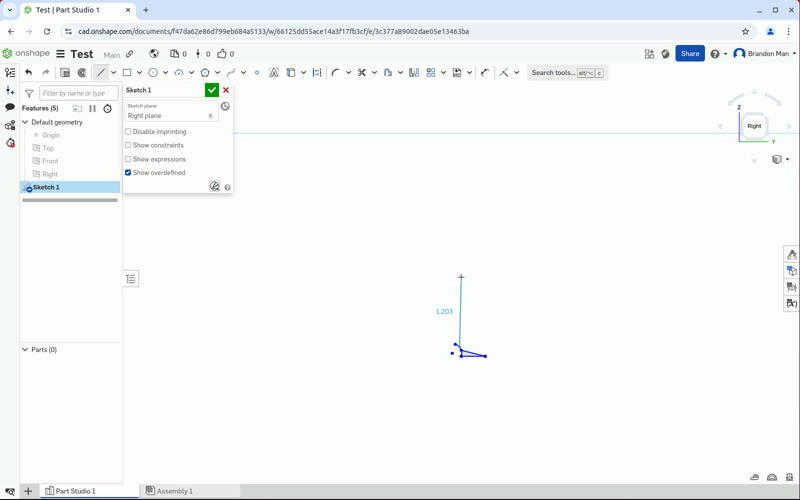
scroll(-6)
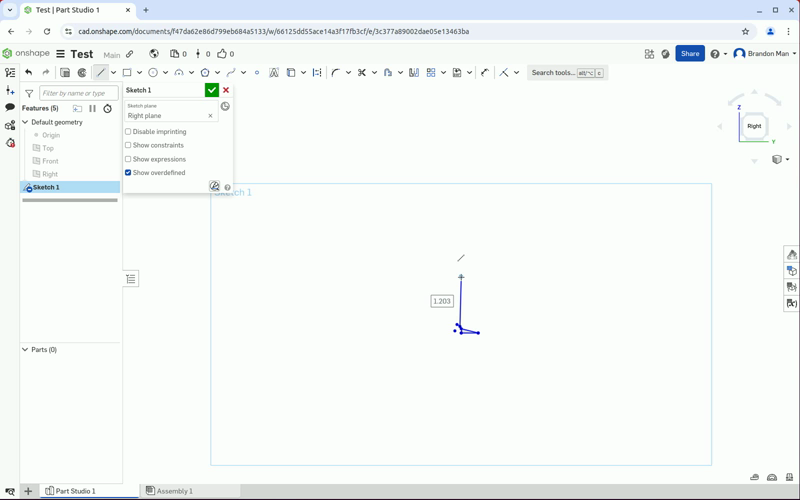
scroll(-6)
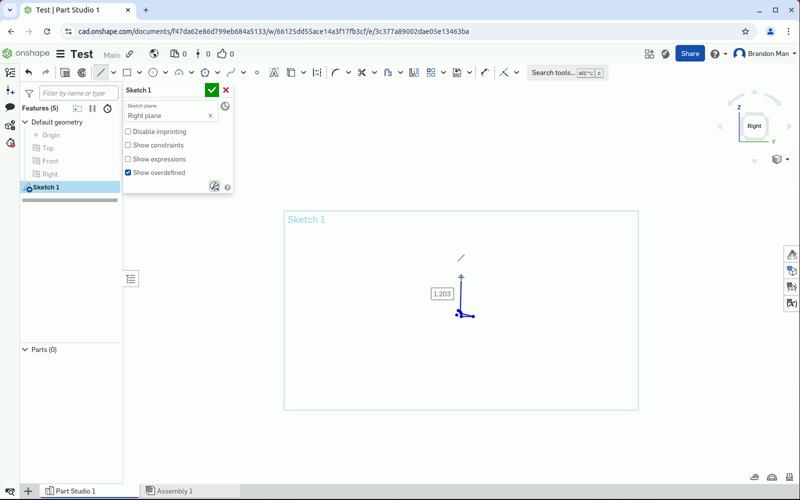
scroll(-6)
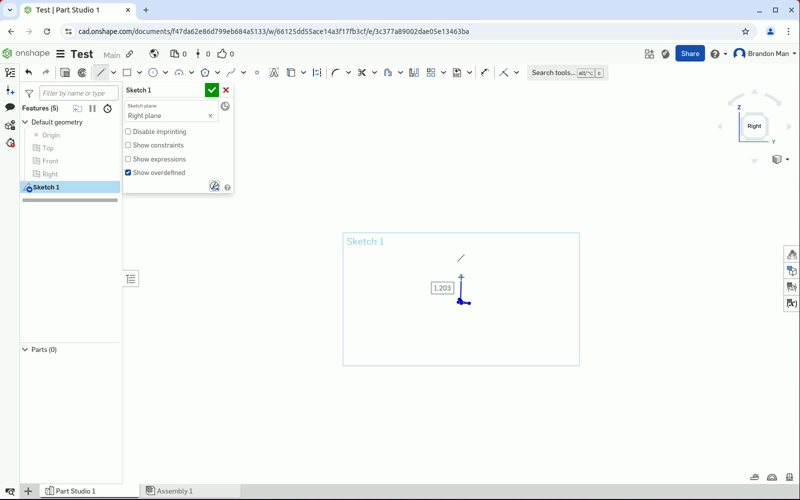
scroll(-6)
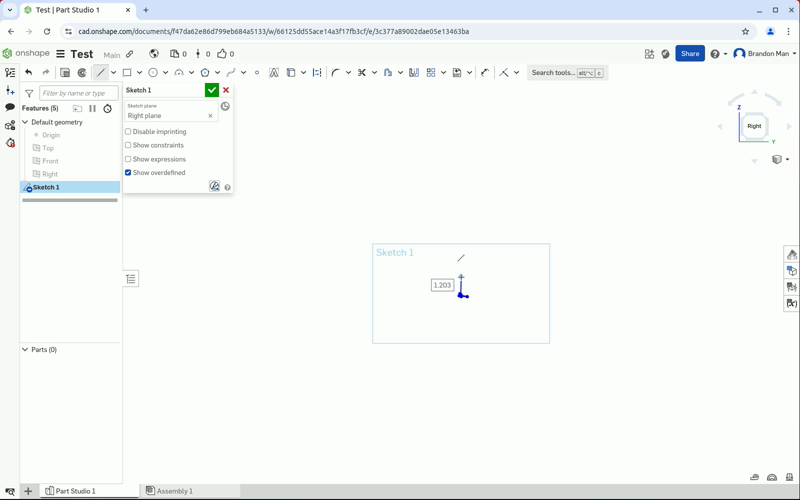
scroll(-6)
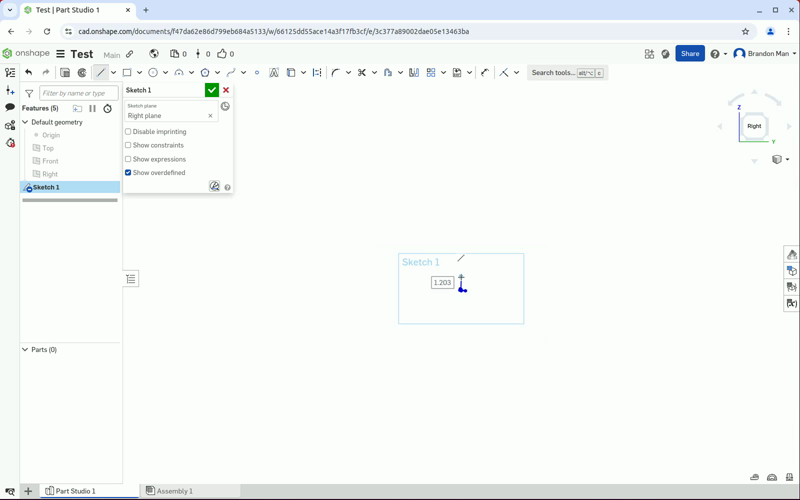
scroll(-6)
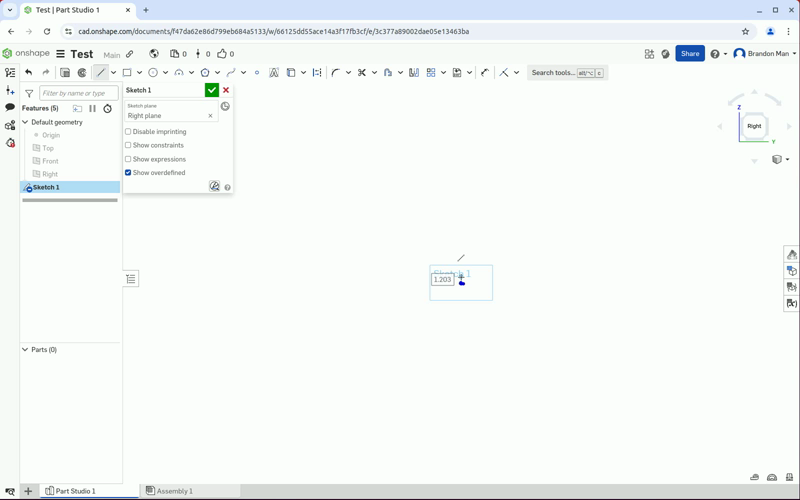
key_up(shift)
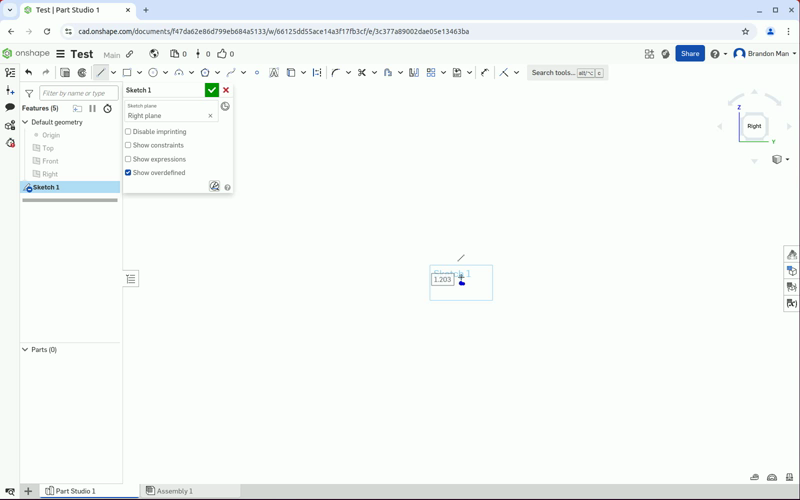
key(esc)
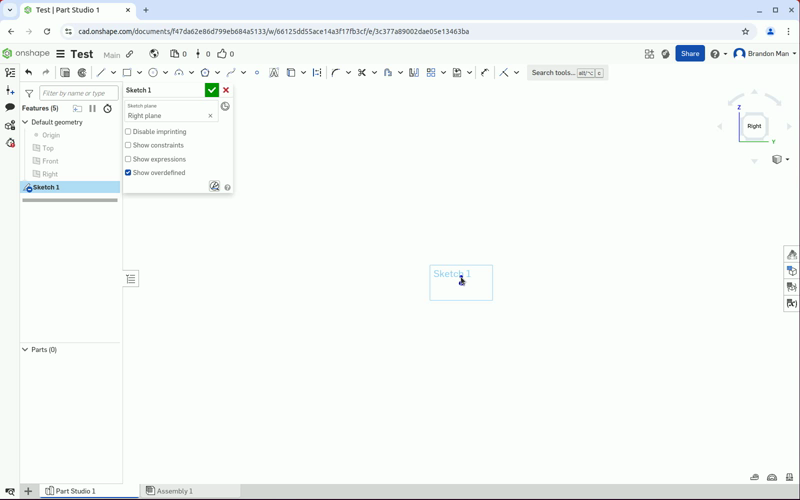
key(a)
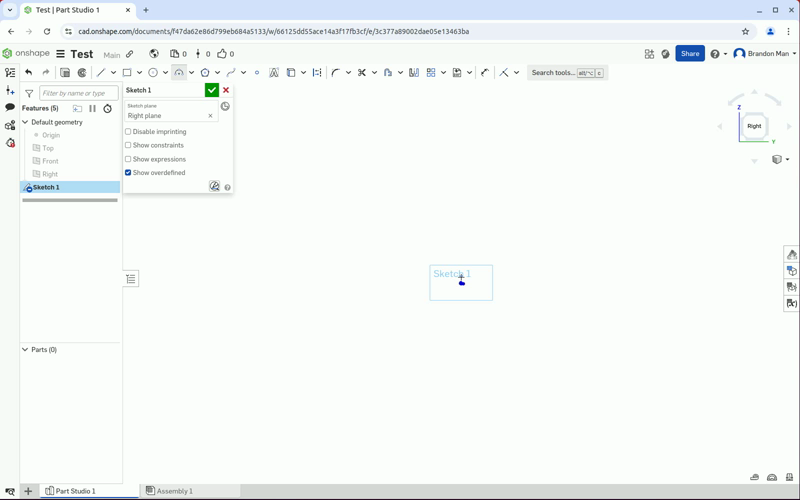
mouse_move(461, 276)
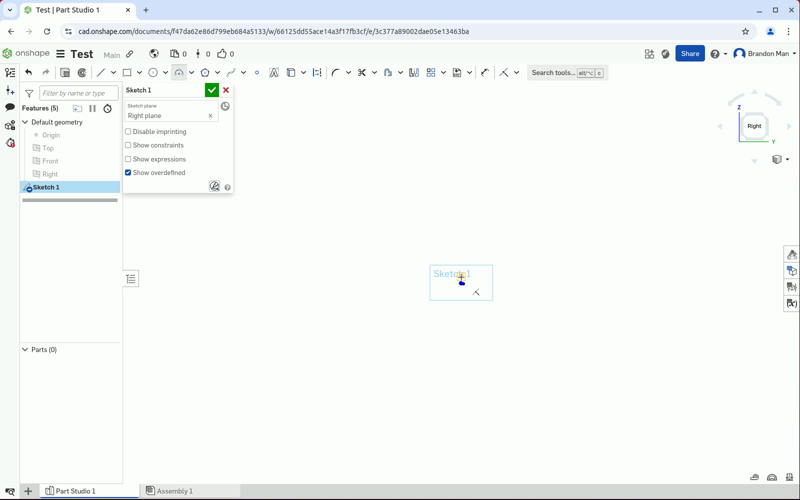
click(461, 276)
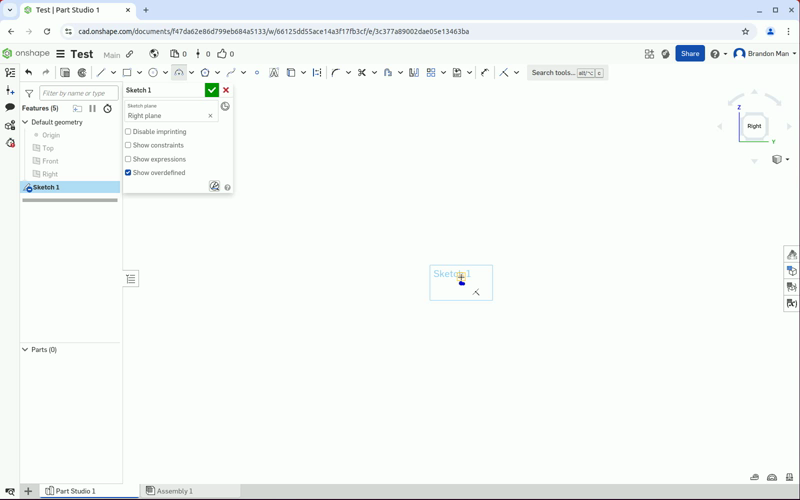
key_down(shift)
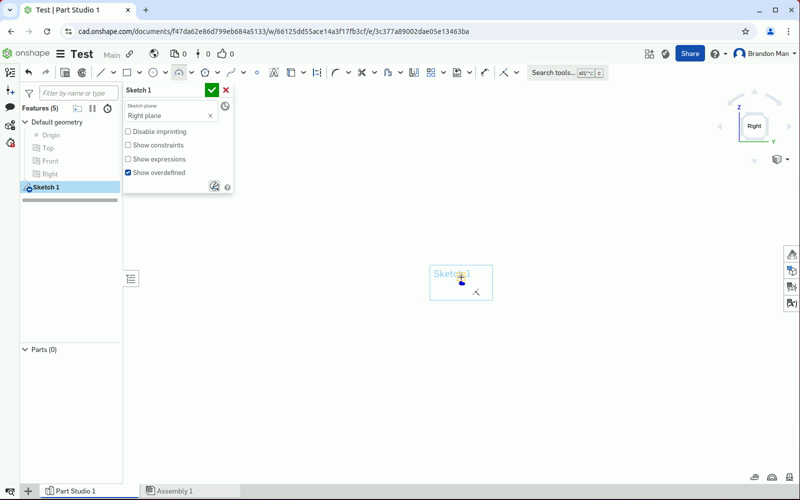
mouse_move(461, 276)
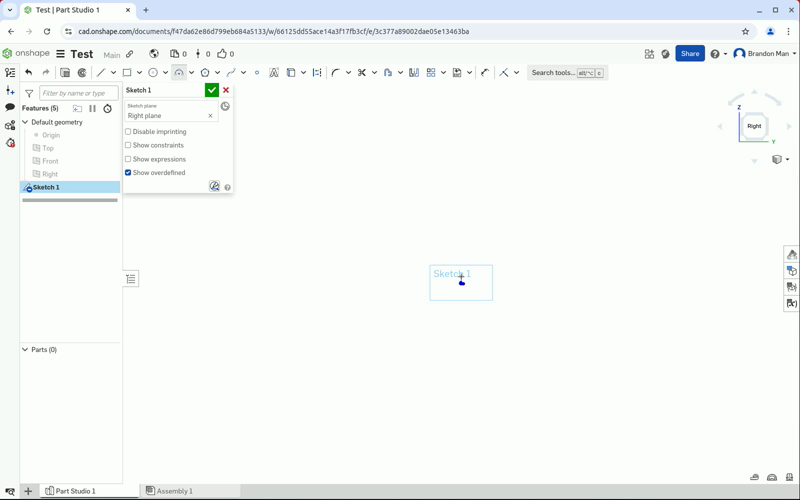
scroll(6)
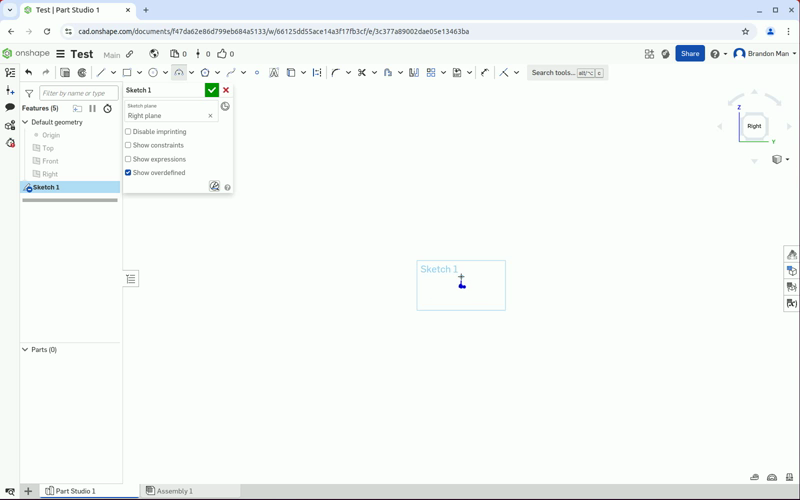
scroll(6)
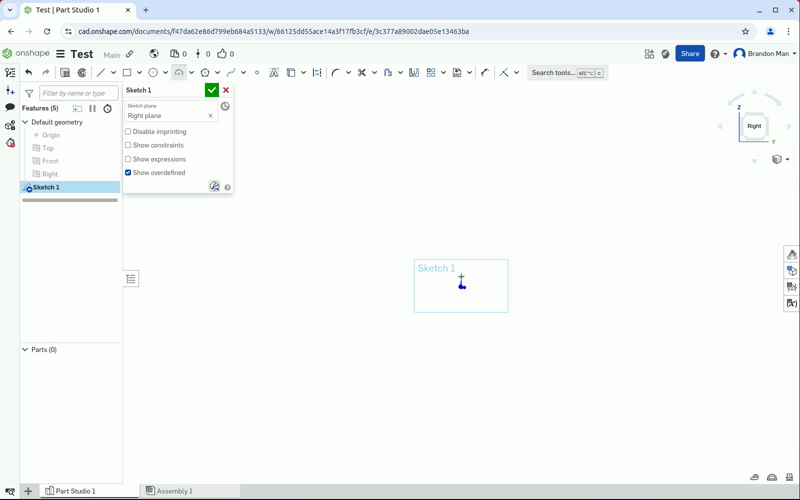
scroll(6)
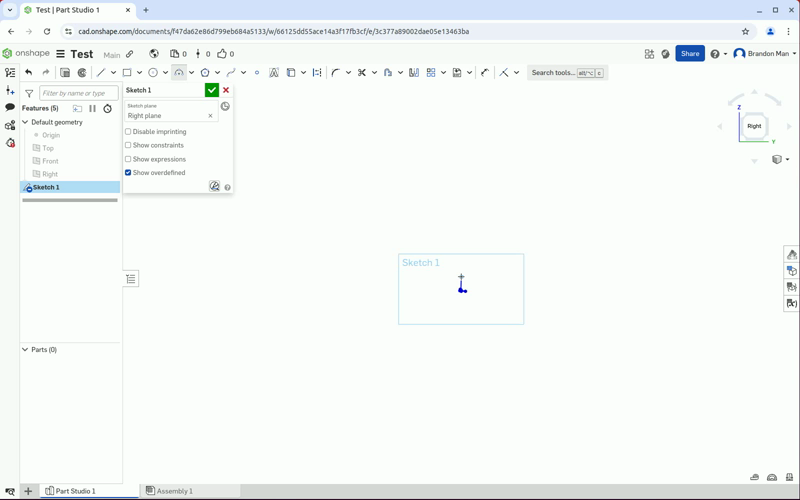
scroll(6)
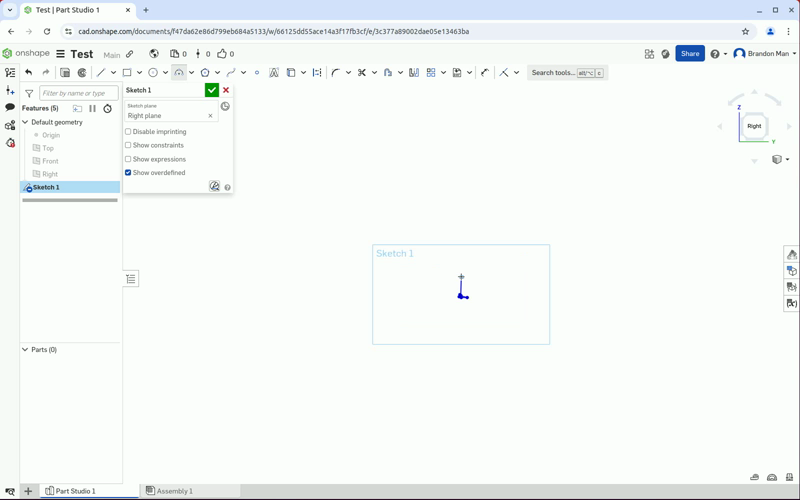
scroll(6)
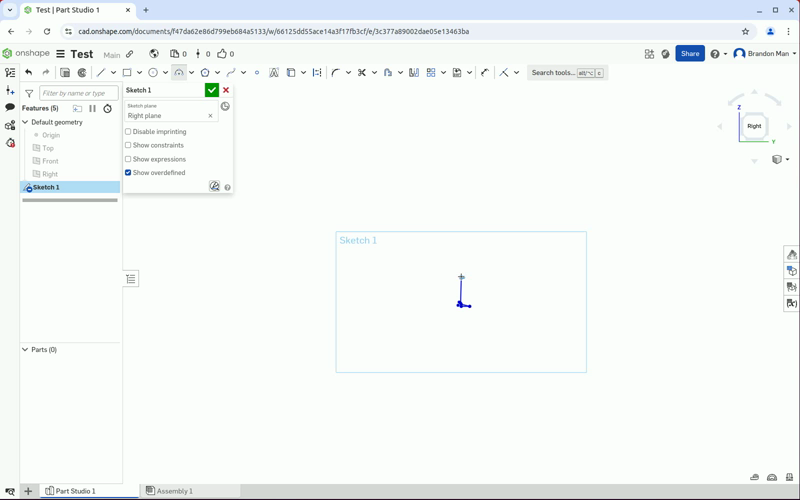
scroll(6)
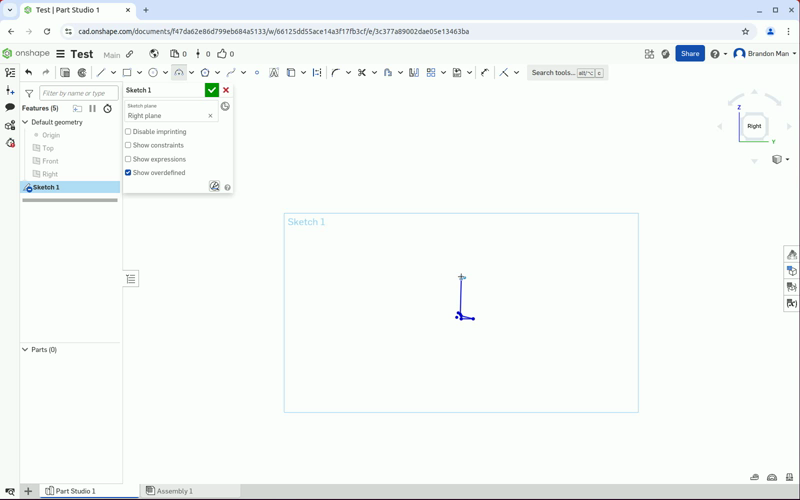
scroll(6)
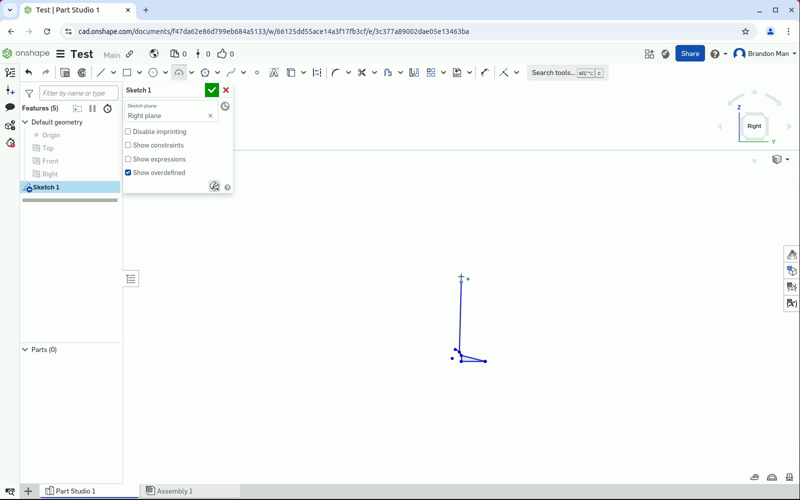
click(461, 276)
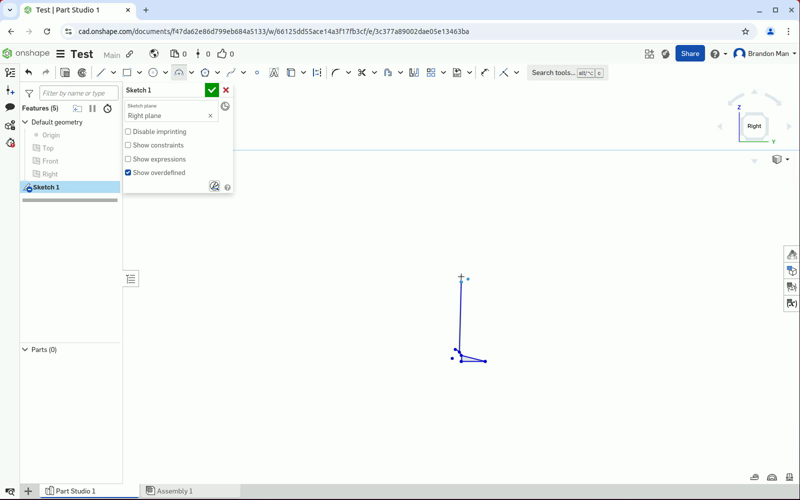
scroll(-6)
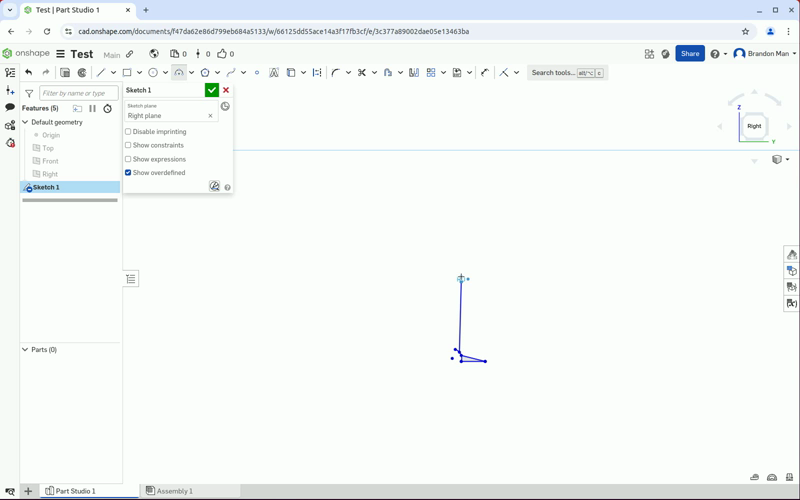
scroll(-6)
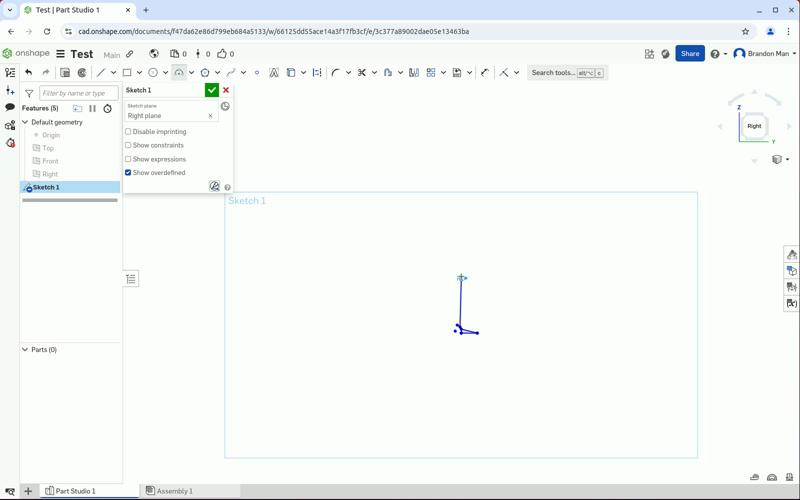
scroll(-6)
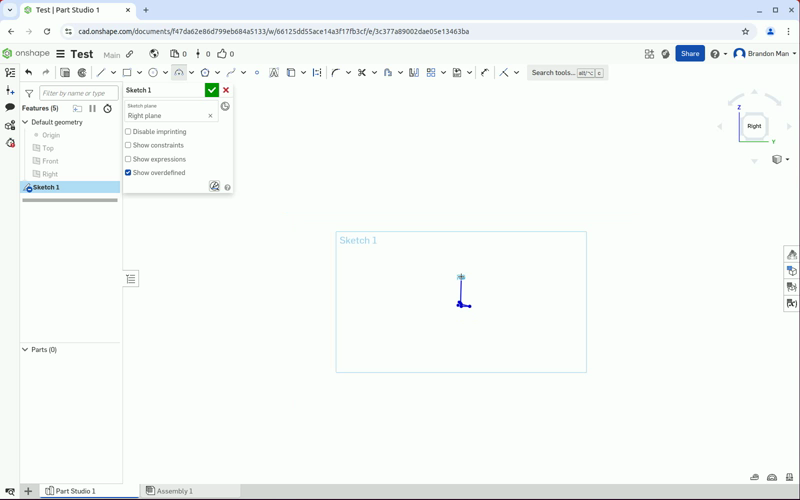
scroll(-6)
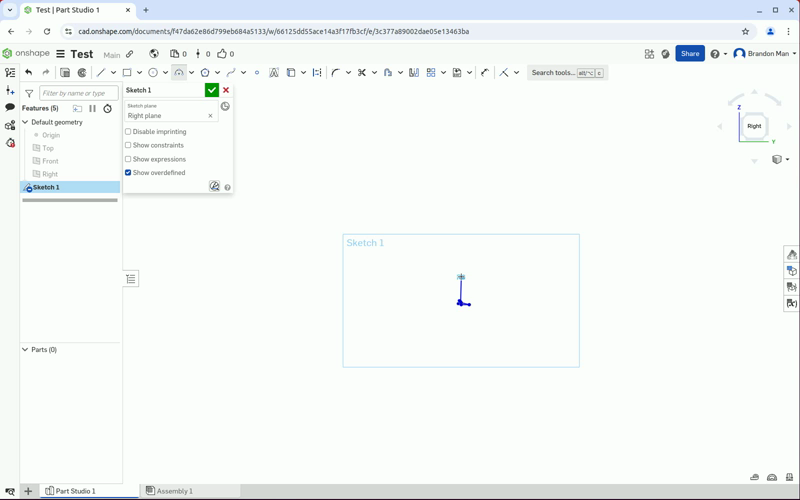
scroll(-6)
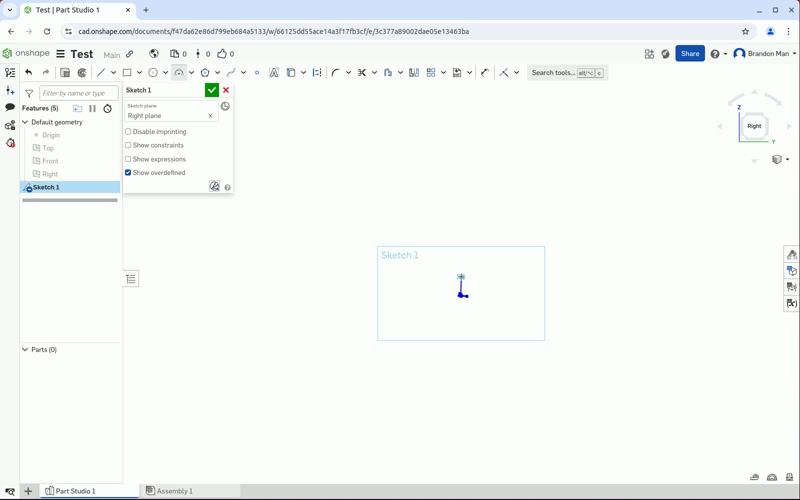
scroll(-6)
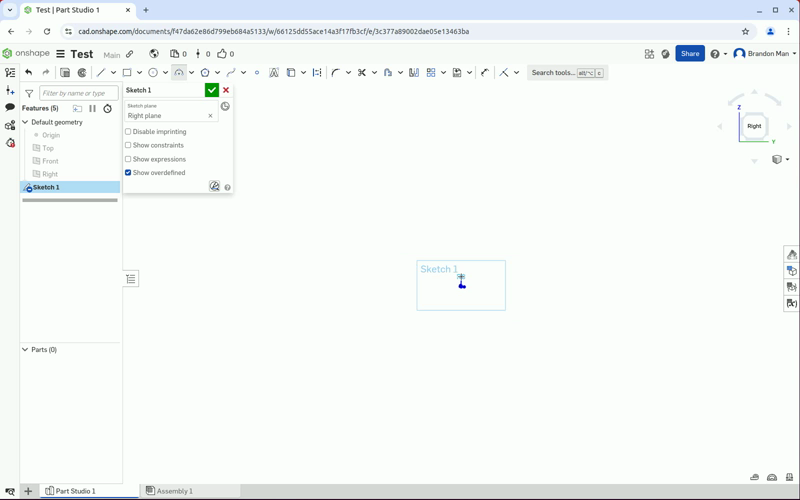
scroll(-6)
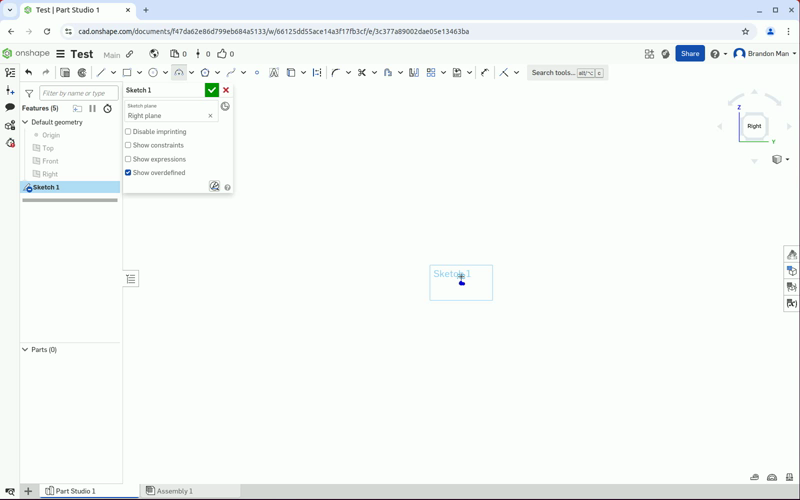
mouse_move(461, 276)
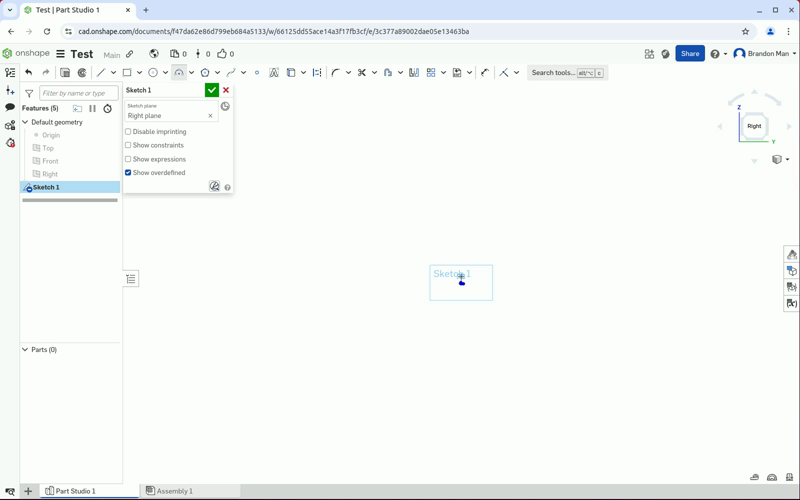
scroll(6)
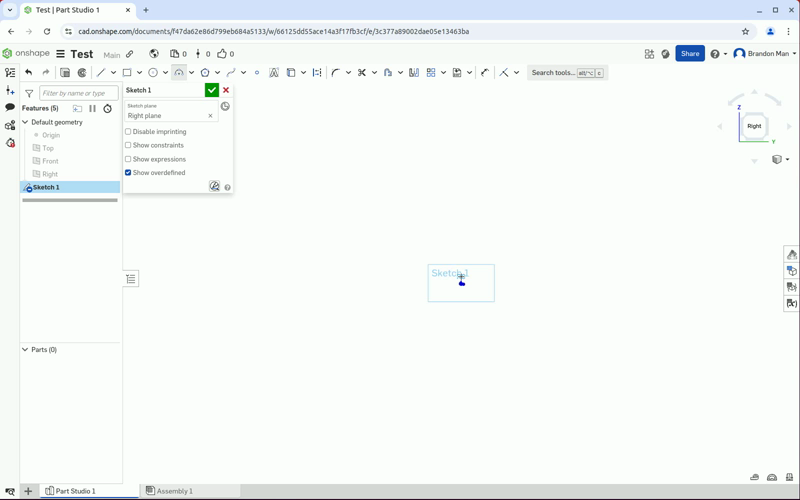
scroll(6)
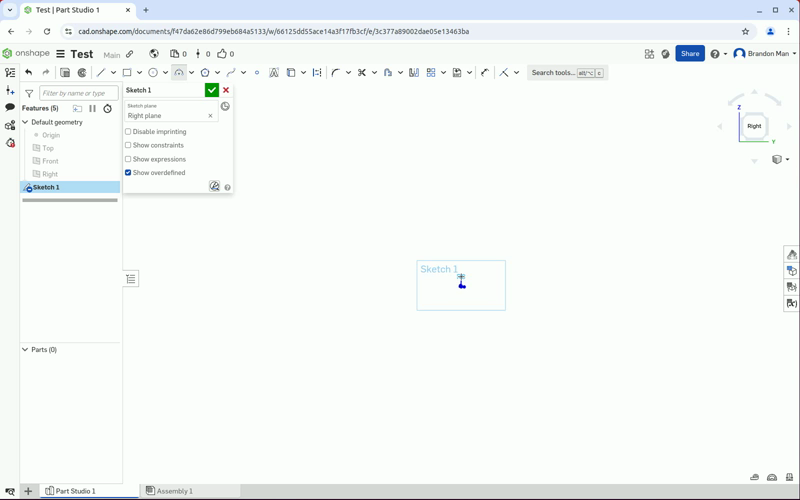
scroll(6)
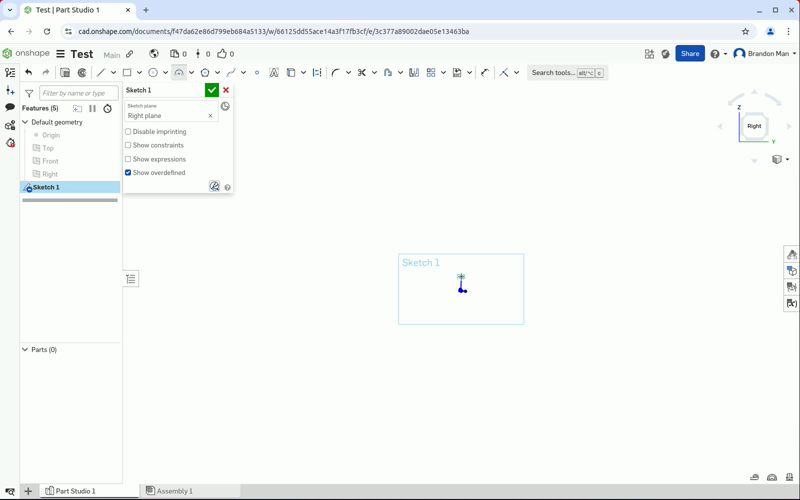
scroll(6)
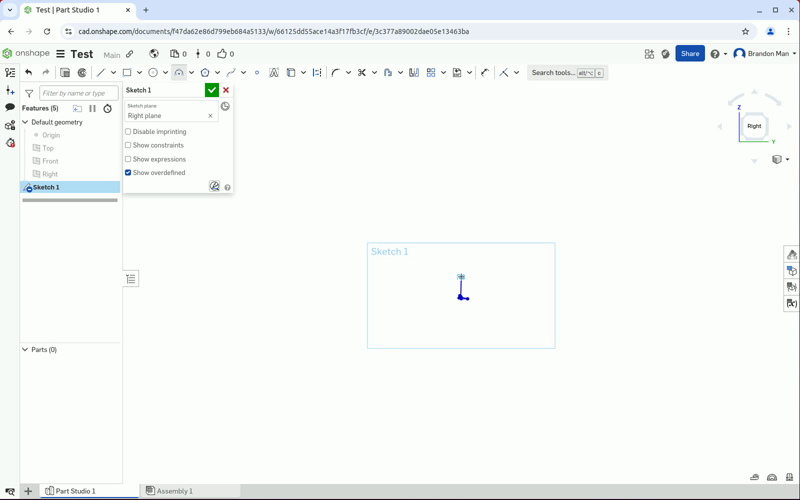
scroll(6)
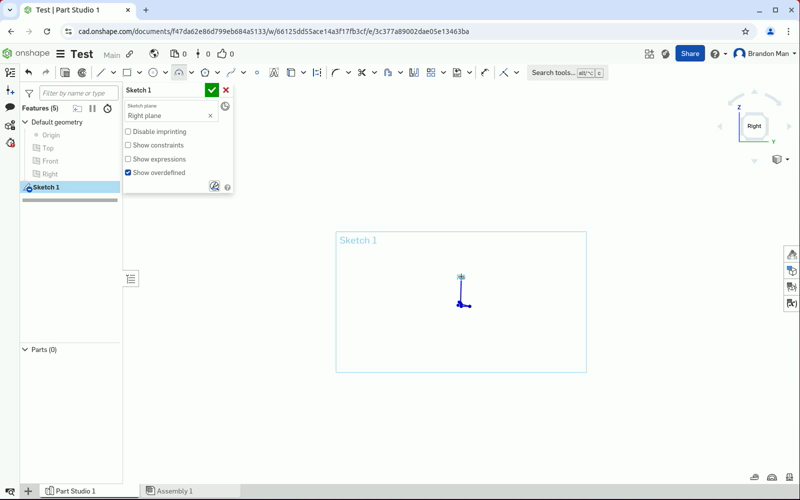
scroll(6)
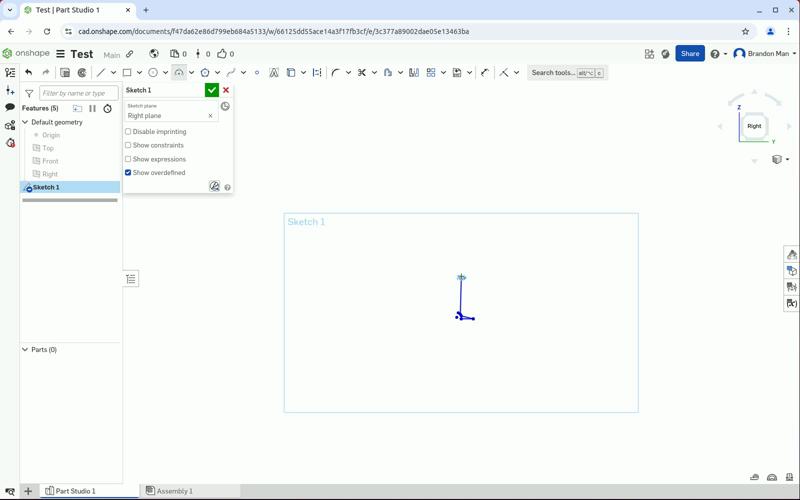
scroll(6)
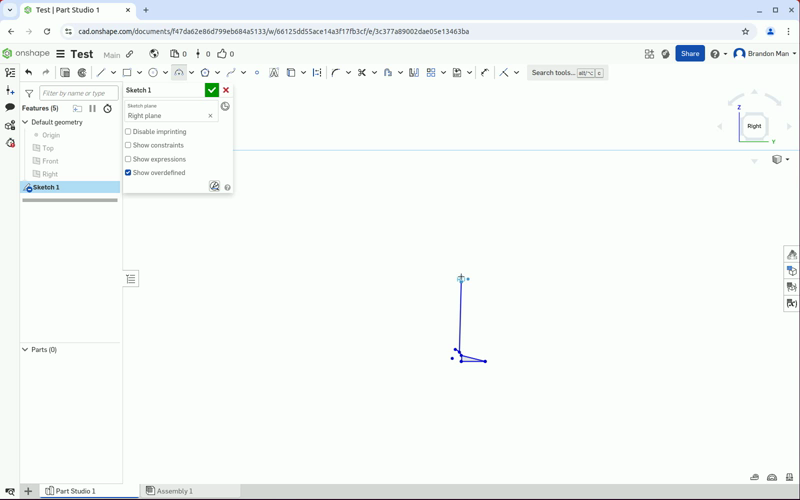
click(461, 276)
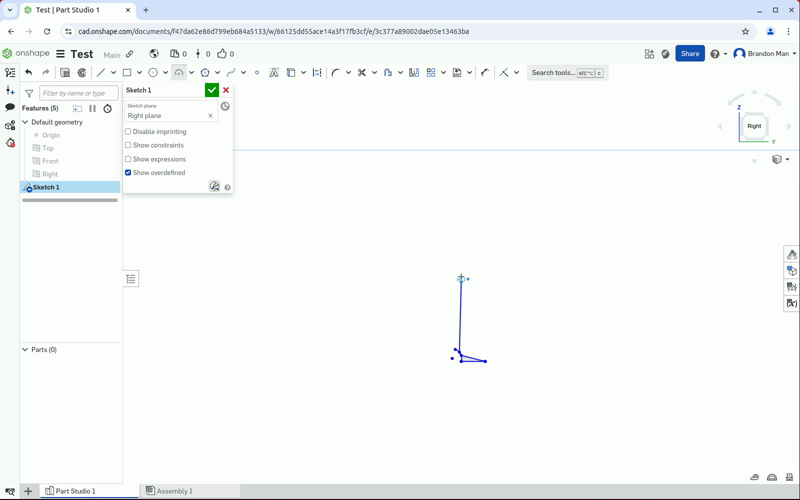
scroll(-6)
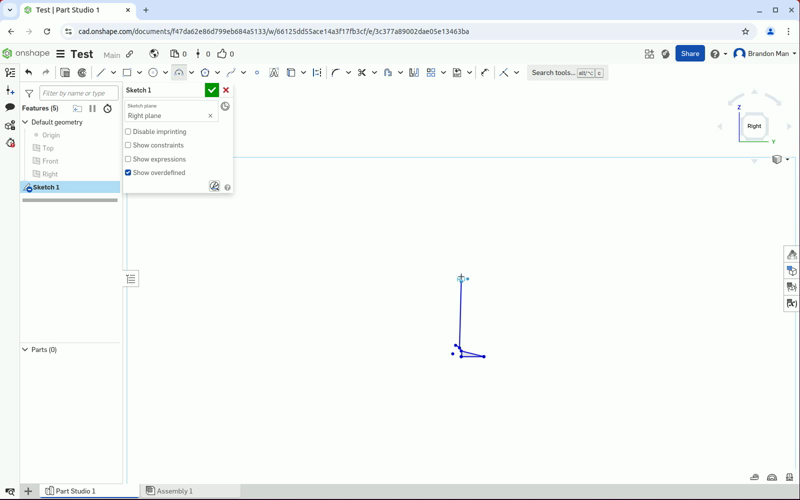
scroll(-6)
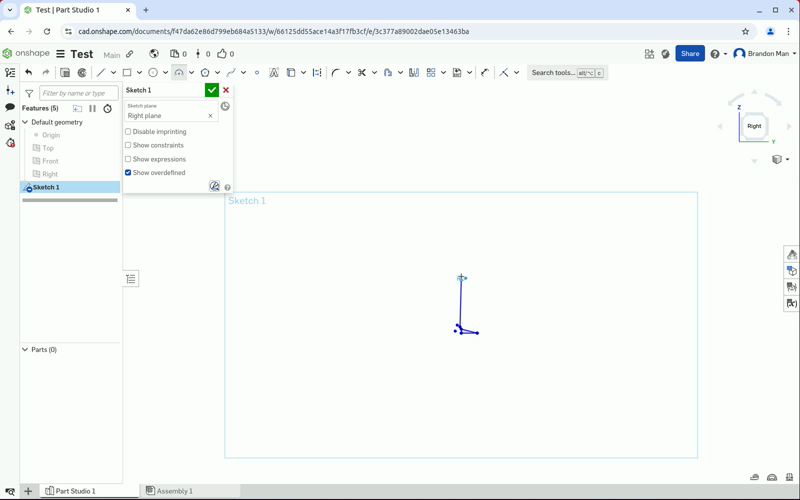
scroll(-6)
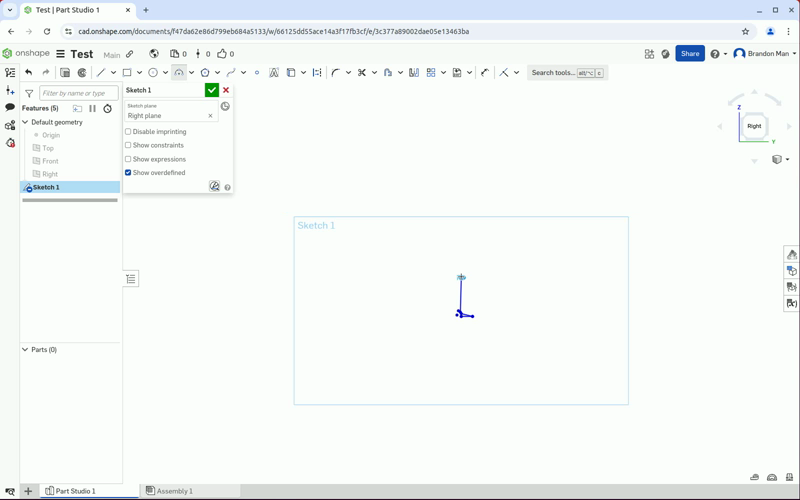
scroll(-6)
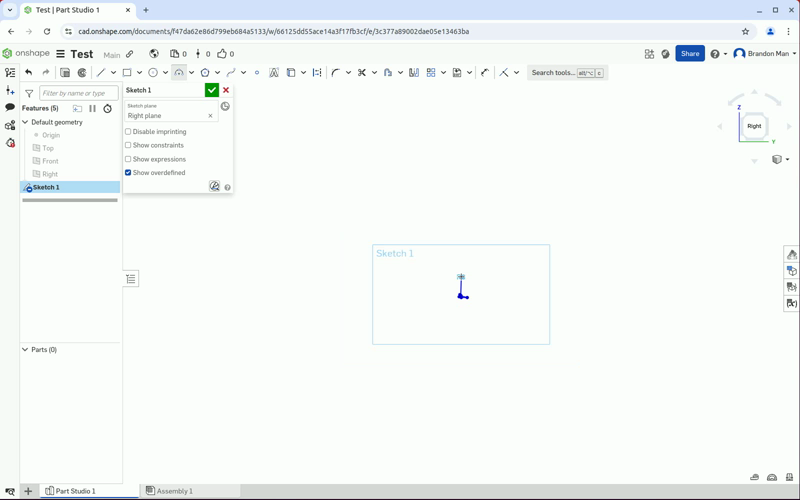
scroll(-6)
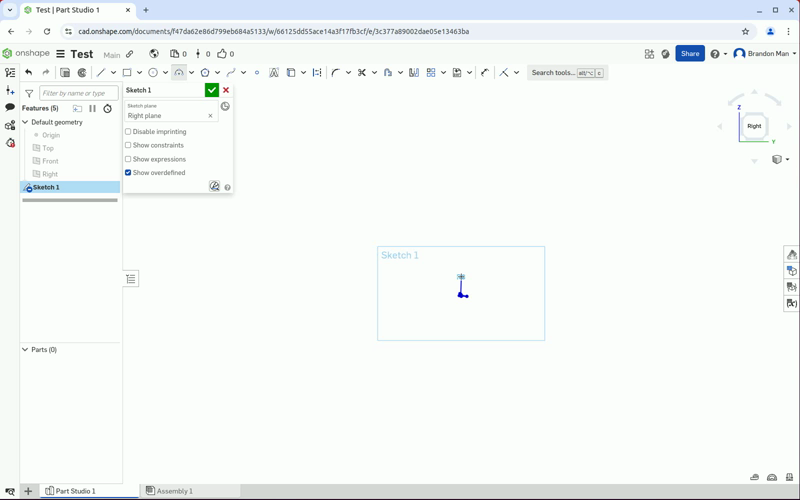
scroll(-6)
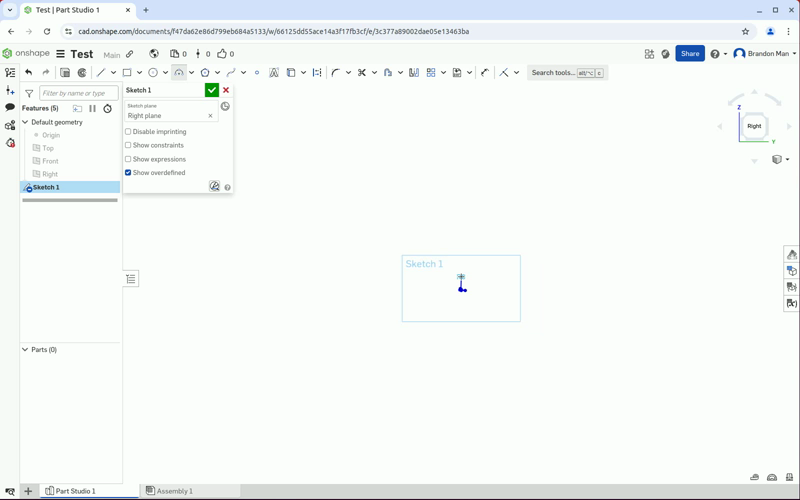
scroll(-6)
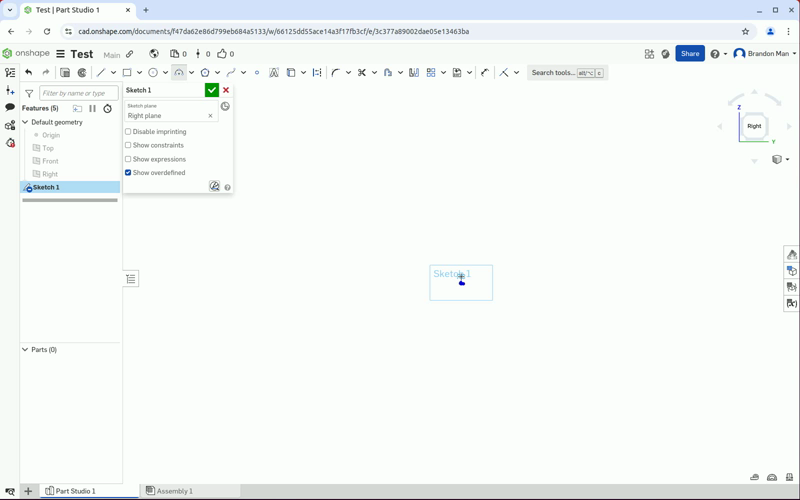
key_up(shift)
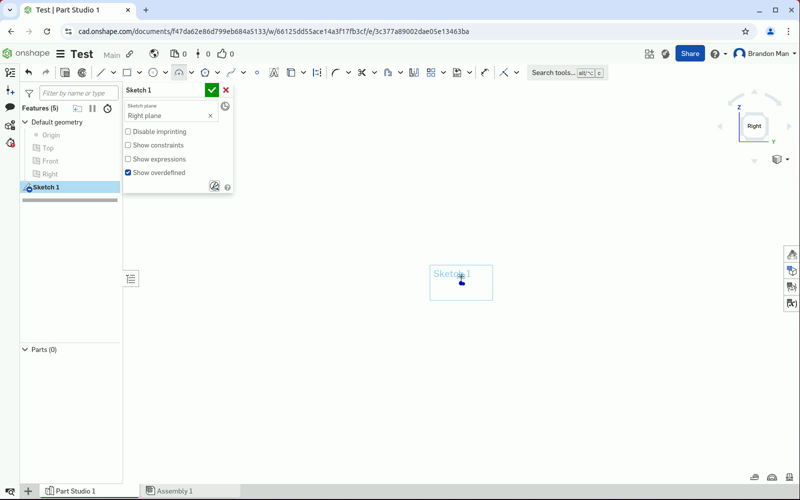
key(esc)
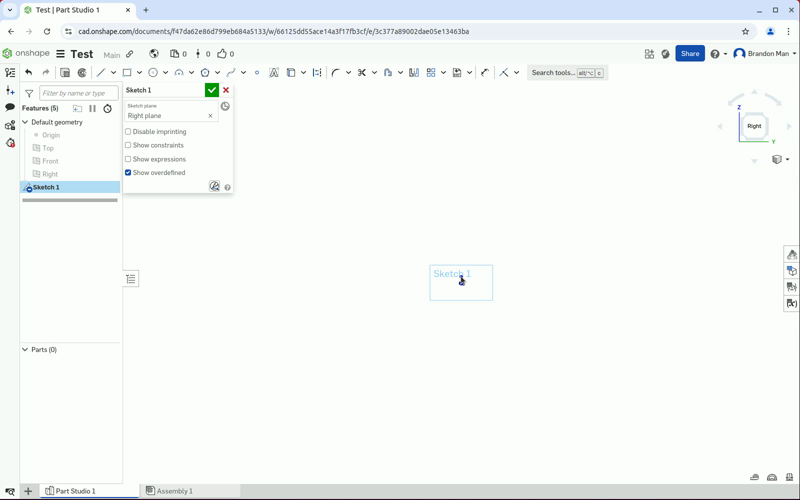
key(l)
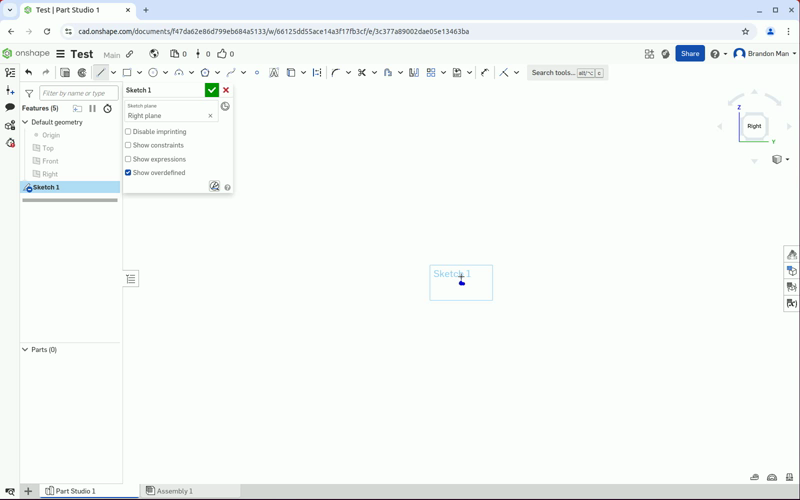
mouse_move(461, 276)
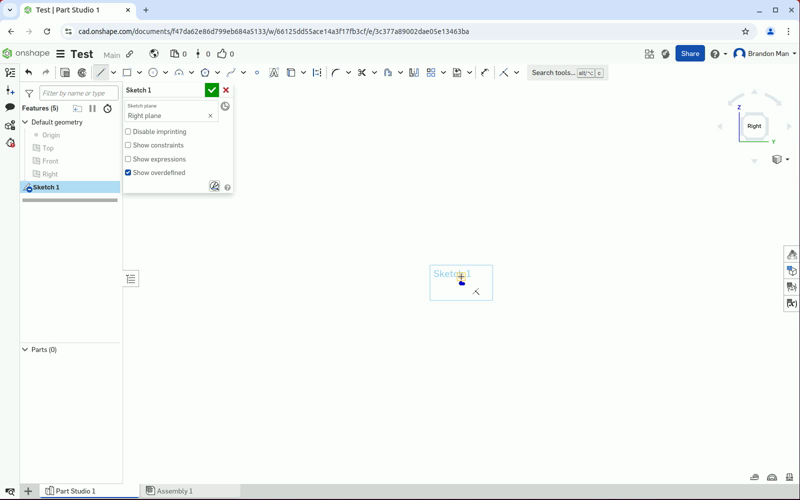
click(461, 276)
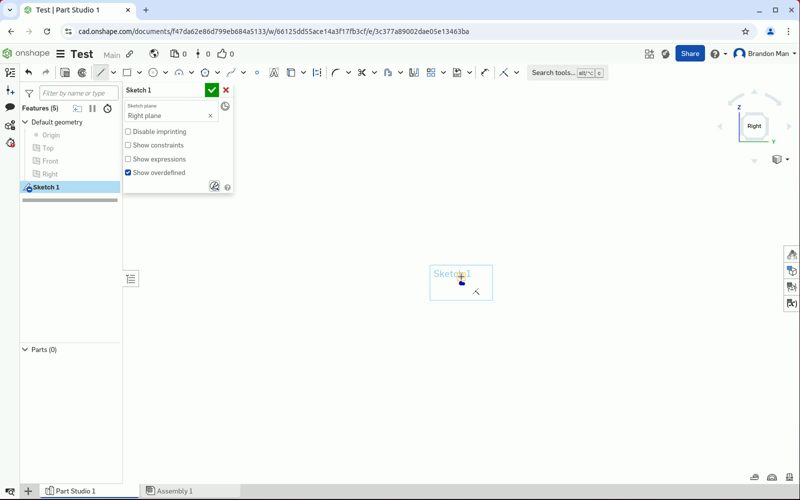
key_down(shift)
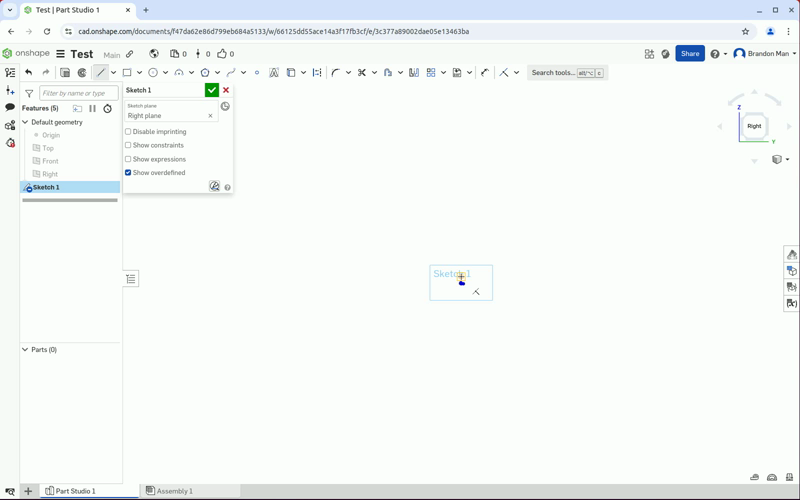
mouse_move(491, 276)
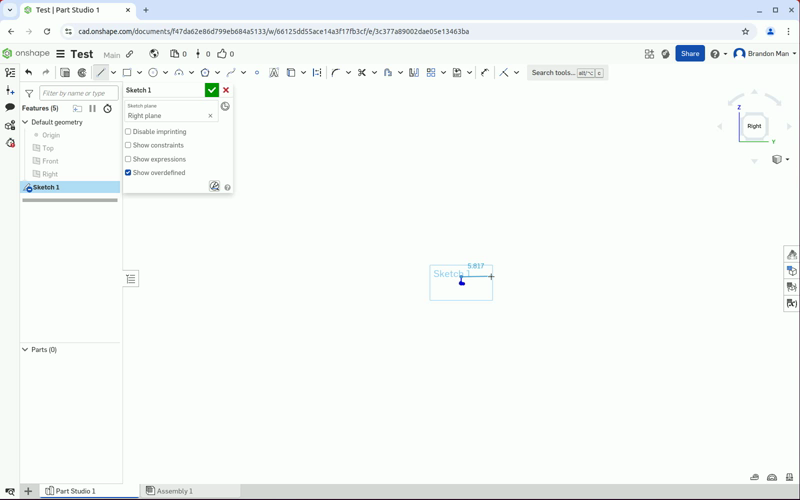
mouse_move(463, 276)
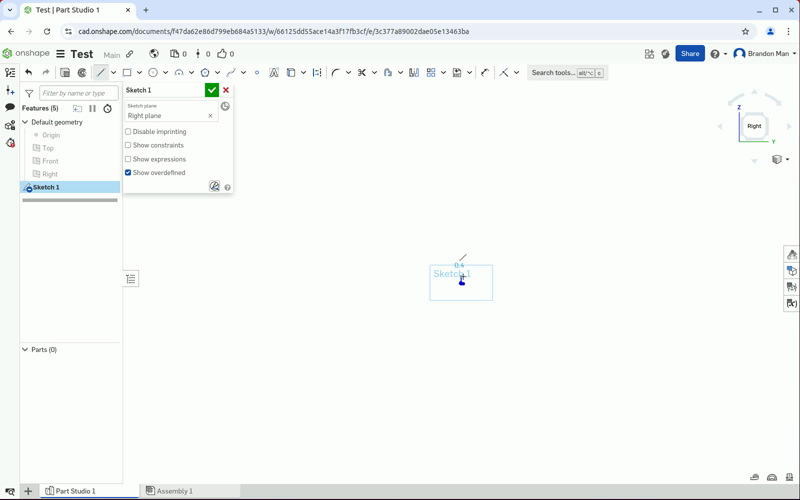
scroll(6)
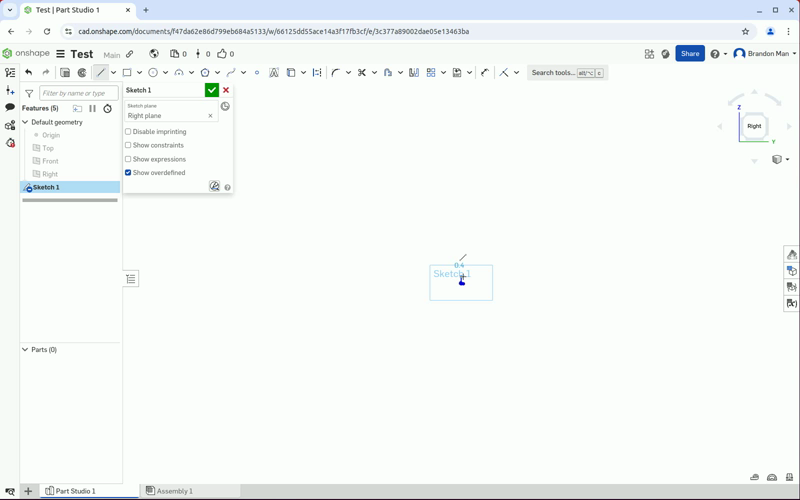
scroll(6)
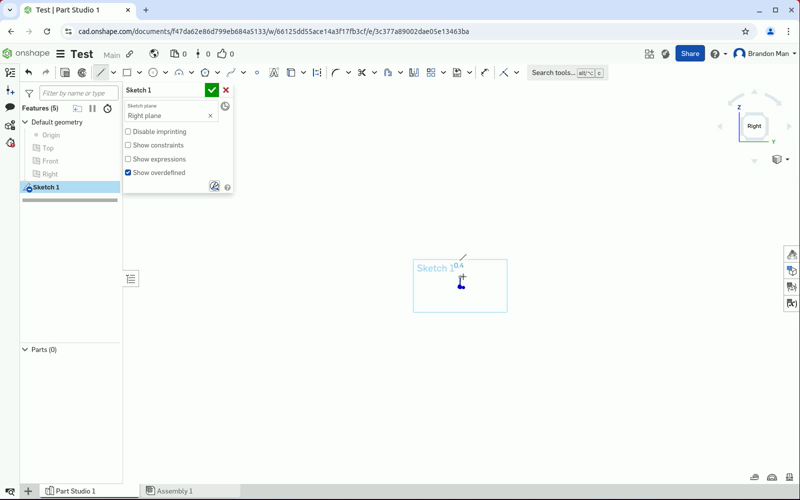
scroll(6)
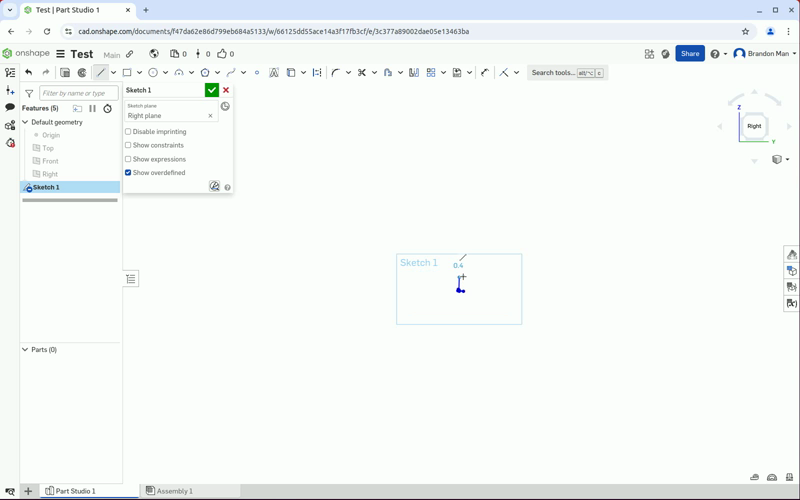
scroll(6)
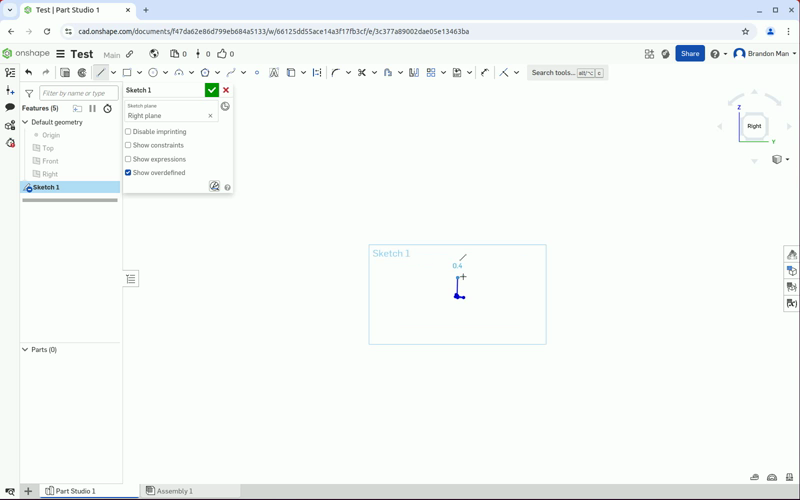
scroll(6)
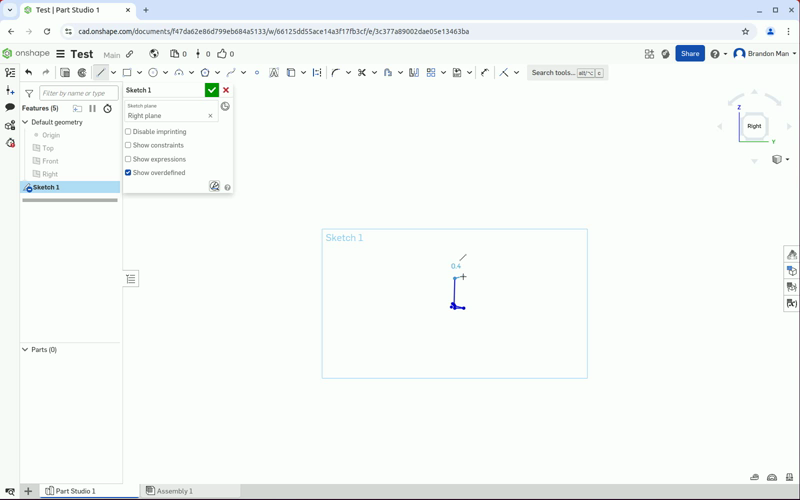
scroll(6)
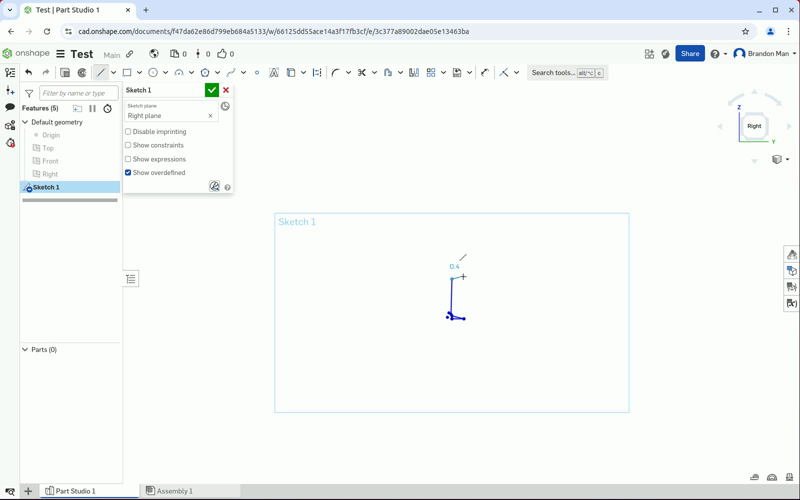
scroll(6)
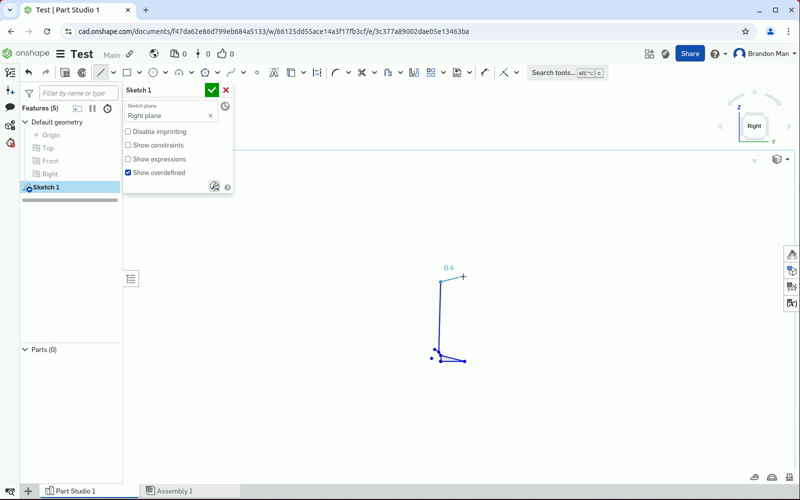
click(463, 276)
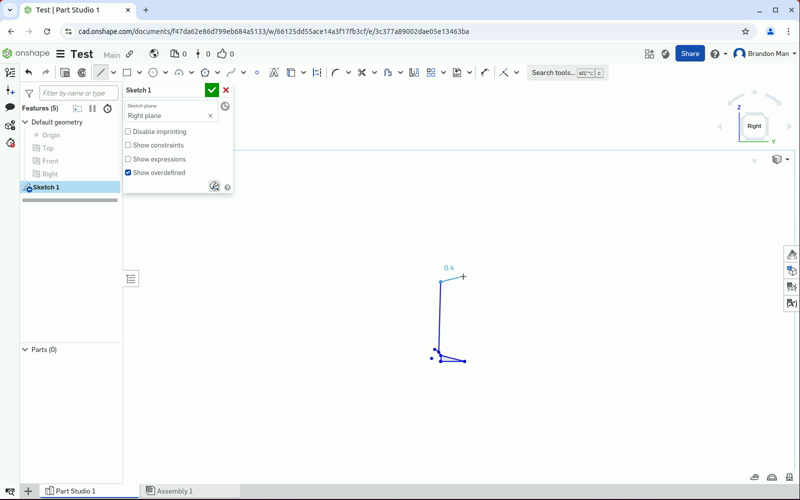
scroll(-6)
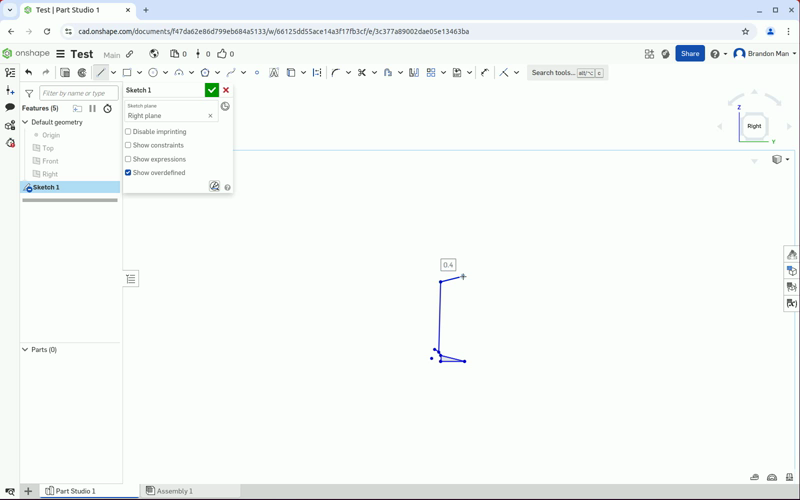
scroll(-6)
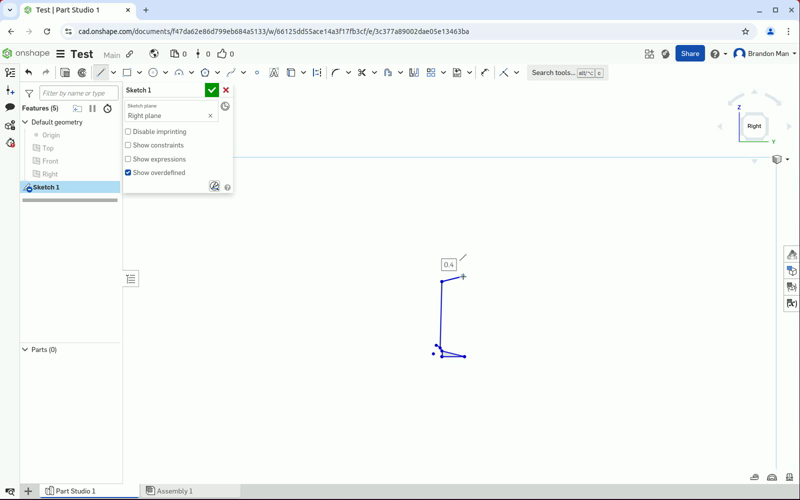
scroll(-6)
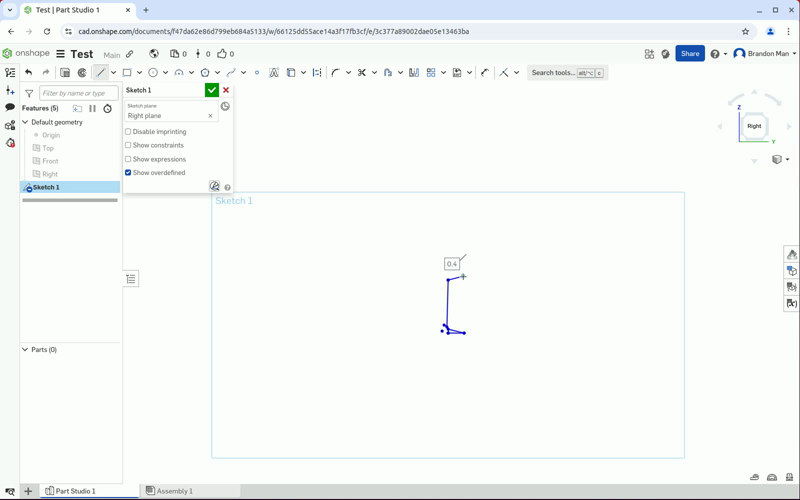
scroll(-6)
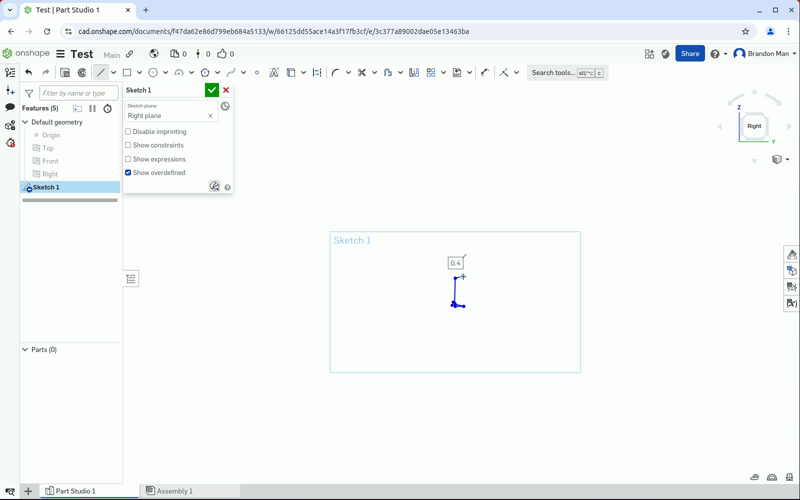
scroll(-6)
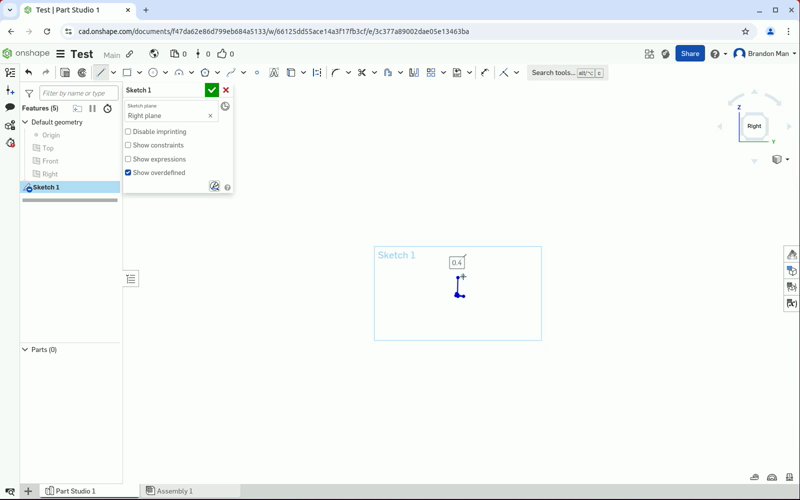
scroll(-6)
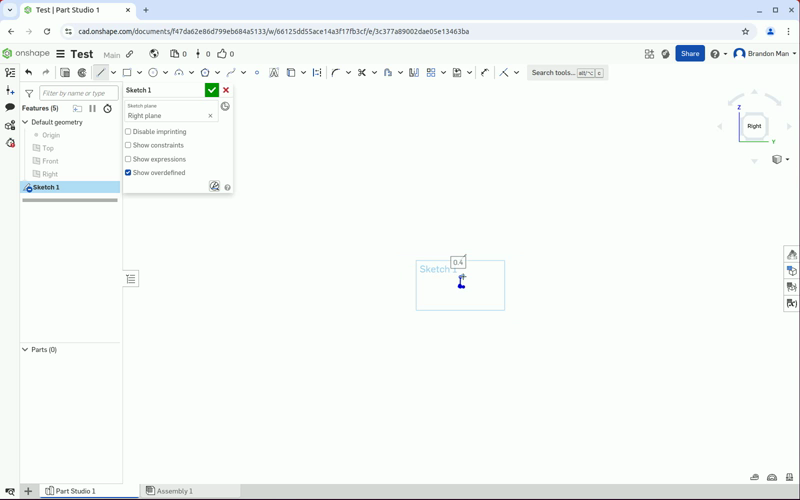
scroll(-6)
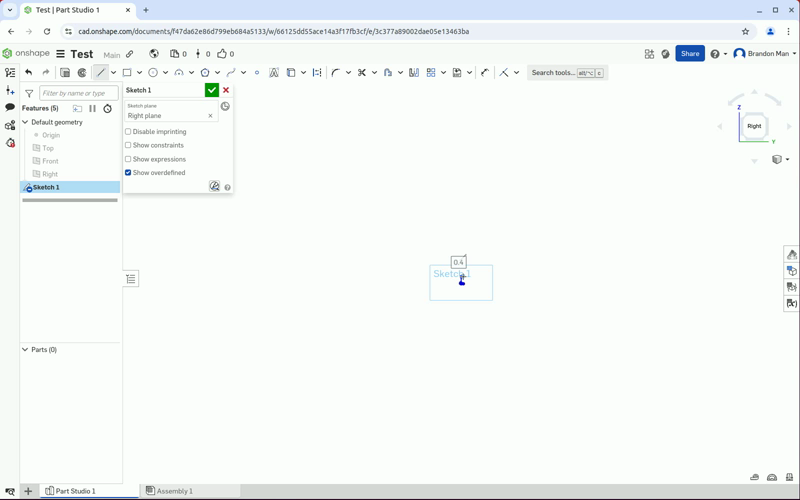
key_up(shift)
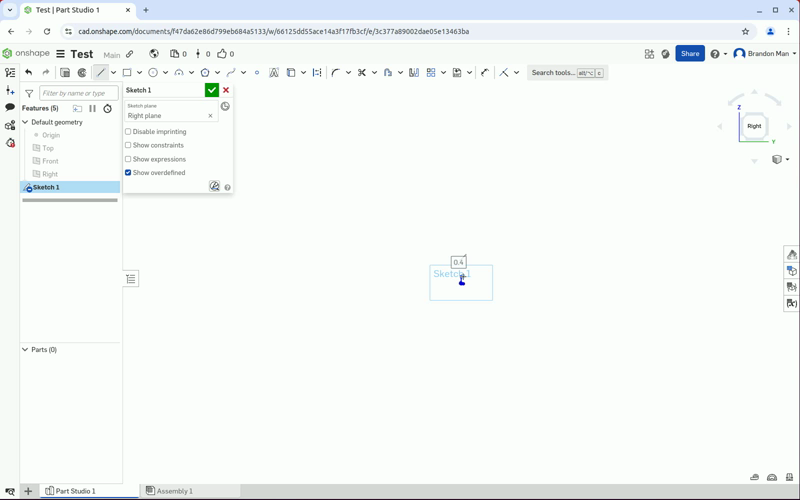
key_down(shift)
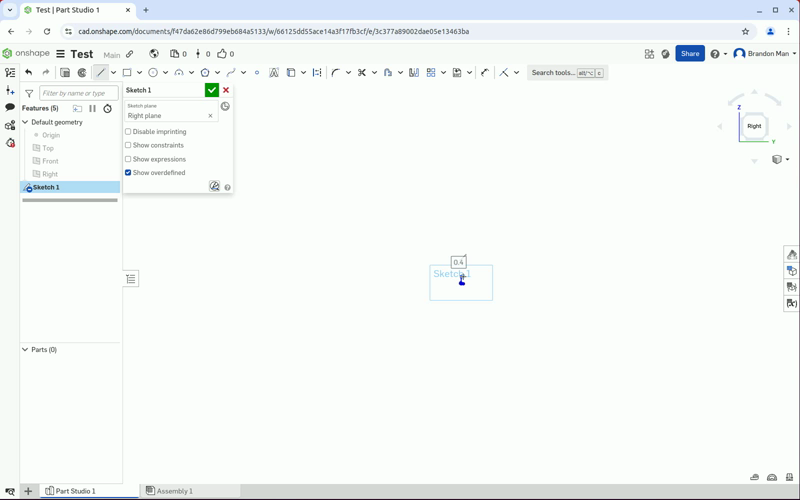
key_up(shift)
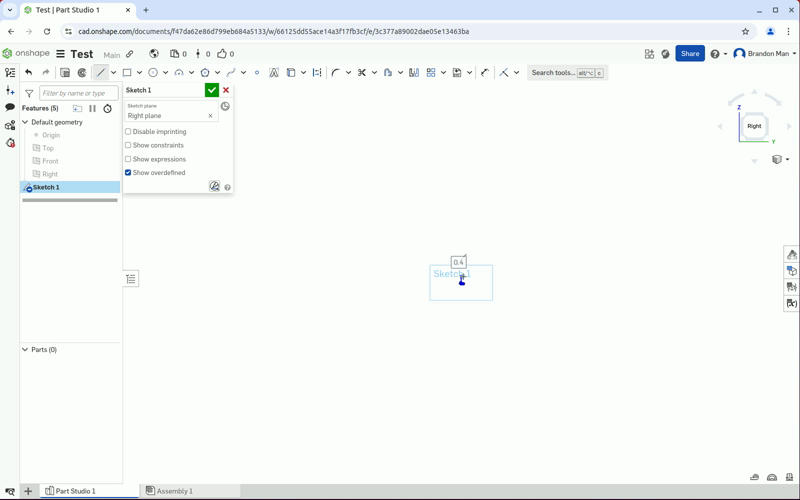
key_down(shift)
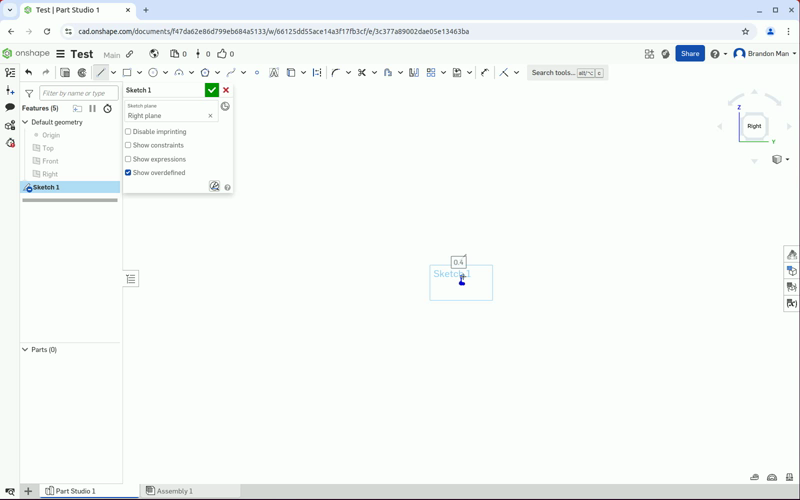
mouse_move(493, 276)
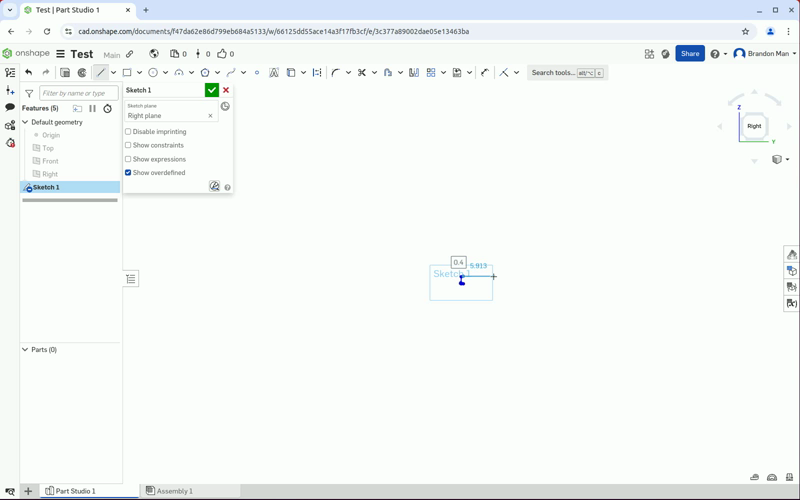
mouse_move(461, 276)
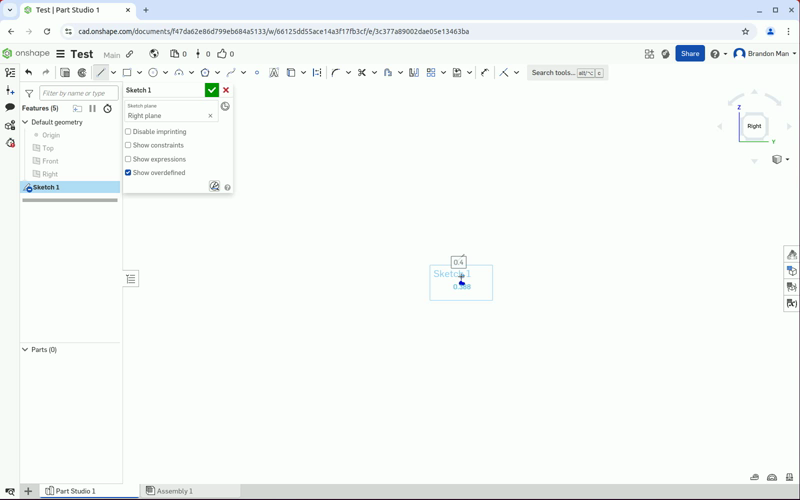
scroll(6)
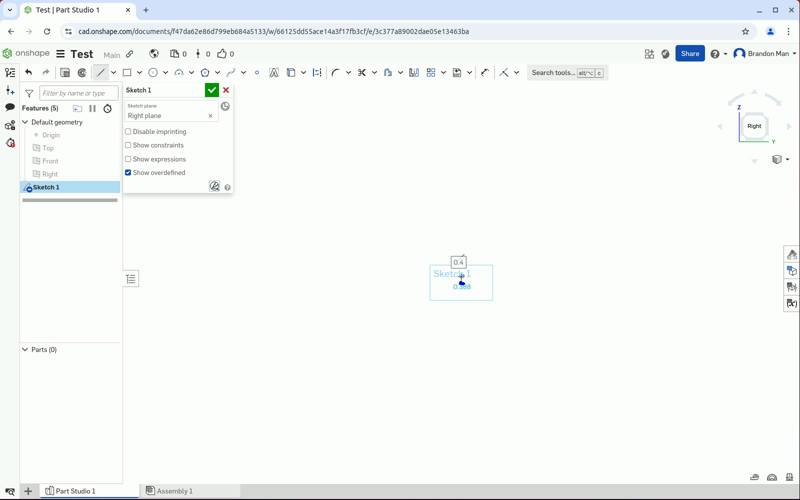
scroll(6)
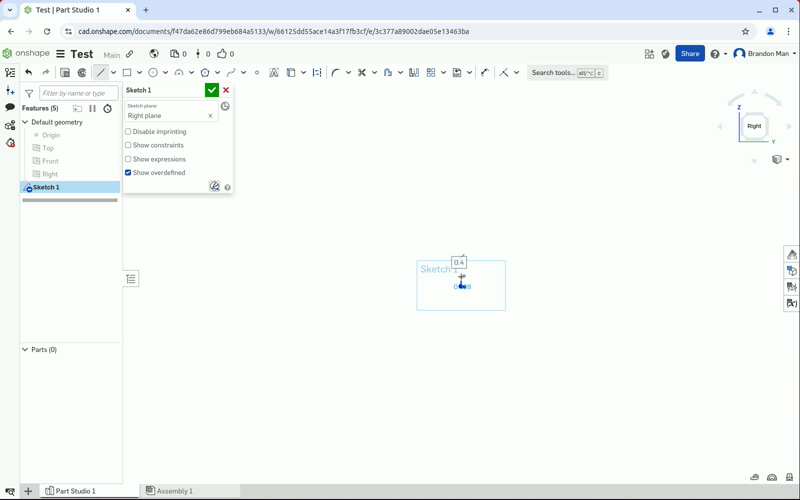
scroll(6)
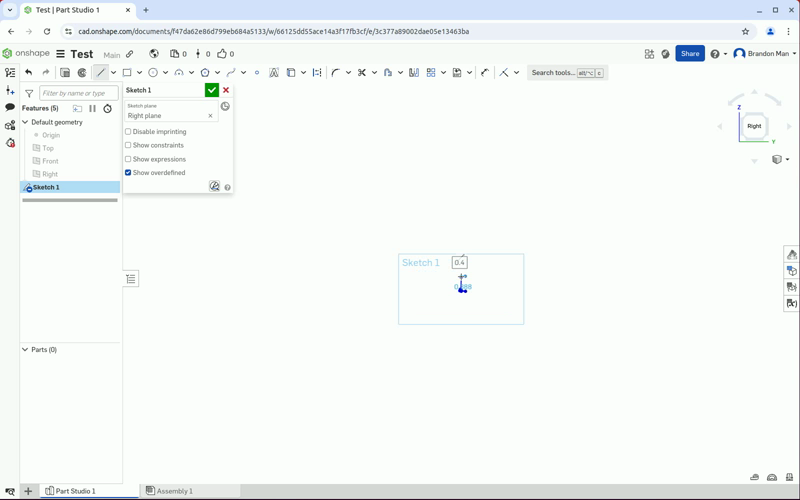
scroll(6)
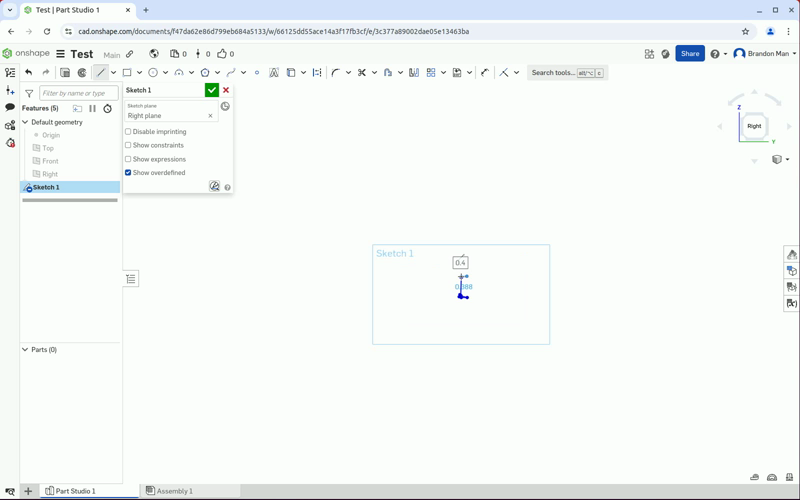
scroll(6)
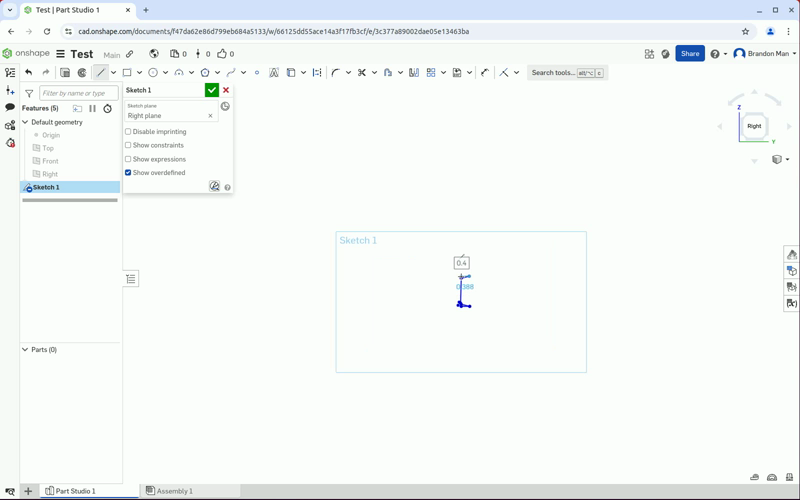
scroll(6)
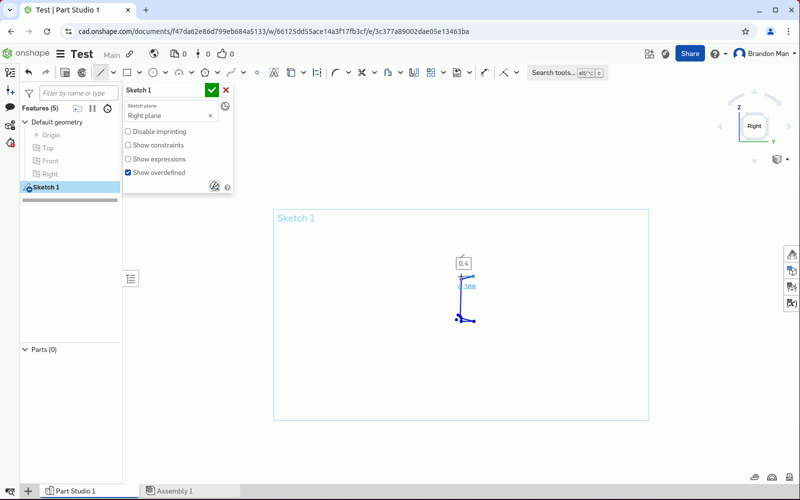
scroll(6)
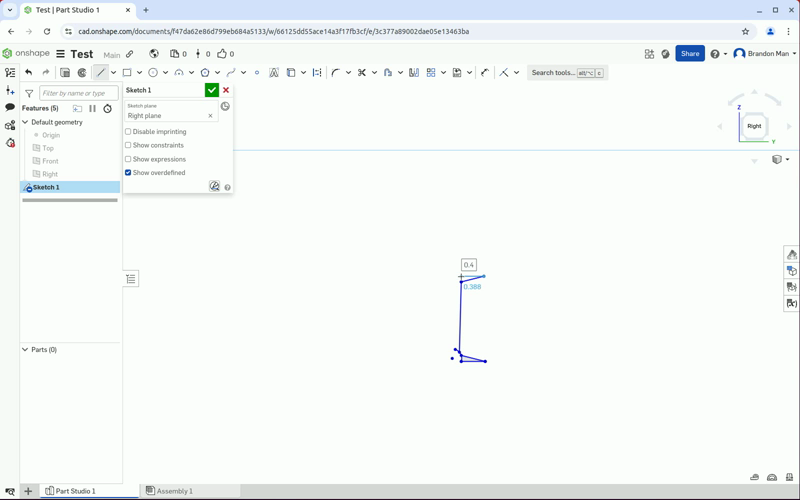
click(461, 276)
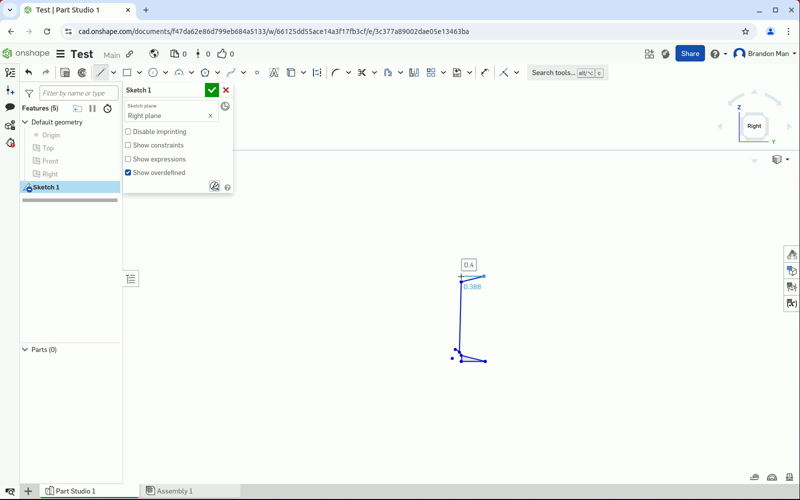
scroll(-6)
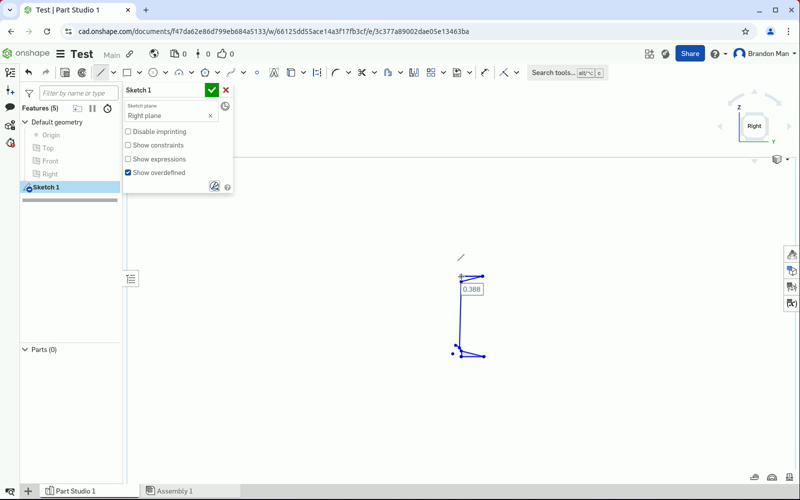
scroll(-6)
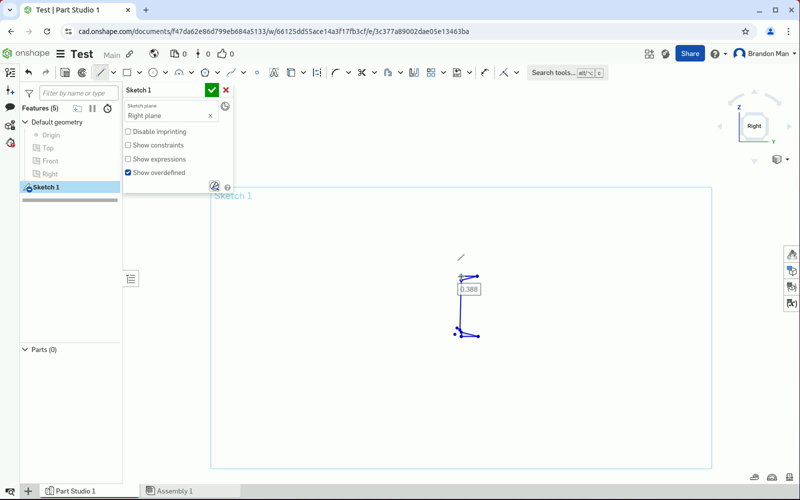
scroll(-6)
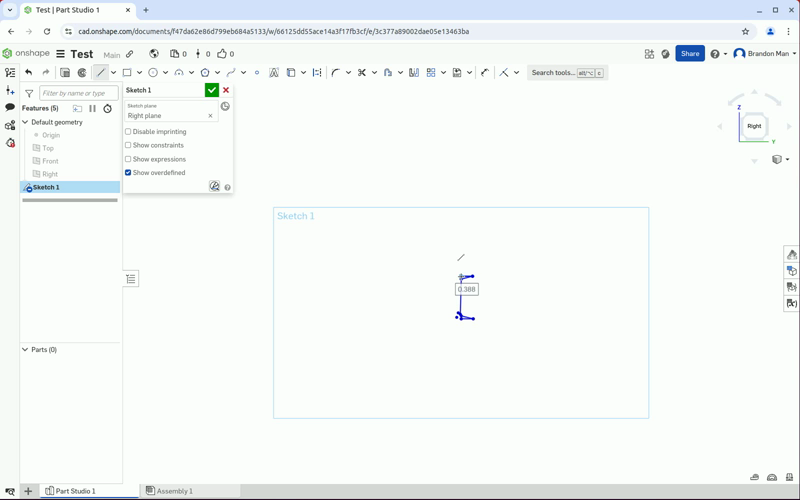
scroll(-6)
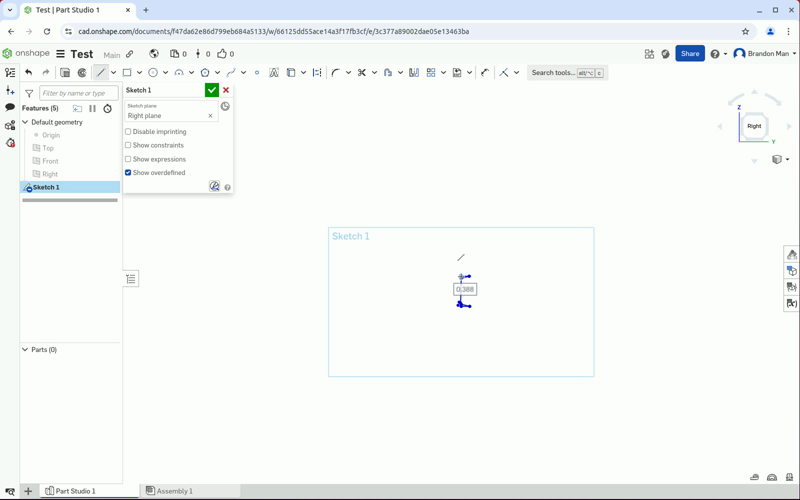
scroll(-6)
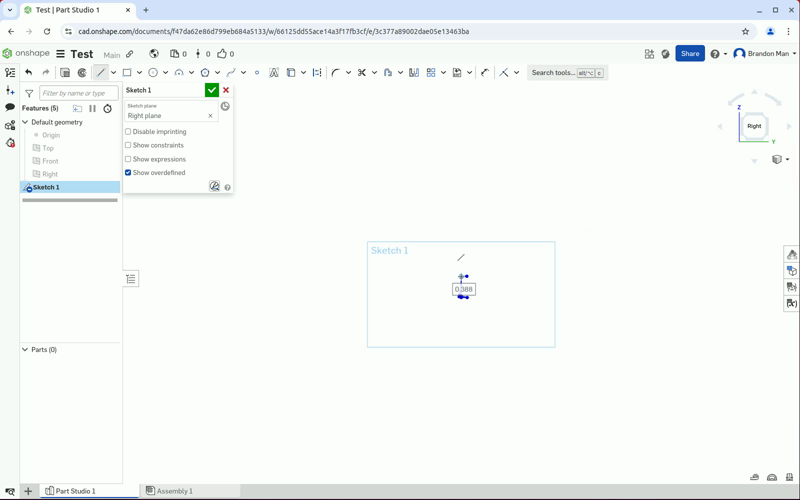
scroll(-6)
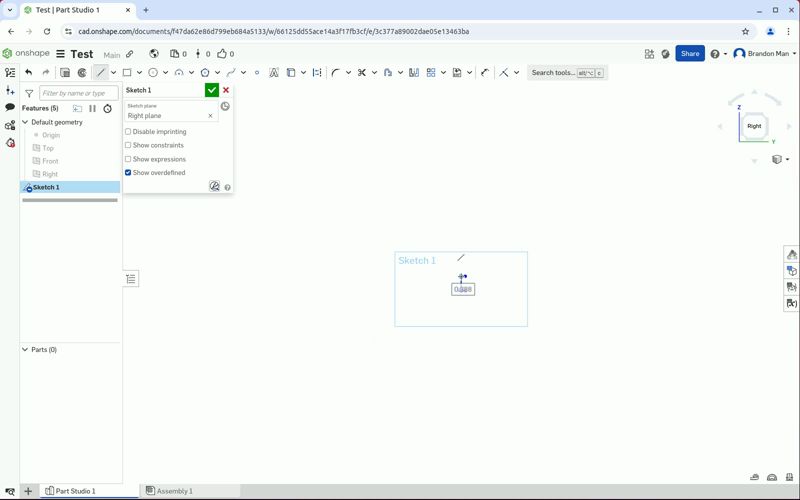
scroll(-6)
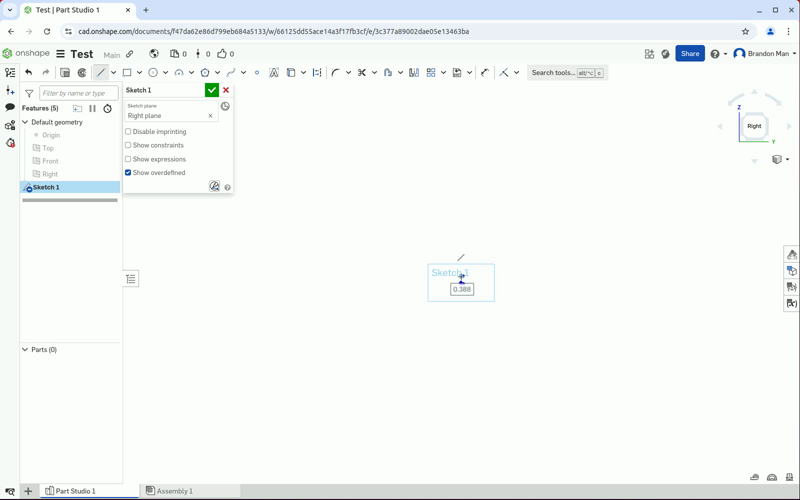
key_up(shift)
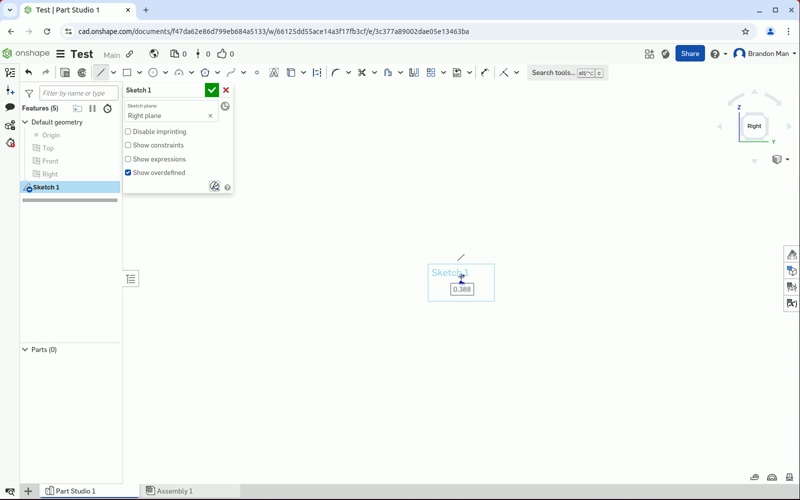
key(esc)
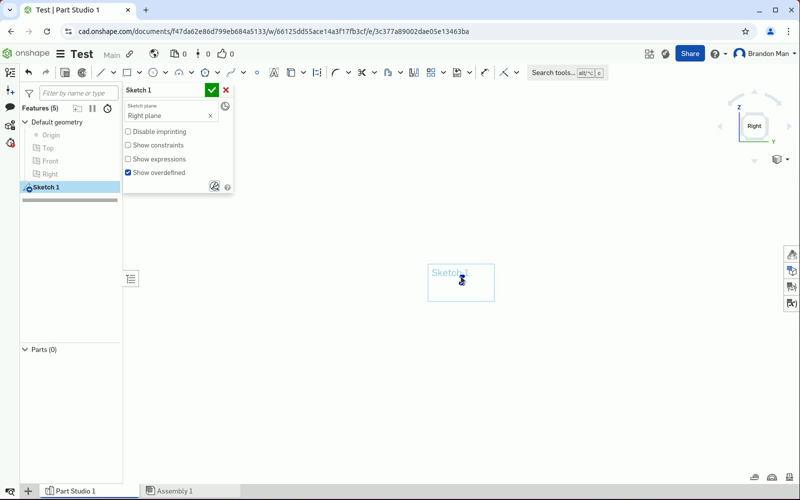
key(a)
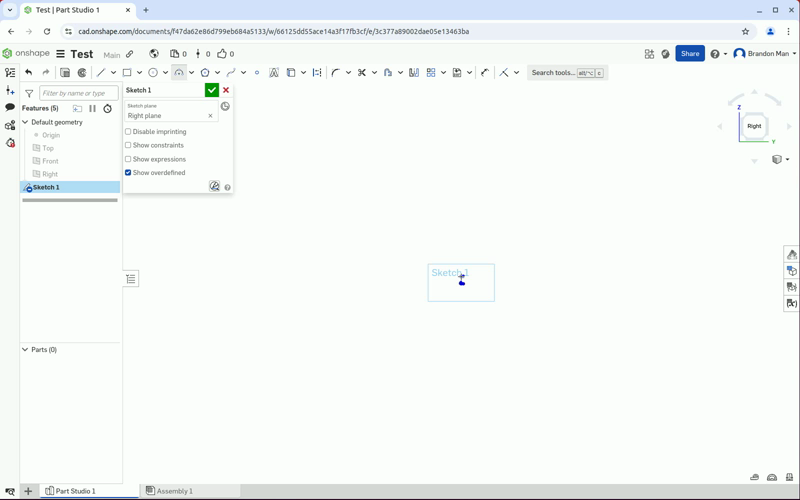
mouse_move(461, 276)
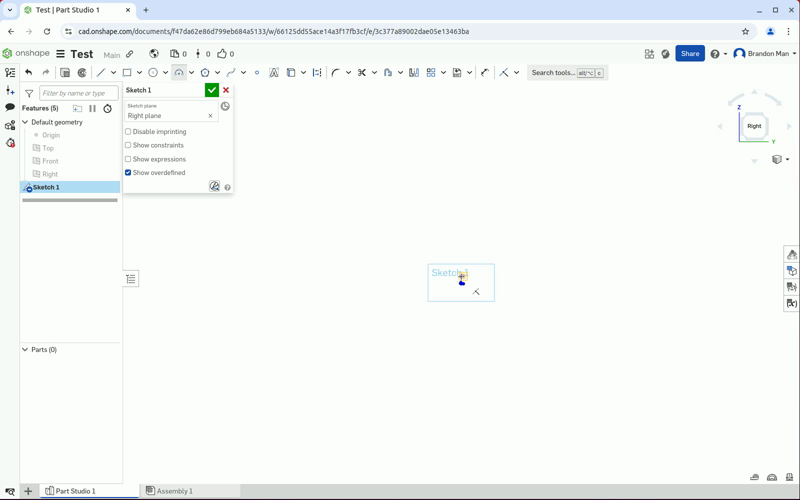
scroll(6)
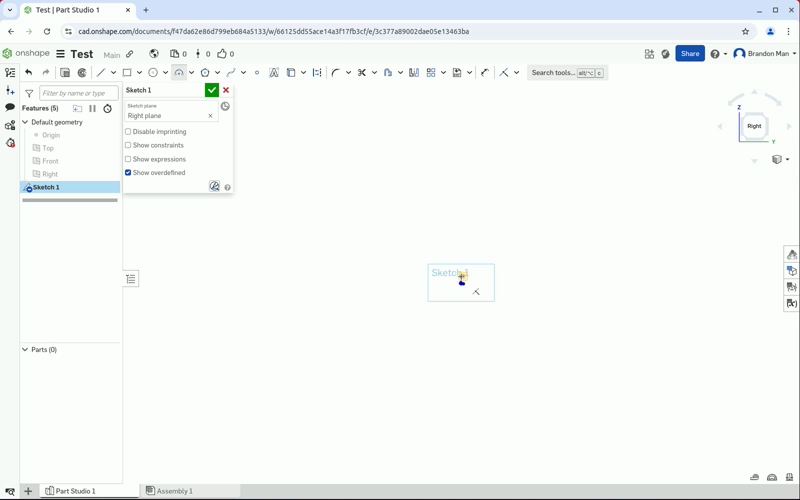
scroll(6)
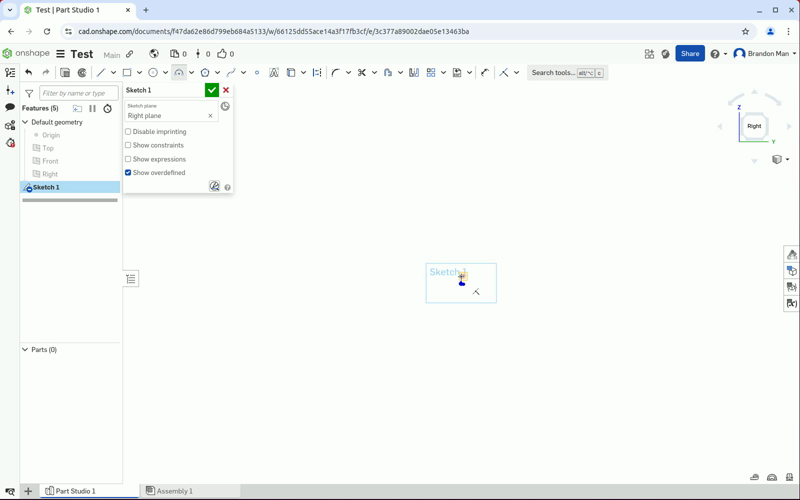
scroll(6)
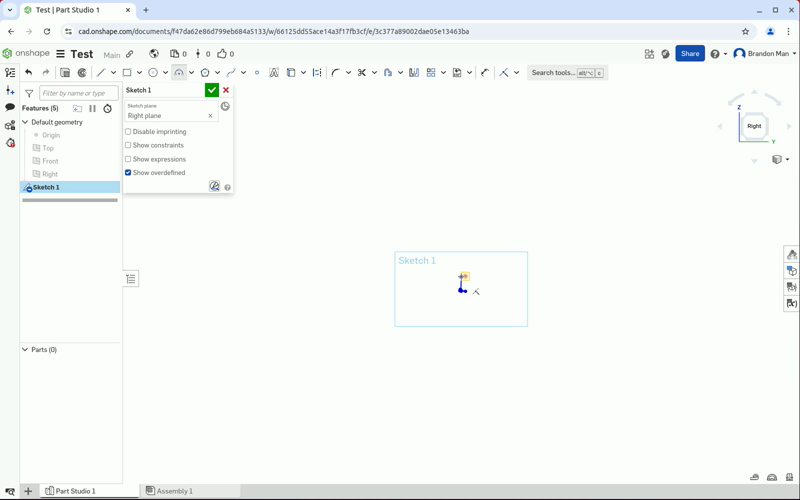
scroll(6)
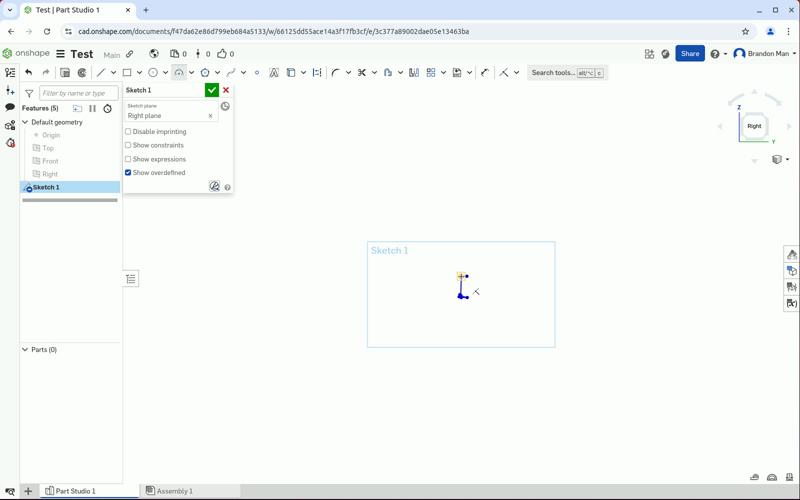
scroll(6)
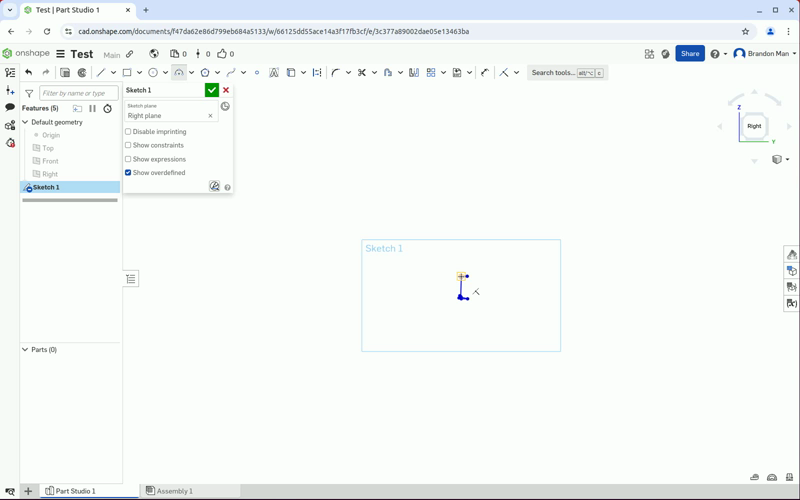
scroll(6)
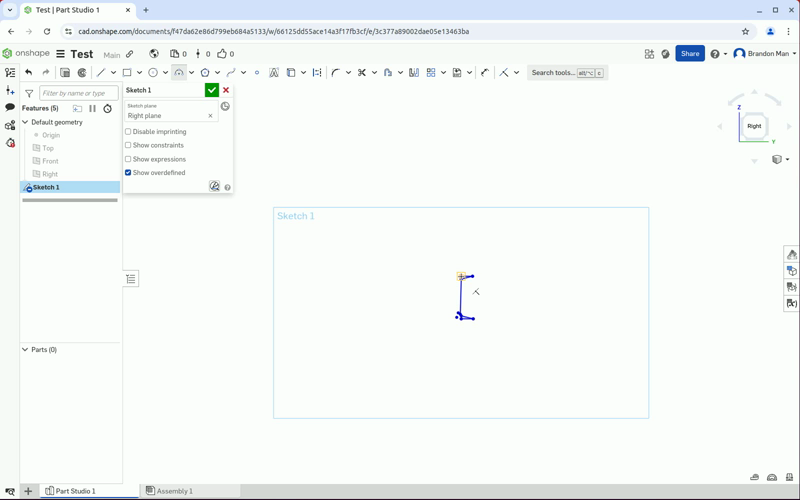
scroll(6)
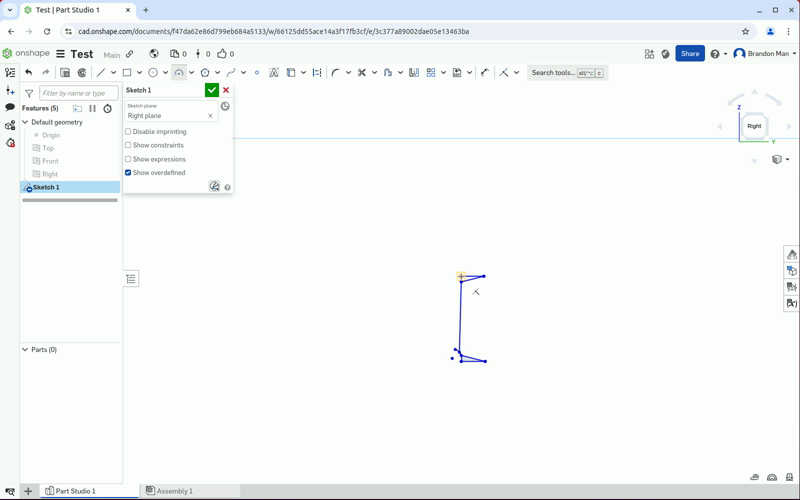
click(461, 276)
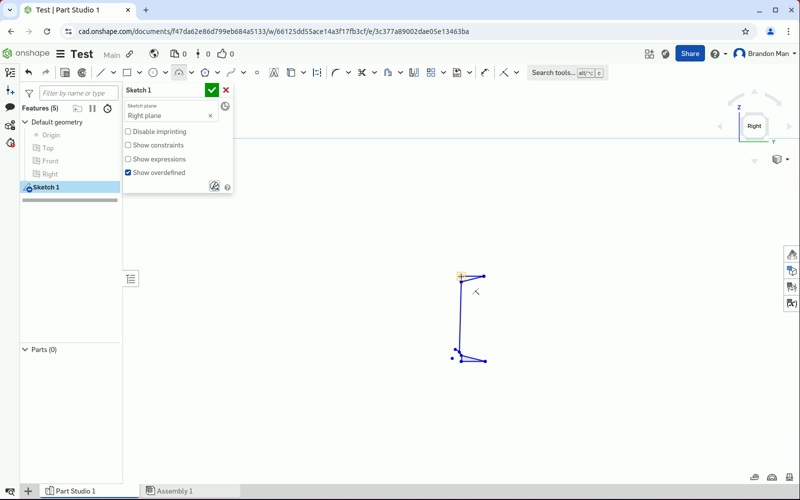
scroll(-6)
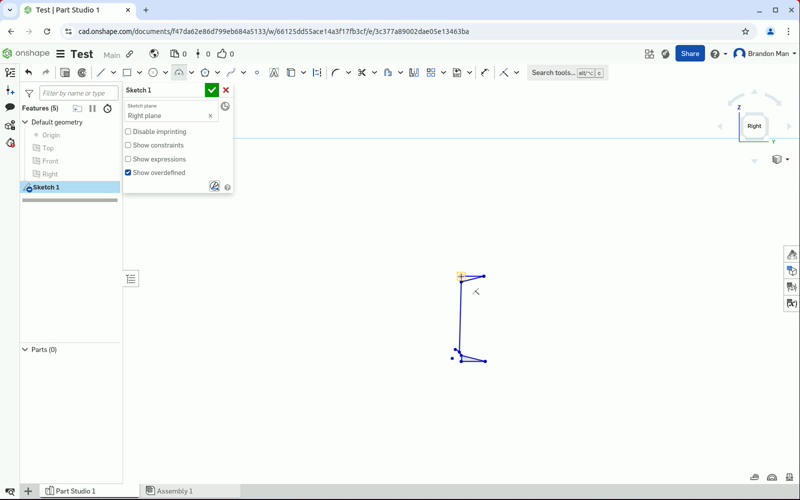
scroll(-6)
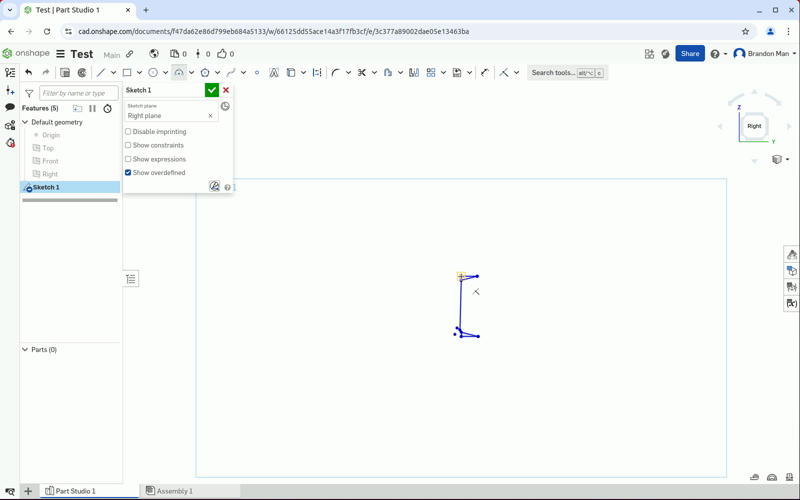
scroll(-6)
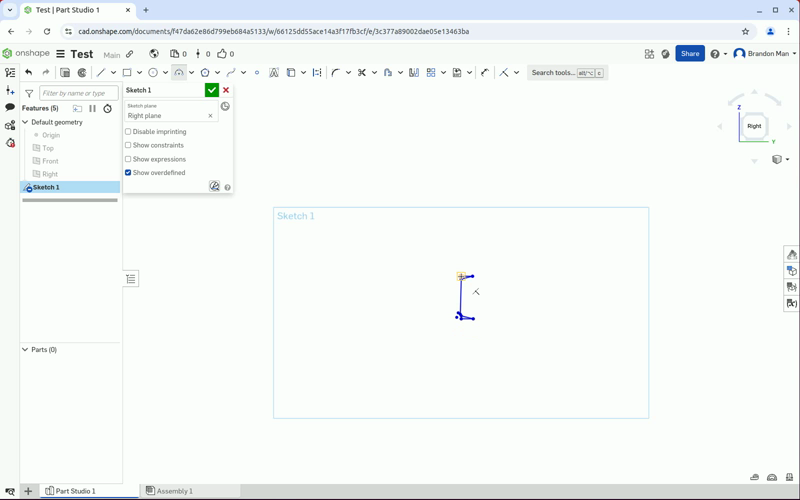
scroll(-6)
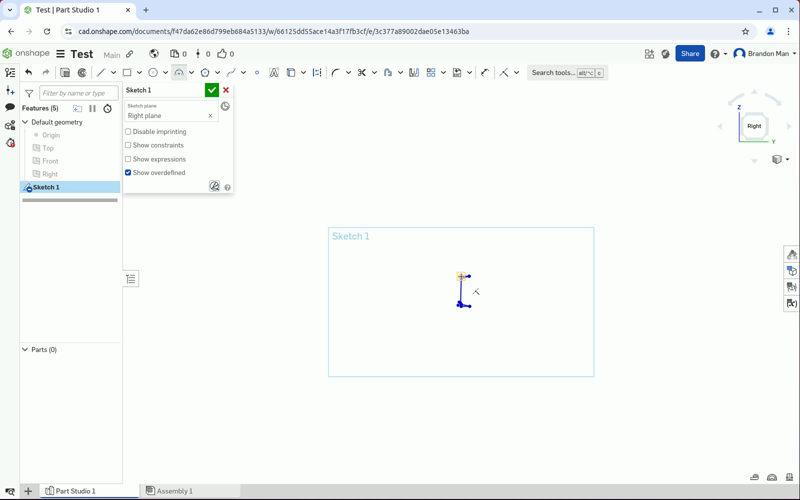
scroll(-6)
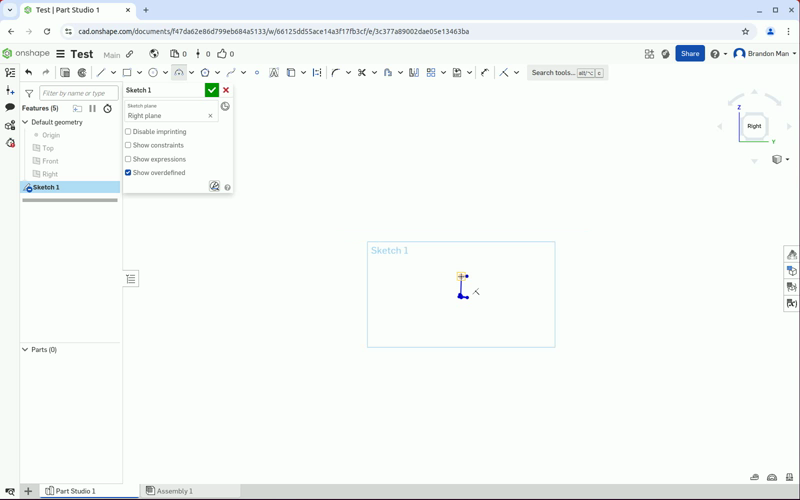
scroll(-6)
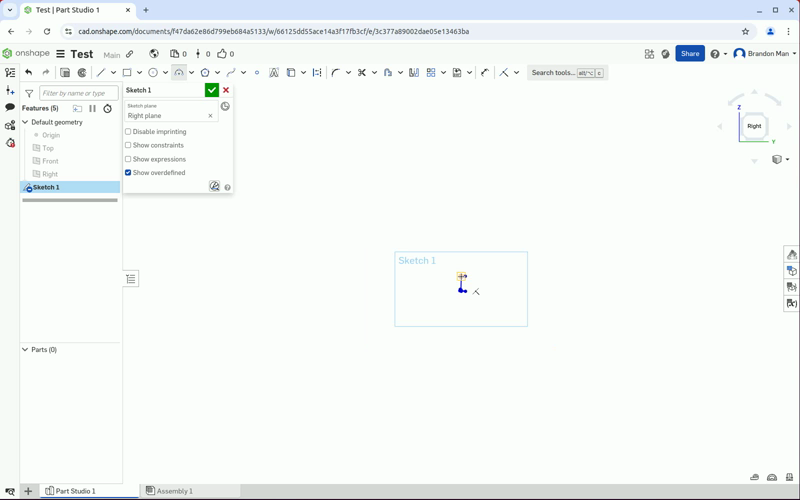
scroll(-6)
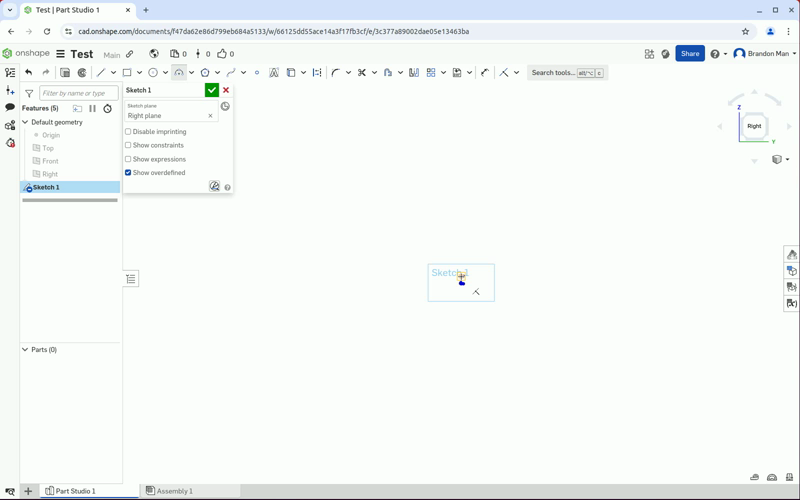
key_down(shift)
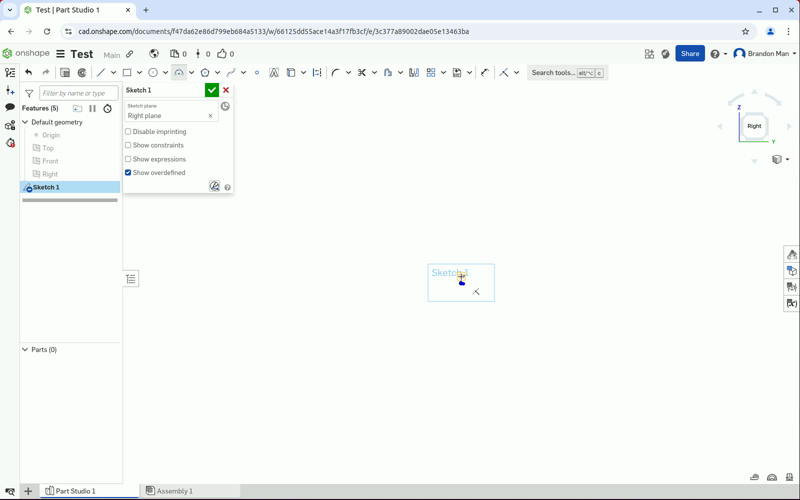
mouse_move(460, 276)
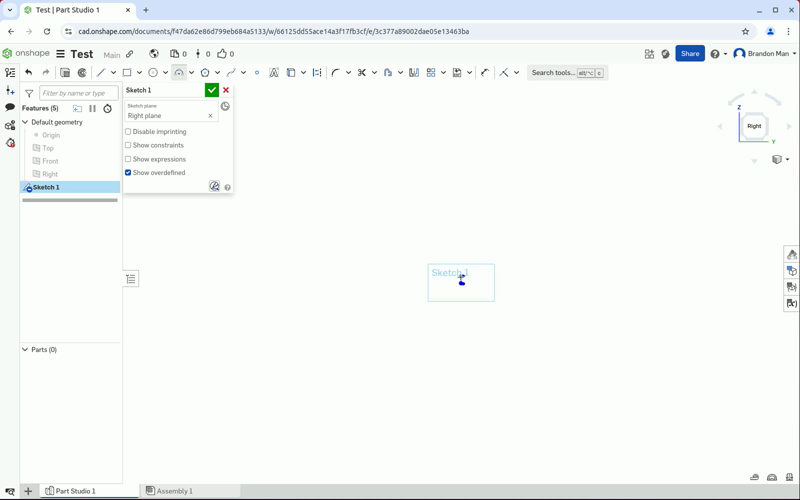
scroll(6)
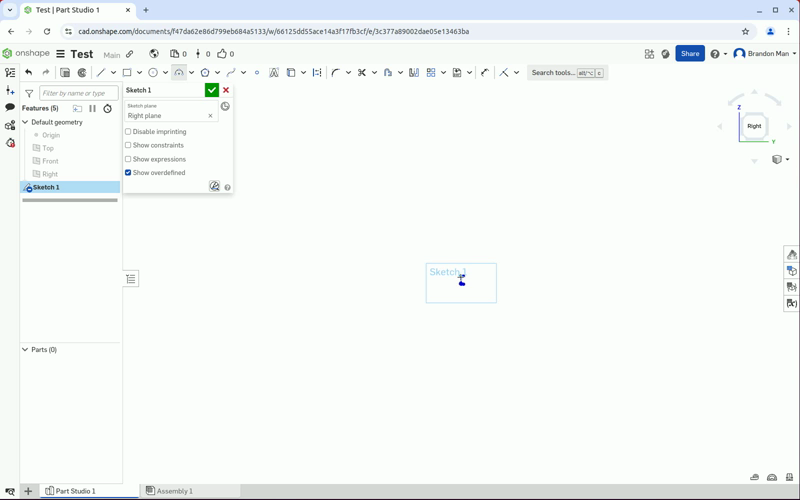
scroll(6)
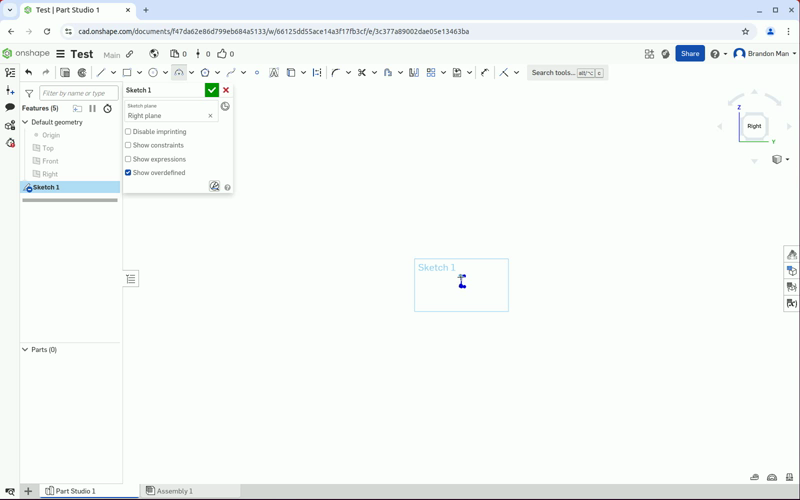
scroll(6)
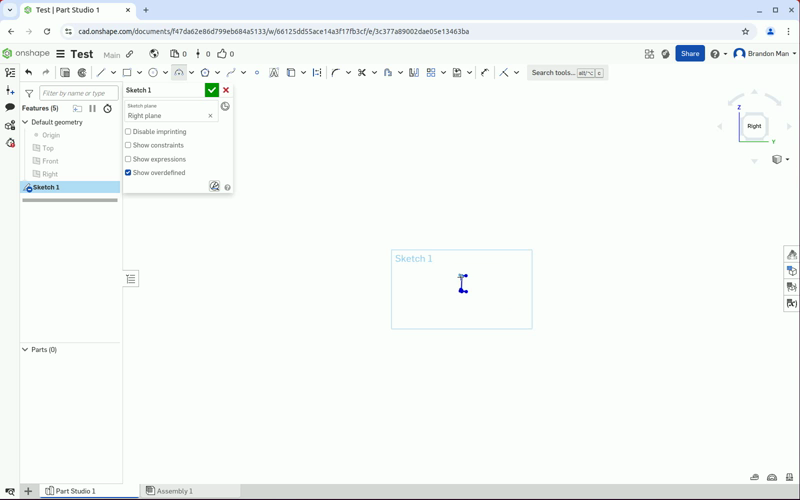
scroll(6)
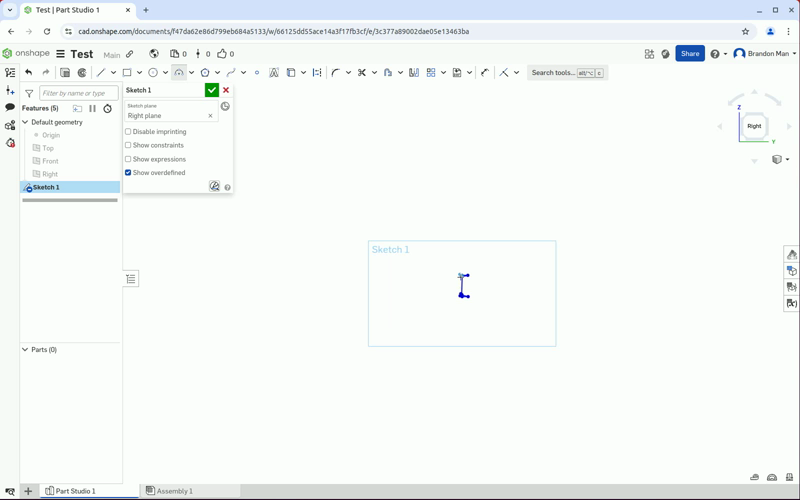
scroll(6)
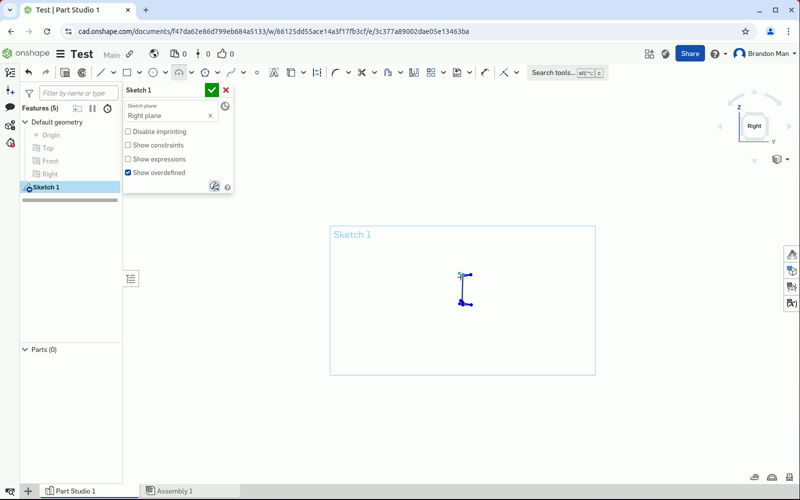
scroll(6)
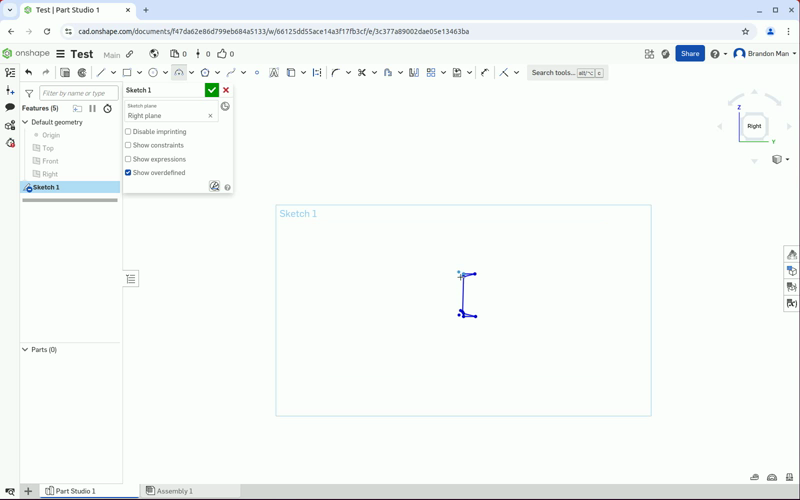
scroll(6)
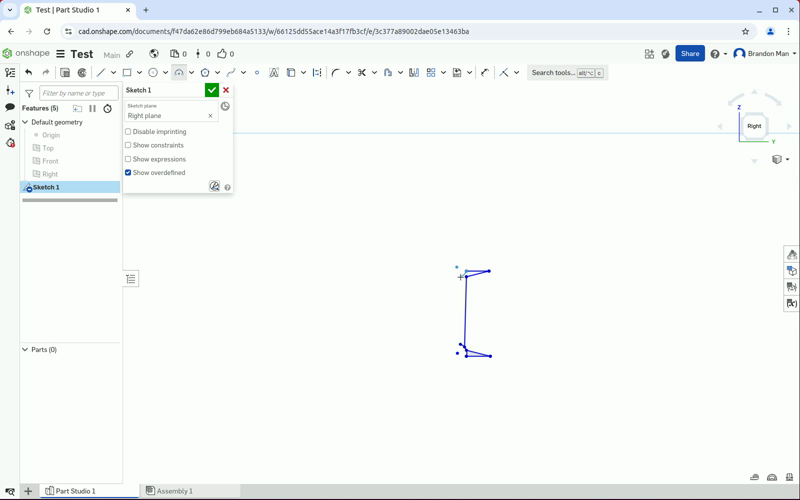
click(460, 276)
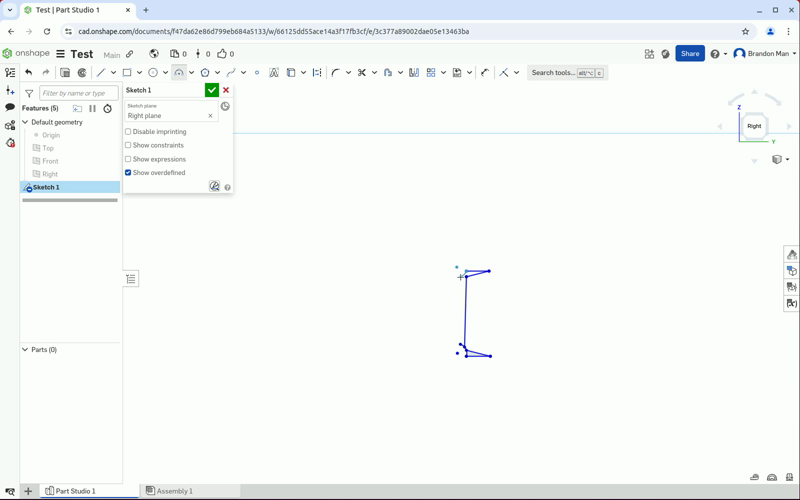
scroll(-6)
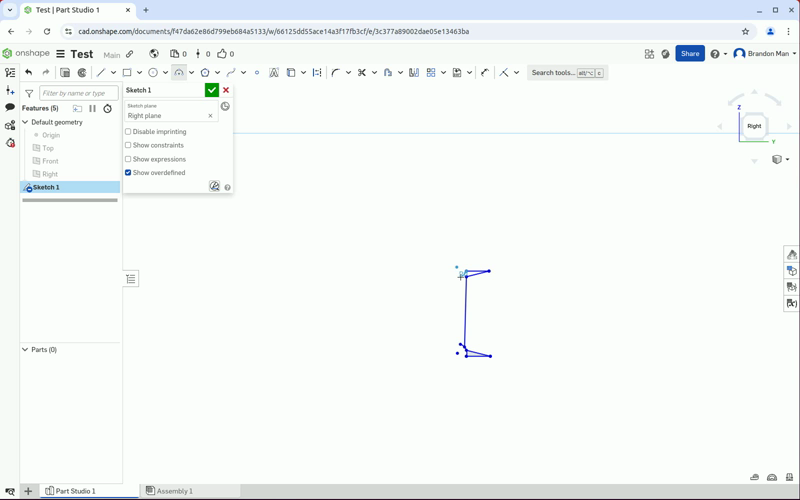
scroll(-6)
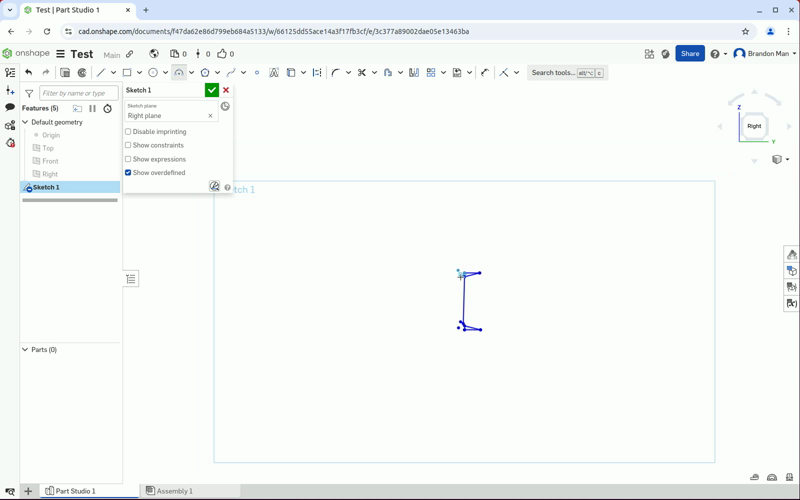
scroll(-6)
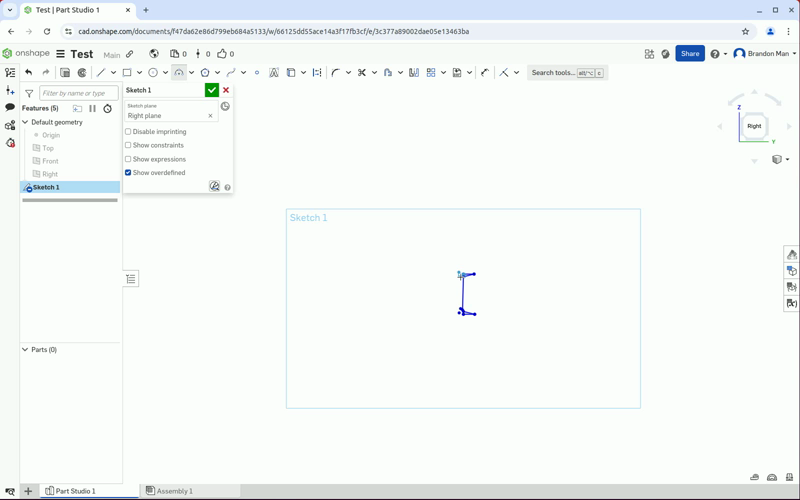
scroll(-6)
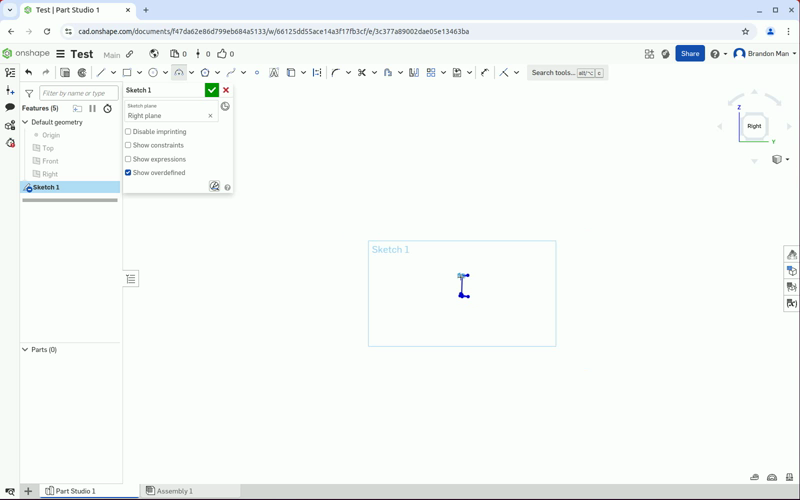
scroll(-6)
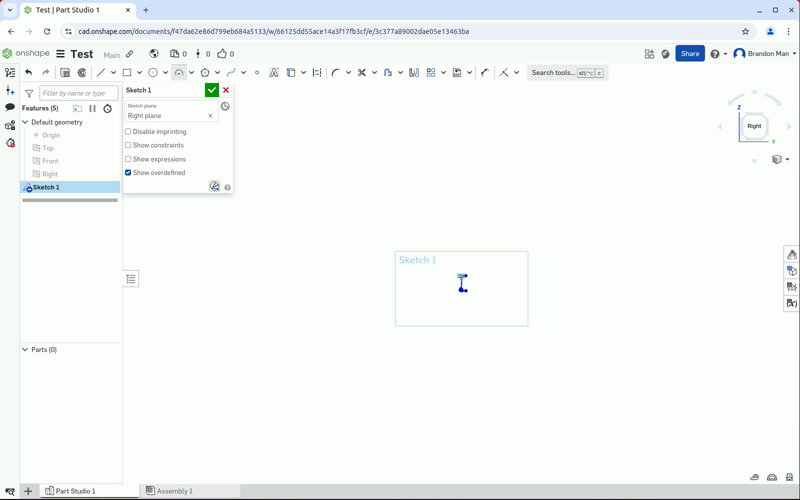
scroll(-6)
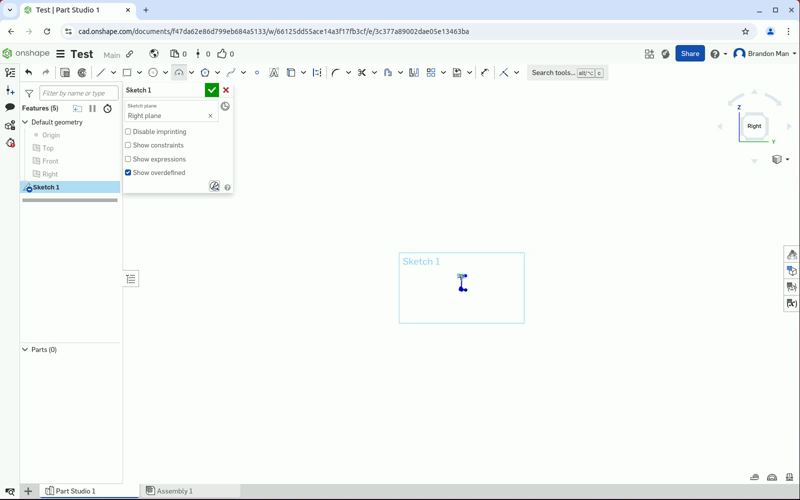
scroll(-6)
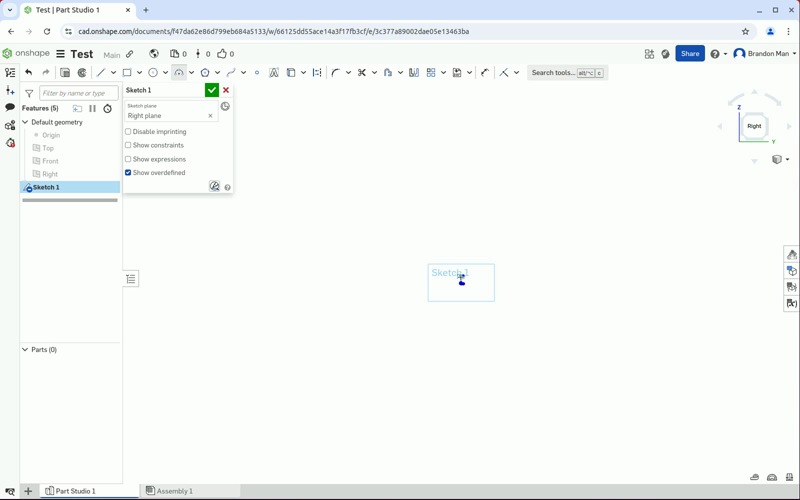
mouse_move(461, 276)
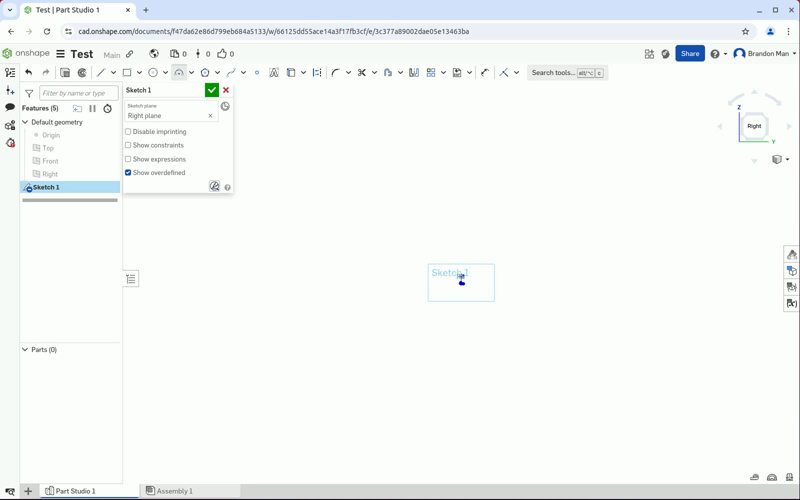
scroll(6)
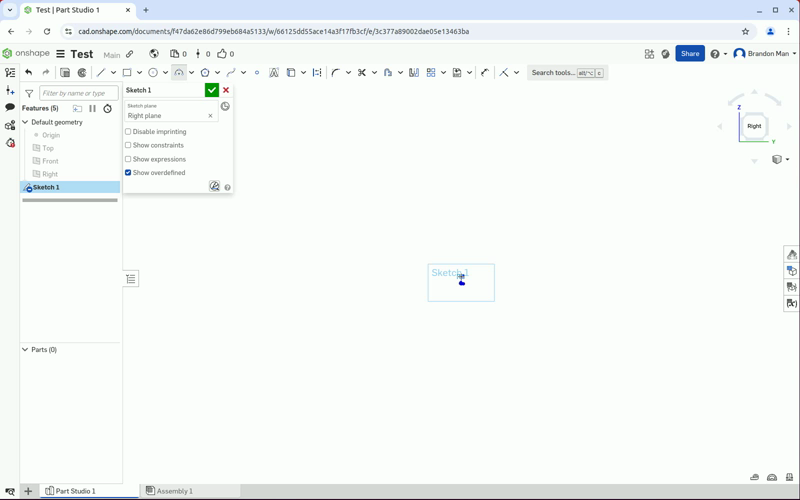
scroll(6)
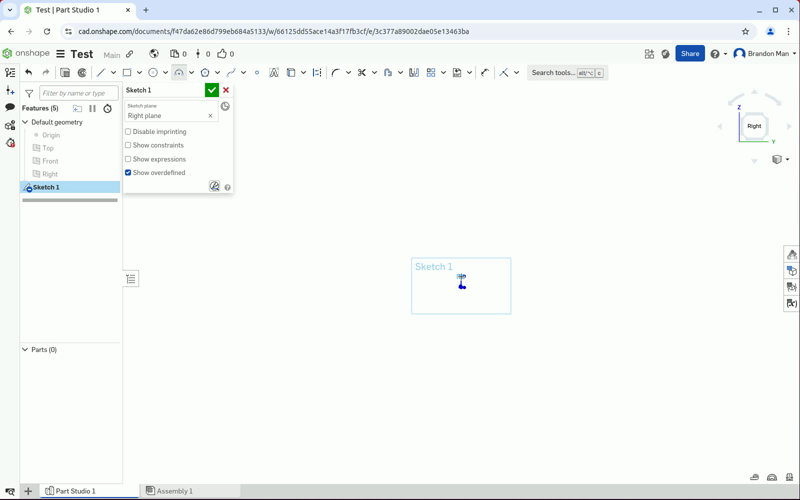
scroll(6)
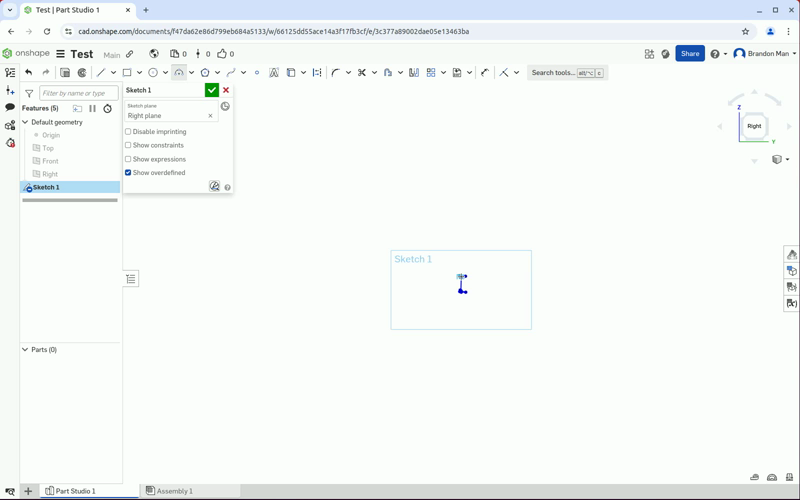
scroll(6)
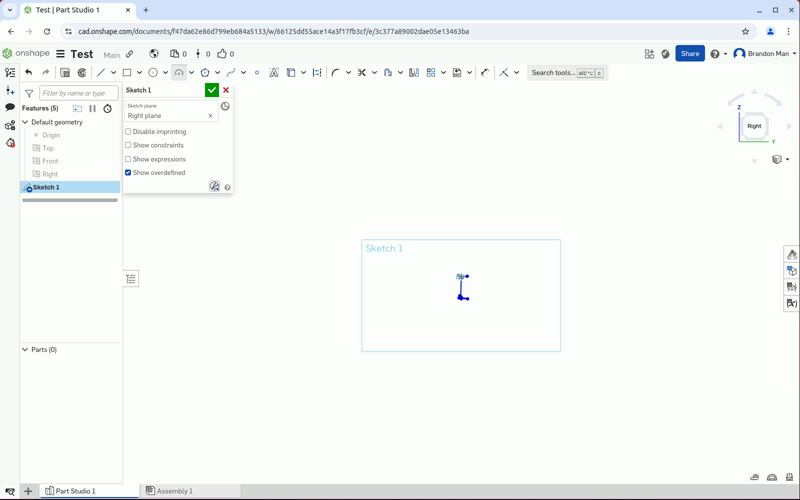
scroll(6)
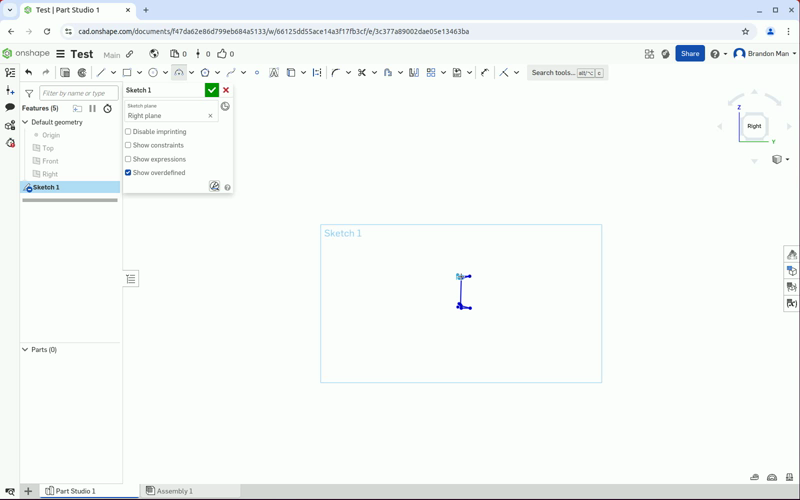
scroll(6)
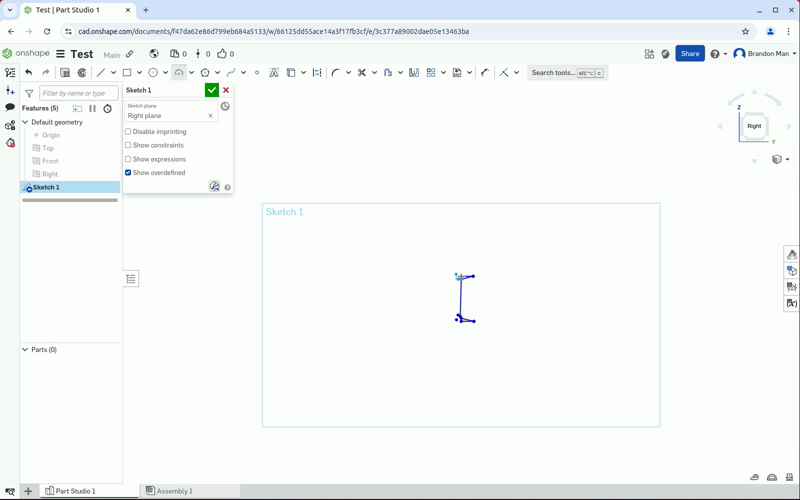
scroll(6)
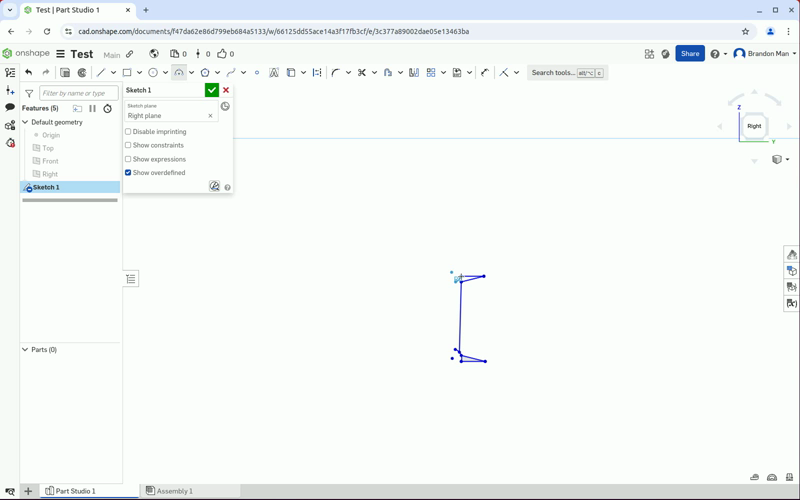
click(461, 276)
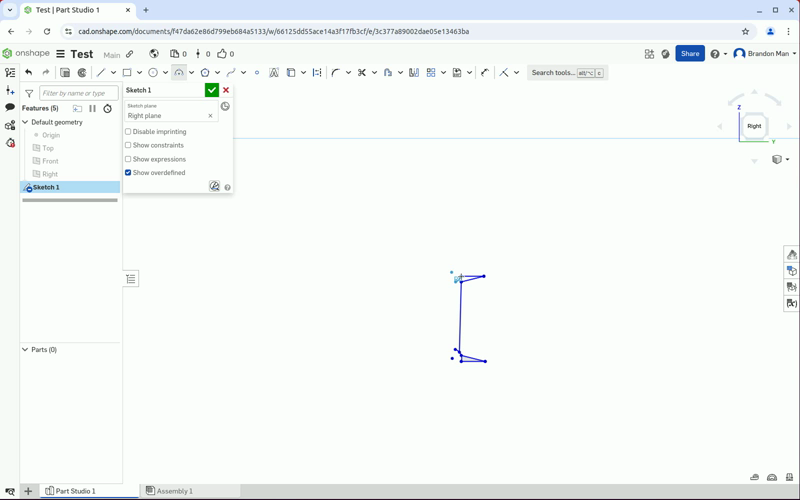
scroll(-6)
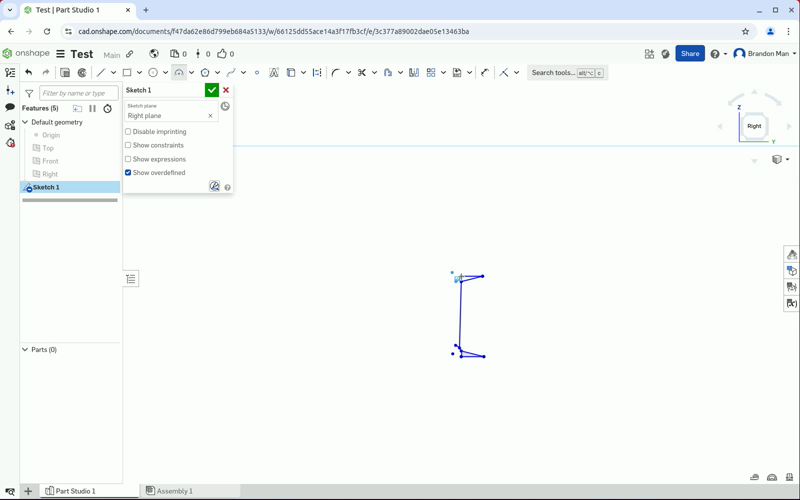
scroll(-6)
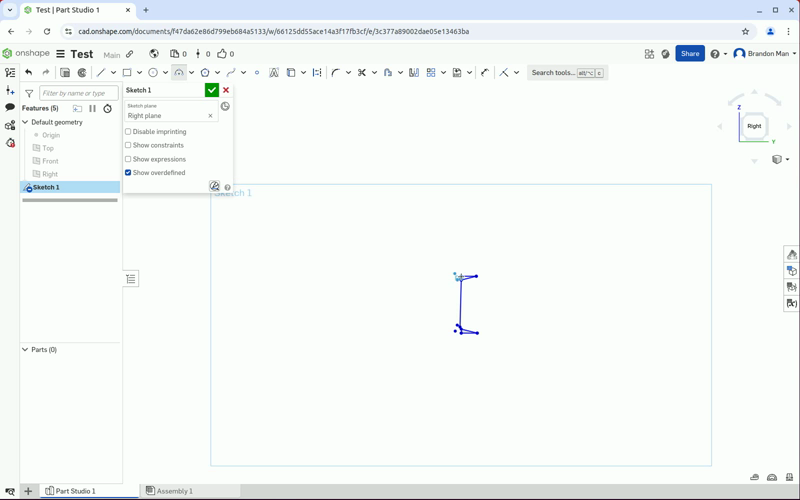
scroll(-6)
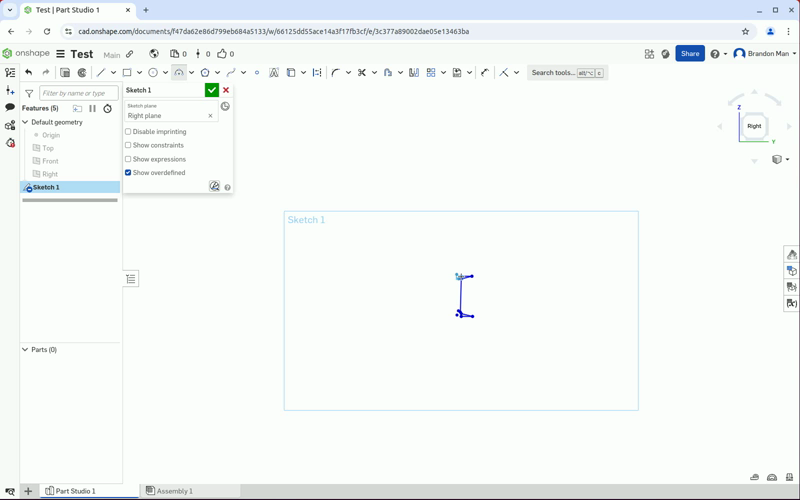
scroll(-6)
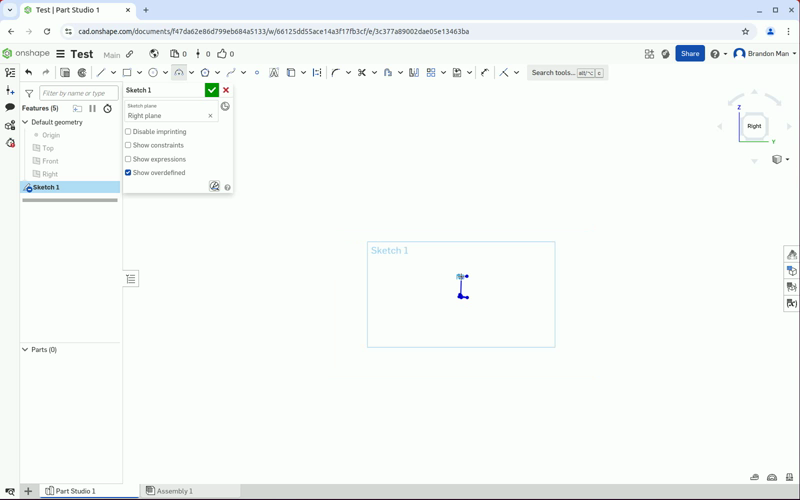
scroll(-6)
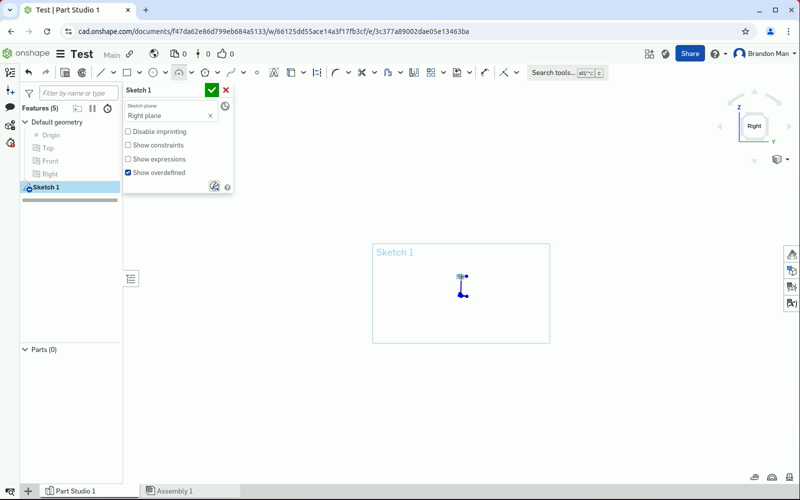
scroll(-6)
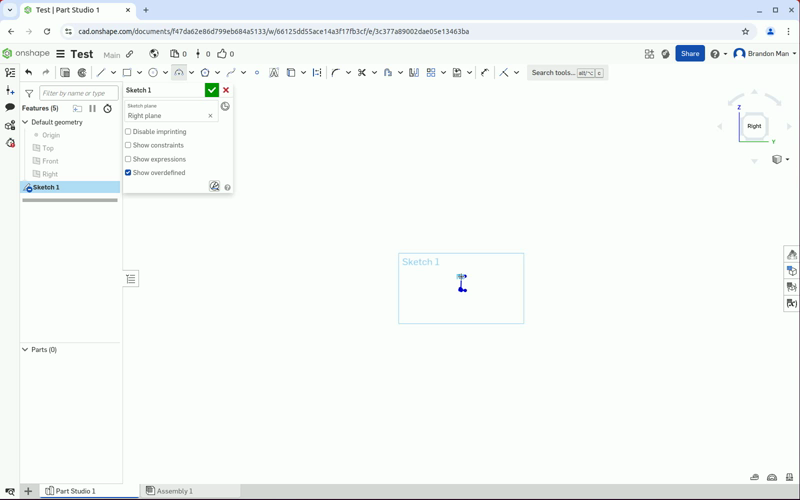
scroll(-6)
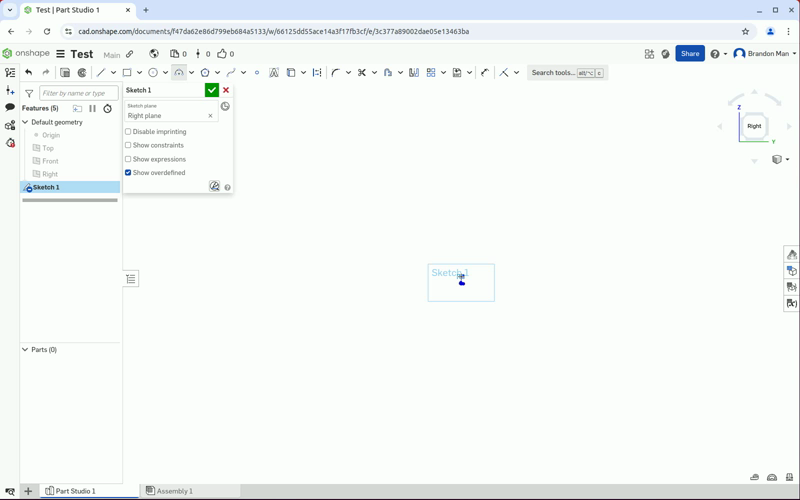
key_up(shift)
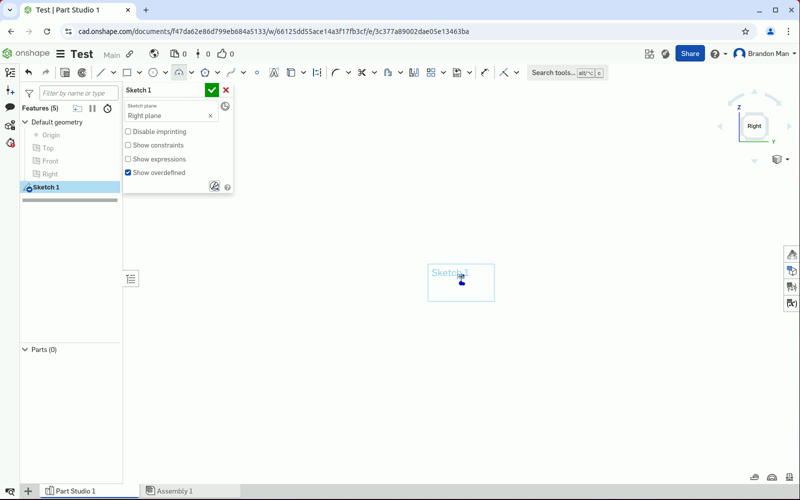
key(esc)
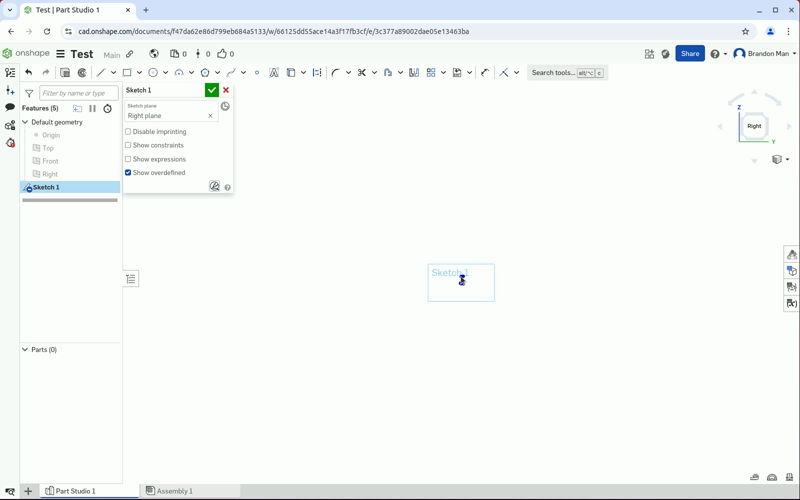
key(l)
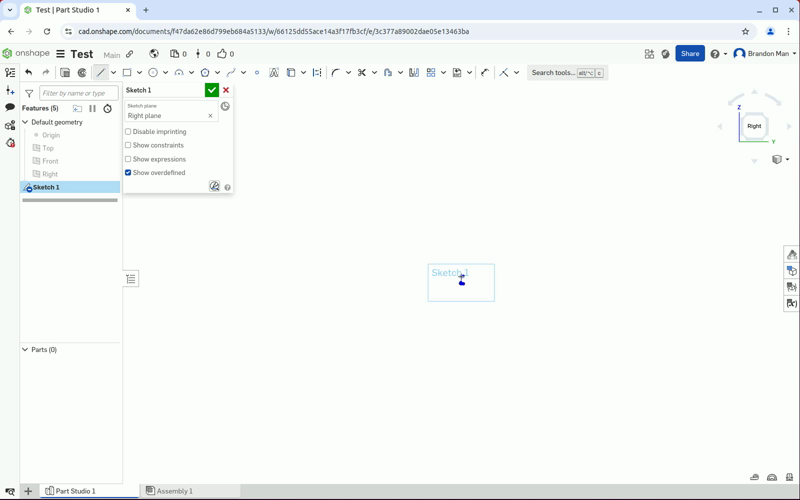
mouse_move(460, 276)
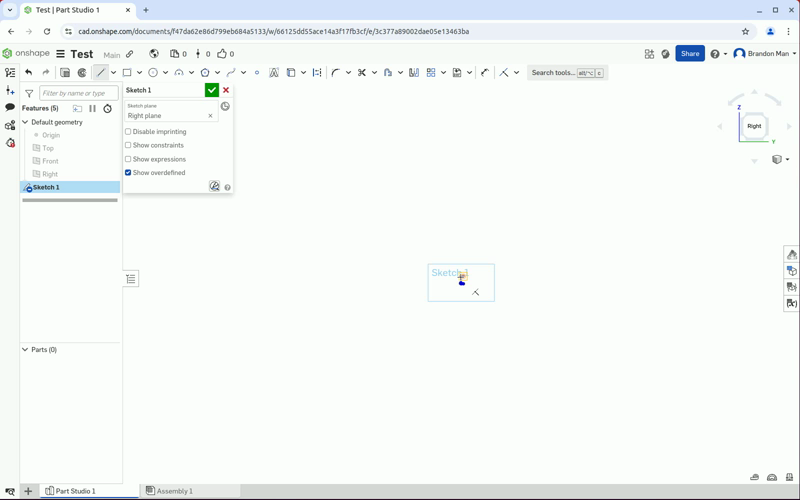
scroll(6)
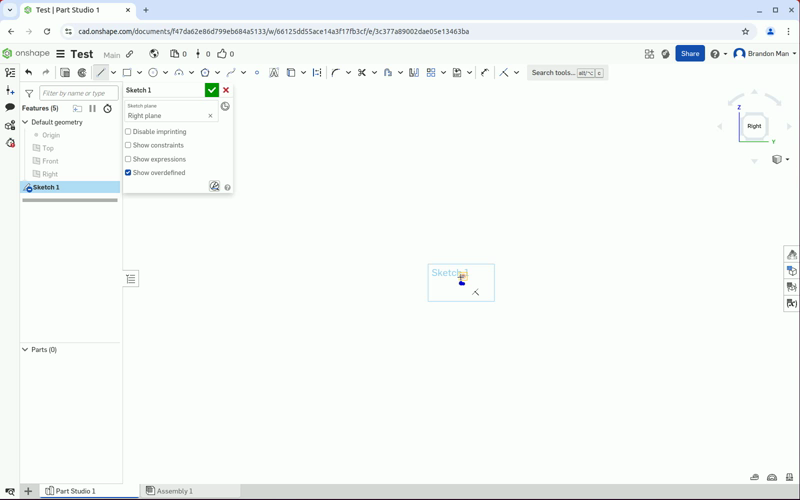
scroll(6)
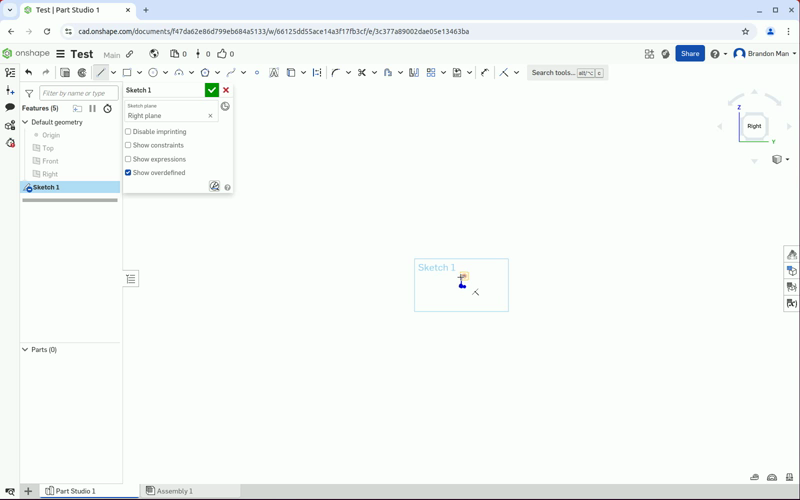
scroll(6)
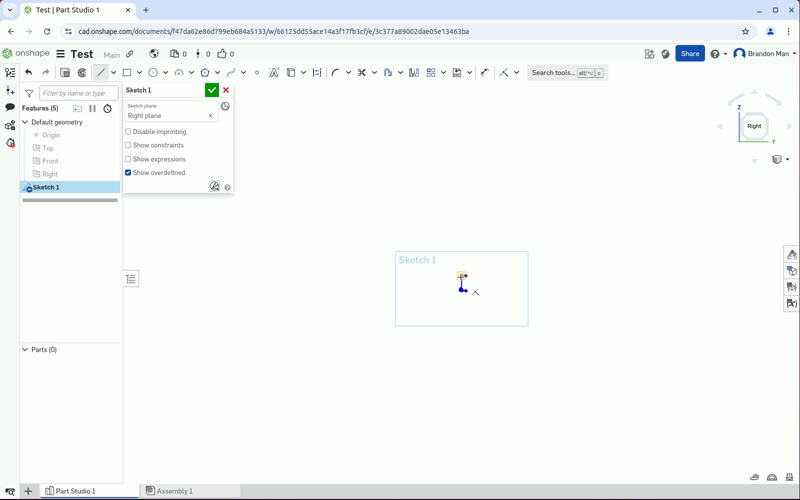
scroll(6)
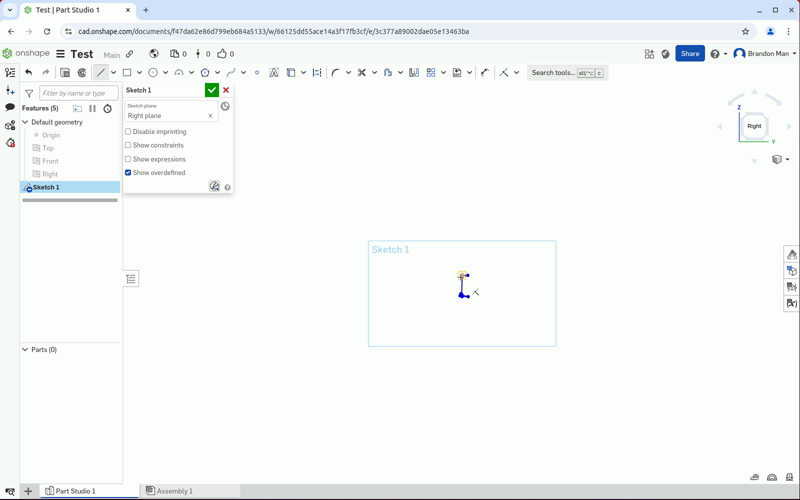
scroll(6)
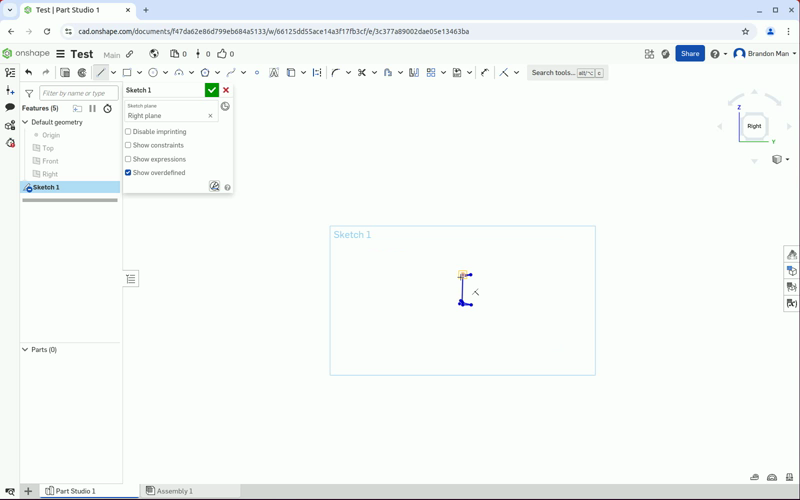
scroll(6)
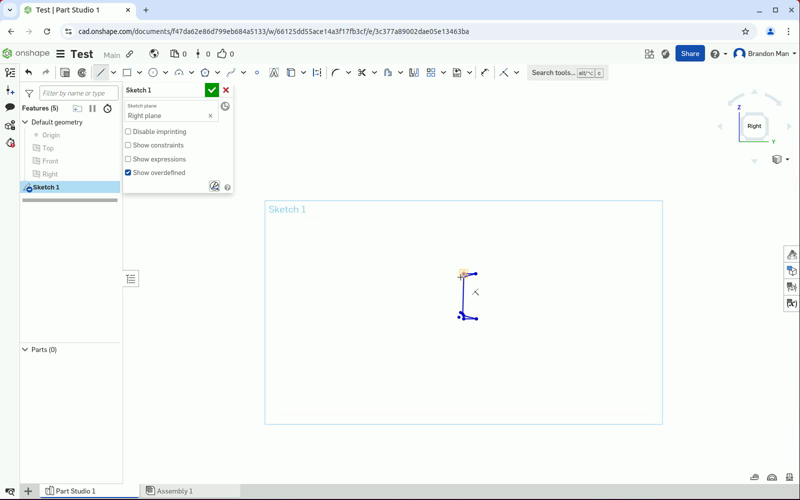
scroll(6)
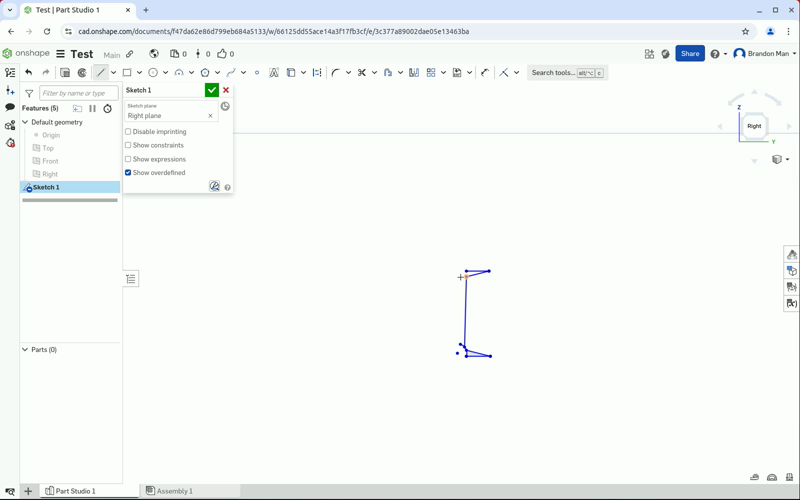
click(460, 276)
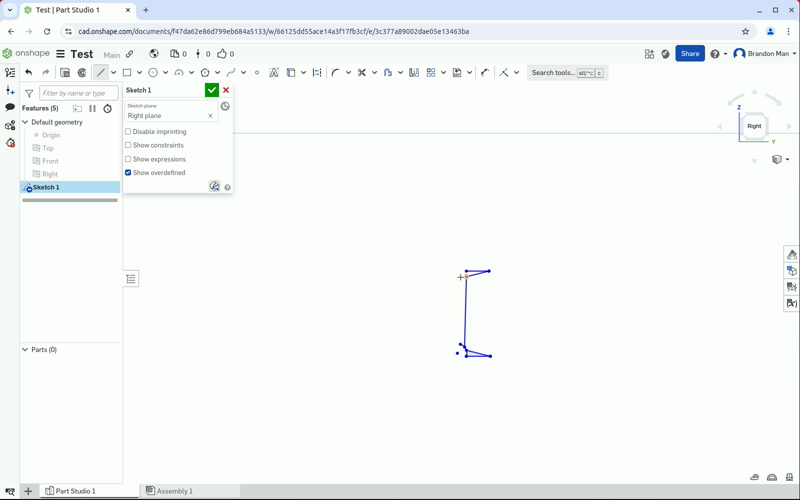
scroll(-6)
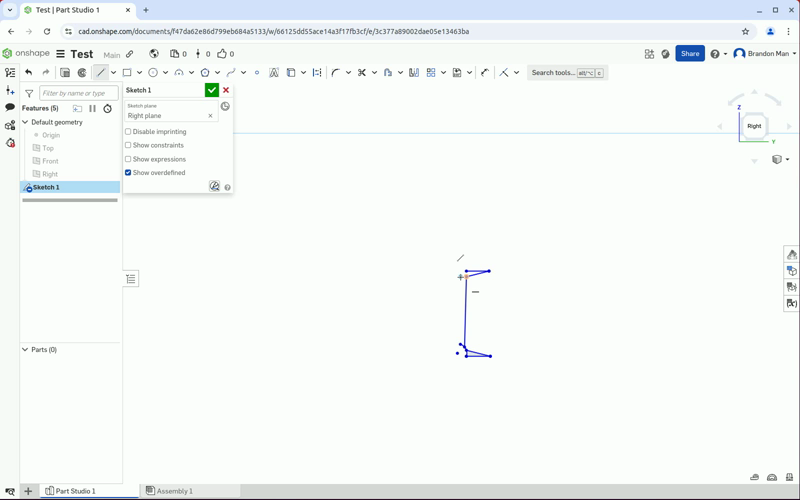
scroll(-6)
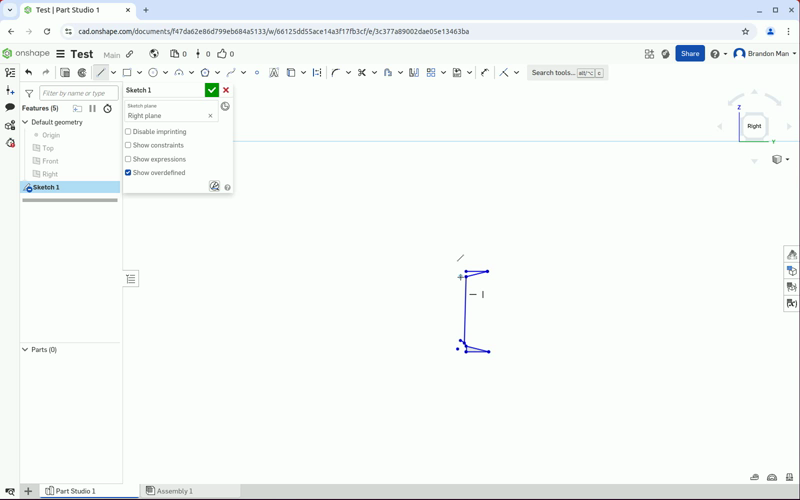
scroll(-6)
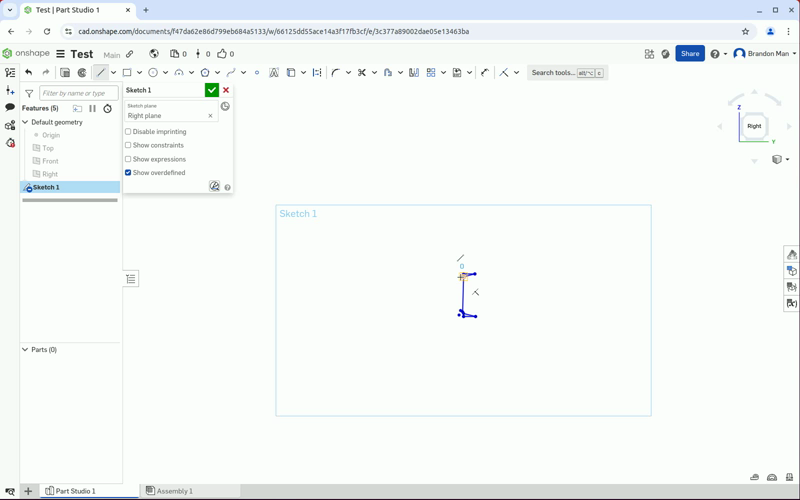
scroll(-6)
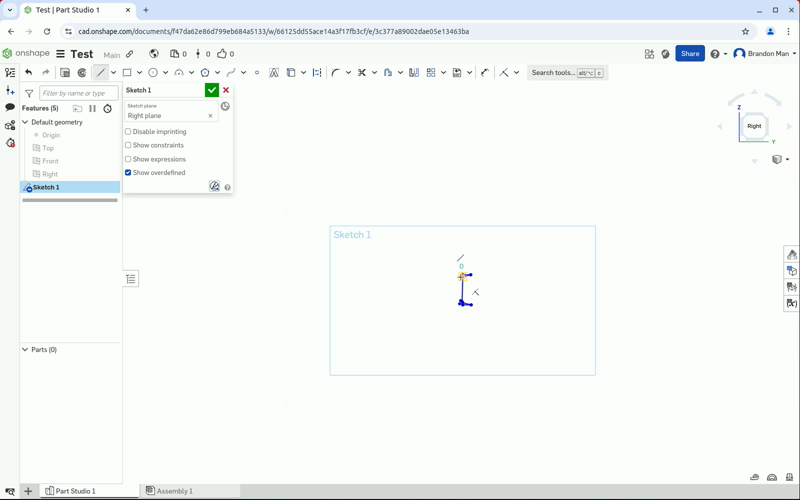
scroll(-6)
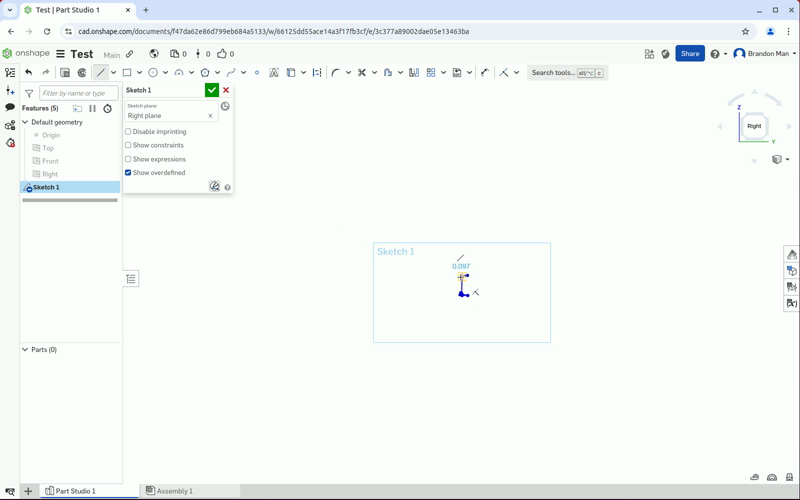
scroll(-6)
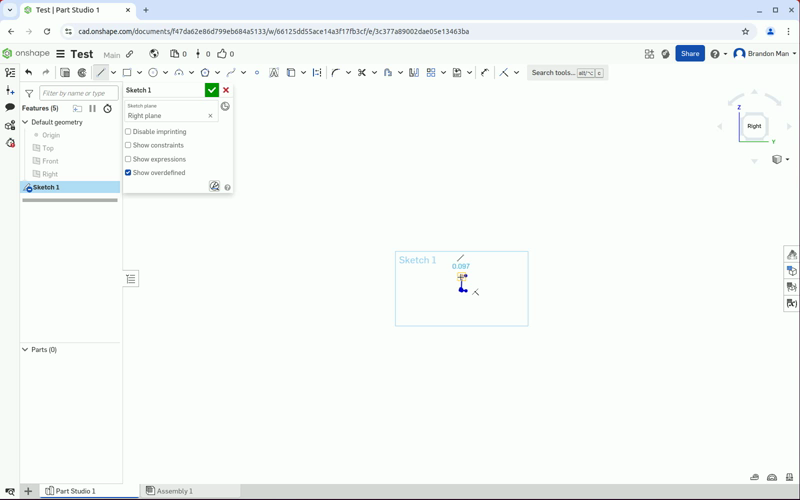
scroll(-6)
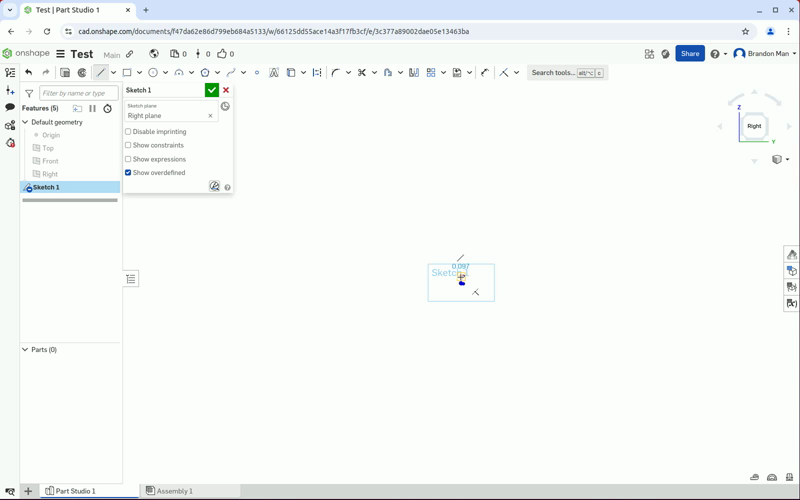
mouse_move(490, 276)
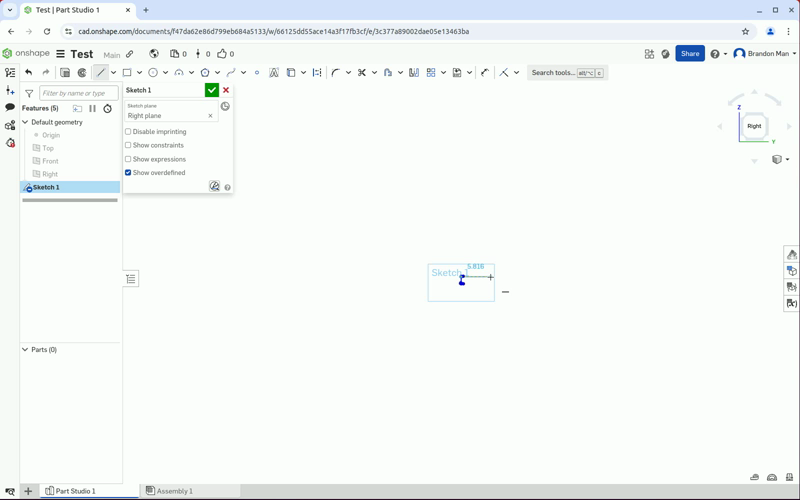
key_down(shift)
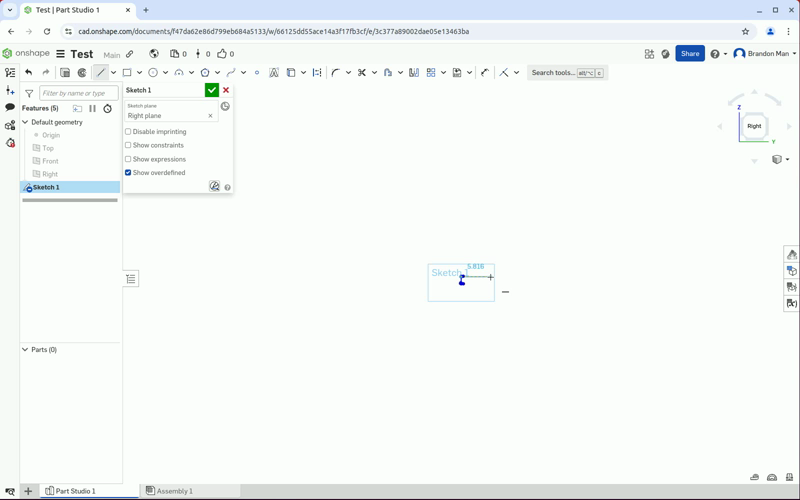
mouse_move(460, 282)
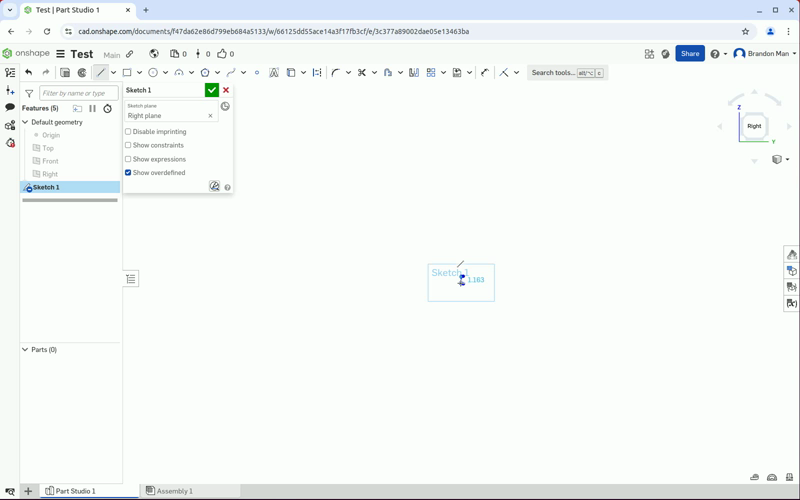
scroll(6)
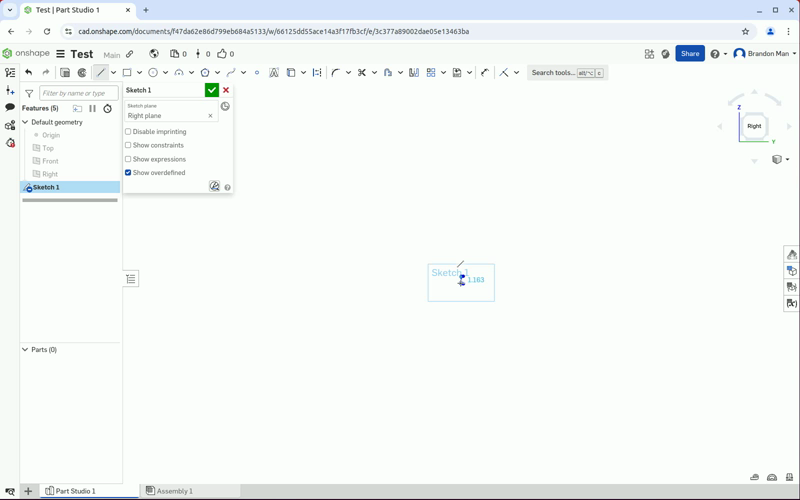
scroll(6)
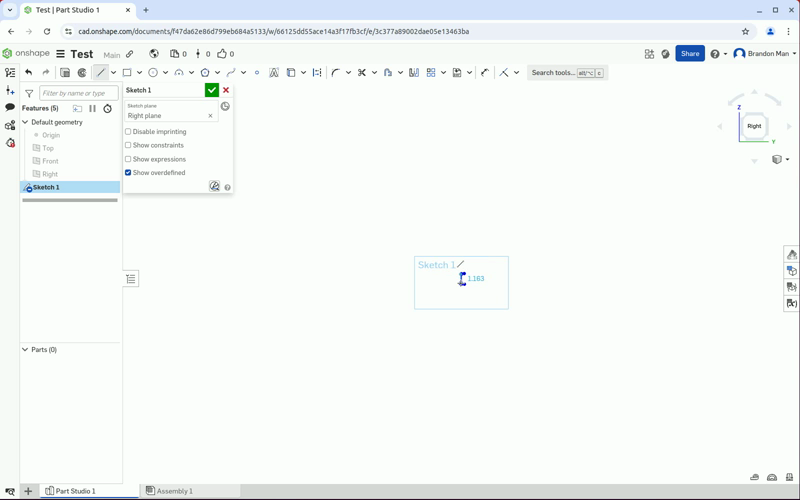
scroll(6)
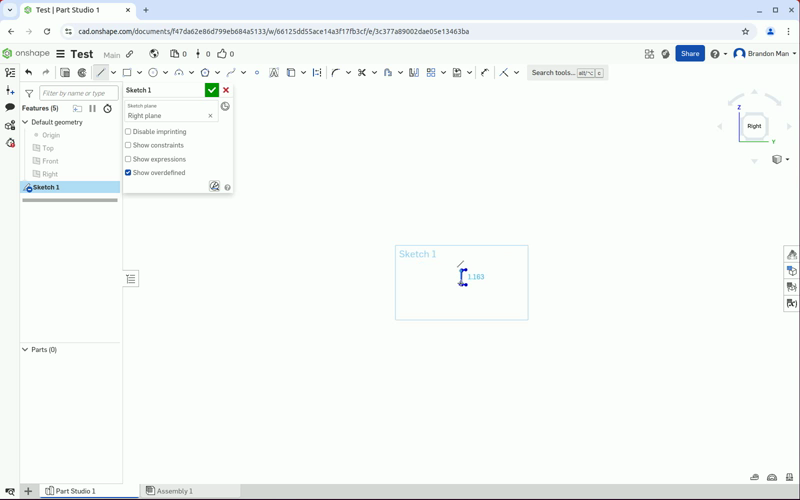
scroll(6)
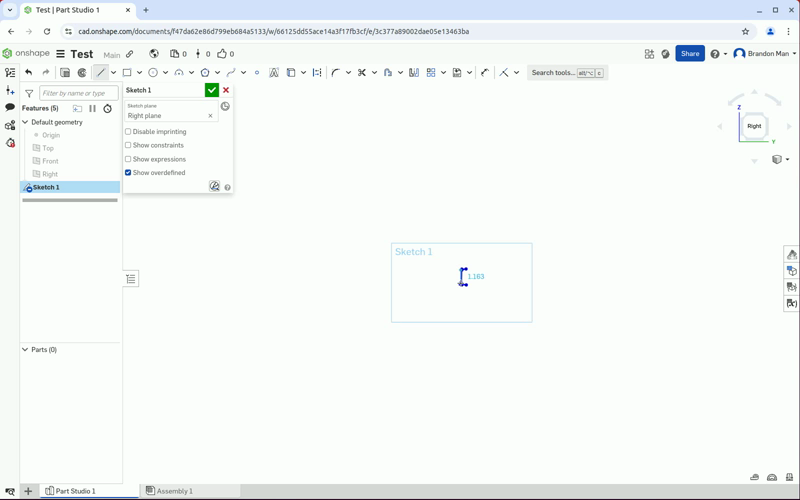
scroll(6)
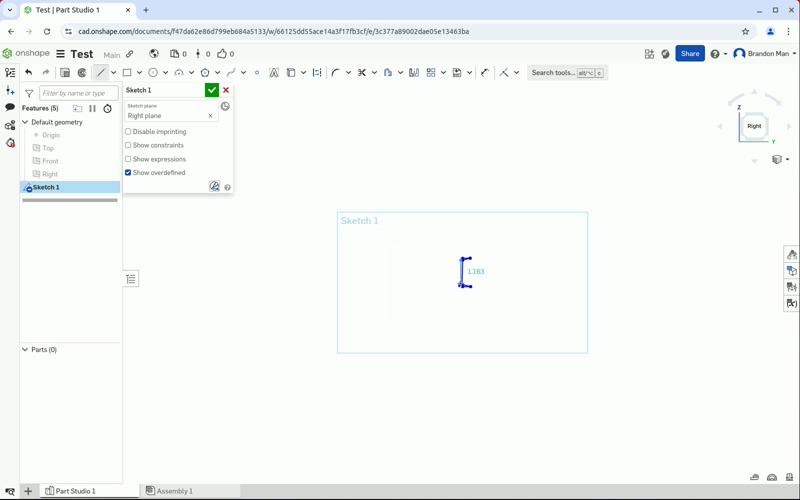
scroll(6)
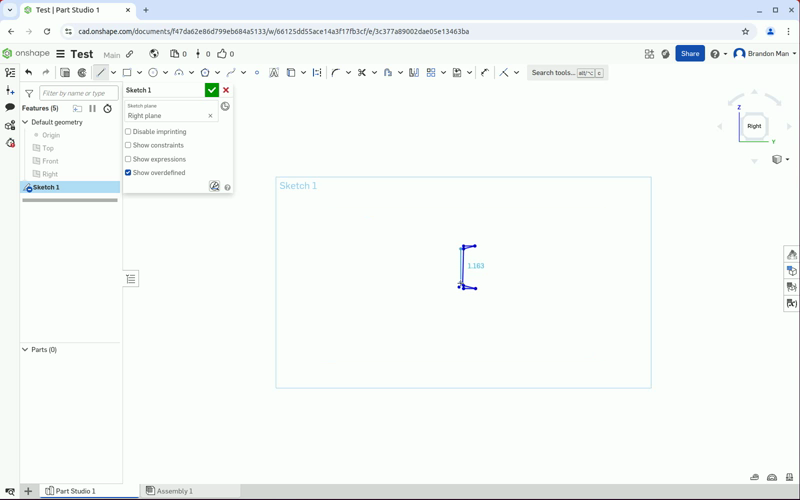
scroll(6)
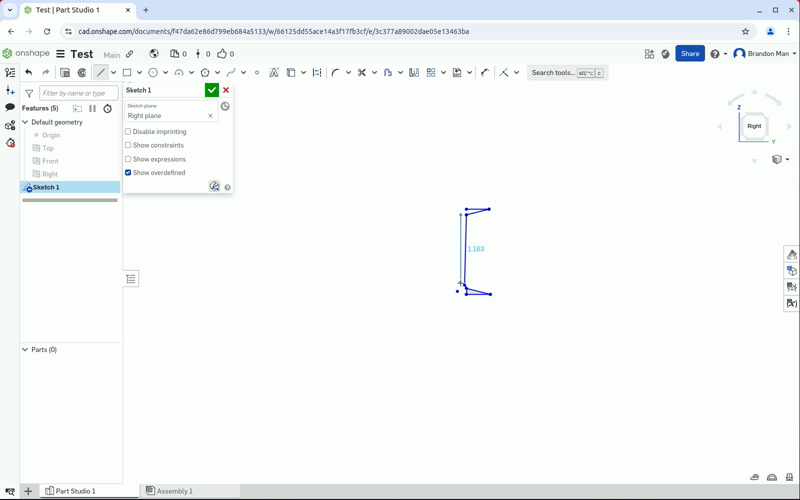
key_up(shift)
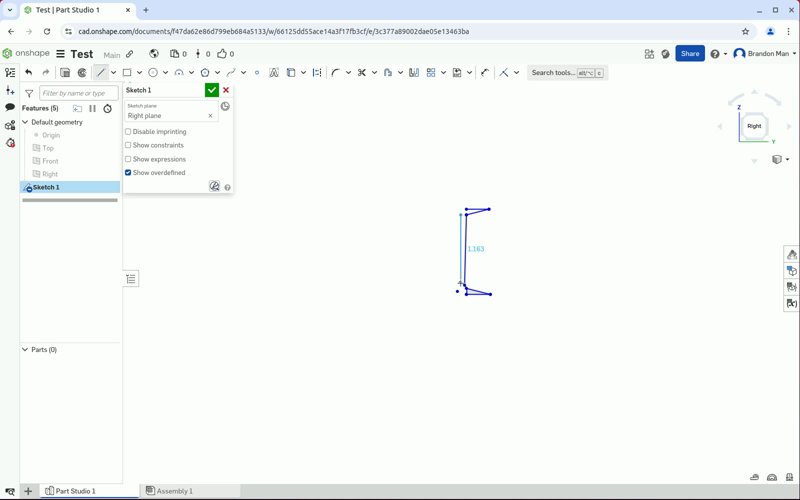
click(460, 282)
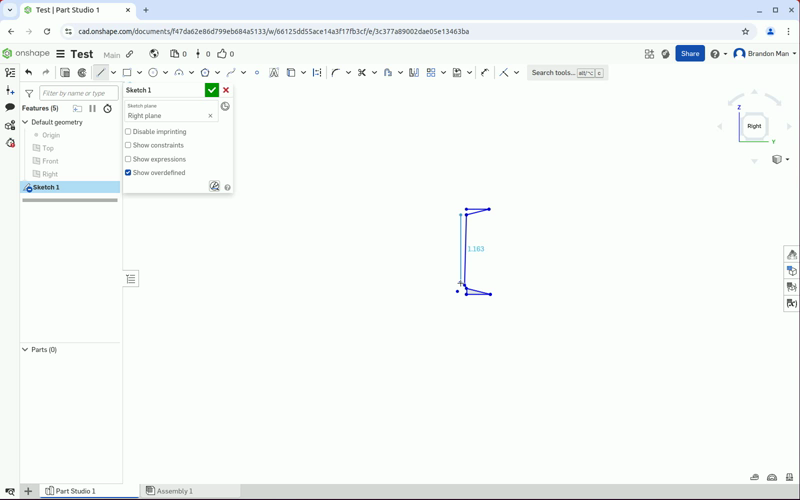
scroll(-6)
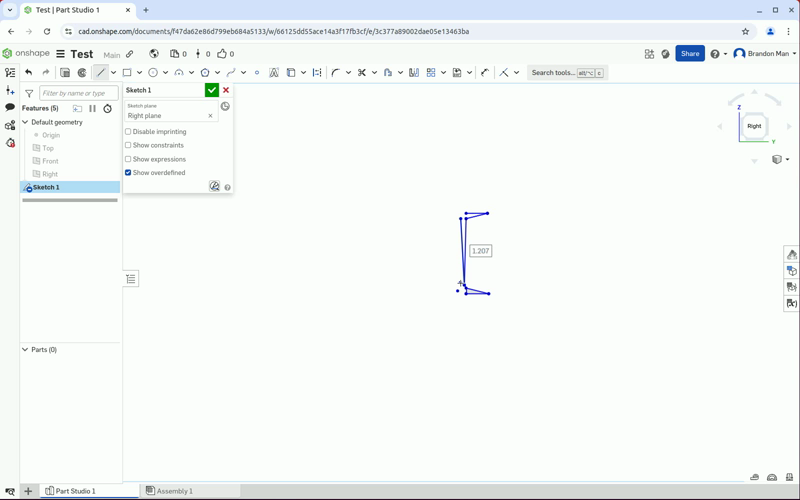
scroll(-6)
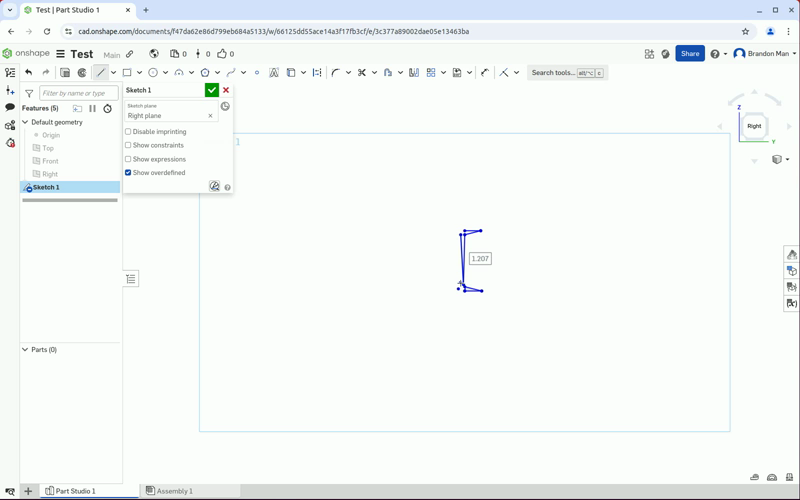
scroll(-6)
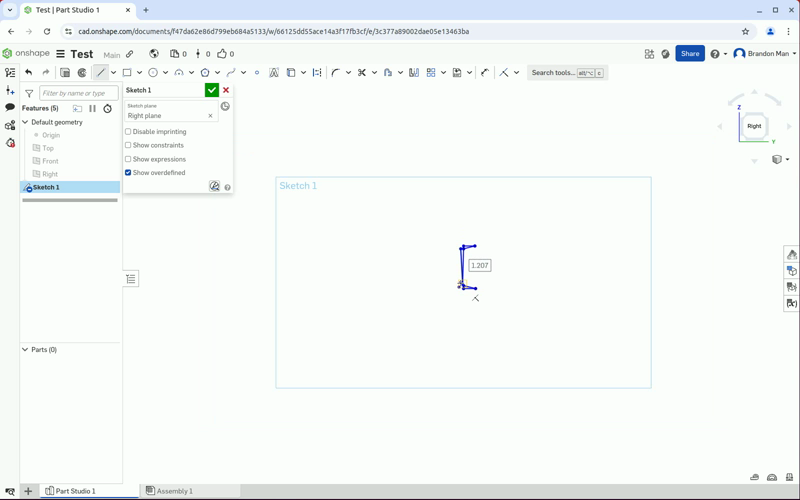
scroll(-6)
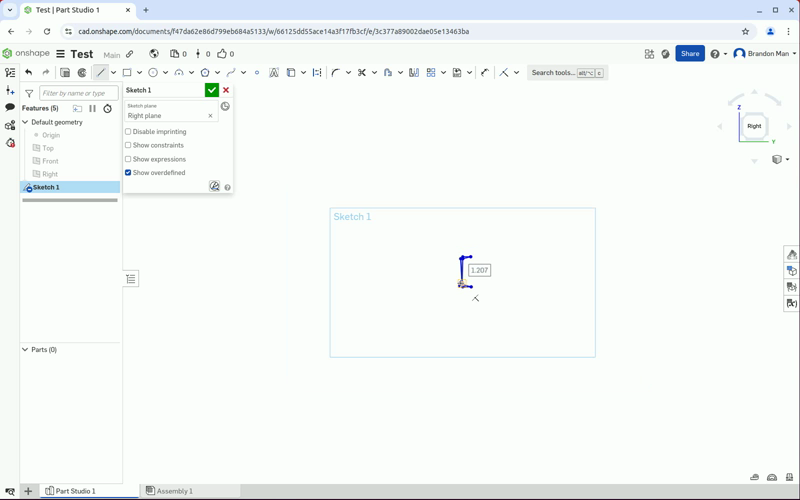
scroll(-6)
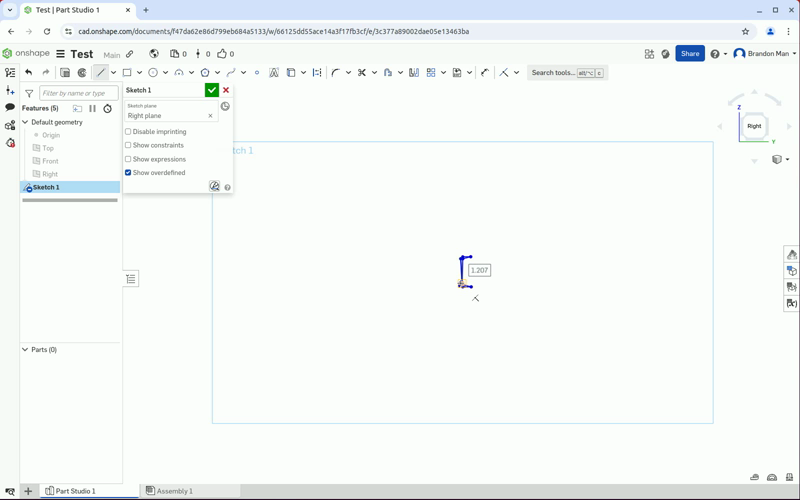
scroll(-6)
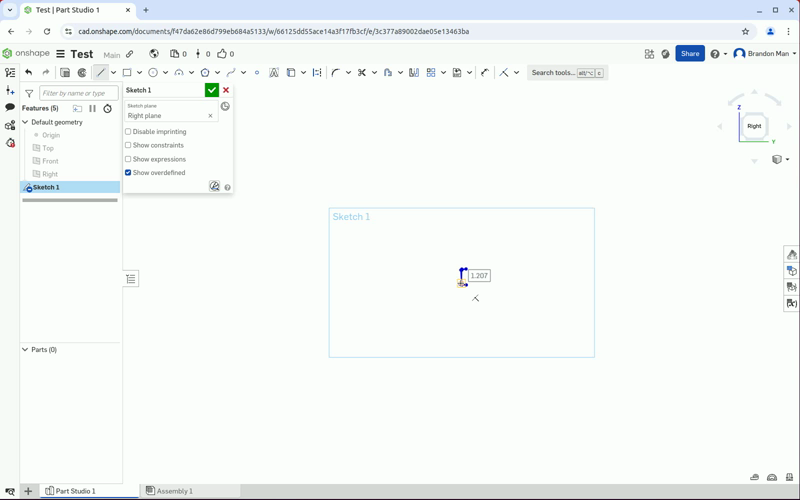
scroll(-6)
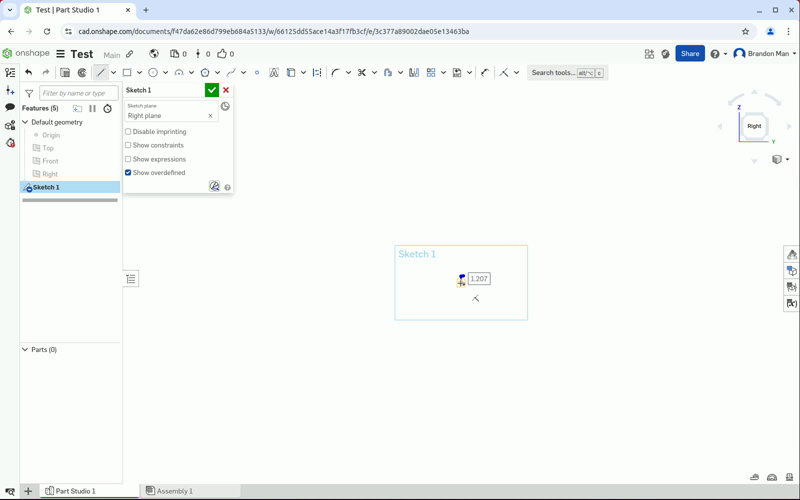
key(esc)
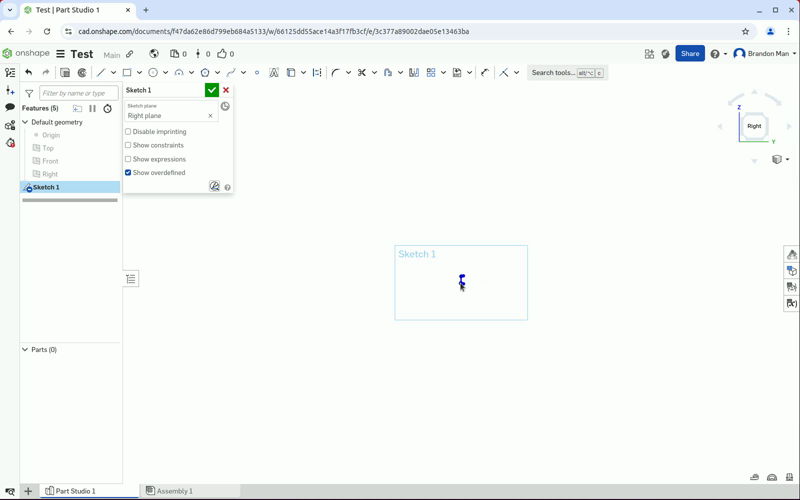
mouse_move(460, 278)
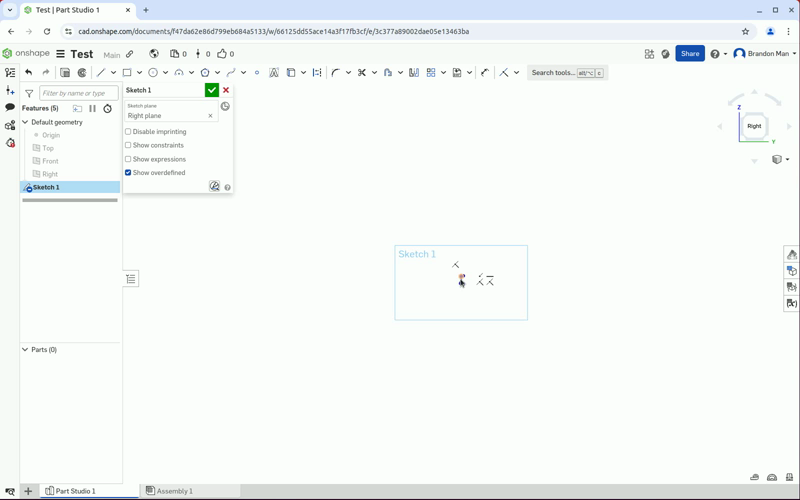
scroll(6)
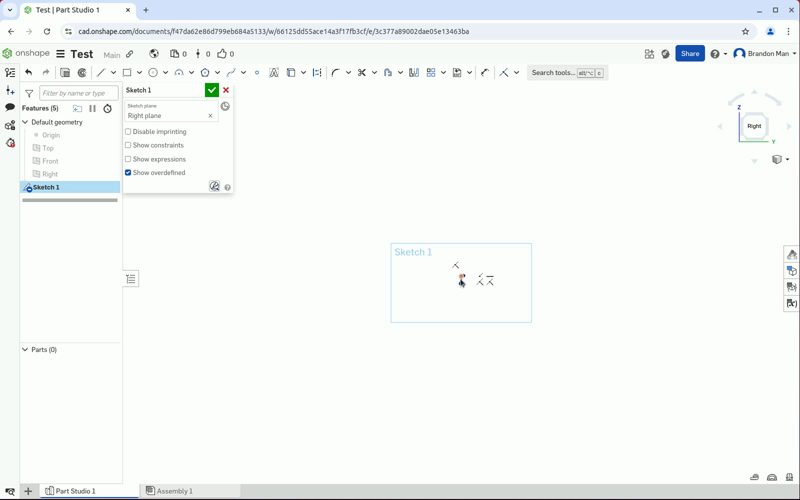
scroll(6)
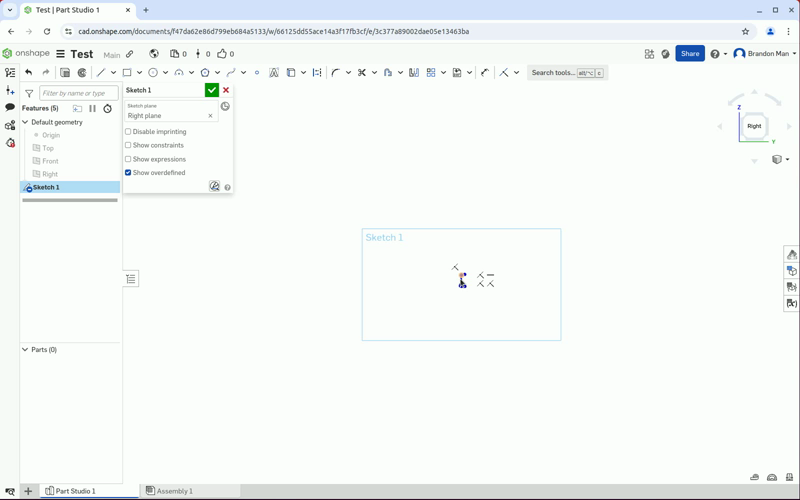
scroll(6)
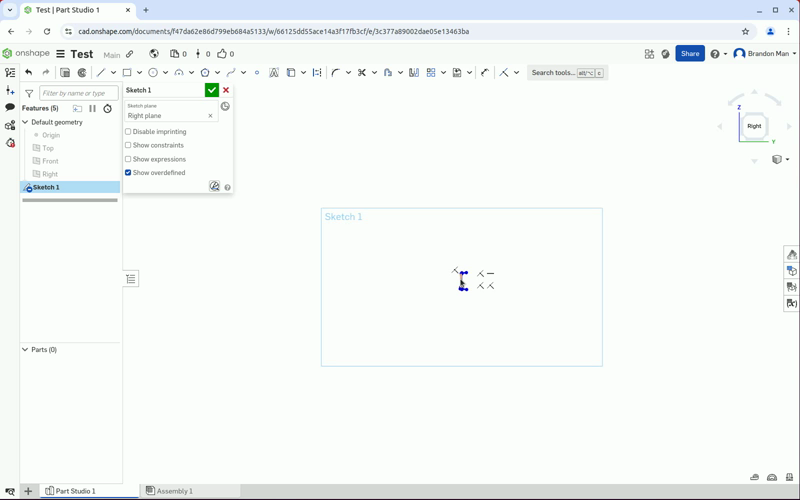
scroll(6)
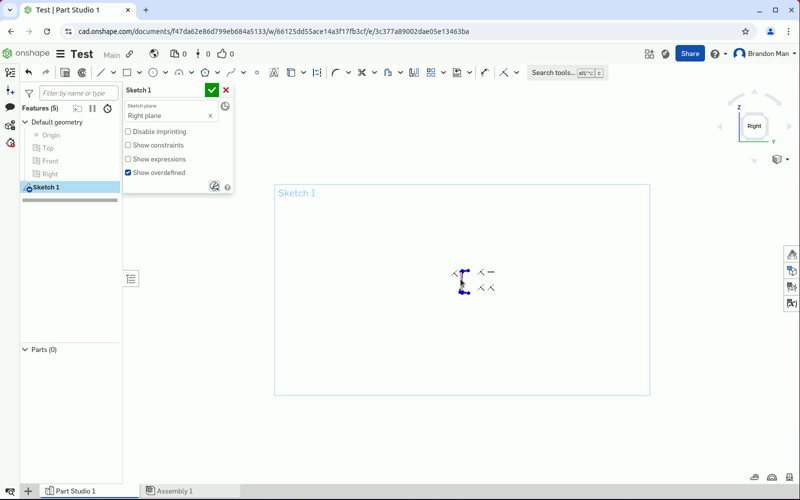
scroll(6)
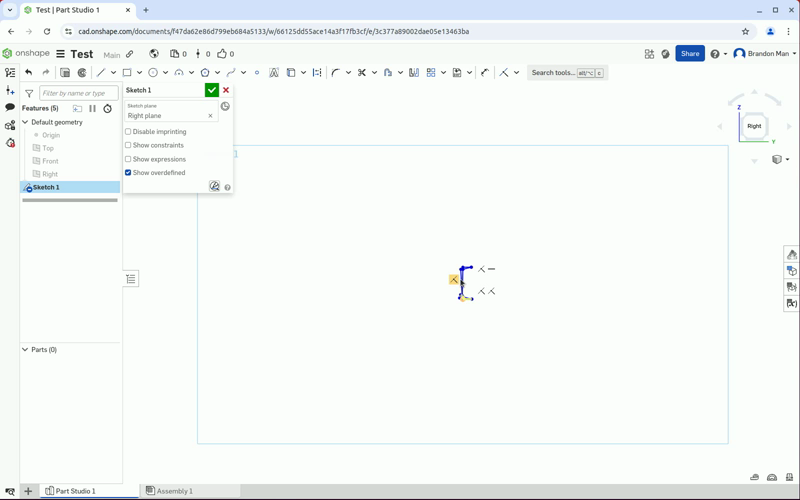
scroll(6)
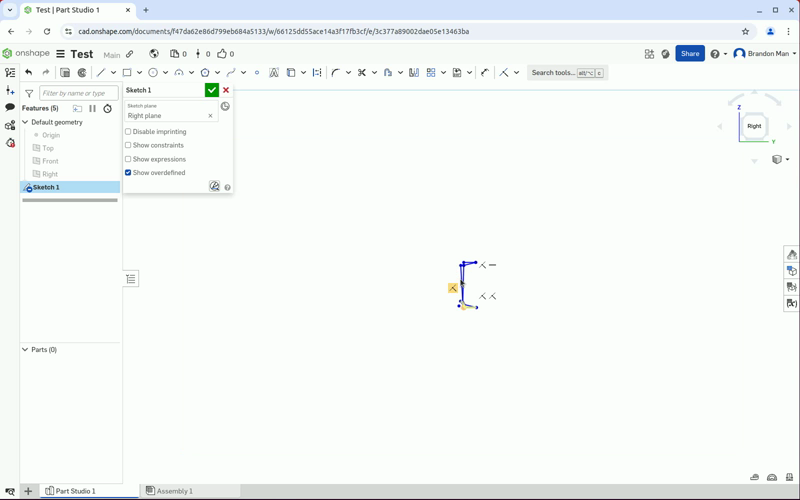
scroll(6)
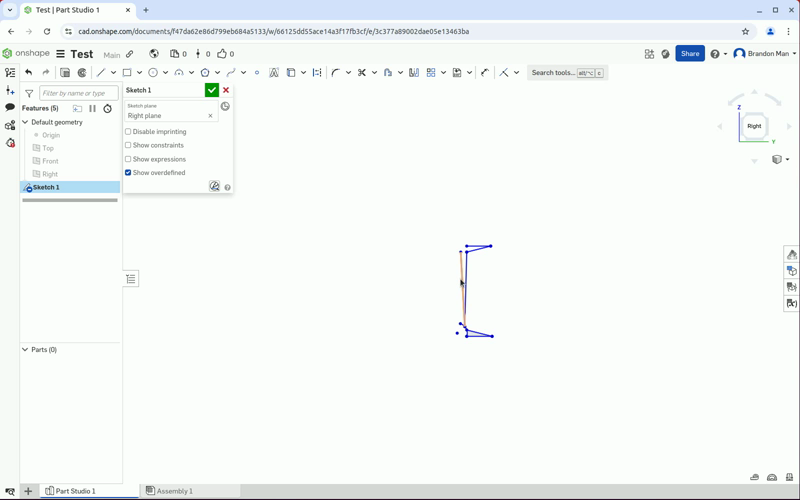
click(460, 278)
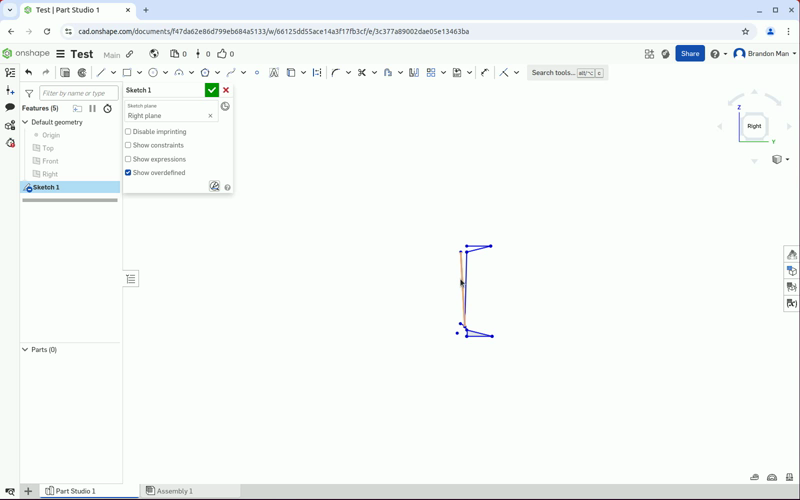
scroll(-6)
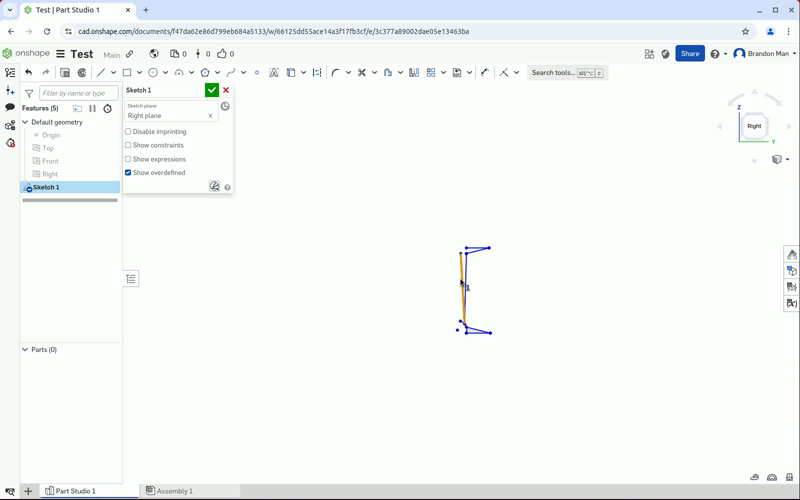
scroll(-6)
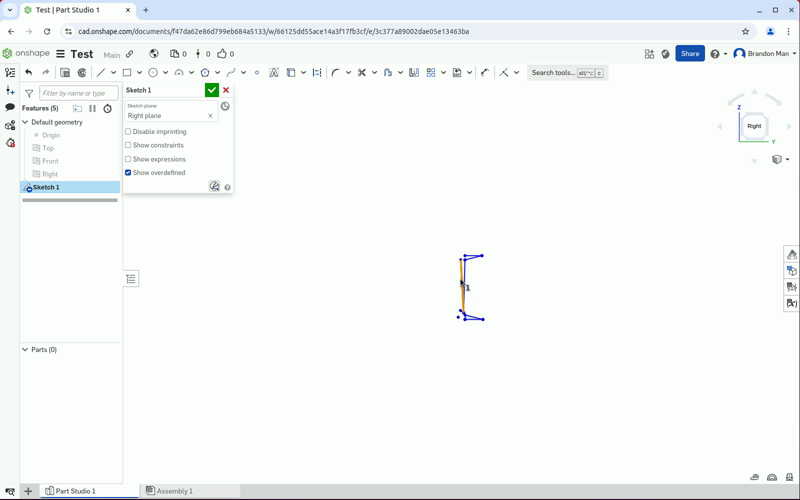
scroll(-6)
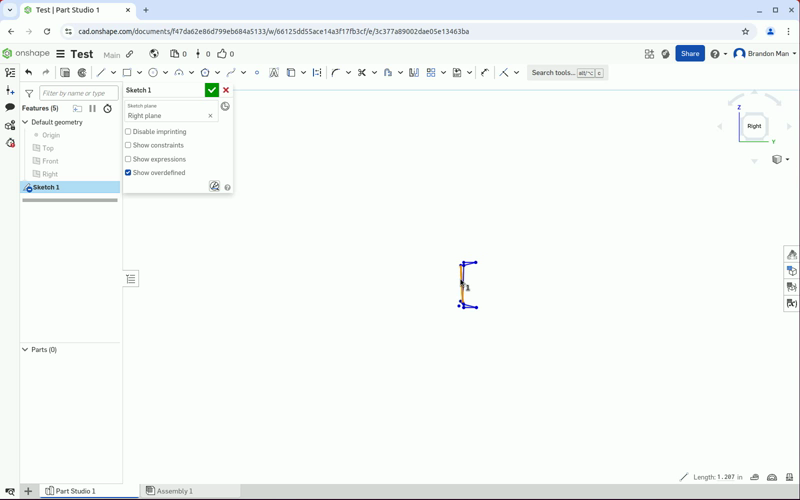
scroll(-6)
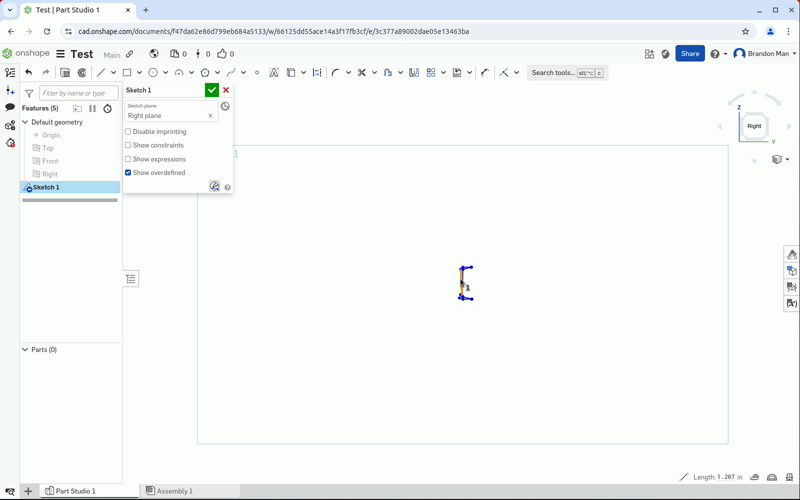
scroll(-6)
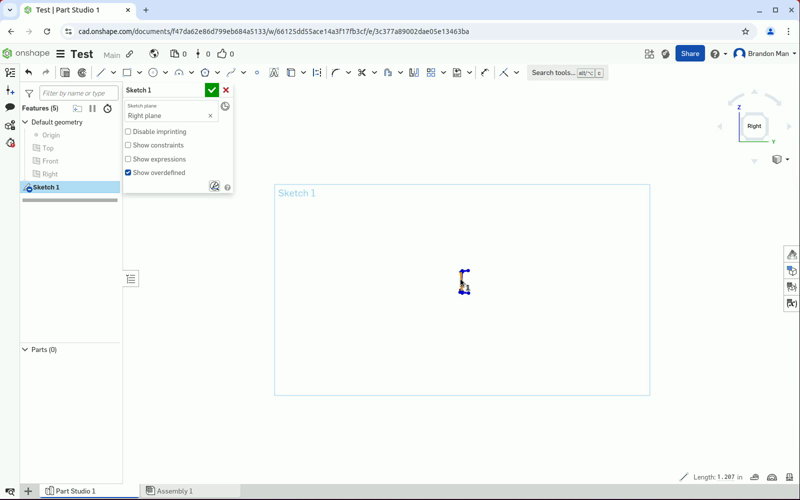
scroll(-6)
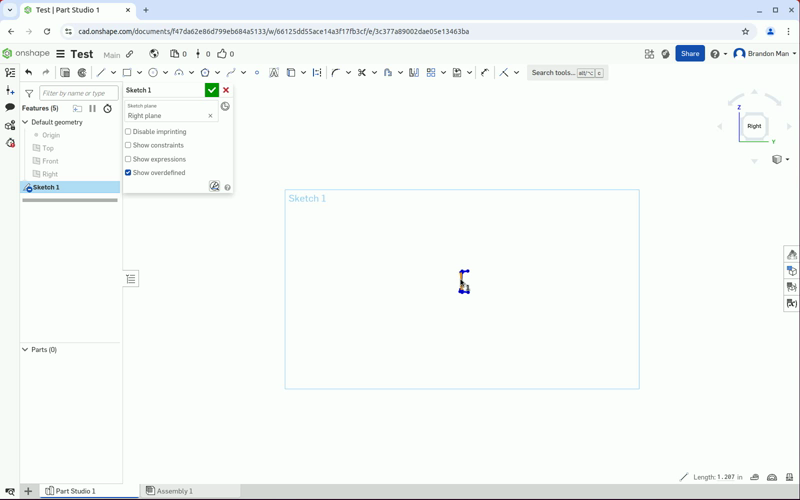
scroll(-6)
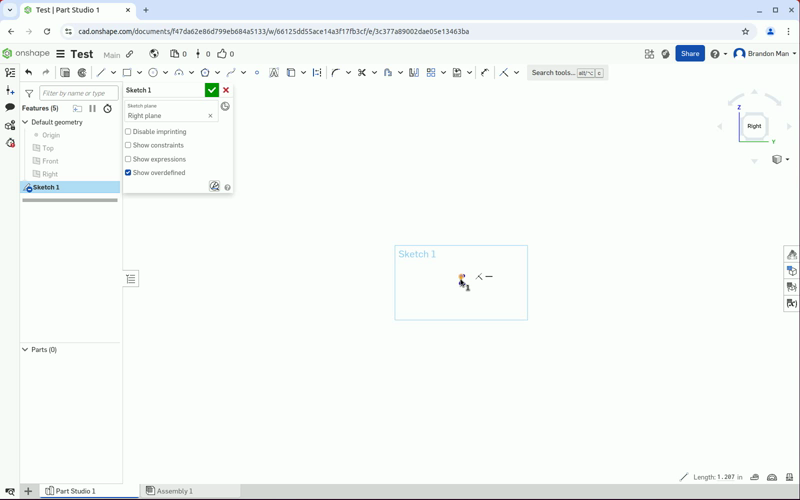
mouse_move(73, 352)
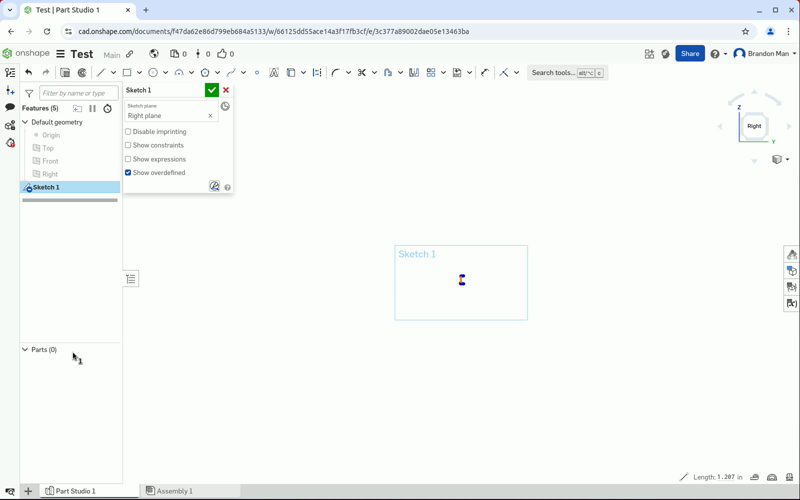
key(shift+y)
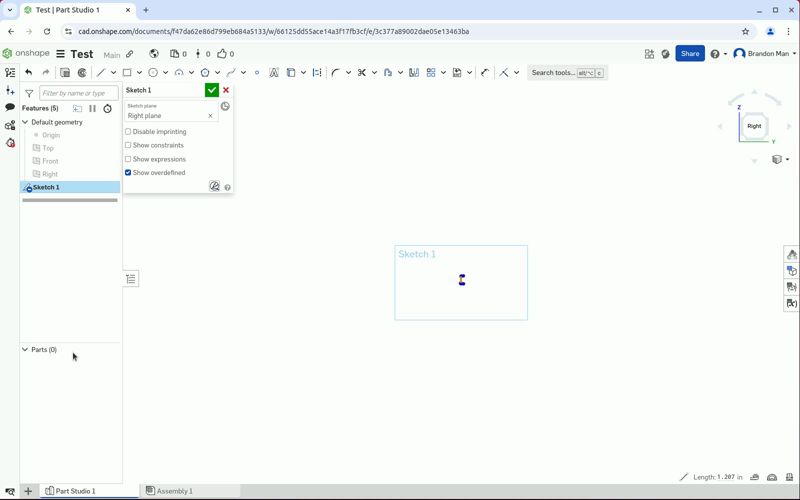
key(shift+e)
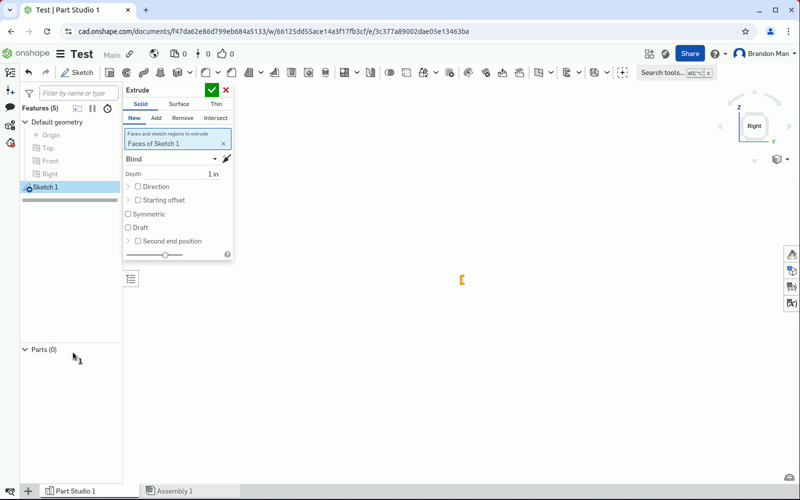
mouse_move(143, 106)
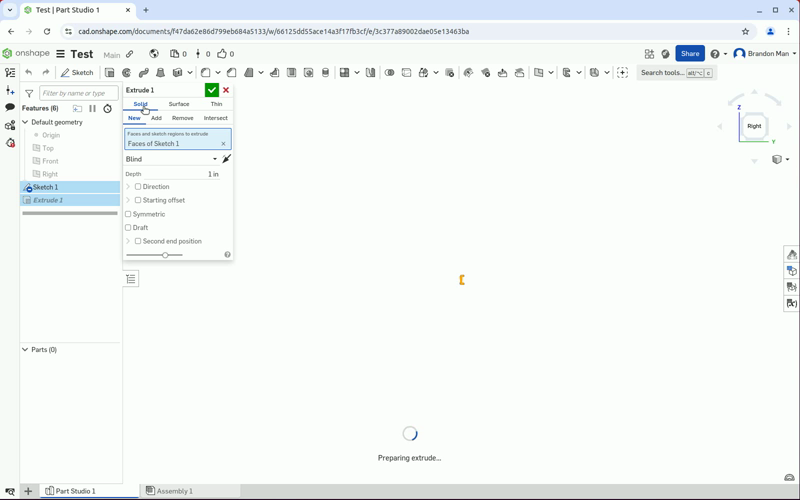
click(143, 106)
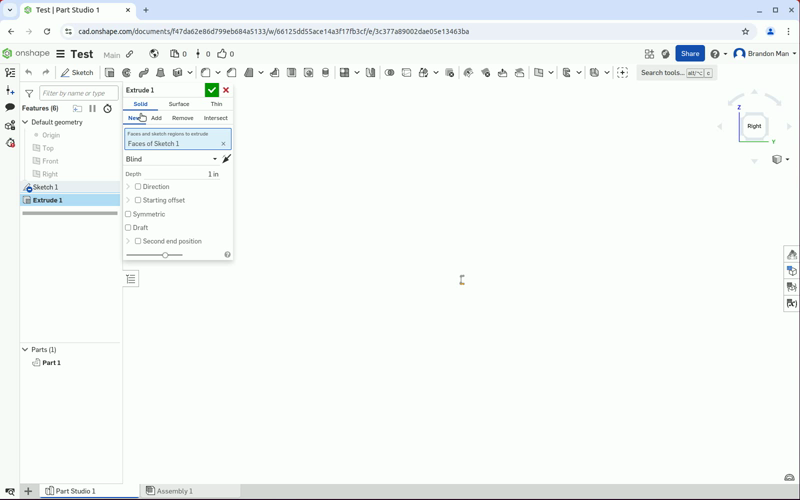
mouse_move(137, 120)
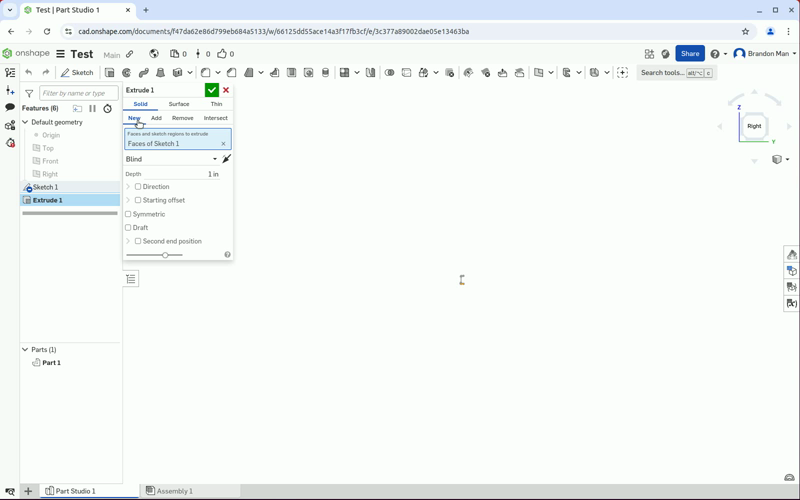
click(137, 120)
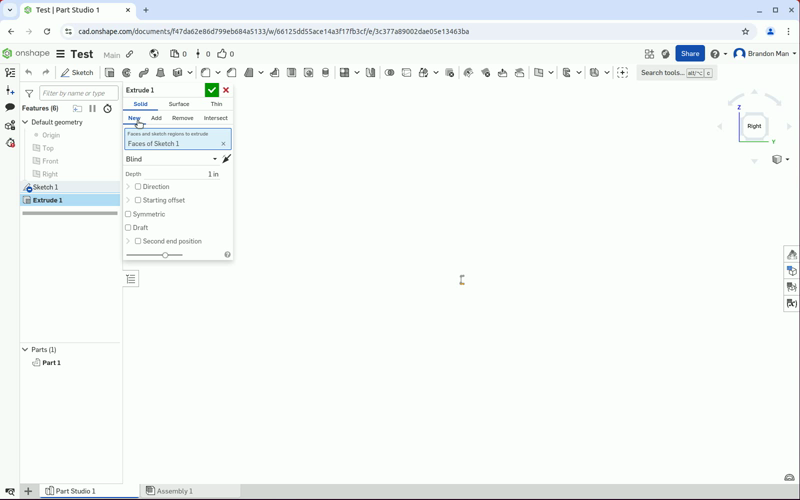
key(tab, 4)
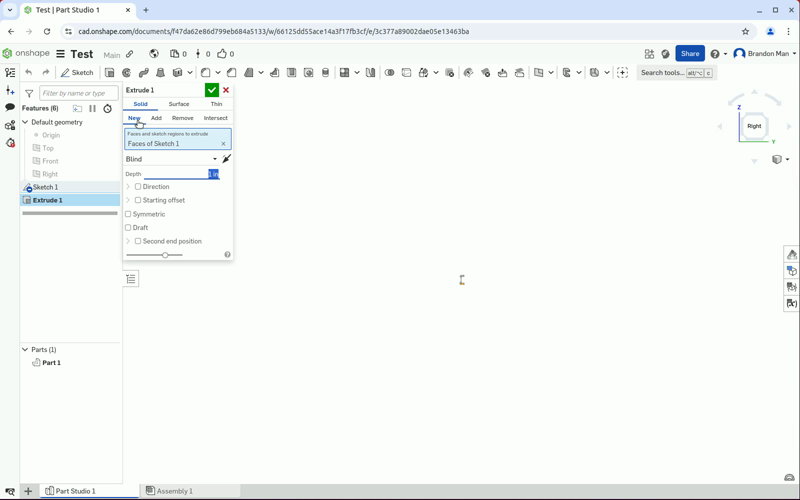
text(23.108)
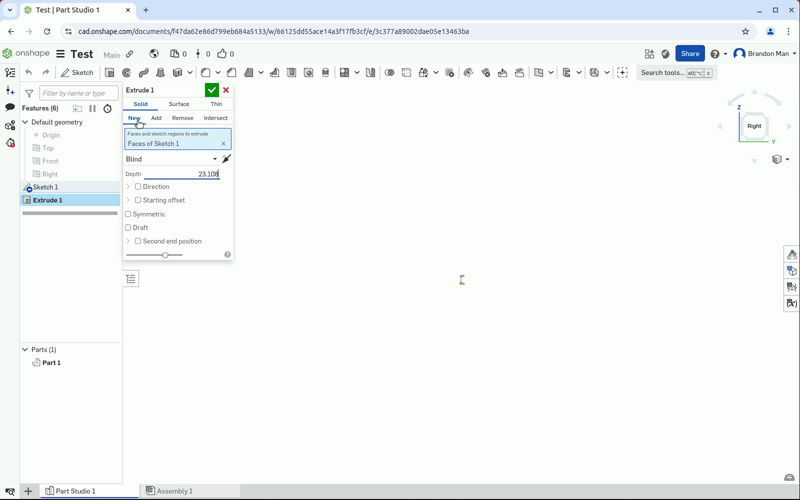
key(enter)
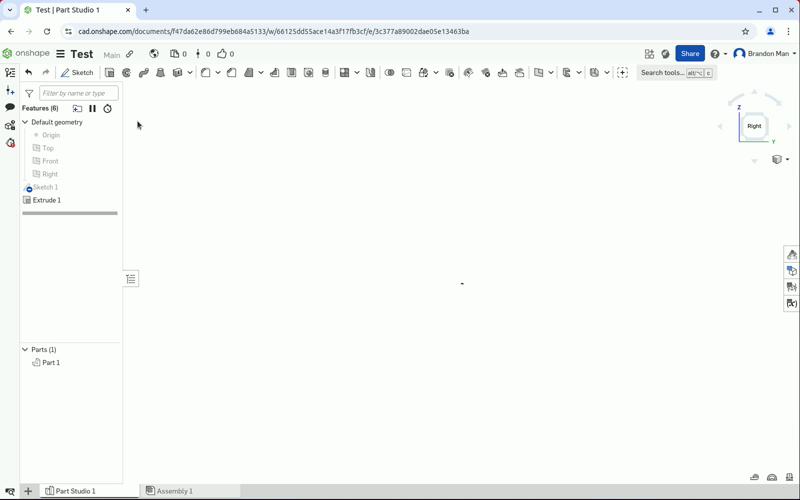
key(shift+h)
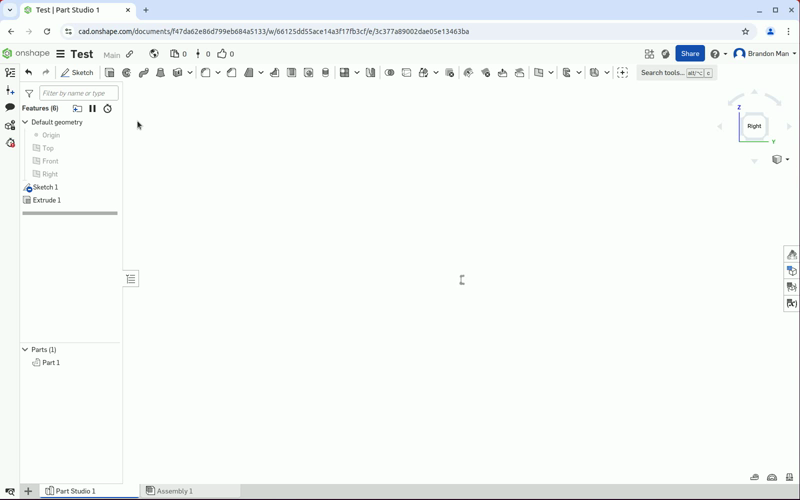
key(shift+h)
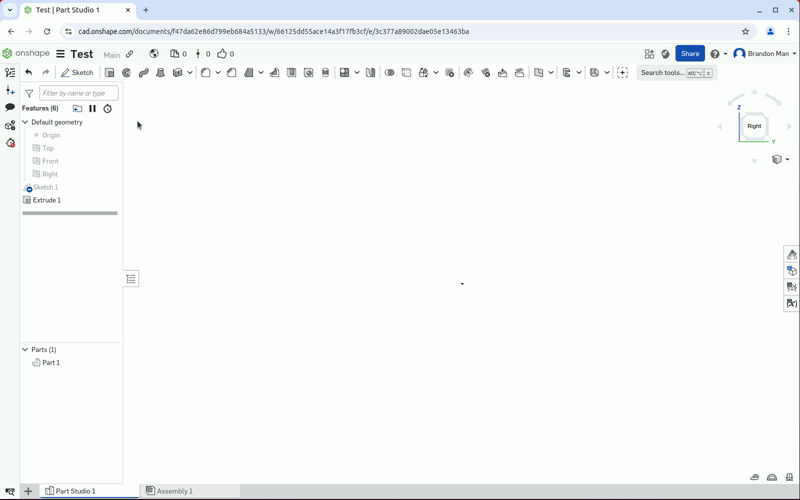
mouse_move(73, 189)
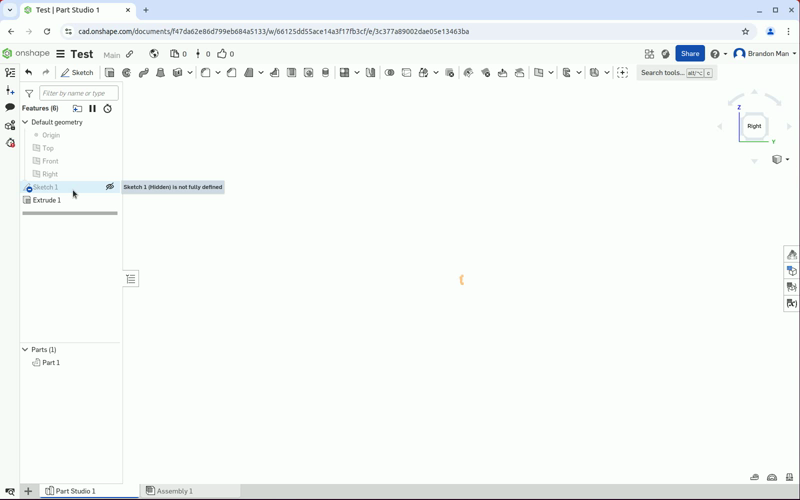
click(73, 189)
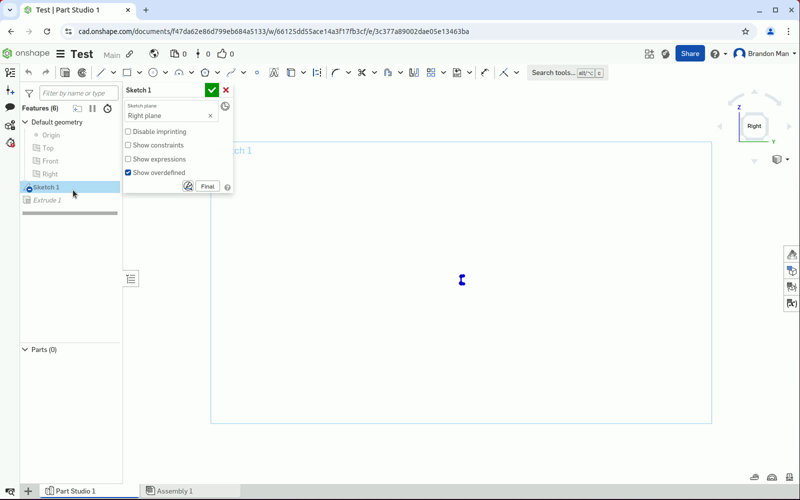
mouse_move(229, 92)
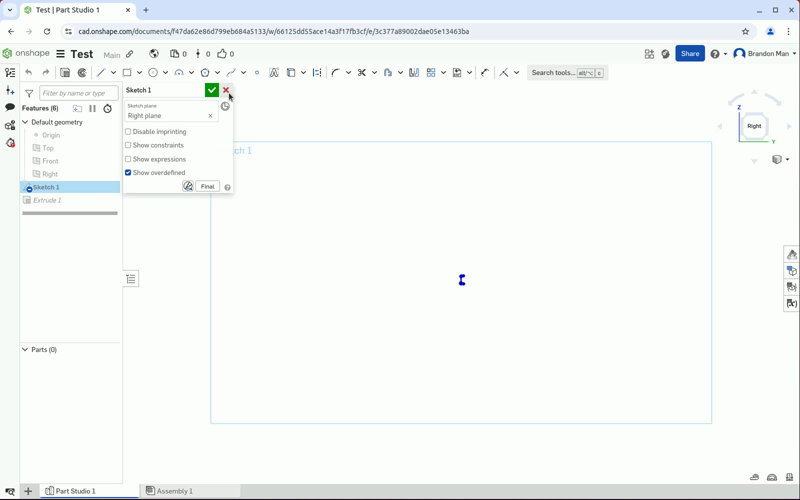
click(229, 92)
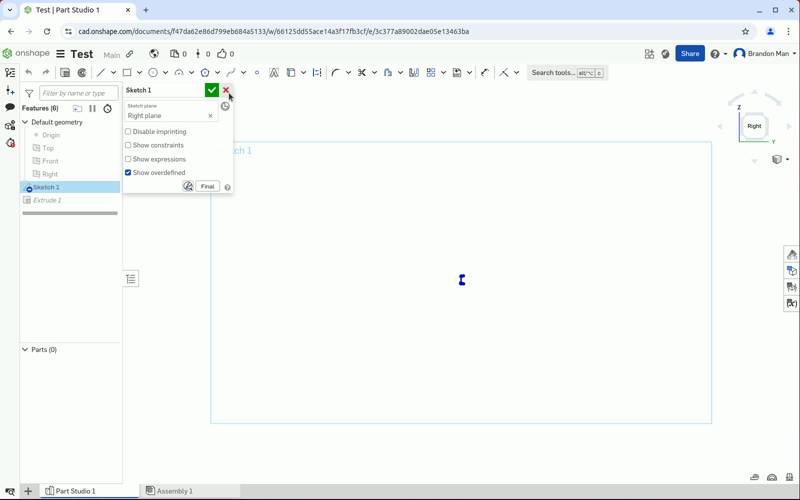
key(shift+s)
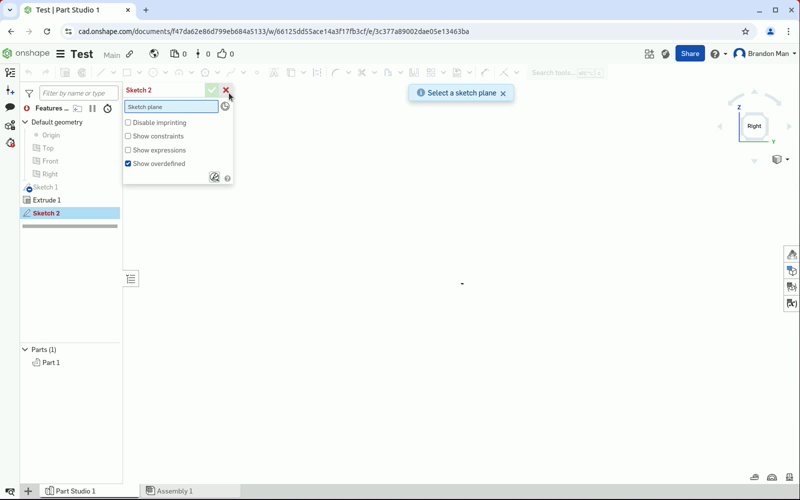
mouse_move(73, 176)
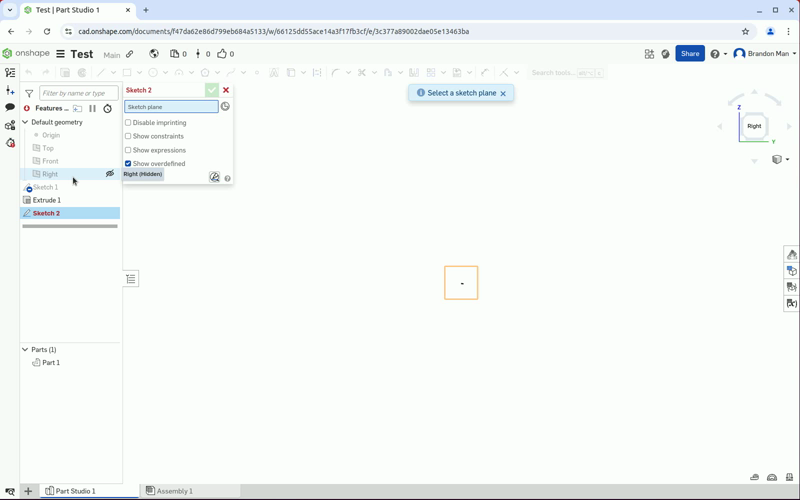
click(73, 176)
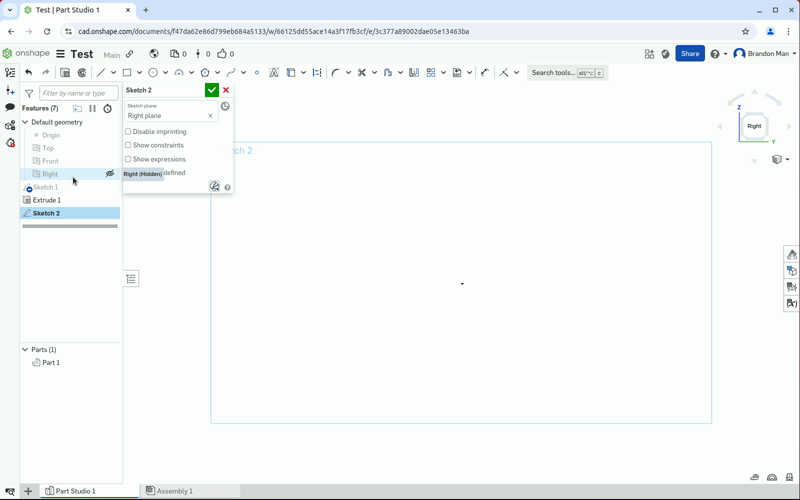
mouse_move(73, 352)
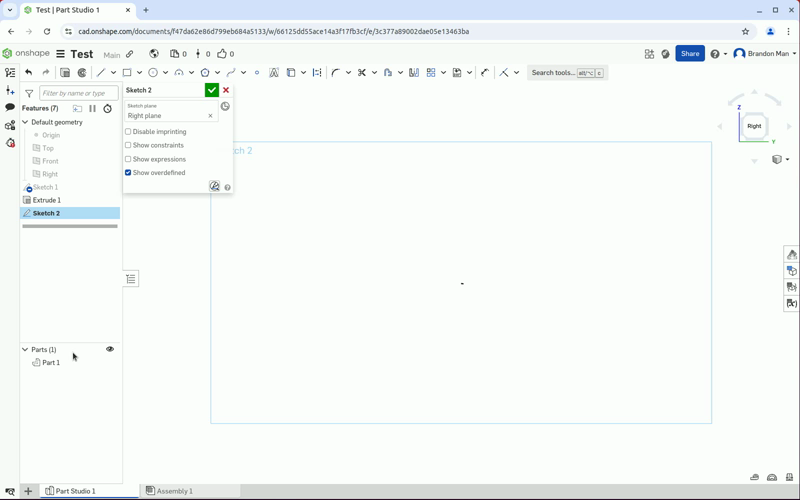
key(y)
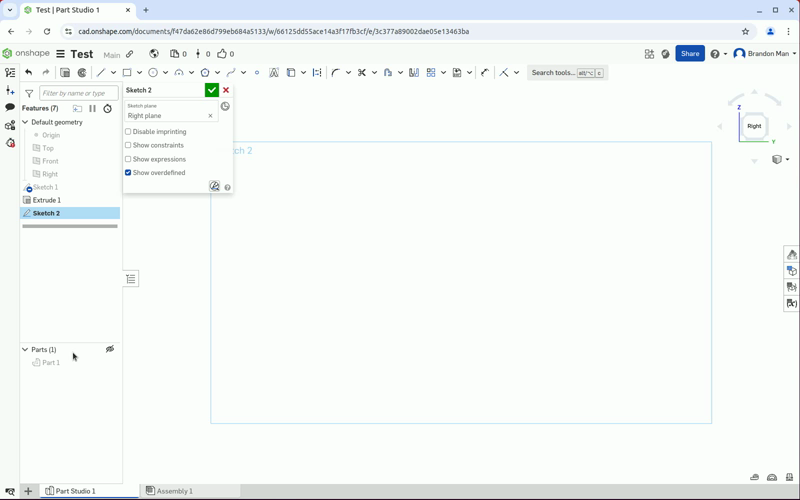
key(a)
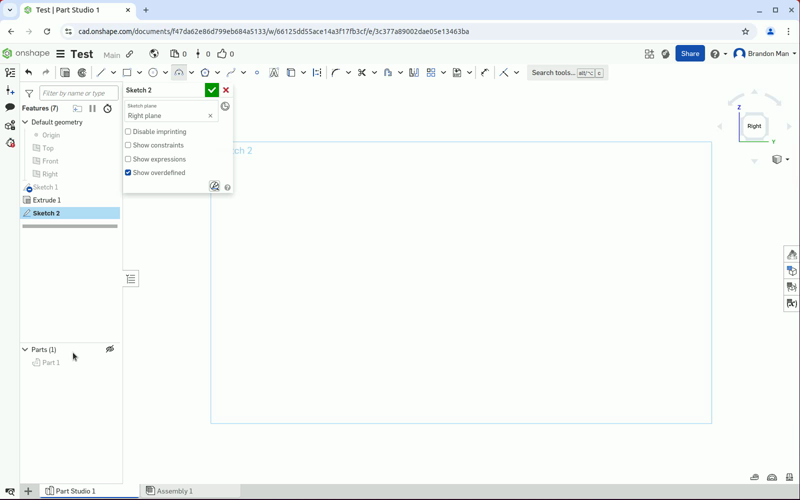
key_down(shift)
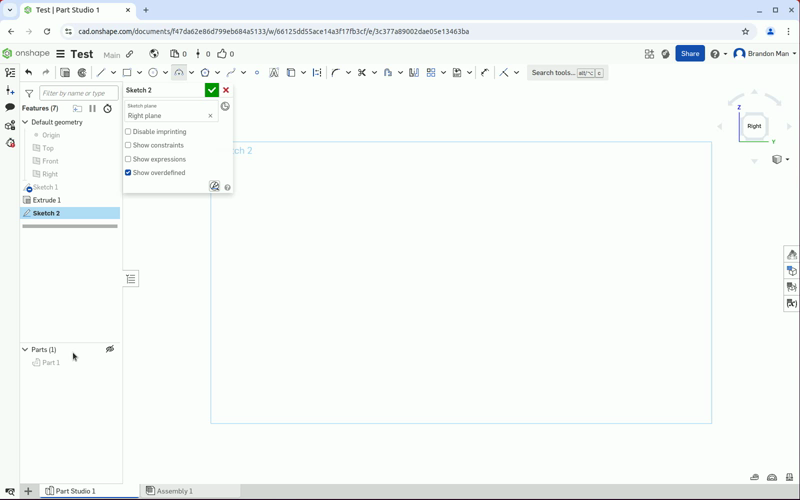
mouse_move(472, 281)
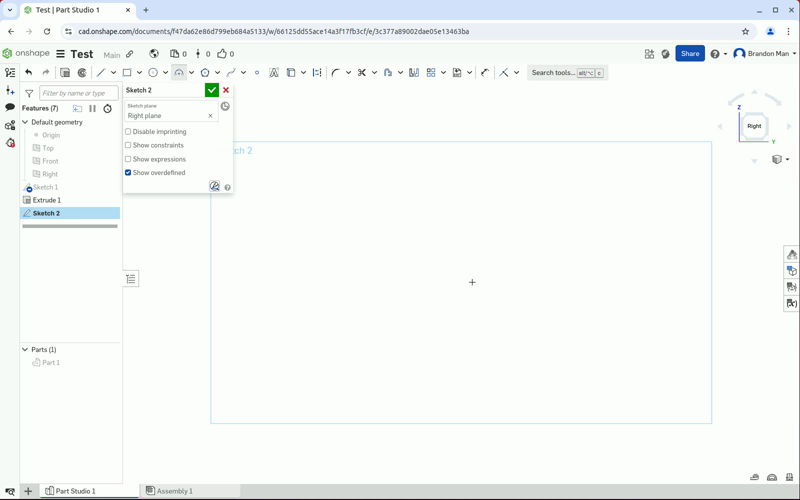
click(472, 281)
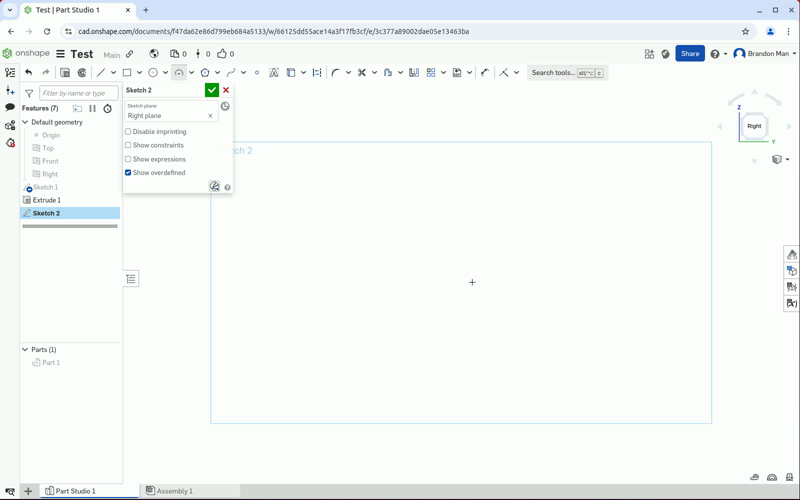
key_up(shift)
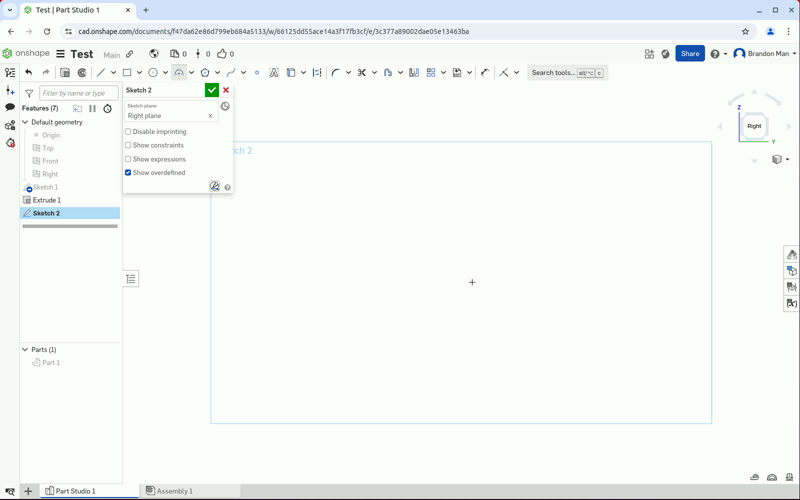
key_down(shift)
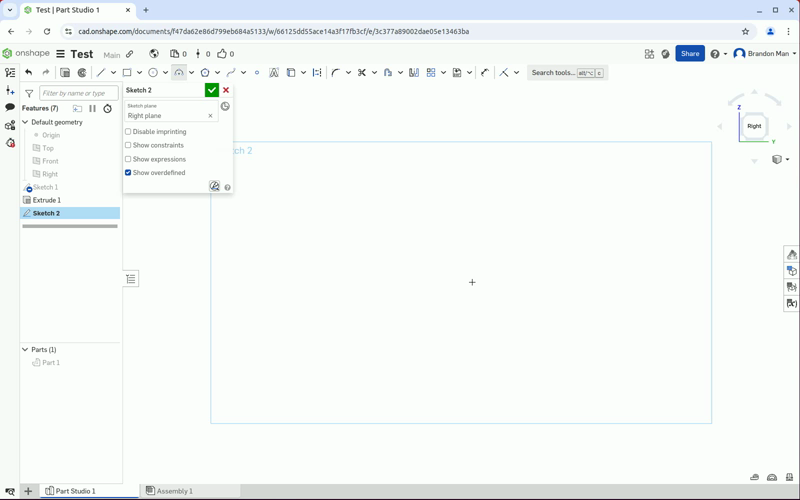
mouse_move(473, 282)
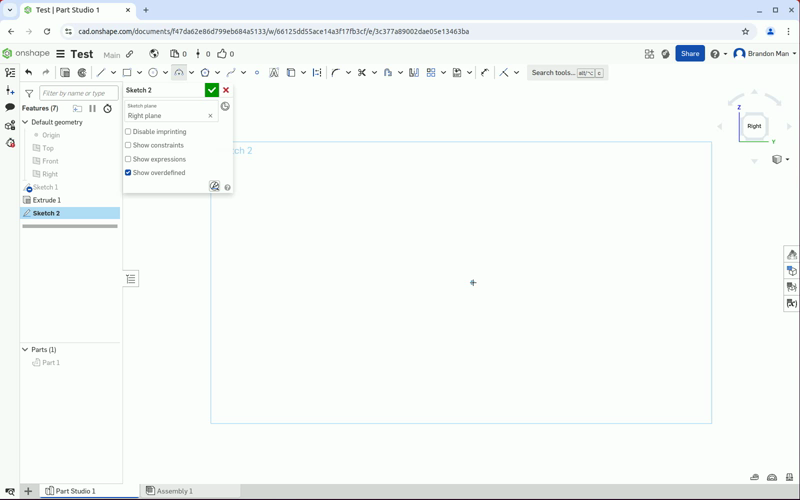
scroll(6)
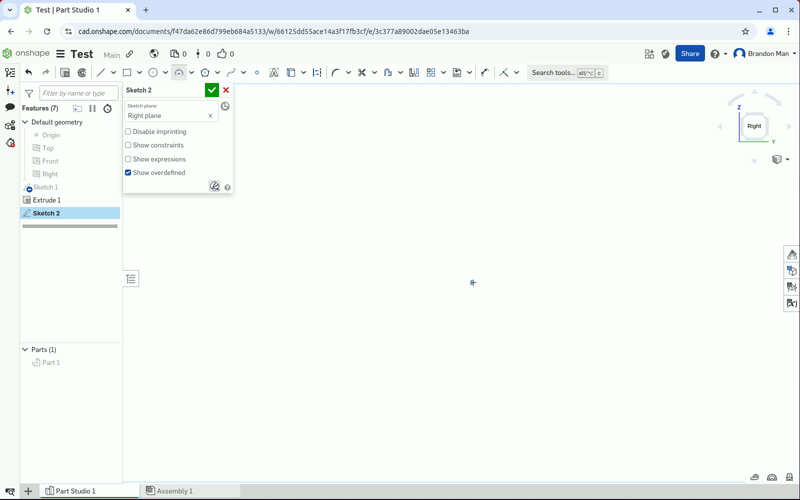
scroll(6)
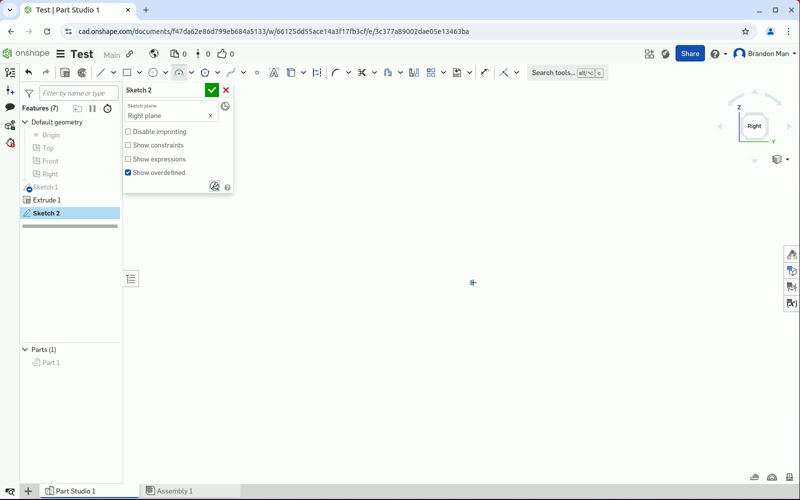
scroll(6)
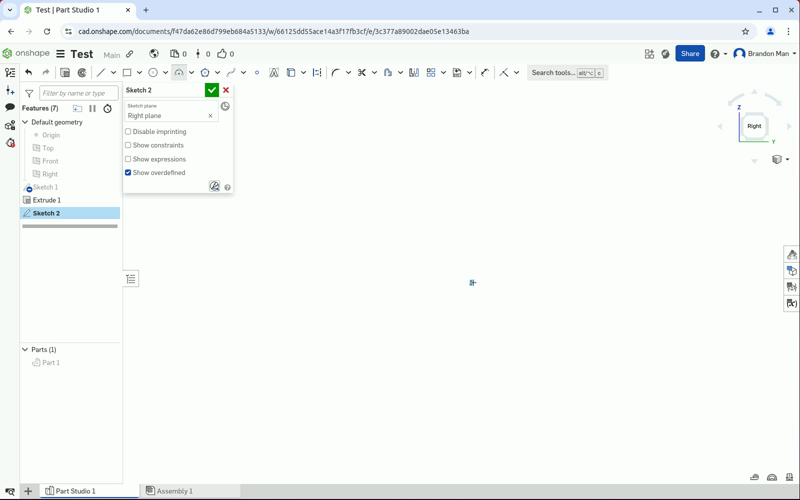
scroll(6)
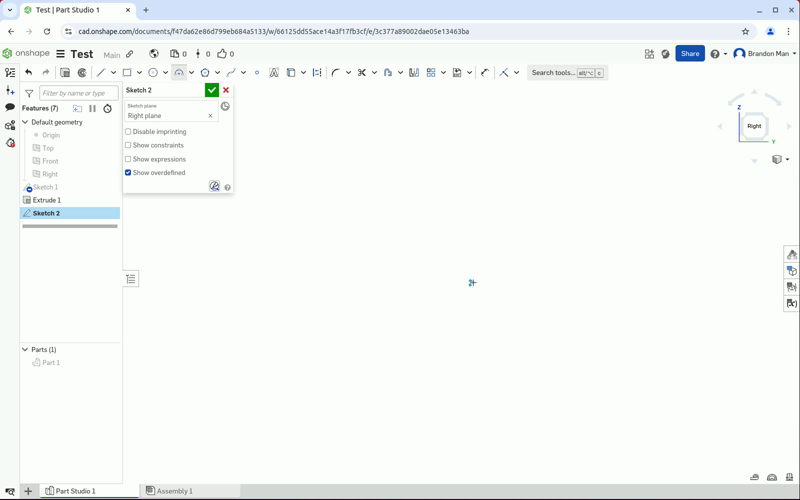
scroll(6)
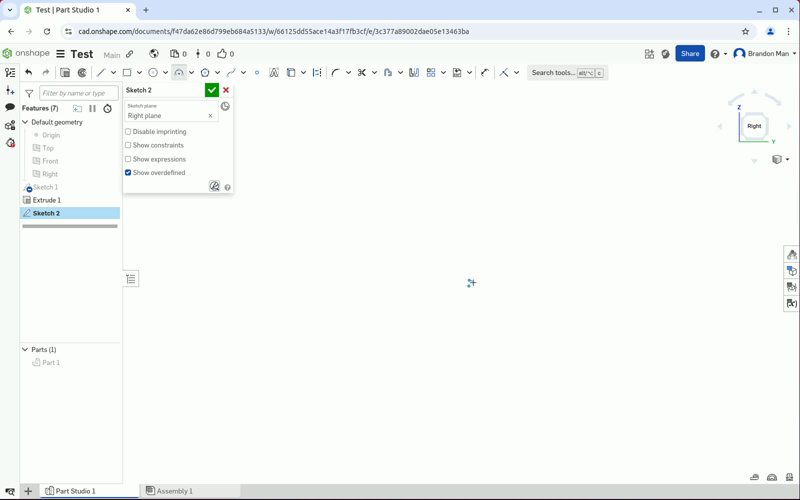
scroll(6)
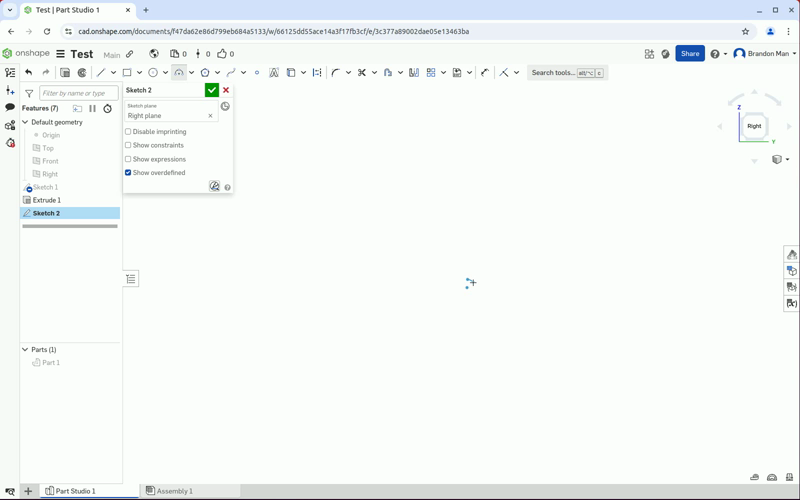
scroll(6)
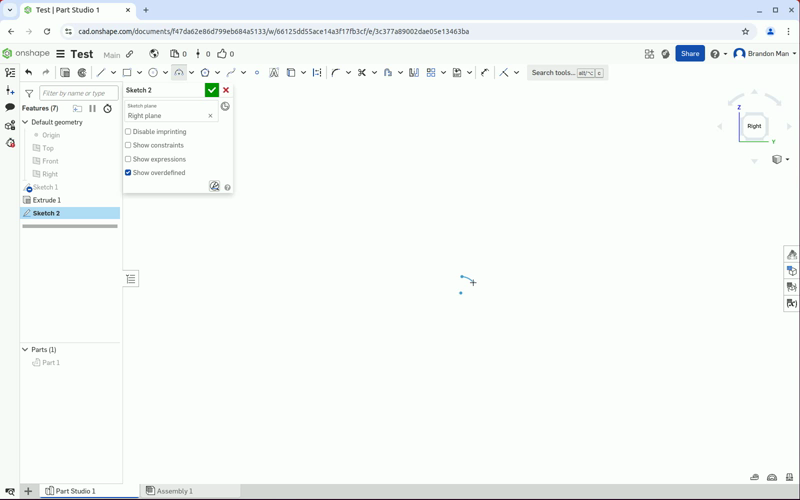
click(473, 282)
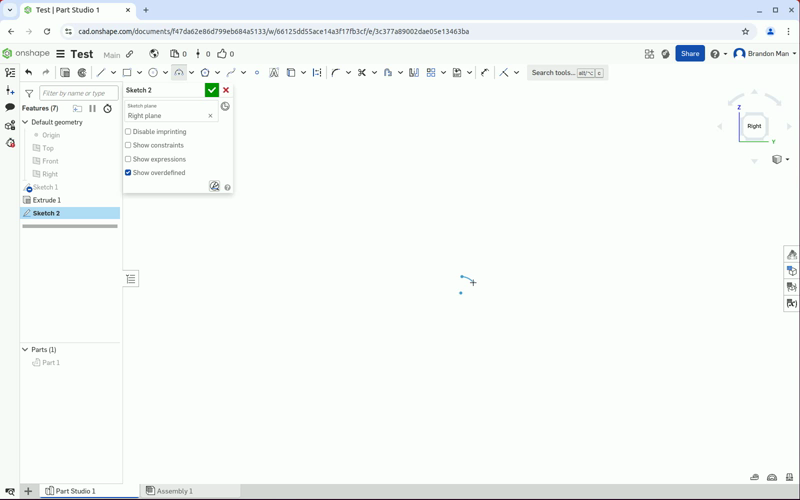
scroll(-6)
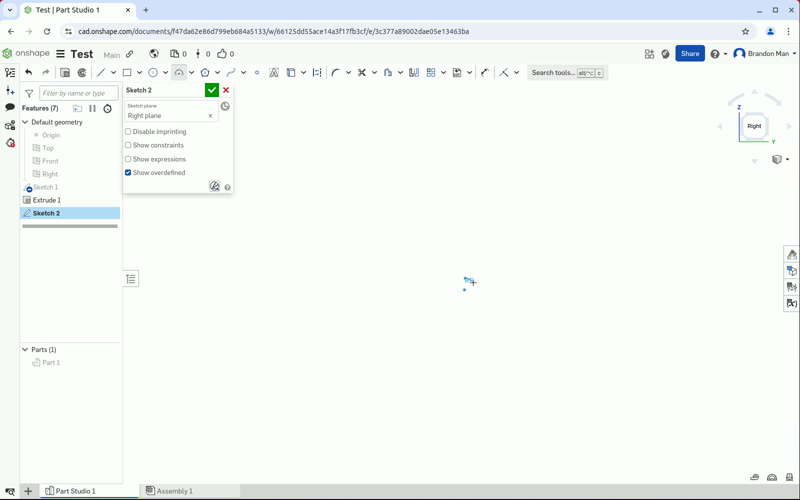
scroll(-6)
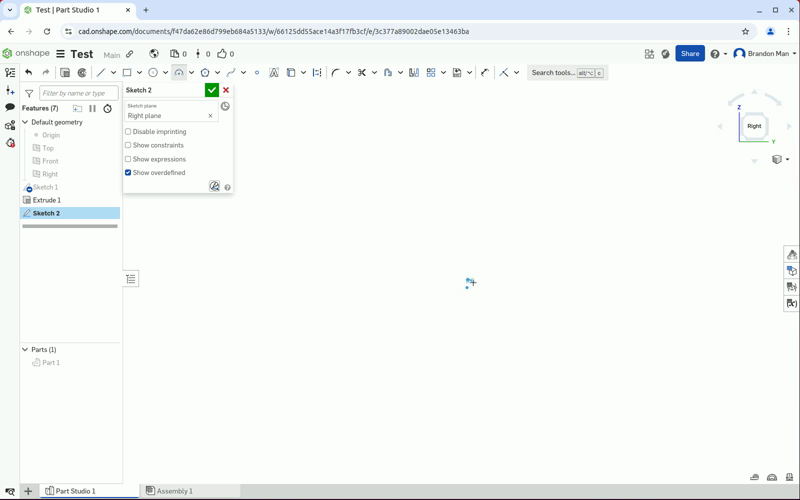
scroll(-6)
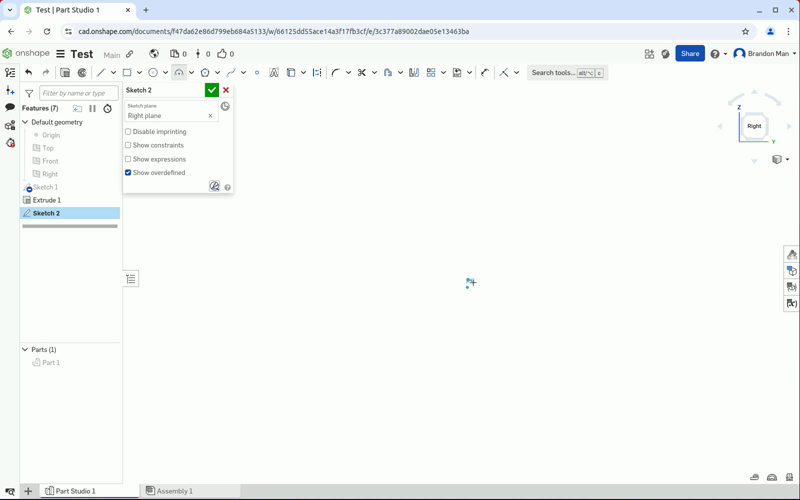
scroll(-6)
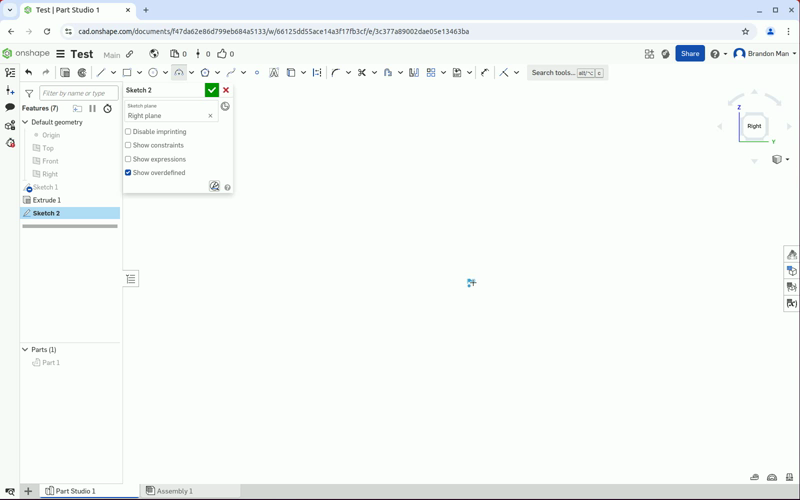
scroll(-6)
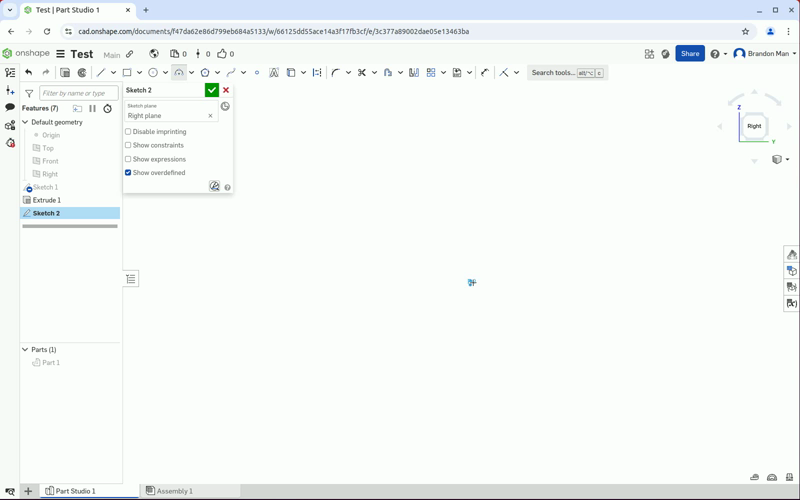
scroll(-6)
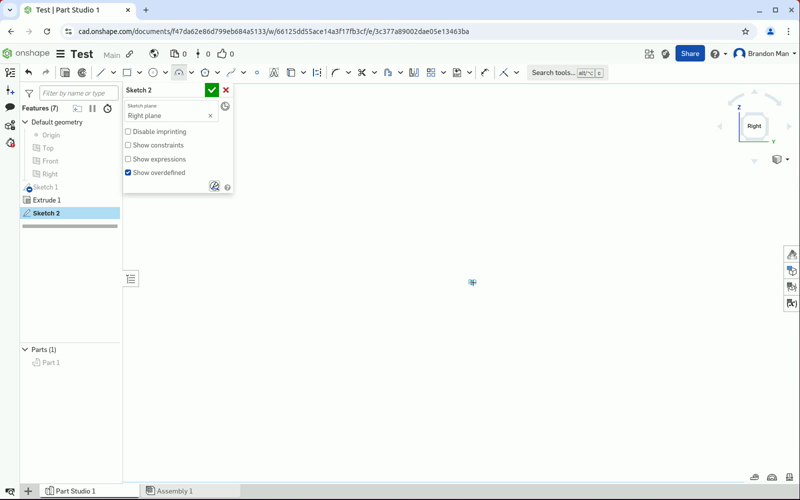
scroll(-6)
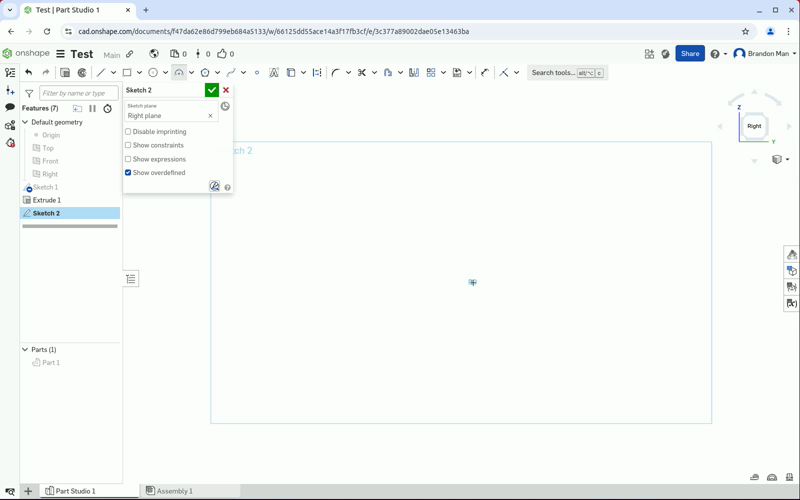
mouse_move(472, 282)
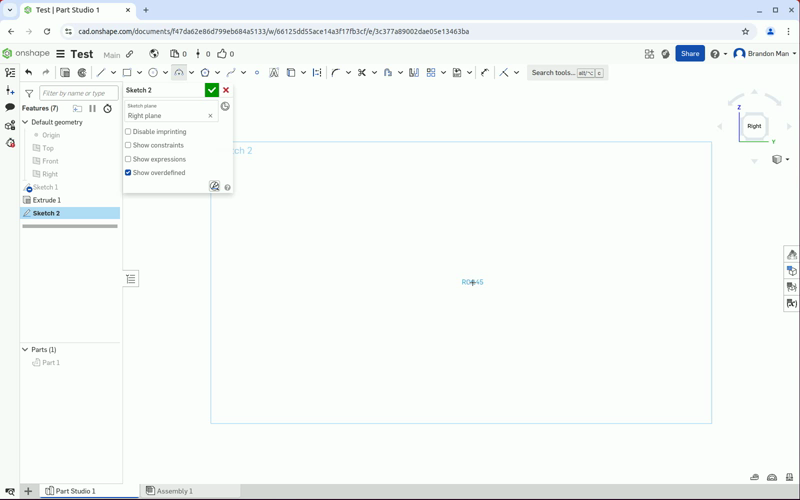
scroll(6)
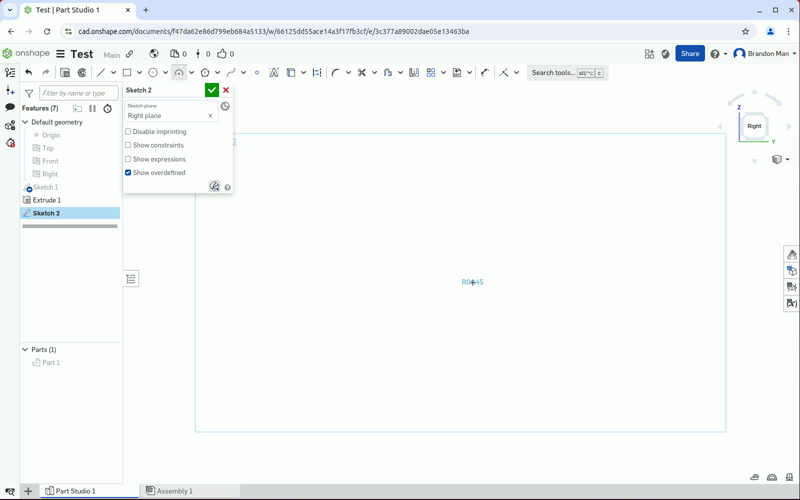
scroll(6)
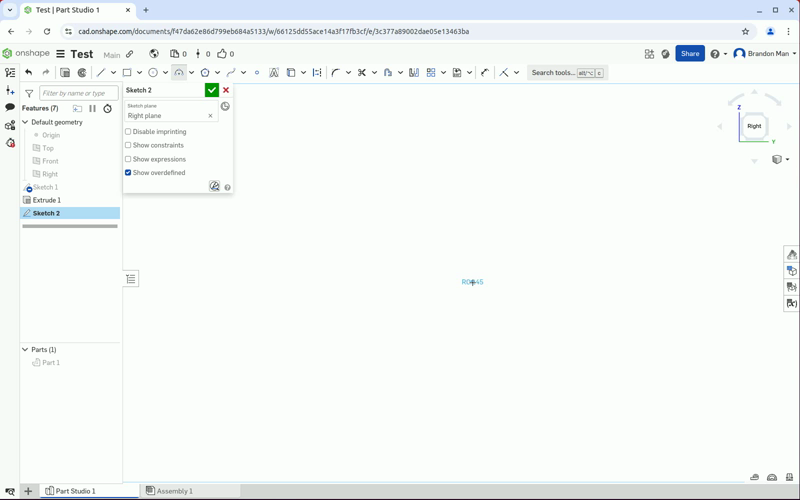
scroll(6)
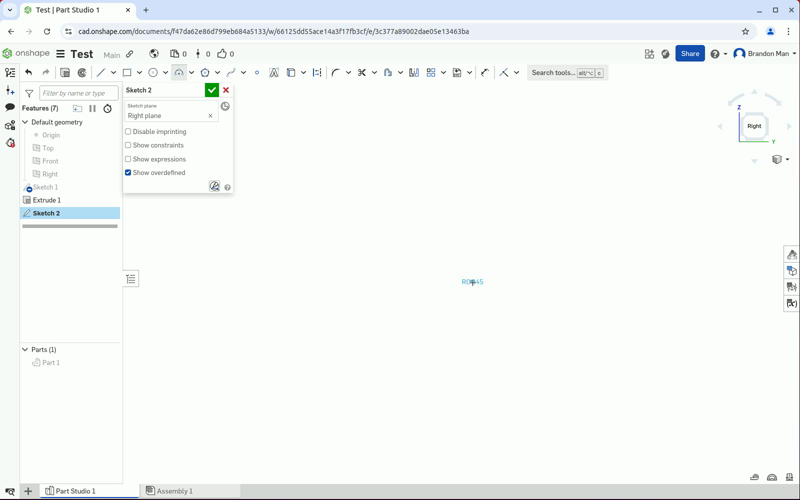
scroll(6)
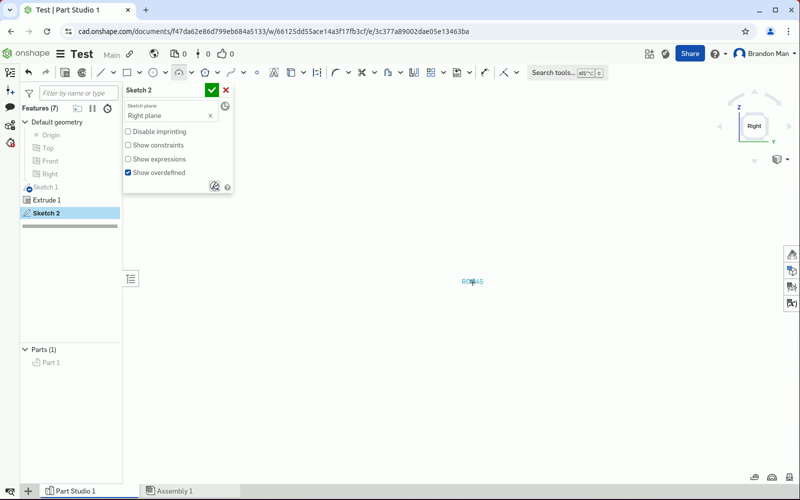
scroll(6)
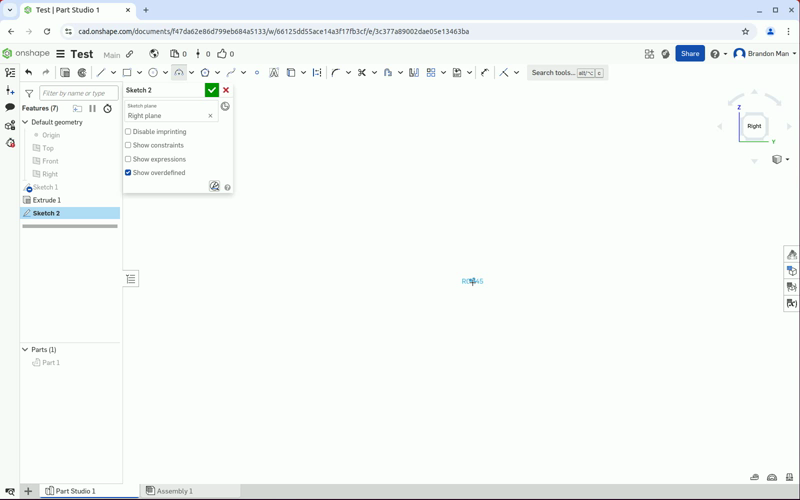
scroll(6)
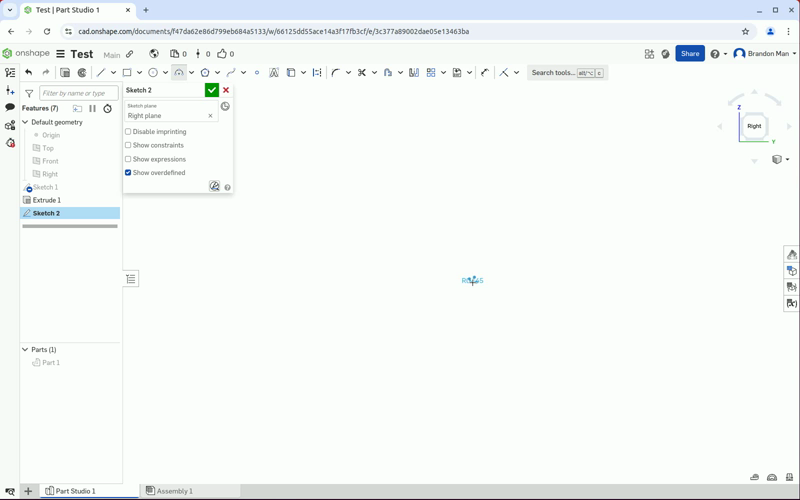
scroll(6)
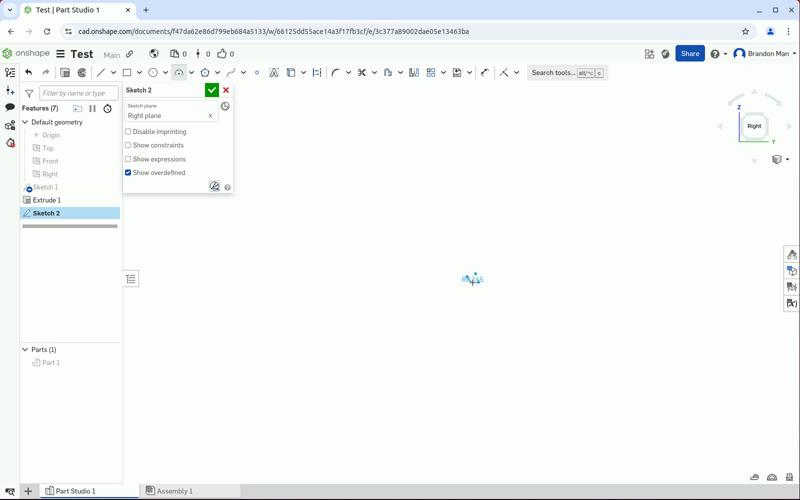
click(472, 282)
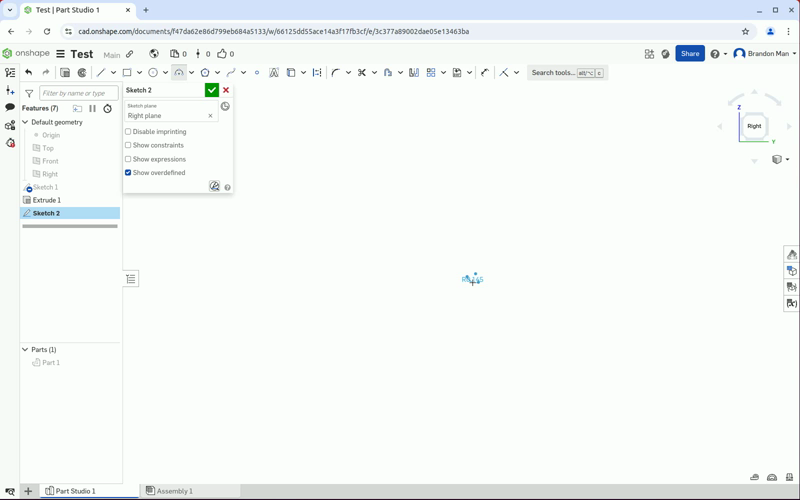
scroll(-6)
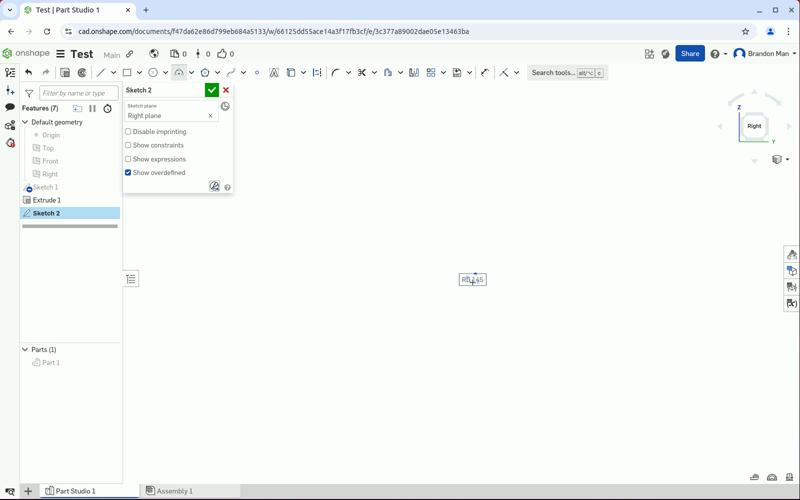
scroll(-6)
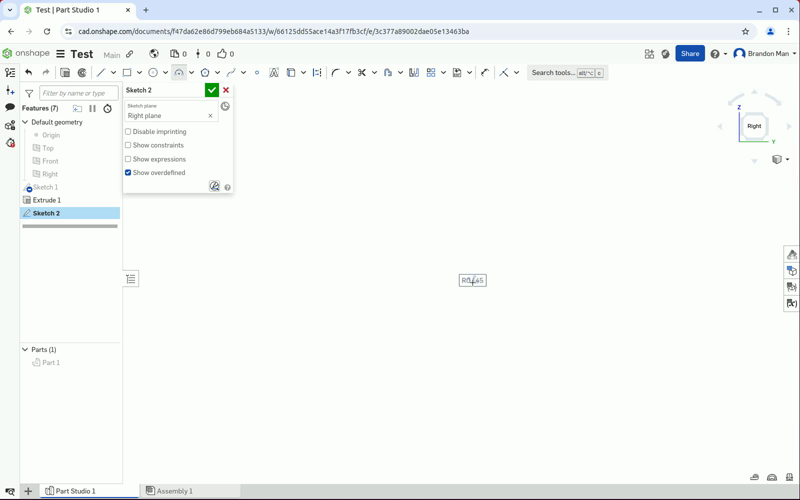
scroll(-6)
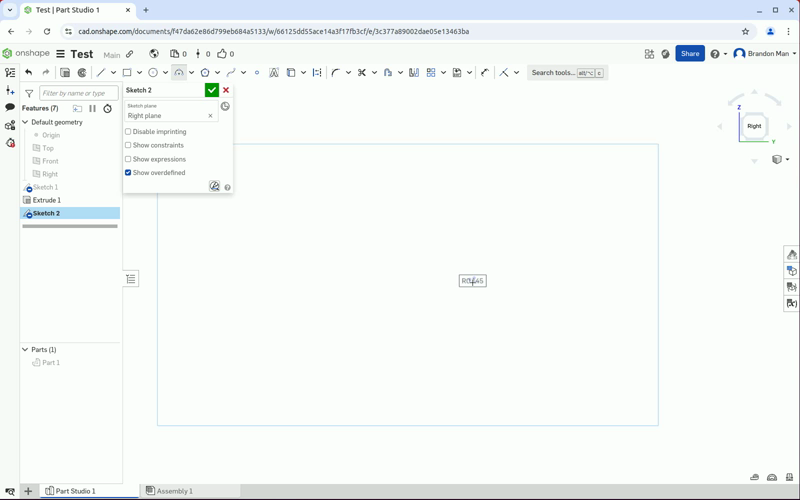
scroll(-6)
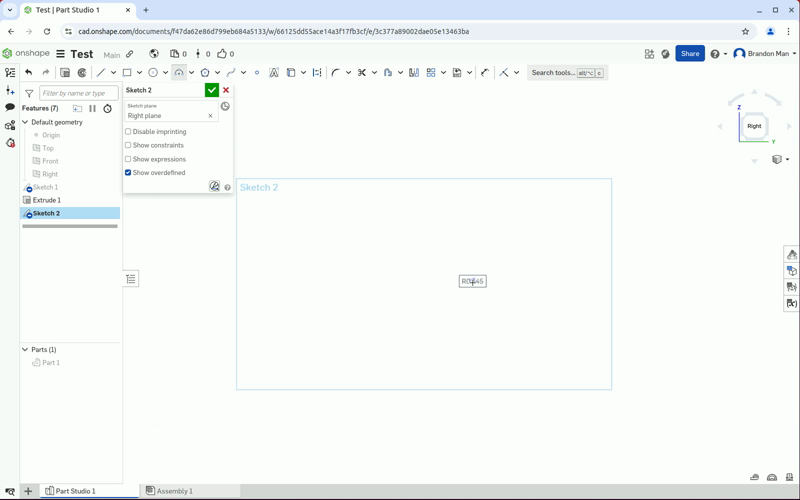
scroll(-6)
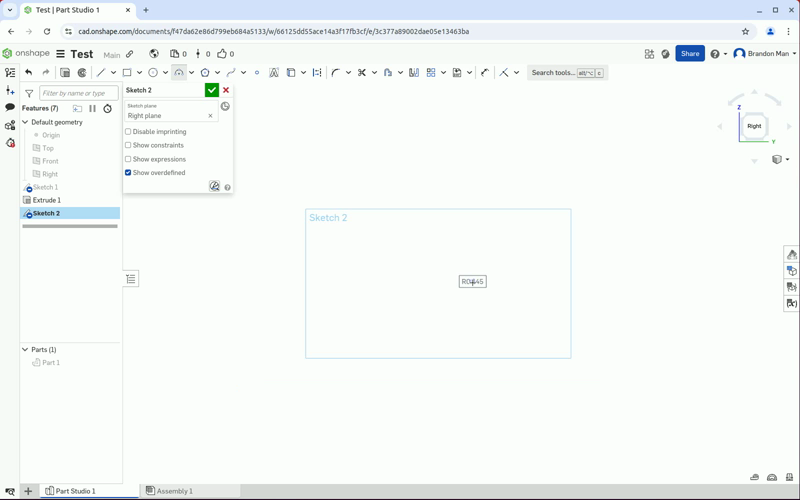
scroll(-6)
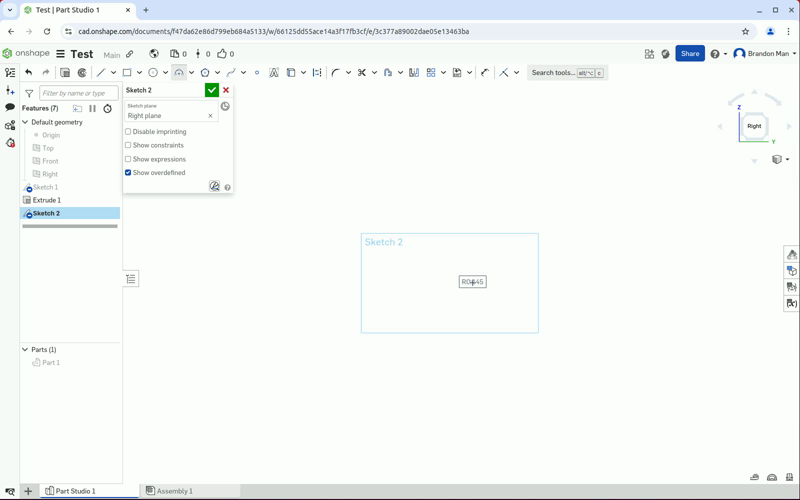
scroll(-6)
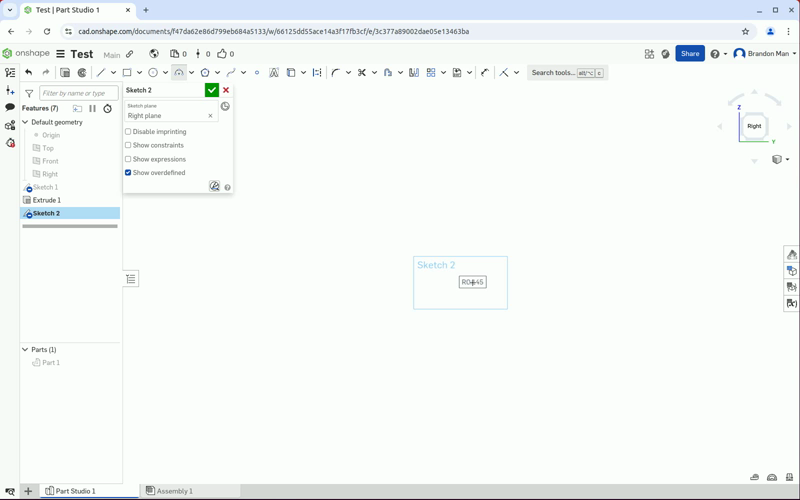
key_up(shift)
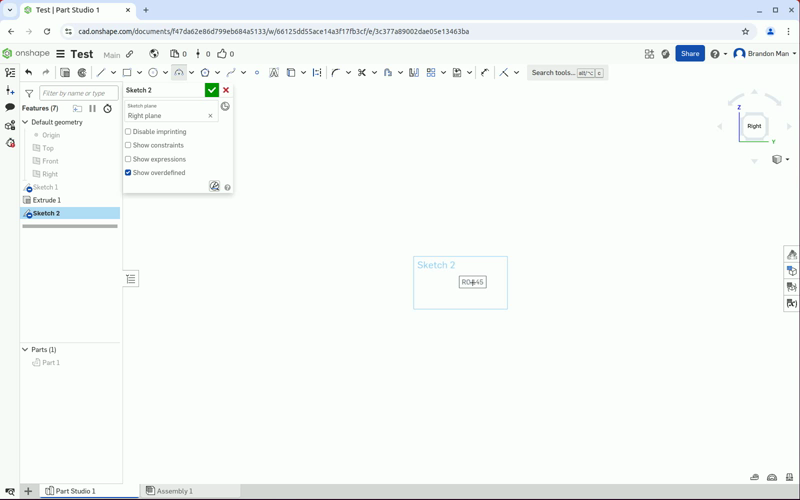
key(esc)
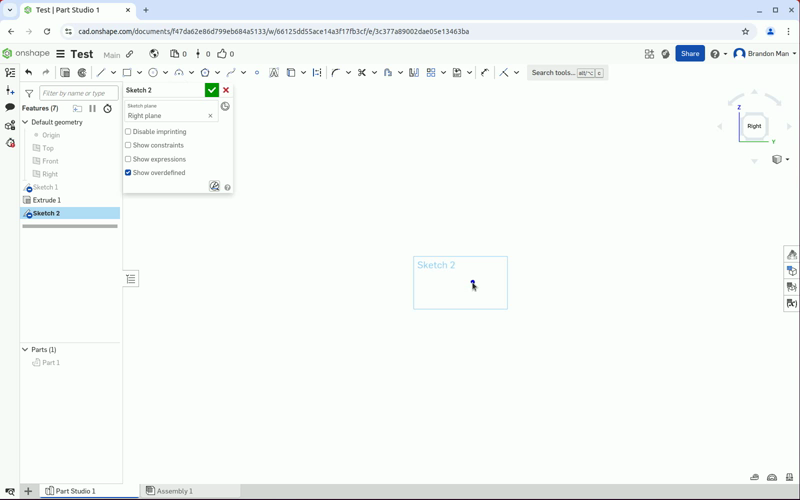
key(l)
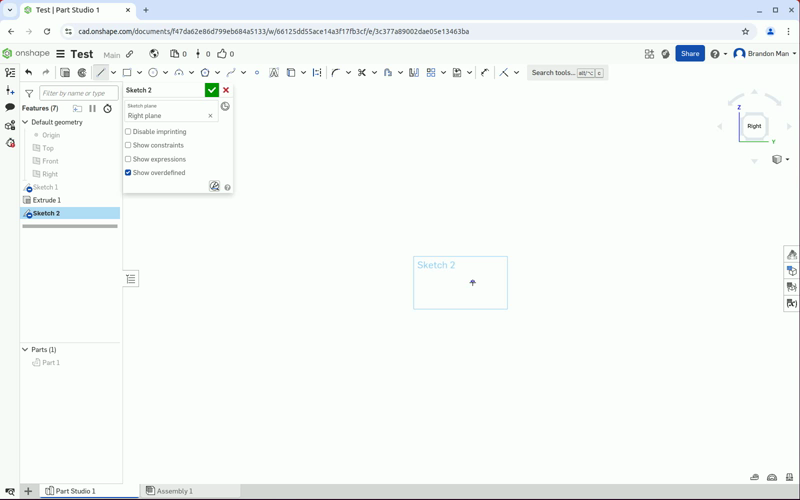
mouse_move(473, 282)
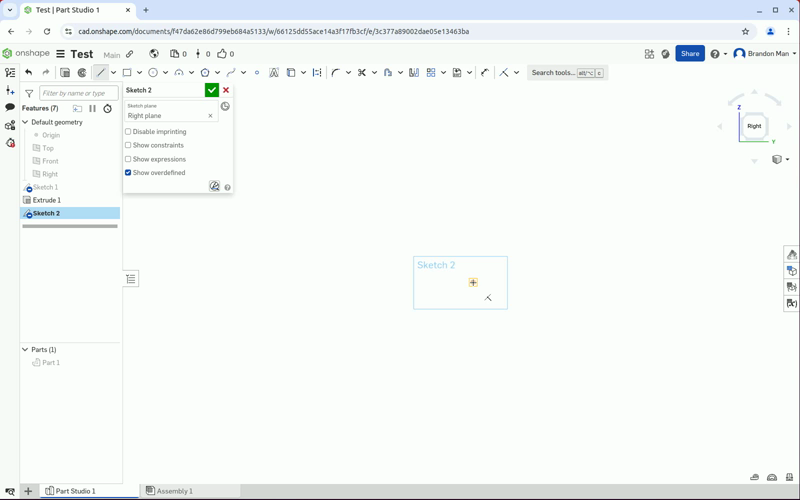
scroll(6)
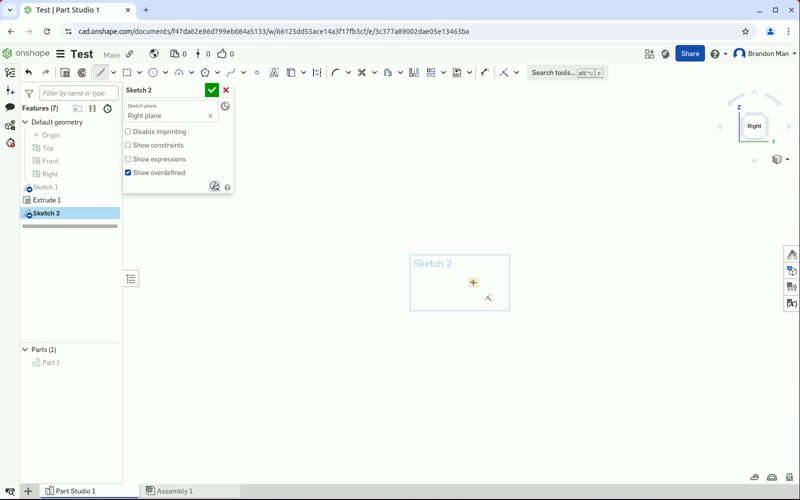
scroll(6)
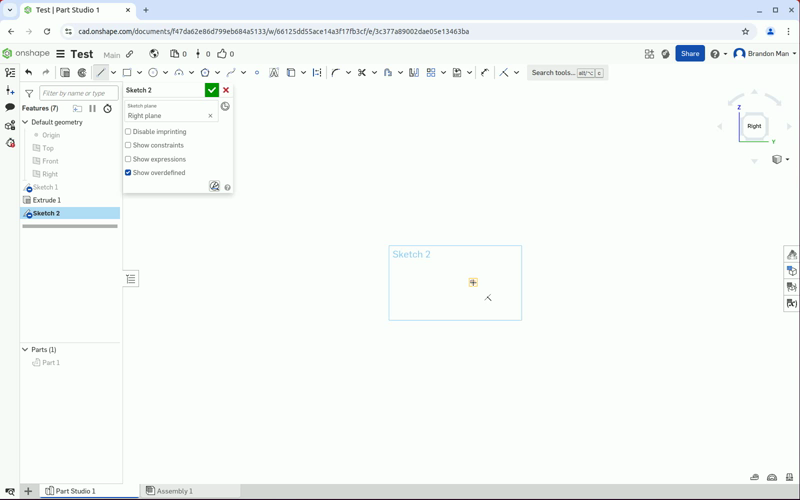
scroll(6)
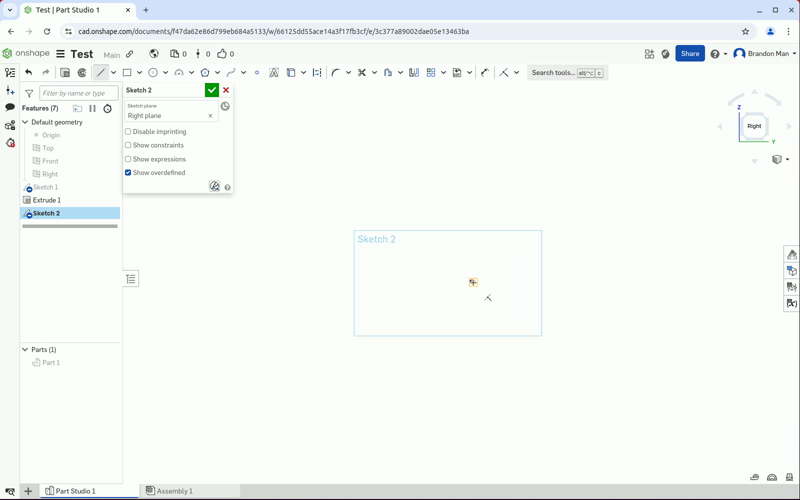
scroll(6)
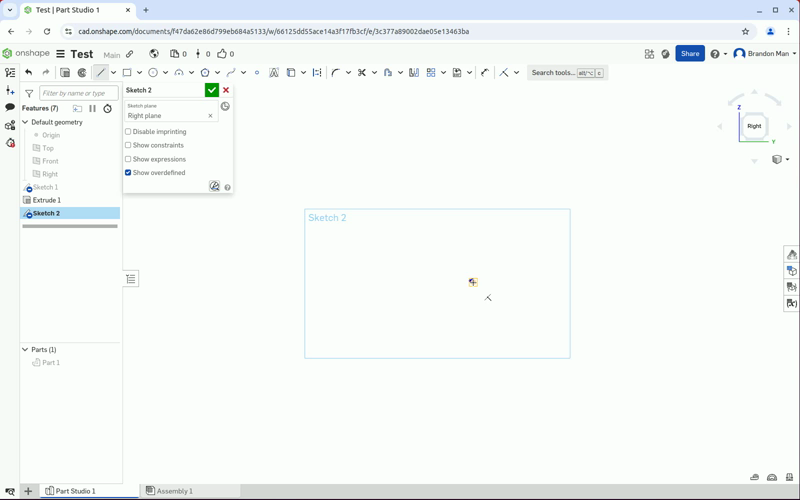
scroll(6)
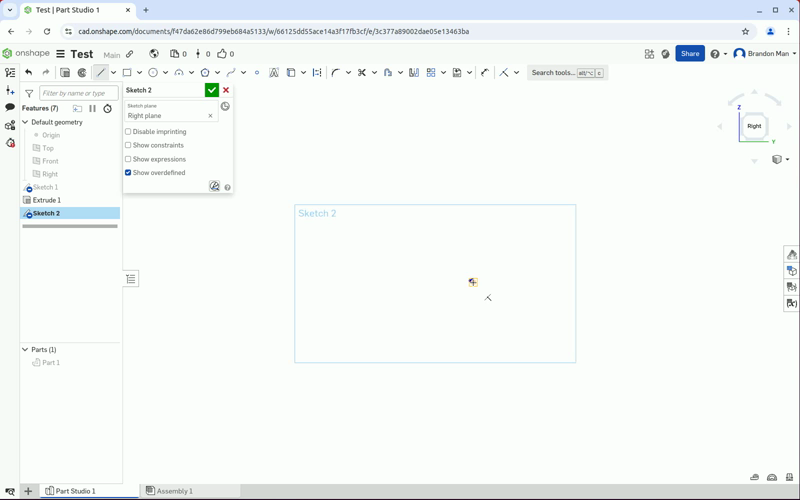
scroll(6)
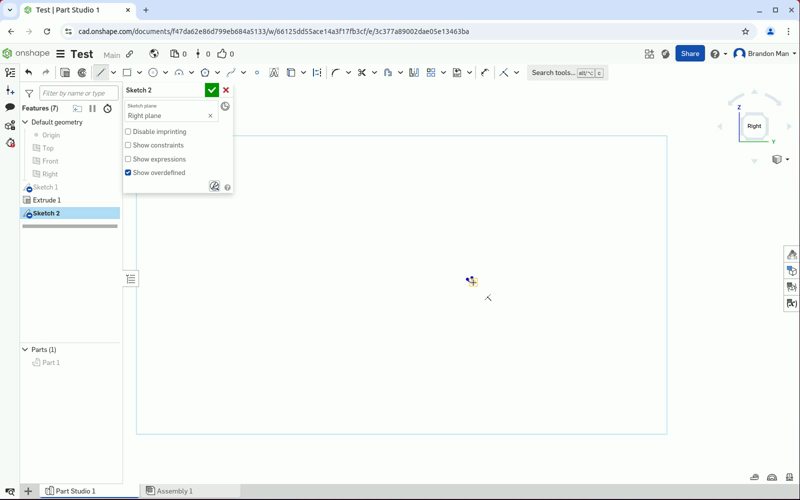
scroll(6)
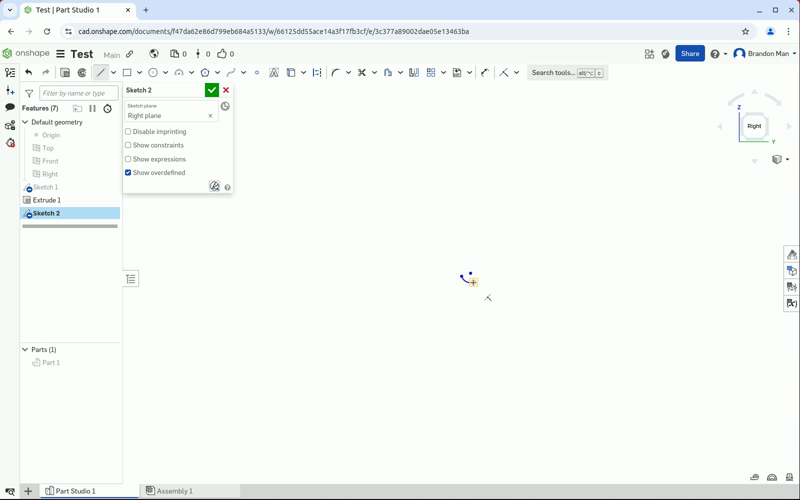
click(473, 282)
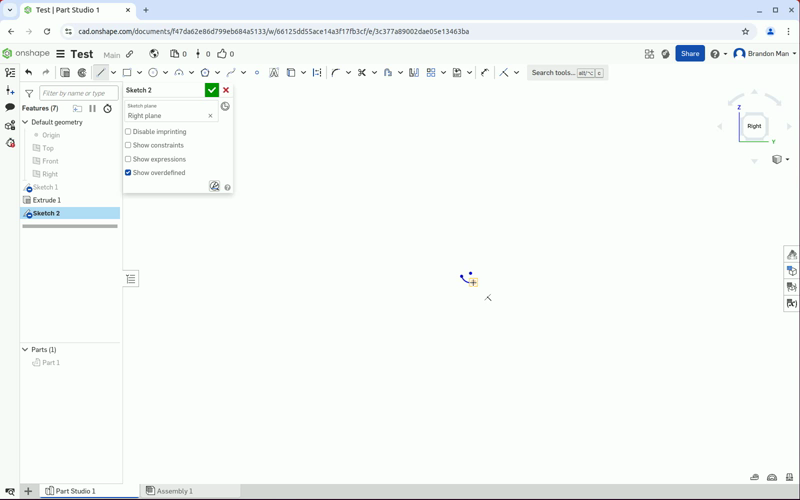
scroll(-6)
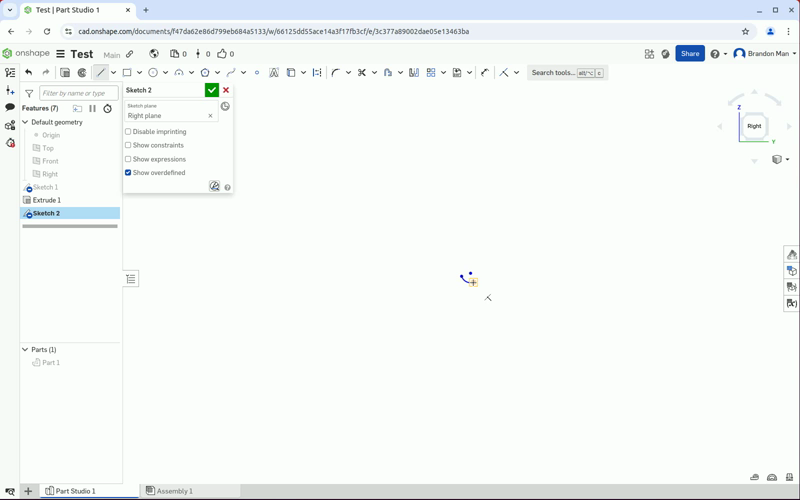
scroll(-6)
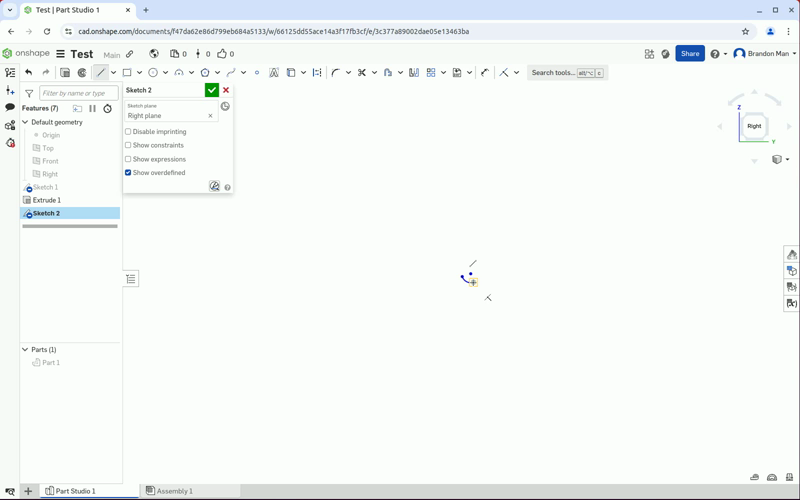
scroll(-6)
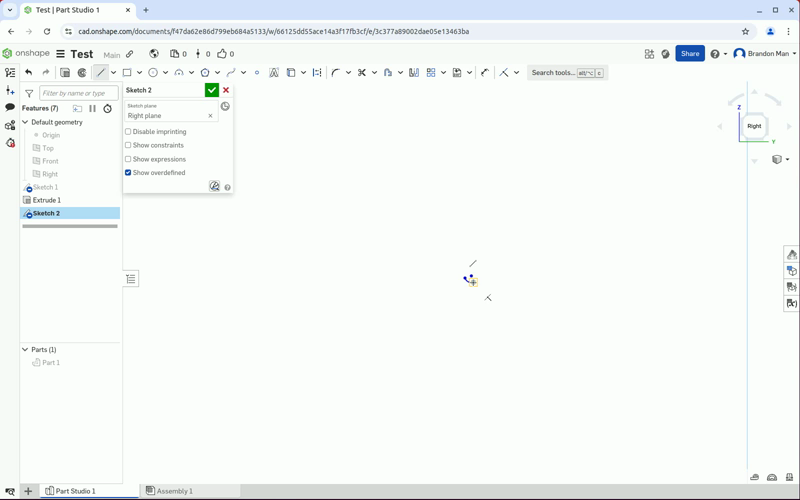
scroll(-6)
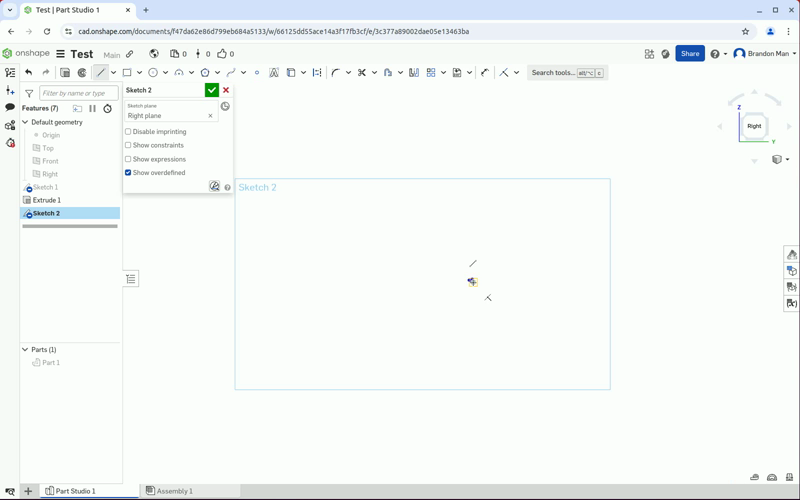
scroll(-6)
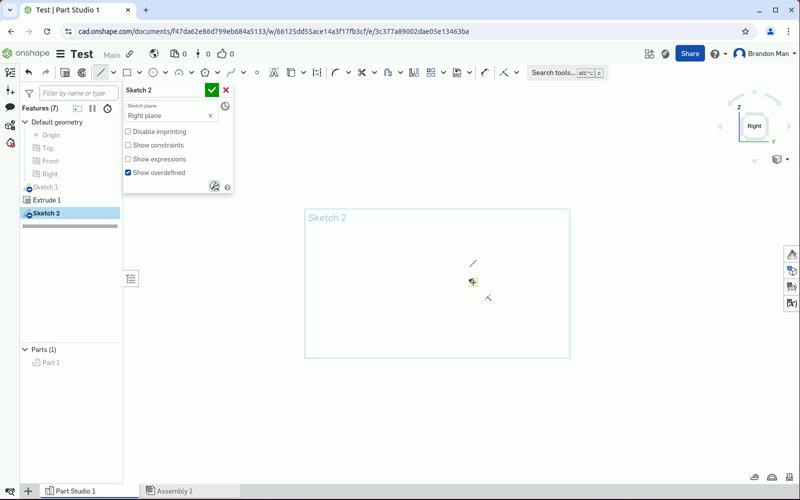
scroll(-6)
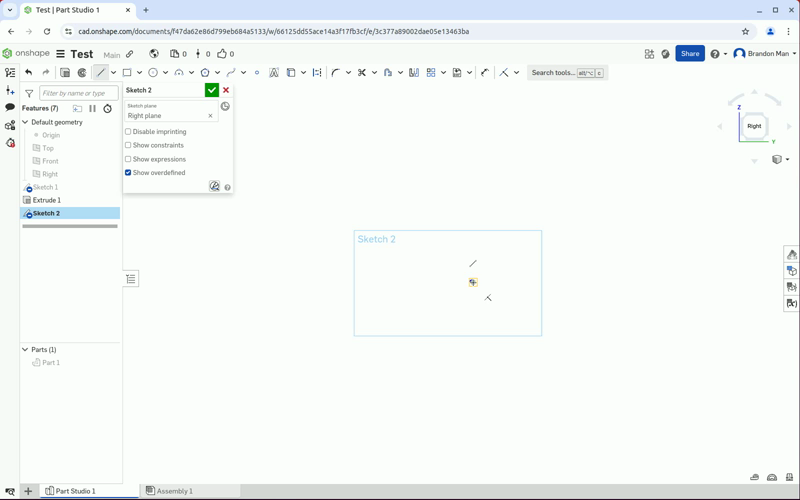
scroll(-6)
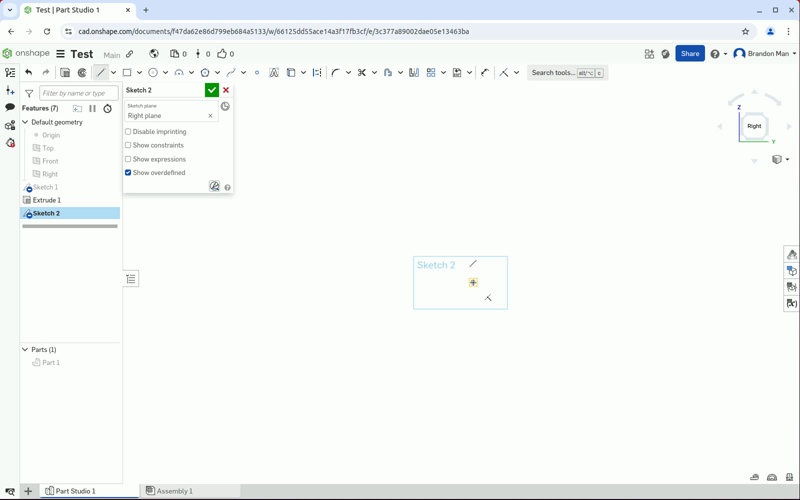
key_down(shift)
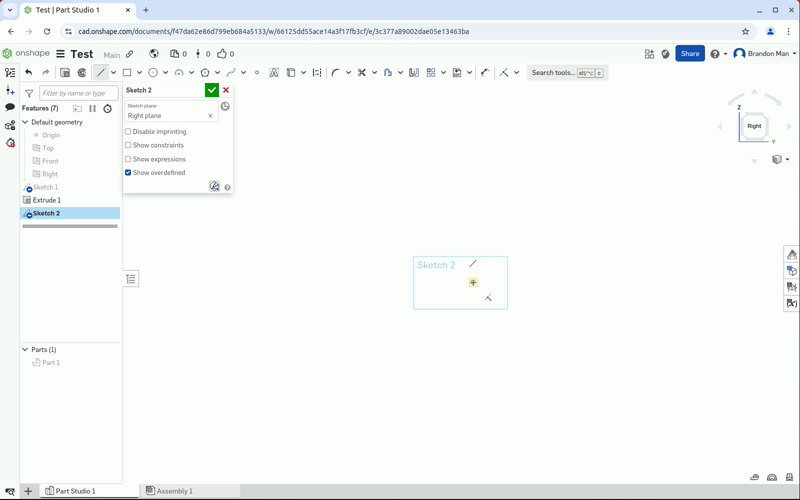
mouse_move(503, 282)
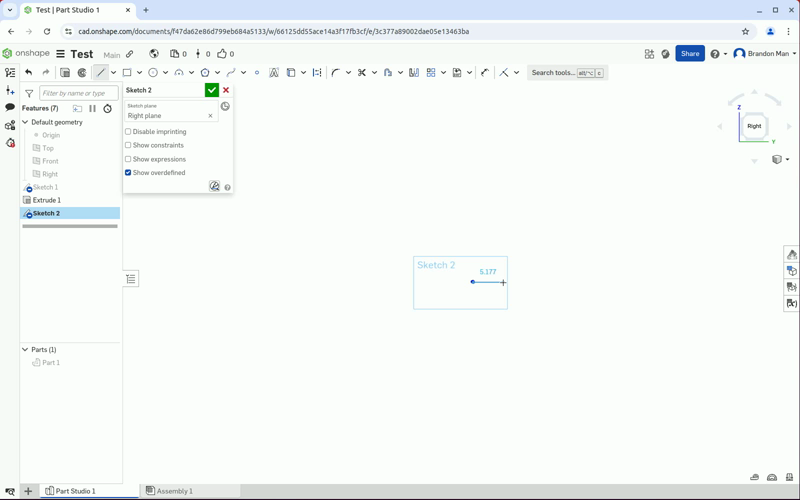
mouse_move(475, 282)
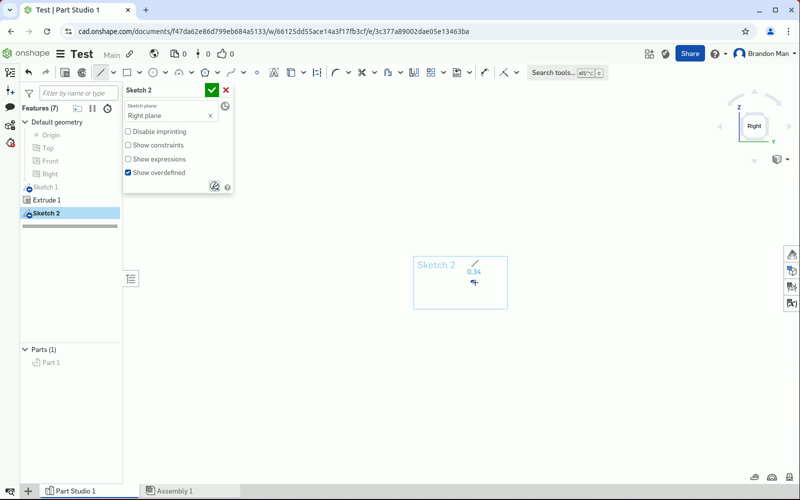
scroll(6)
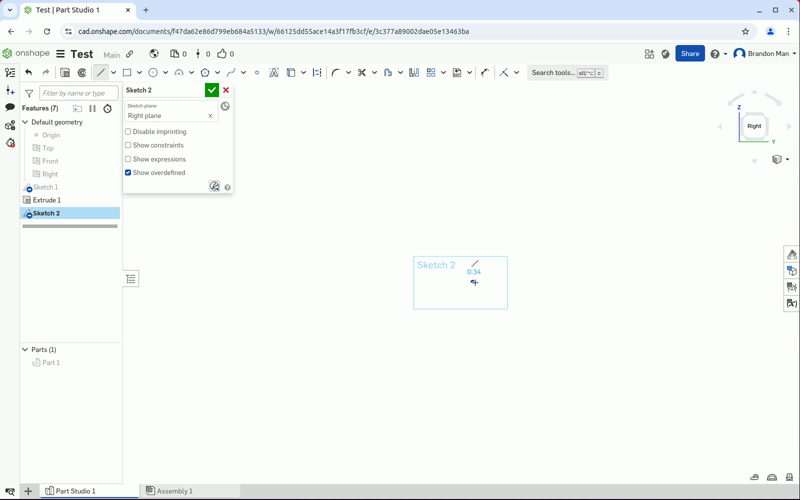
scroll(6)
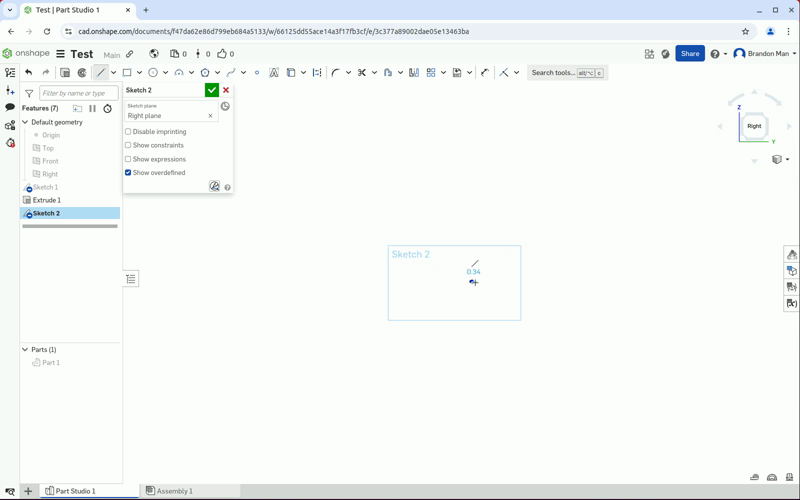
scroll(6)
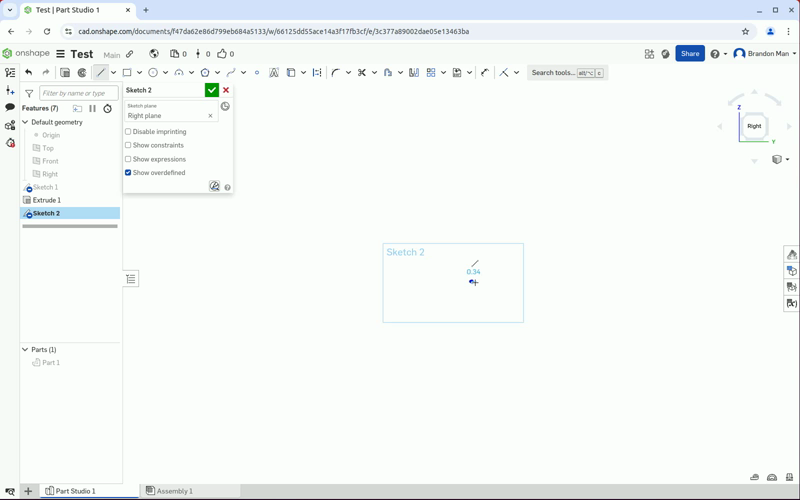
scroll(6)
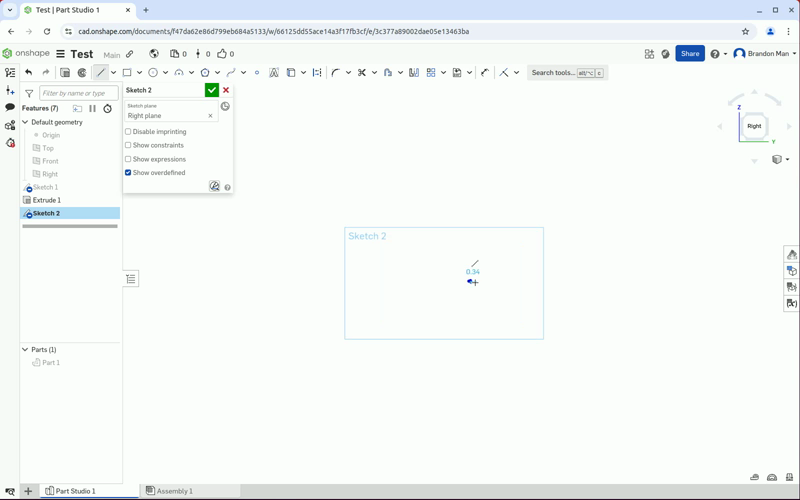
scroll(6)
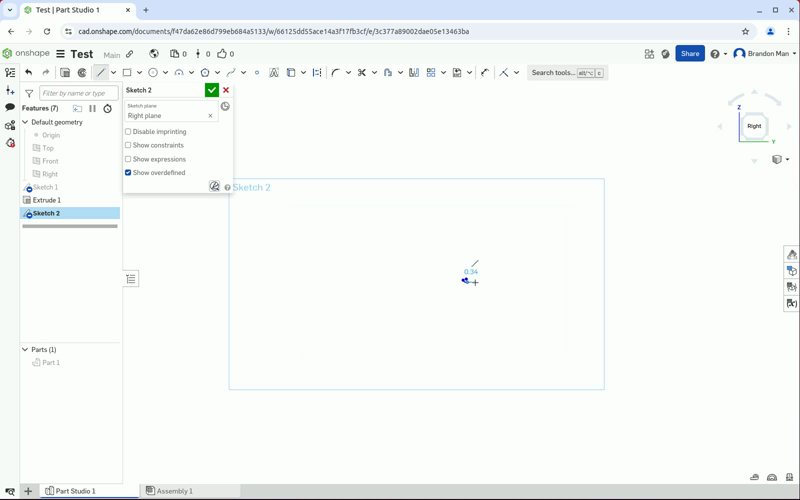
scroll(6)
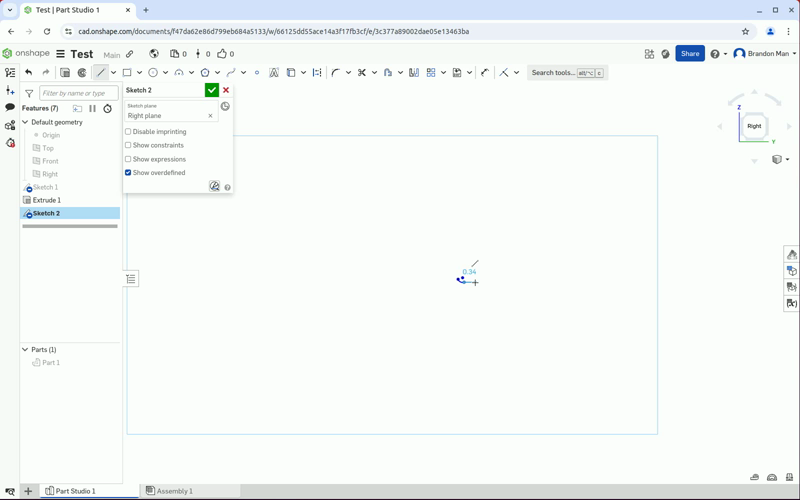
scroll(6)
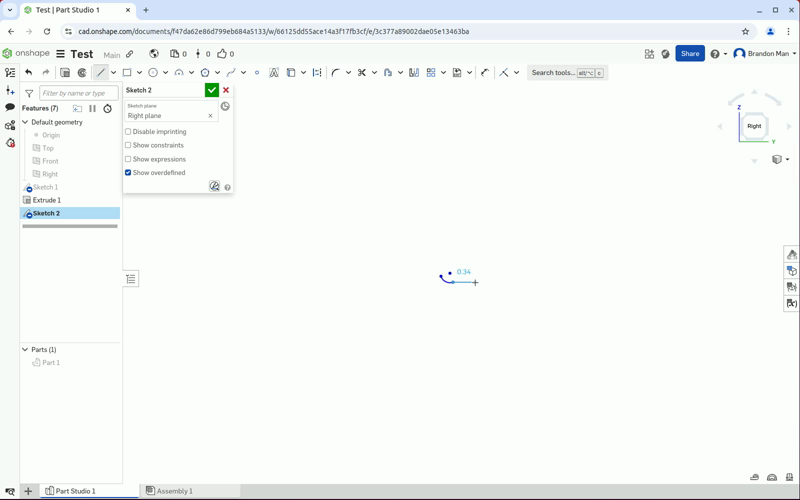
click(475, 282)
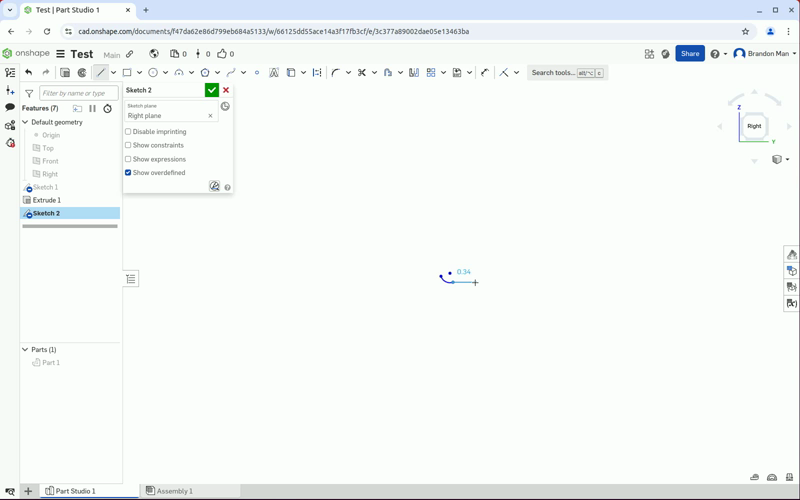
scroll(-6)
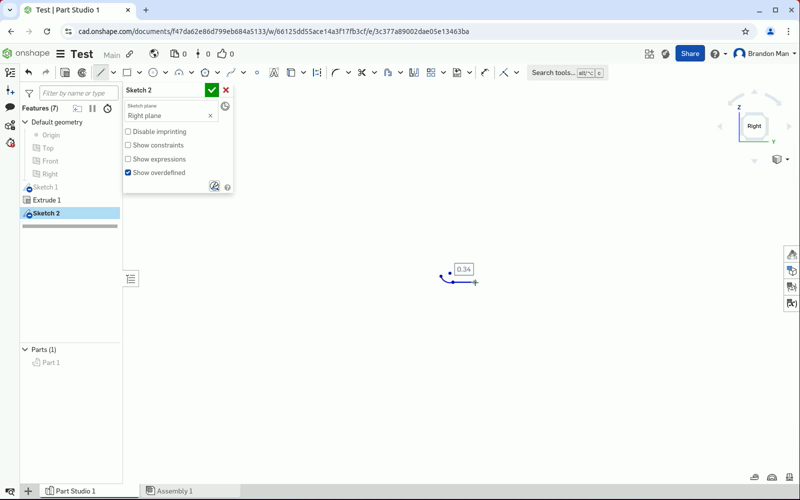
scroll(-6)
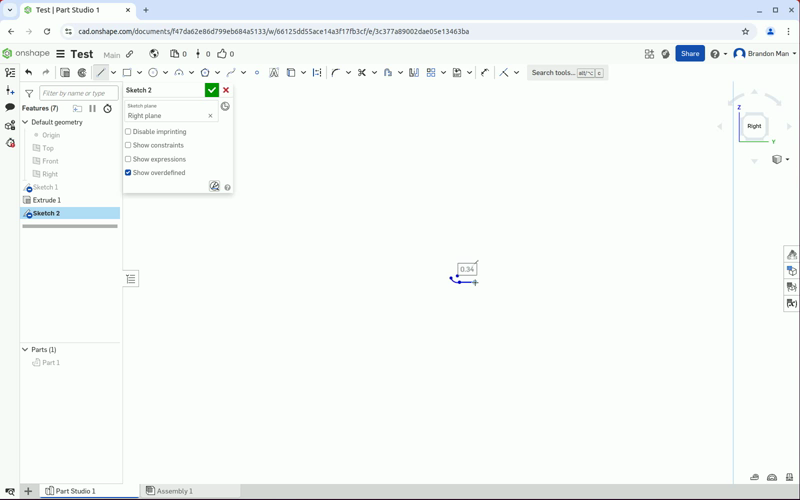
scroll(-6)
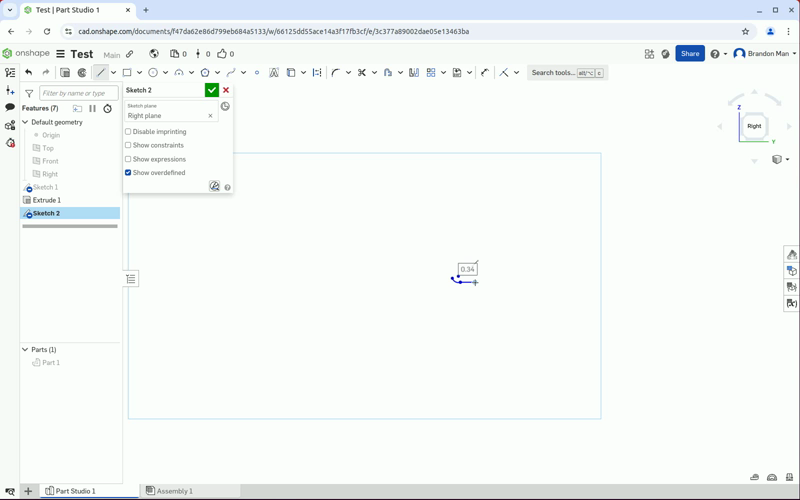
scroll(-6)
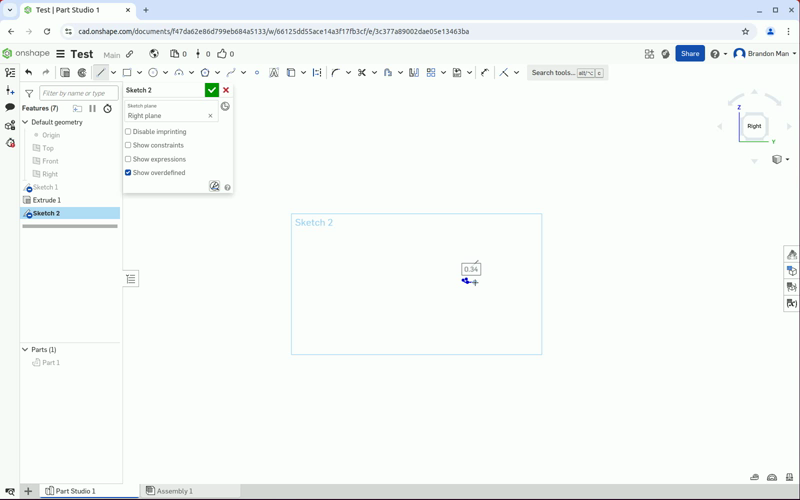
scroll(-6)
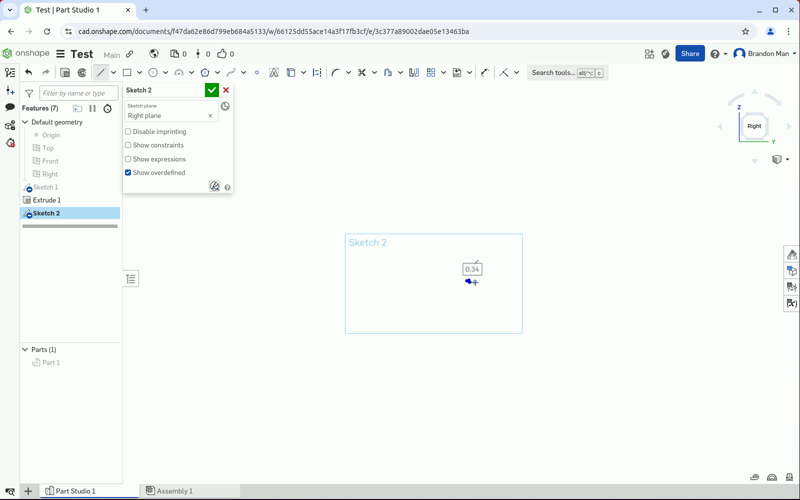
scroll(-6)
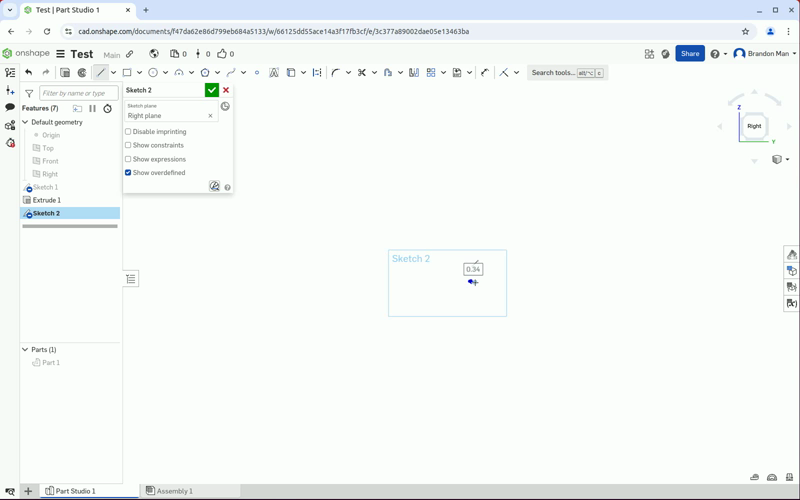
scroll(-6)
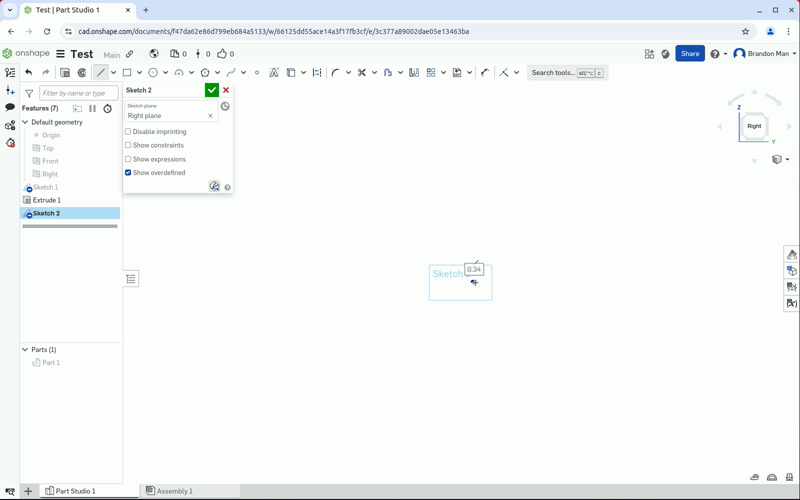
key_up(shift)
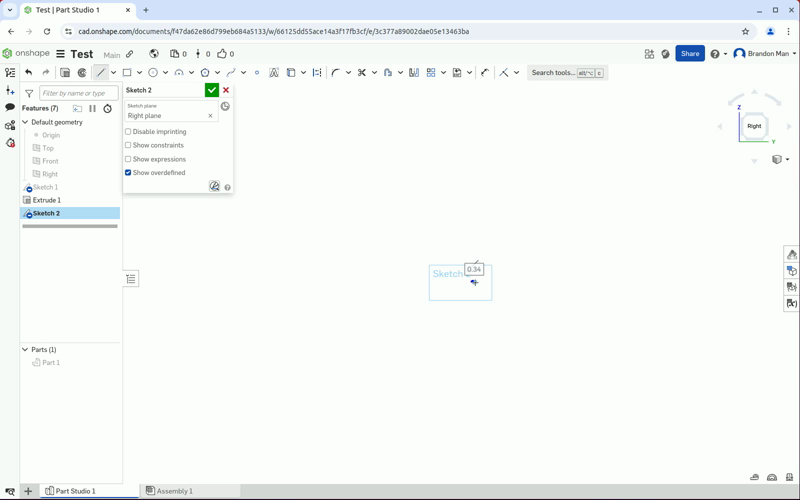
key_down(shift)
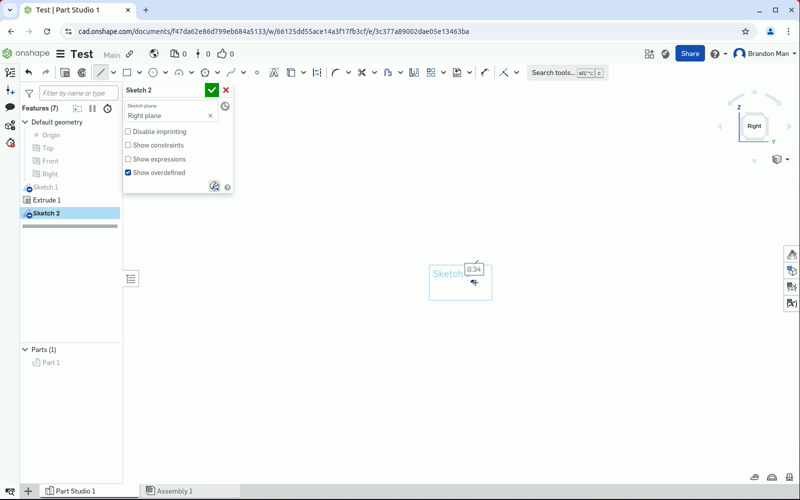
key_up(shift)
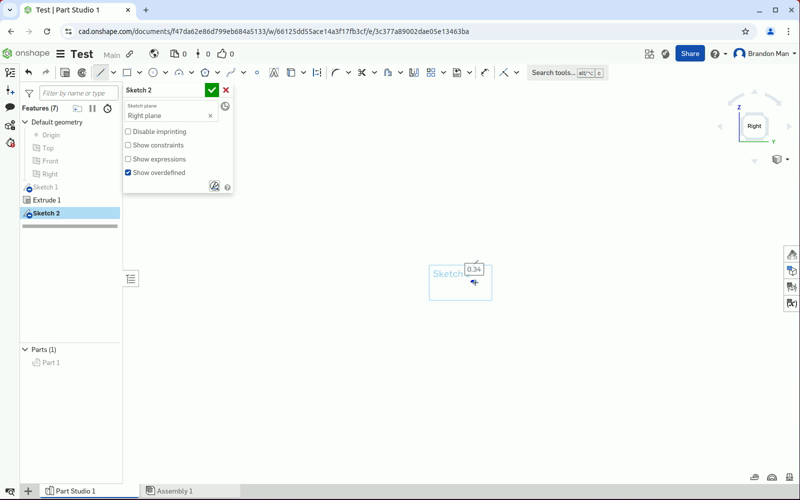
key_down(shift)
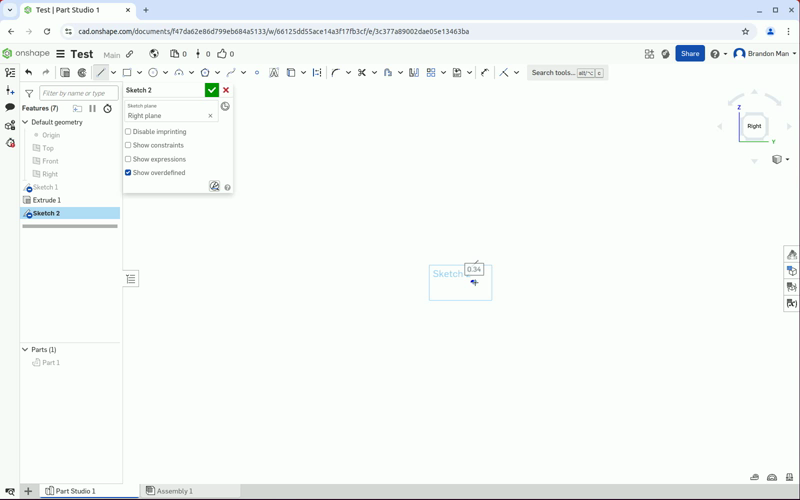
mouse_move(505, 282)
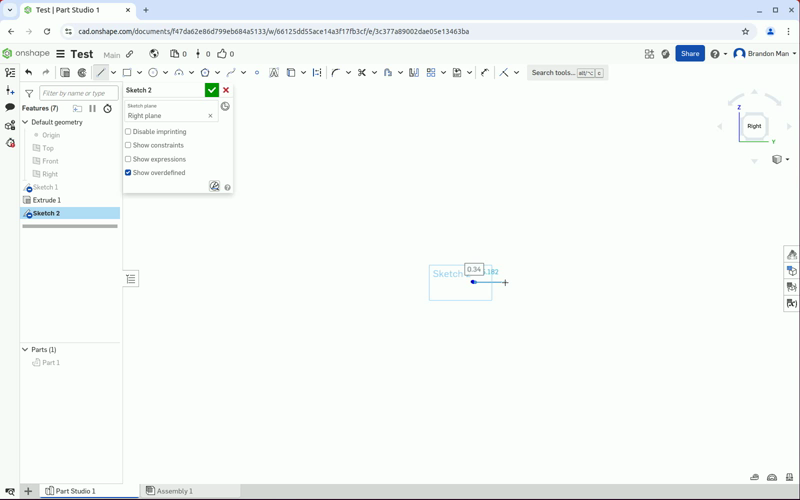
mouse_move(473, 282)
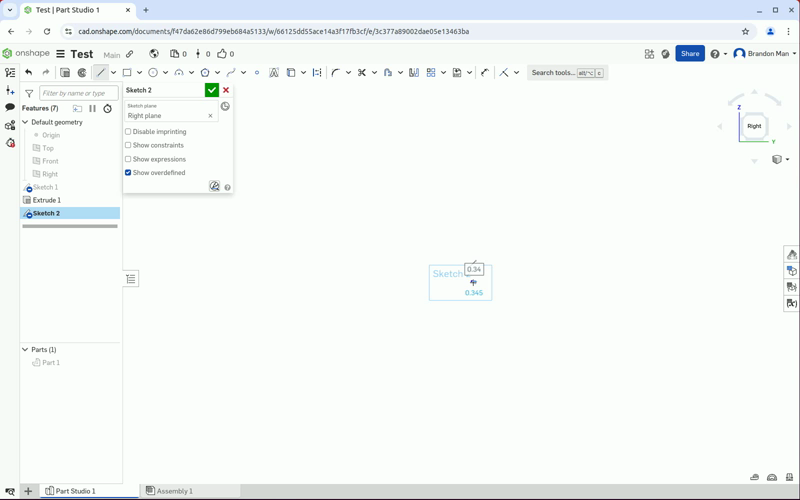
scroll(6)
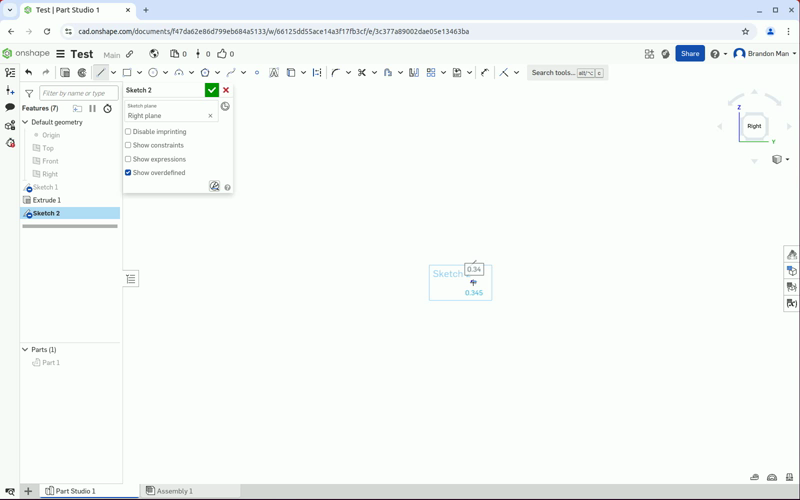
scroll(6)
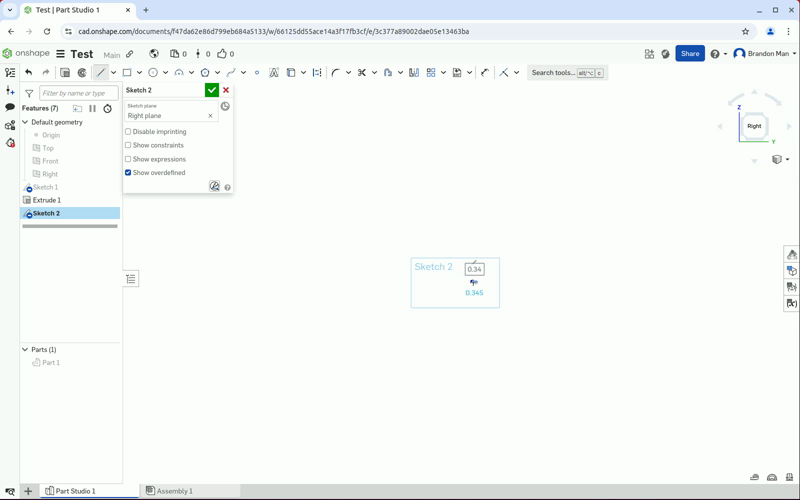
scroll(6)
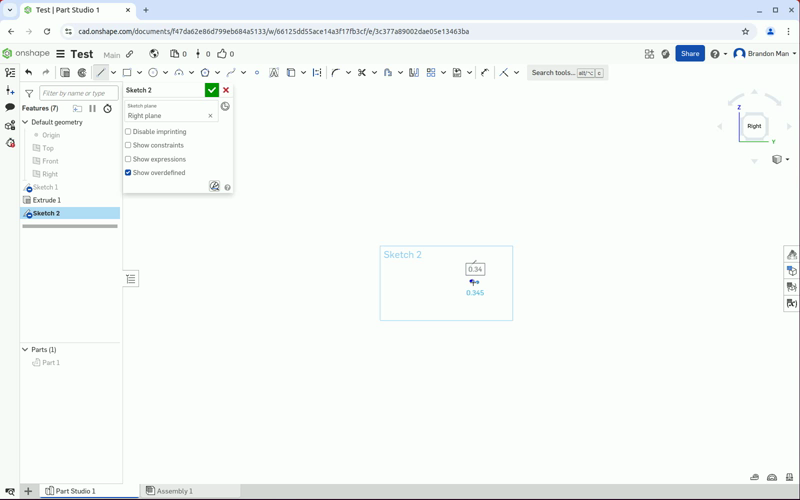
scroll(6)
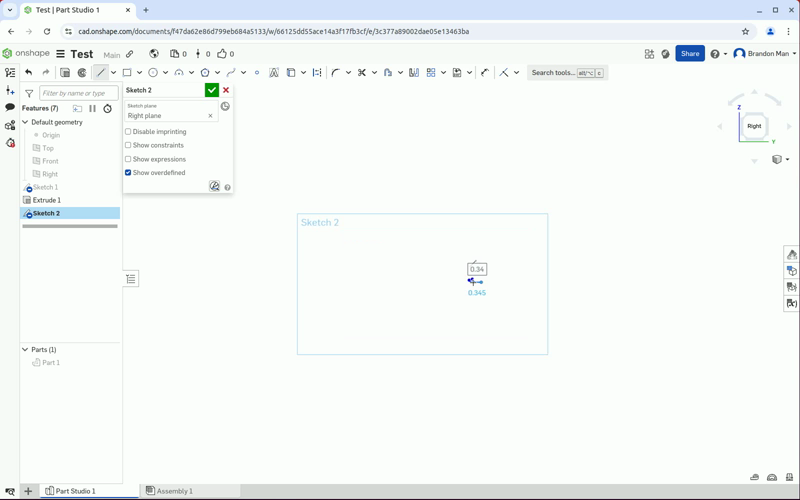
scroll(6)
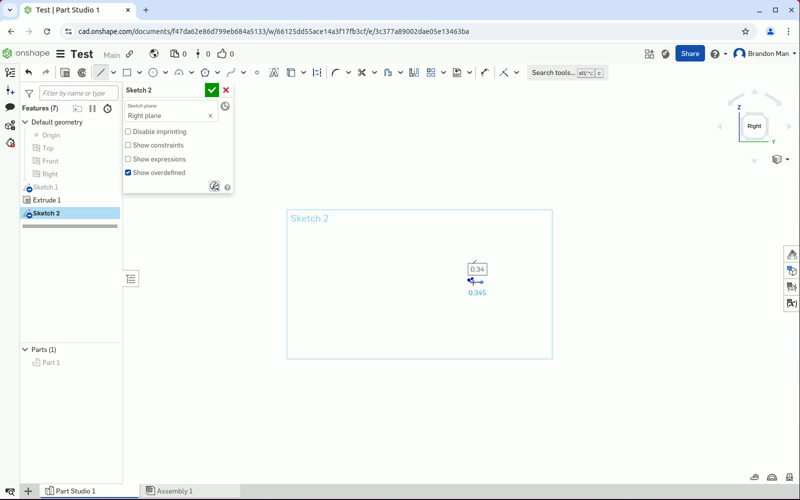
scroll(6)
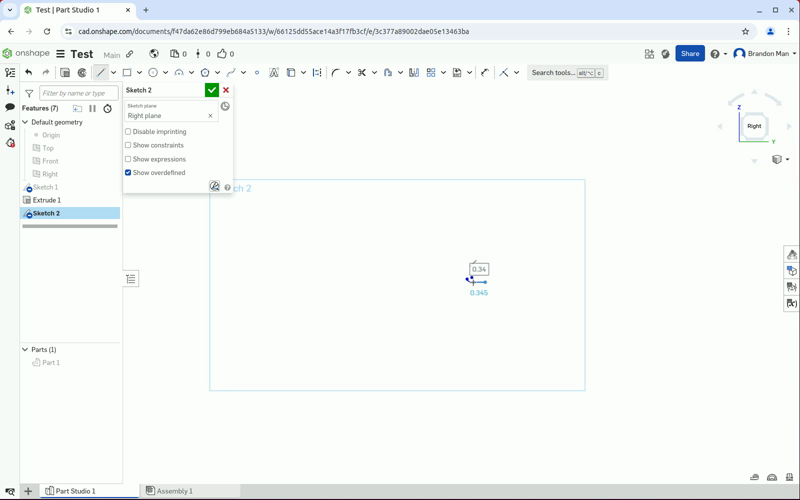
scroll(6)
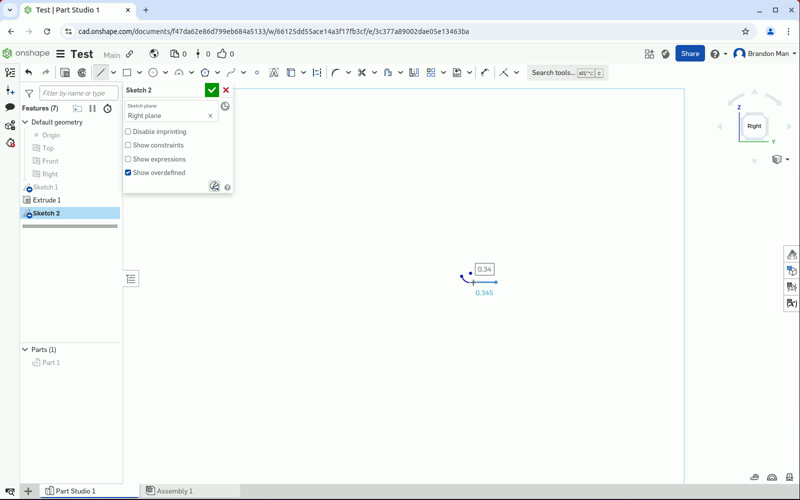
click(473, 282)
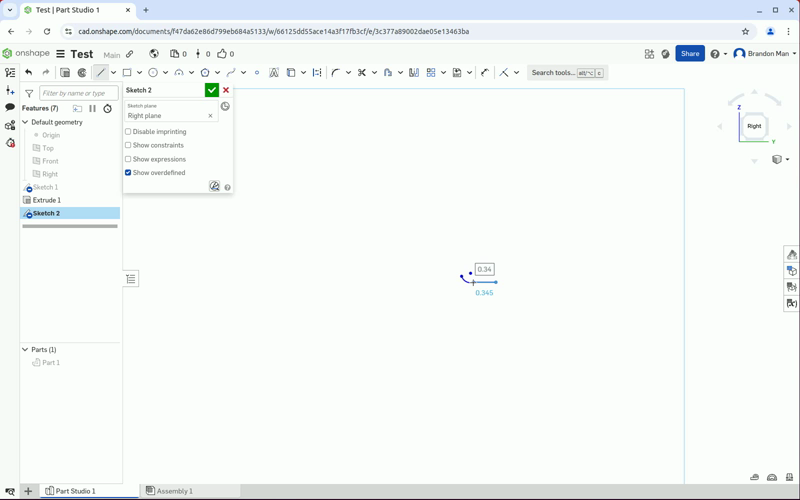
scroll(-6)
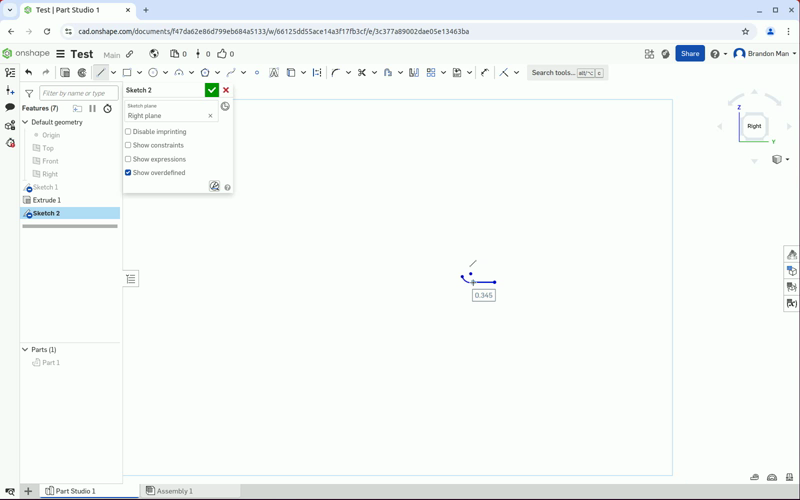
scroll(-6)
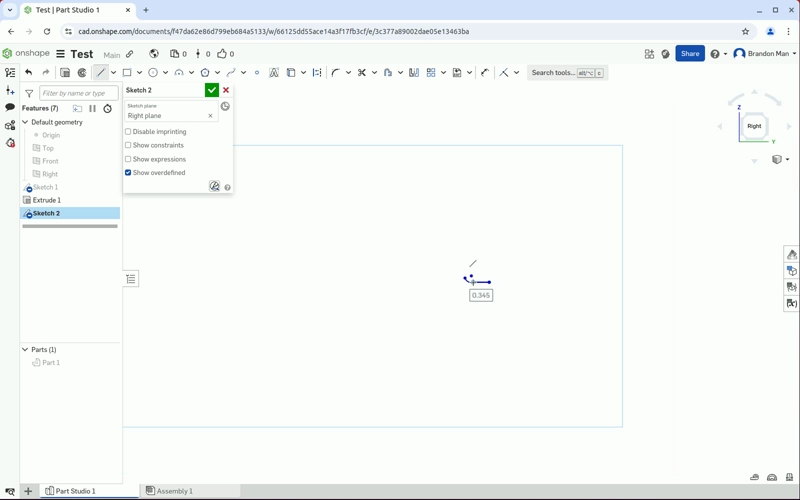
scroll(-6)
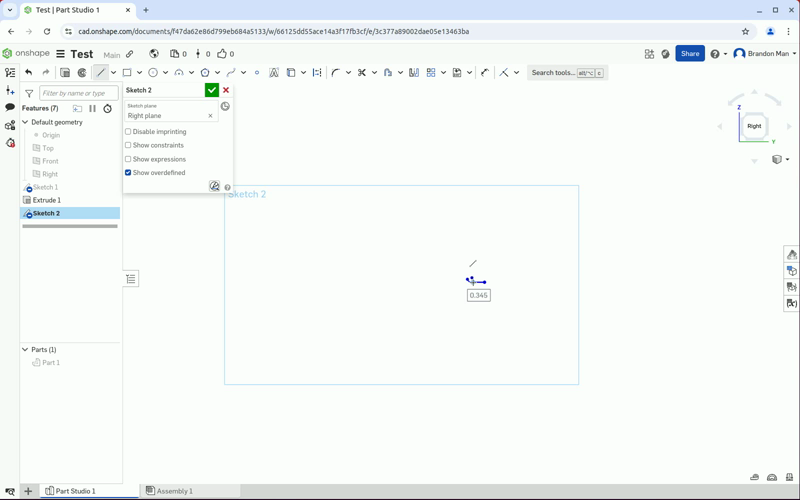
scroll(-6)
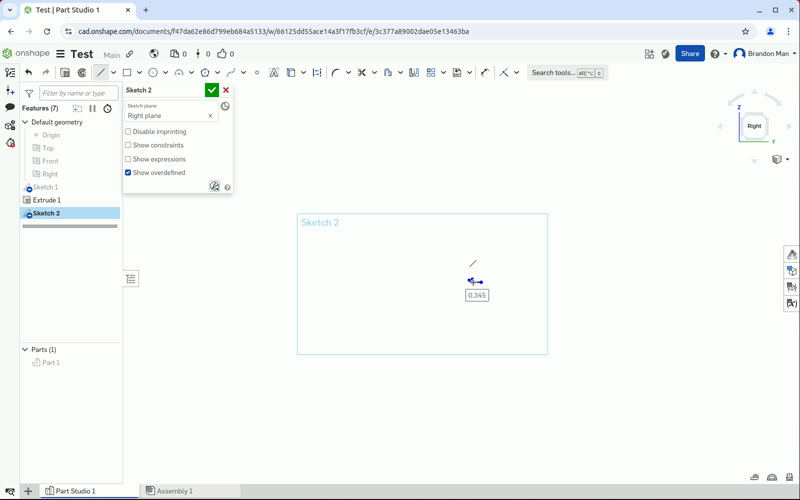
scroll(-6)
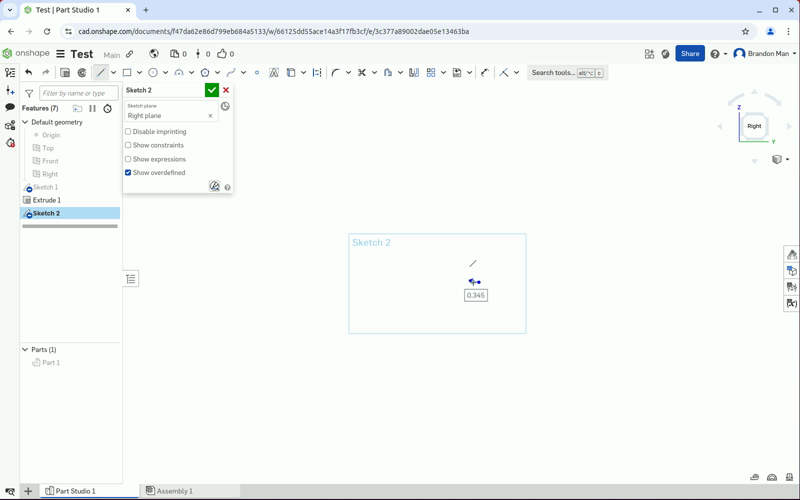
scroll(-6)
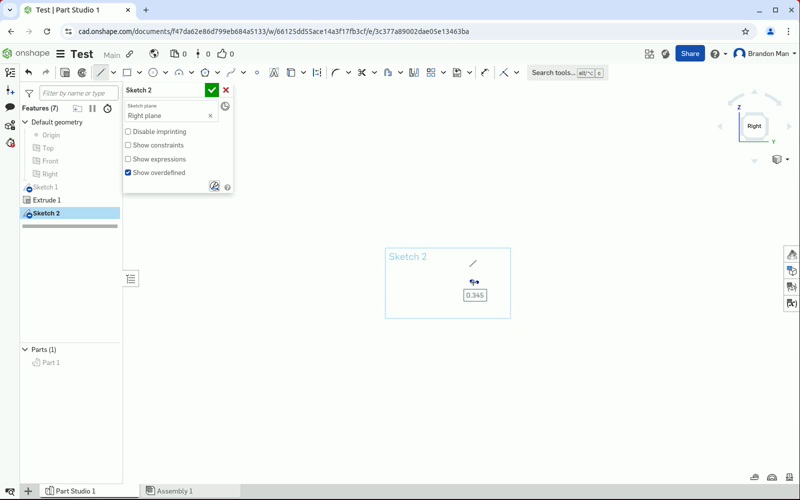
scroll(-6)
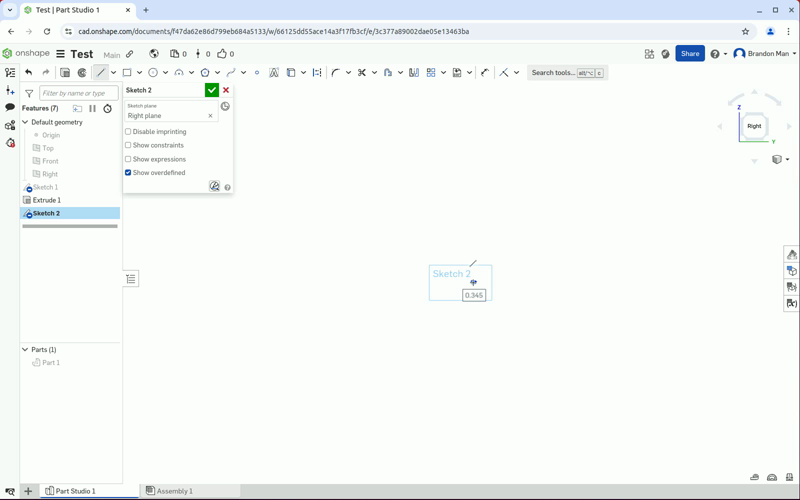
key_up(shift)
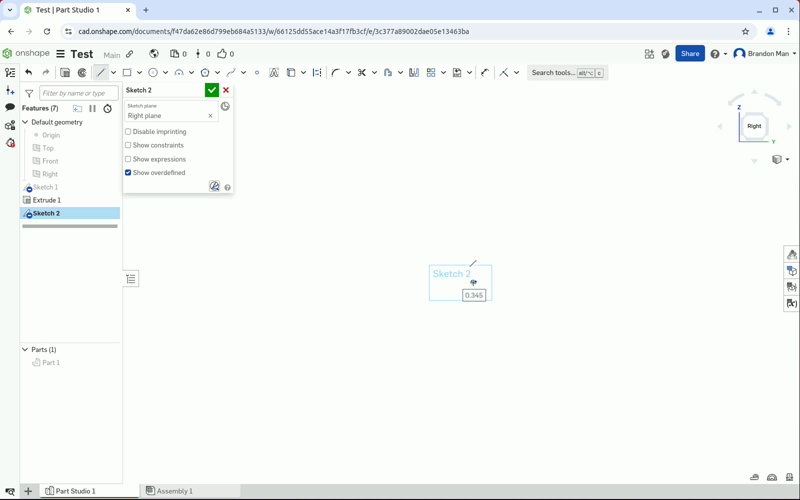
key(esc)
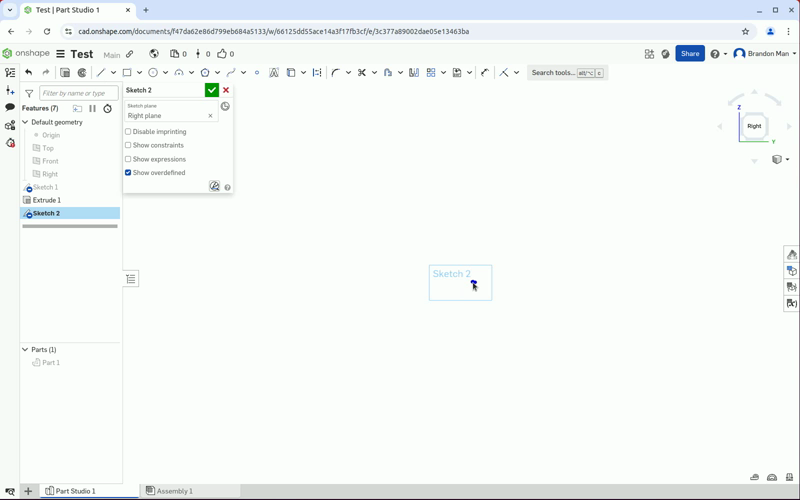
key(a)
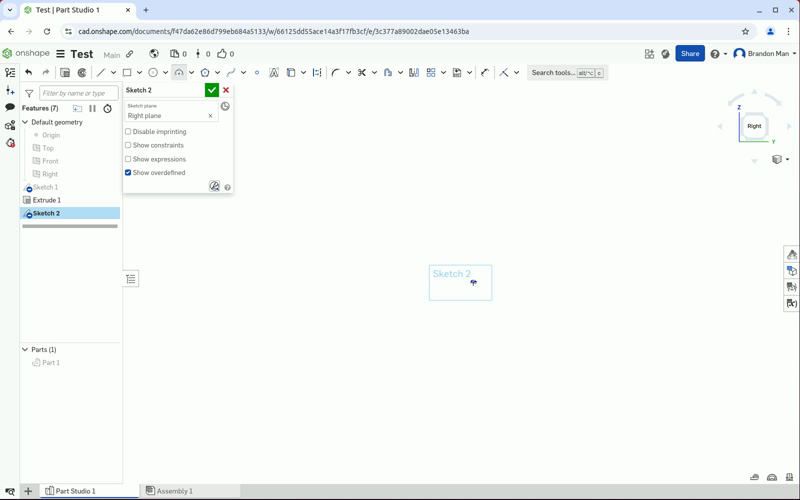
mouse_move(473, 282)
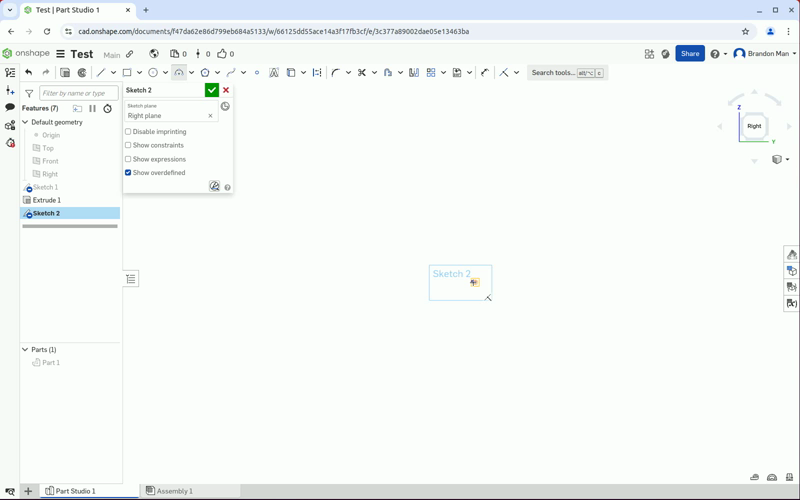
scroll(6)
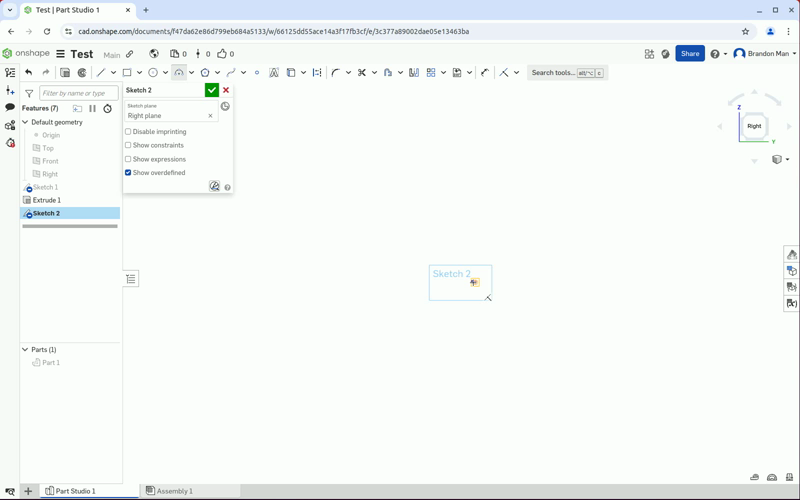
scroll(6)
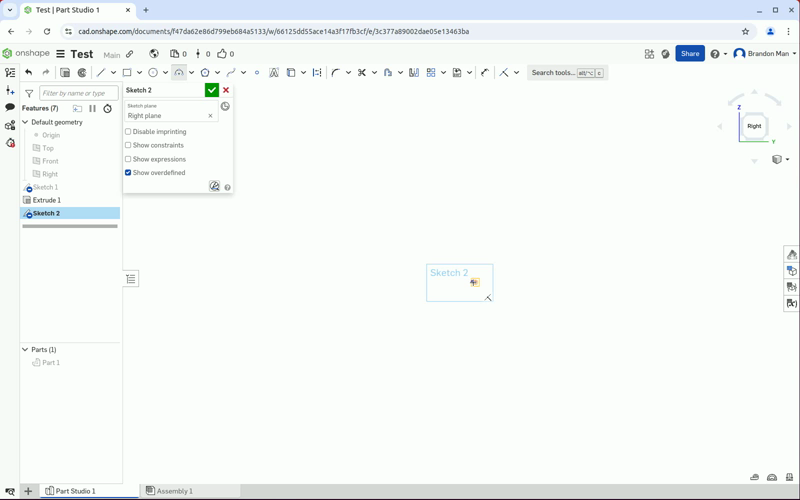
scroll(6)
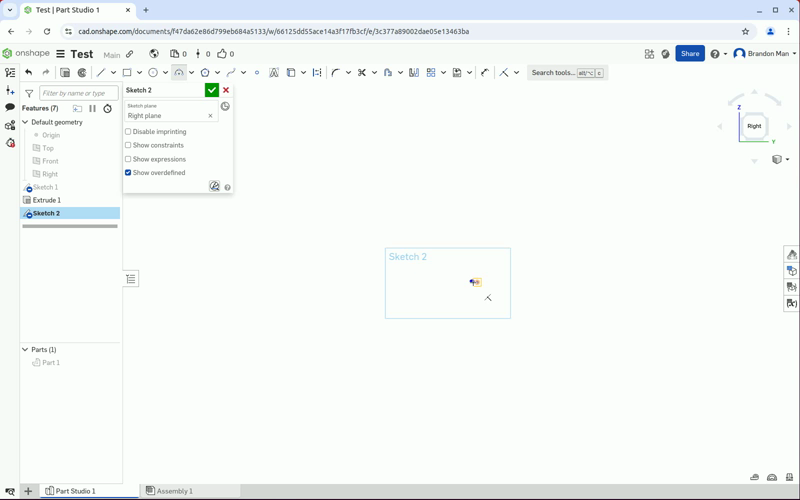
scroll(6)
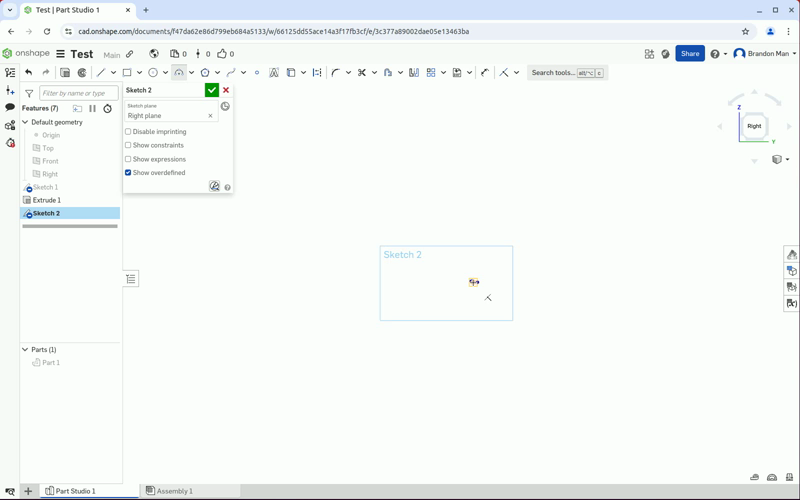
scroll(6)
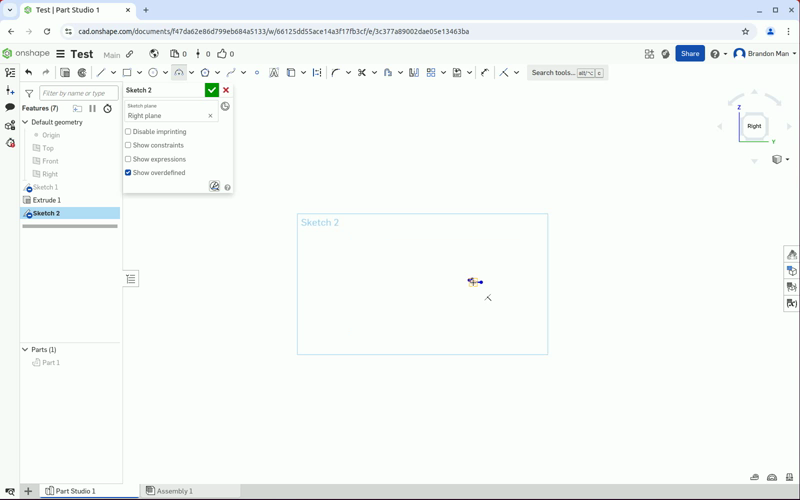
scroll(6)
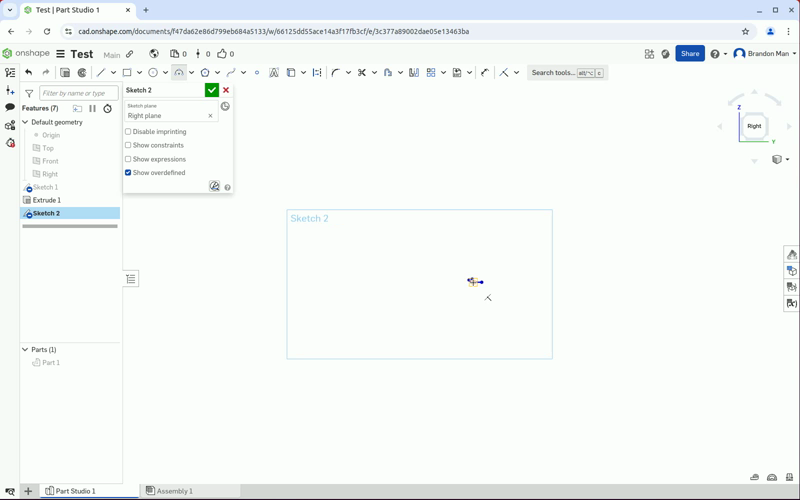
scroll(6)
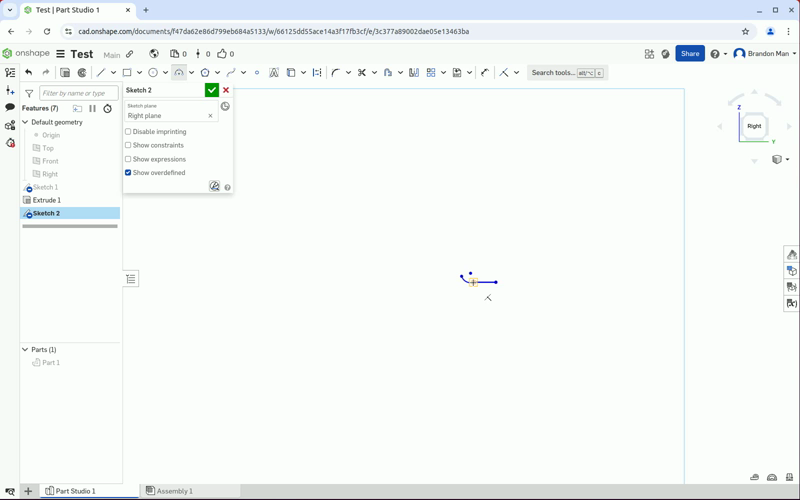
click(473, 282)
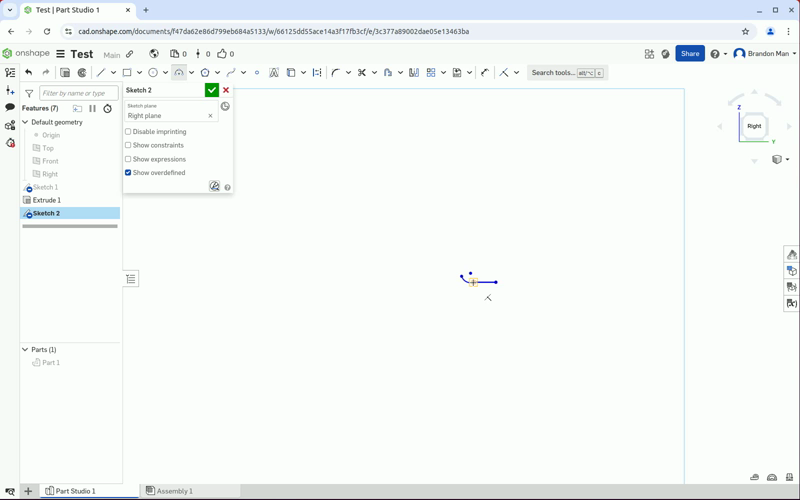
scroll(-6)
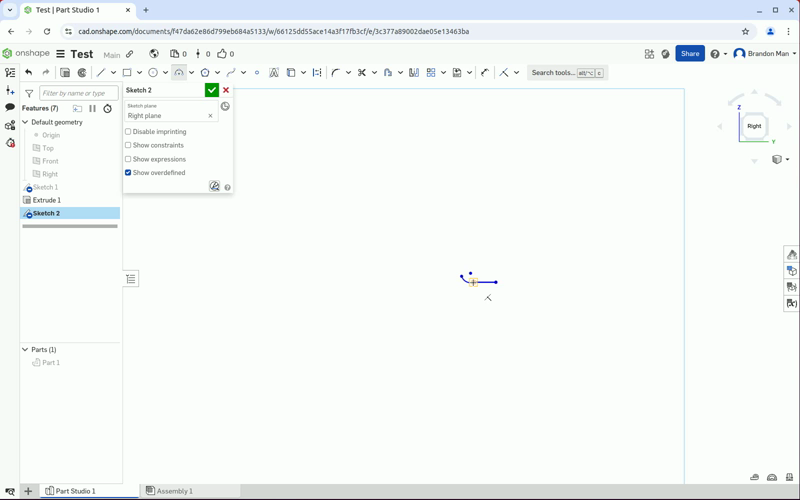
scroll(-6)
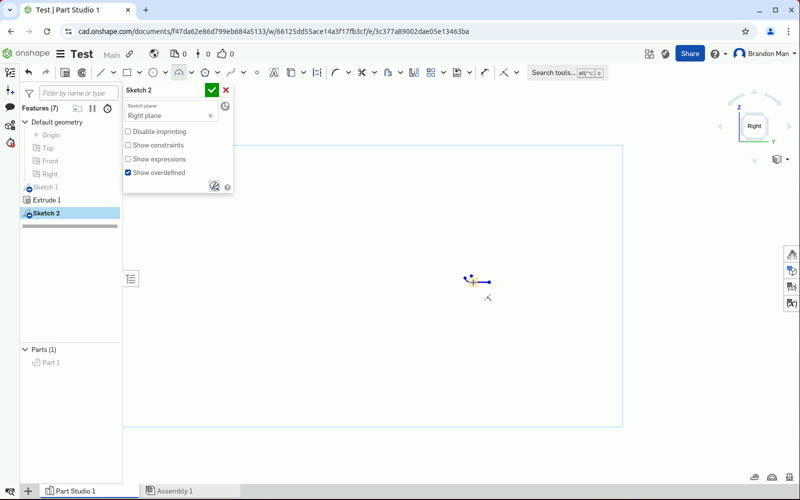
scroll(-6)
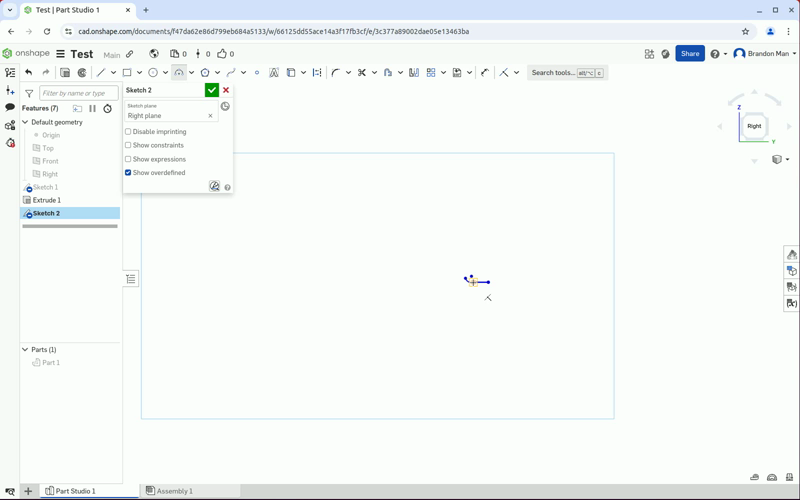
scroll(-6)
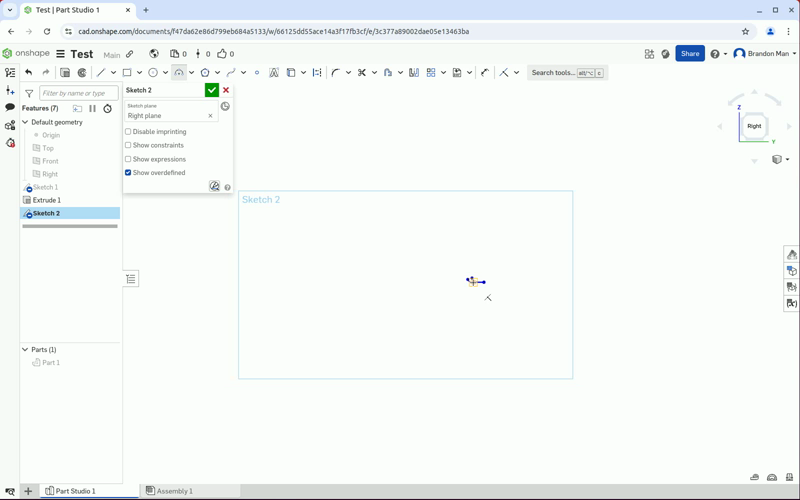
scroll(-6)
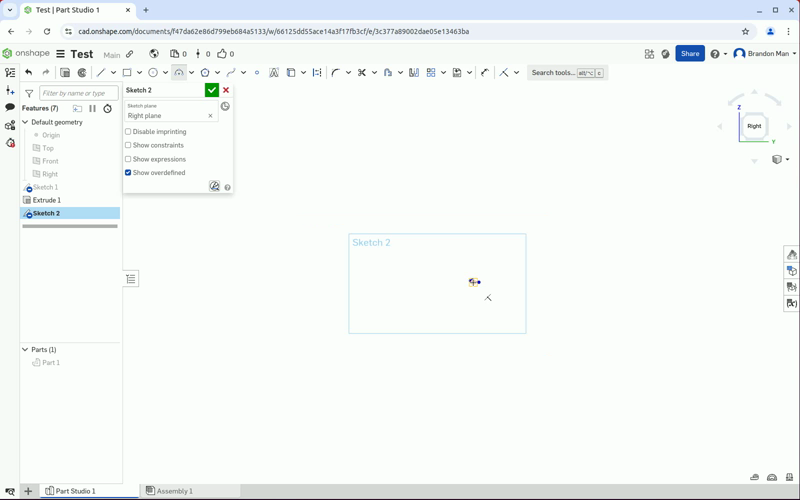
scroll(-6)
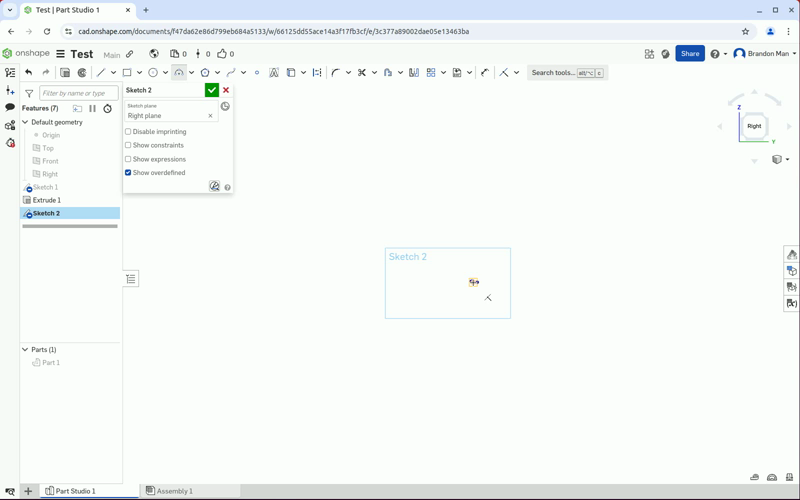
scroll(-6)
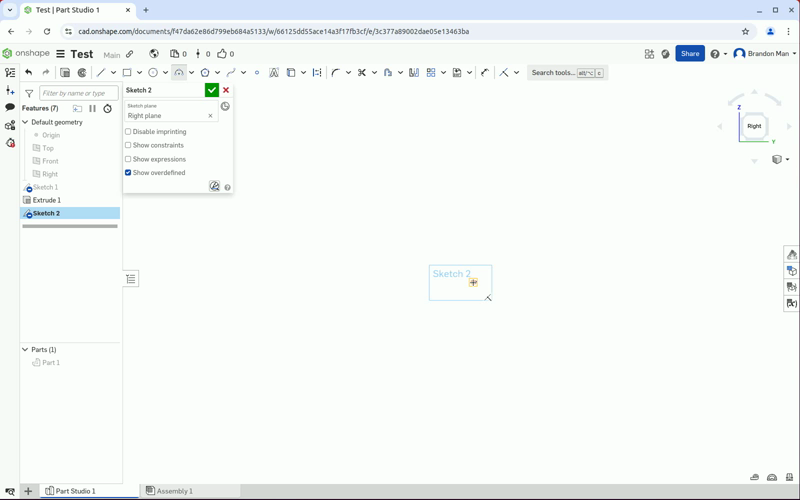
key_down(shift)
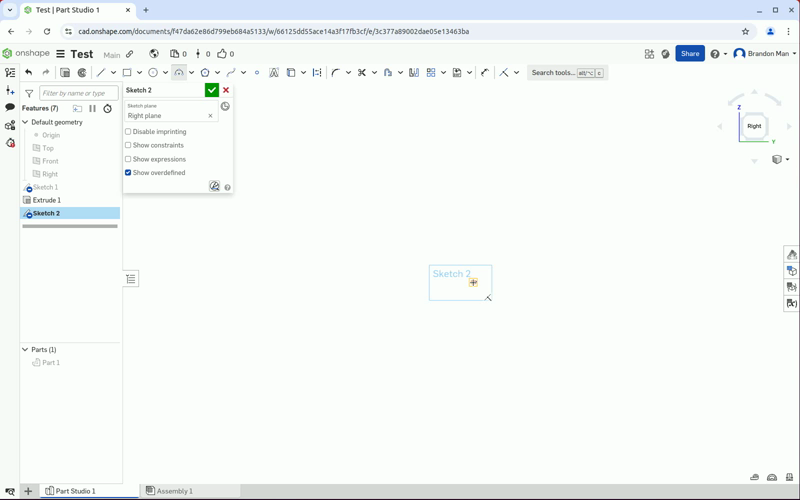
mouse_move(472, 281)
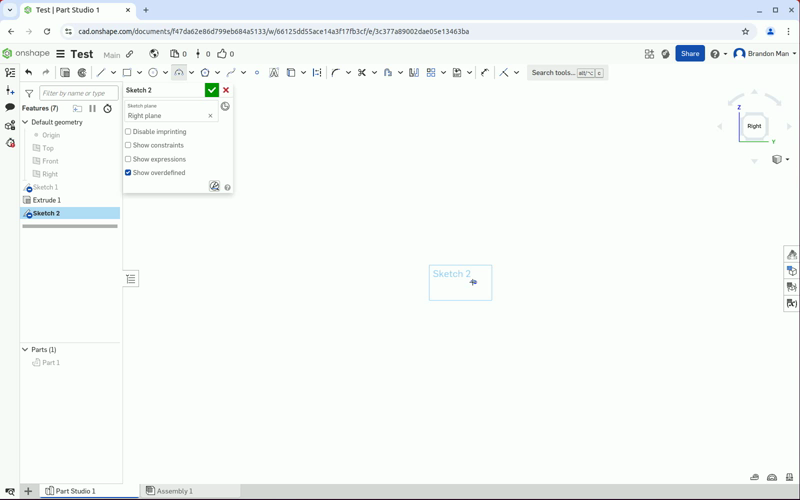
scroll(6)
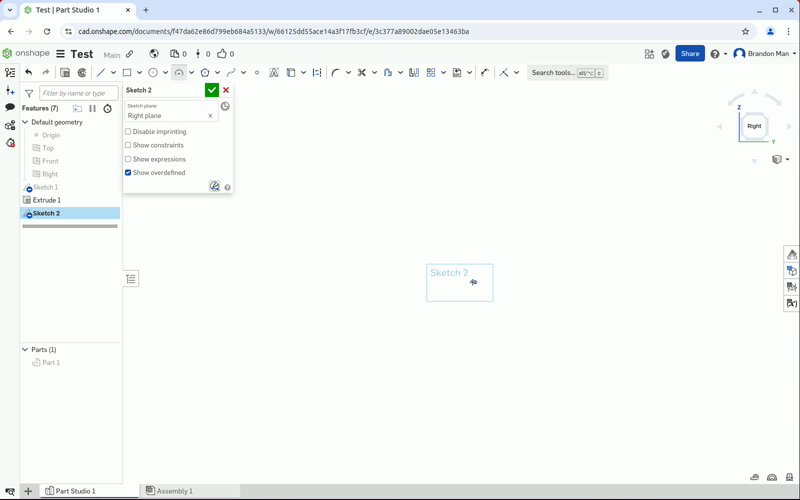
scroll(6)
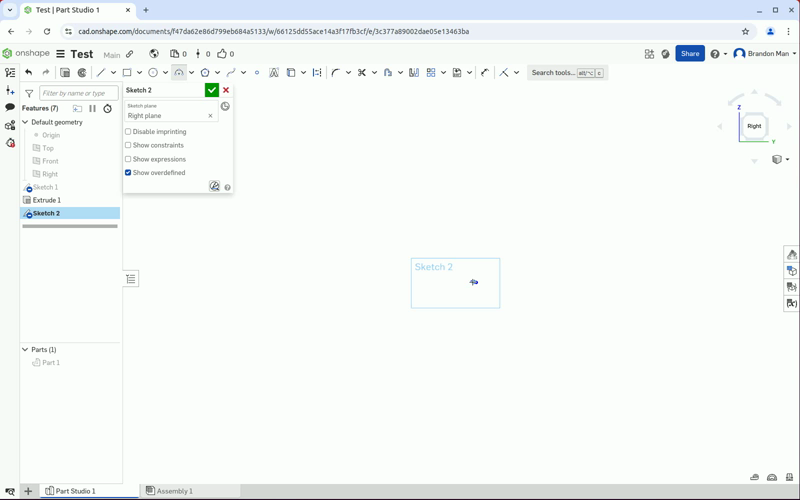
scroll(6)
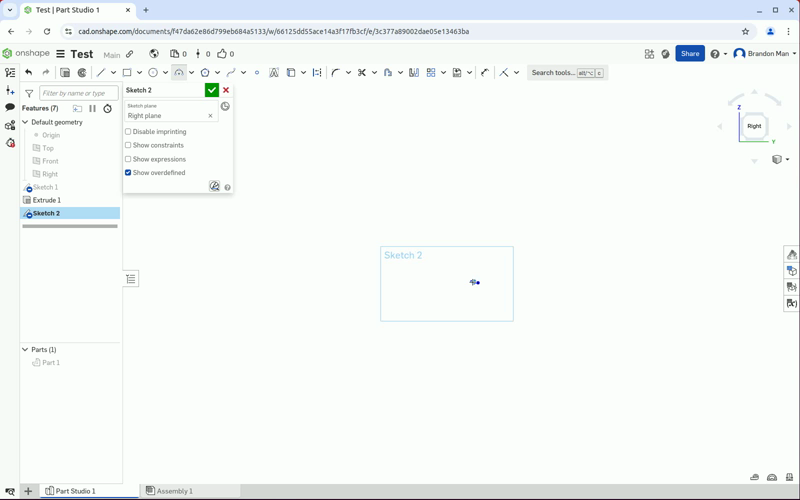
scroll(6)
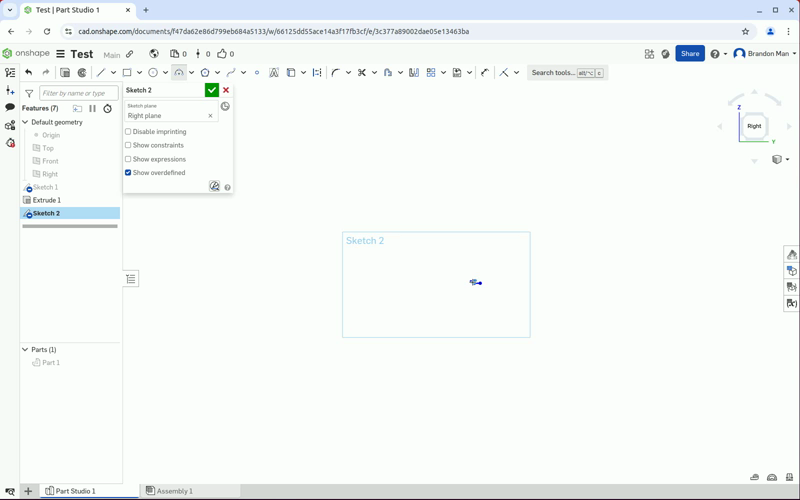
scroll(6)
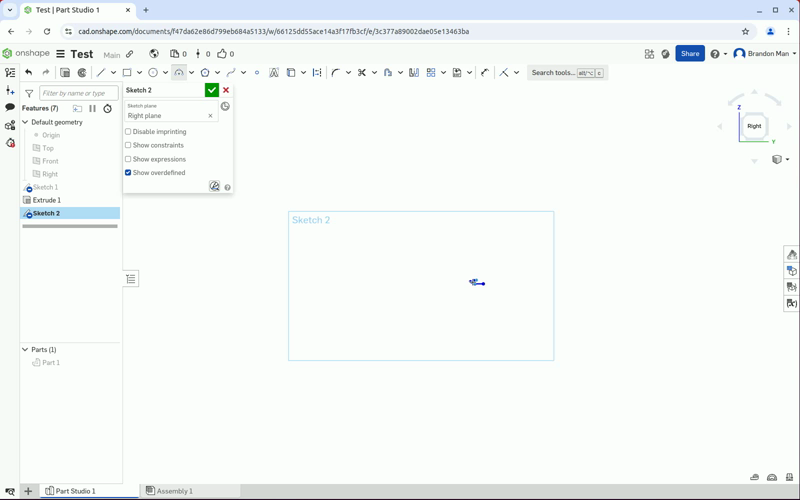
scroll(6)
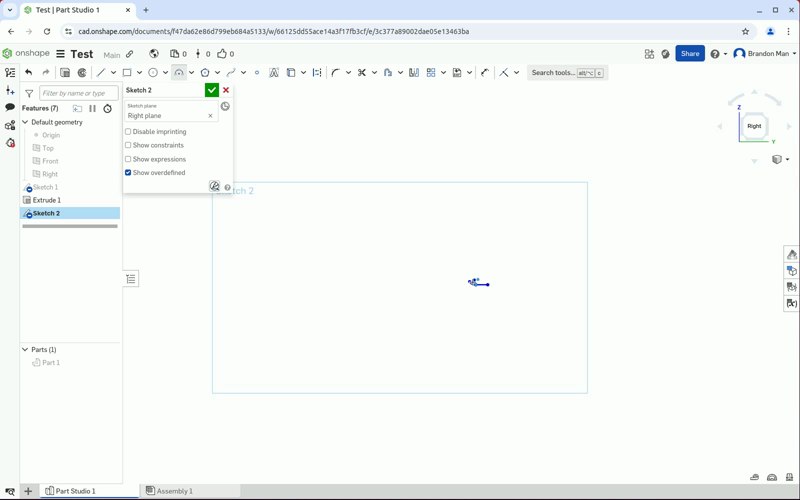
scroll(6)
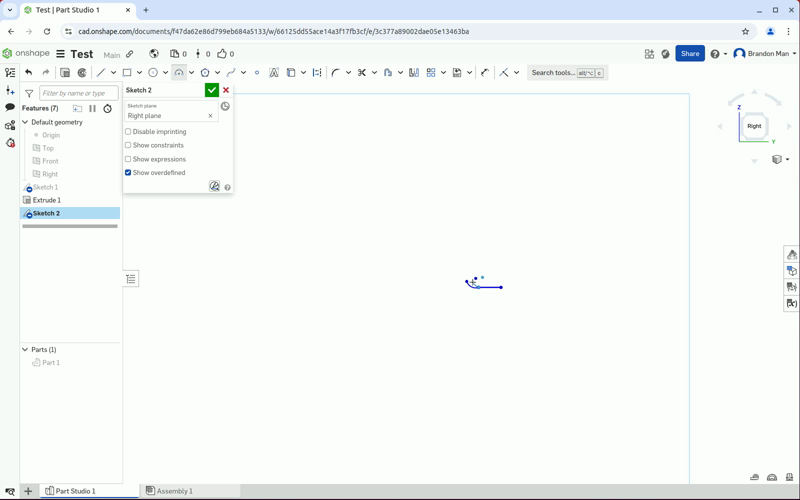
click(472, 281)
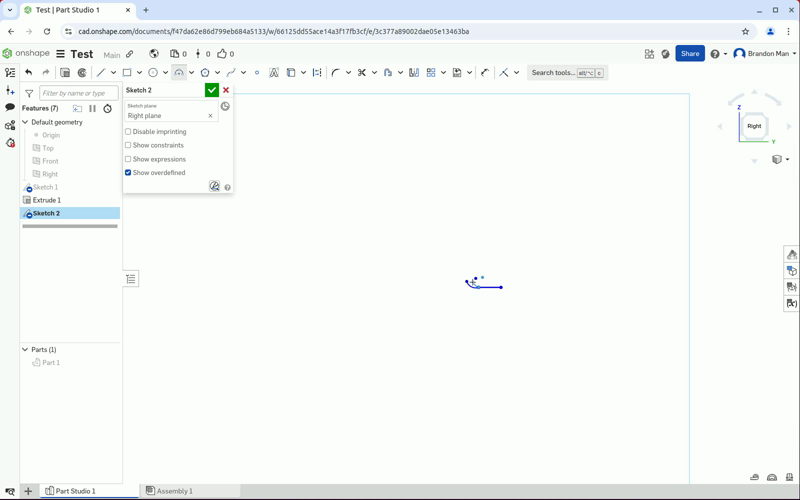
scroll(-6)
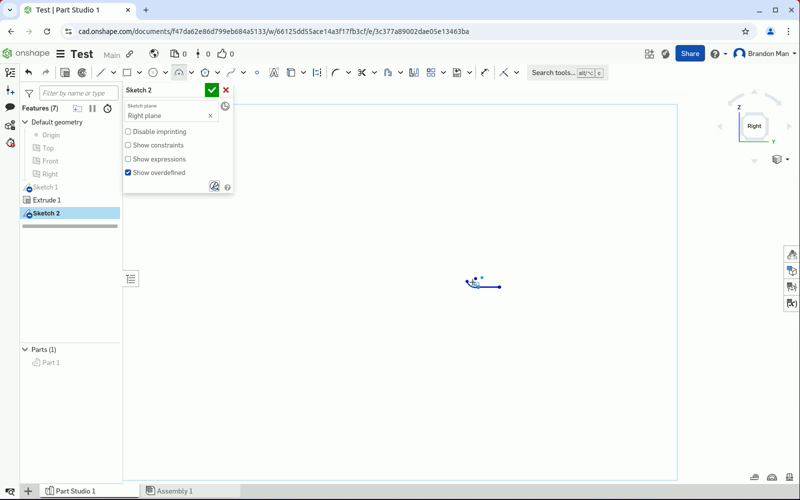
scroll(-6)
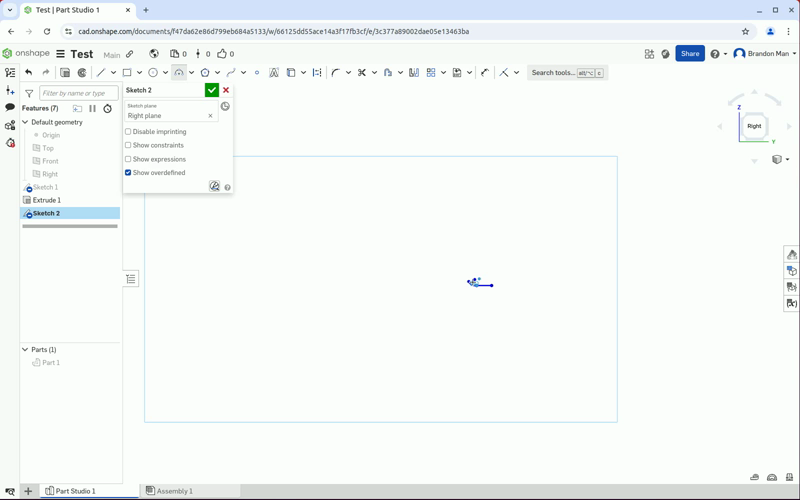
scroll(-6)
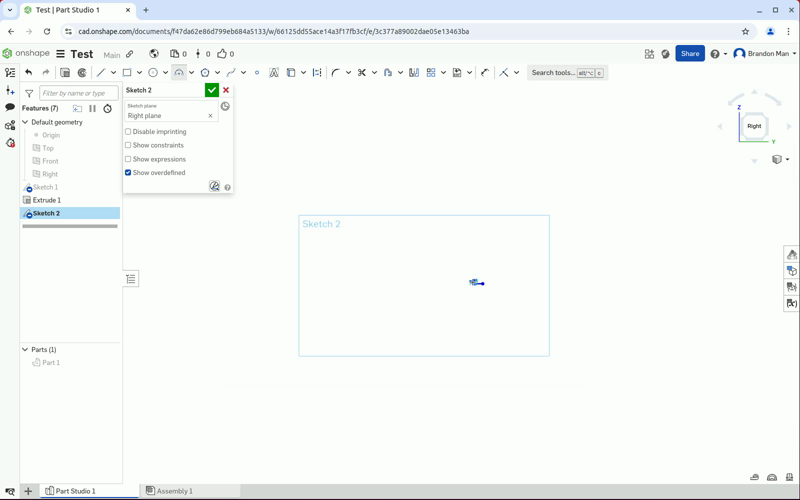
scroll(-6)
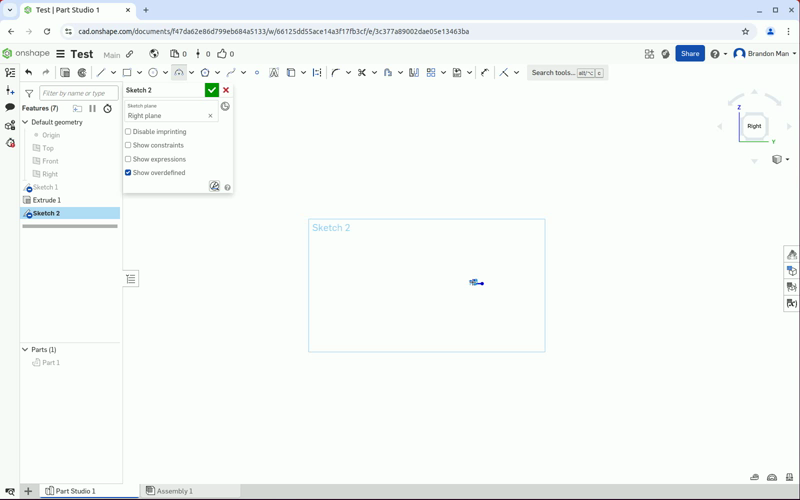
scroll(-6)
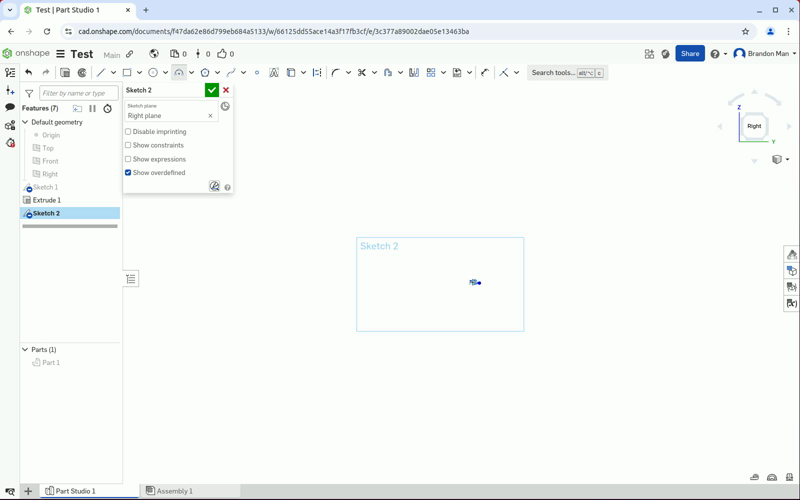
scroll(-6)
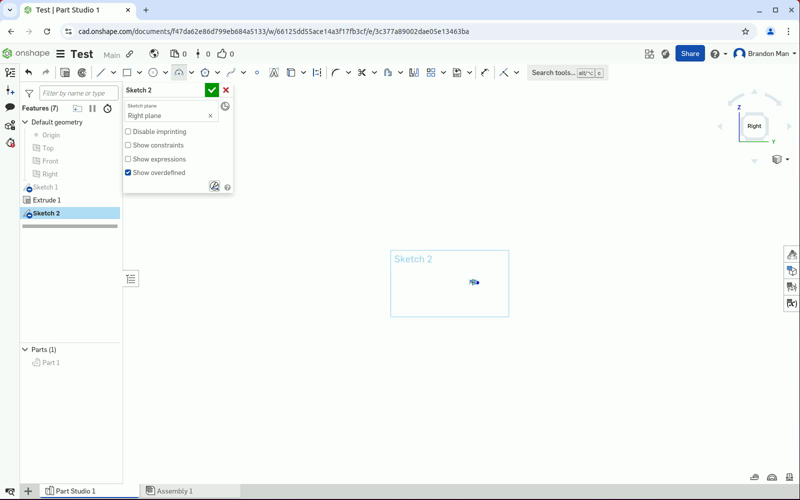
scroll(-6)
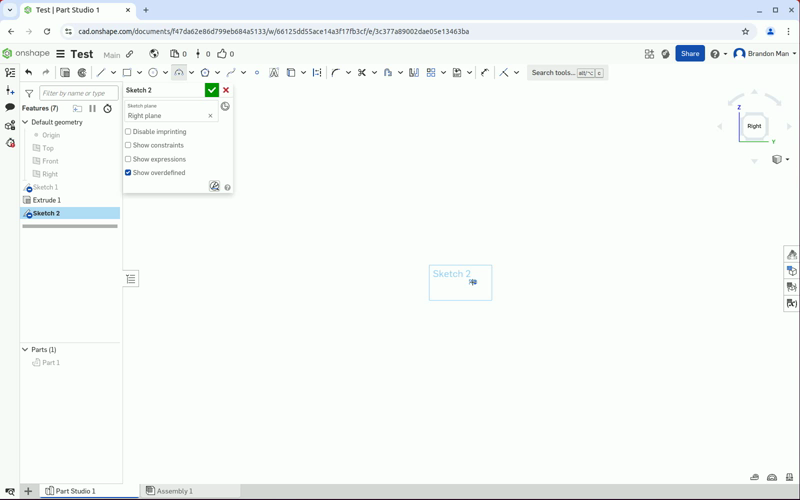
mouse_move(472, 282)
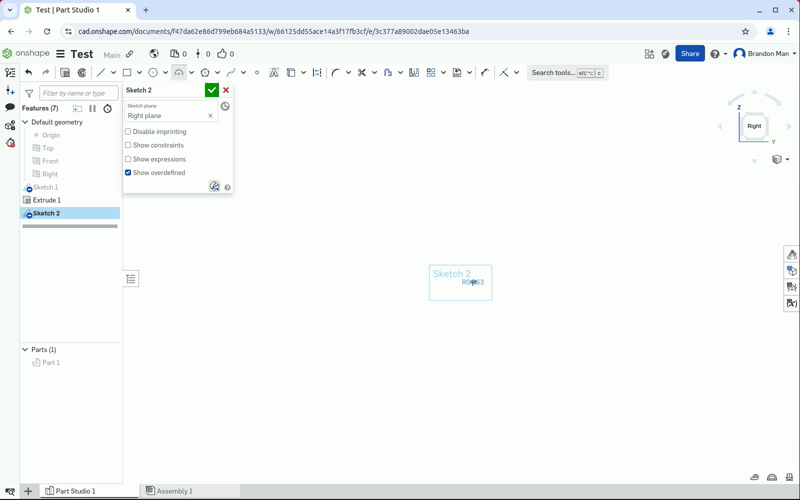
scroll(6)
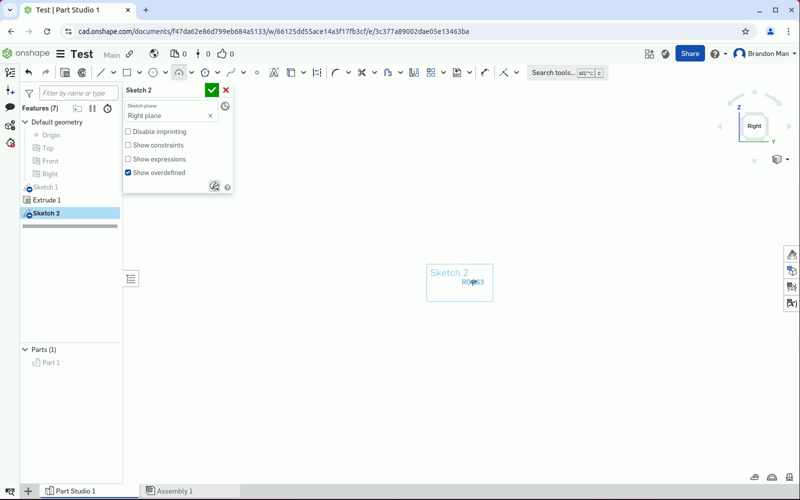
scroll(6)
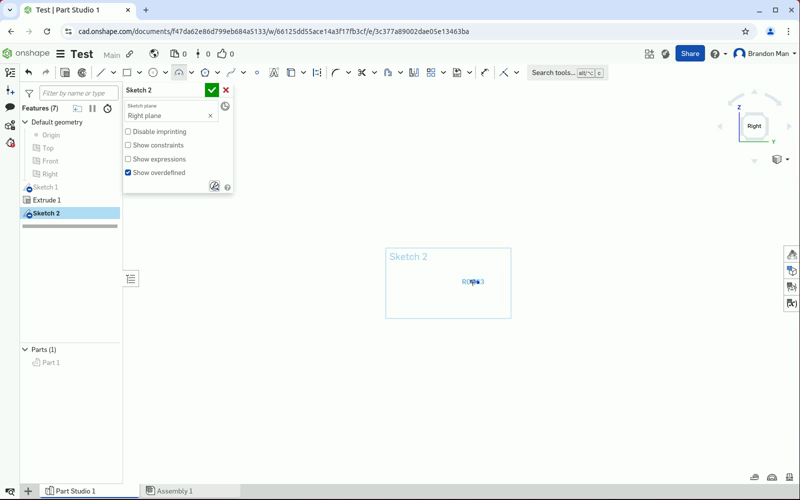
scroll(6)
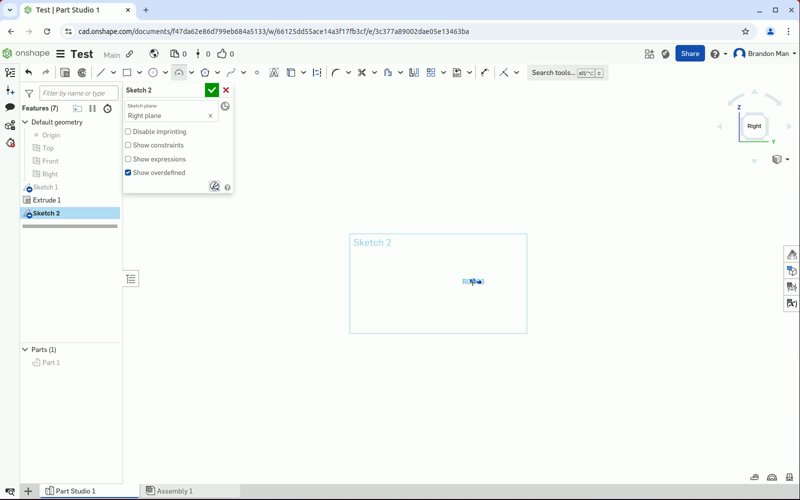
scroll(6)
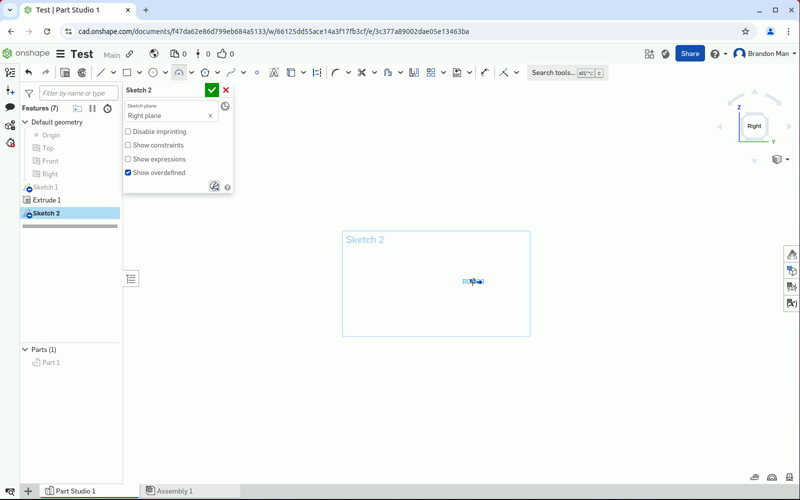
scroll(6)
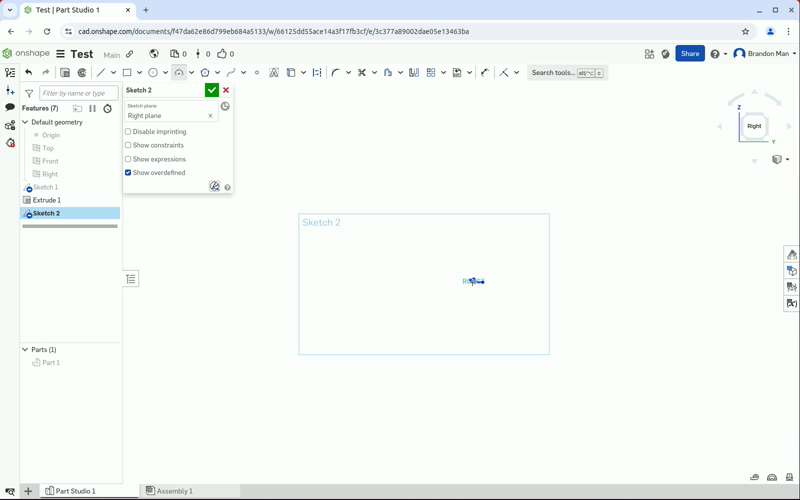
scroll(6)
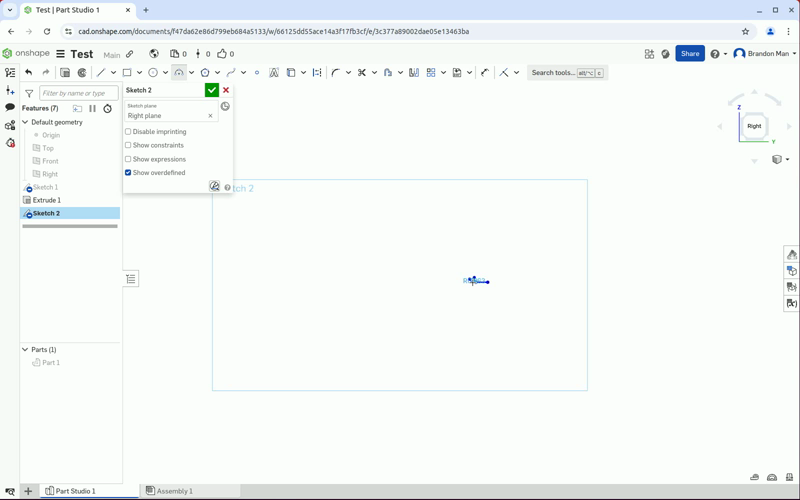
scroll(6)
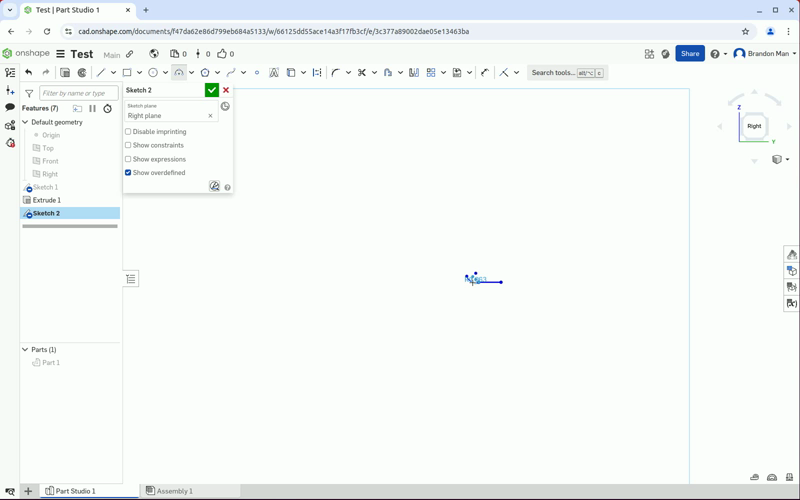
click(472, 282)
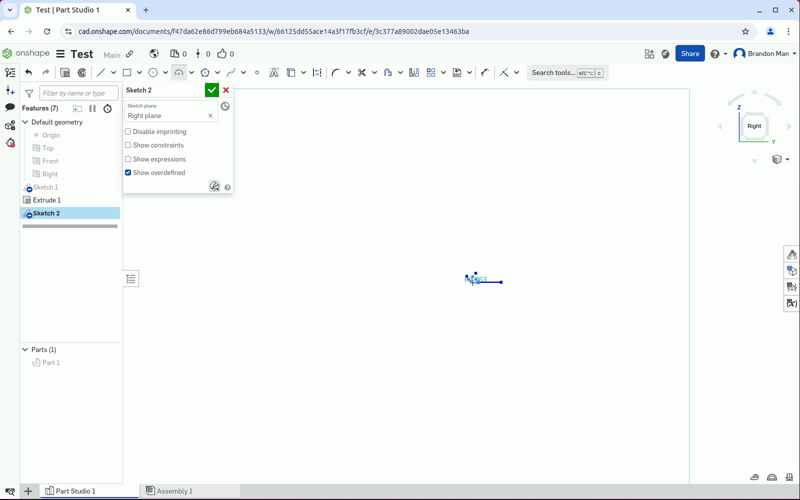
scroll(-6)
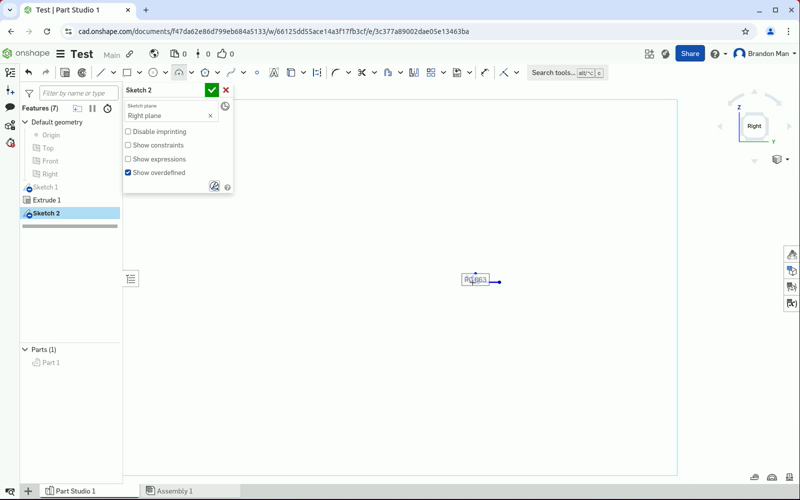
scroll(-6)
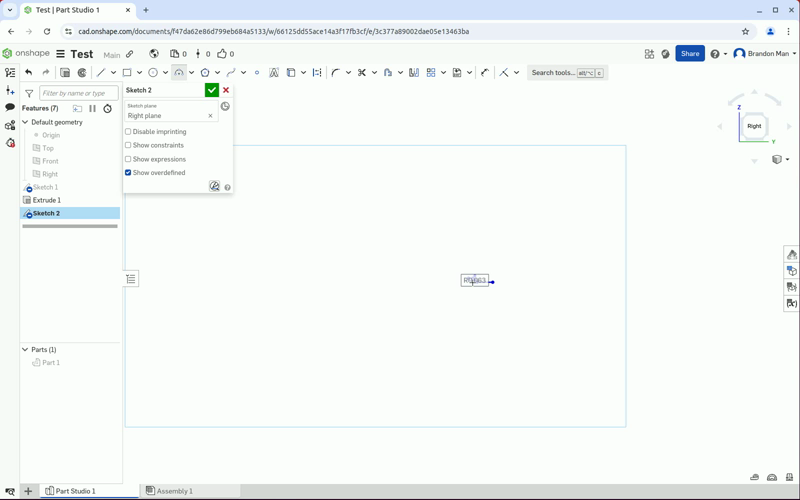
scroll(-6)
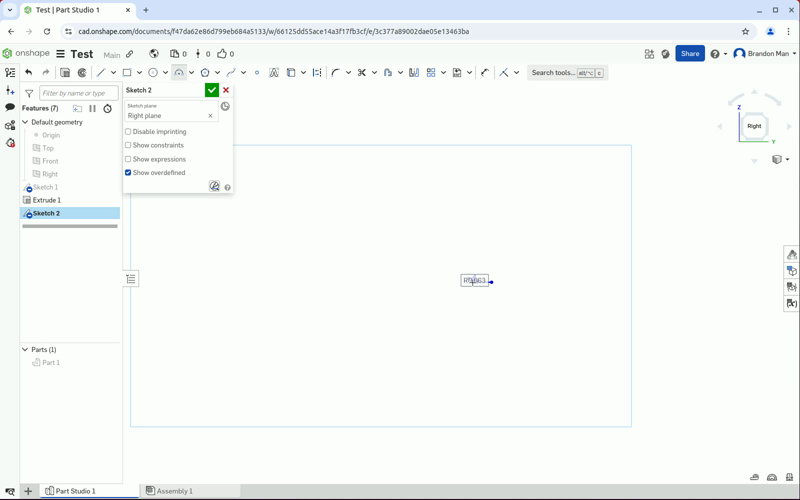
scroll(-6)
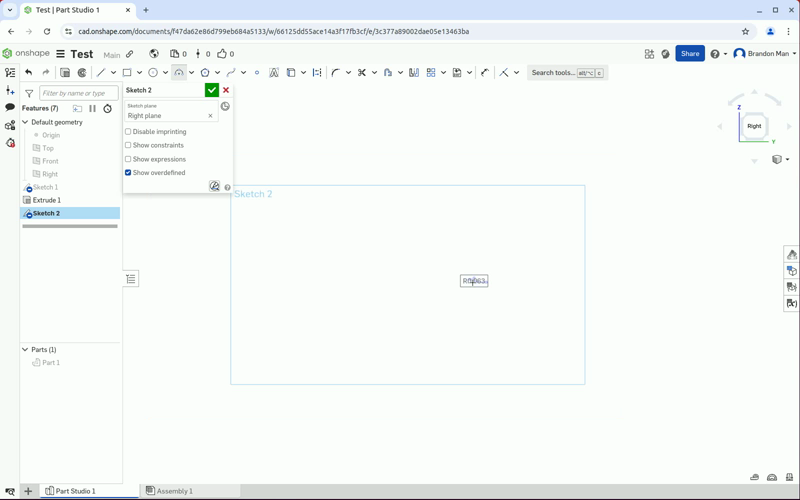
scroll(-6)
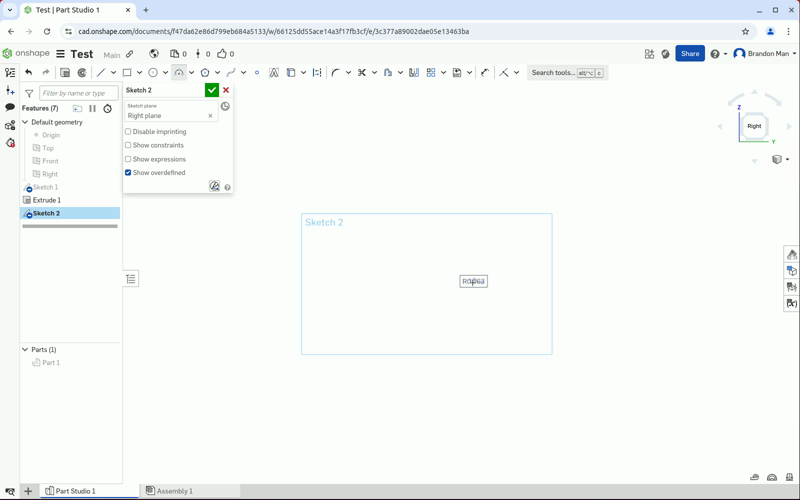
scroll(-6)
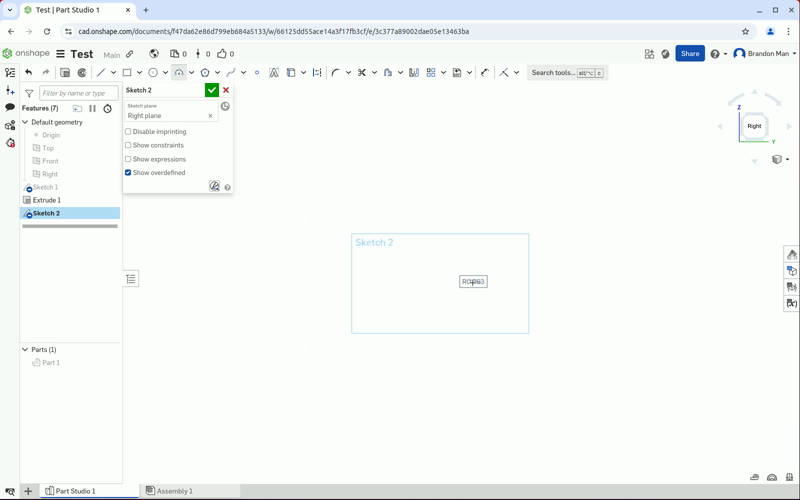
scroll(-6)
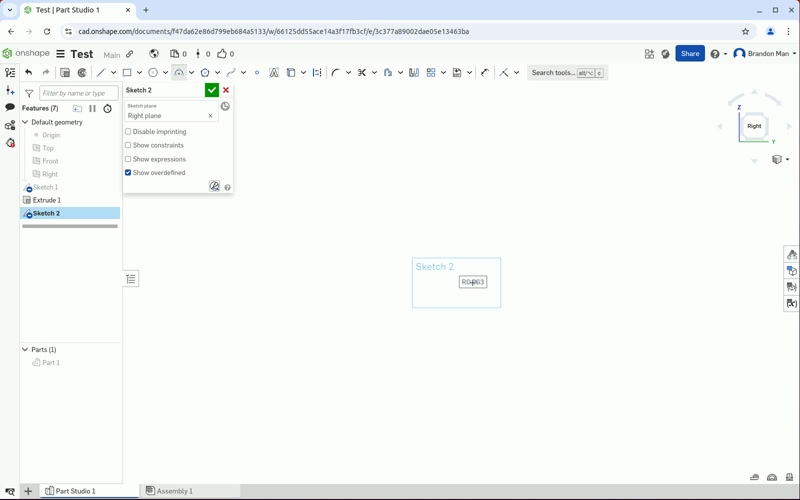
key_up(shift)
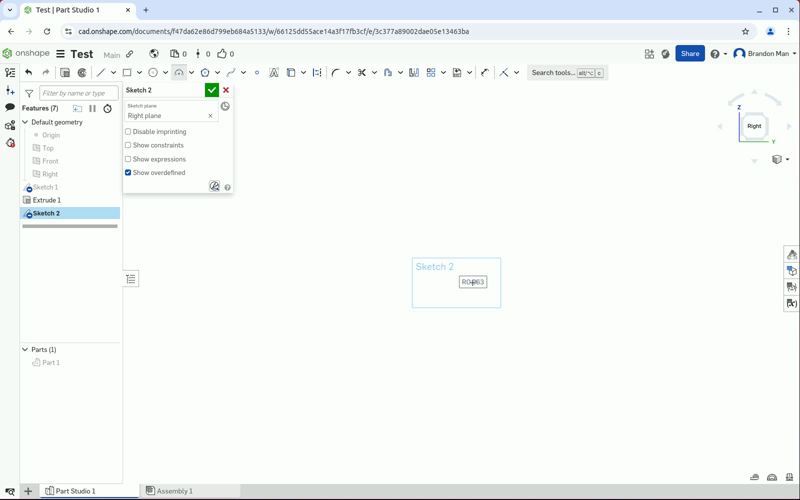
key(esc)
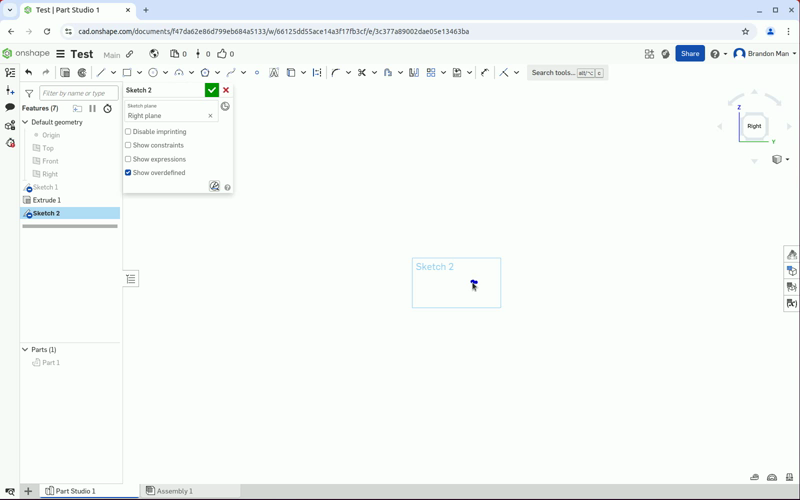
key(l)
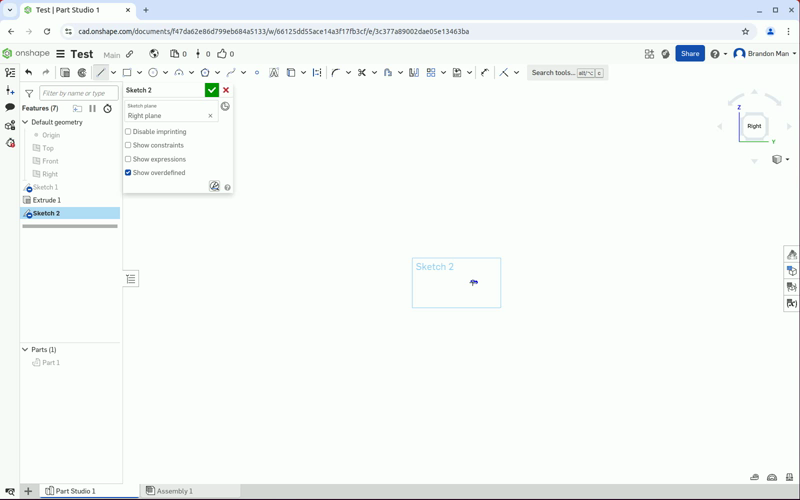
mouse_move(472, 281)
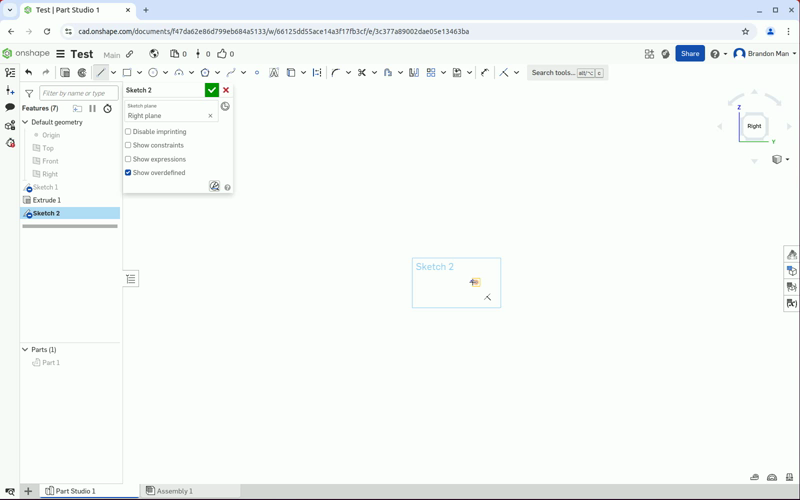
scroll(6)
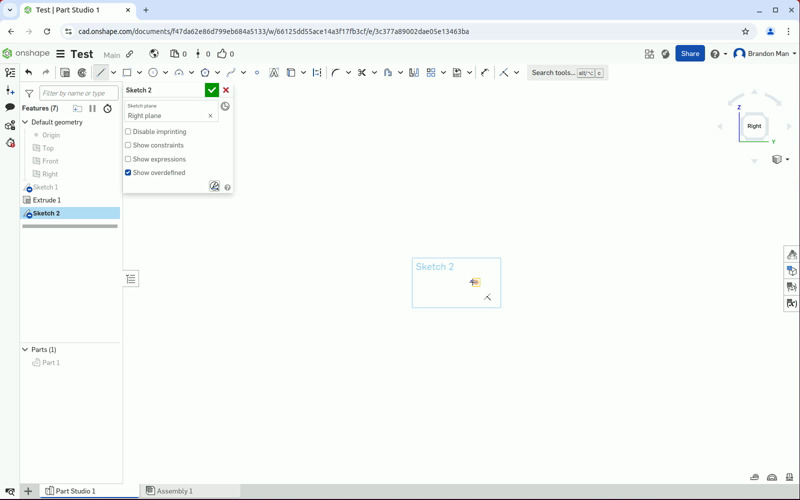
scroll(6)
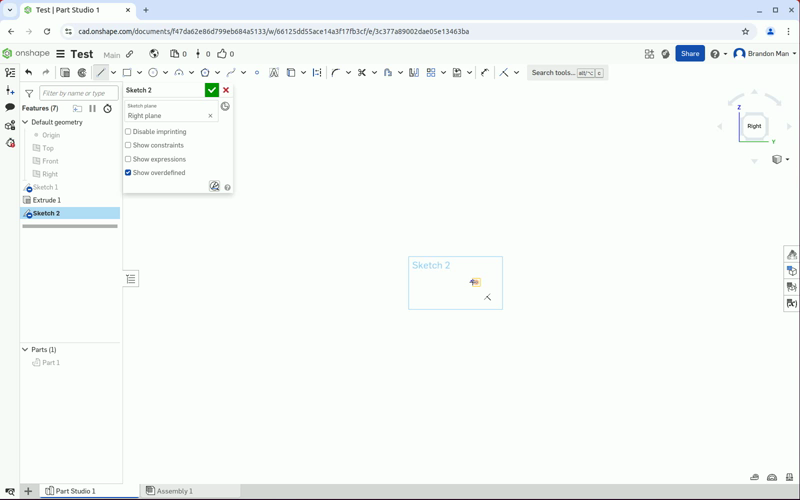
scroll(6)
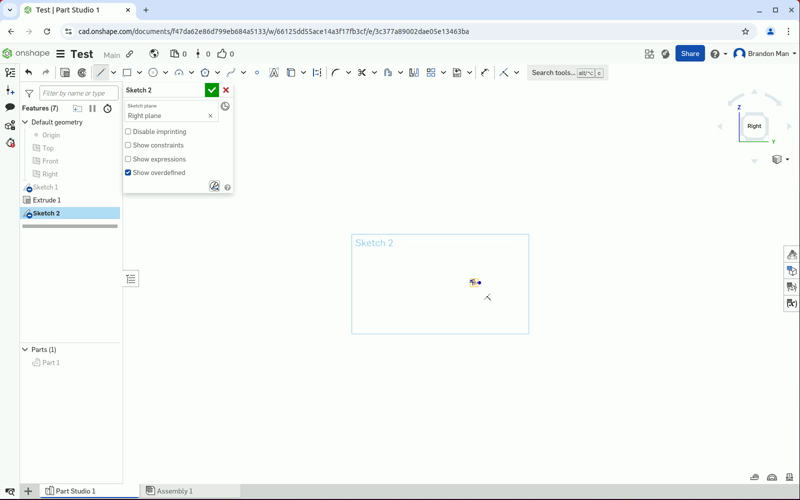
scroll(6)
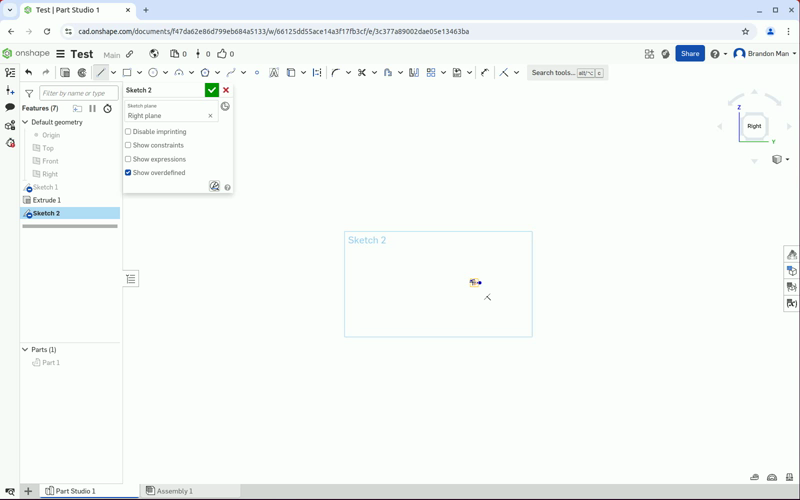
scroll(6)
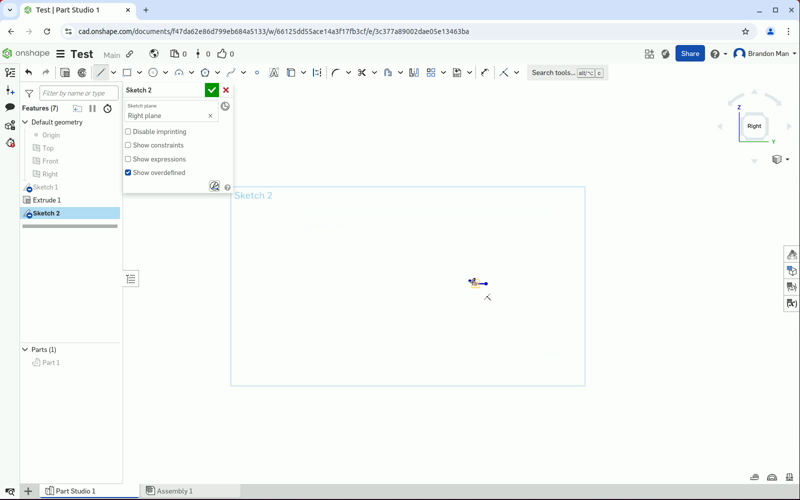
scroll(6)
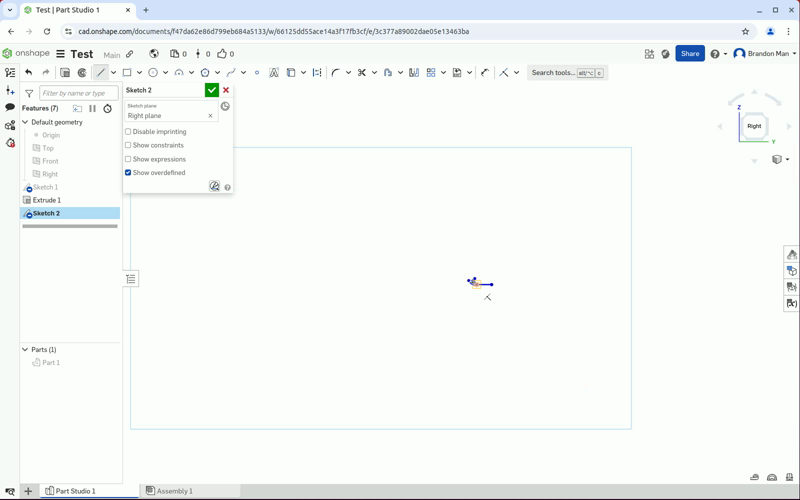
scroll(6)
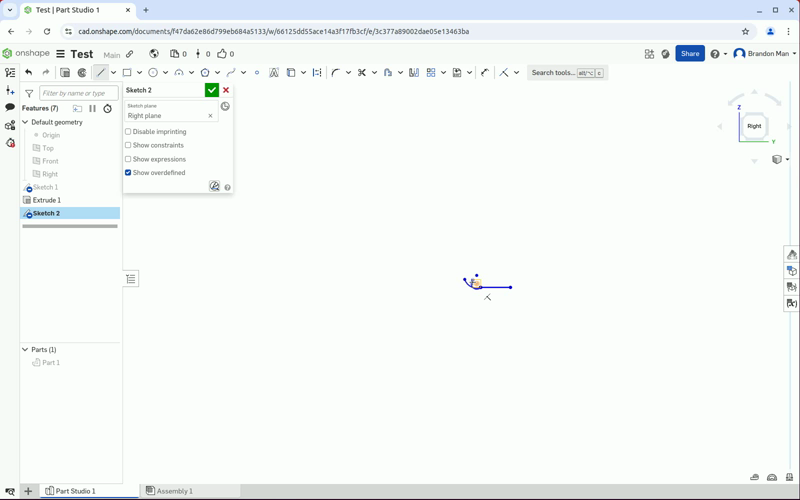
click(472, 281)
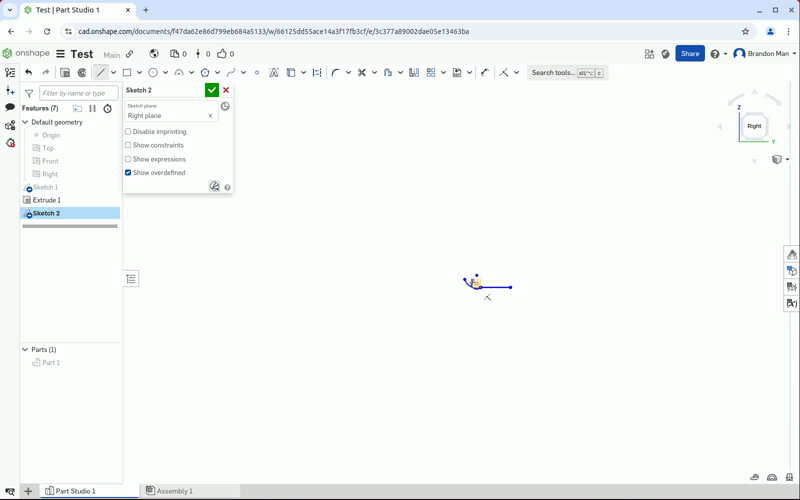
scroll(-6)
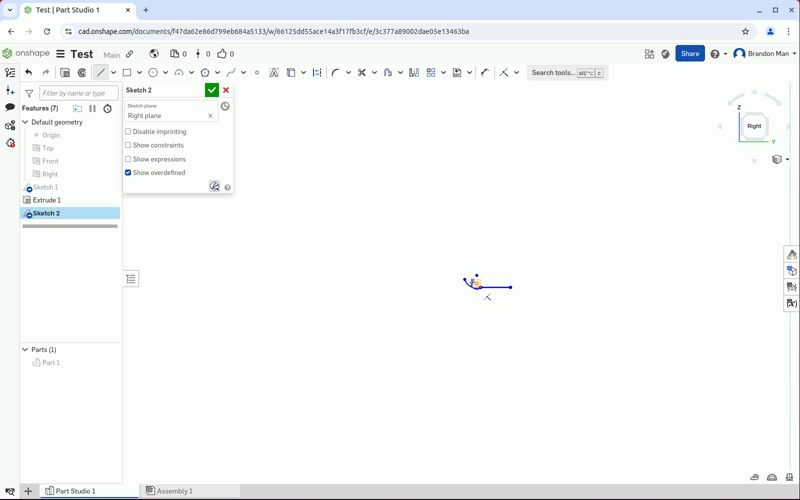
scroll(-6)
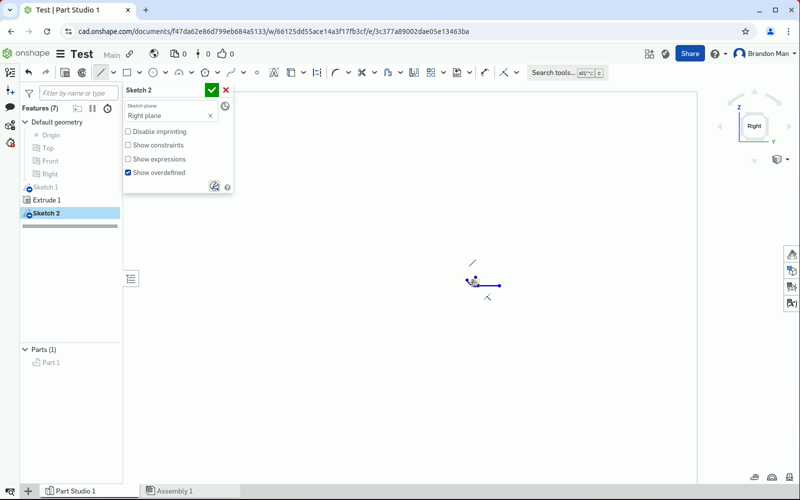
scroll(-6)
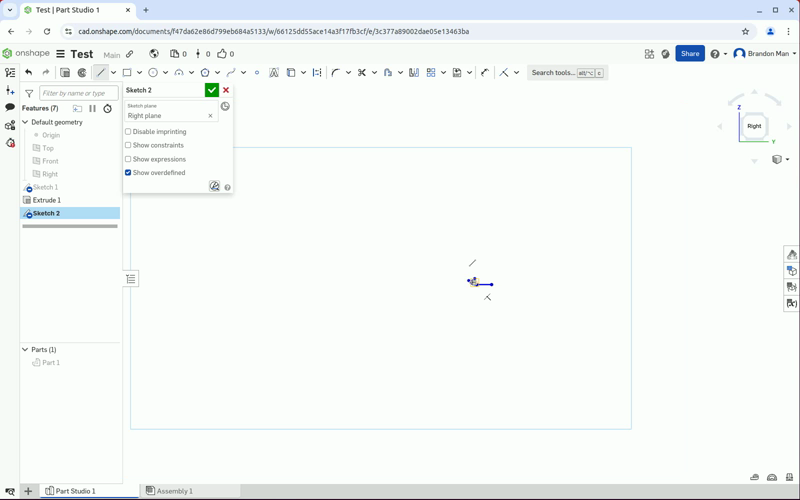
scroll(-6)
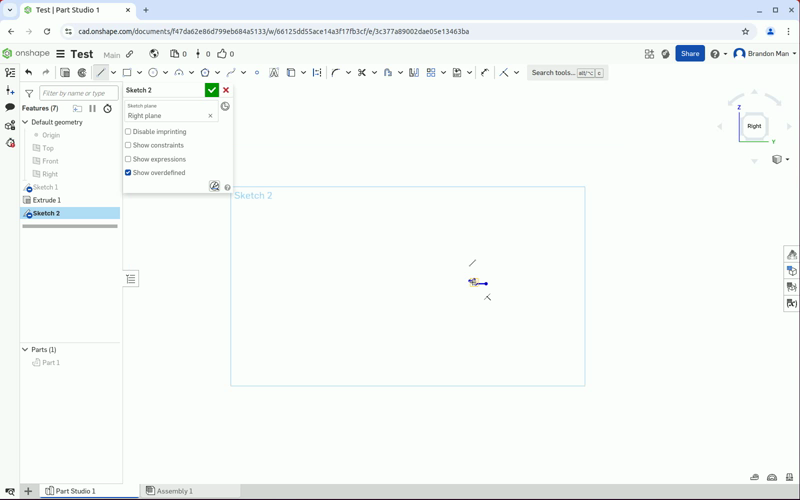
scroll(-6)
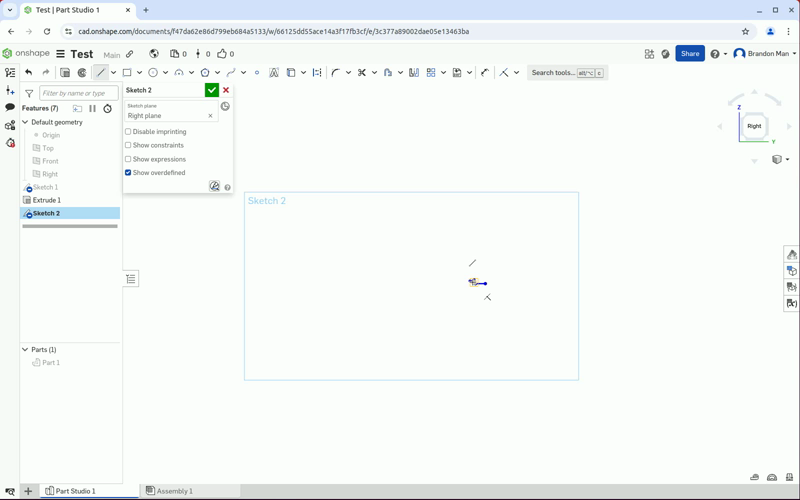
scroll(-6)
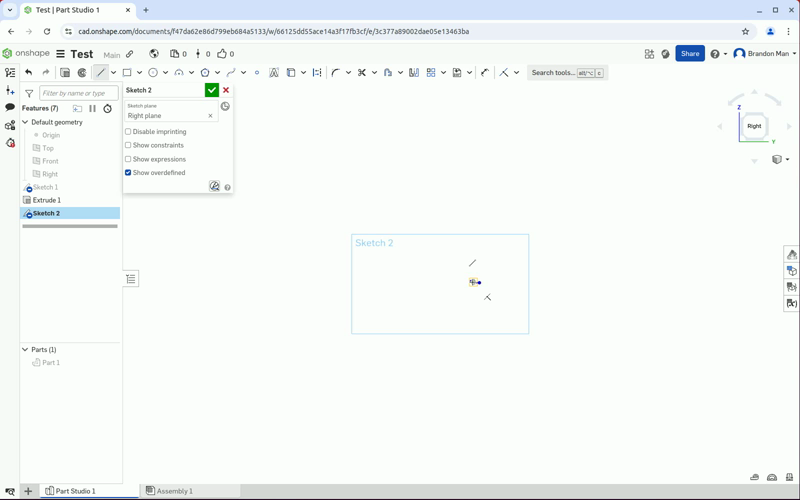
scroll(-6)
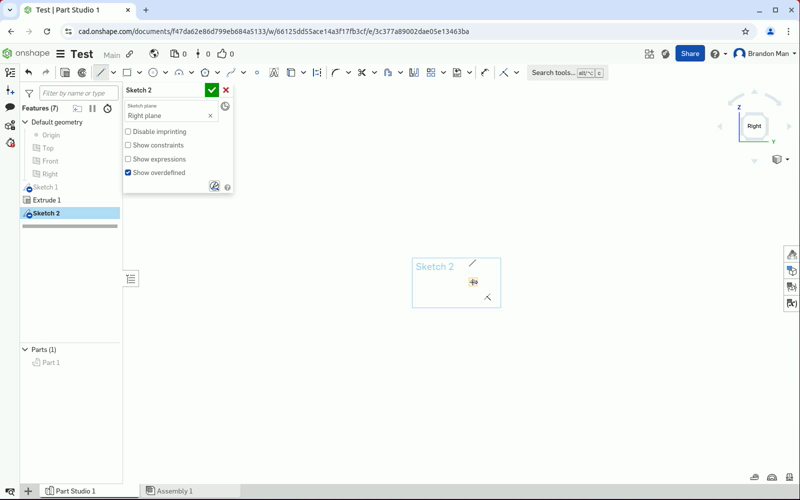
key_down(shift)
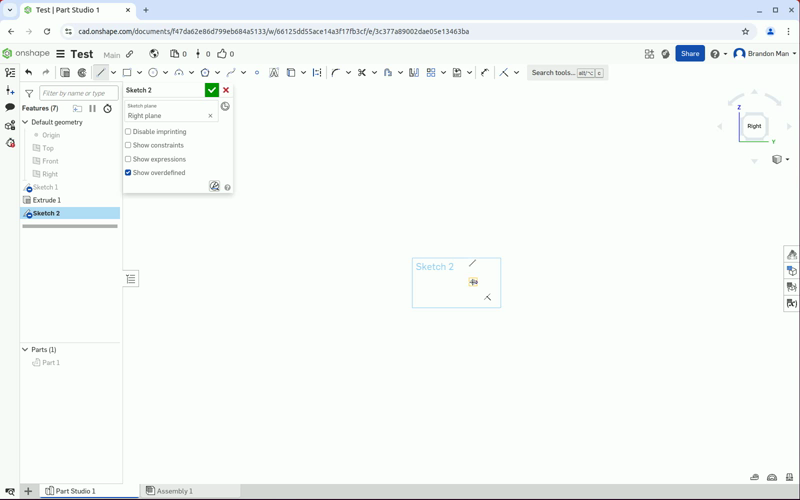
mouse_move(502, 281)
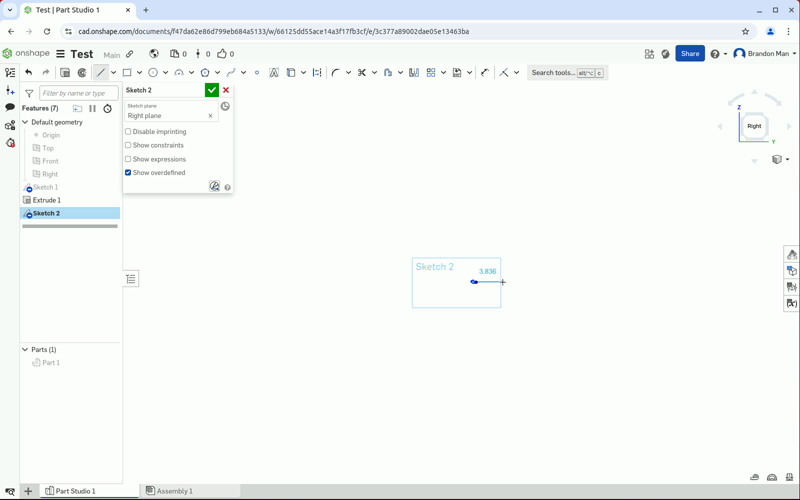
mouse_move(472, 275)
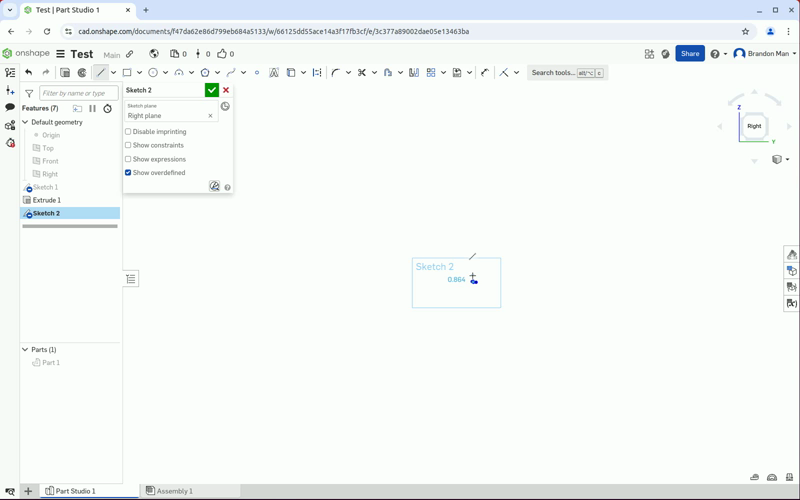
scroll(6)
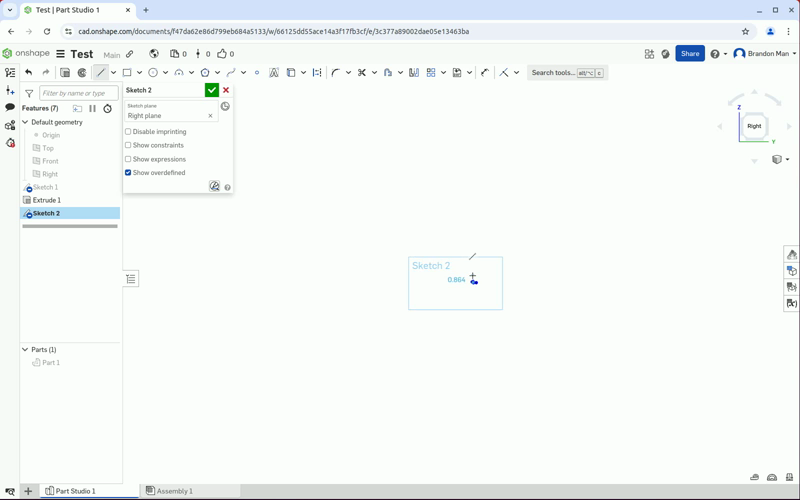
scroll(6)
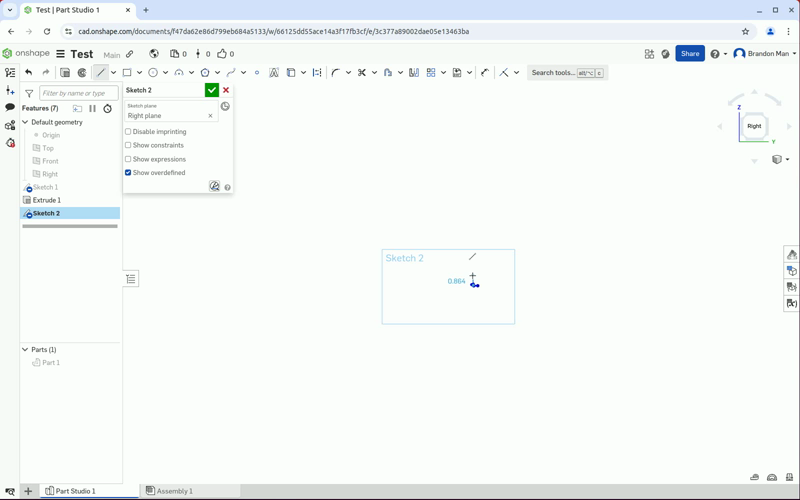
scroll(6)
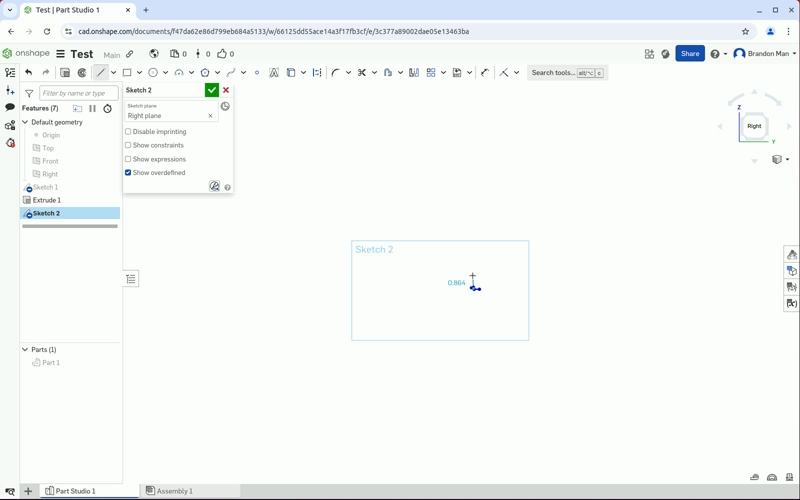
scroll(6)
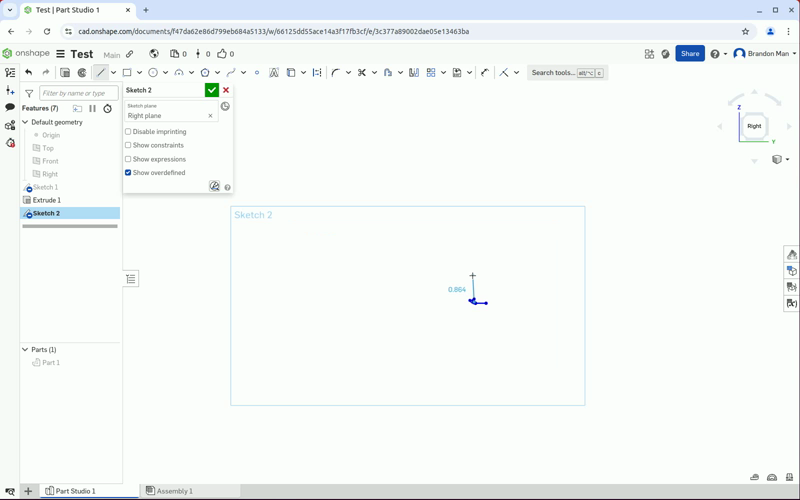
scroll(6)
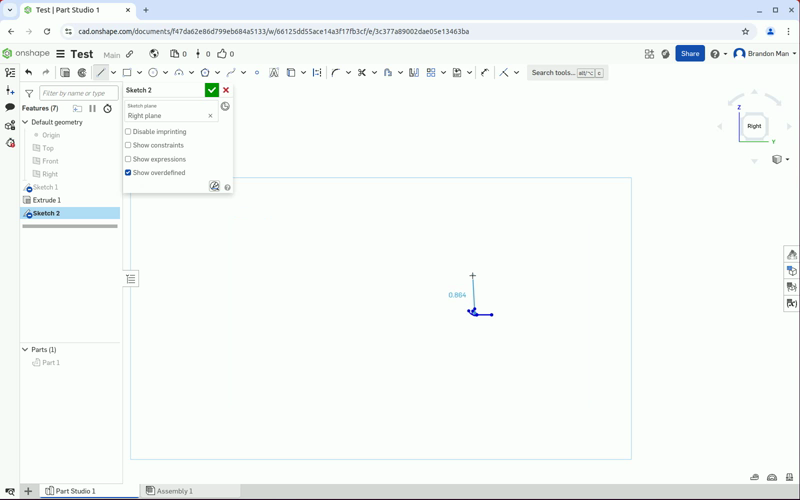
scroll(6)
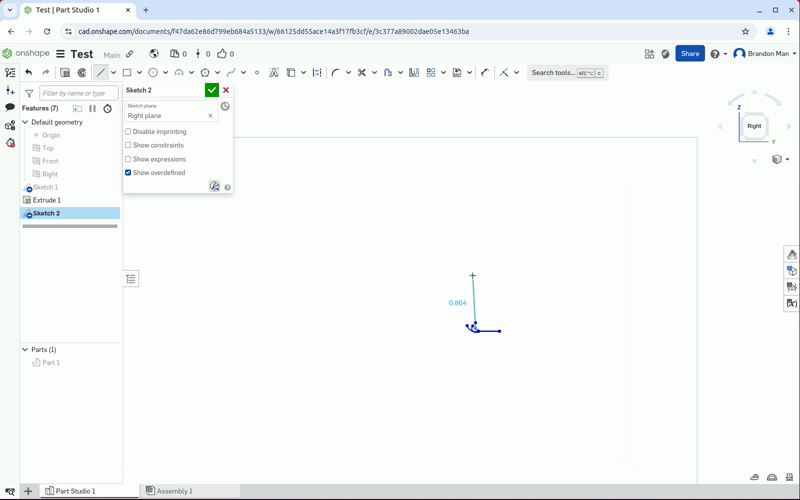
scroll(6)
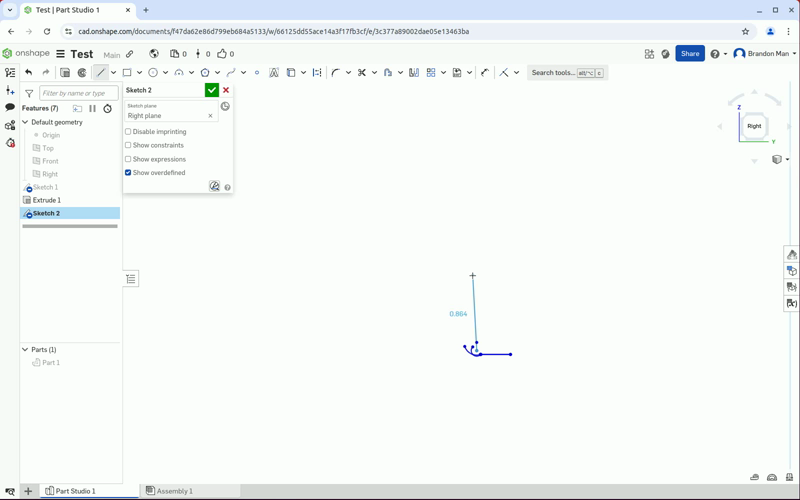
click(472, 275)
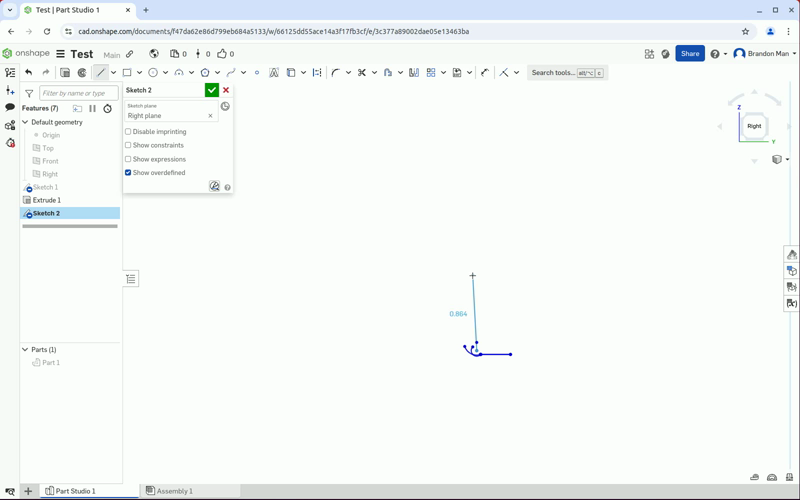
scroll(-6)
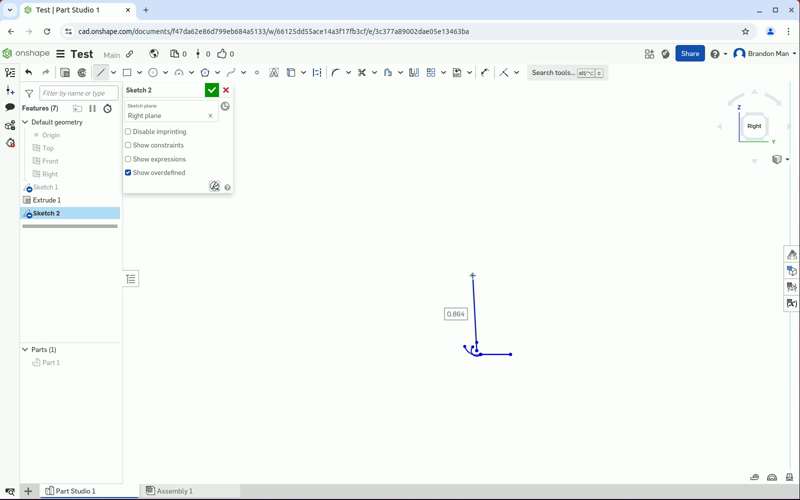
scroll(-6)
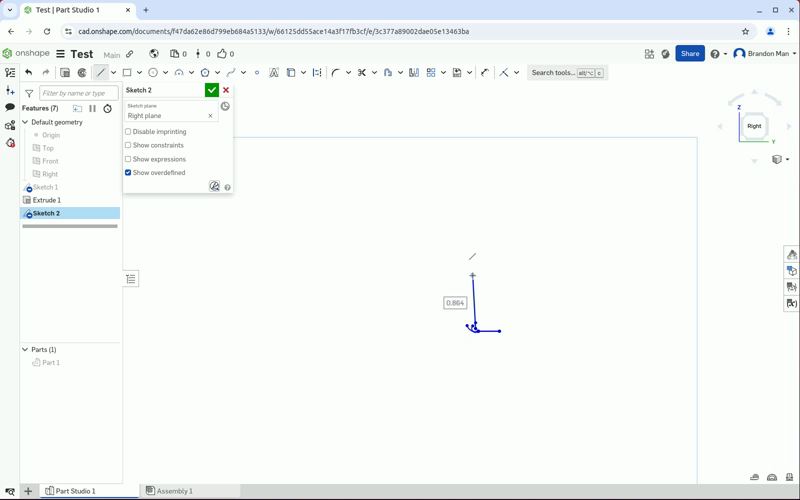
scroll(-6)
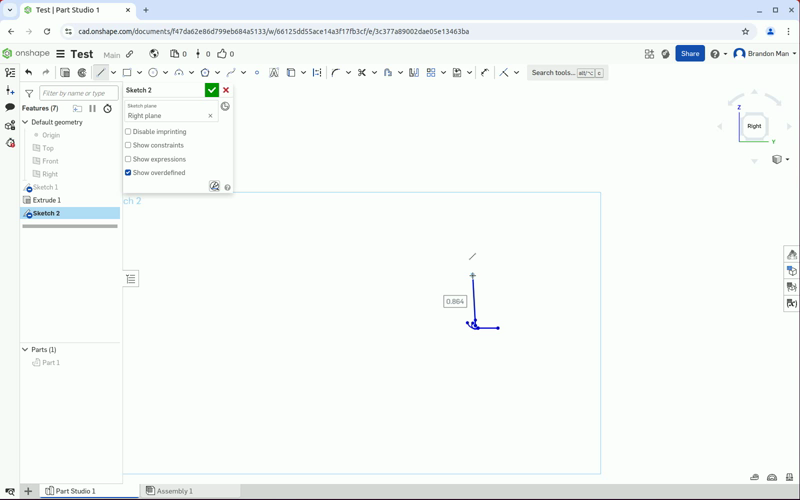
scroll(-6)
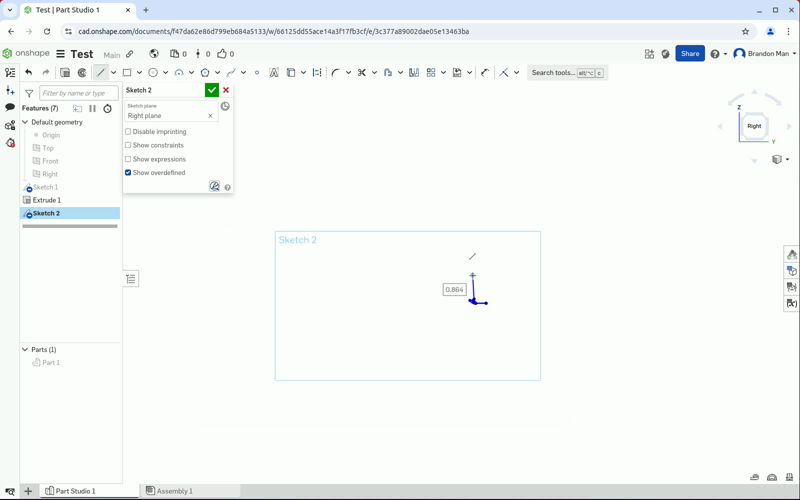
scroll(-6)
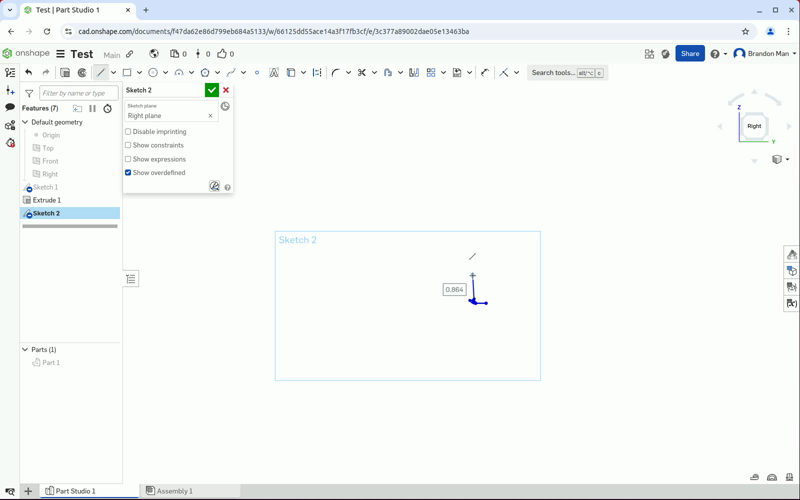
scroll(-6)
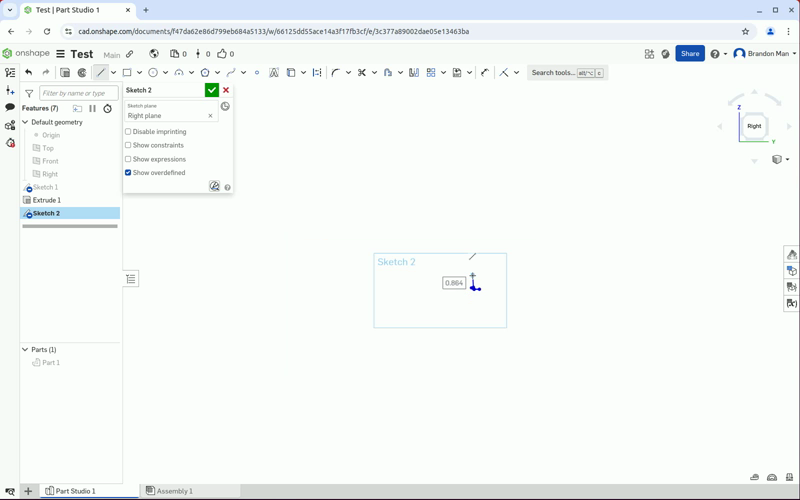
scroll(-6)
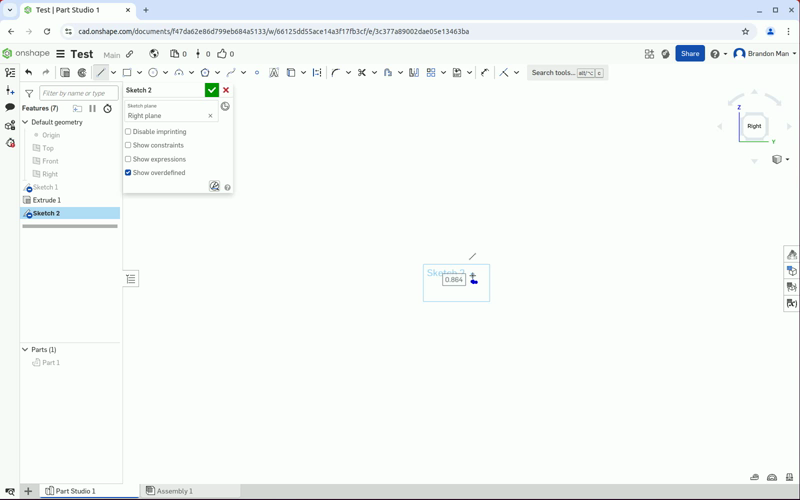
key_up(shift)
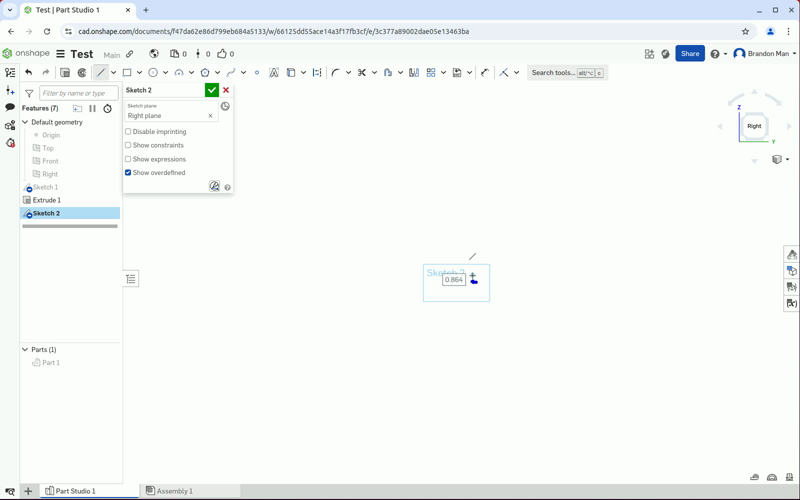
key(esc)
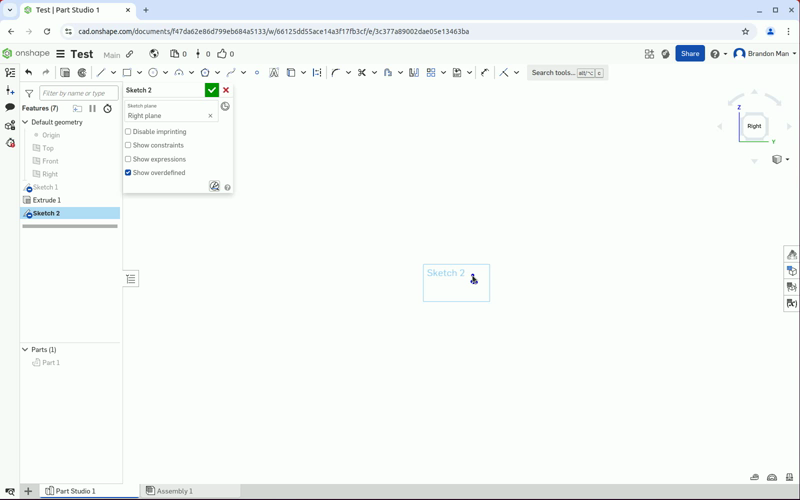
key(a)
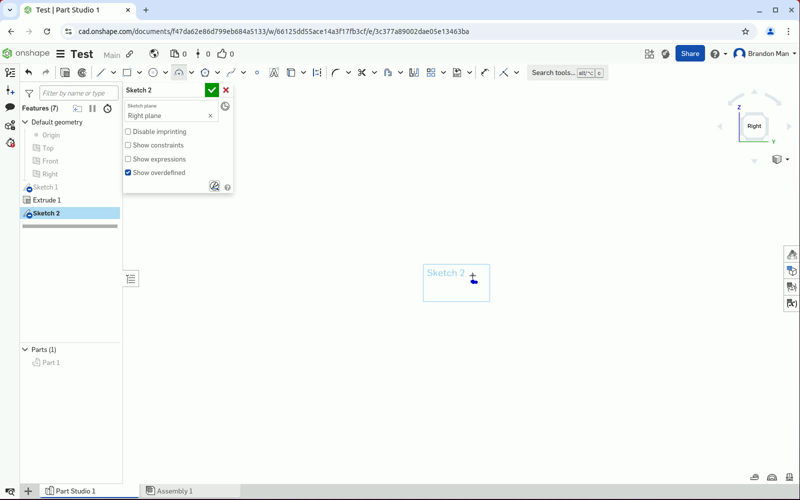
mouse_move(472, 275)
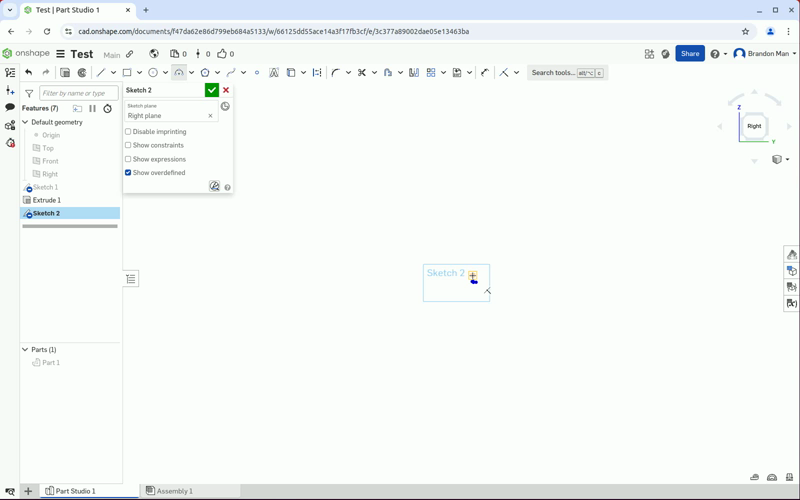
click(472, 275)
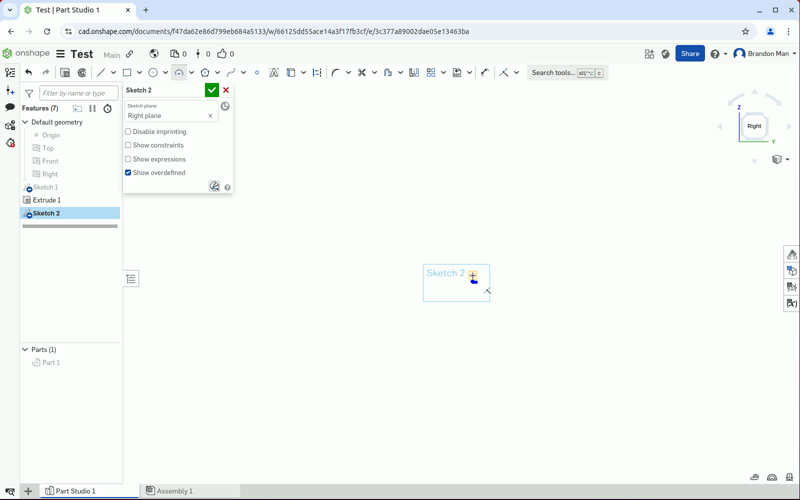
key_down(shift)
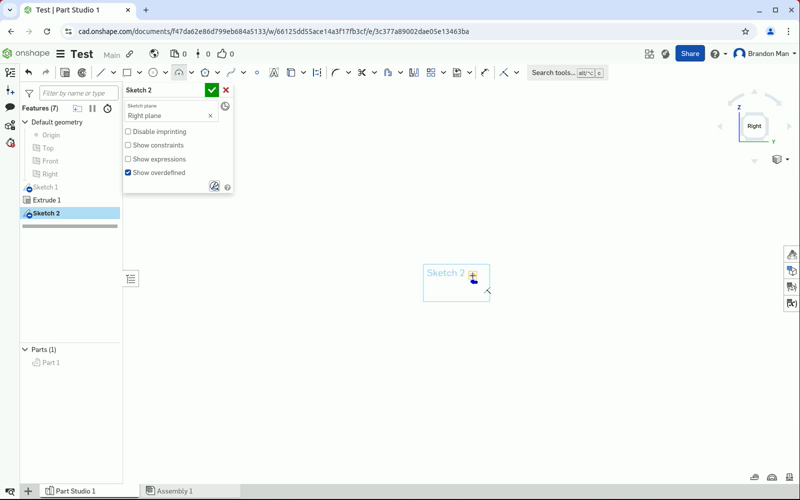
mouse_move(473, 275)
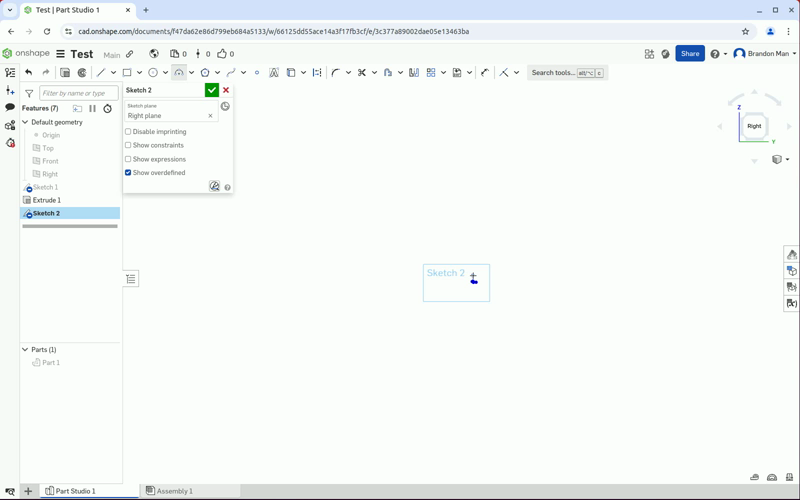
scroll(6)
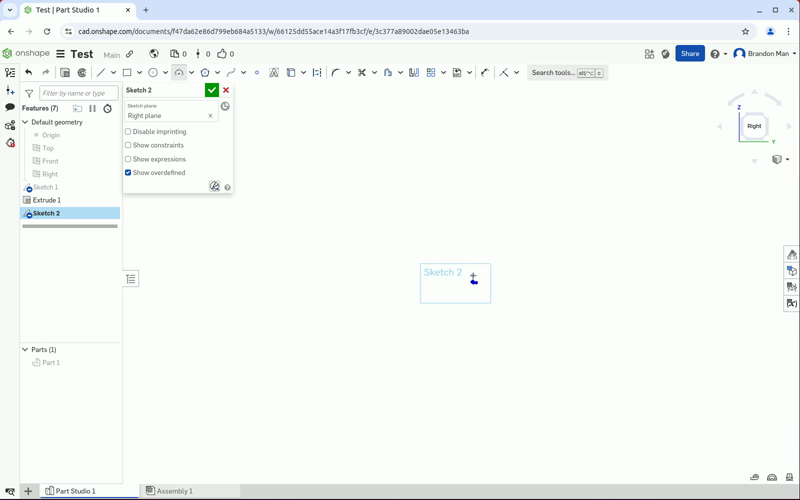
scroll(6)
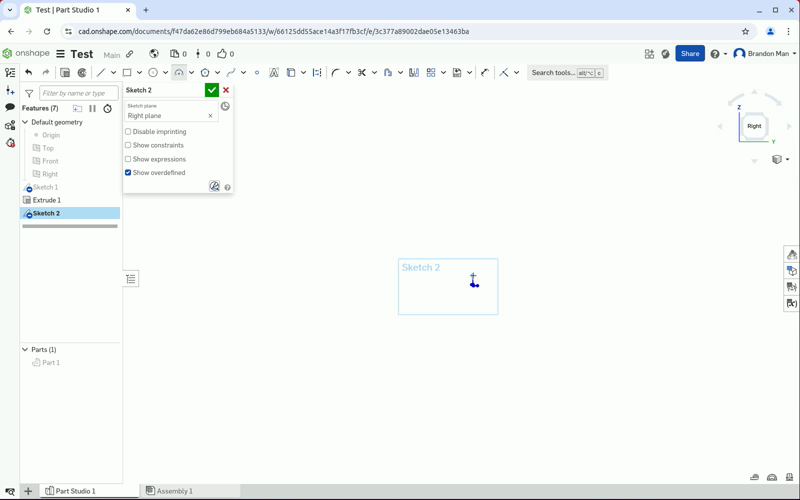
scroll(6)
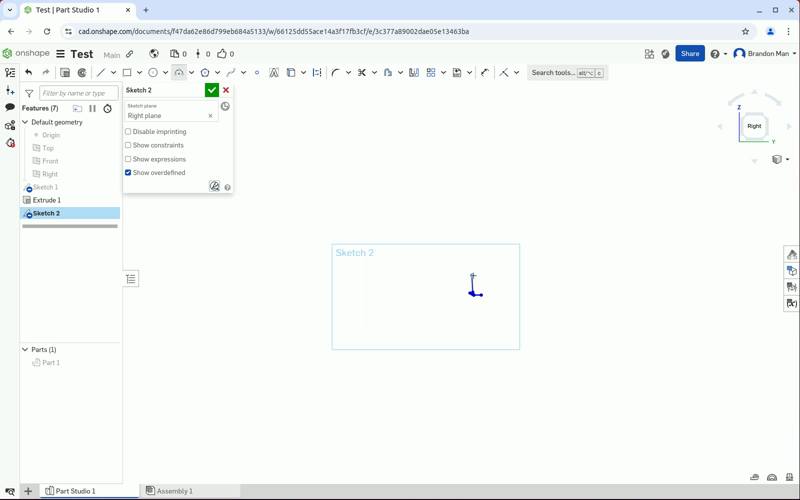
scroll(6)
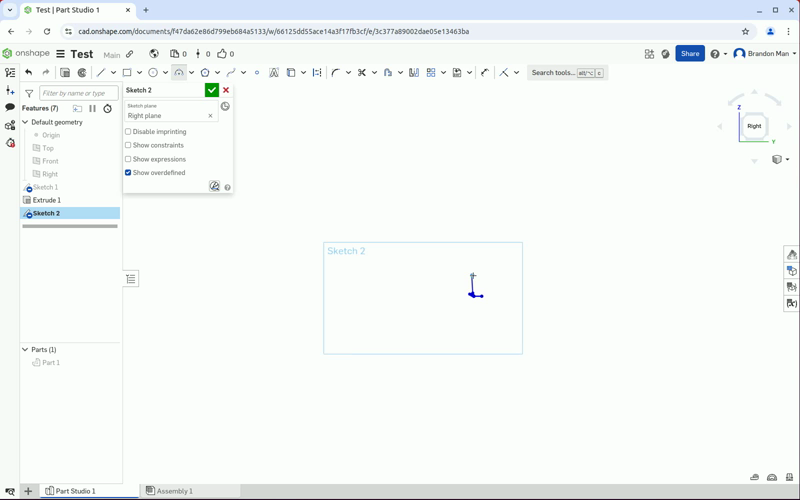
scroll(6)
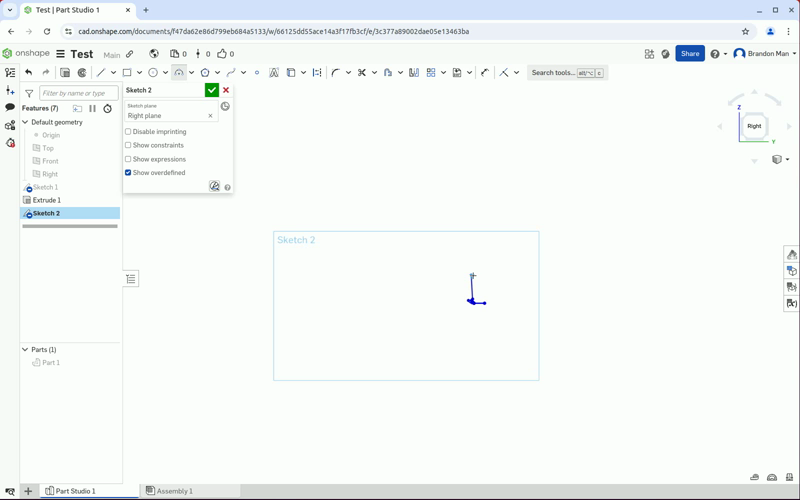
scroll(6)
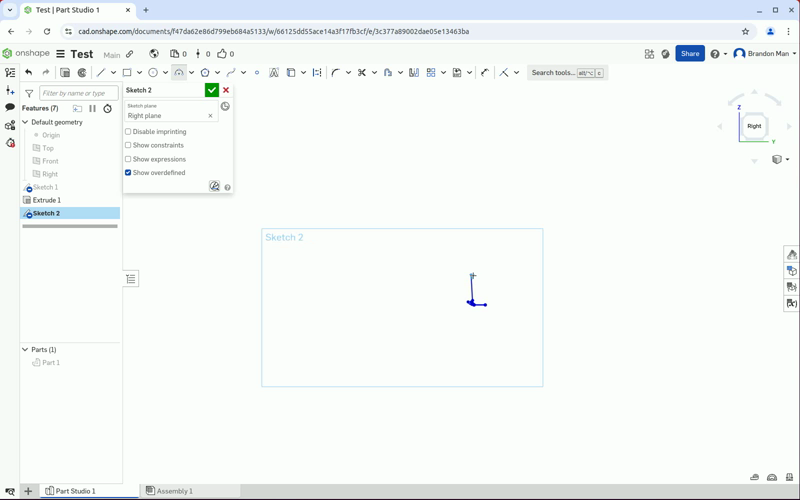
scroll(6)
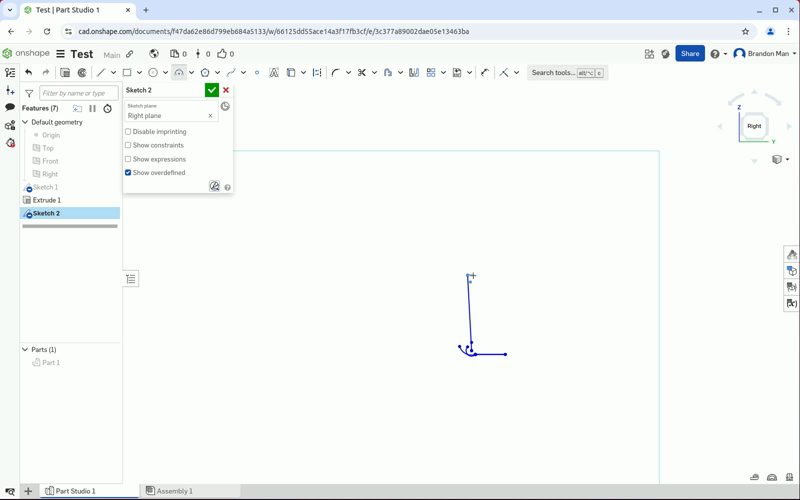
click(473, 275)
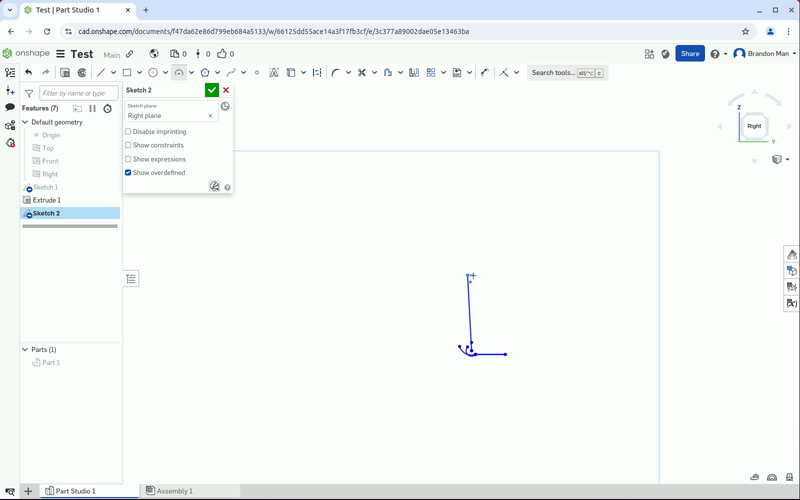
scroll(-6)
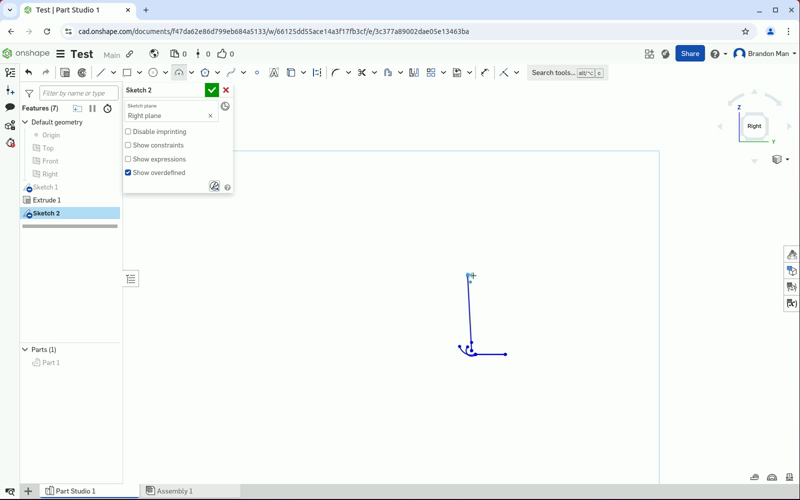
scroll(-6)
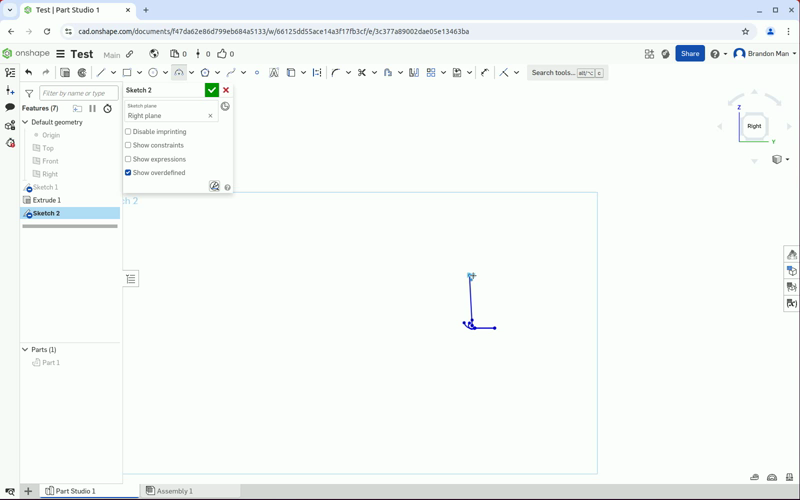
scroll(-6)
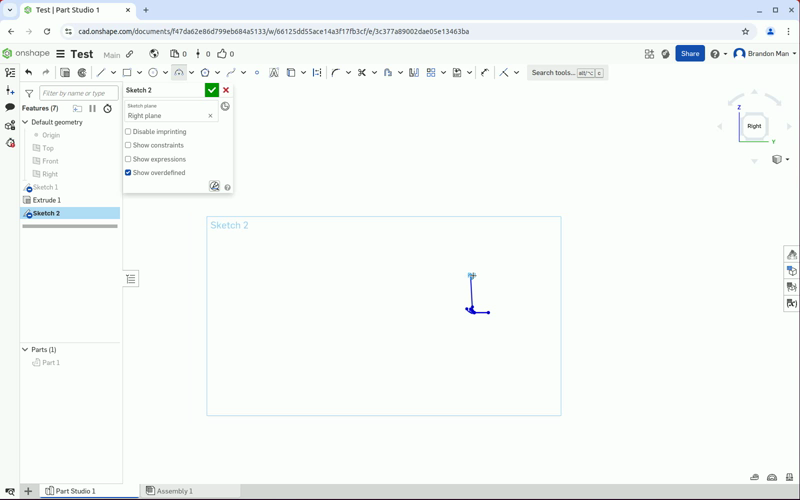
scroll(-6)
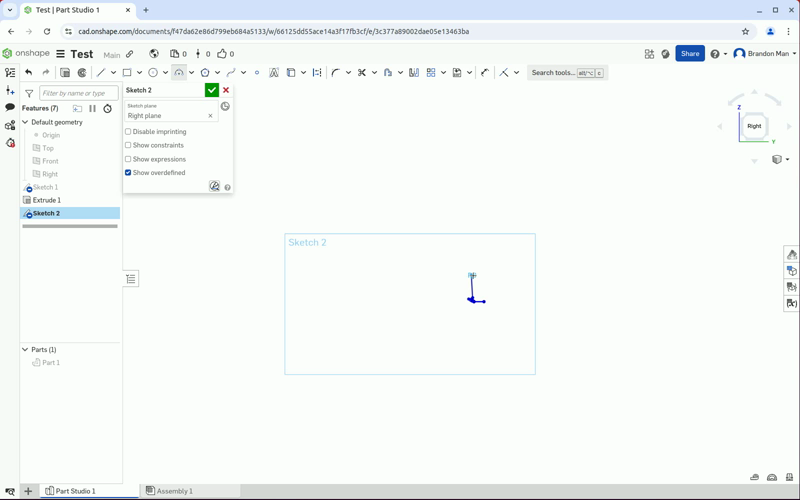
scroll(-6)
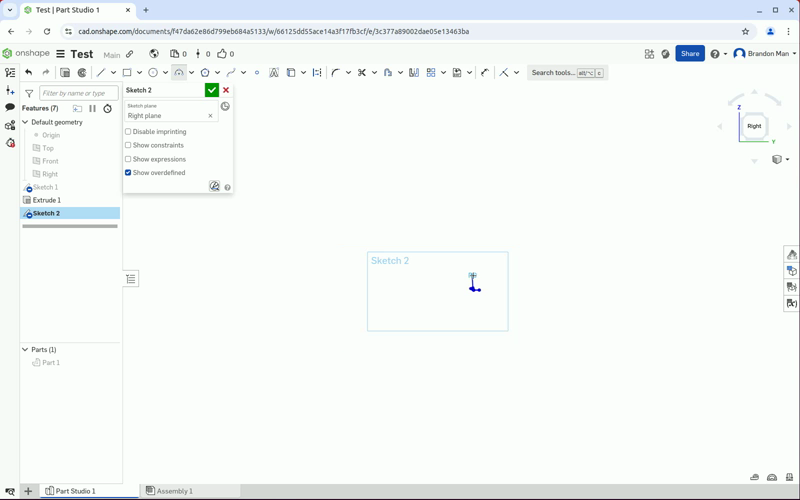
scroll(-6)
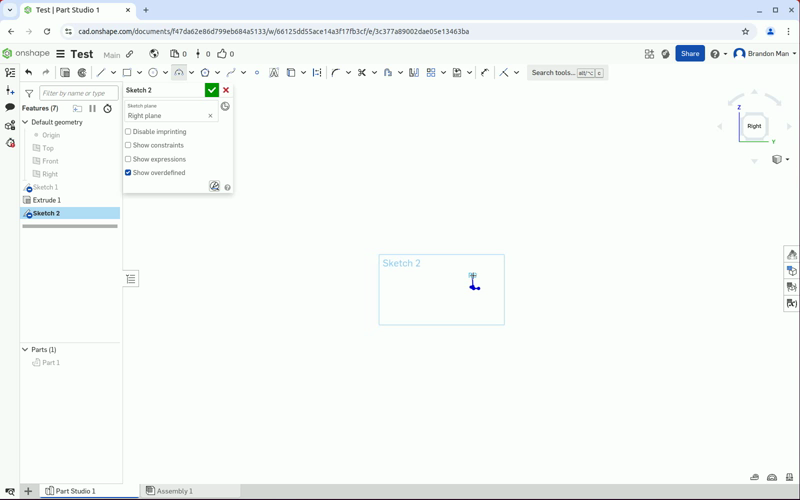
scroll(-6)
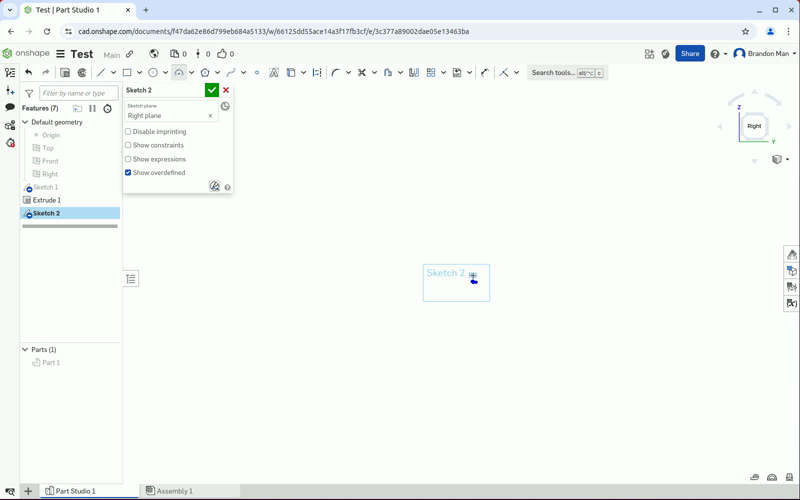
mouse_move(472, 275)
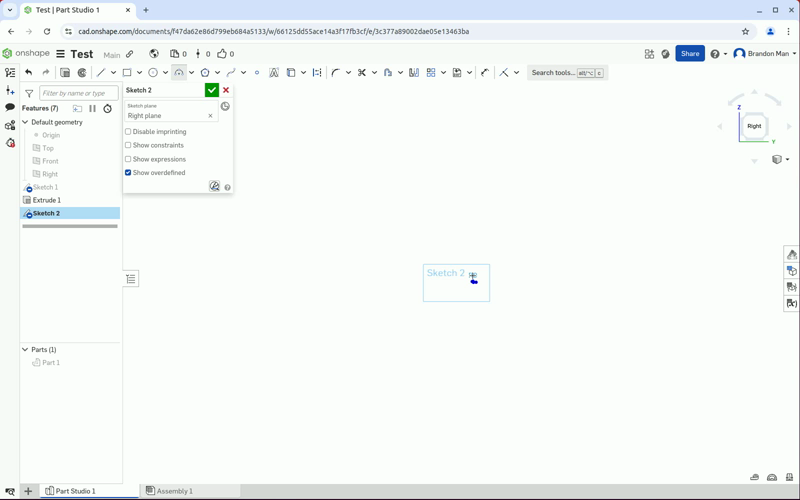
scroll(6)
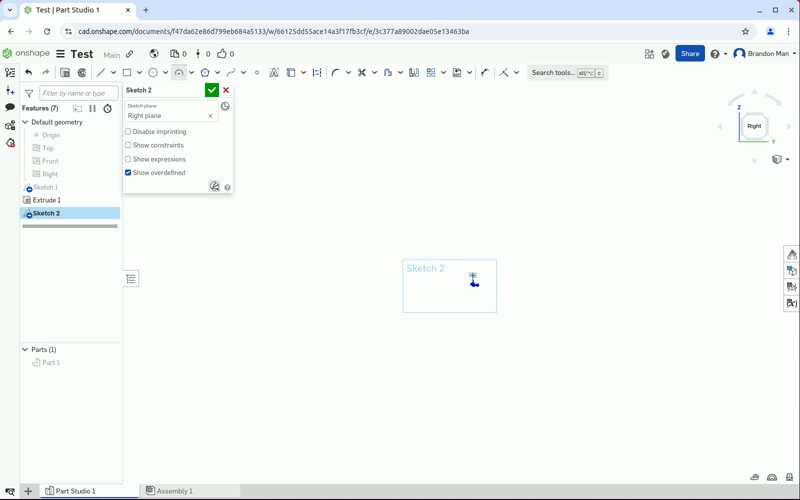
scroll(6)
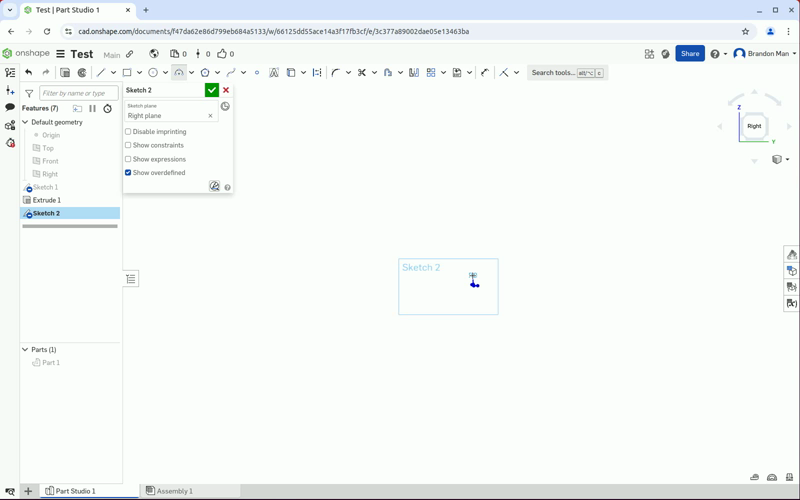
scroll(6)
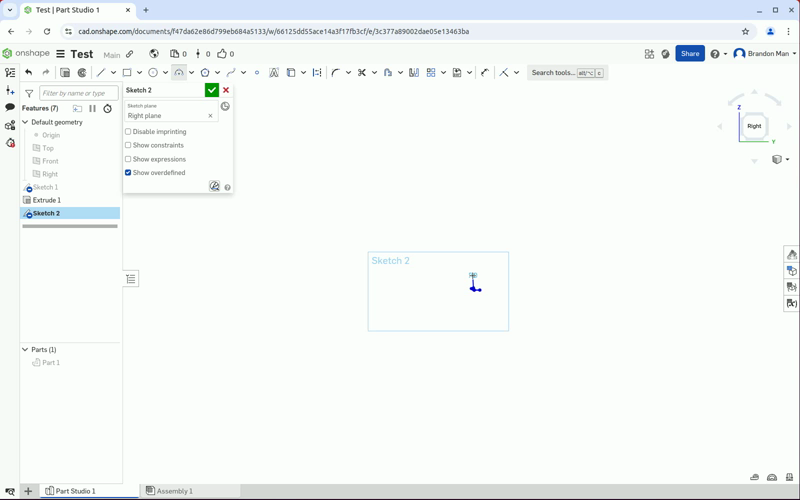
scroll(6)
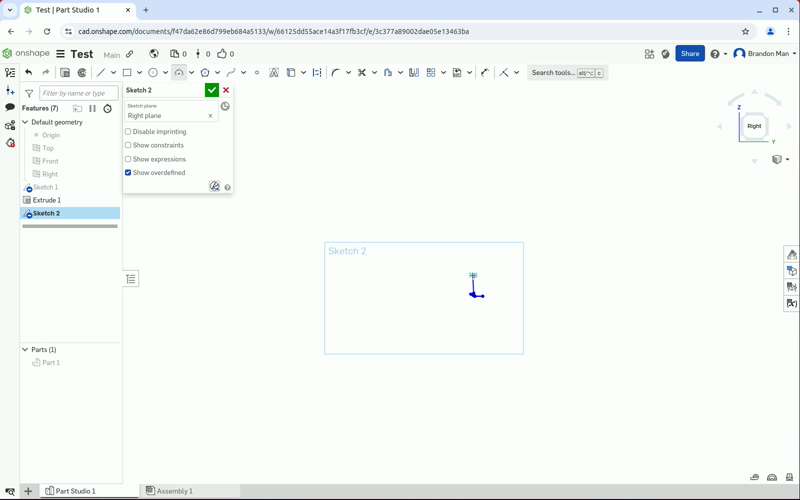
scroll(6)
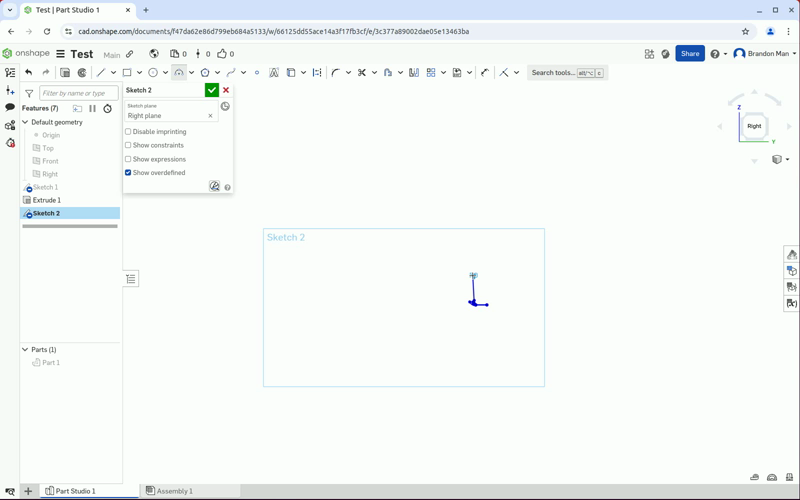
scroll(6)
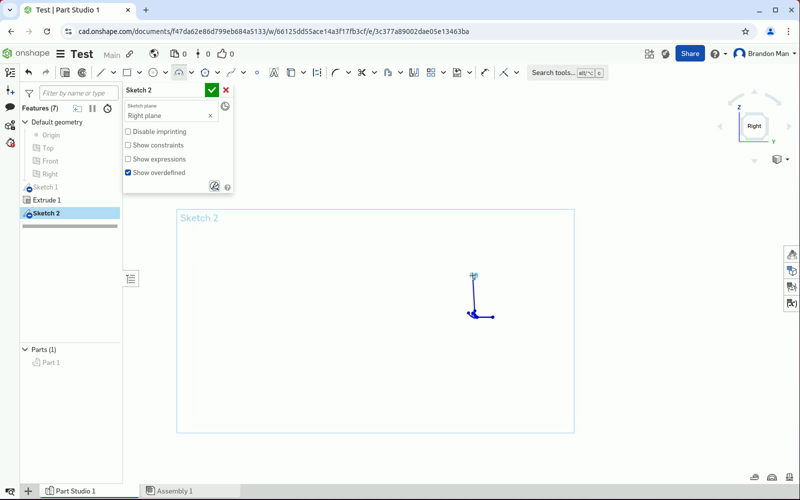
scroll(6)
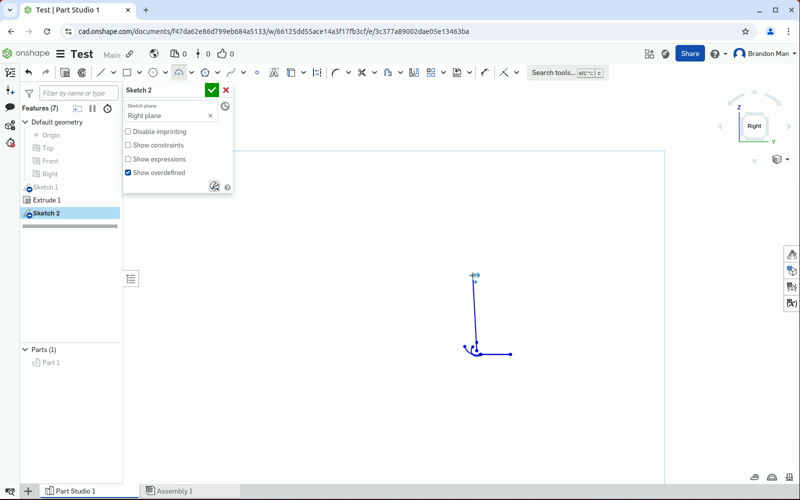
click(472, 275)
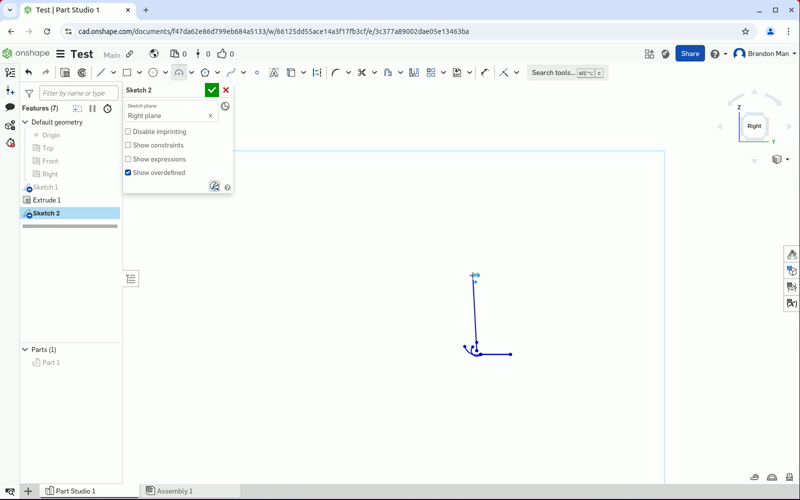
scroll(-6)
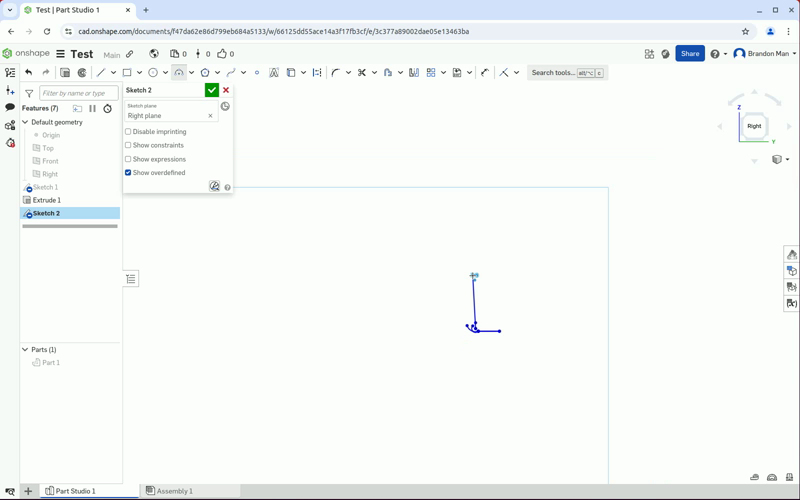
scroll(-6)
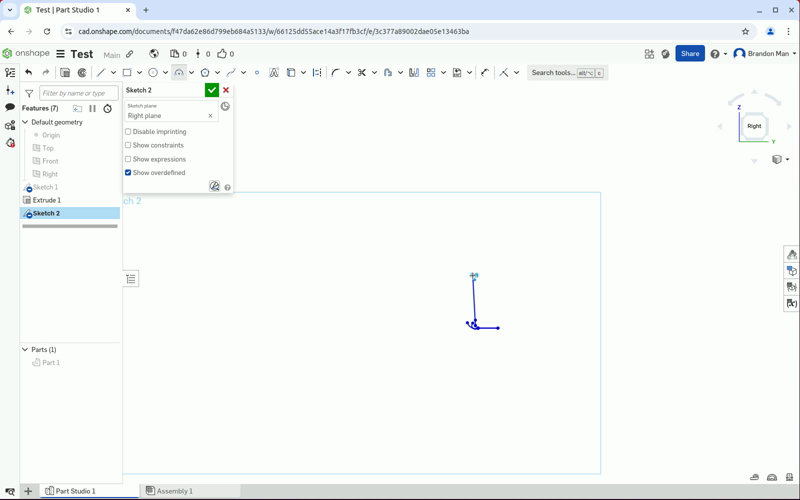
scroll(-6)
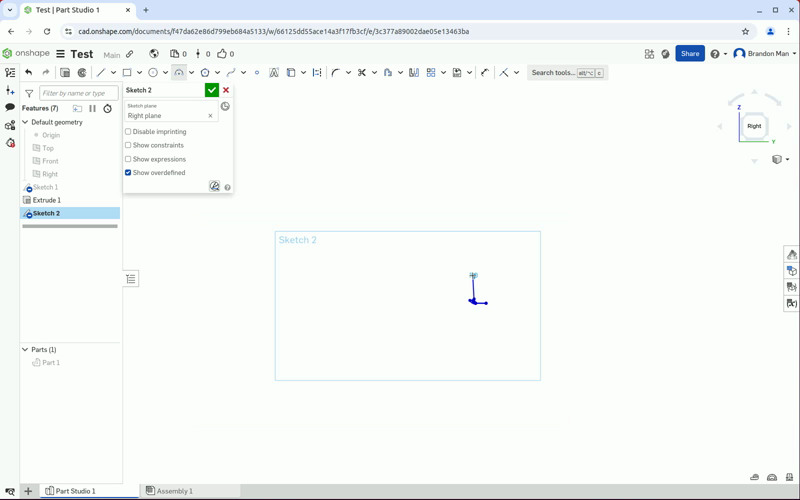
scroll(-6)
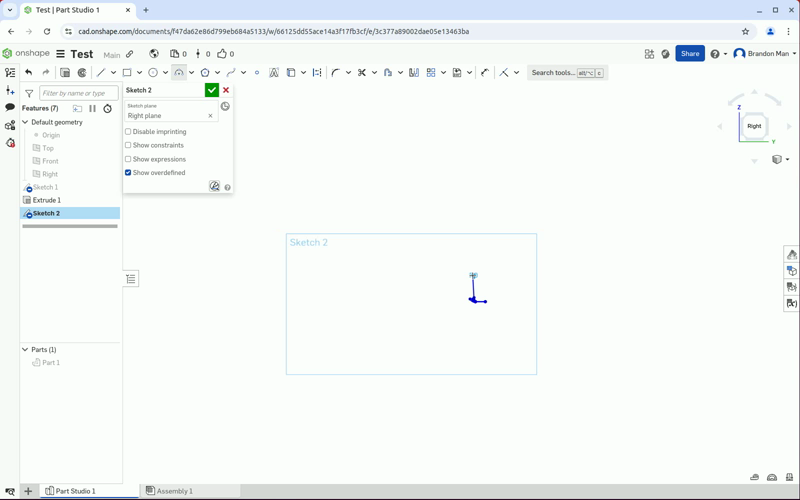
scroll(-6)
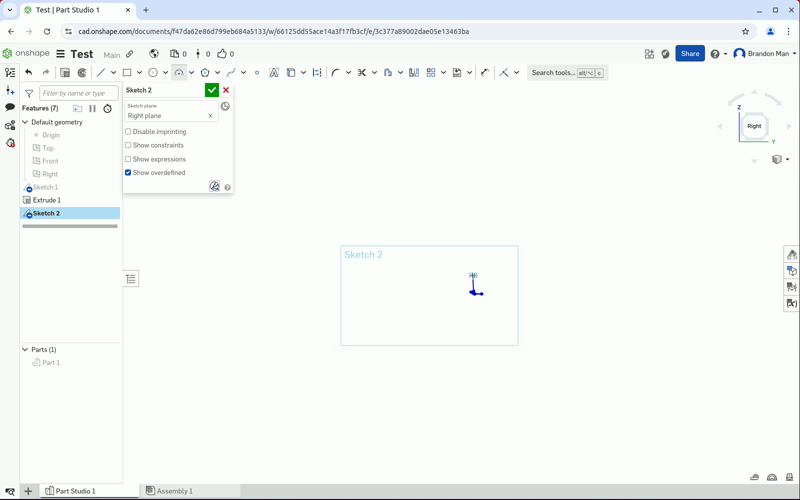
scroll(-6)
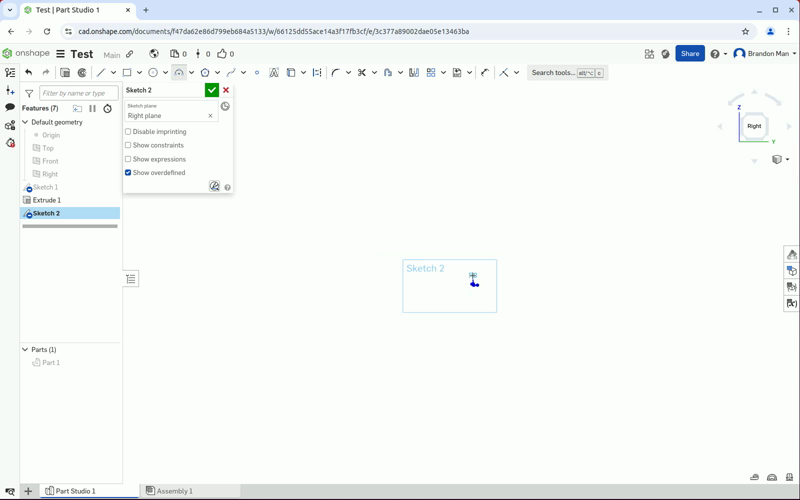
scroll(-6)
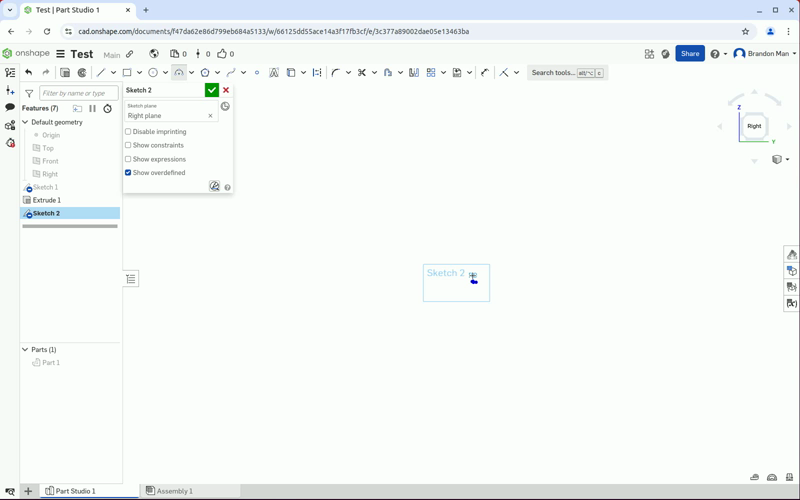
key_up(shift)
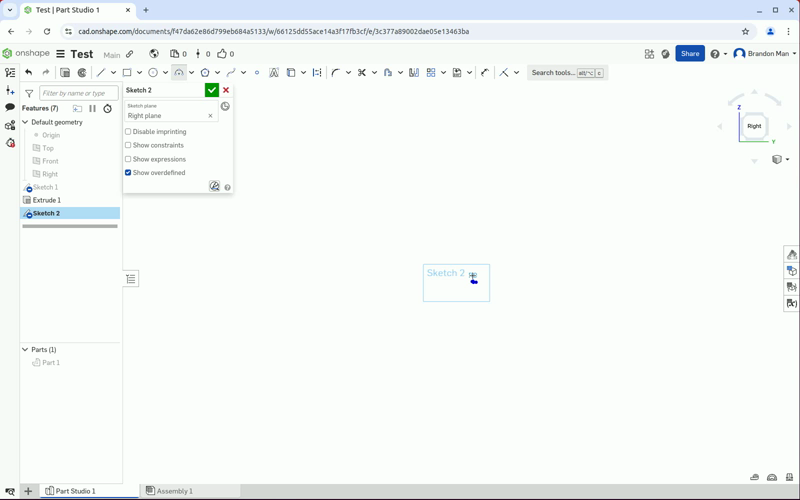
key(esc)
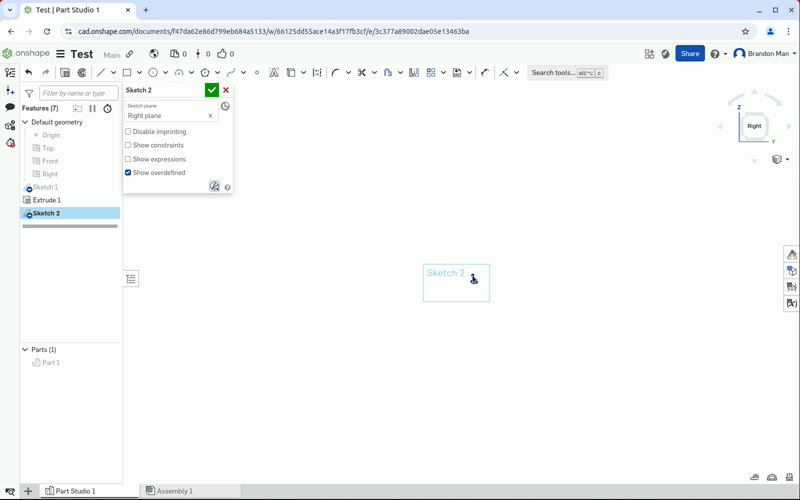
key(l)
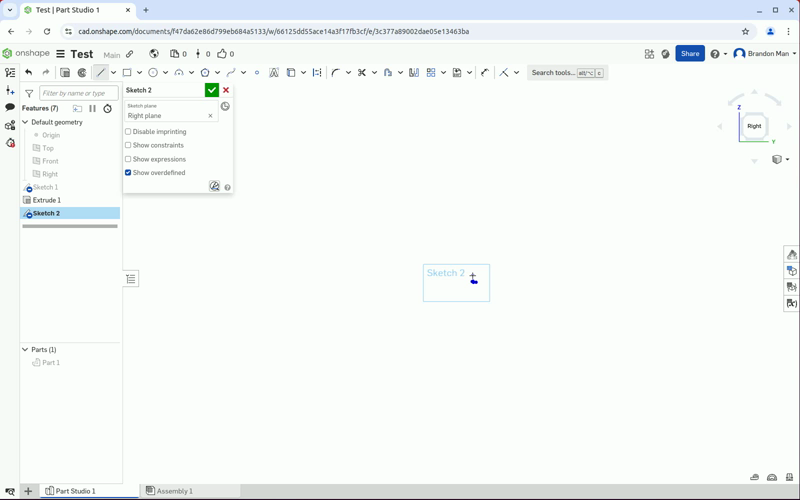
mouse_move(473, 275)
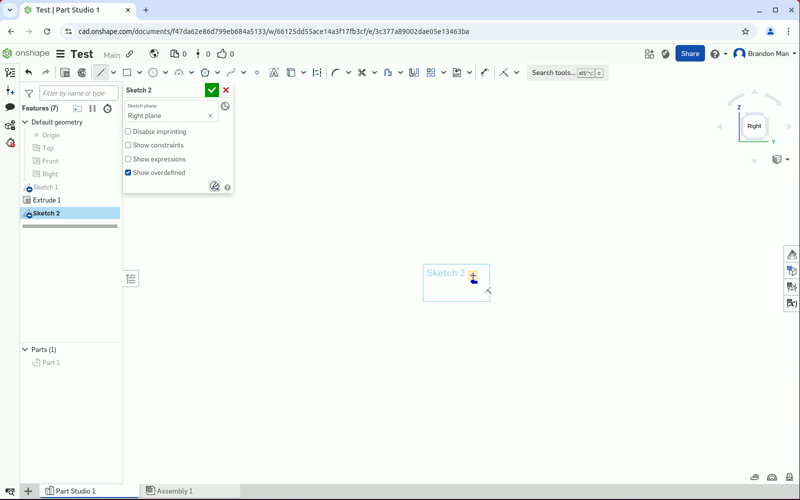
click(473, 275)
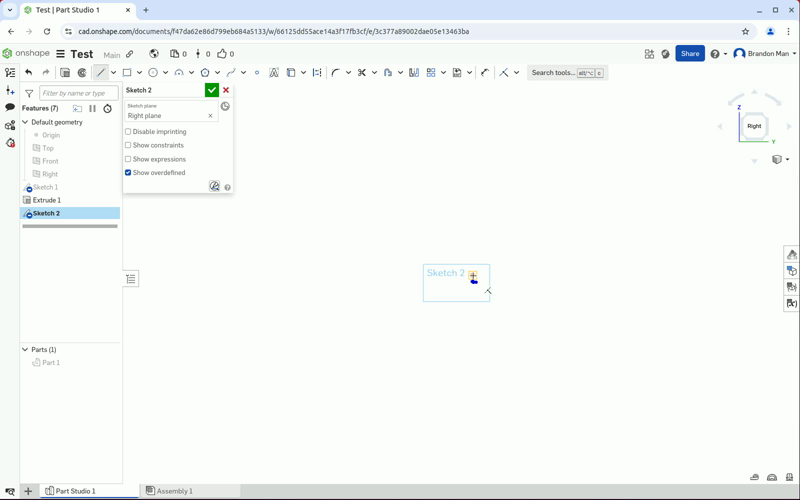
key_down(shift)
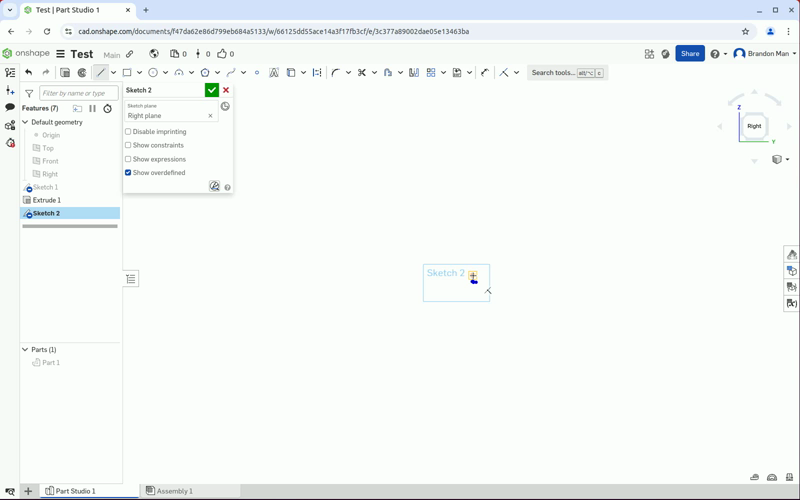
mouse_move(503, 275)
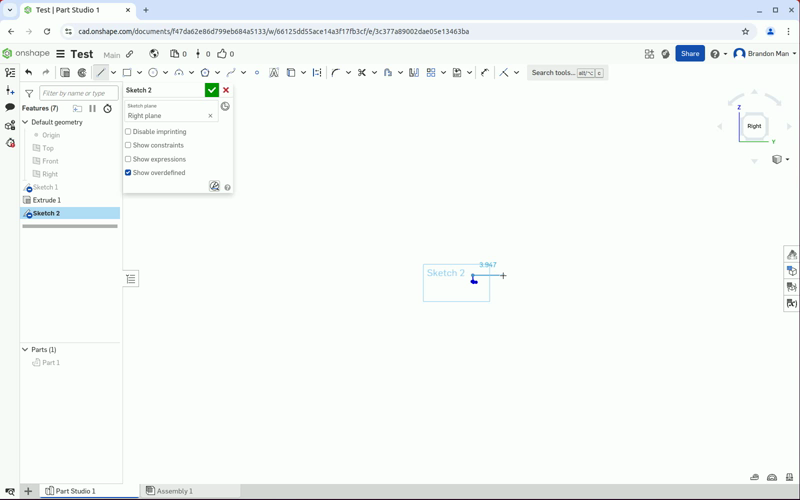
mouse_move(477, 275)
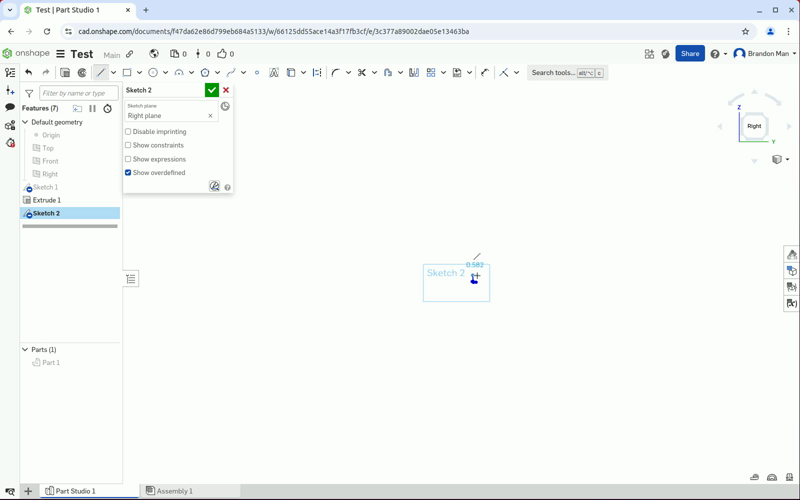
scroll(6)
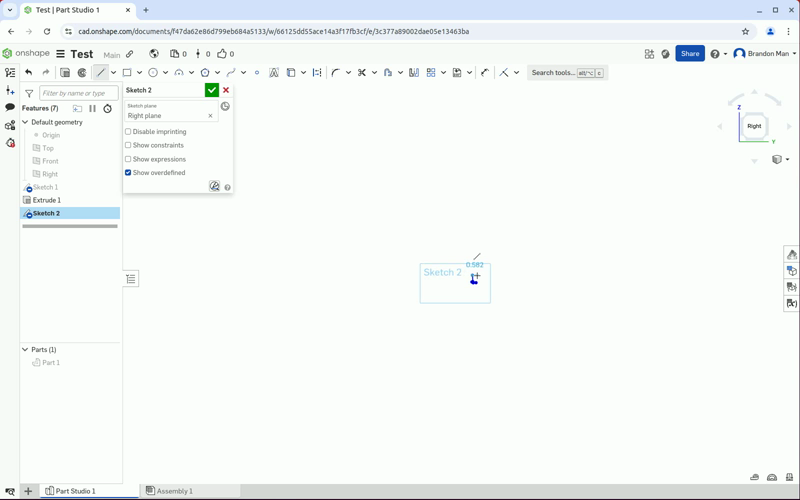
scroll(6)
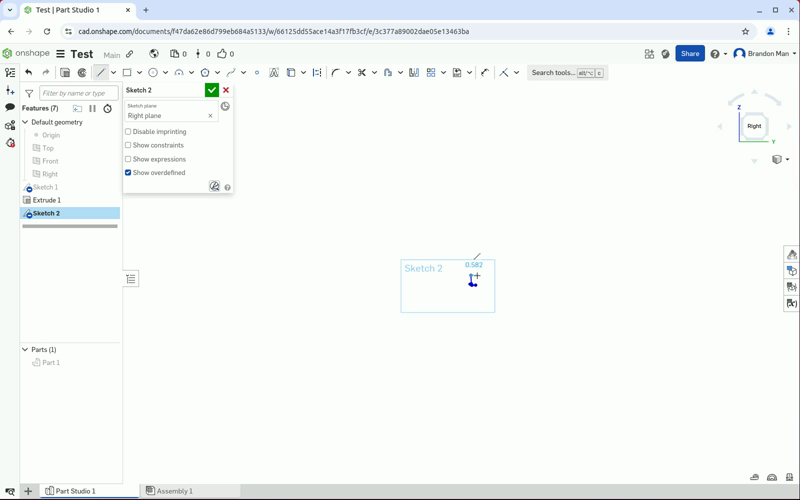
scroll(6)
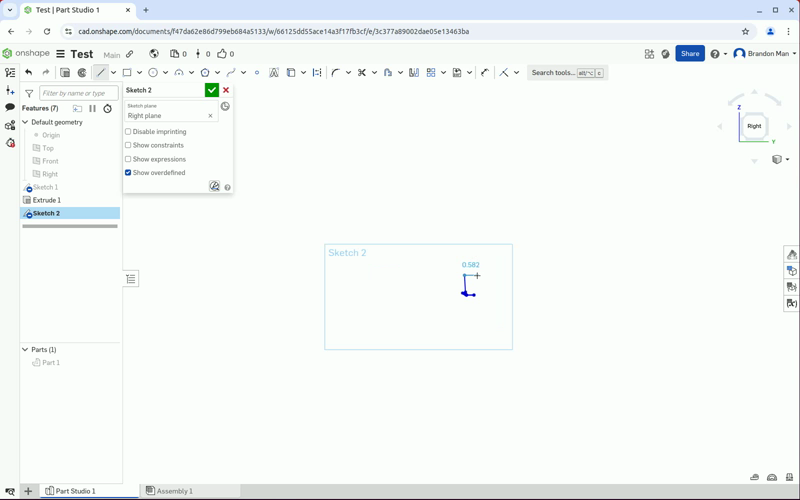
scroll(6)
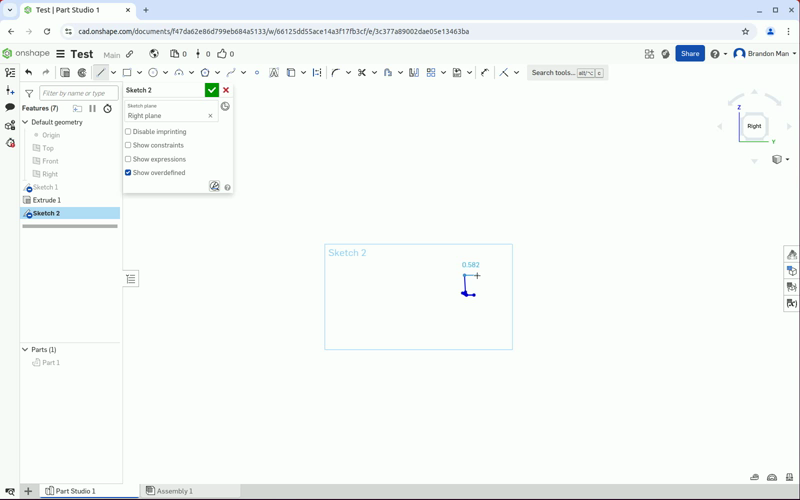
scroll(6)
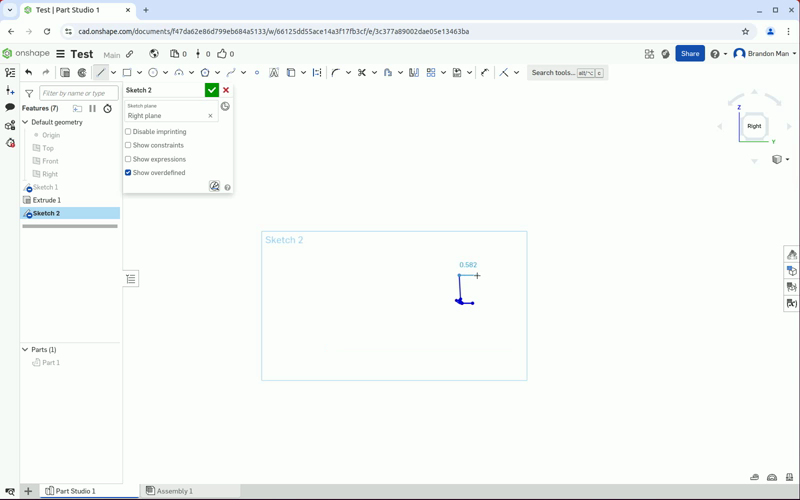
scroll(6)
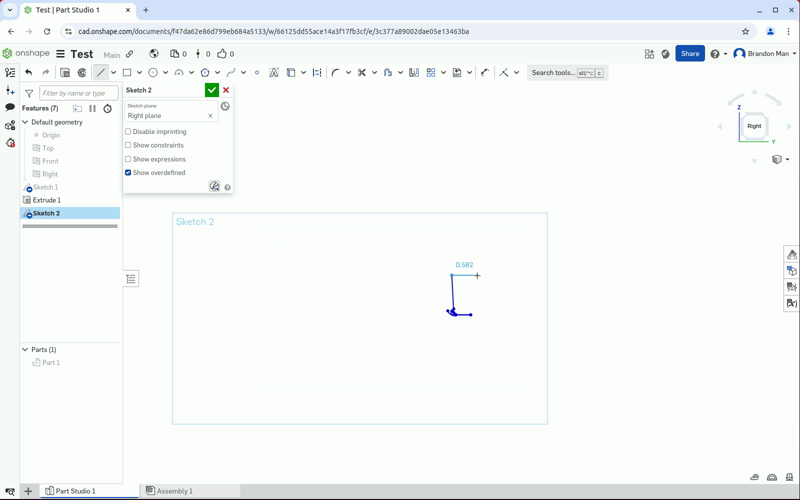
scroll(6)
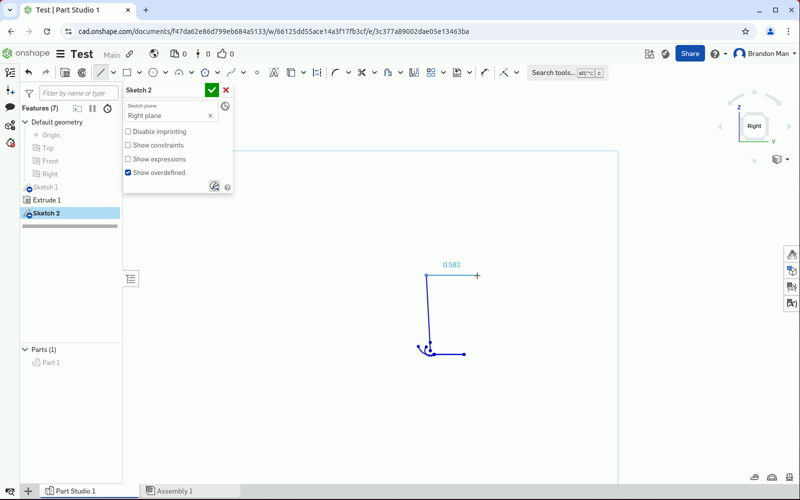
click(477, 275)
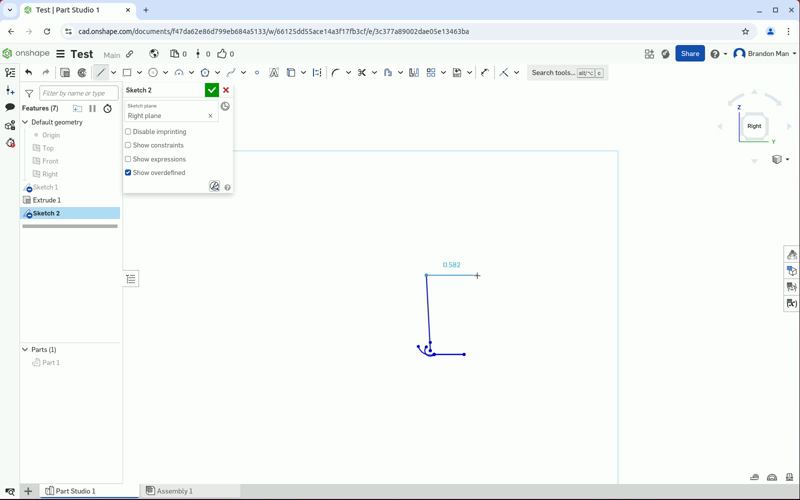
scroll(-6)
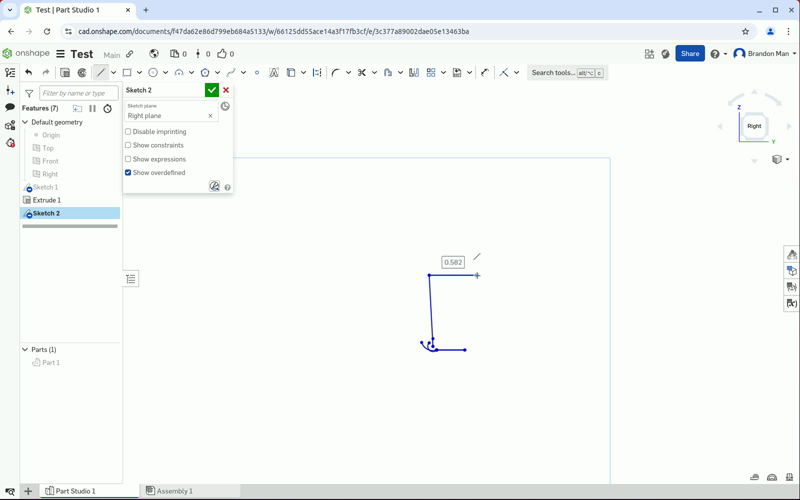
scroll(-6)
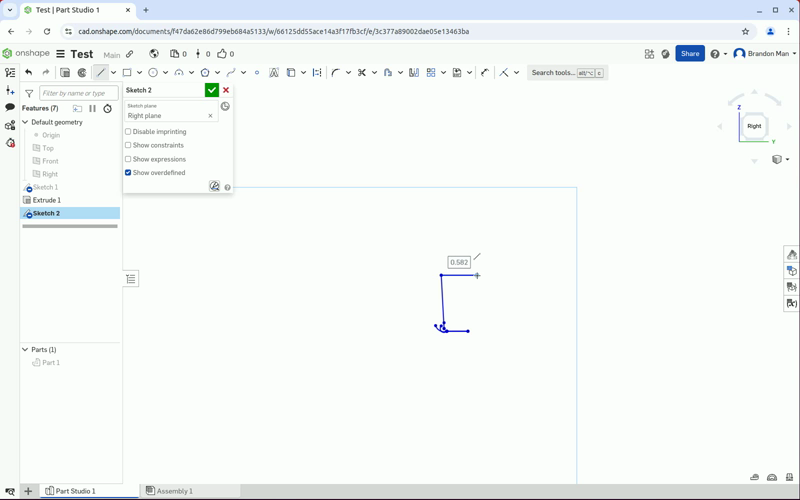
scroll(-6)
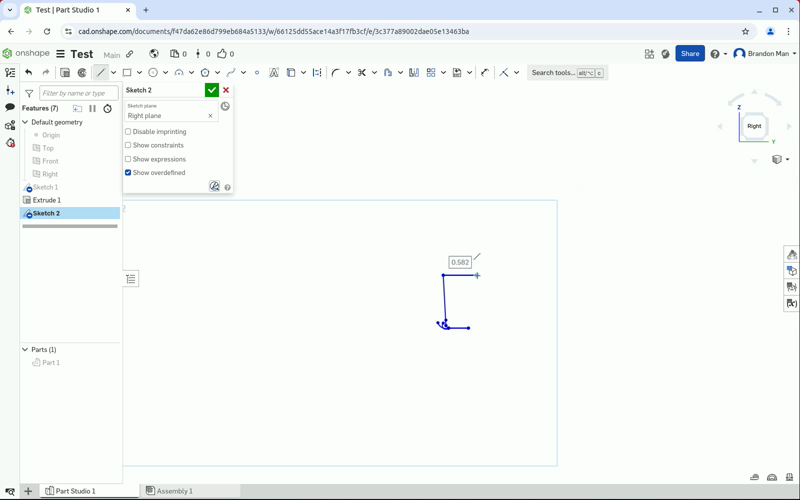
scroll(-6)
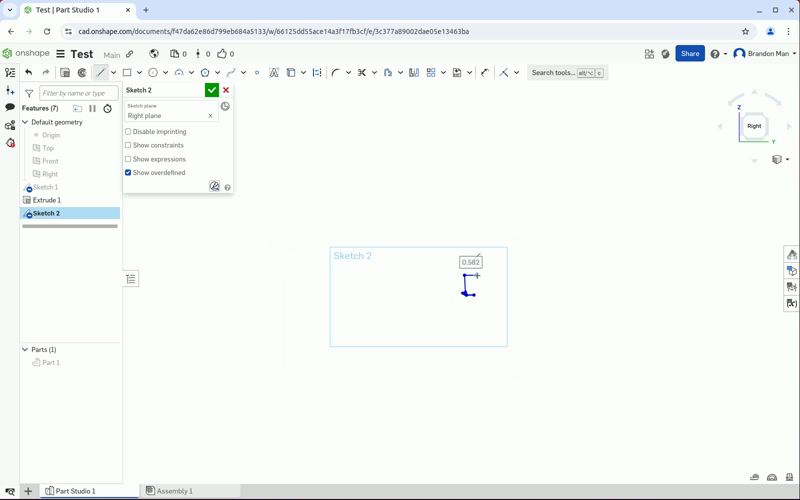
scroll(-6)
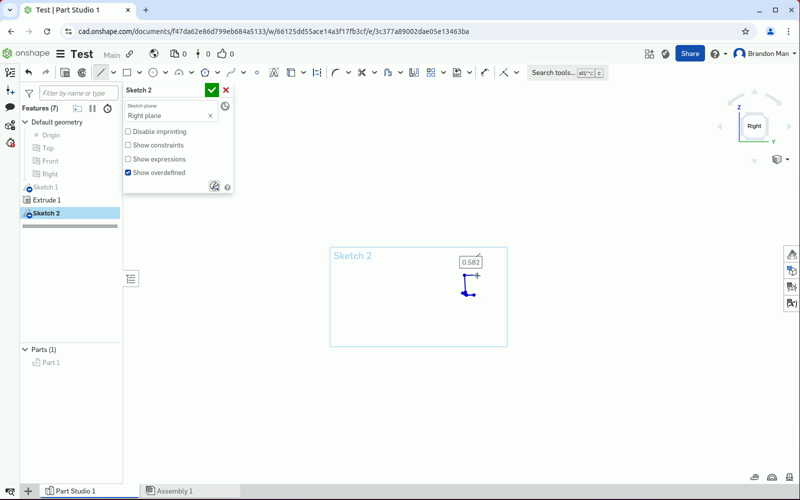
scroll(-6)
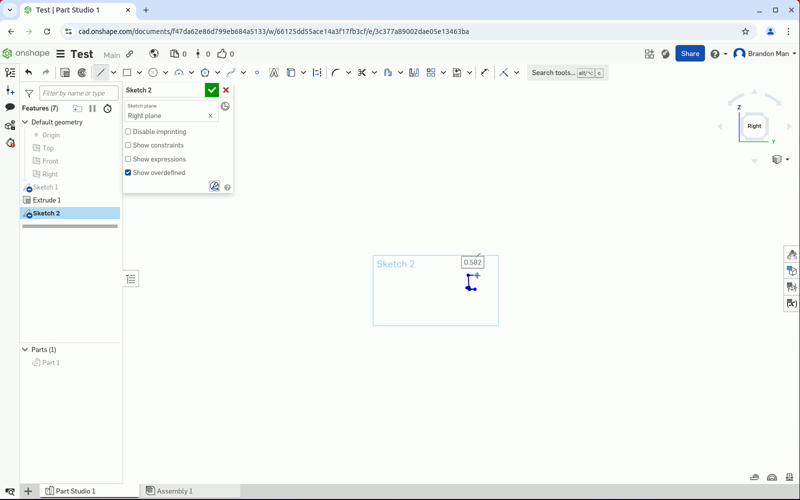
scroll(-6)
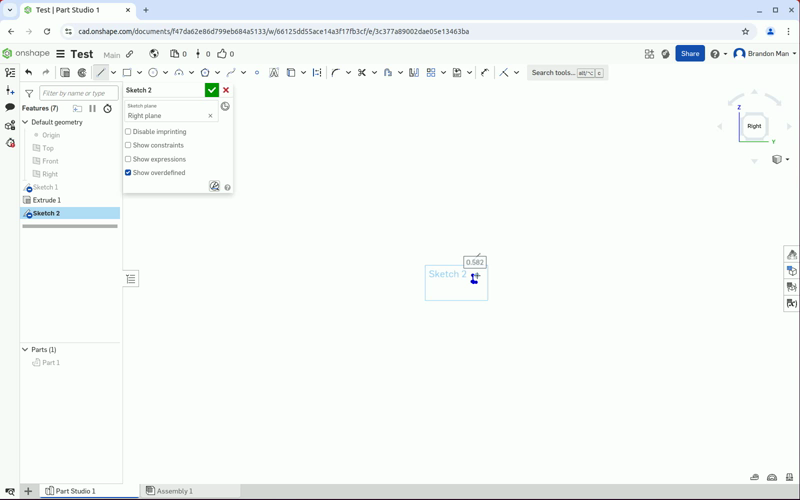
key_up(shift)
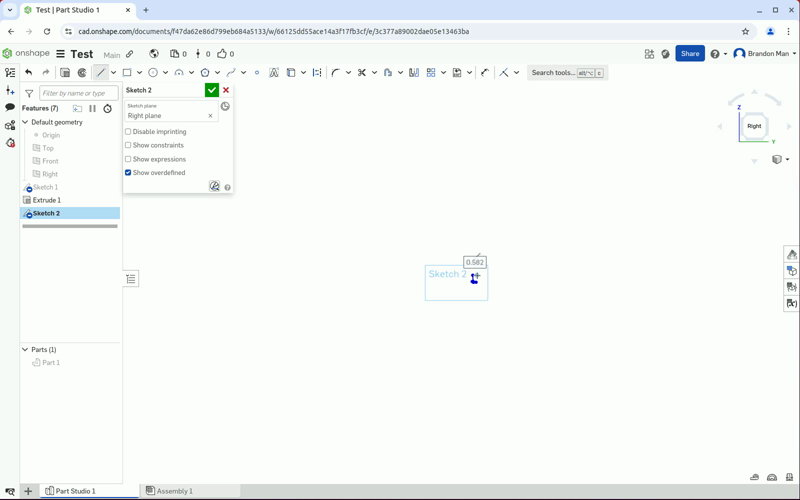
key_down(shift)
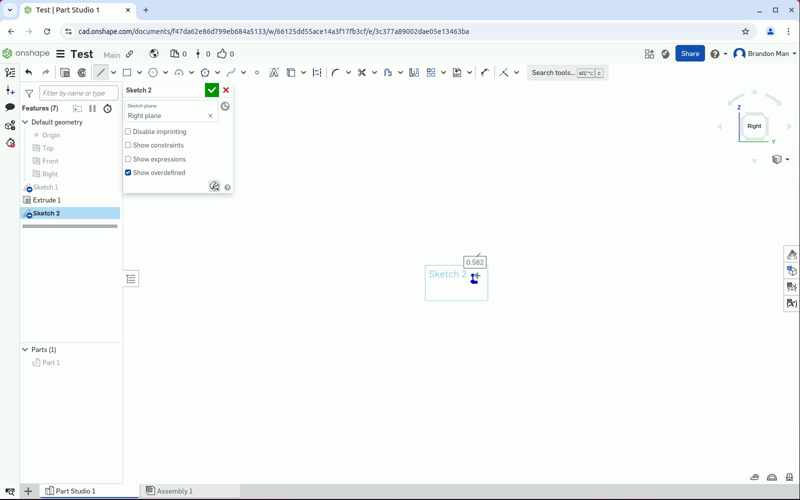
key_up(shift)
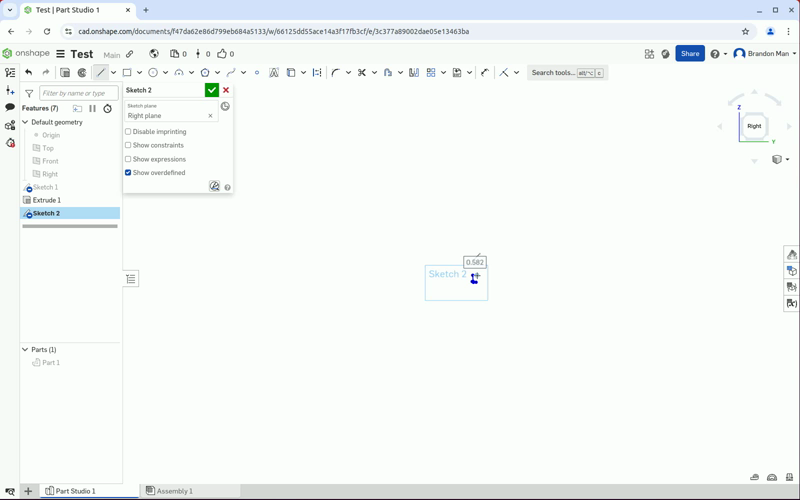
key_down(shift)
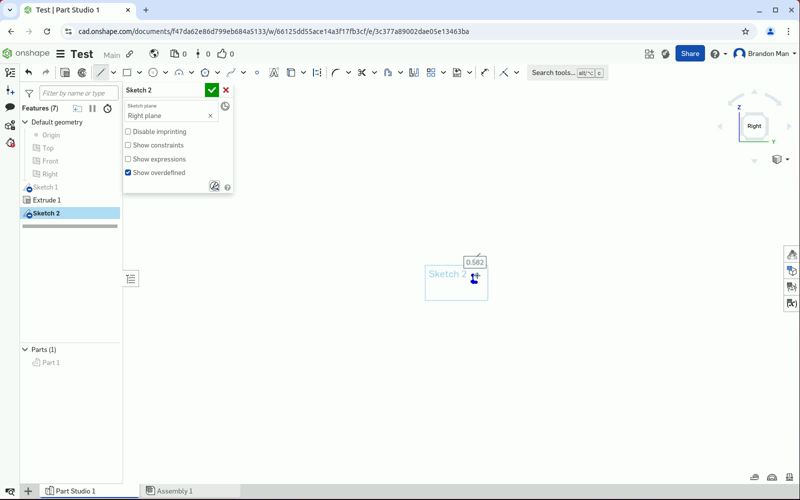
mouse_move(507, 274)
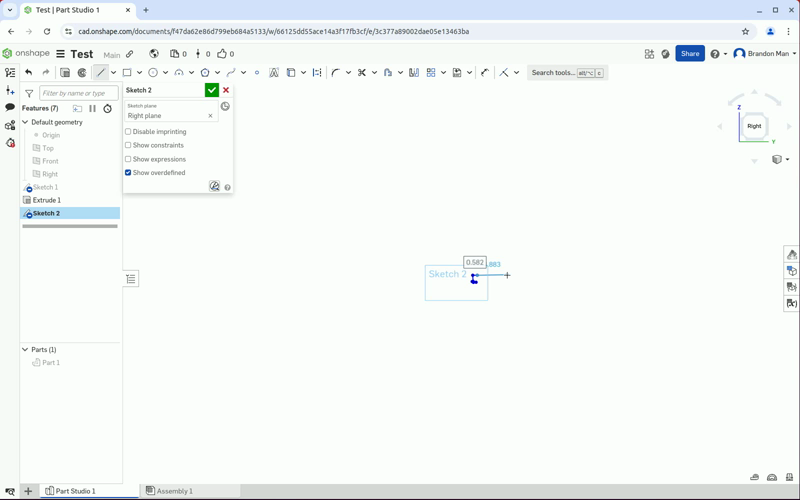
mouse_move(473, 274)
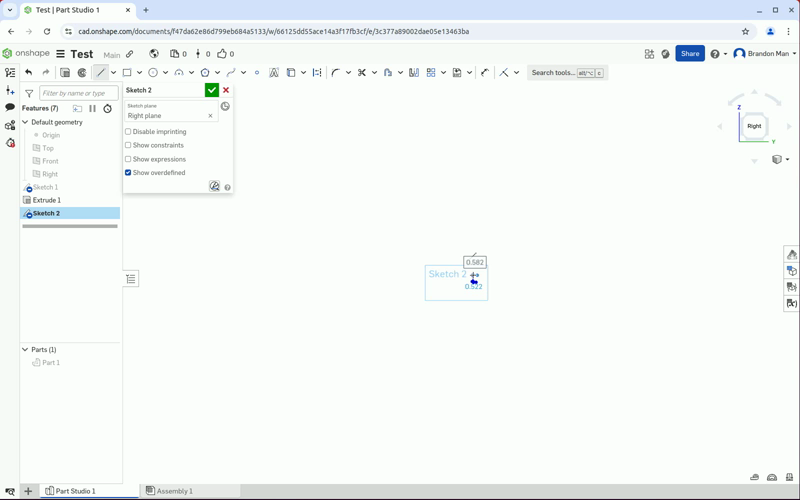
scroll(6)
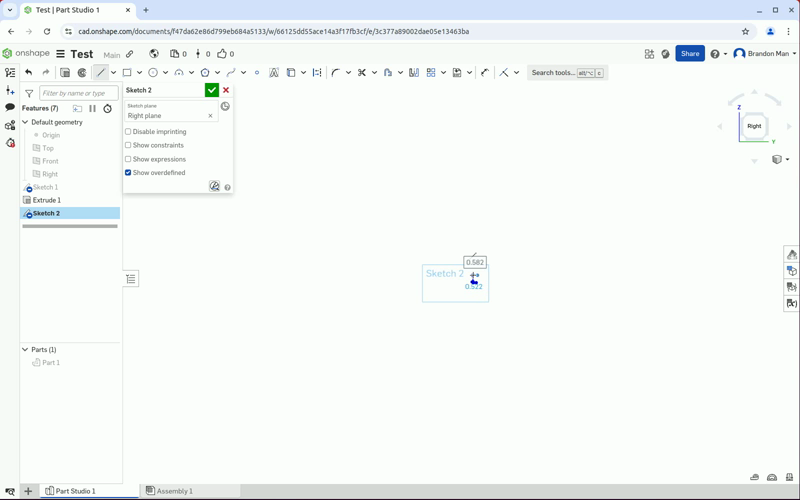
scroll(6)
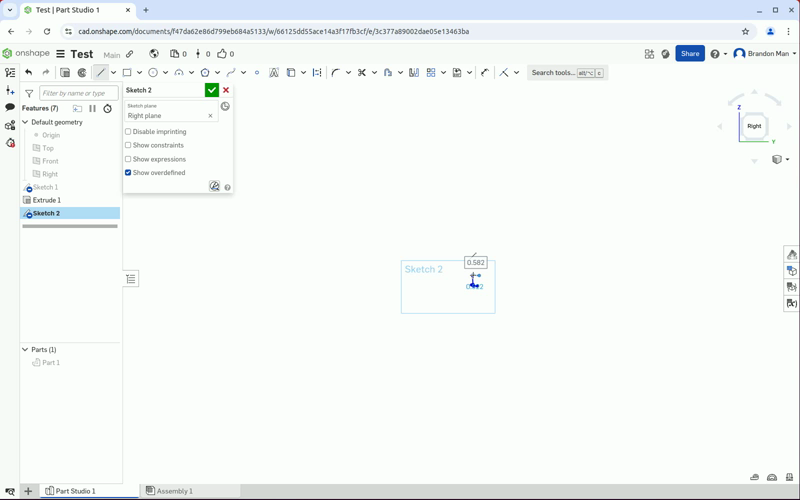
scroll(6)
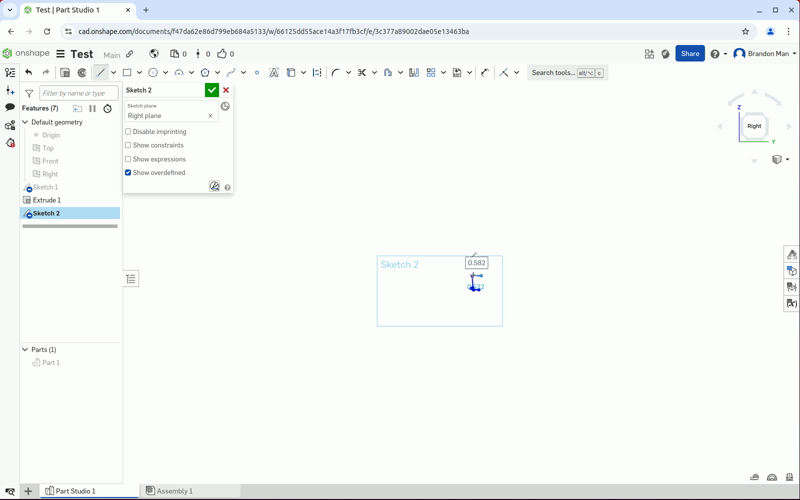
scroll(6)
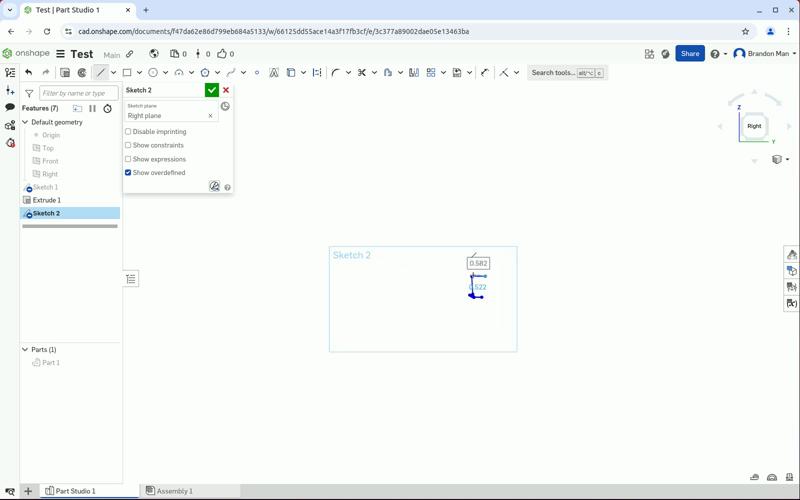
scroll(6)
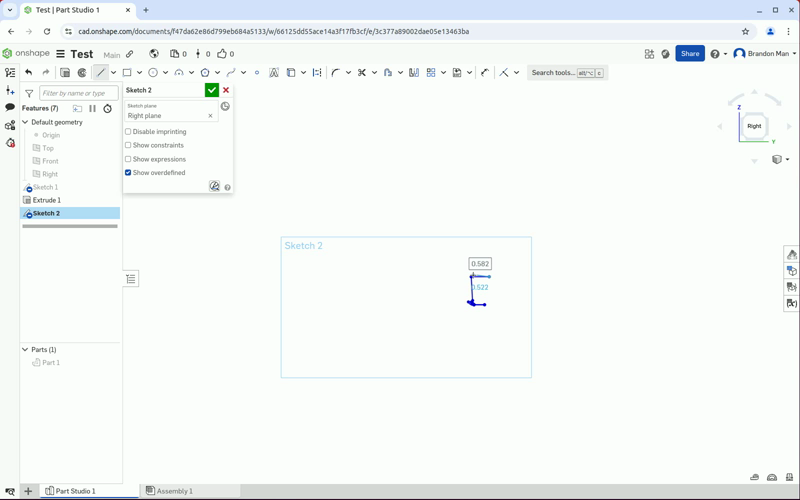
scroll(6)
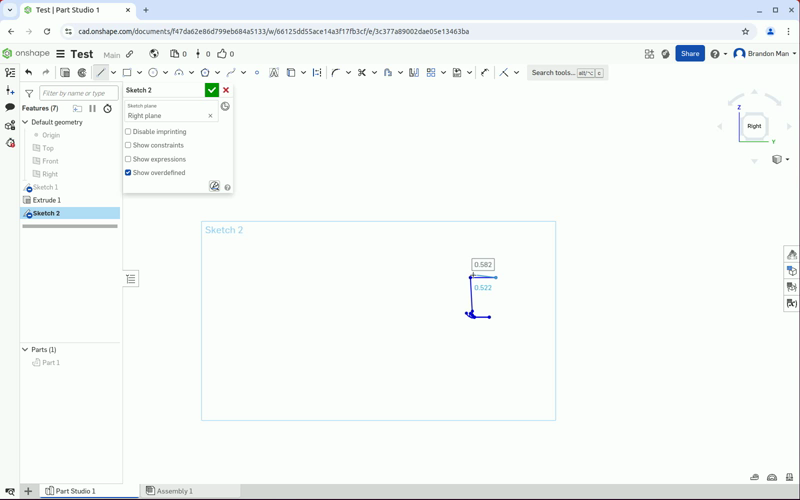
scroll(6)
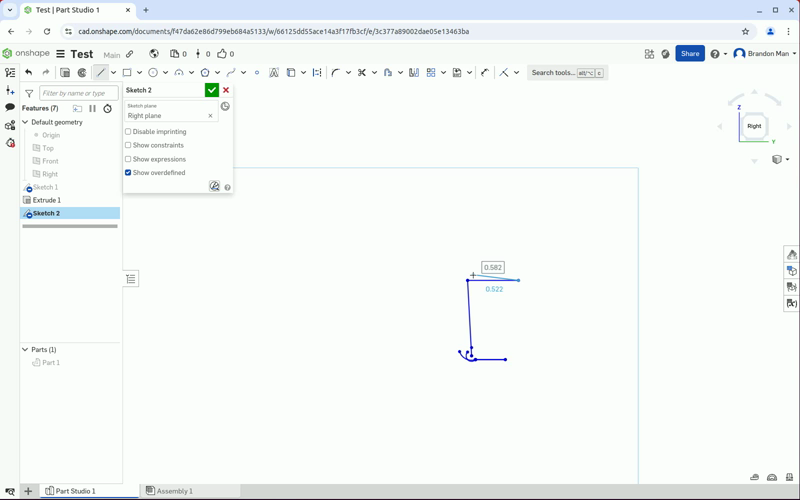
click(473, 274)
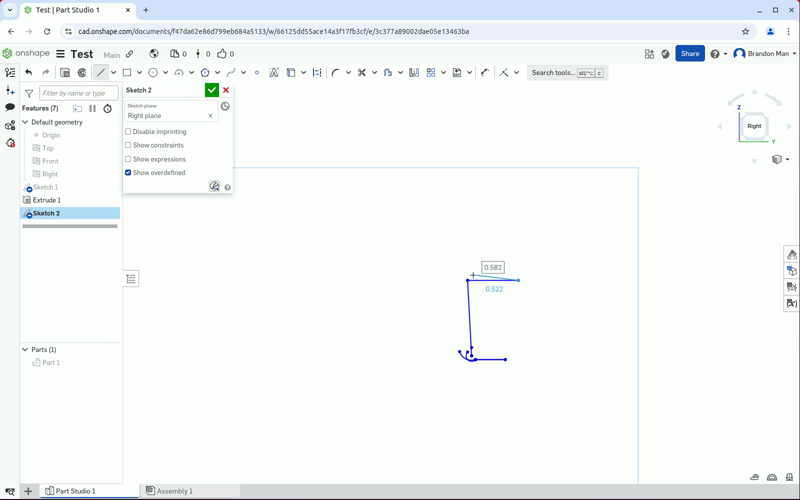
scroll(-6)
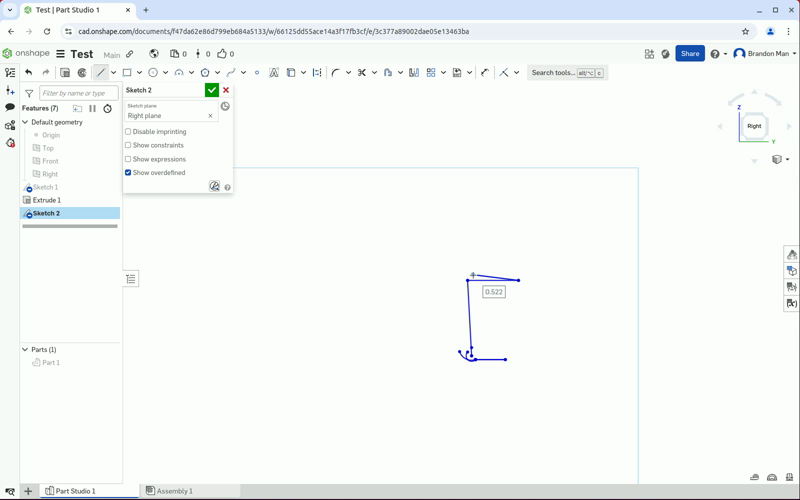
scroll(-6)
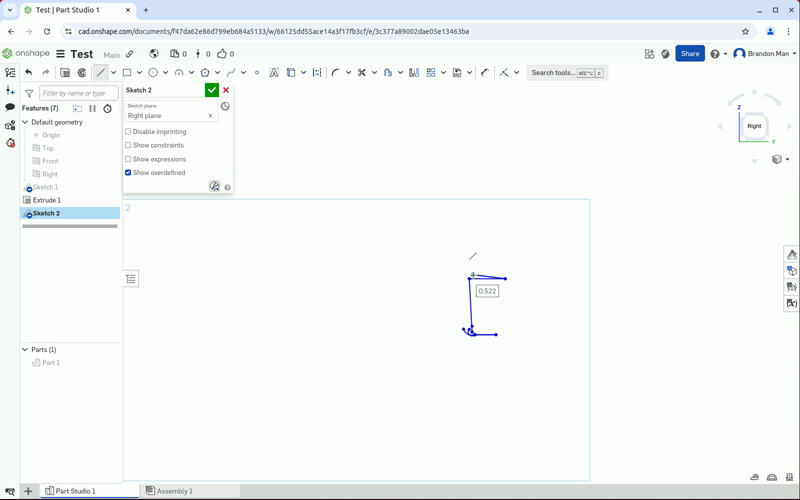
scroll(-6)
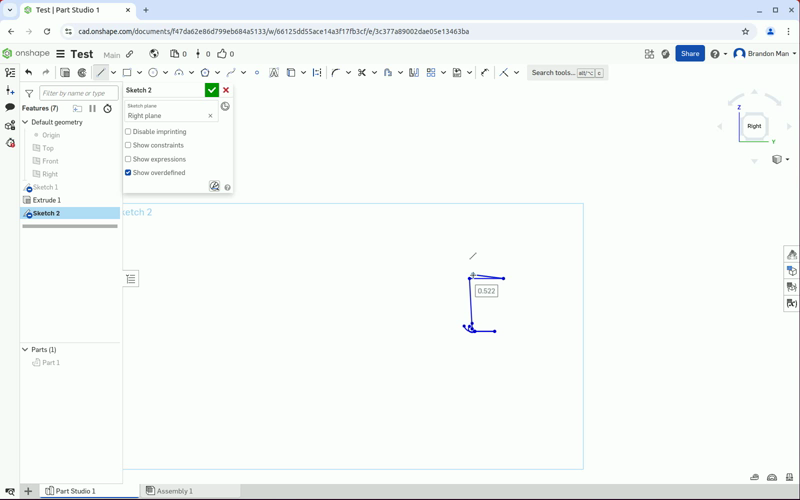
scroll(-6)
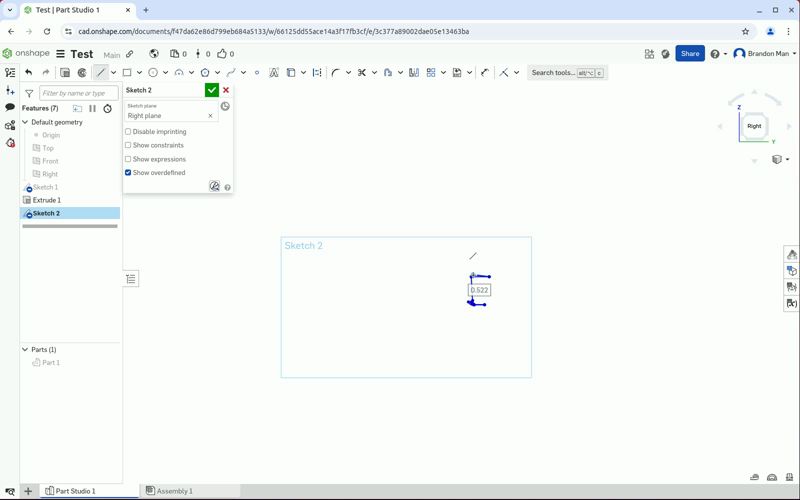
scroll(-6)
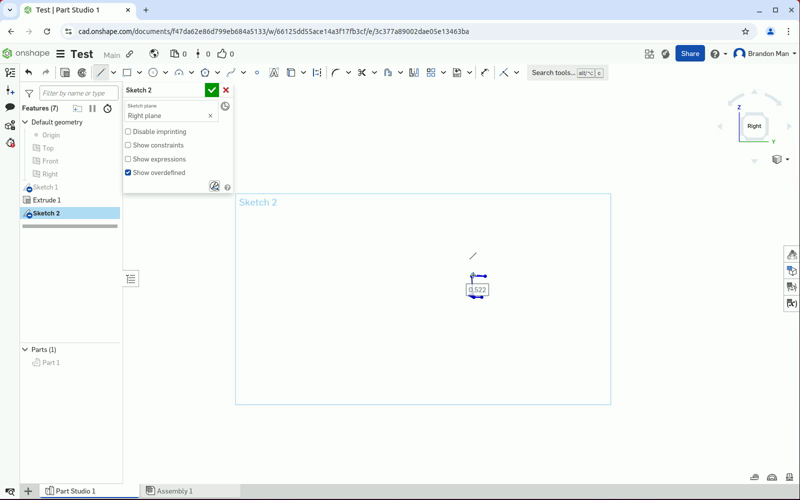
scroll(-6)
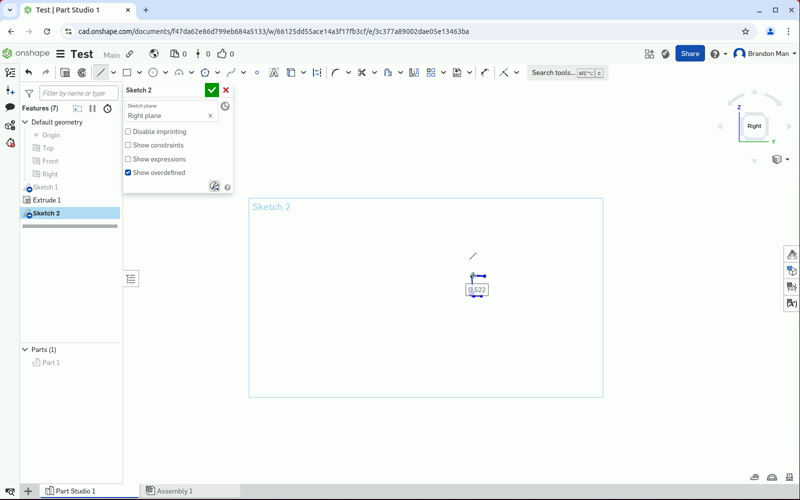
scroll(-6)
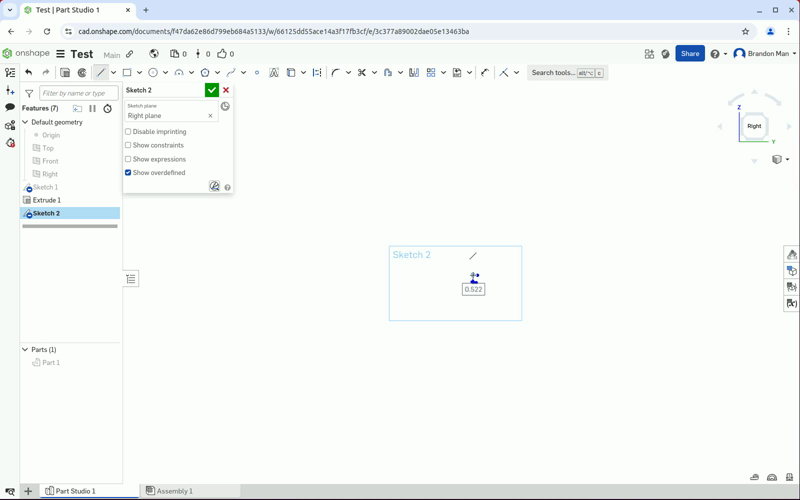
key_up(shift)
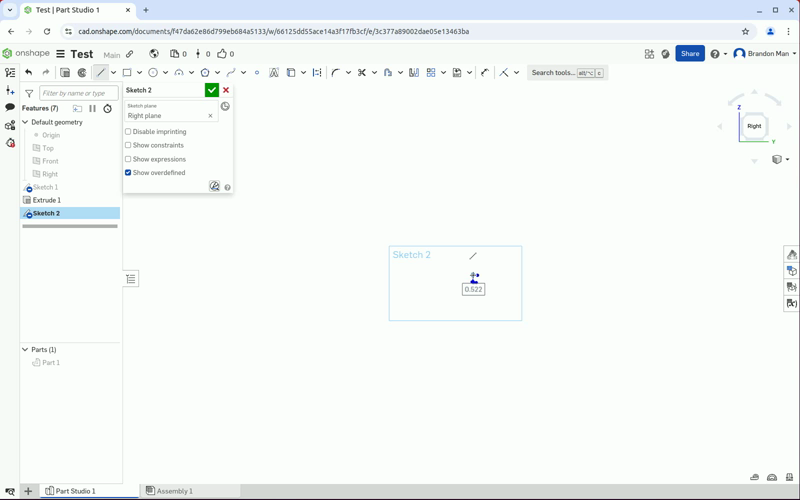
key(esc)
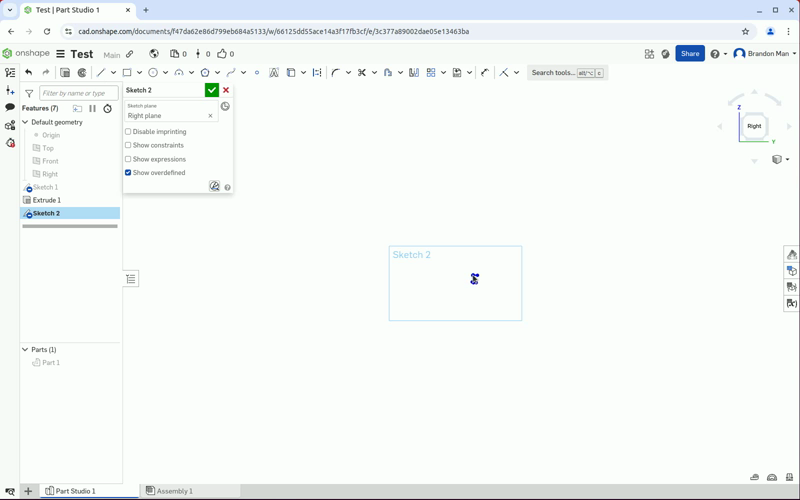
key(a)
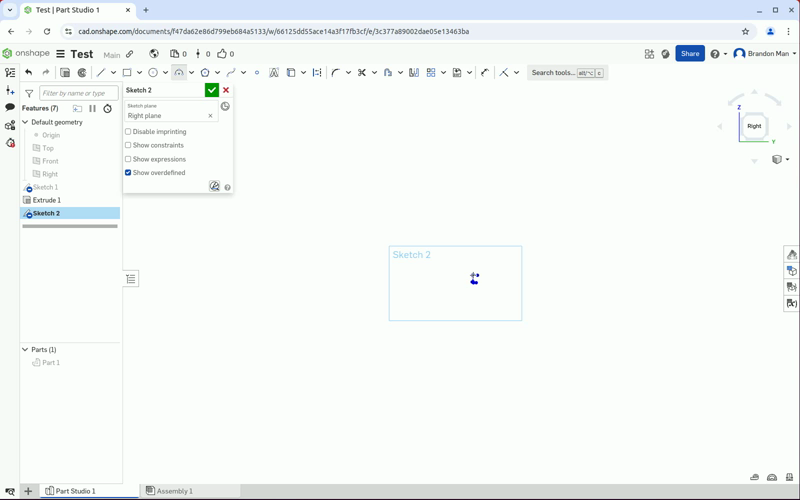
mouse_move(473, 274)
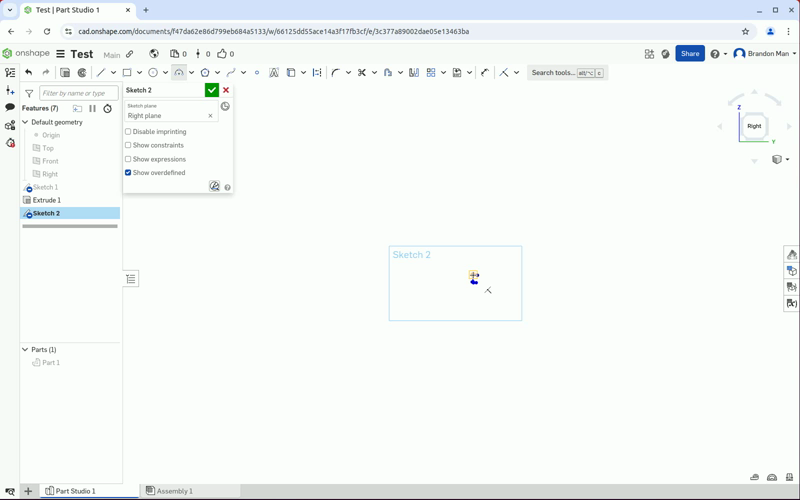
scroll(6)
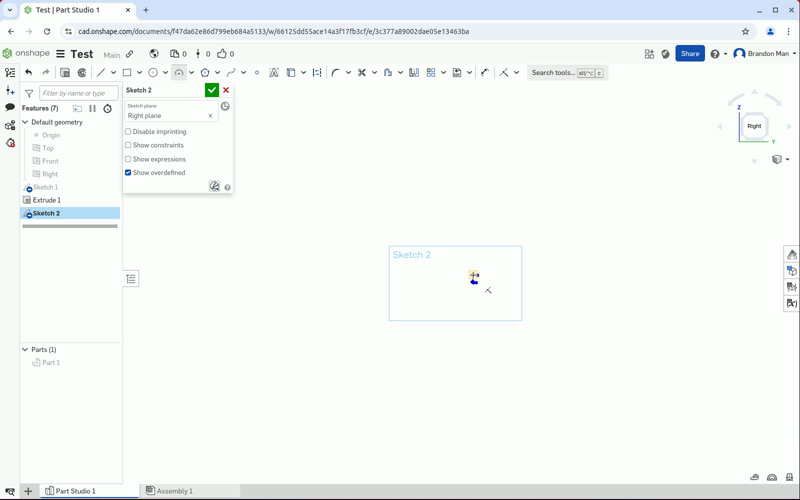
scroll(6)
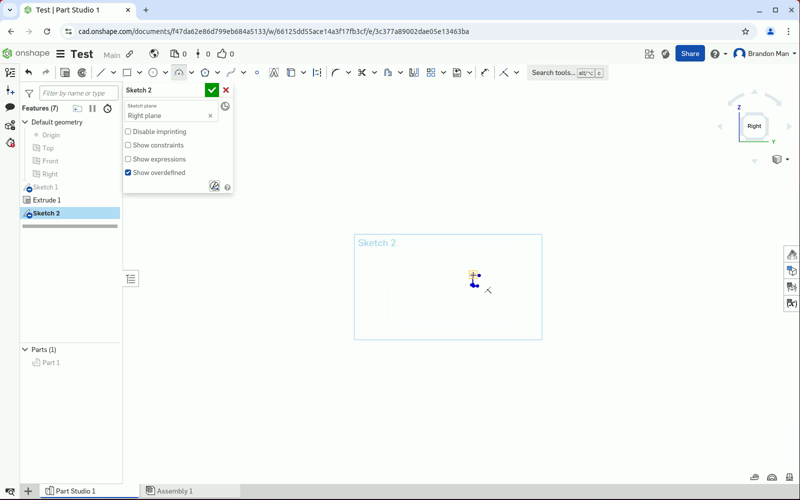
scroll(6)
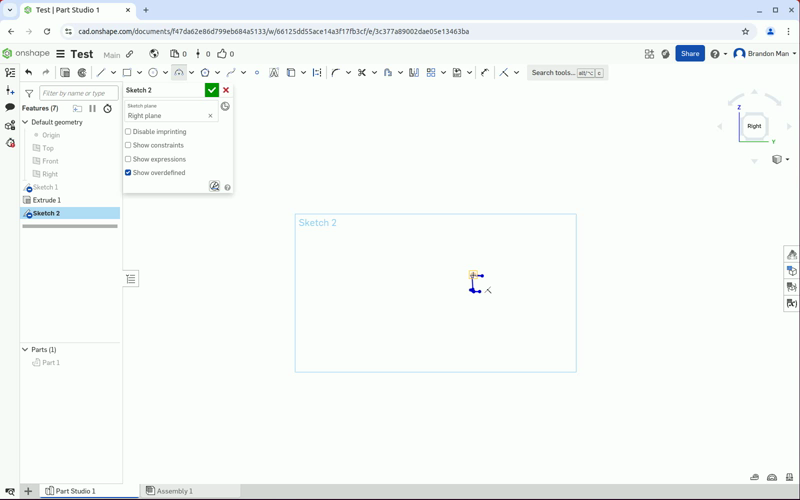
scroll(6)
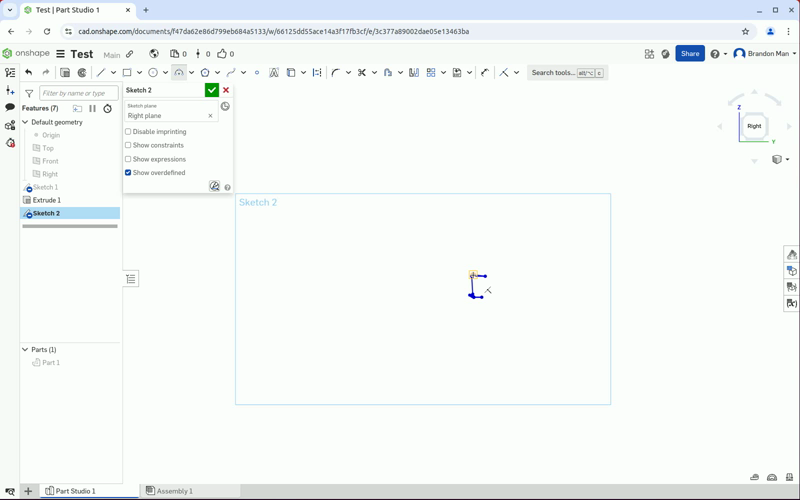
scroll(6)
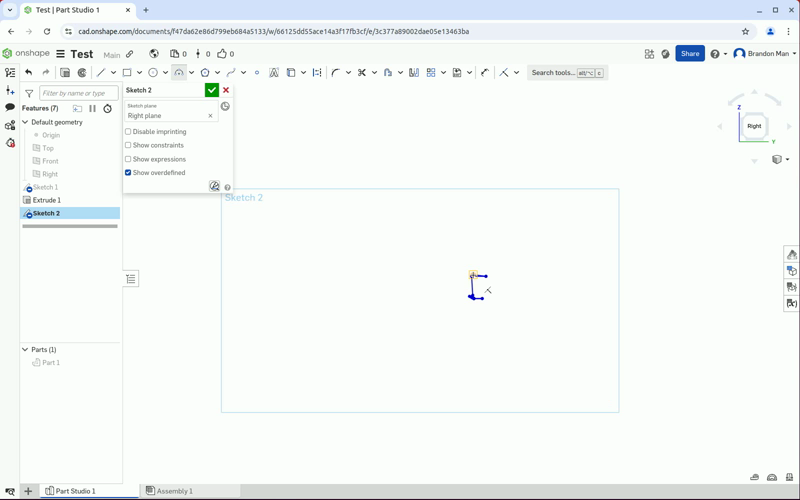
scroll(6)
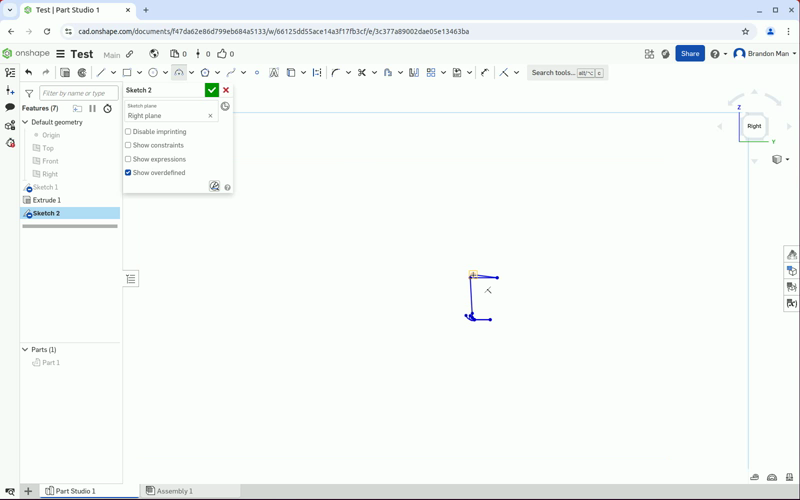
scroll(6)
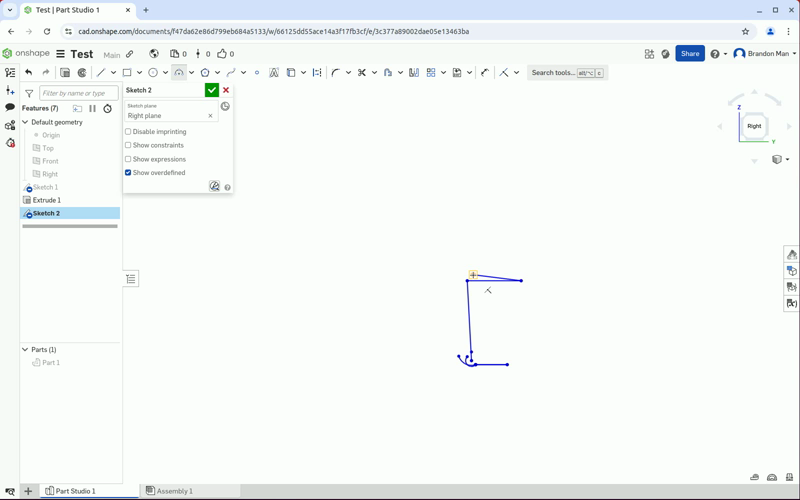
click(473, 274)
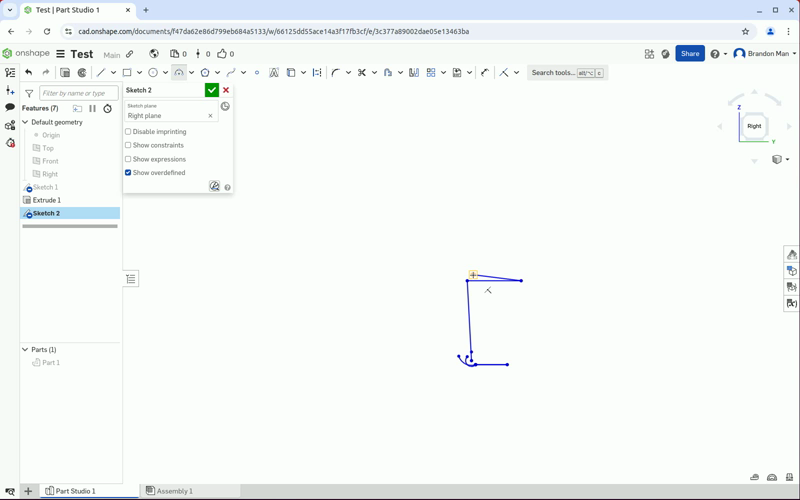
scroll(-6)
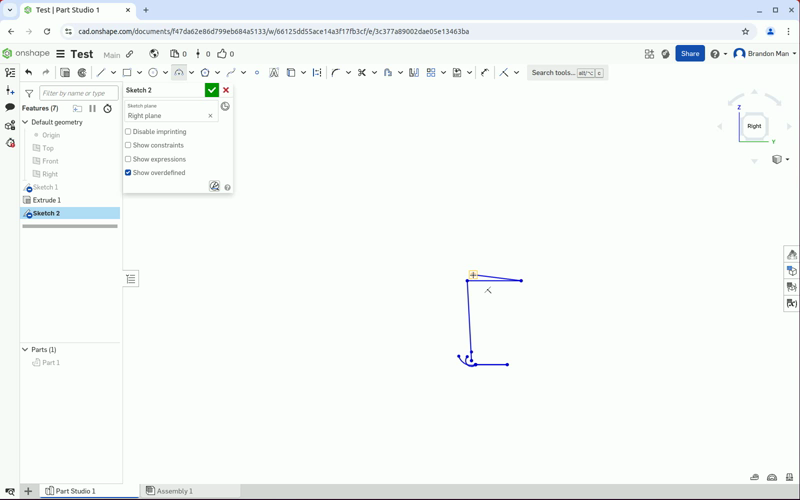
scroll(-6)
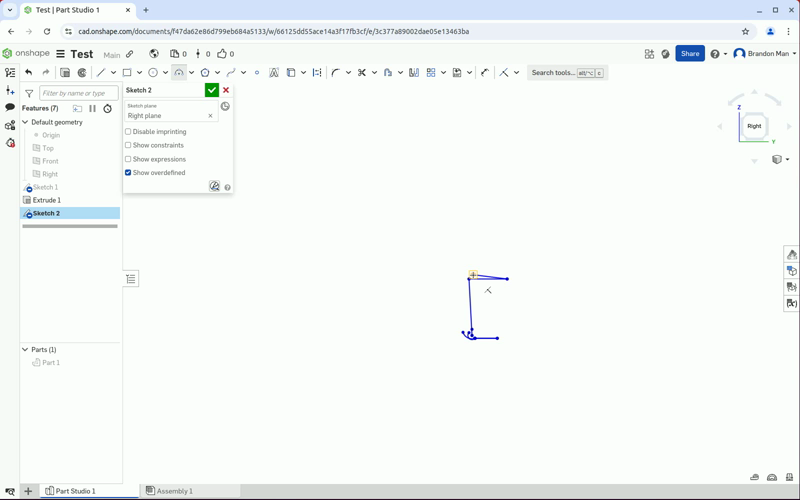
scroll(-6)
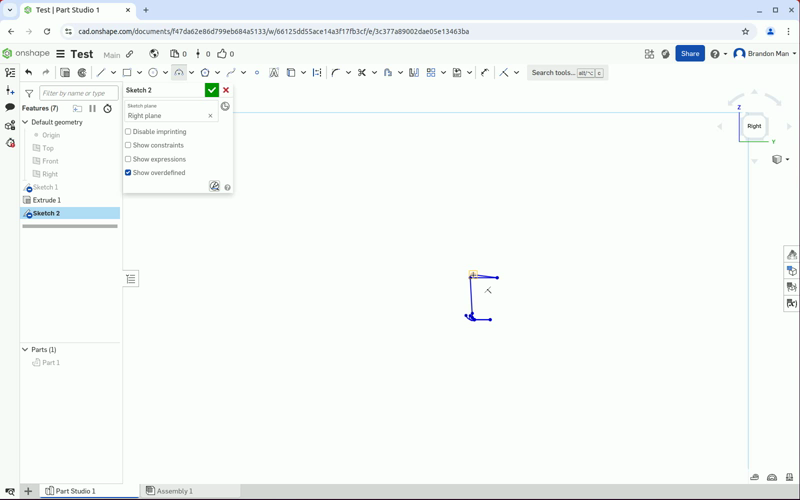
scroll(-6)
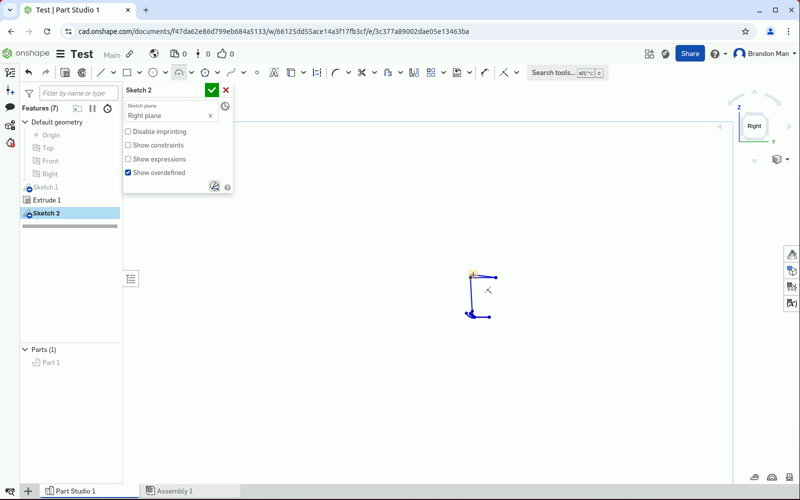
scroll(-6)
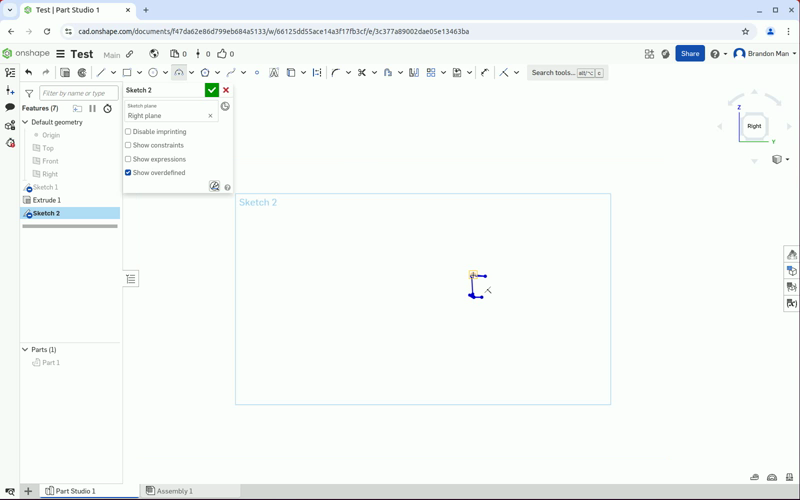
scroll(-6)
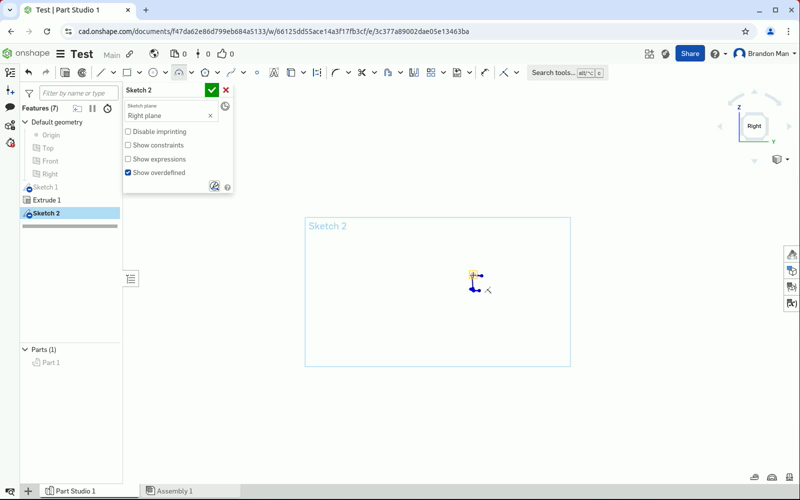
scroll(-6)
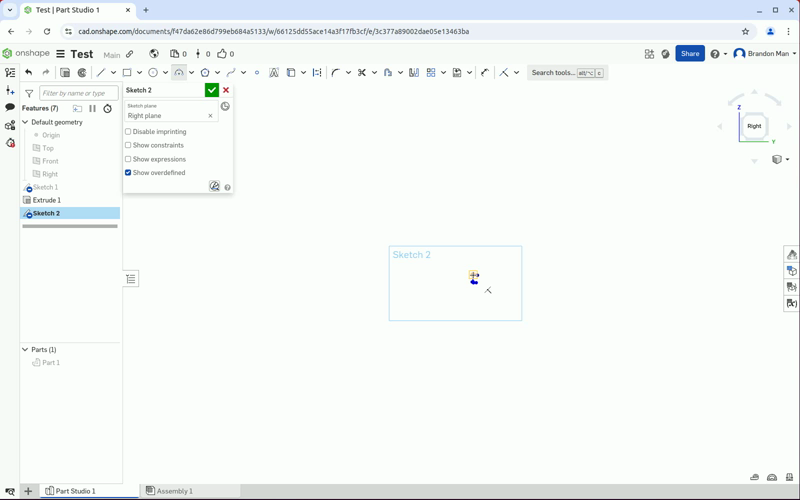
key_down(shift)
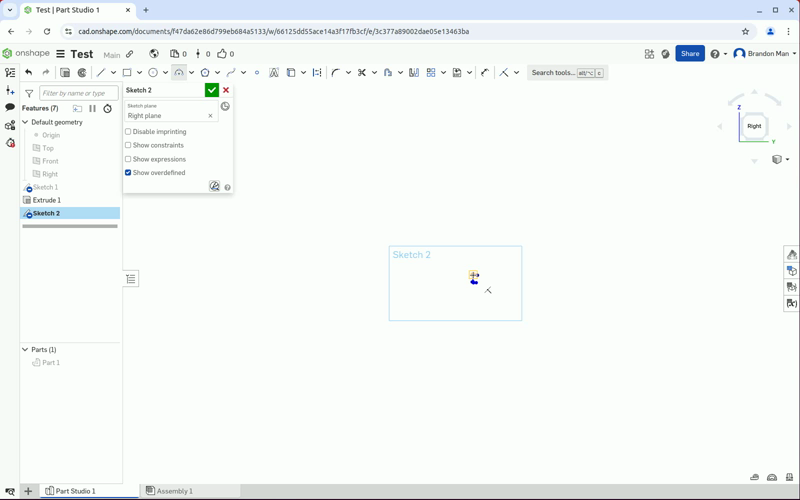
mouse_move(472, 275)
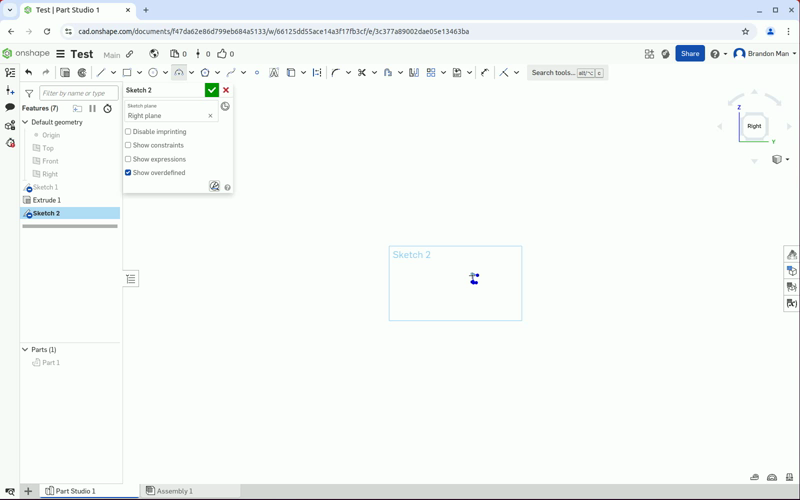
scroll(6)
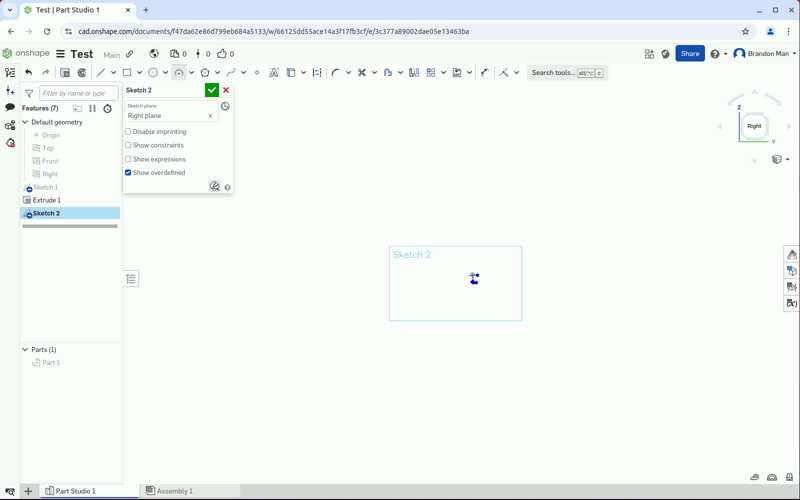
scroll(6)
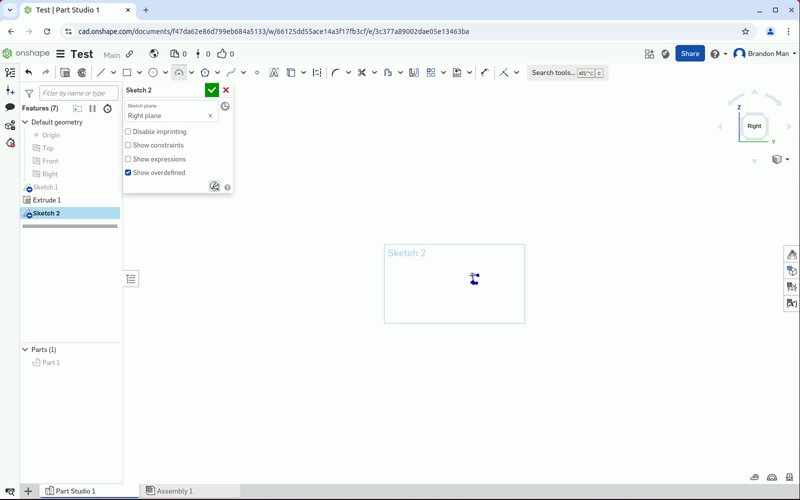
scroll(6)
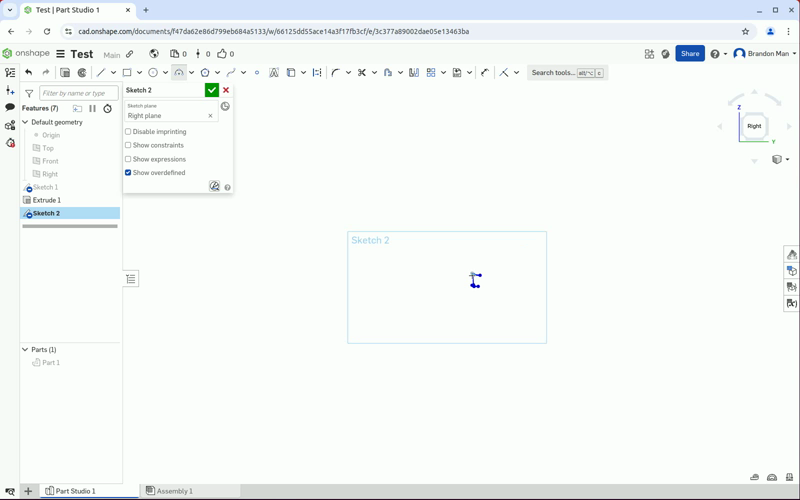
scroll(6)
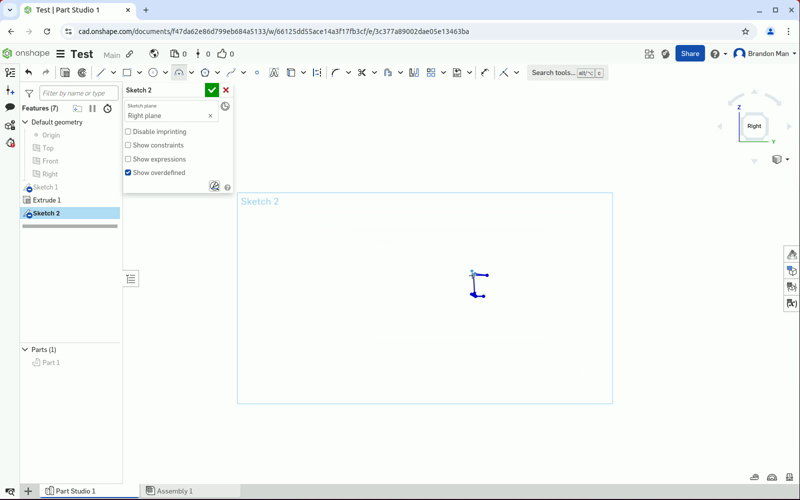
scroll(6)
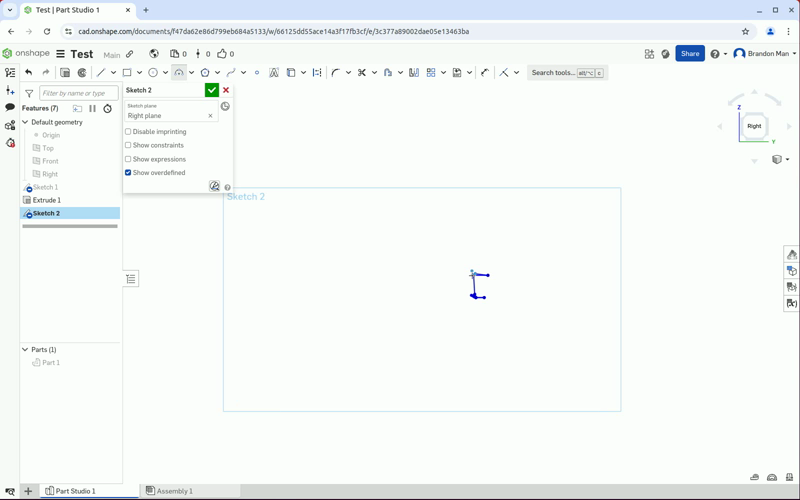
scroll(6)
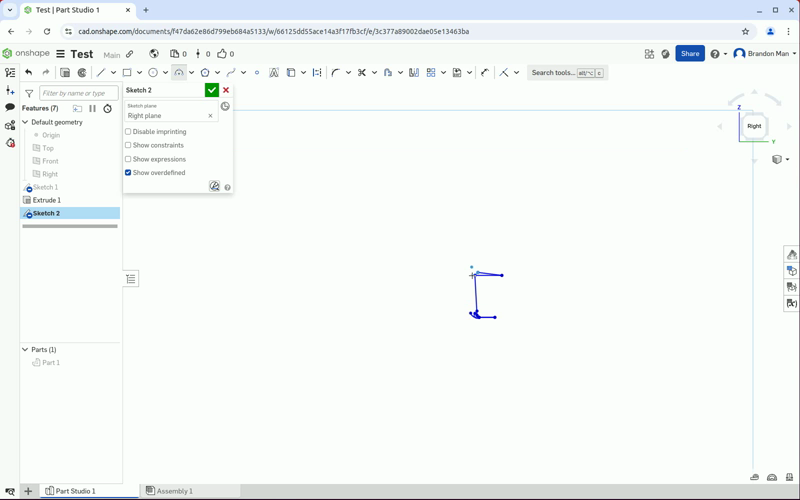
scroll(6)
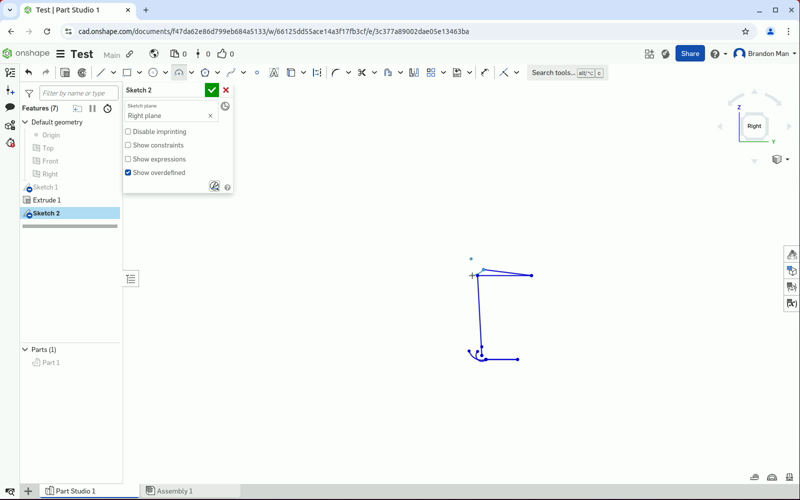
click(472, 275)
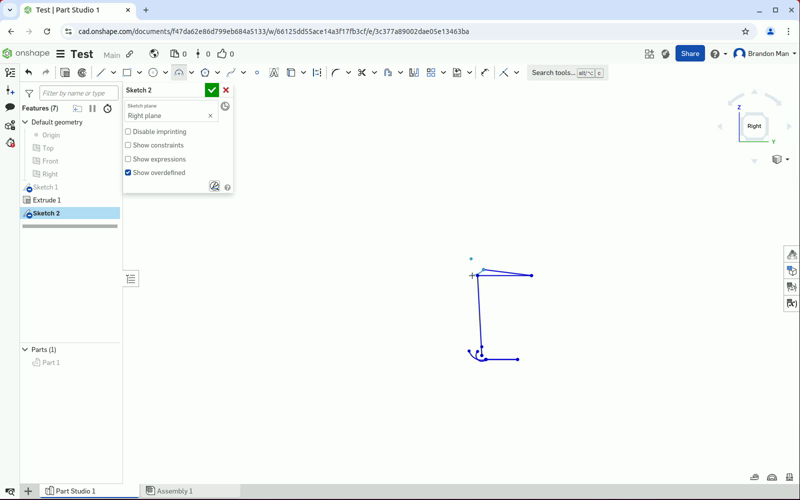
scroll(-6)
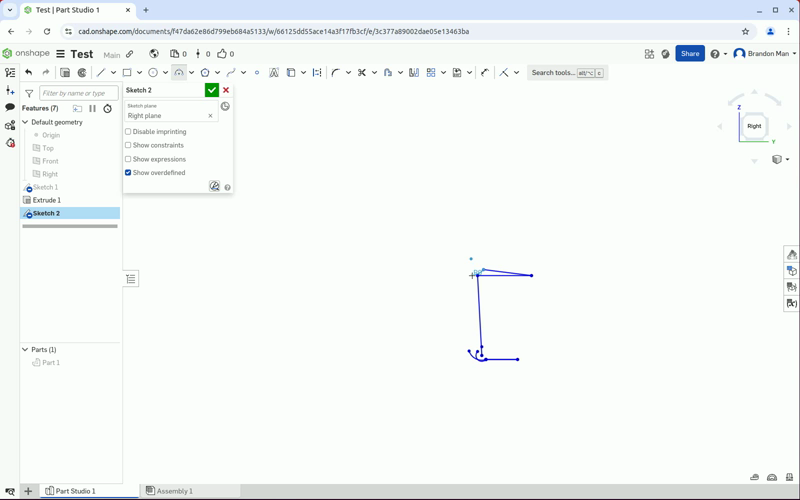
scroll(-6)
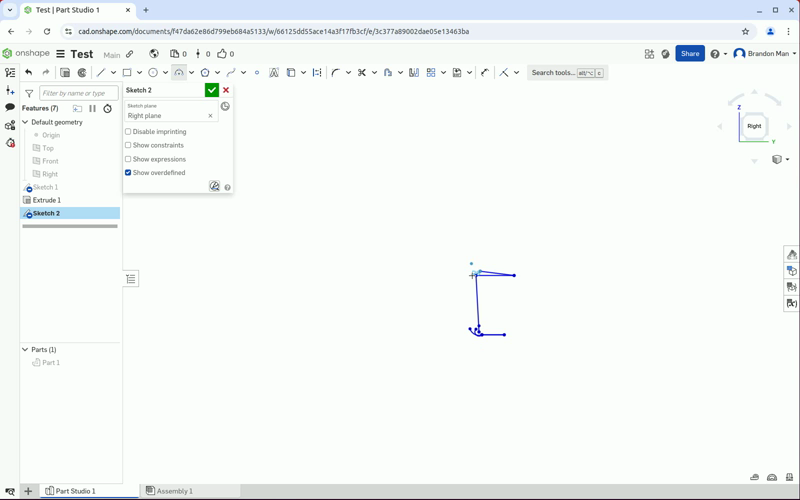
scroll(-6)
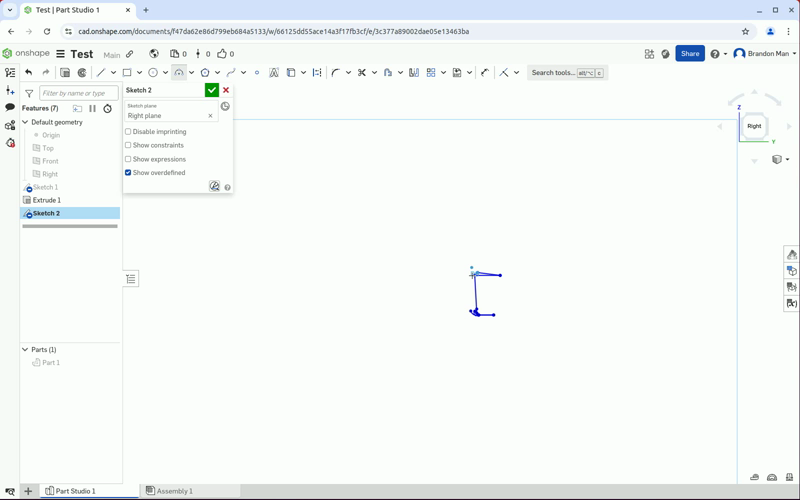
scroll(-6)
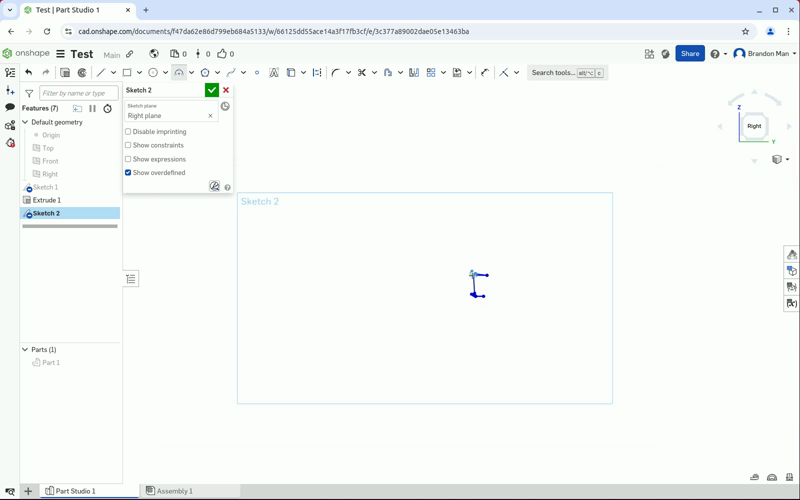
scroll(-6)
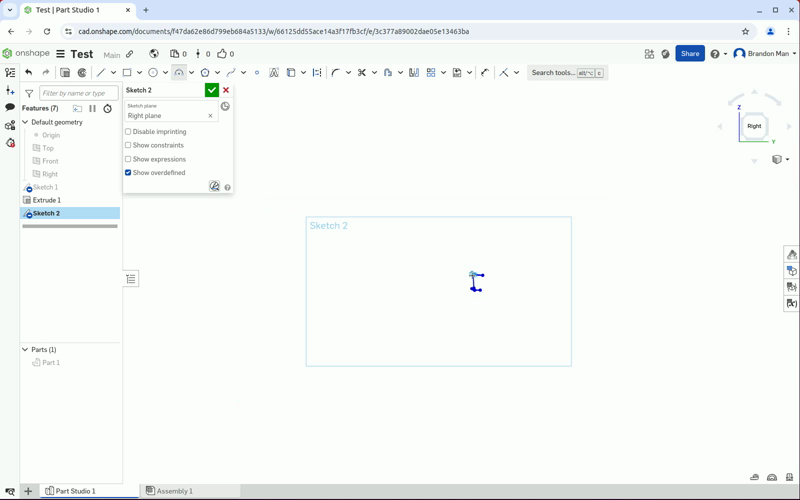
scroll(-6)
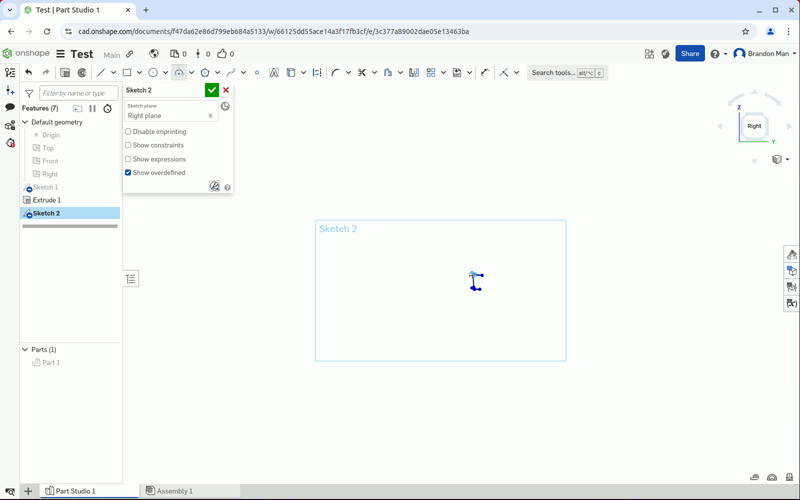
scroll(-6)
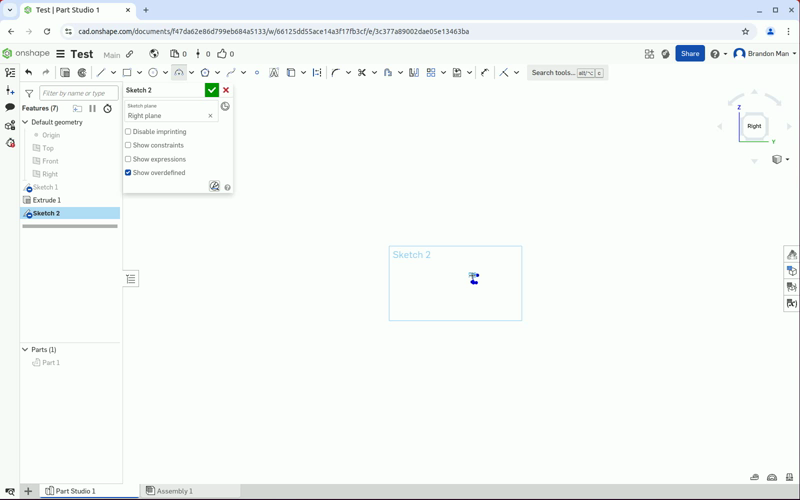
mouse_move(472, 274)
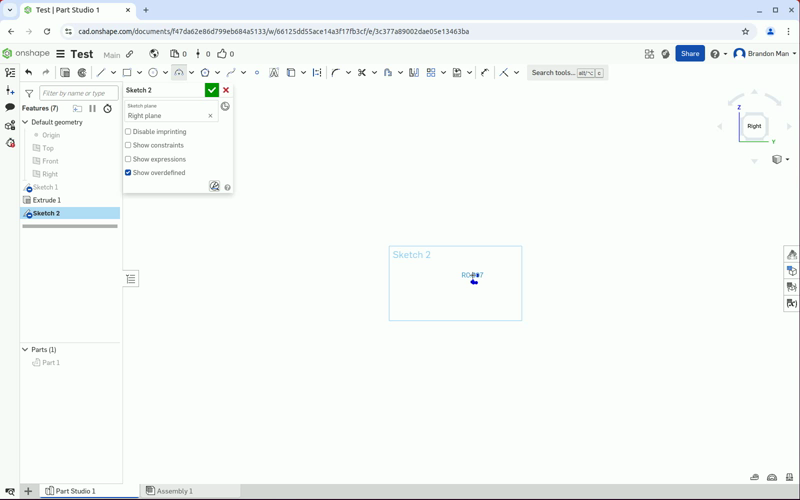
scroll(6)
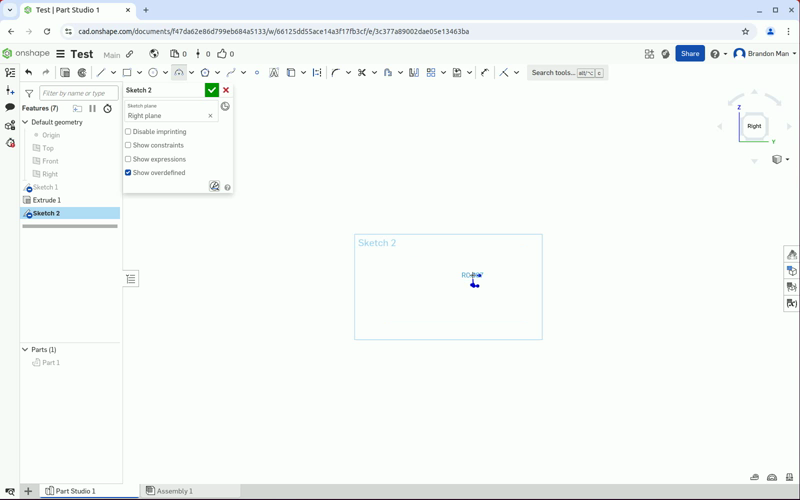
scroll(6)
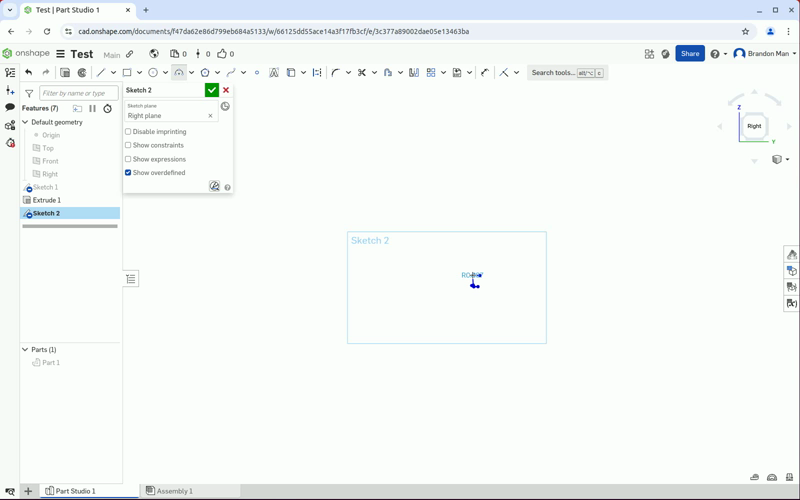
scroll(6)
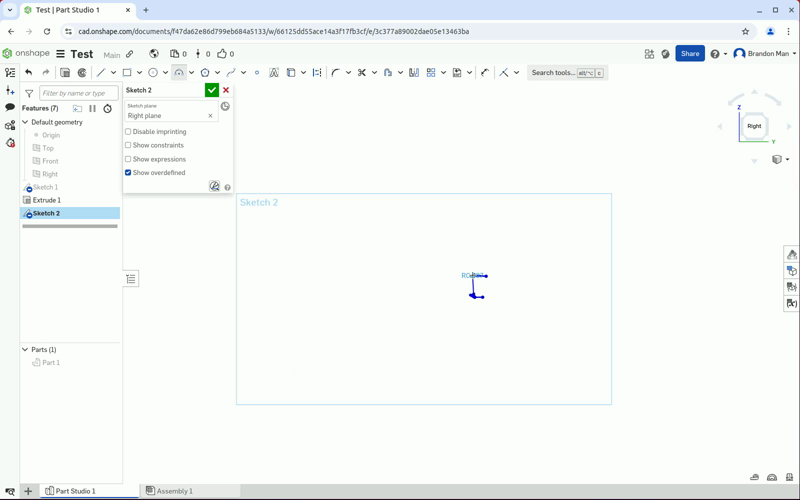
scroll(6)
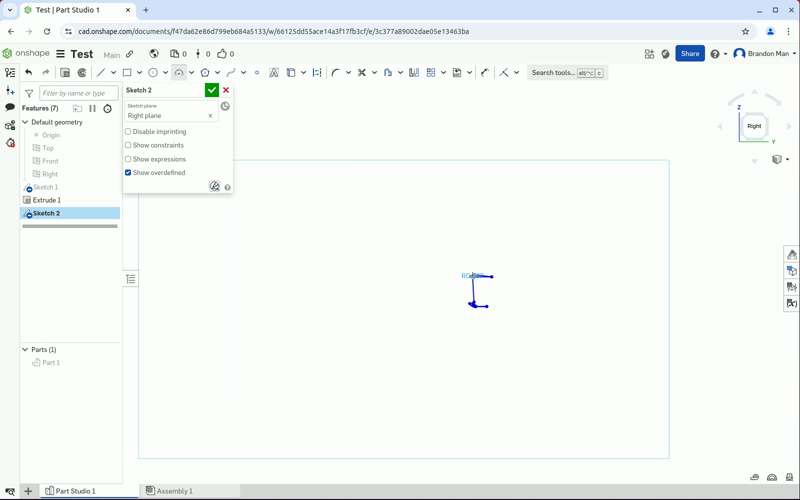
scroll(6)
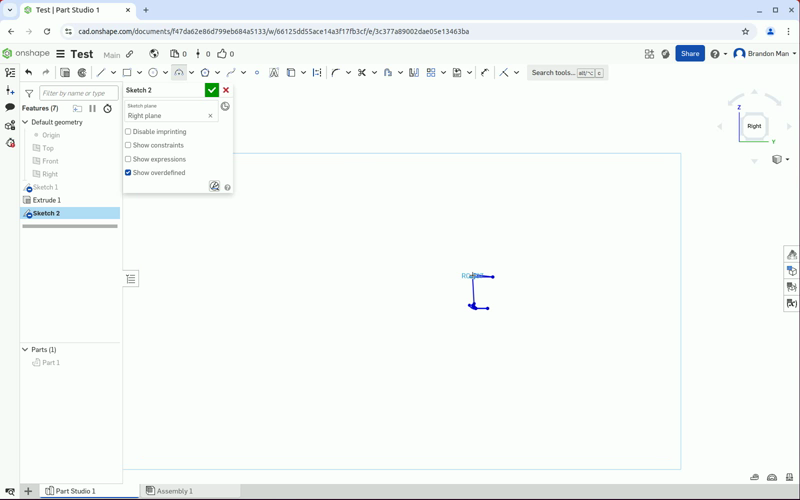
scroll(6)
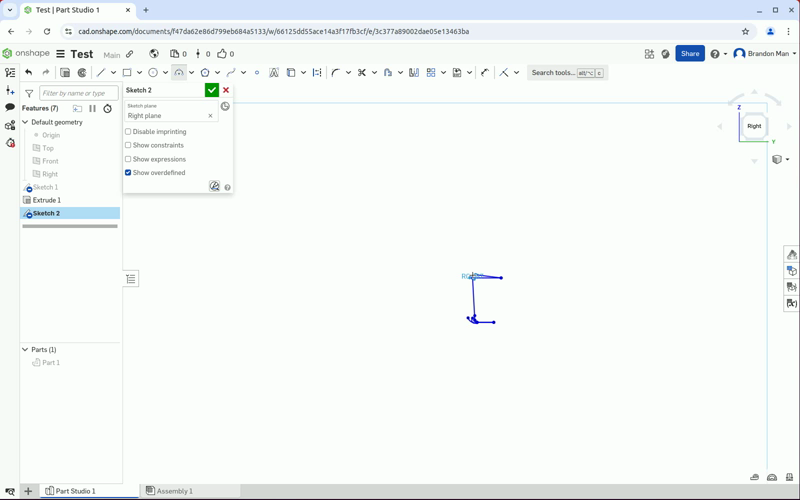
scroll(6)
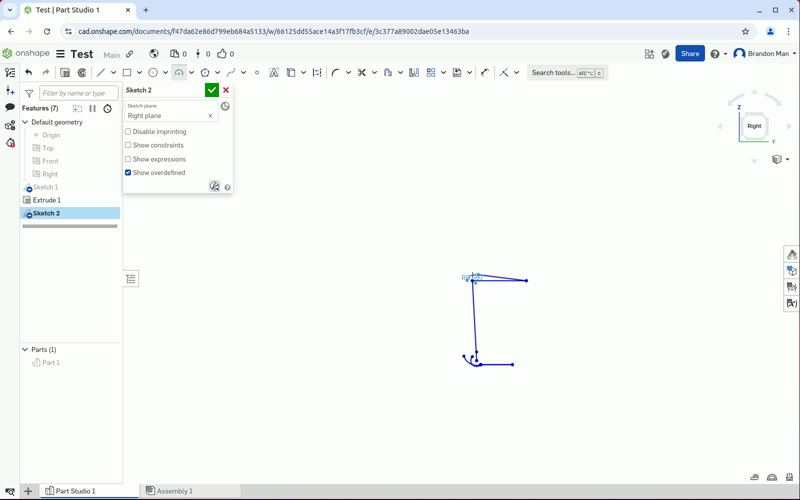
click(472, 274)
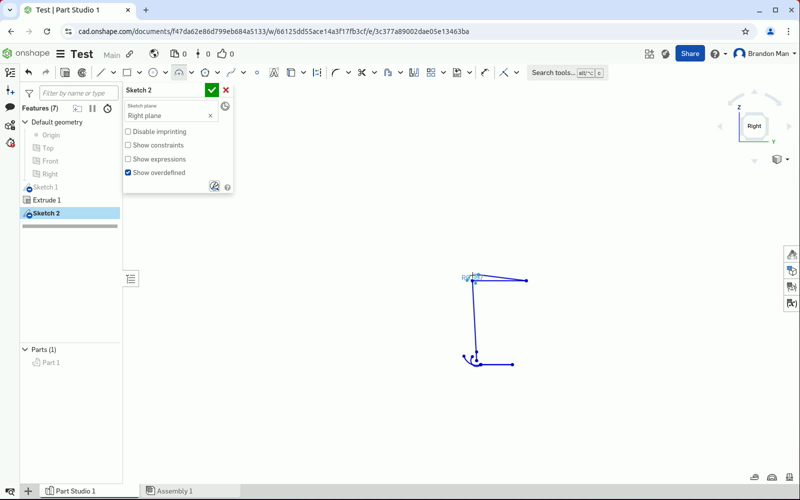
scroll(-6)
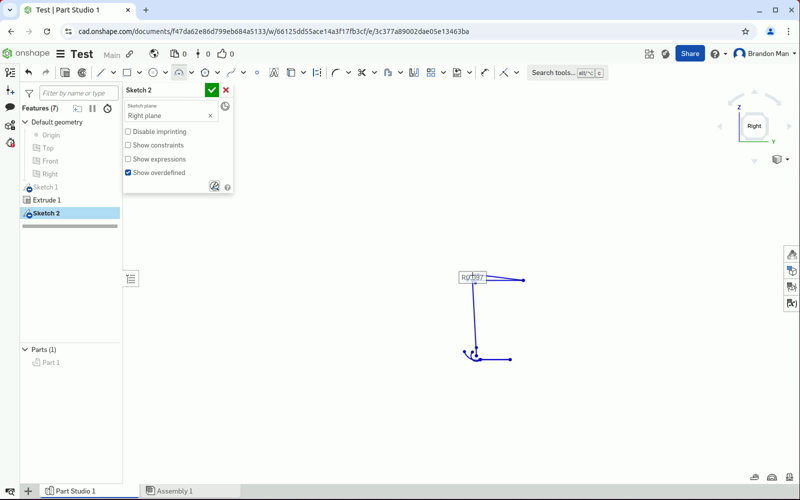
scroll(-6)
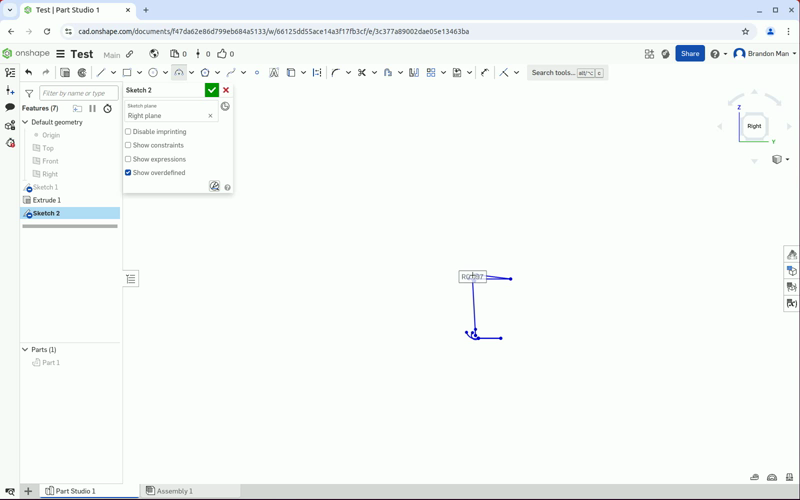
scroll(-6)
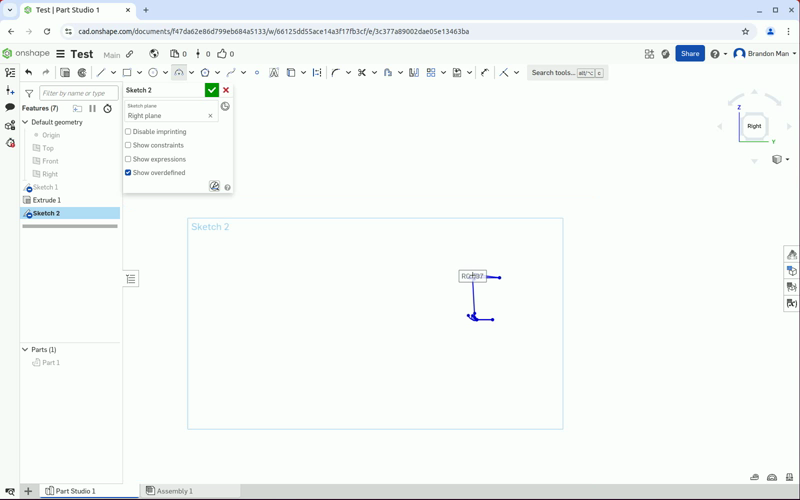
scroll(-6)
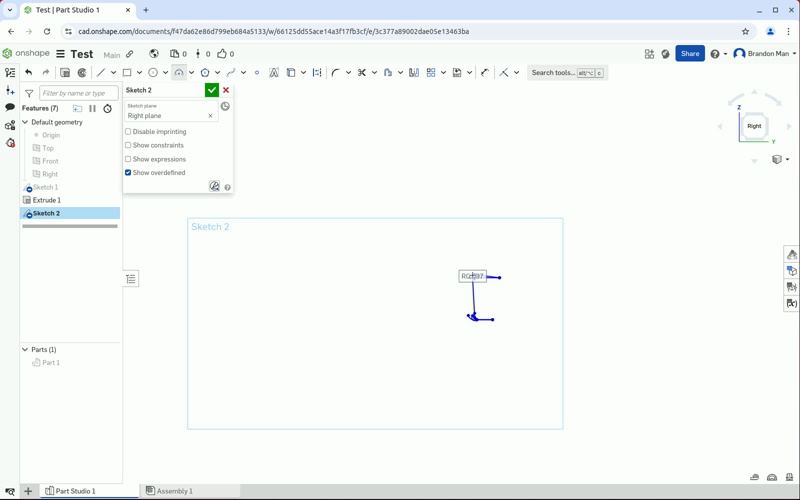
scroll(-6)
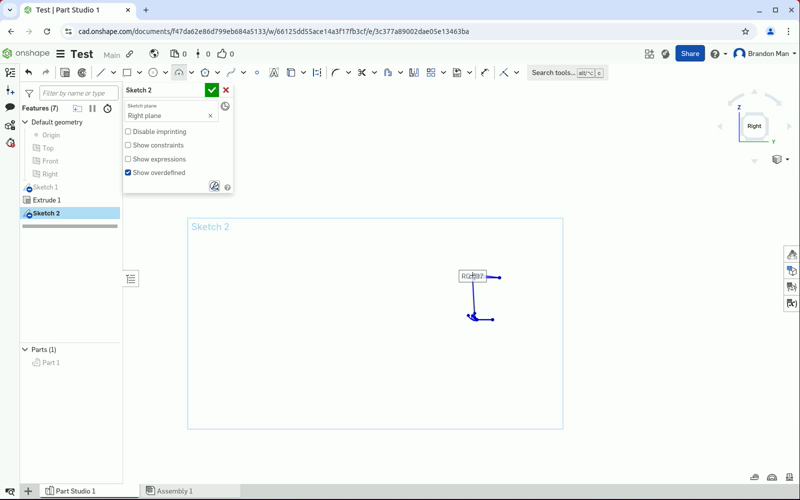
scroll(-6)
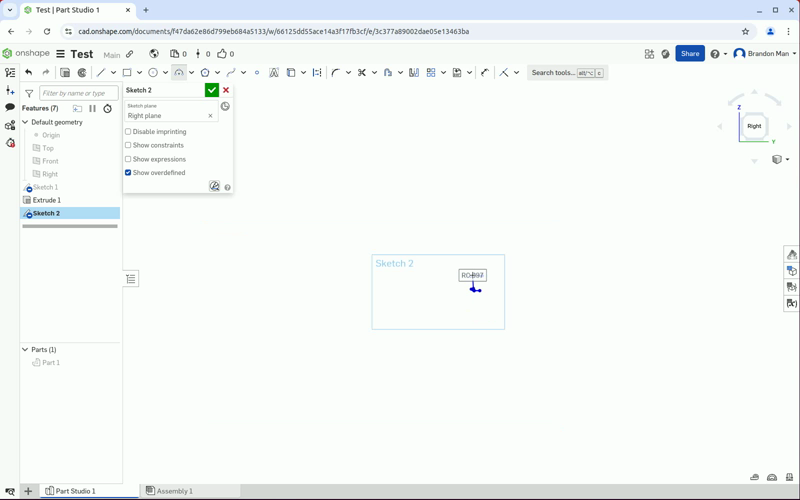
scroll(-6)
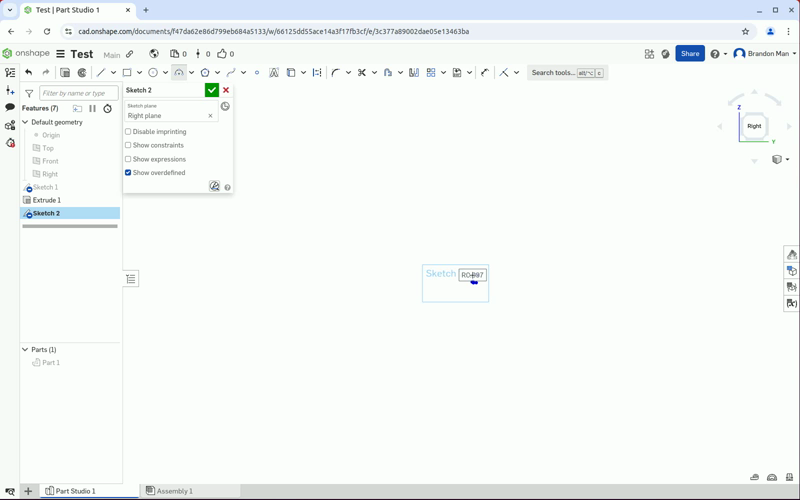
key_up(shift)
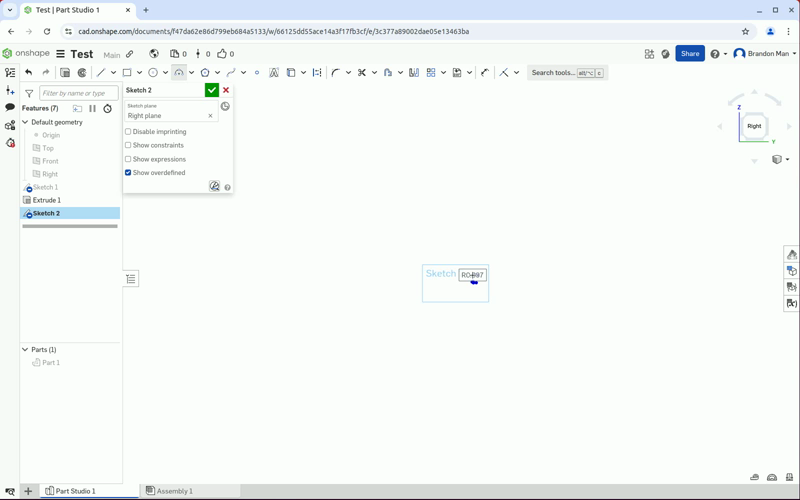
key(esc)
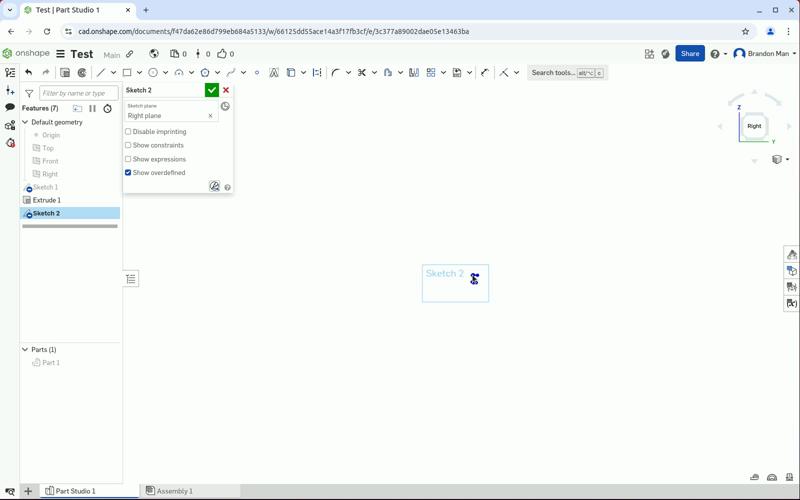
key(l)
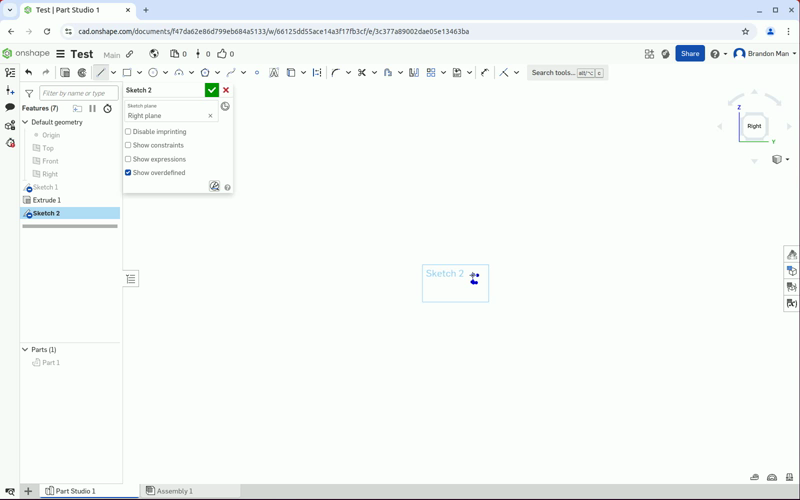
mouse_move(472, 275)
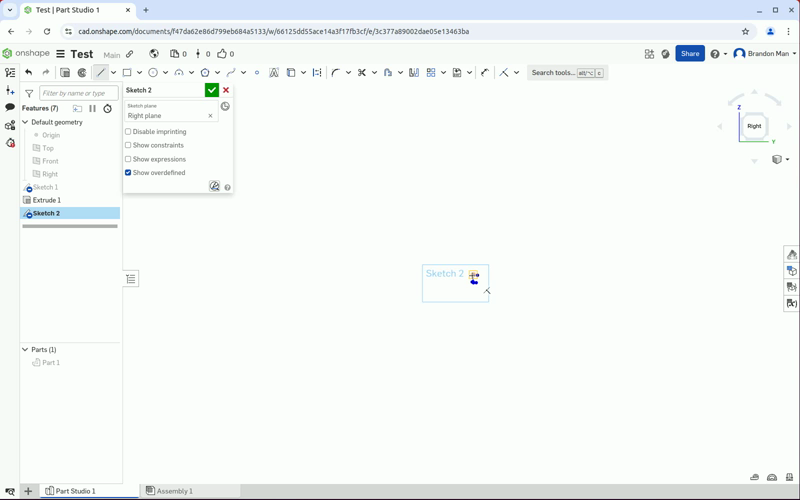
scroll(6)
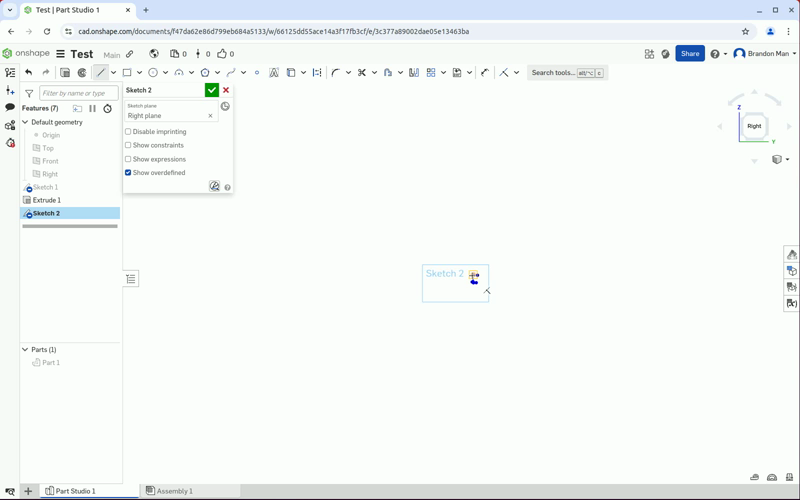
scroll(6)
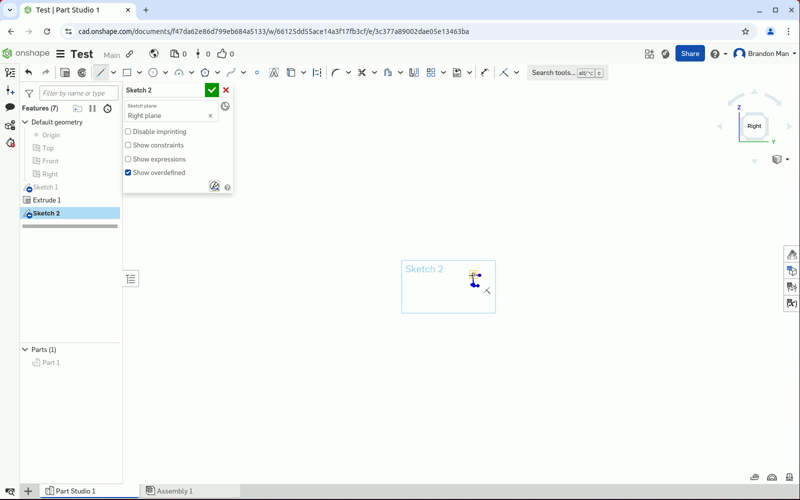
scroll(6)
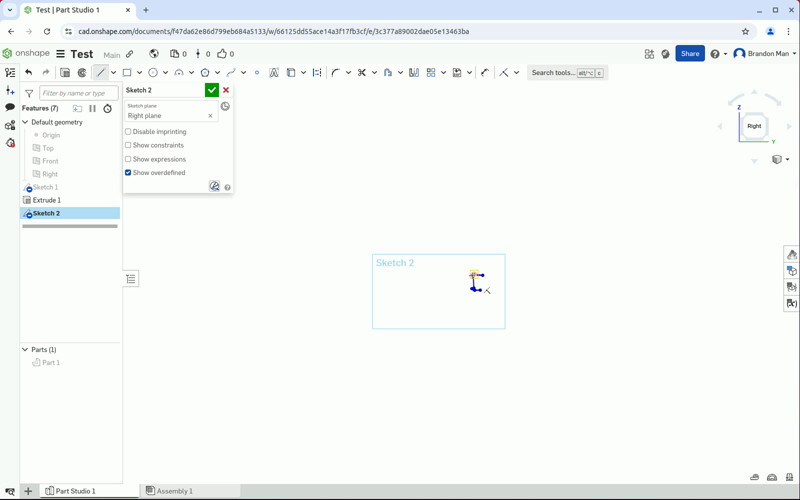
scroll(6)
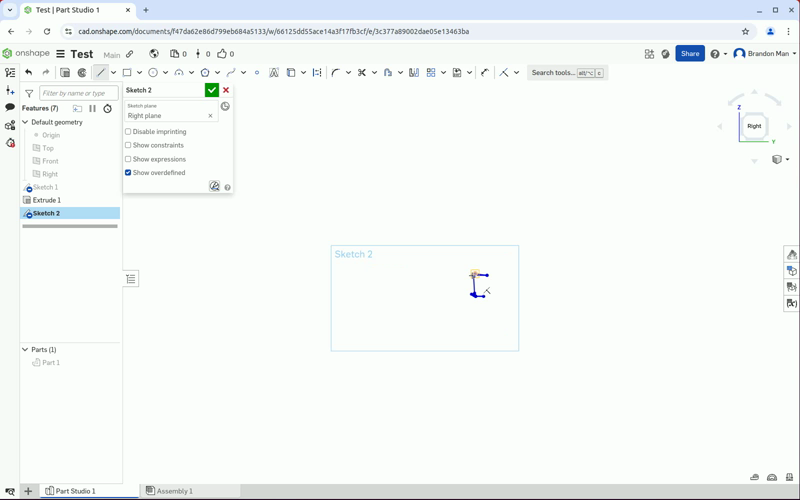
scroll(6)
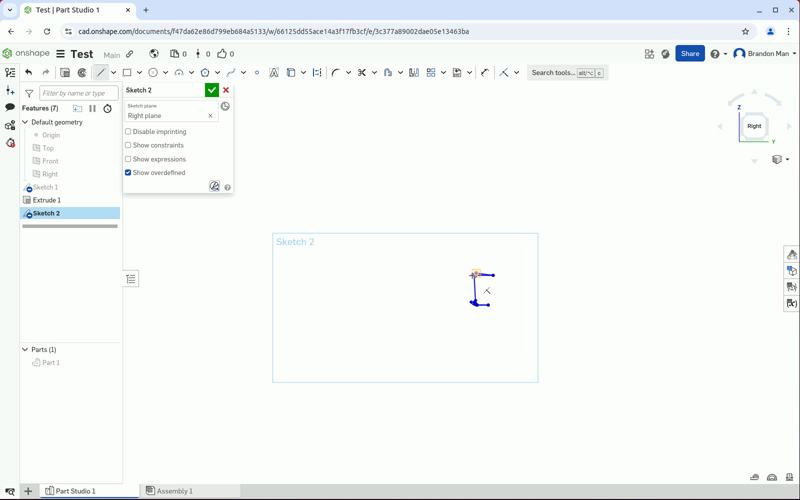
scroll(6)
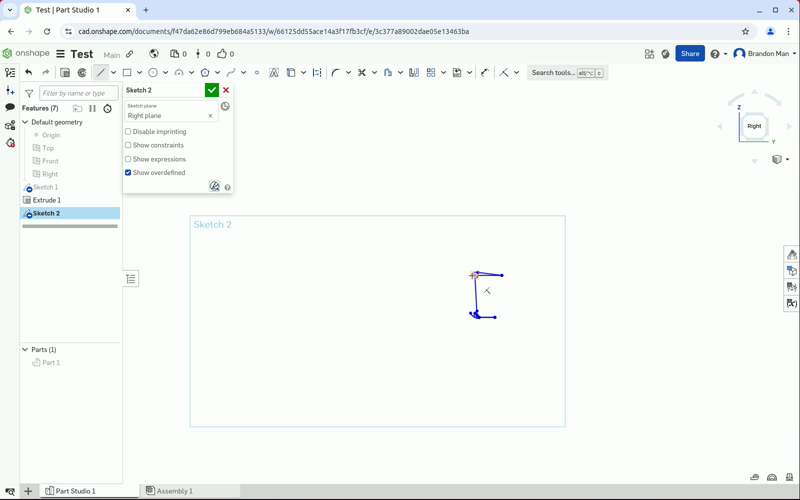
scroll(6)
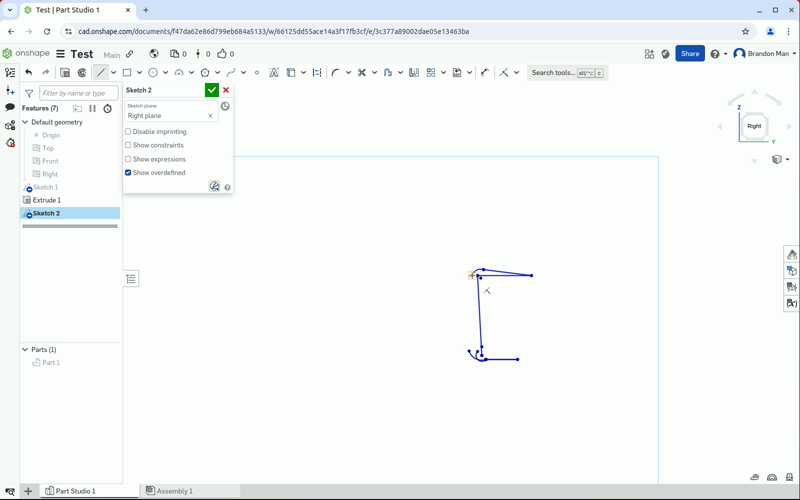
click(472, 275)
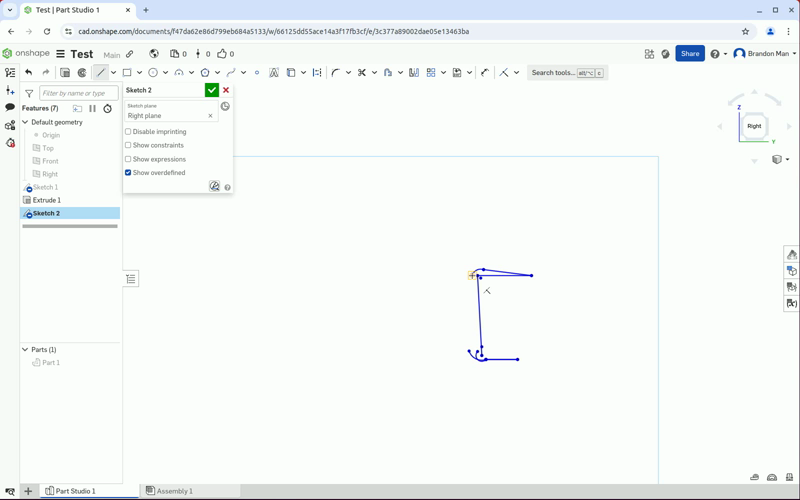
scroll(-6)
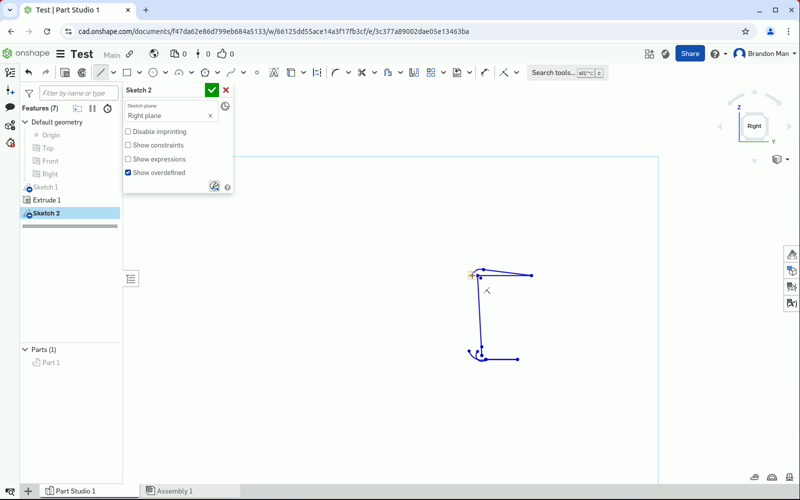
scroll(-6)
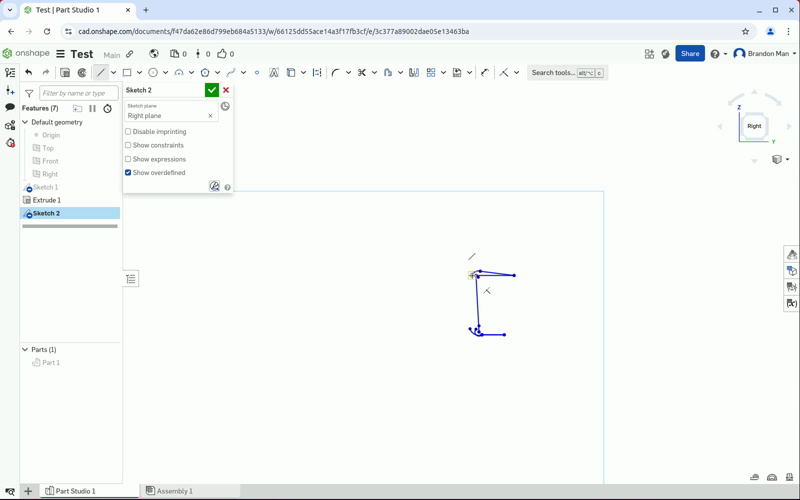
scroll(-6)
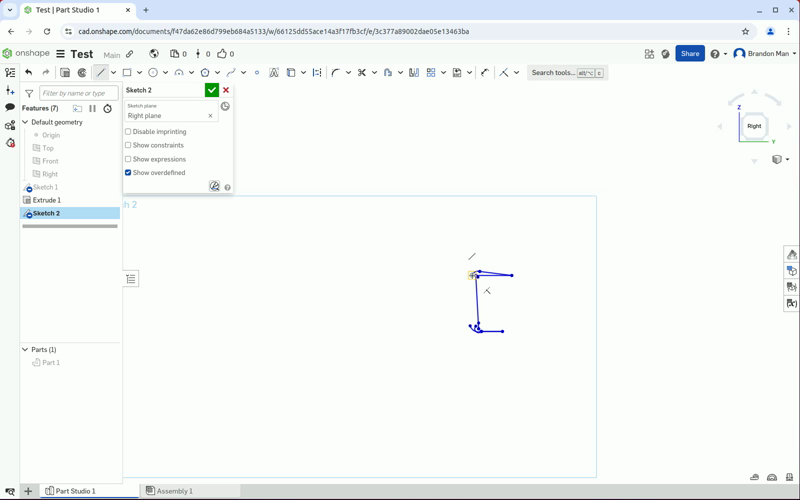
scroll(-6)
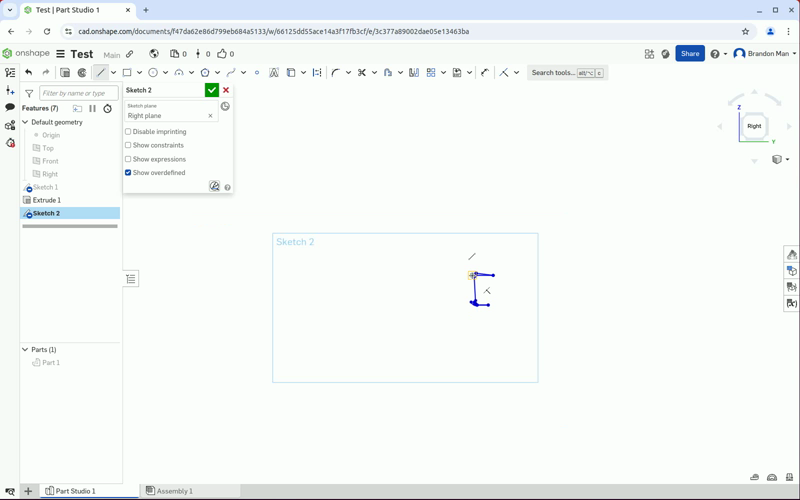
scroll(-6)
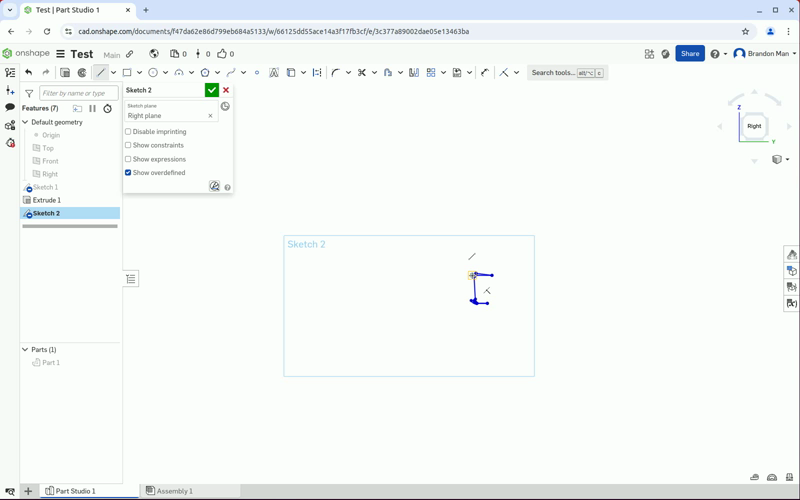
scroll(-6)
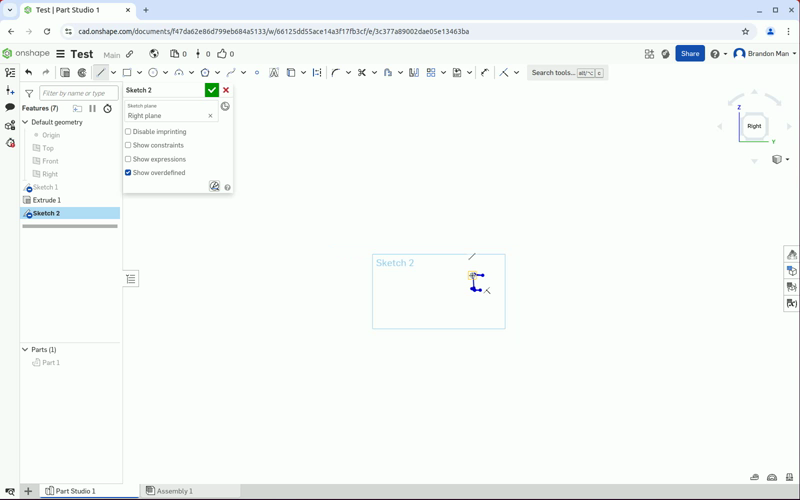
scroll(-6)
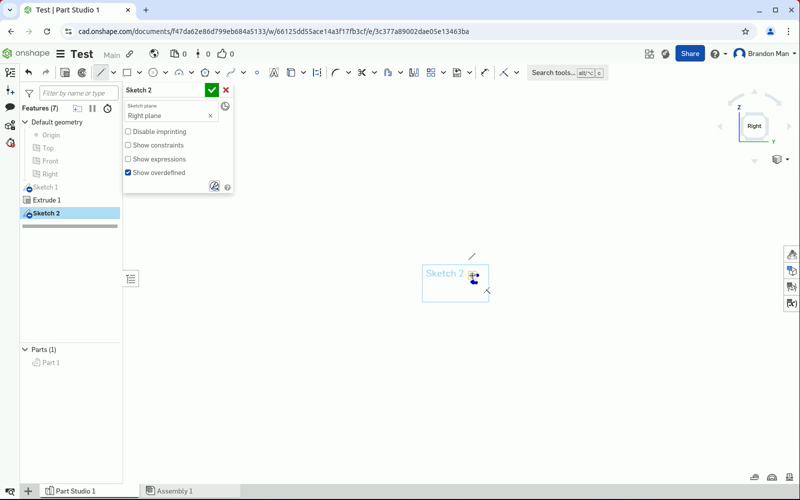
mouse_move(502, 275)
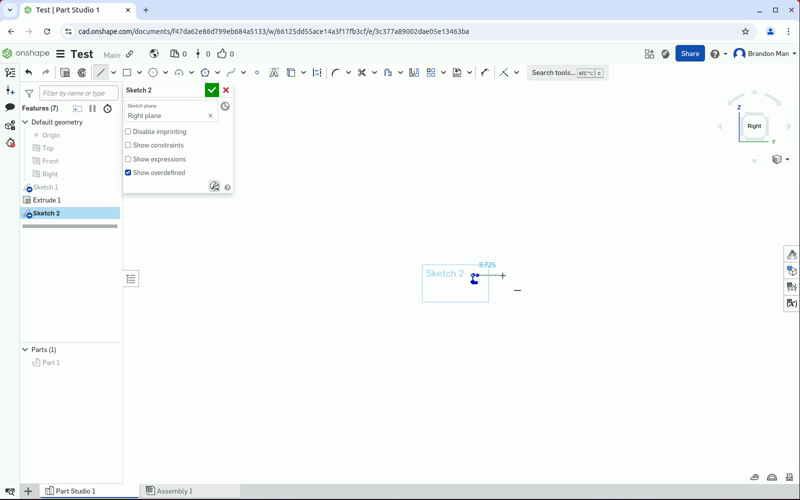
key_down(shift)
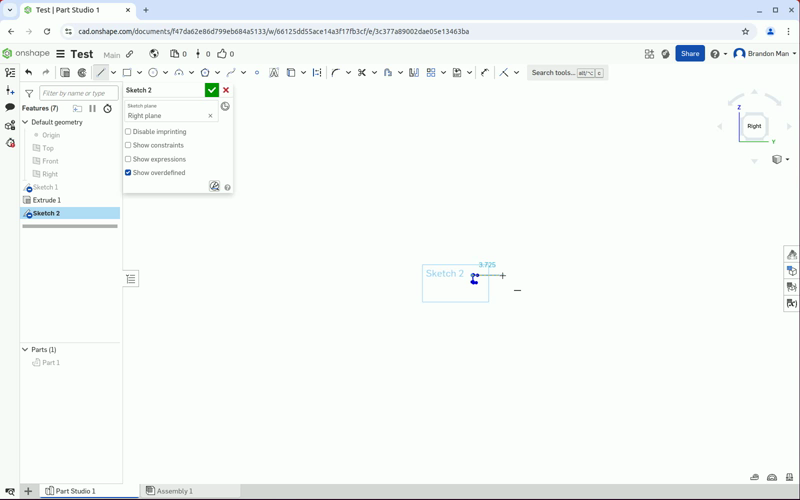
mouse_move(472, 281)
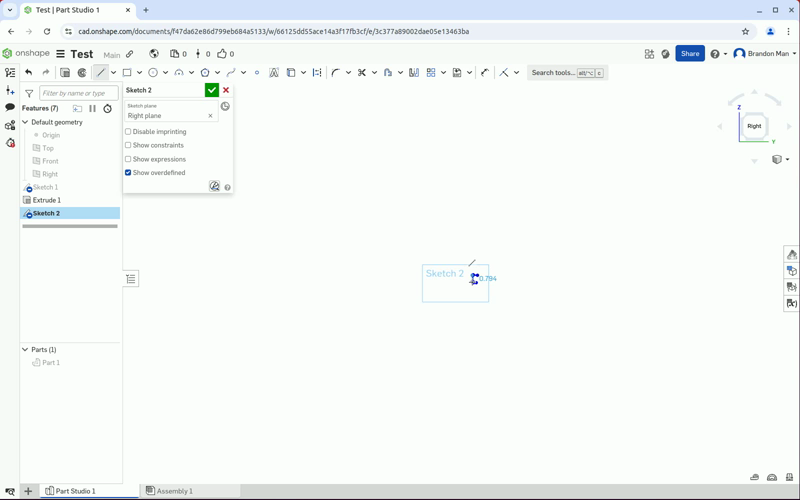
scroll(6)
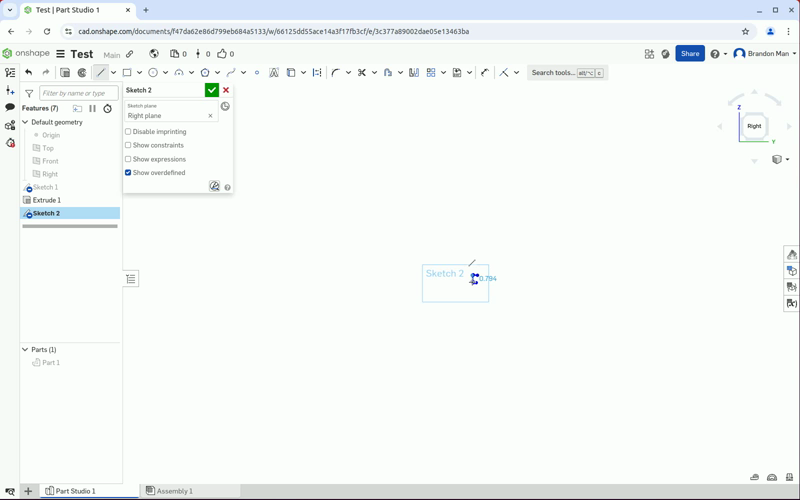
scroll(6)
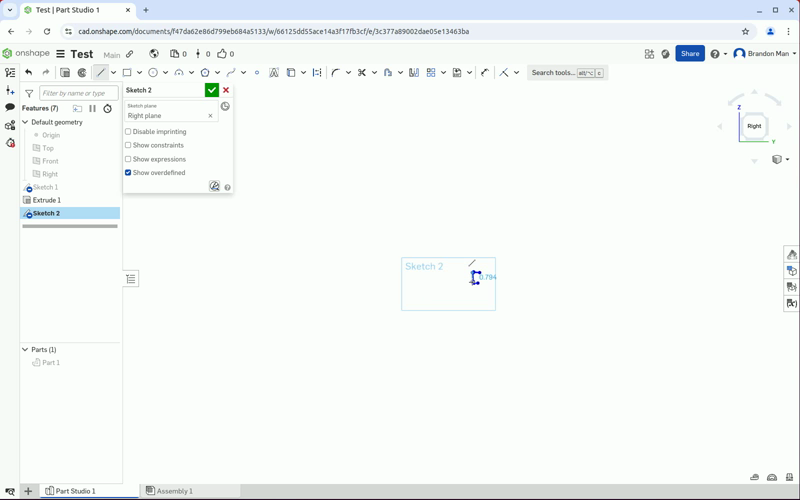
scroll(6)
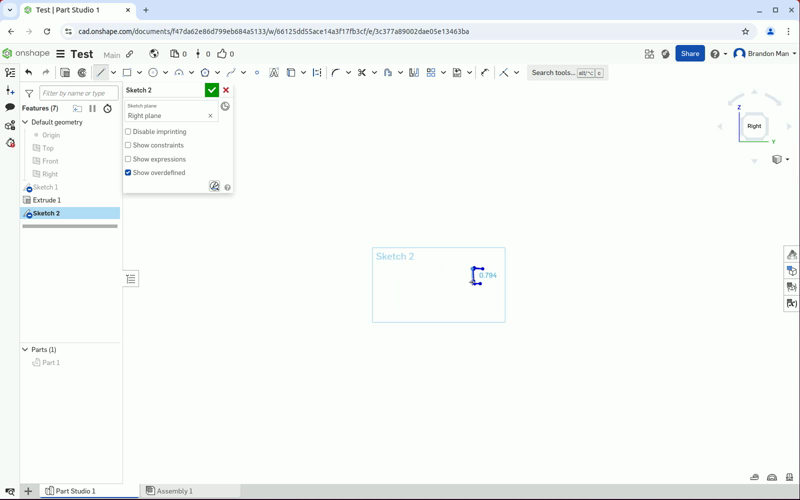
scroll(6)
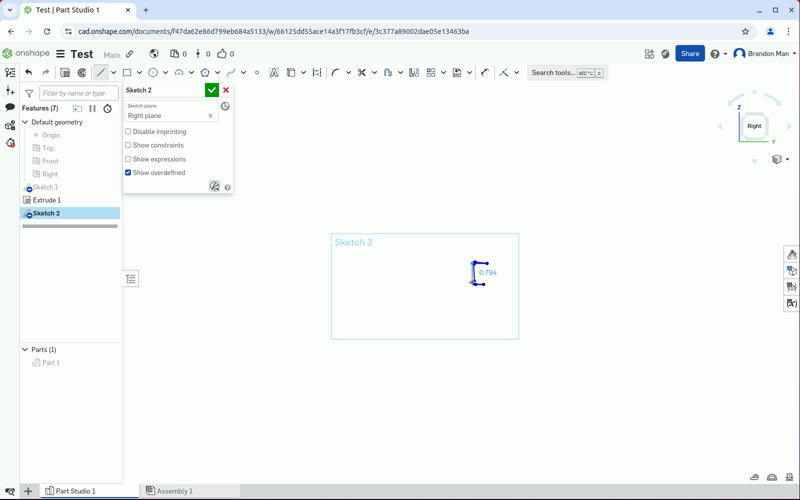
scroll(6)
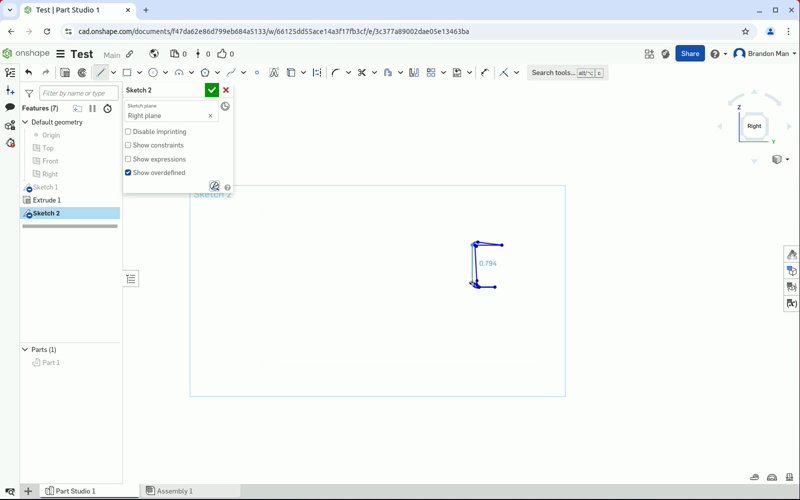
scroll(6)
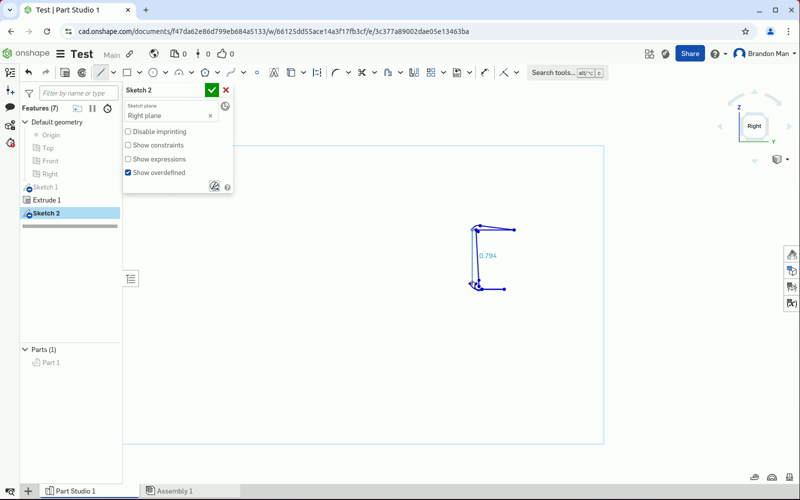
scroll(6)
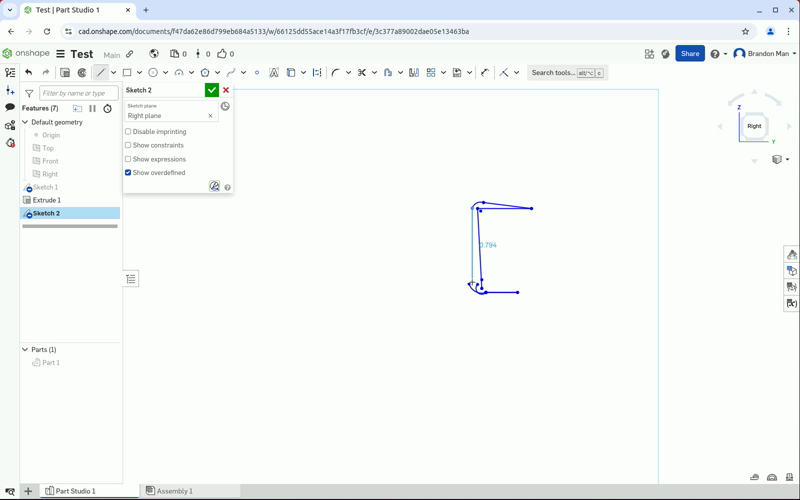
key_up(shift)
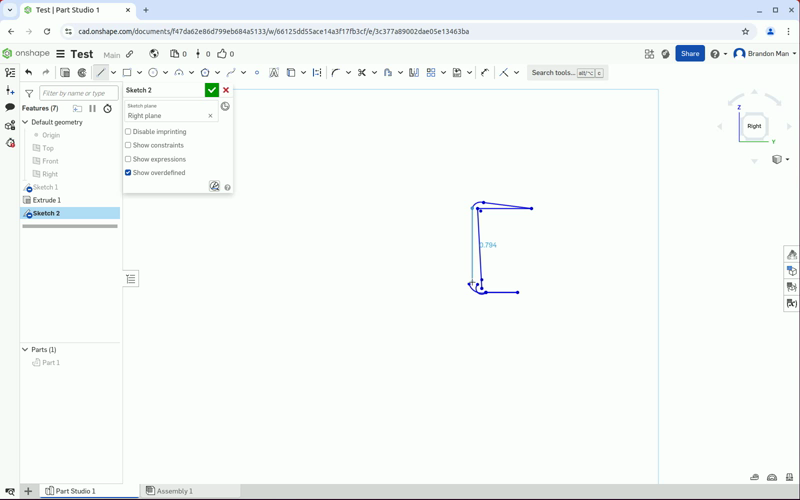
click(472, 281)
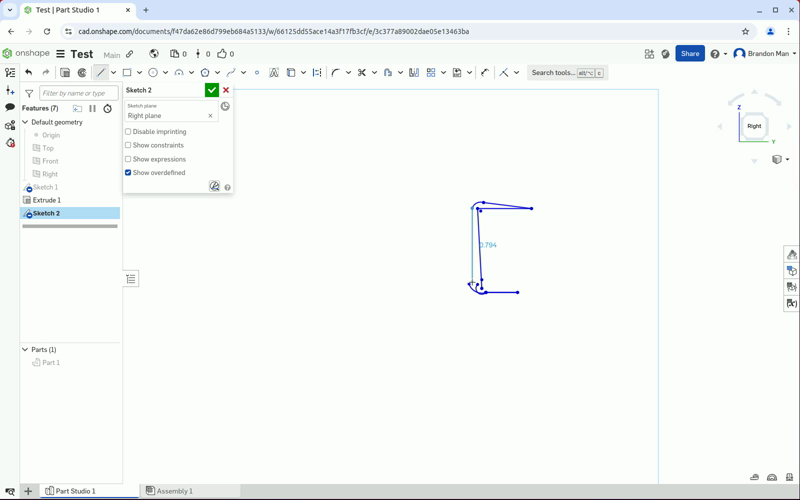
scroll(-6)
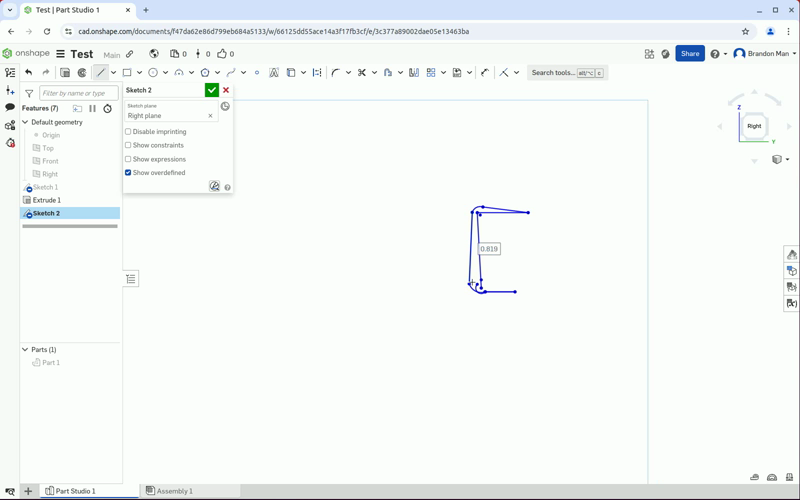
scroll(-6)
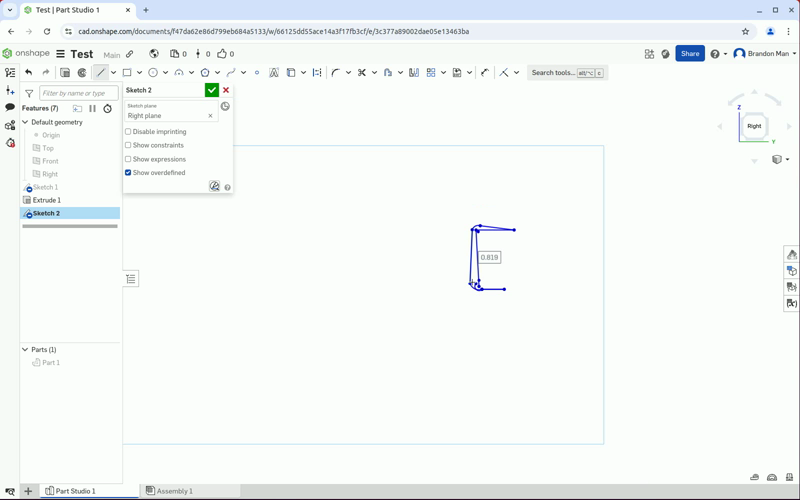
scroll(-6)
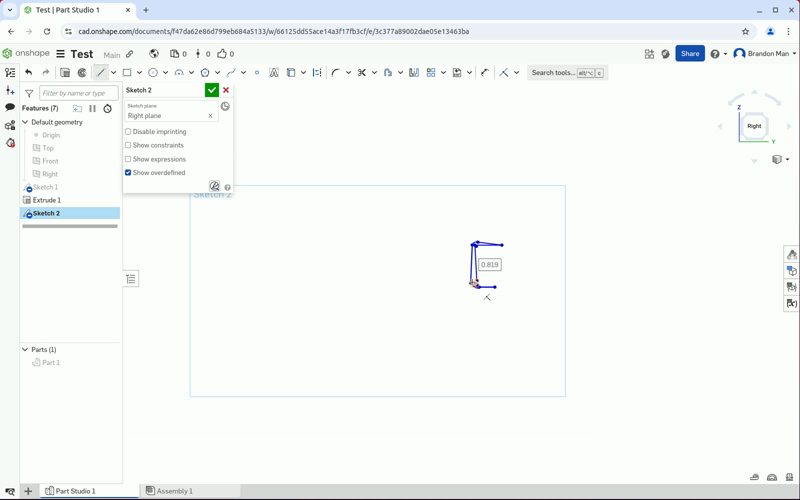
scroll(-6)
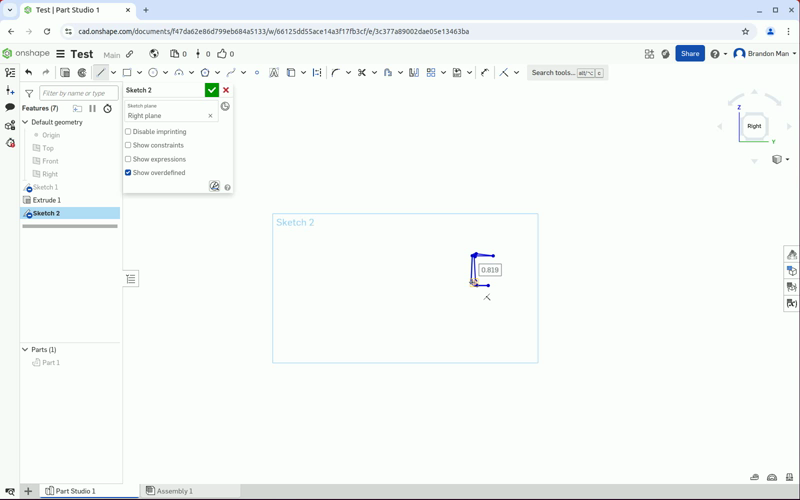
scroll(-6)
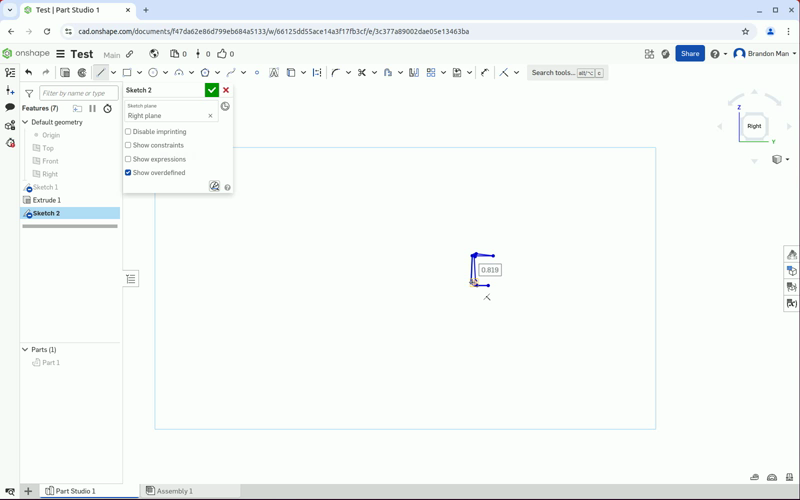
scroll(-6)
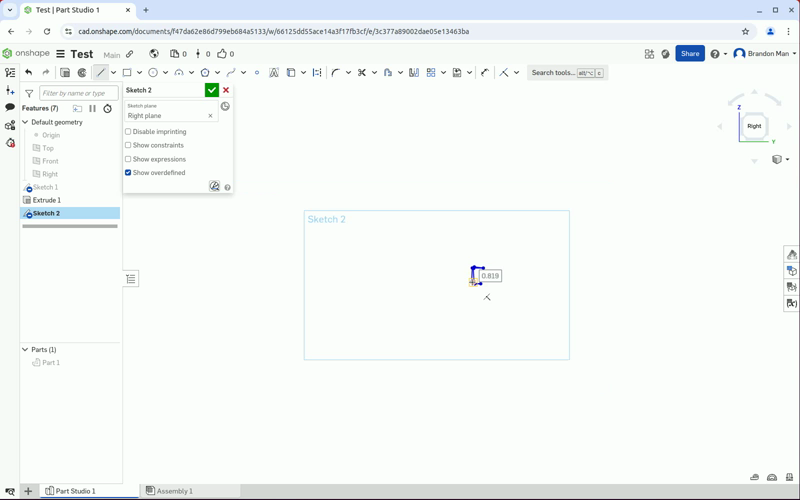
scroll(-6)
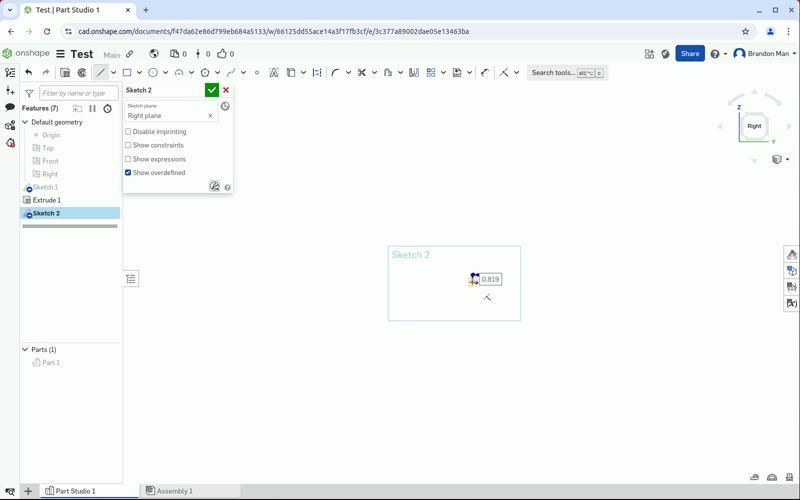
key(esc)
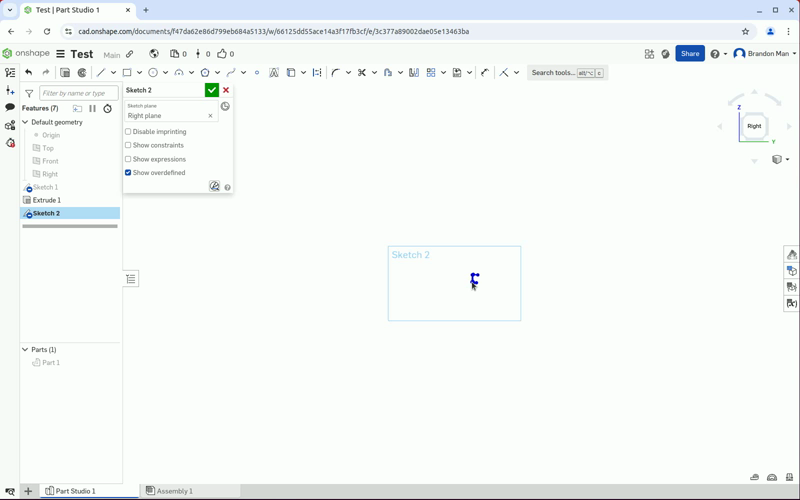
mouse_move(474, 282)
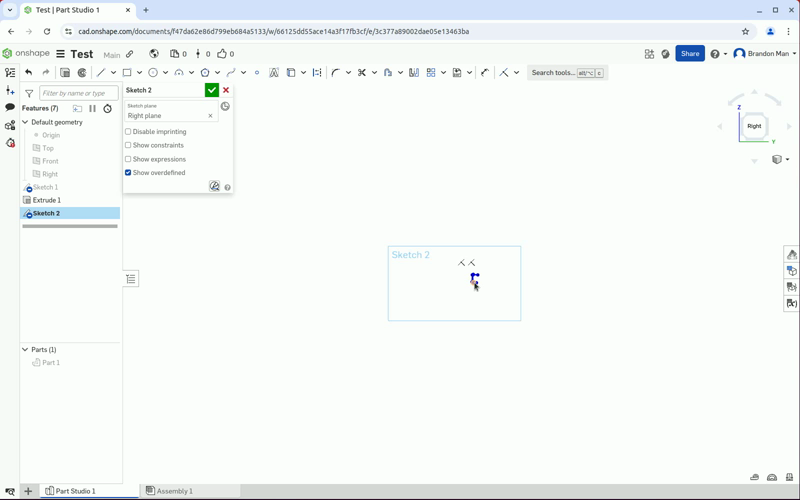
scroll(6)
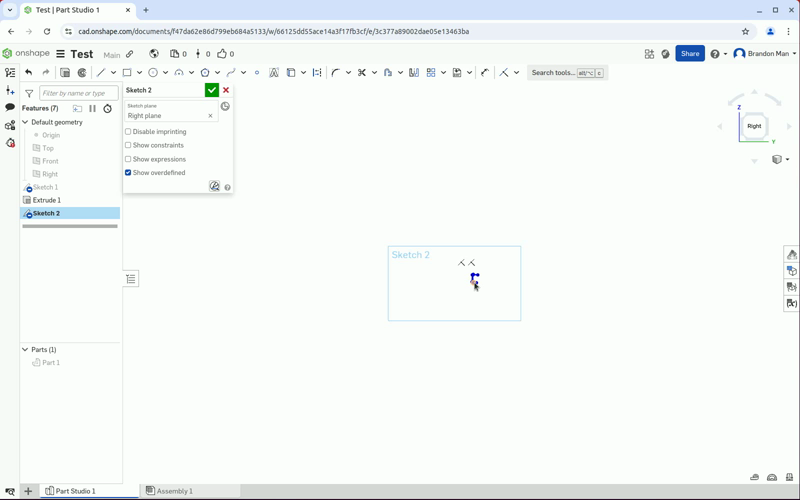
scroll(6)
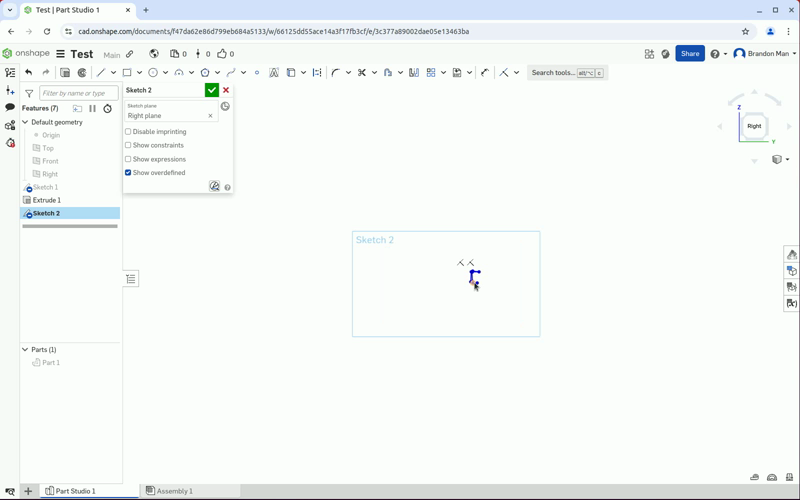
scroll(6)
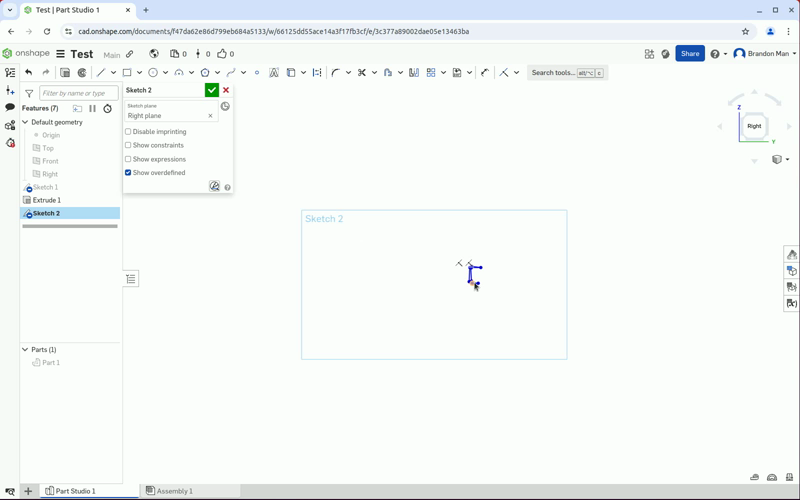
scroll(6)
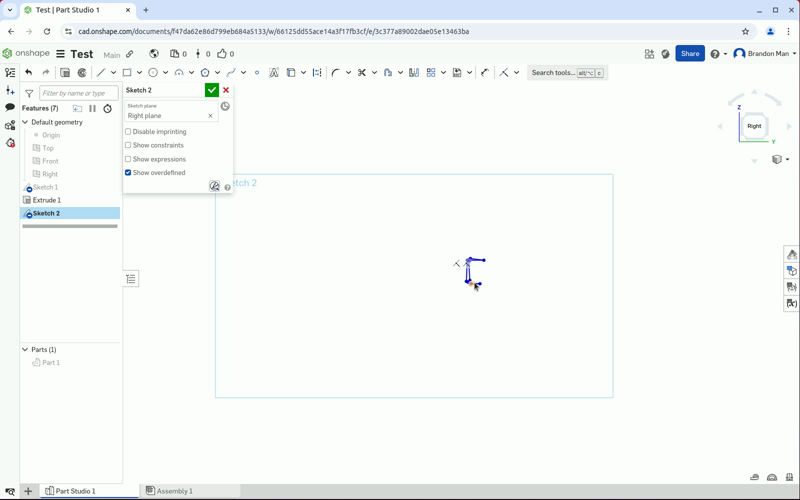
scroll(6)
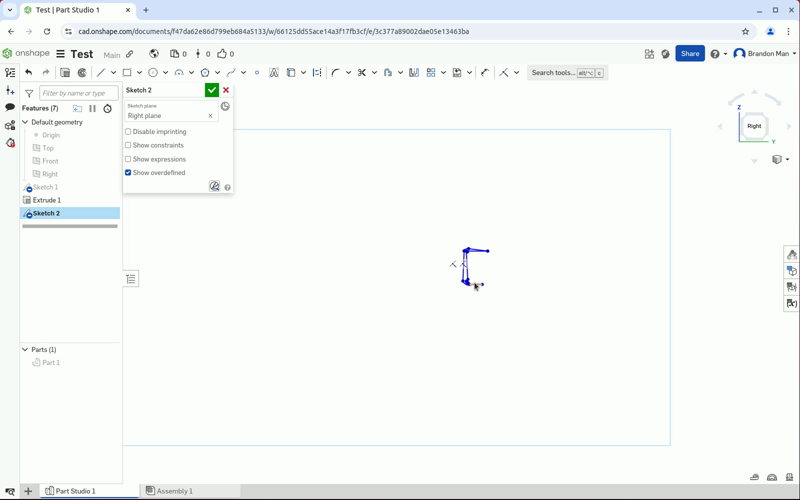
scroll(6)
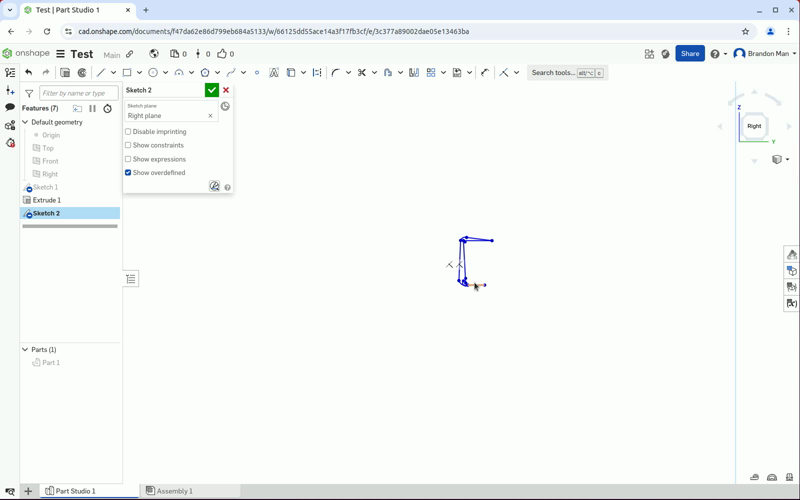
scroll(6)
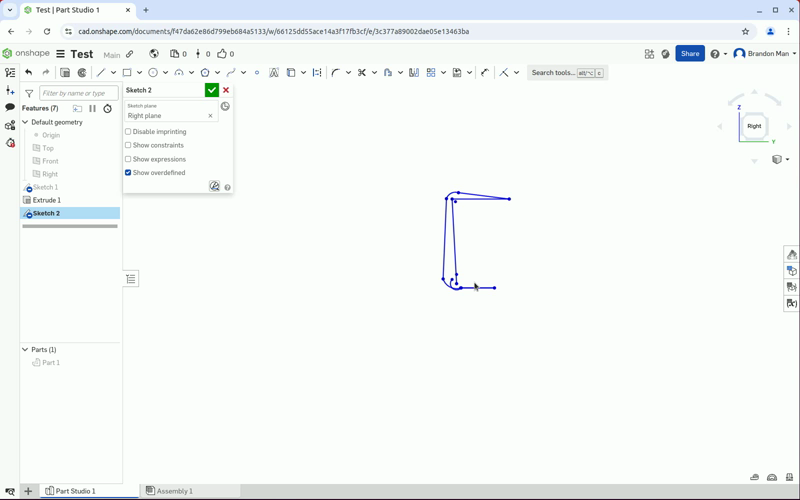
click(474, 282)
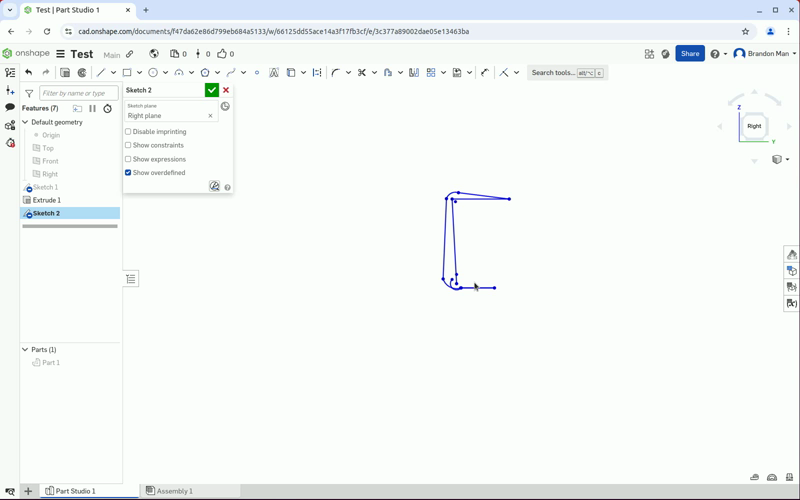
scroll(-6)
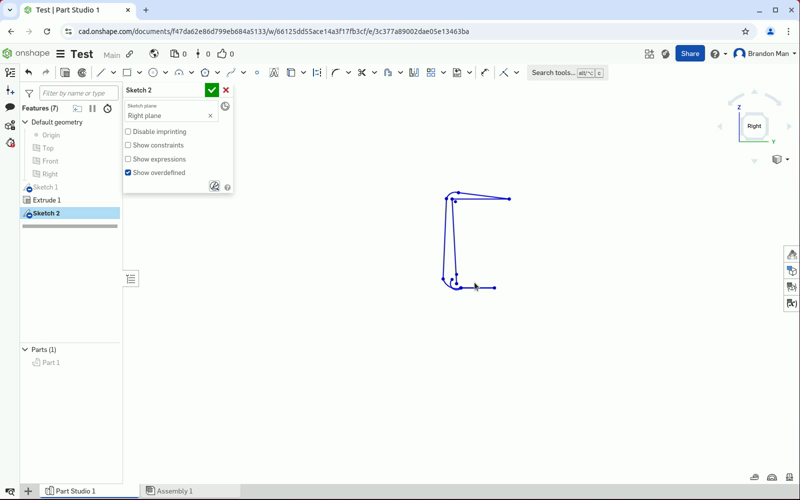
scroll(-6)
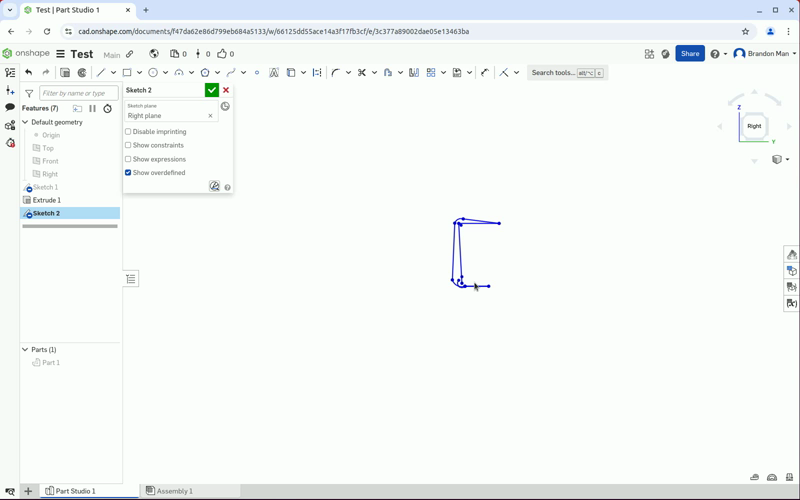
scroll(-6)
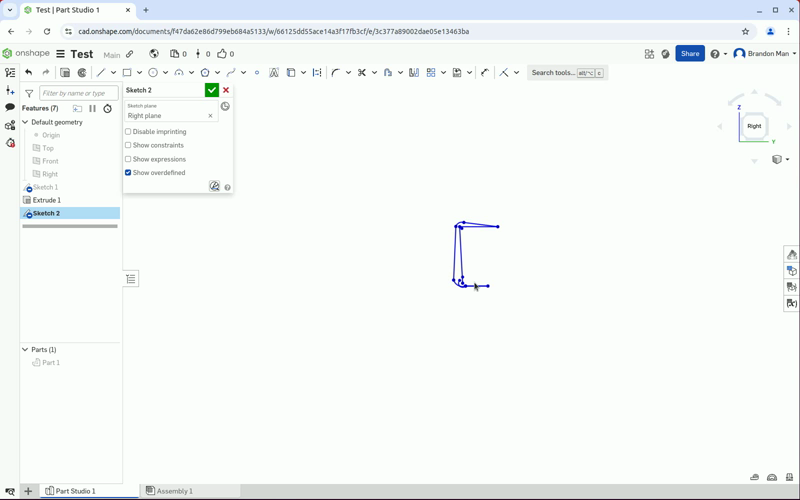
scroll(-6)
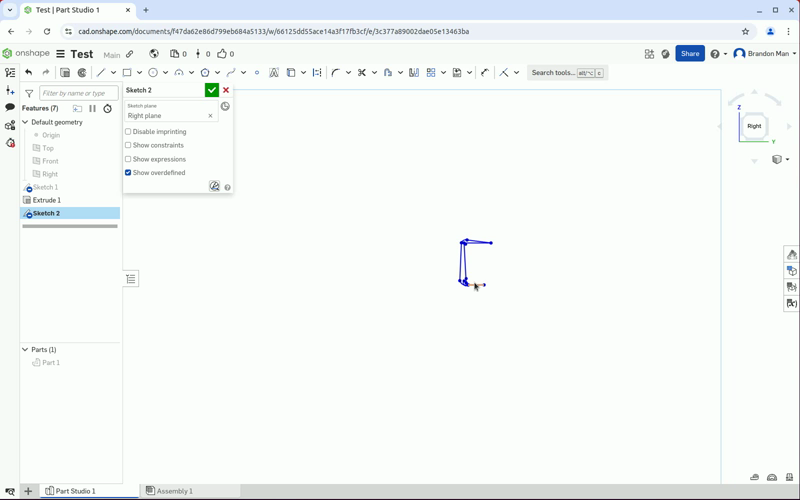
scroll(-6)
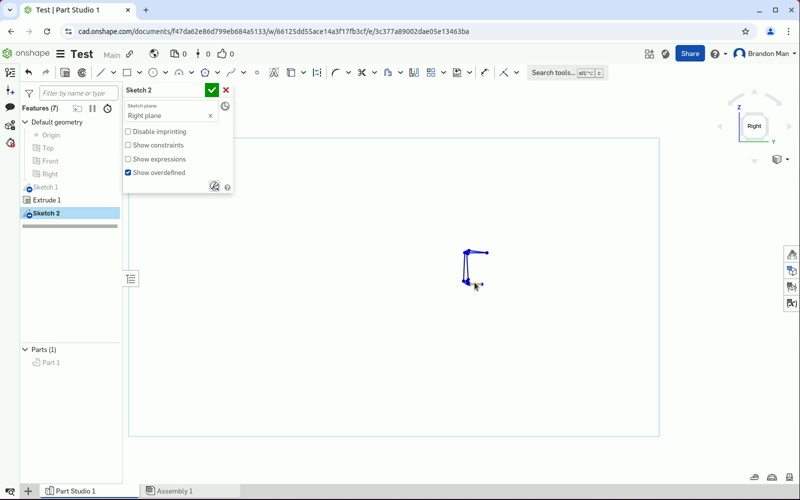
scroll(-6)
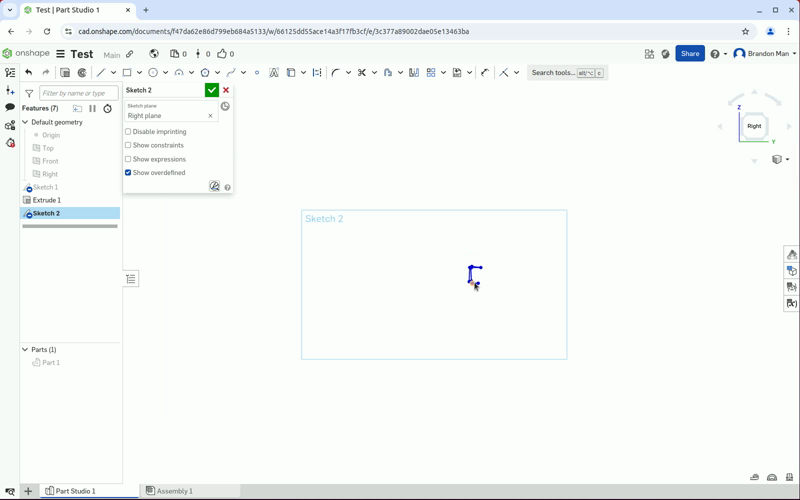
scroll(-6)
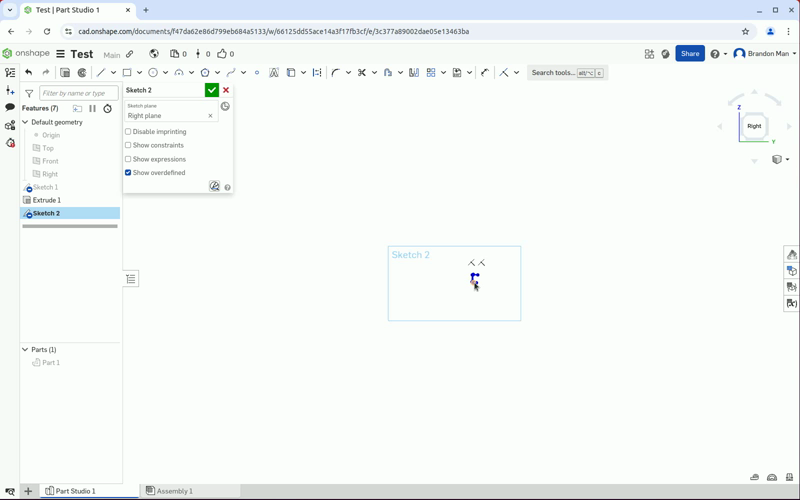
mouse_move(73, 352)
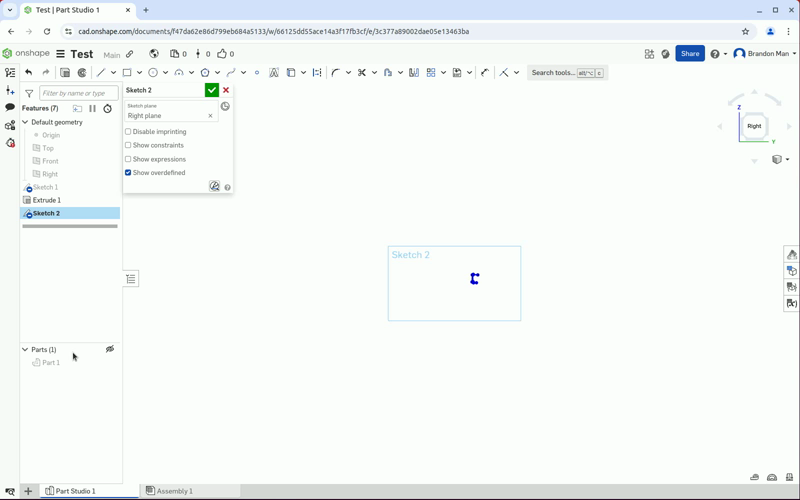
key(shift+y)
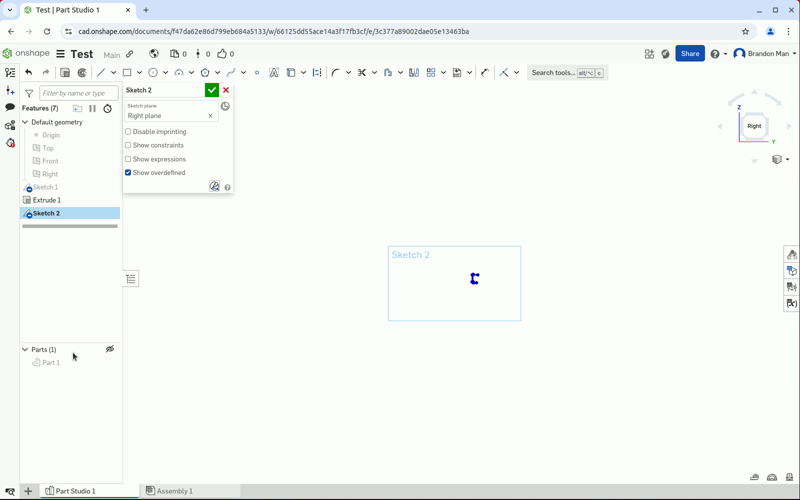
key(shift+e)
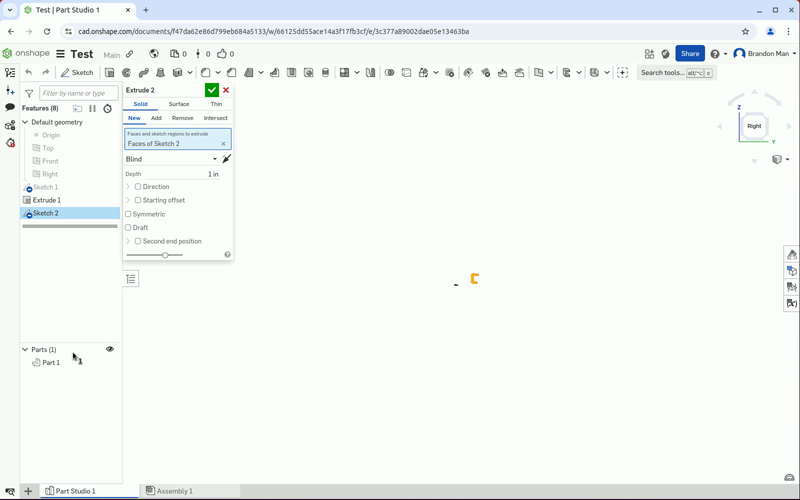
mouse_move(143, 106)
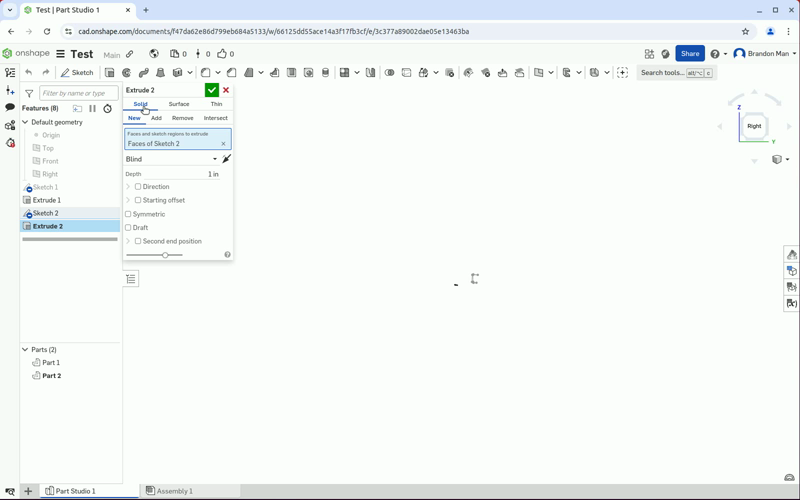
click(143, 106)
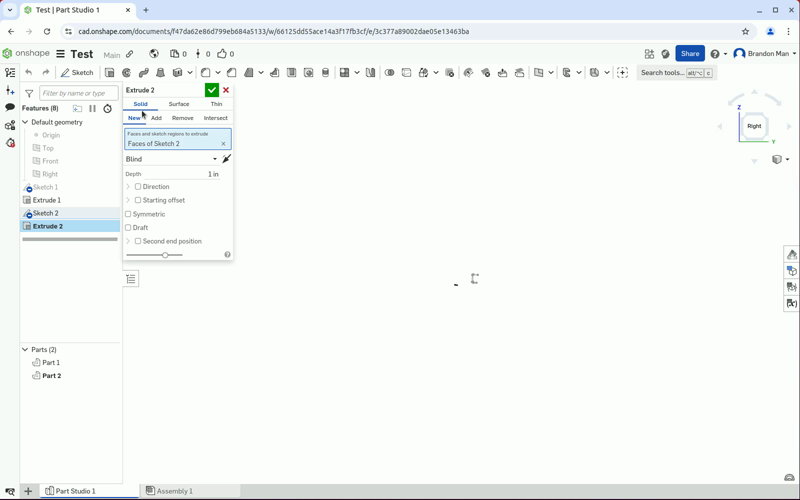
mouse_move(137, 120)
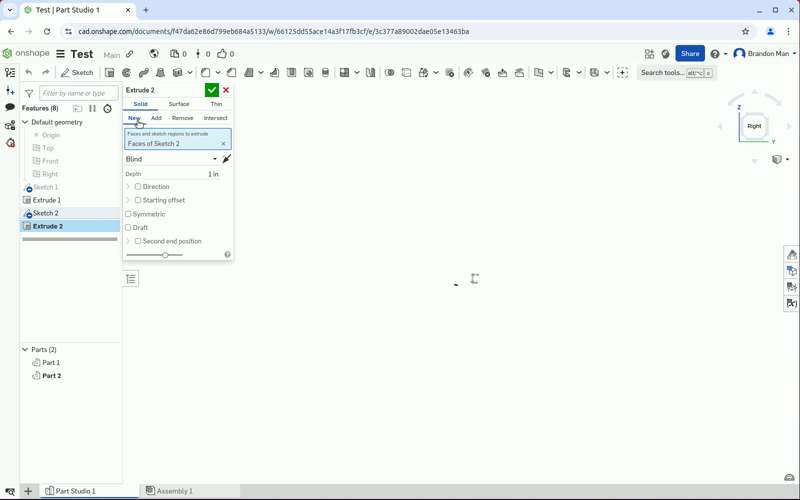
click(137, 120)
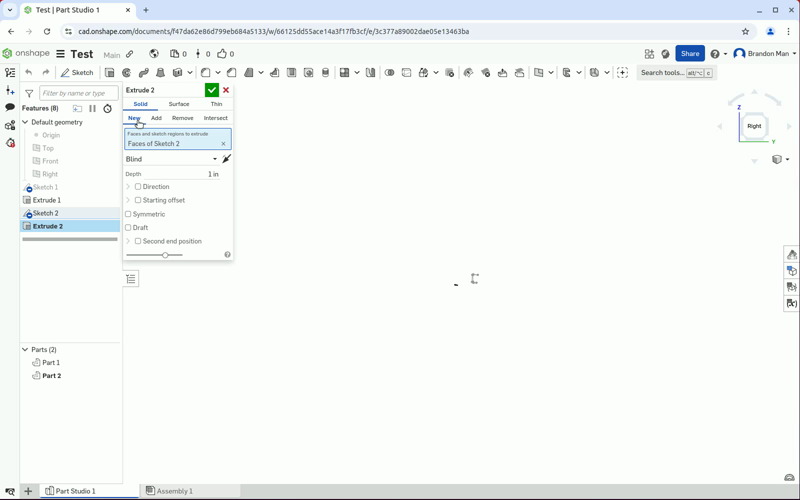
key(tab, 4)
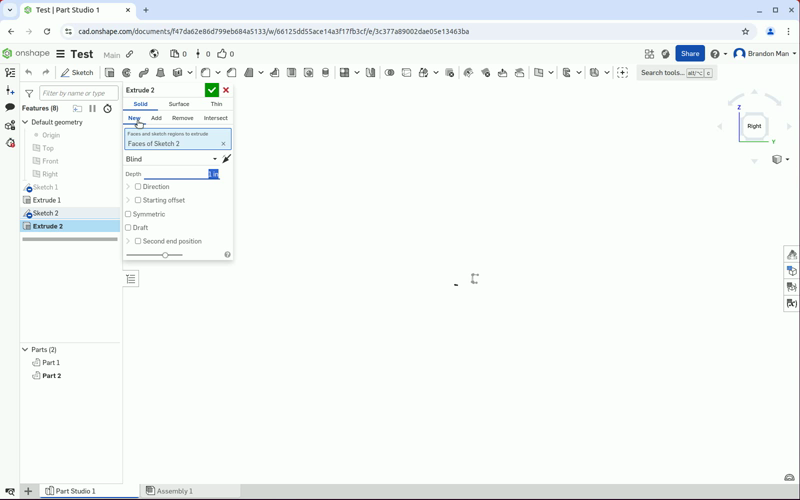
text(23.108)
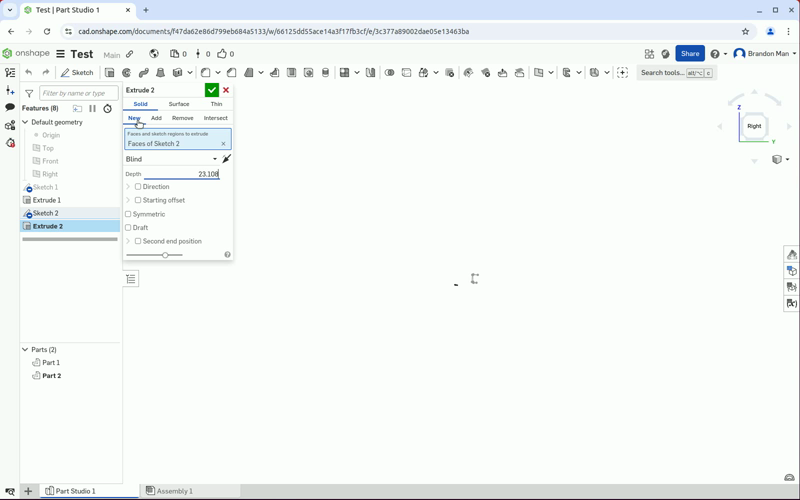
key(enter)
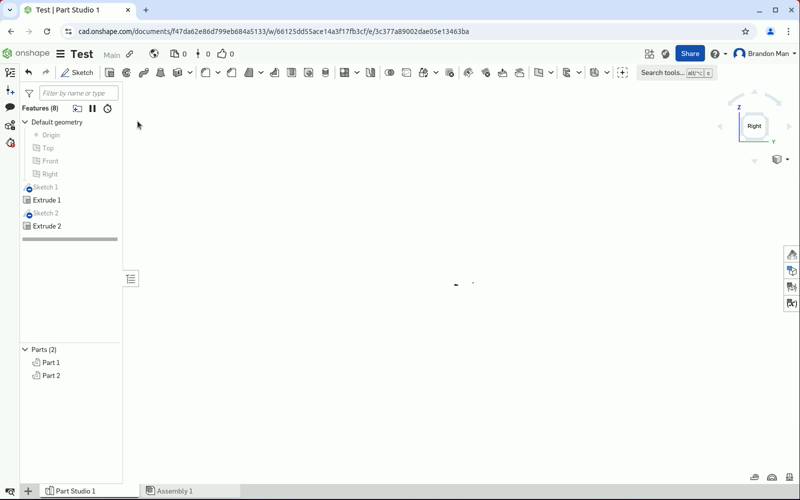
key(shift+h)
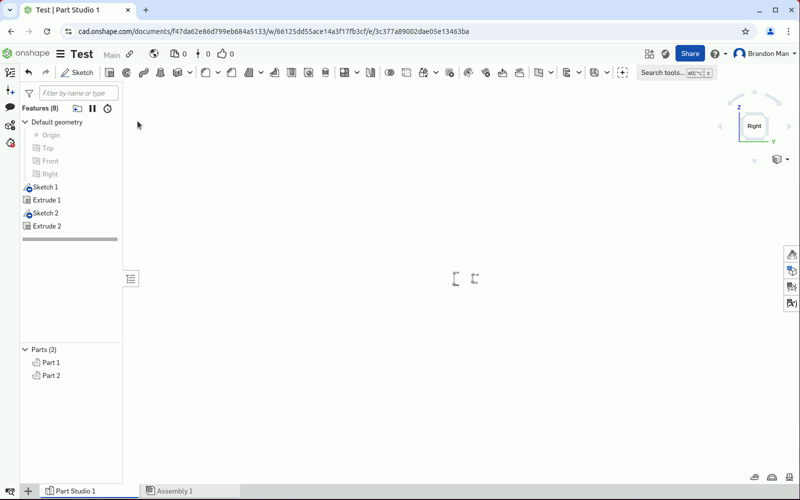
key(shift+h)
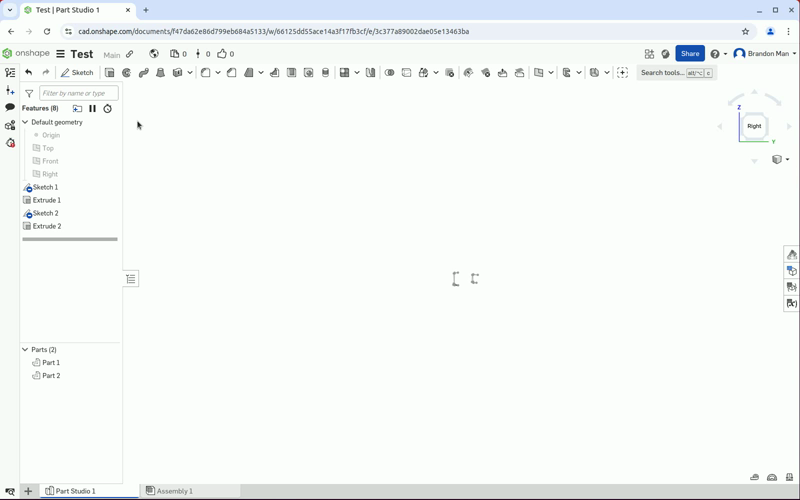
key(shift+7)
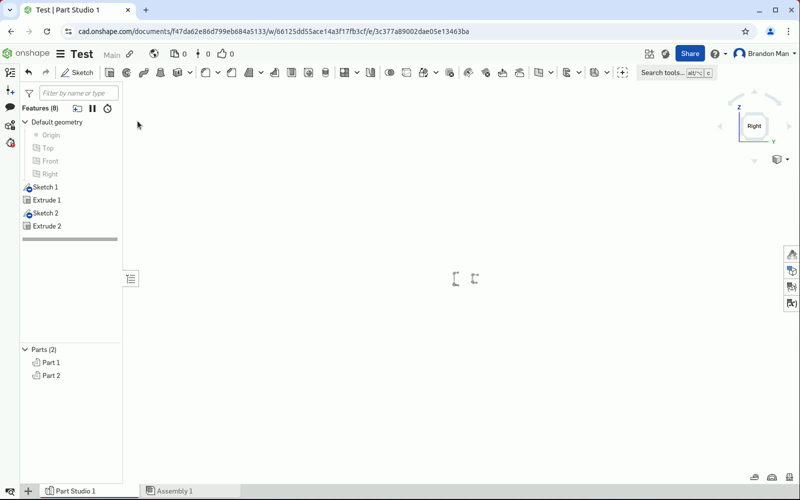
key(right, 2)
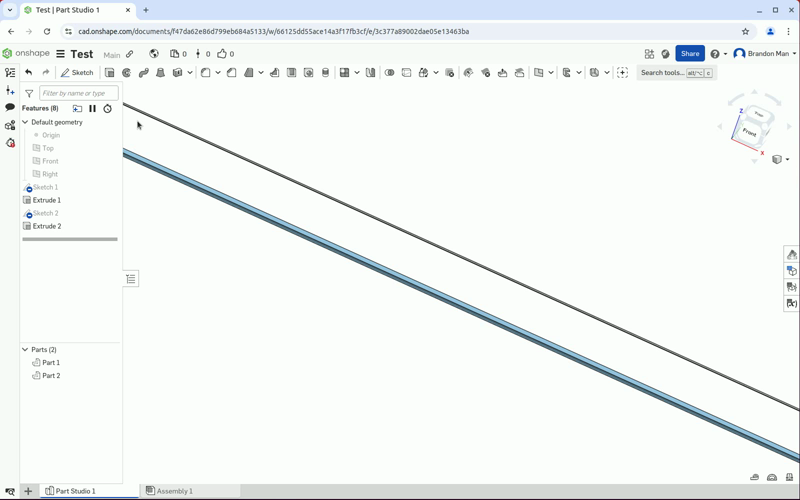
key(down, 2)
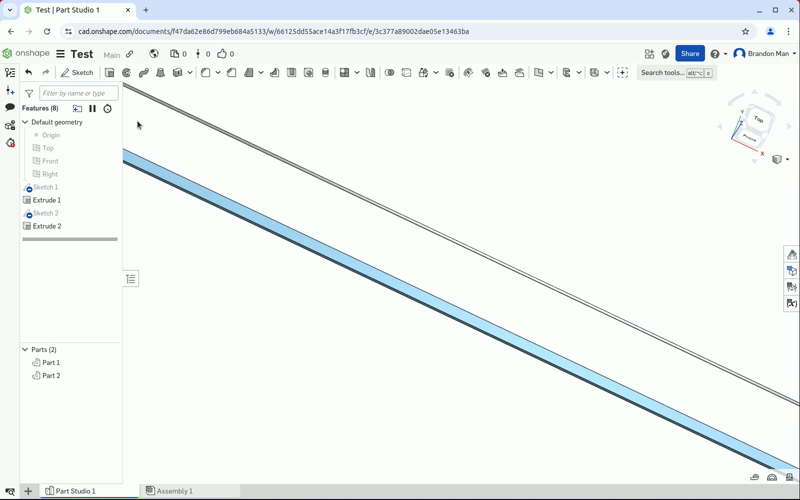
key(up, 2)
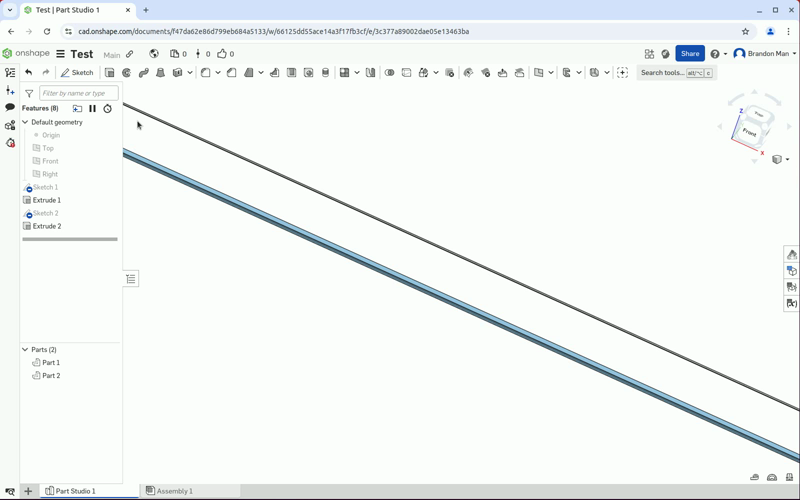
key(left, 2)
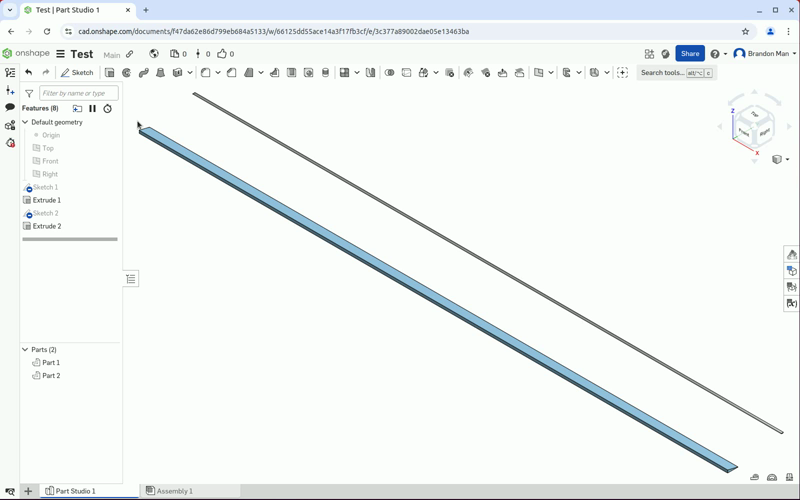
mouse_move(73, 189)
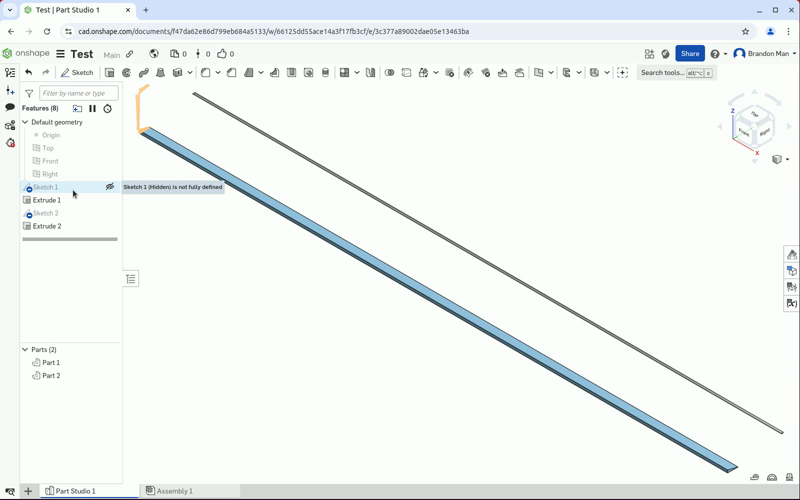
click(73, 189)